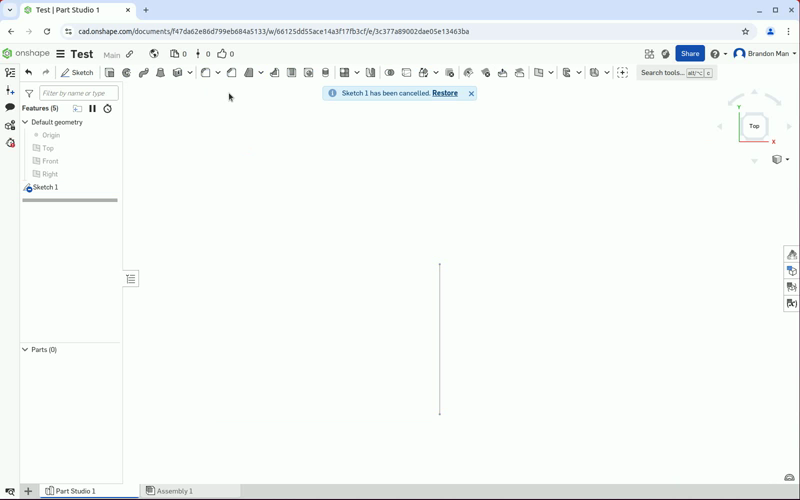
key(shift+h)
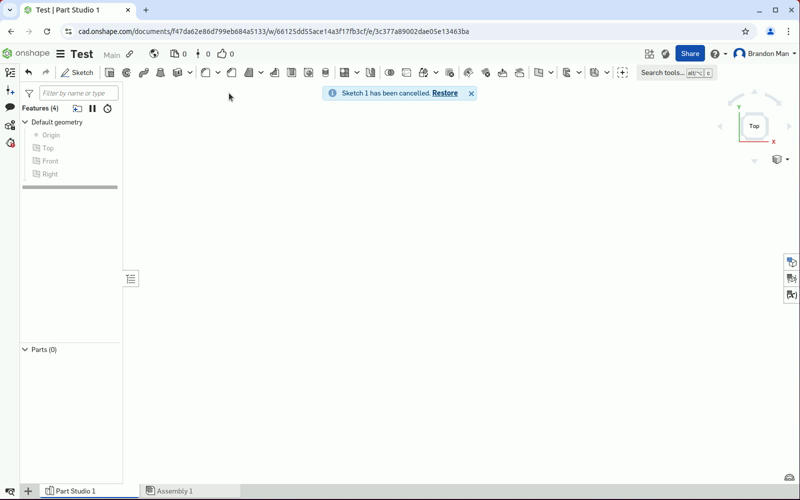
mouse_move(73, 352)
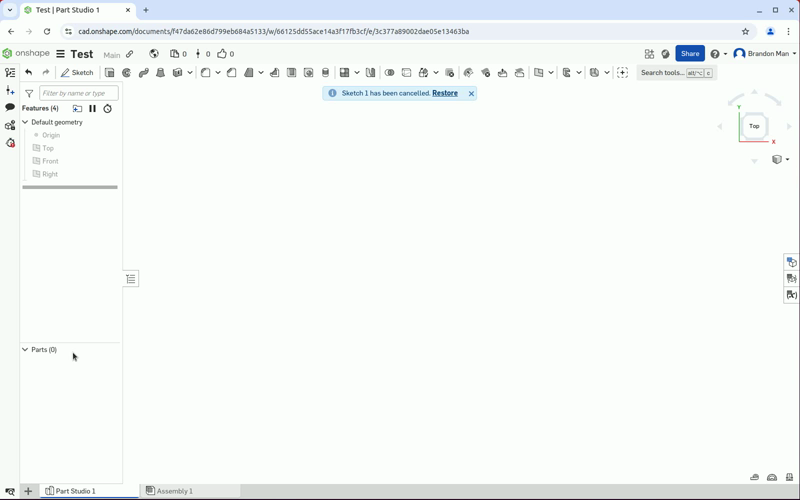
key(y)
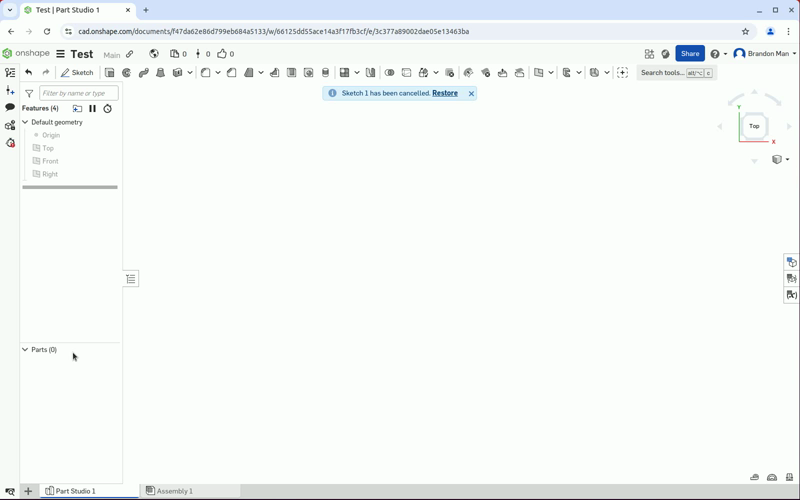
key(shift+p)
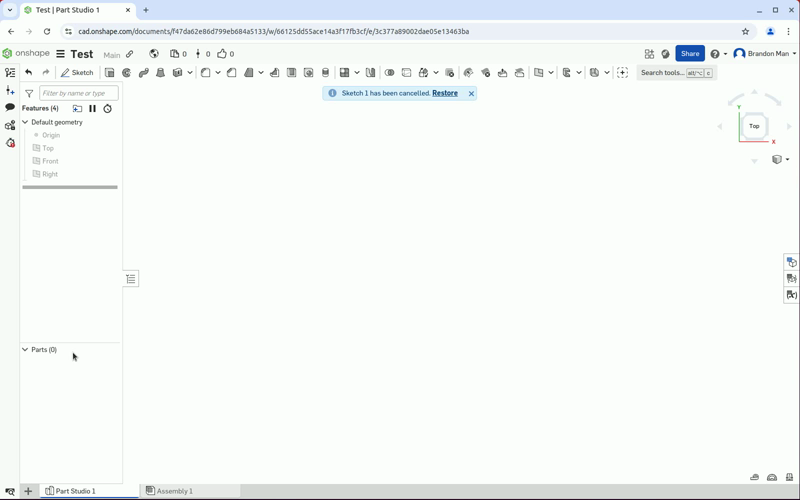
key(space)
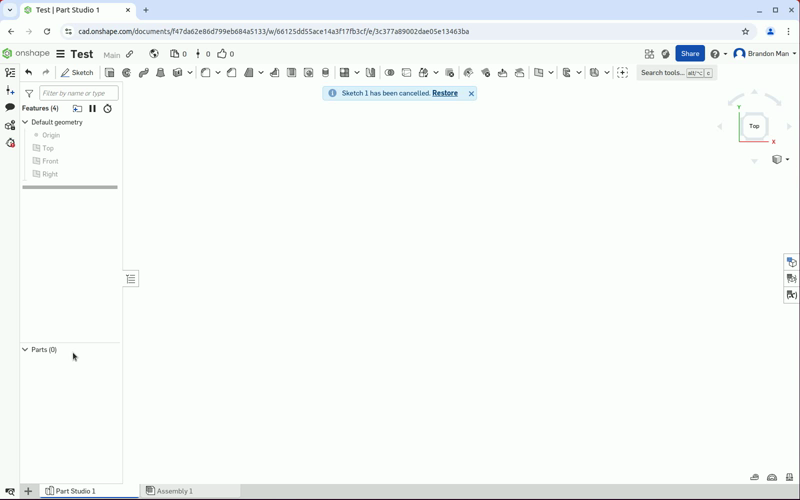
key_down(shift)
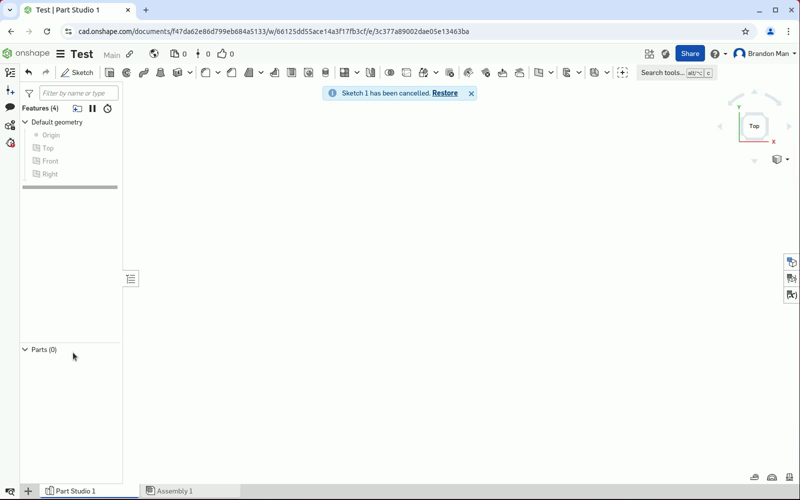
key(up)
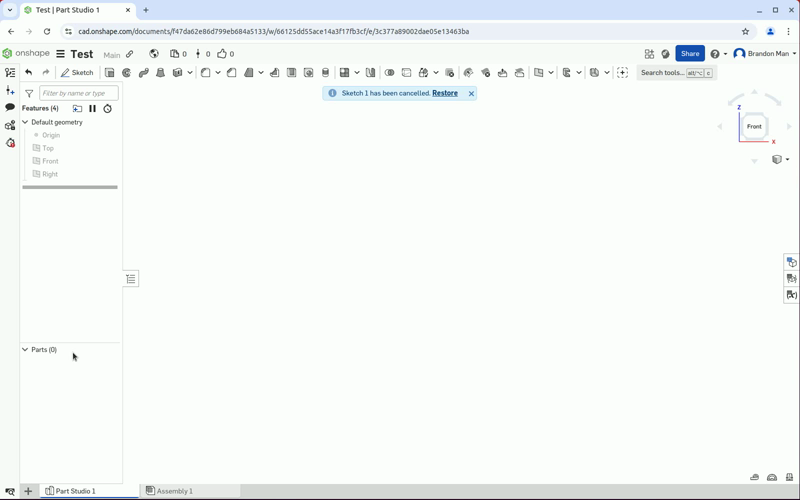
key_up(shift)
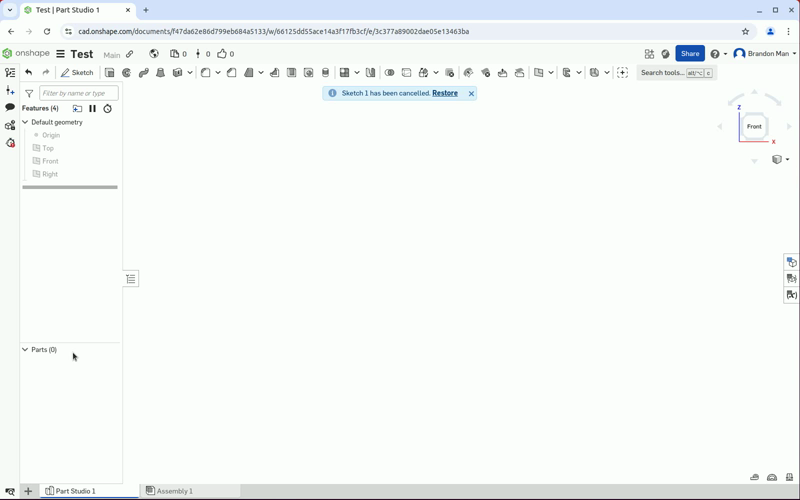
key(space)
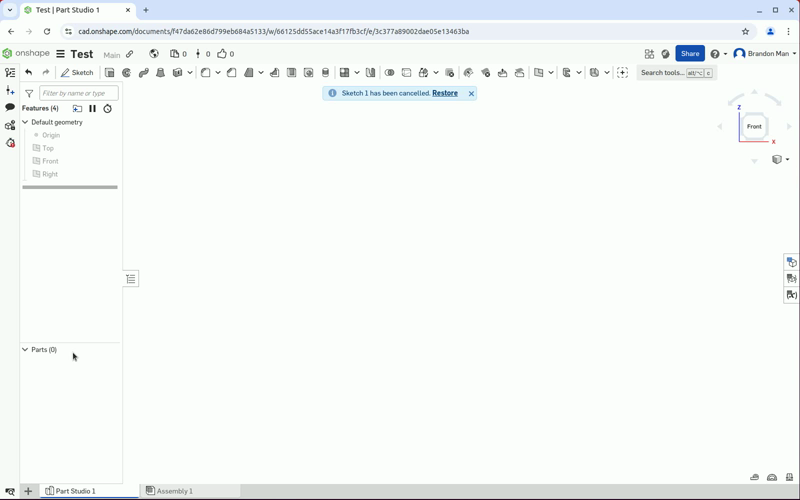
key_down(shift)
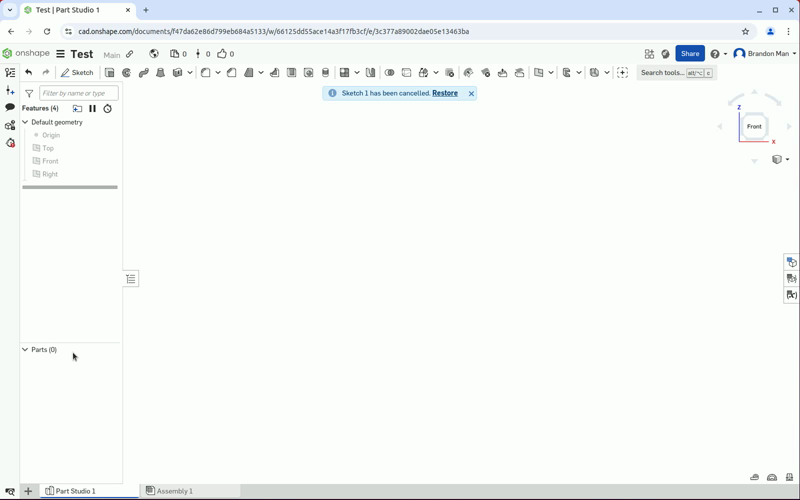
key(left)
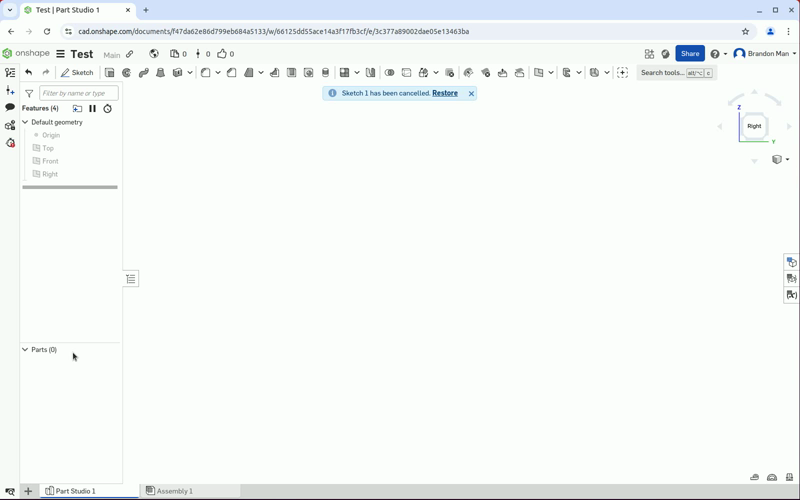
key_up(shift)
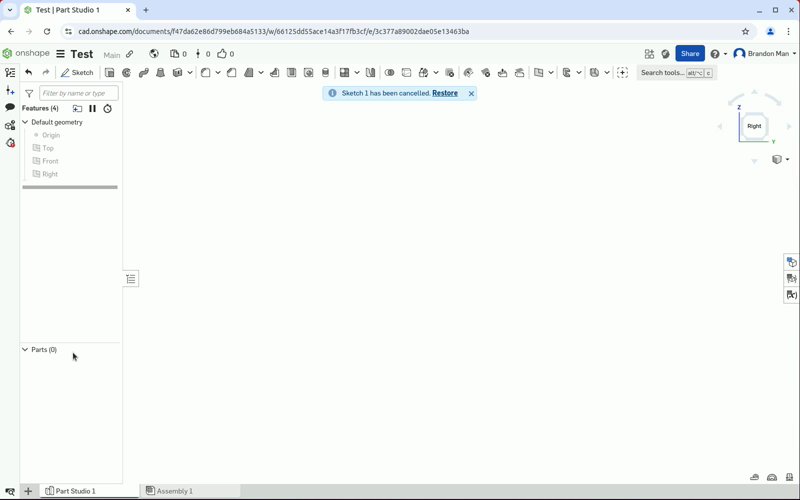
mouse_move(73, 352)
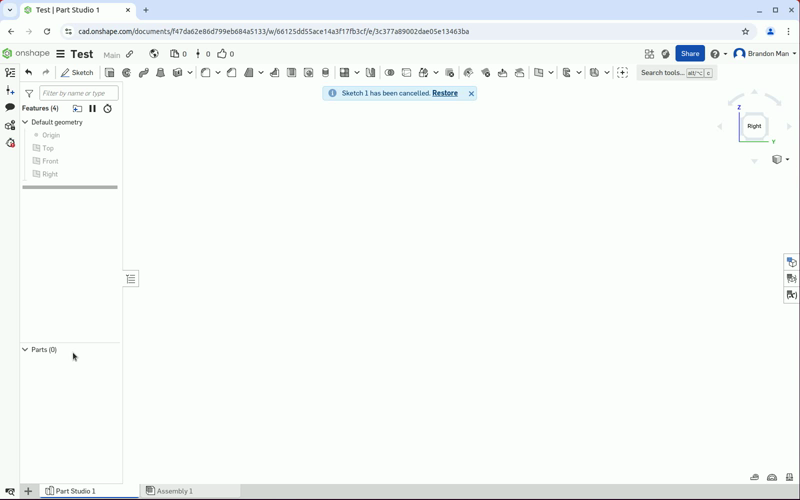
key(shift+y)
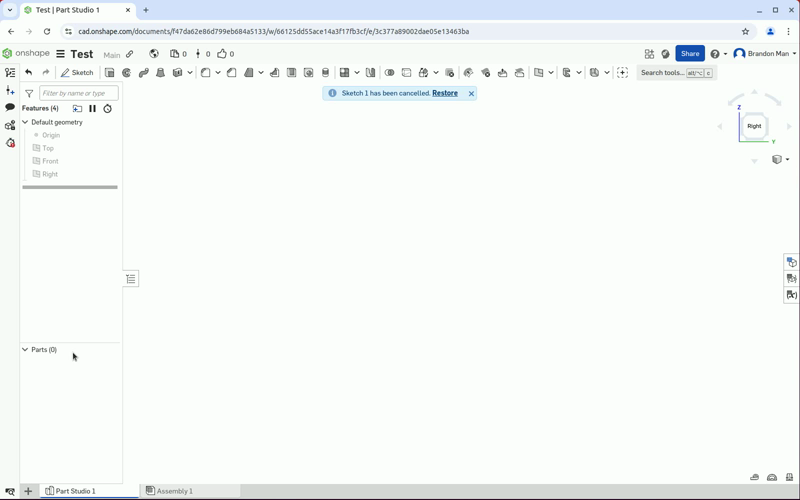
key(shift+s)
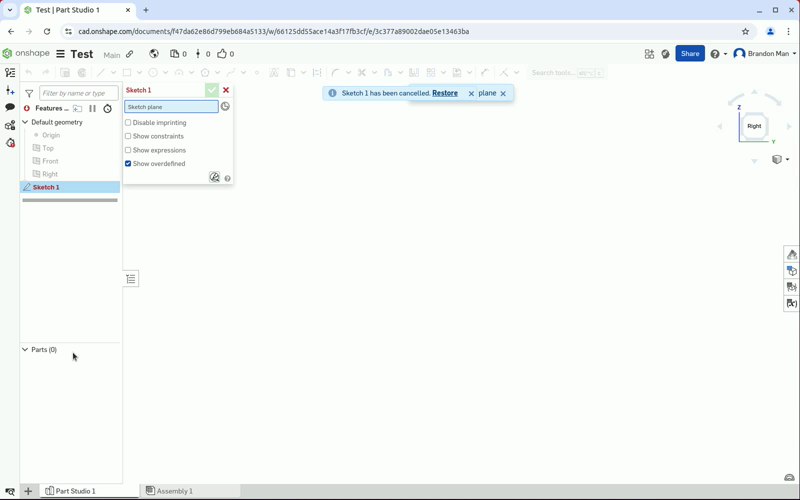
mouse_move(73, 176)
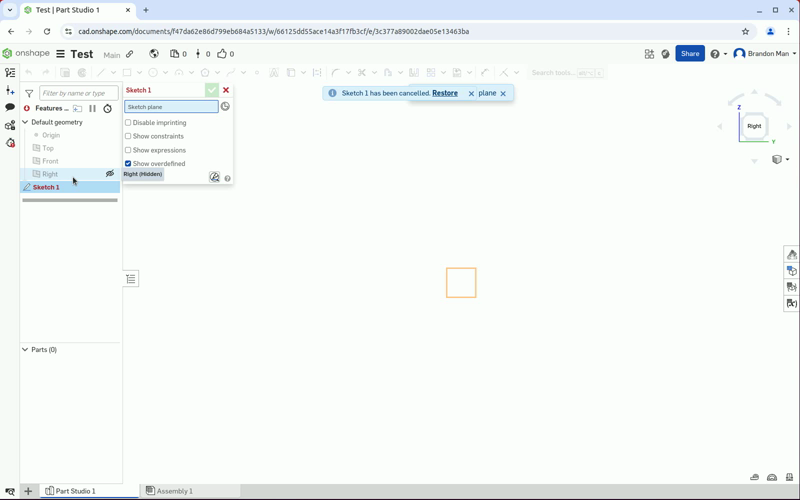
click(73, 176)
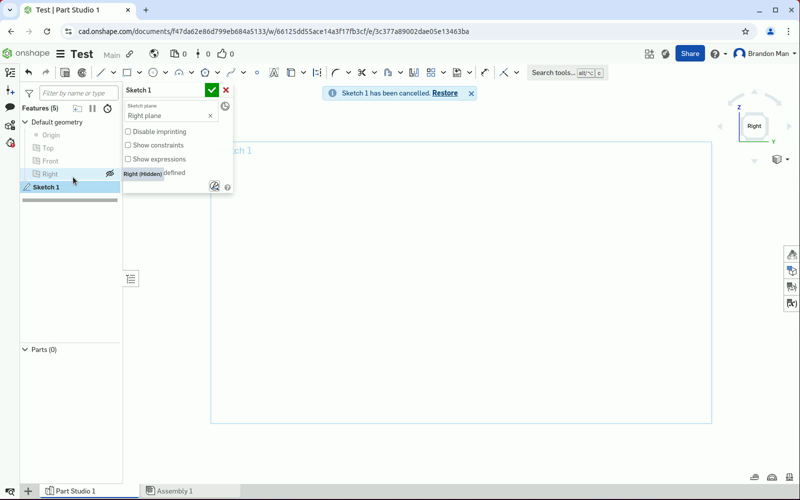
mouse_move(73, 352)
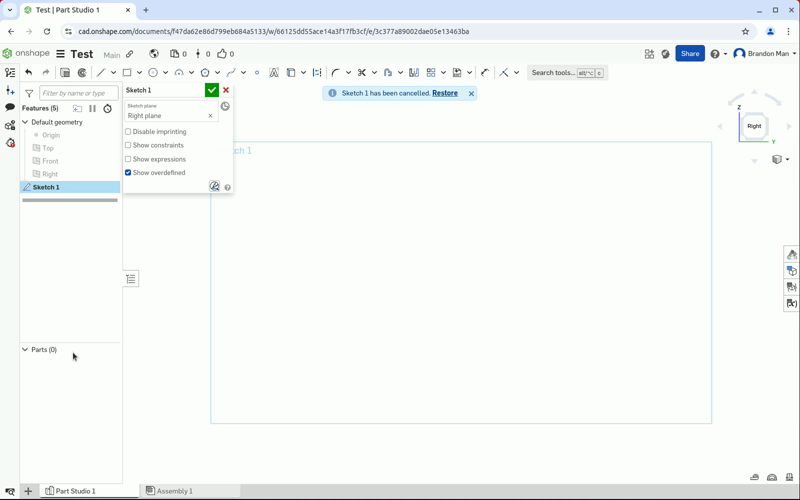
key(y)
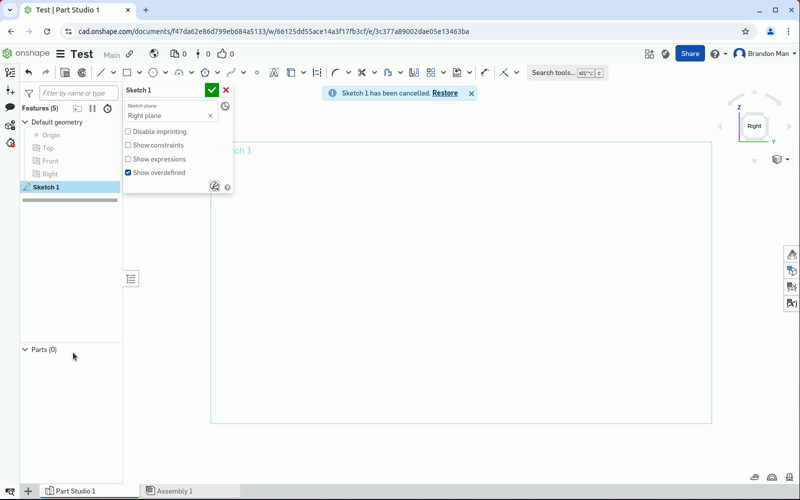
key(l)
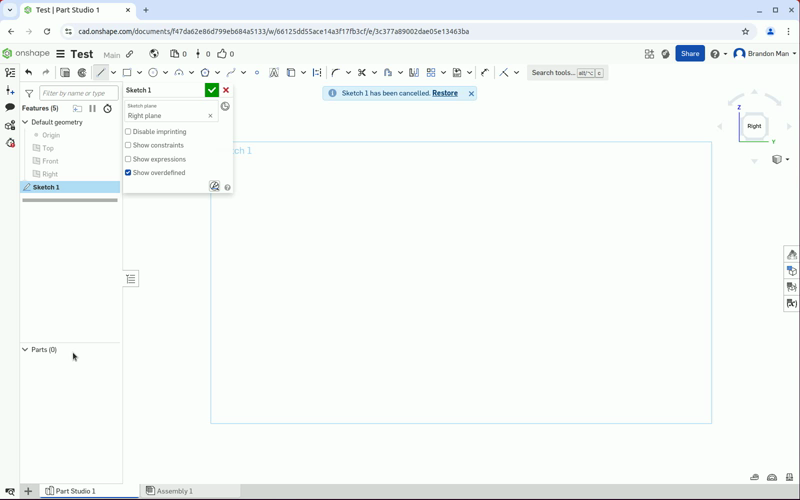
key_down(shift)
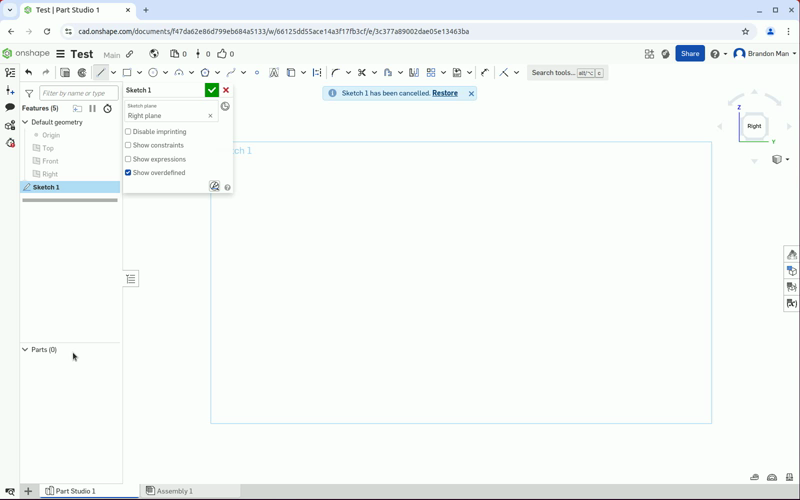
mouse_move(444, 291)
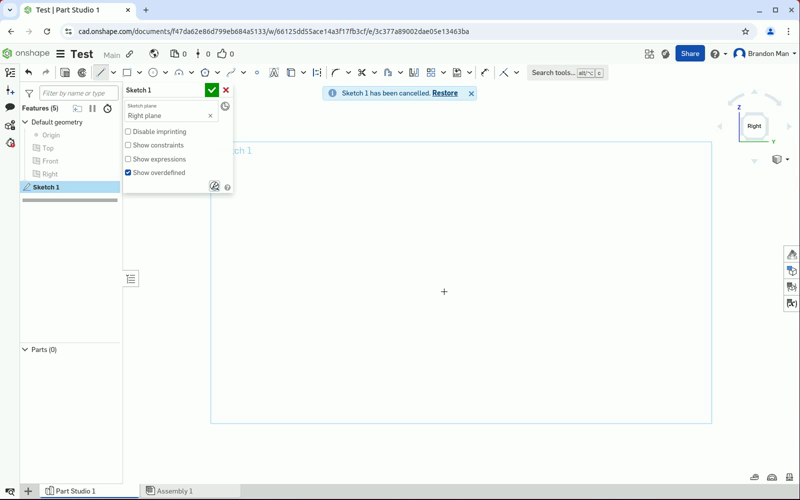
click(444, 291)
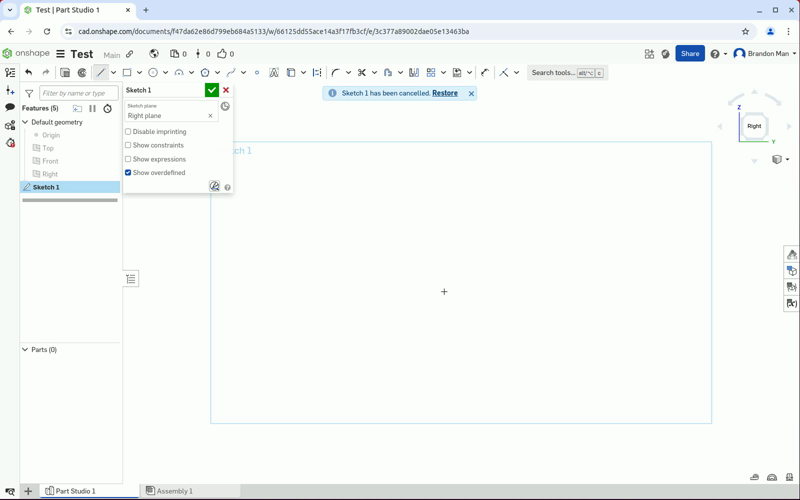
key_up(shift)
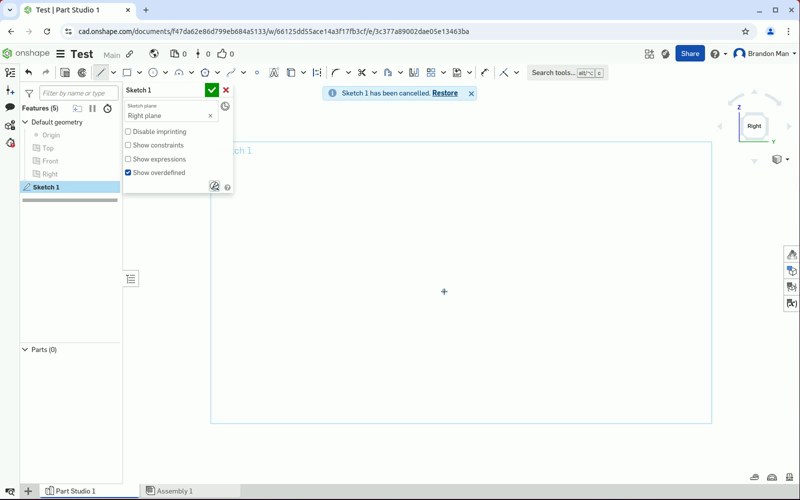
key_down(shift)
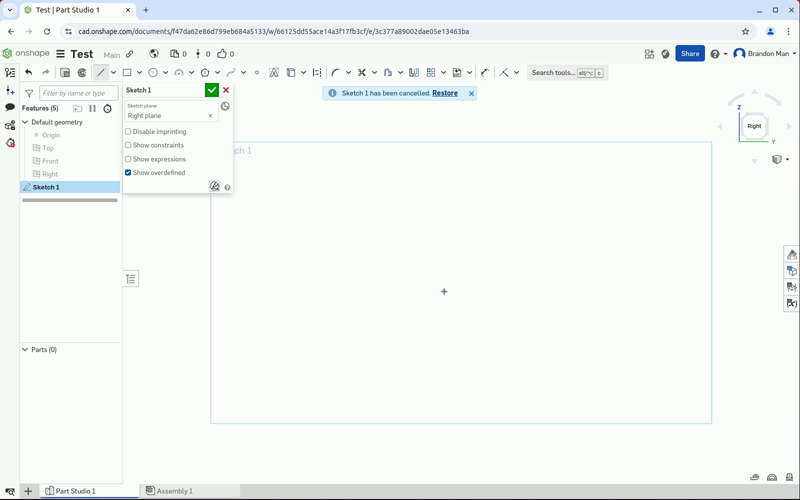
mouse_move(566, 291)
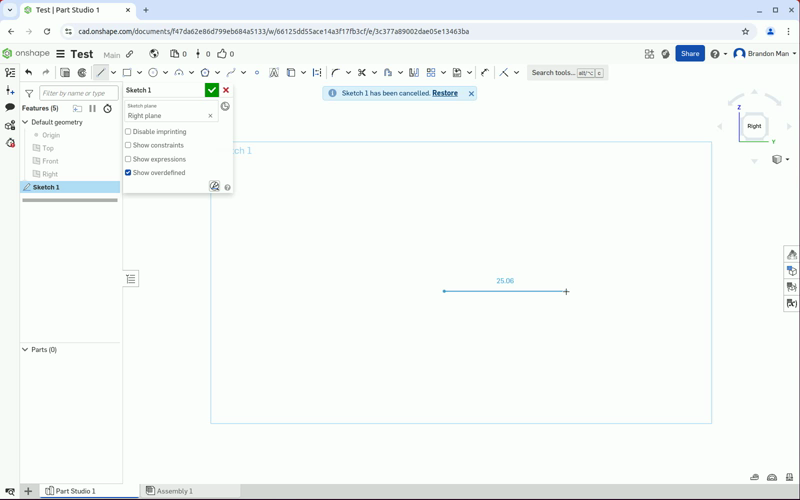
click(566, 291)
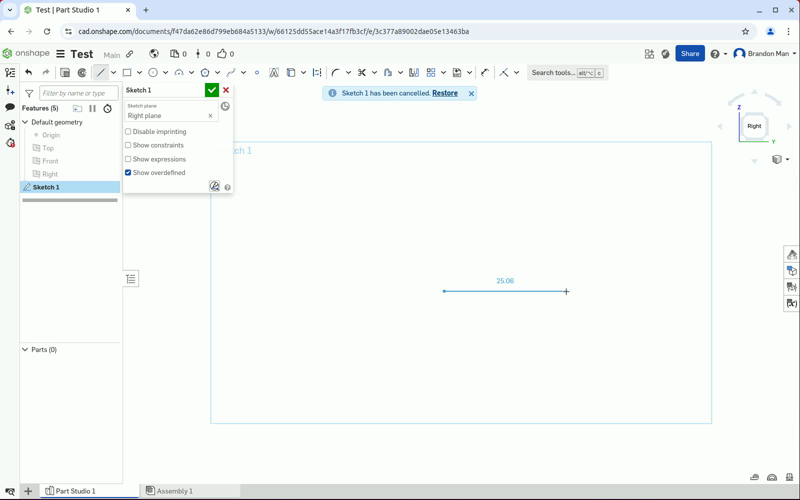
key_up(shift)
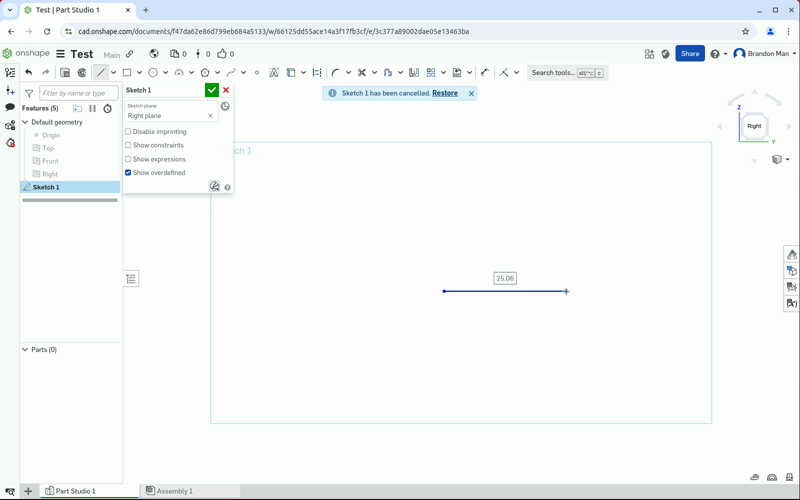
key(esc)
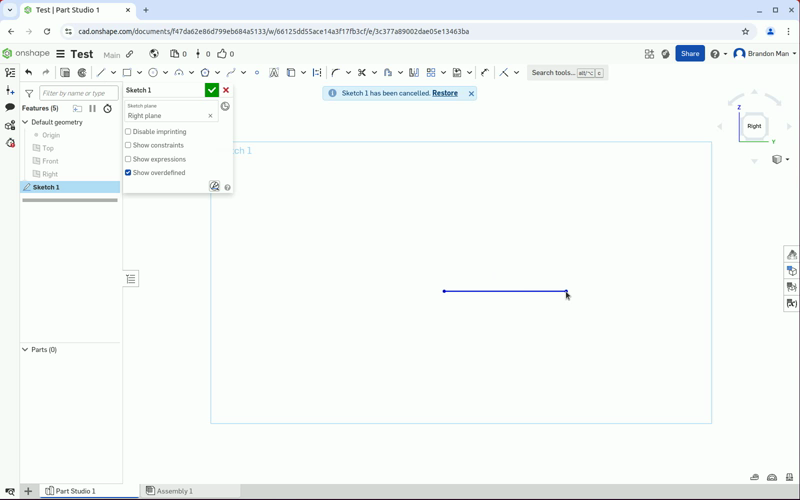
key(a)
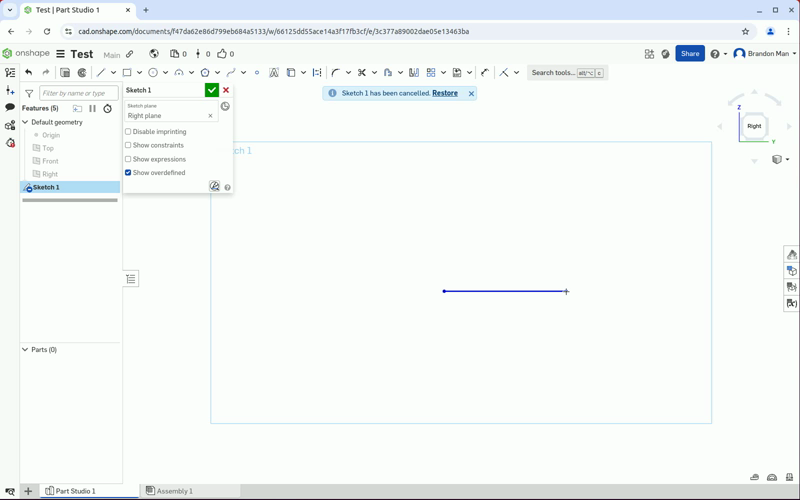
mouse_move(566, 291)
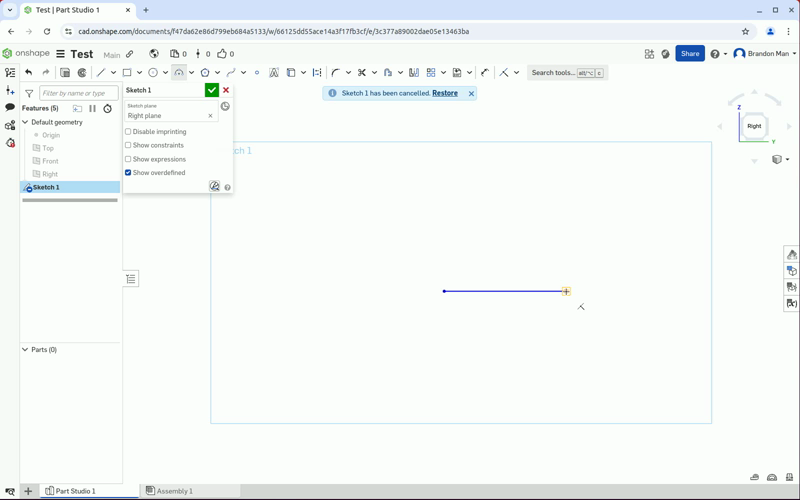
click(566, 291)
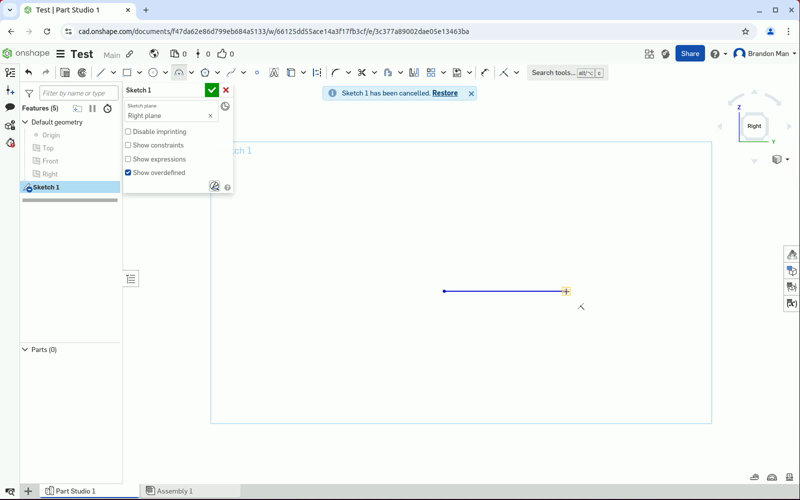
key_down(shift)
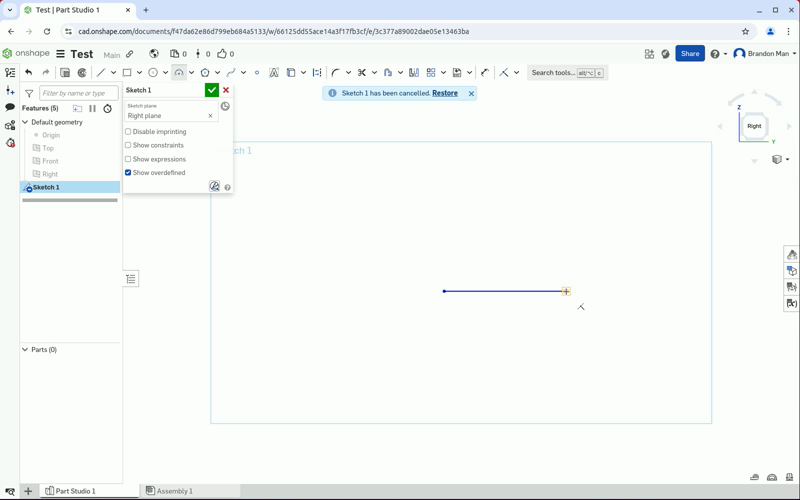
mouse_move(566, 277)
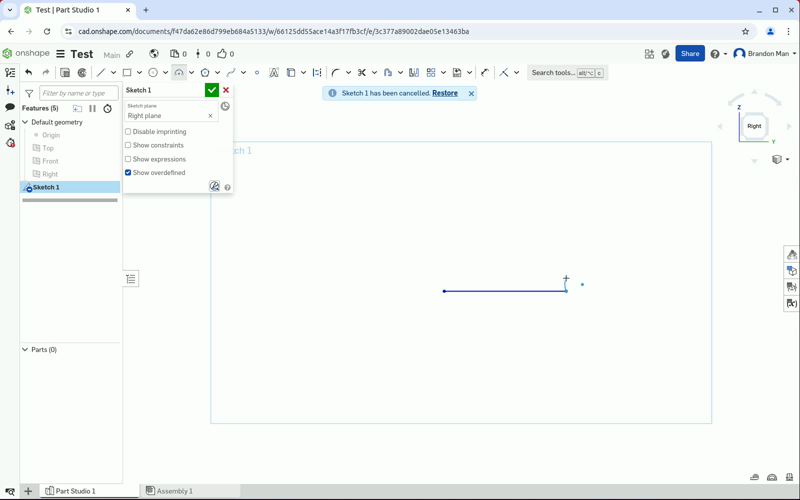
click(566, 277)
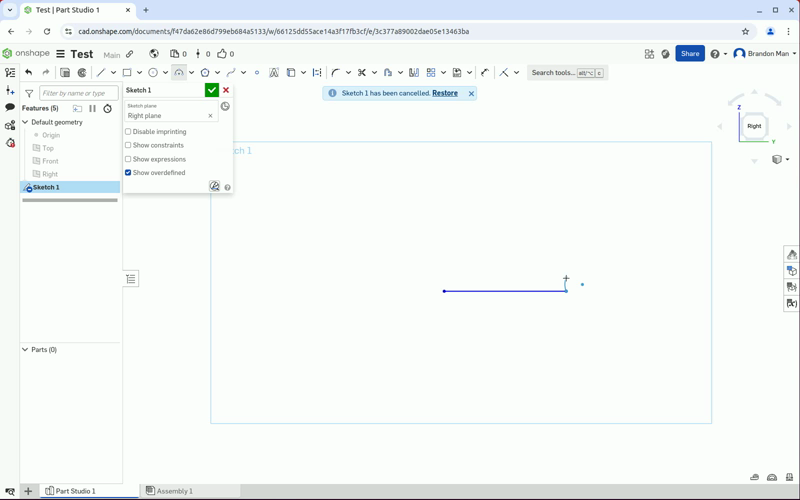
mouse_move(573, 284)
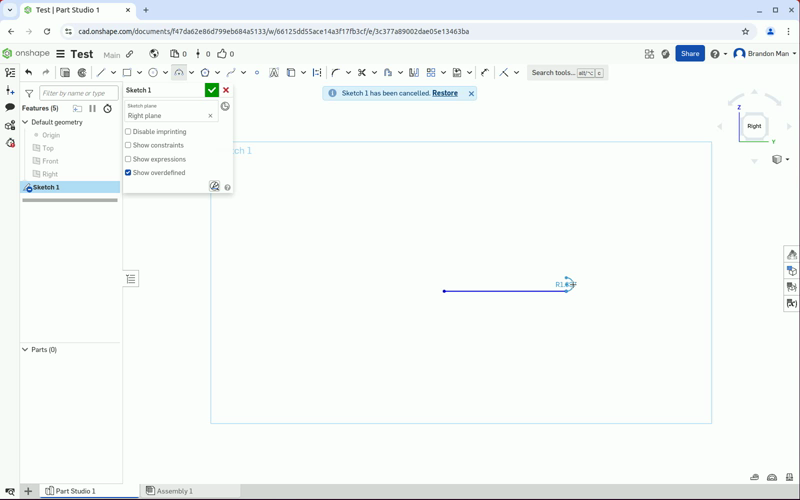
click(573, 284)
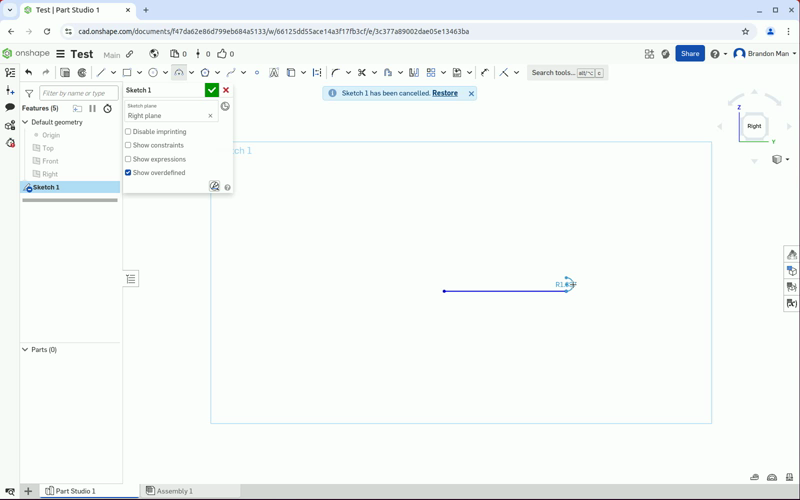
key_up(shift)
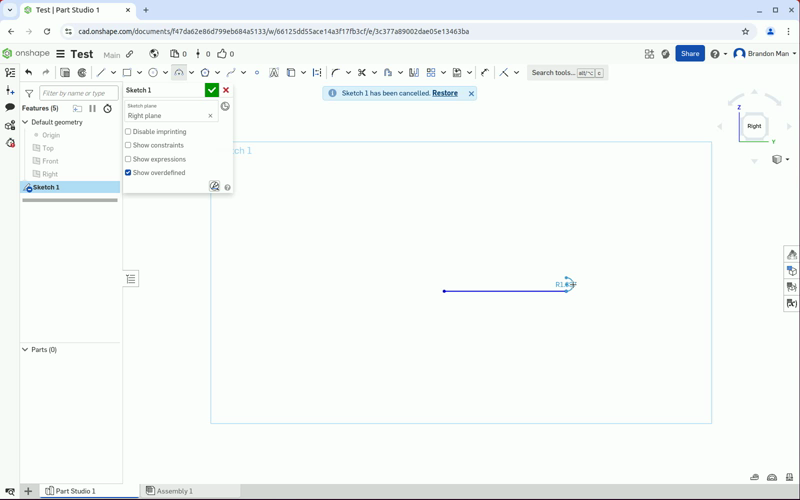
key(esc)
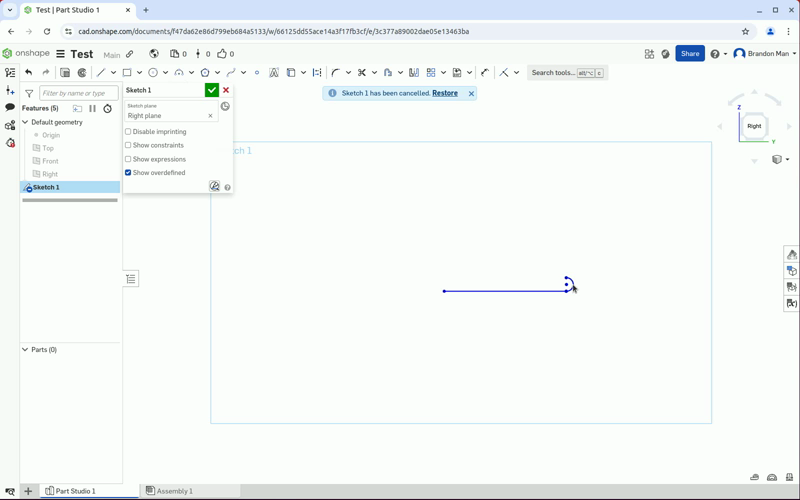
key(l)
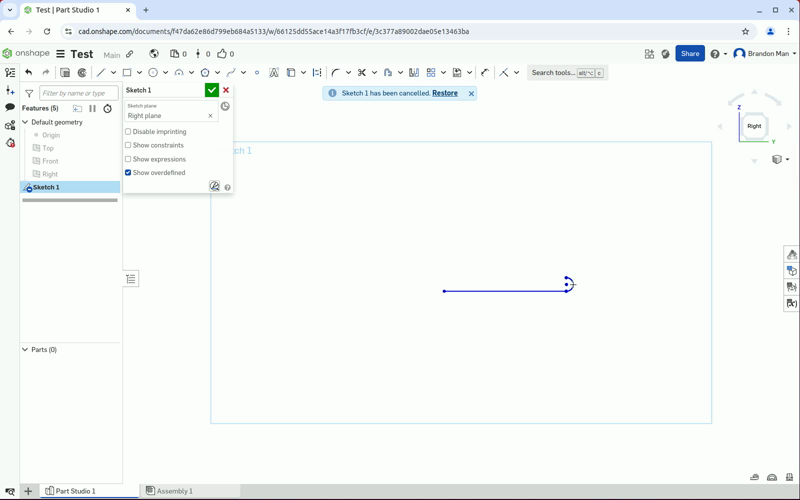
mouse_move(566, 277)
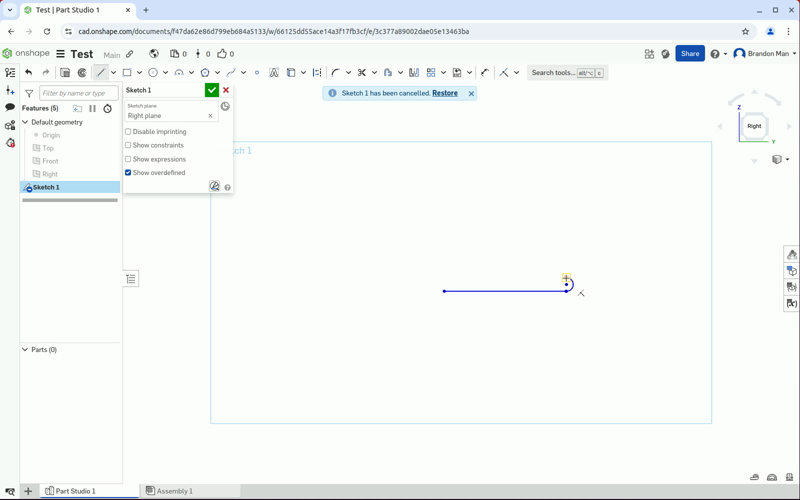
click(566, 277)
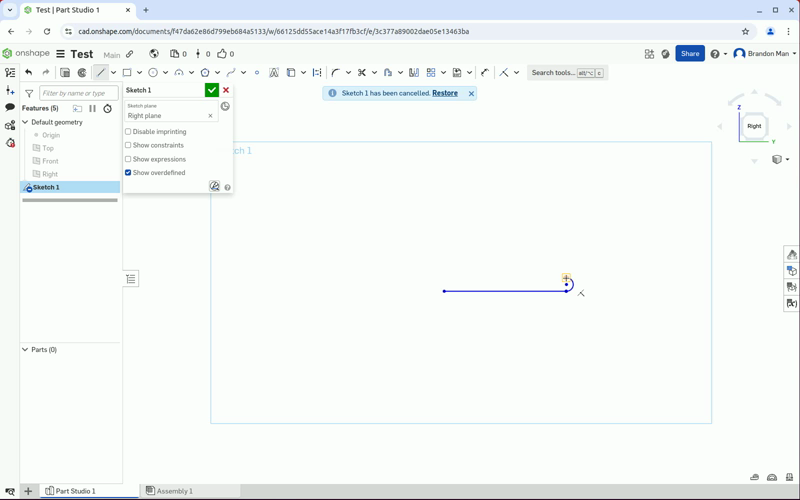
key_down(shift)
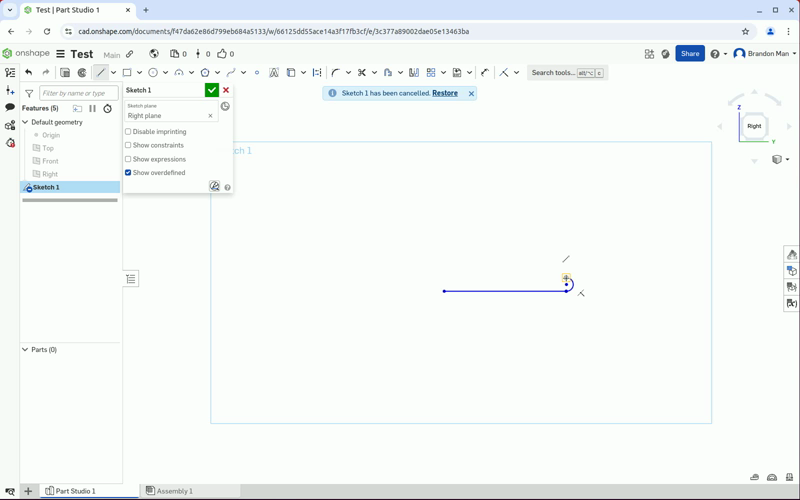
mouse_move(444, 277)
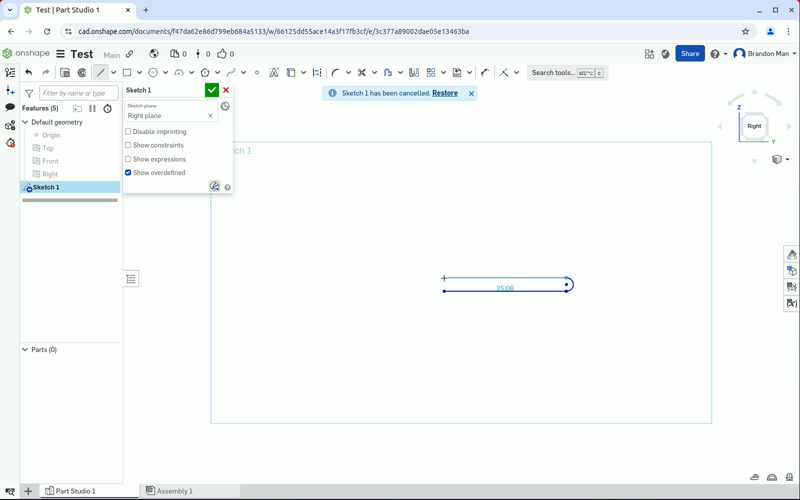
click(444, 277)
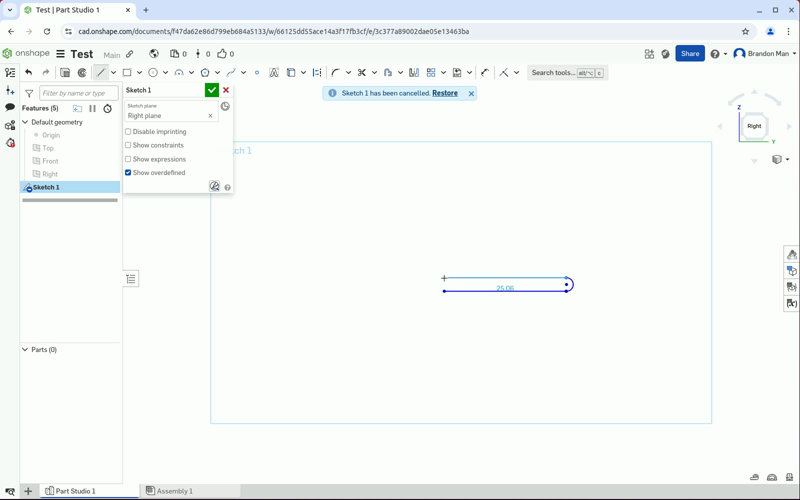
key_up(shift)
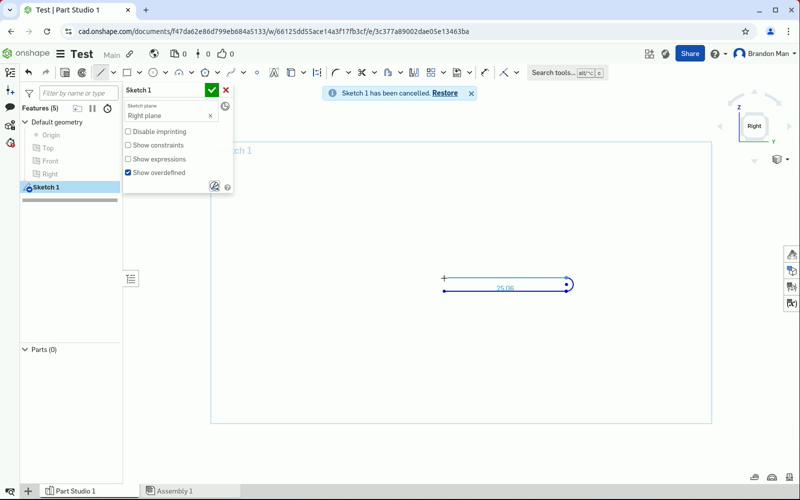
key(esc)
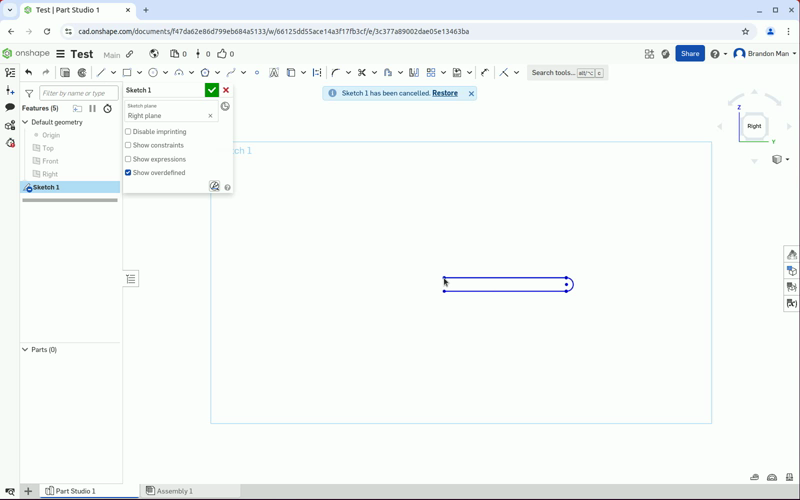
key(a)
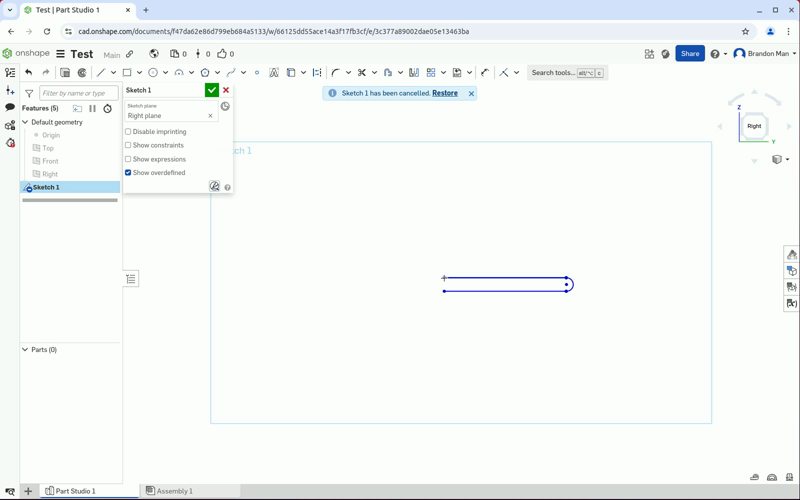
mouse_move(444, 277)
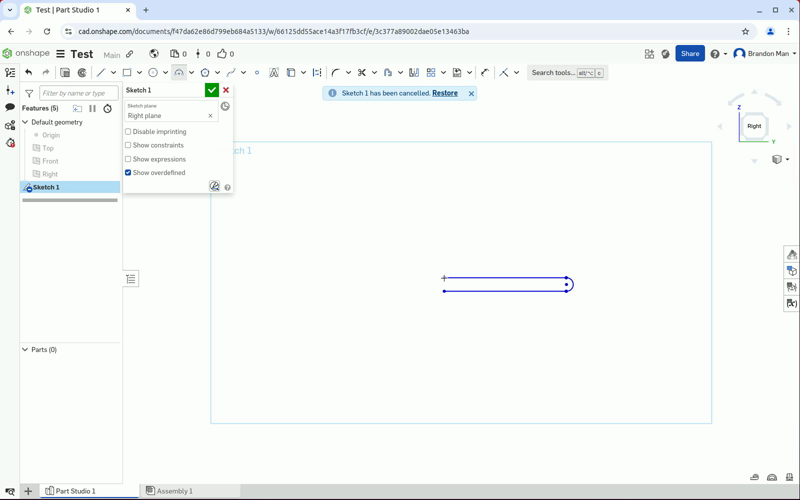
click(444, 277)
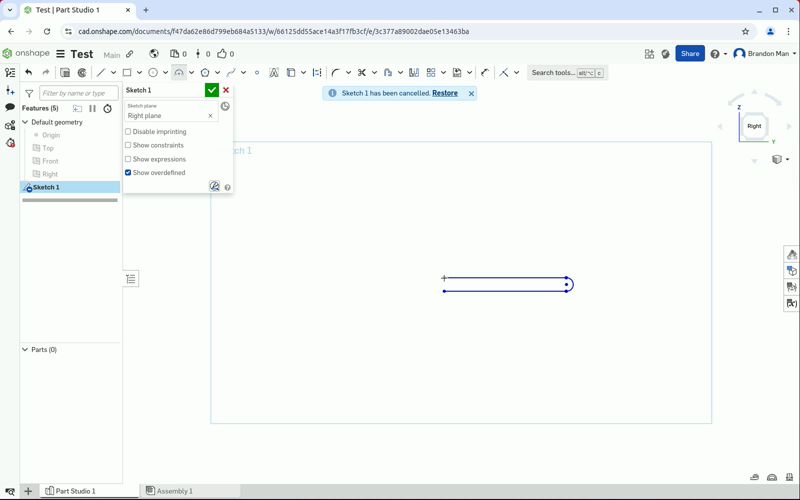
mouse_move(444, 291)
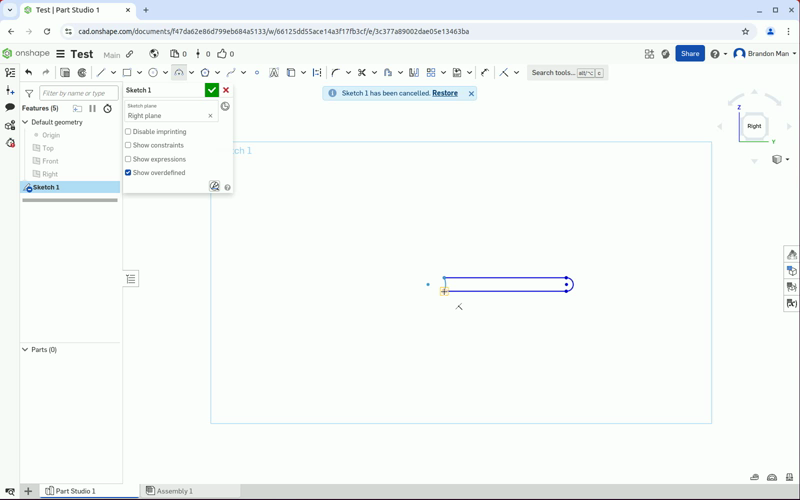
click(444, 291)
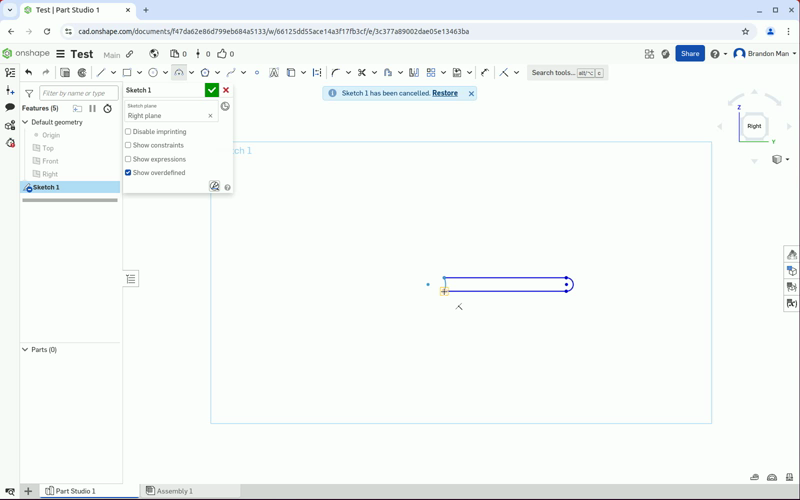
key_down(shift)
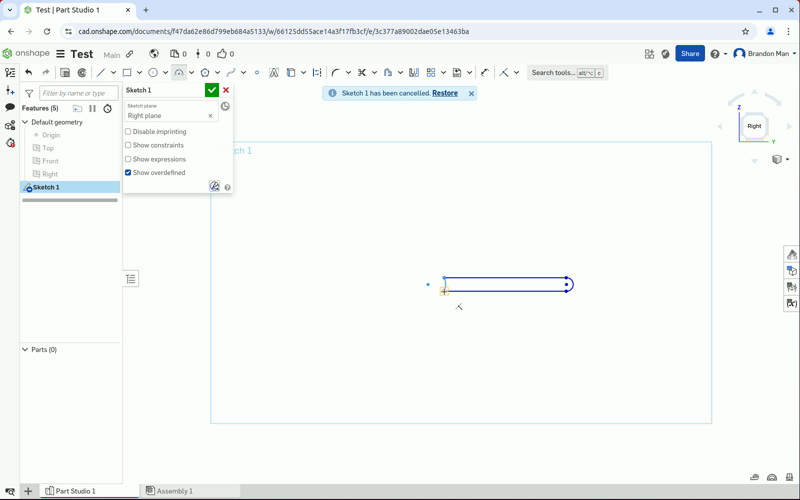
mouse_move(451, 284)
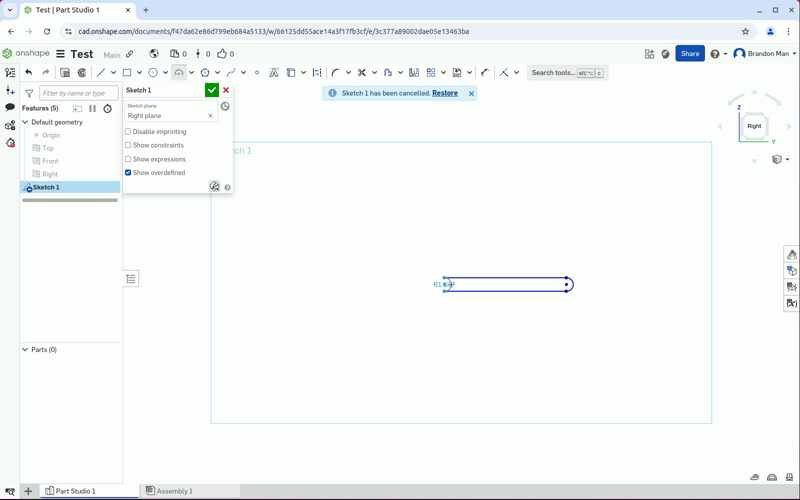
click(451, 284)
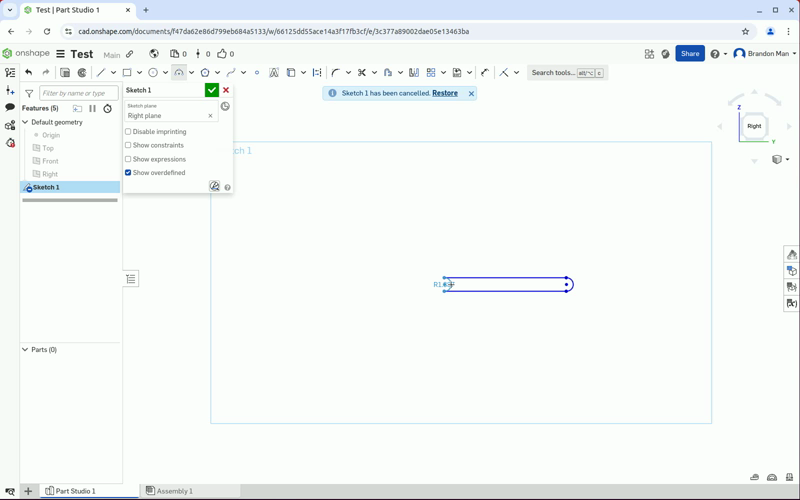
key_up(shift)
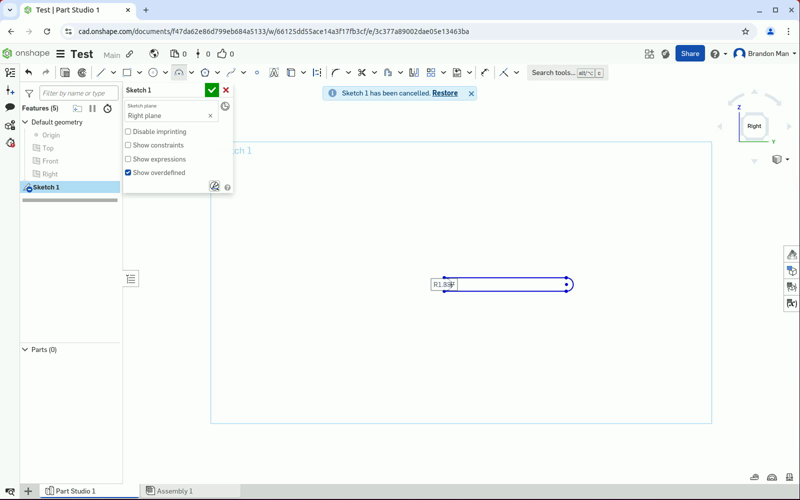
key(esc)
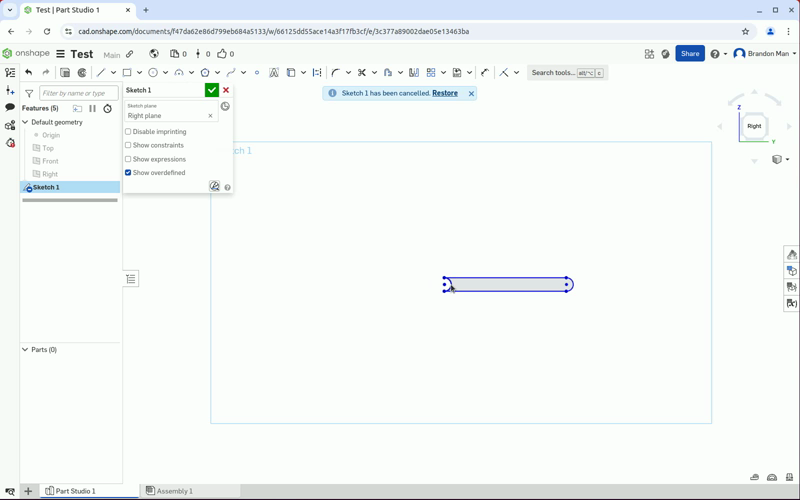
mouse_move(456, 280)
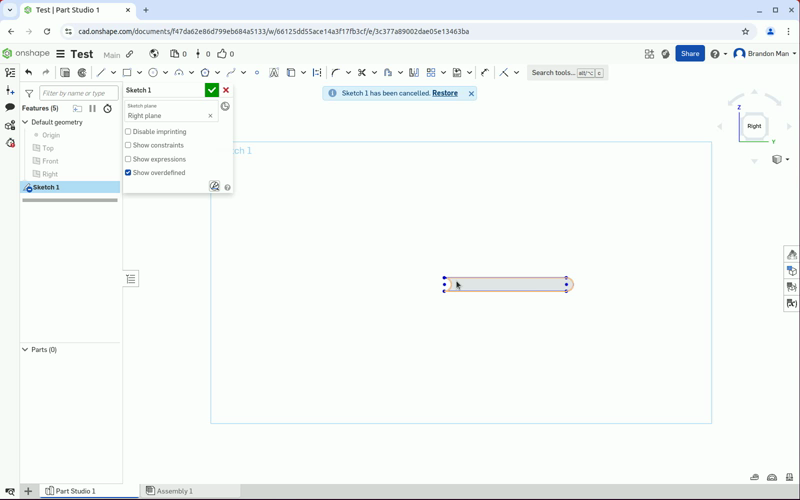
scroll(6)
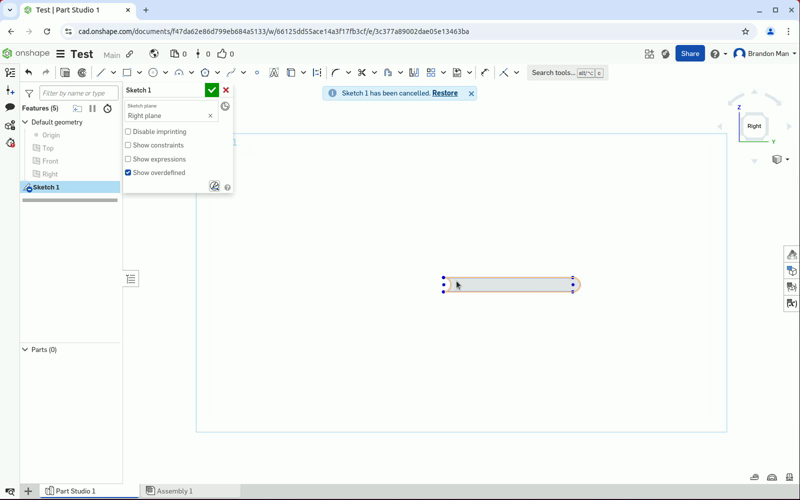
scroll(6)
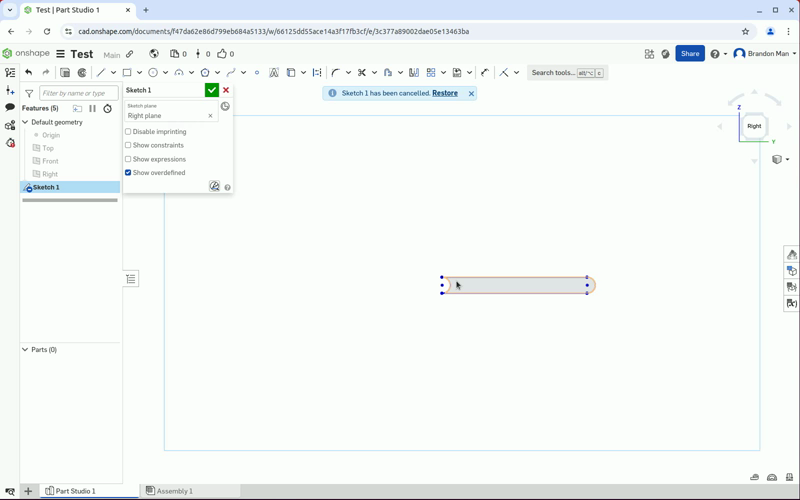
scroll(6)
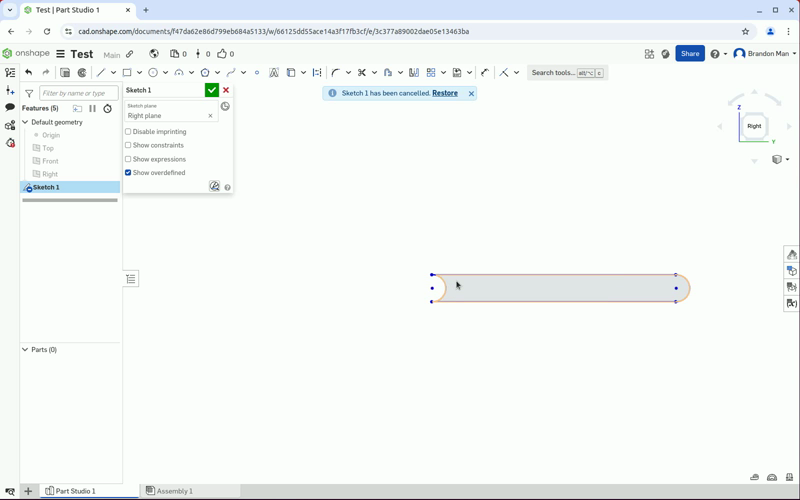
scroll(6)
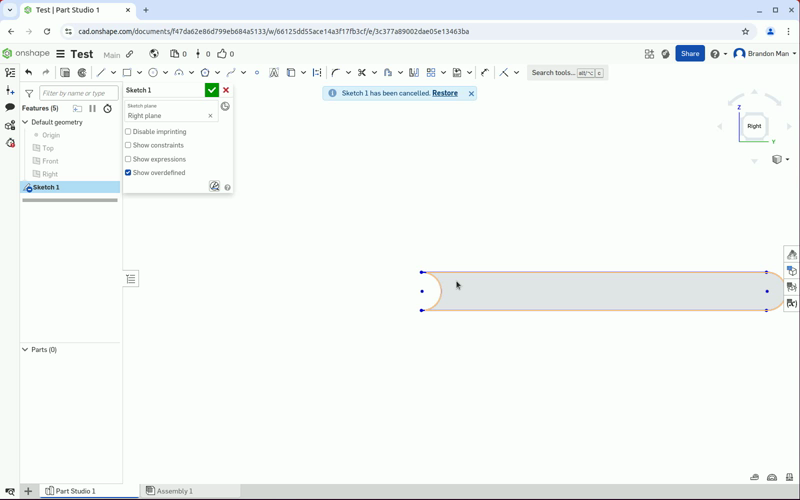
scroll(6)
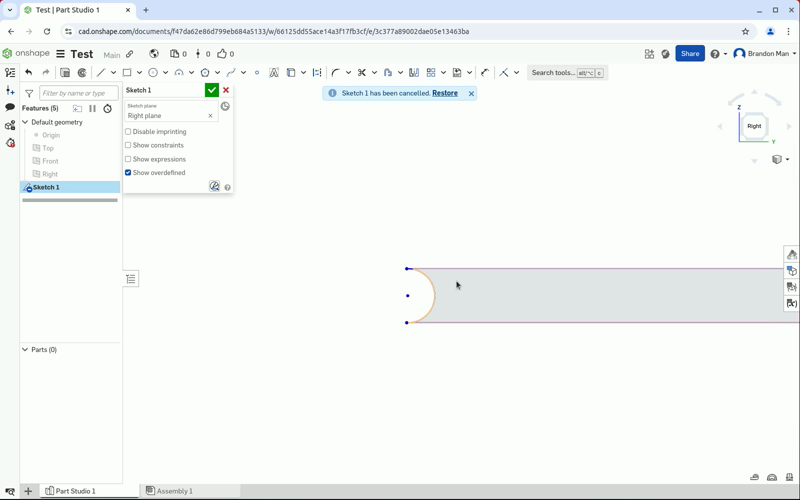
scroll(6)
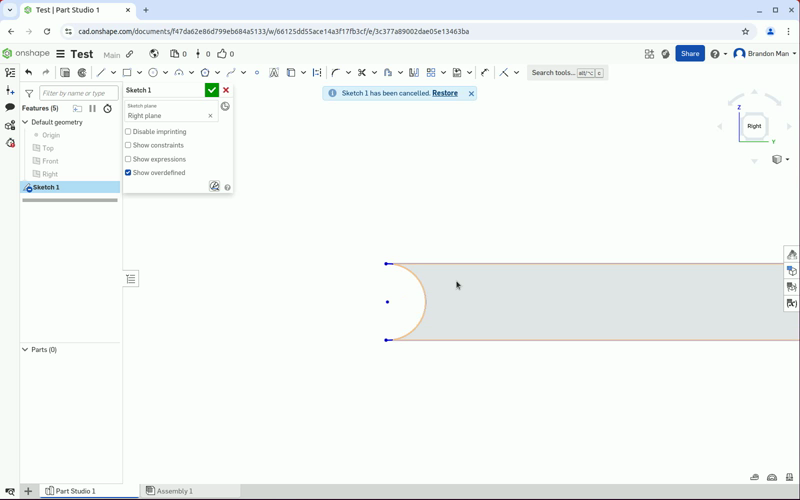
scroll(6)
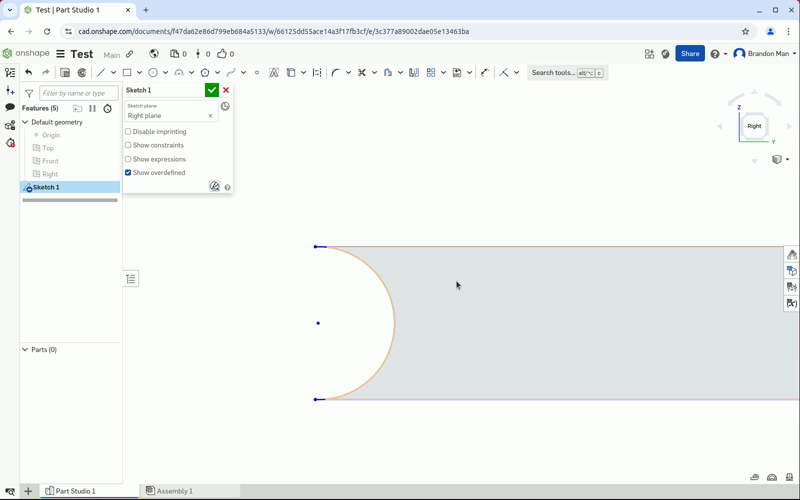
click(456, 280)
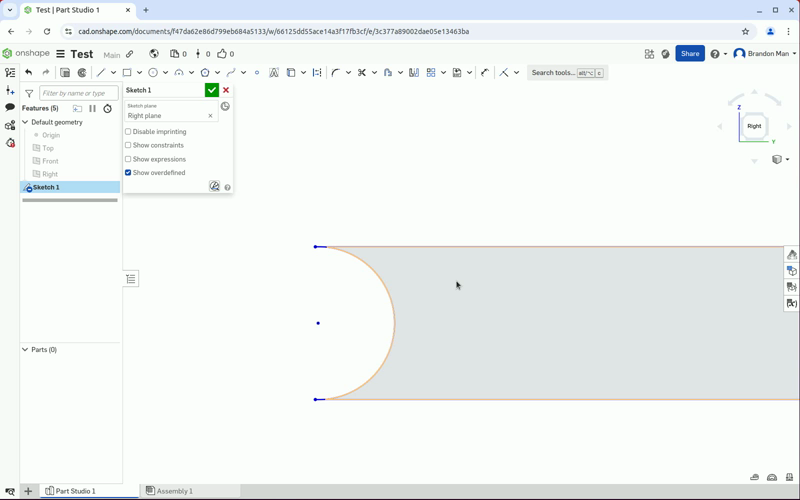
scroll(-6)
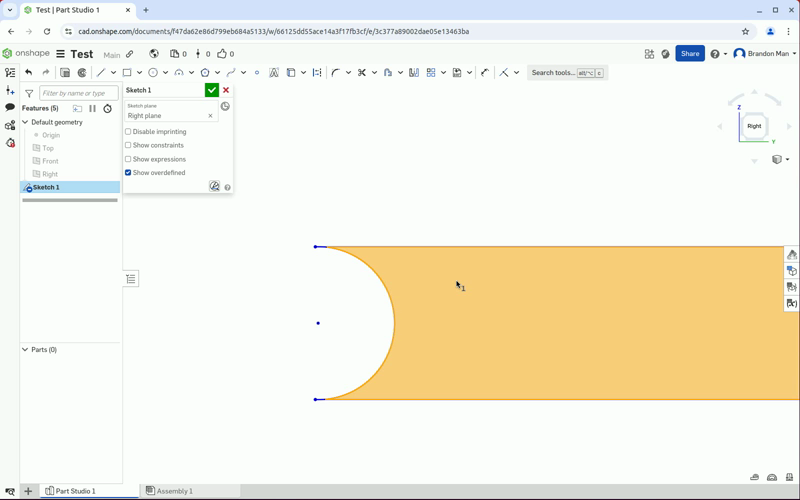
scroll(-6)
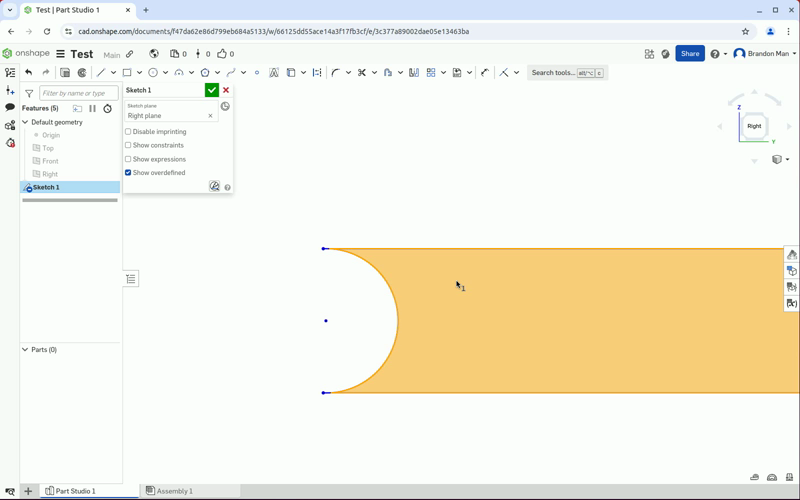
scroll(-6)
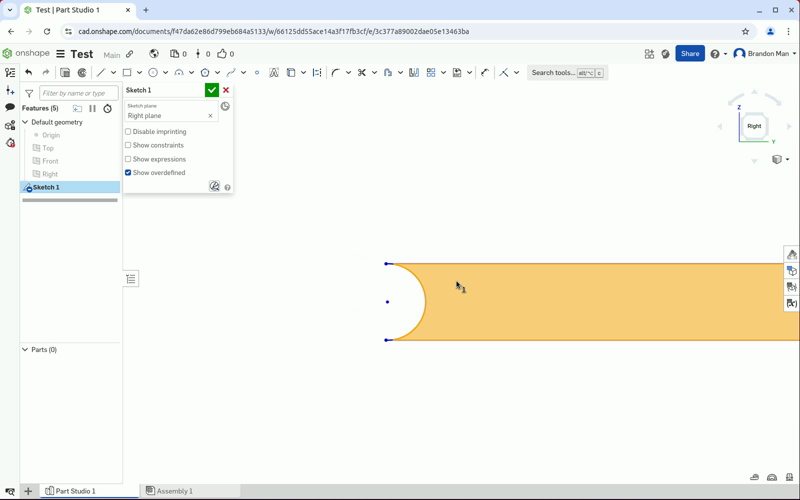
scroll(-6)
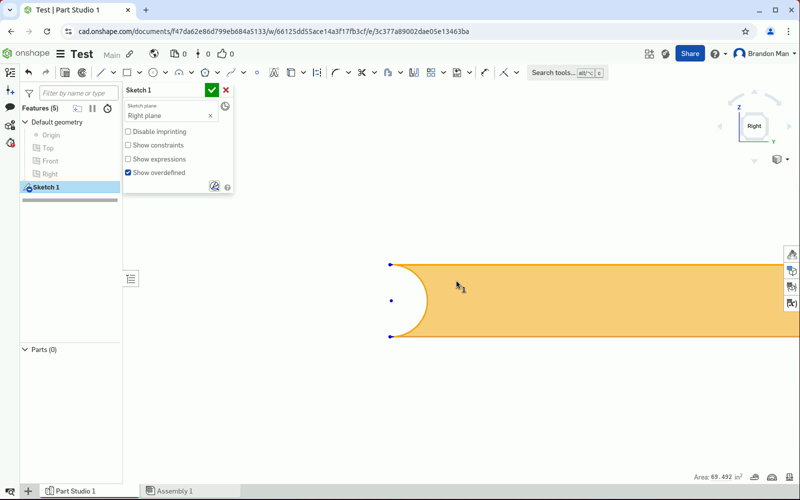
scroll(-6)
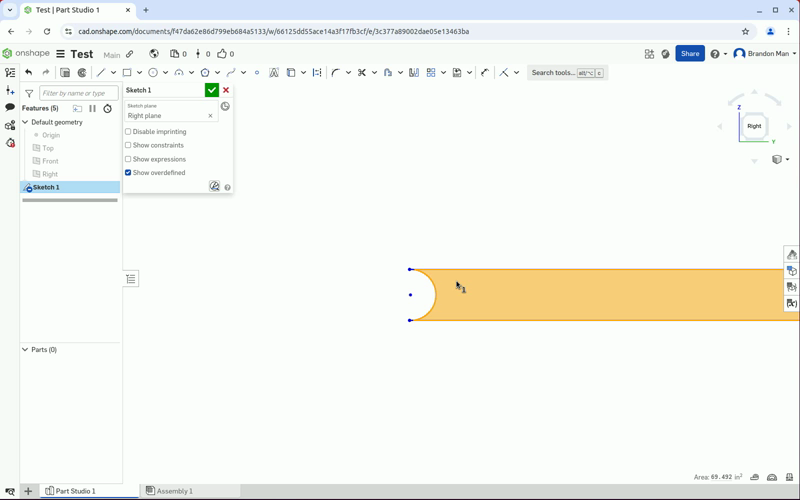
scroll(-6)
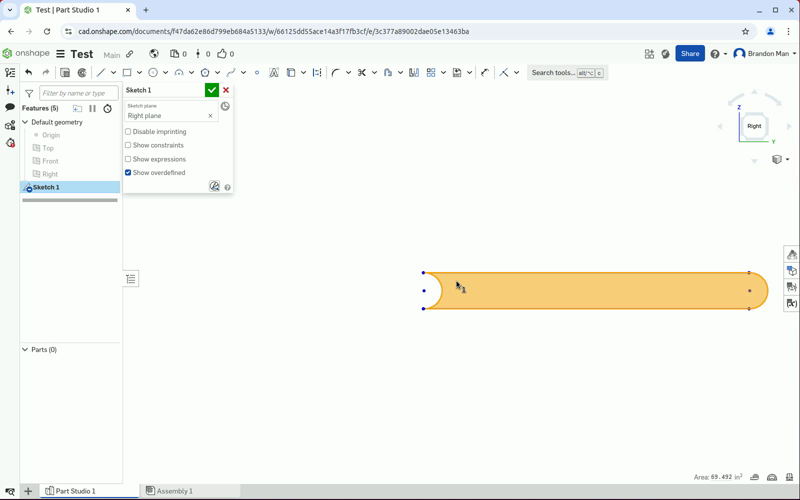
scroll(-6)
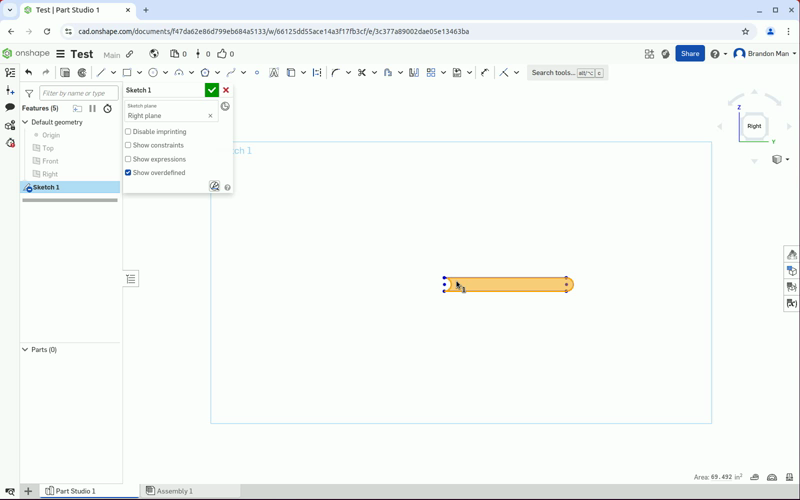
mouse_move(73, 352)
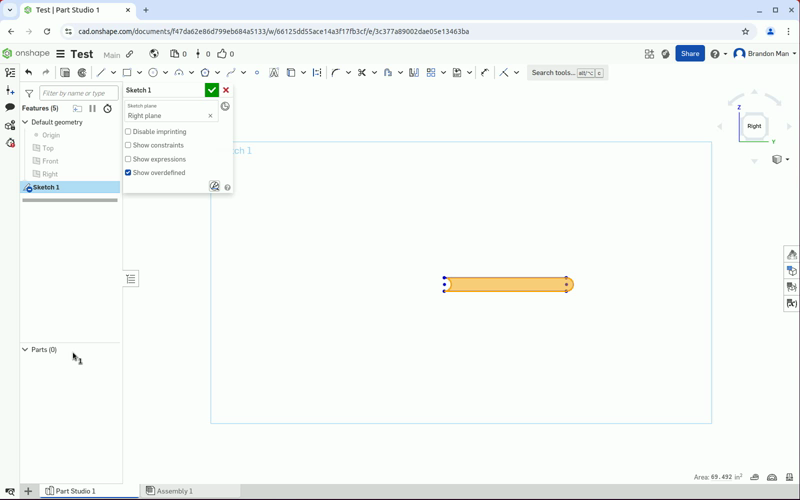
key(shift+y)
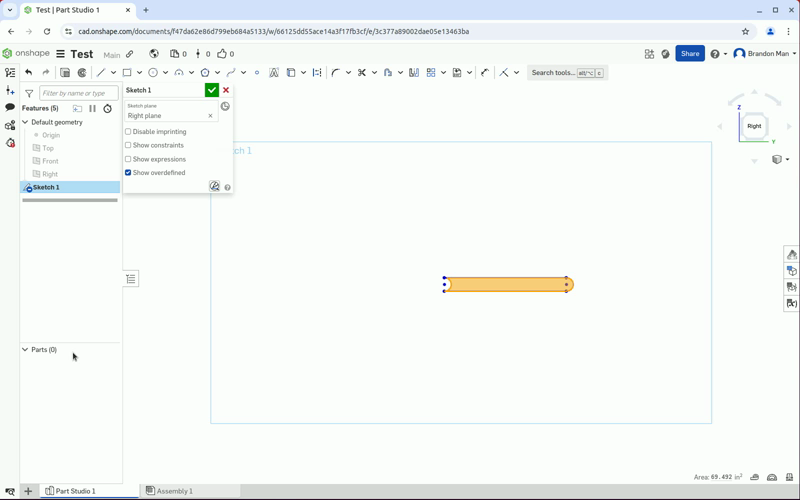
key(shift+e)
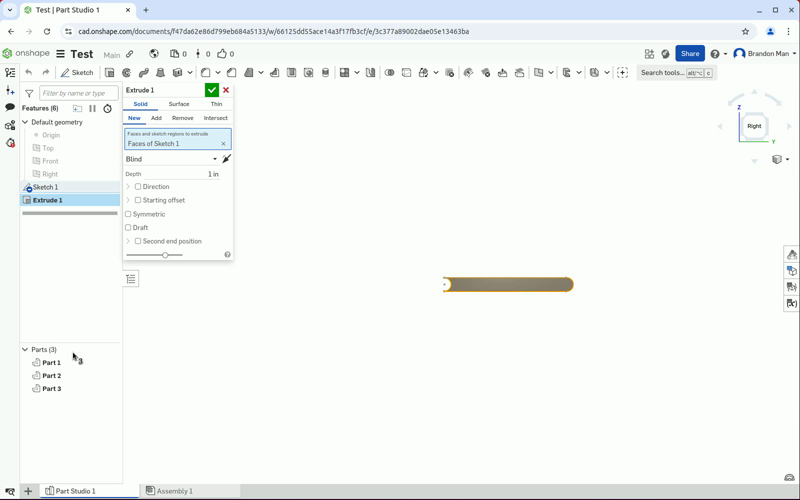
mouse_move(143, 106)
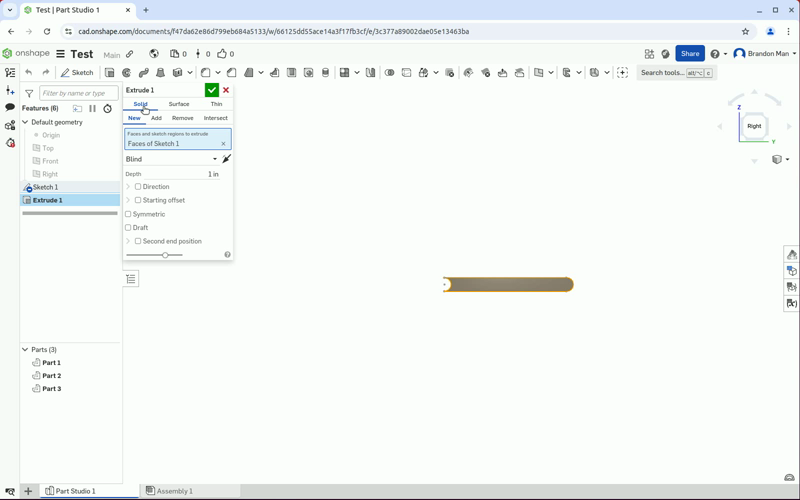
click(143, 106)
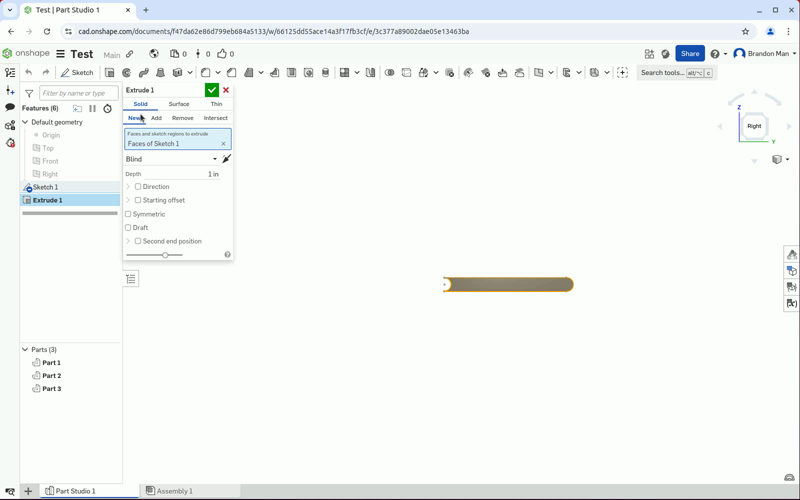
mouse_move(137, 120)
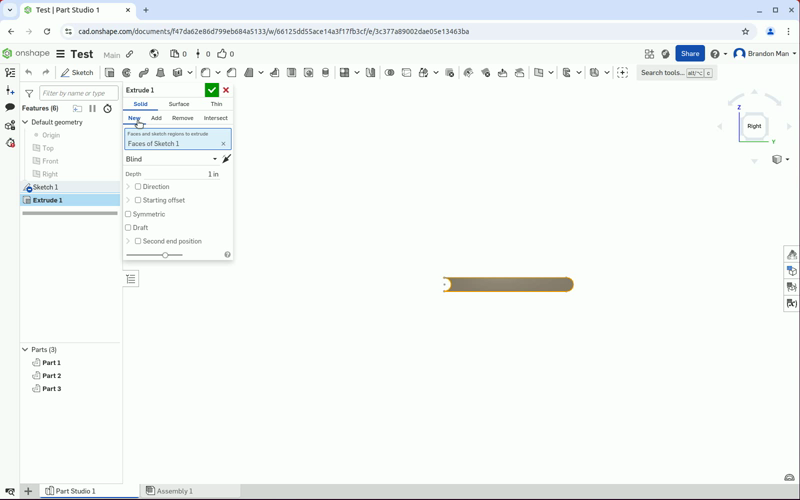
click(137, 120)
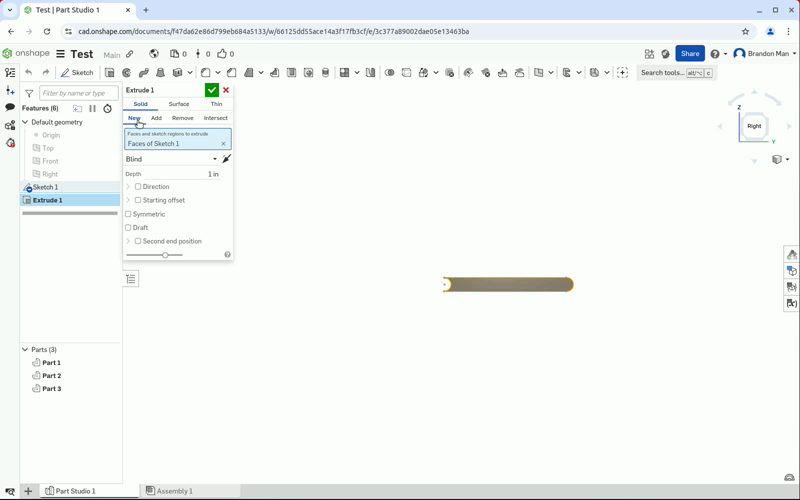
key(tab, 4)
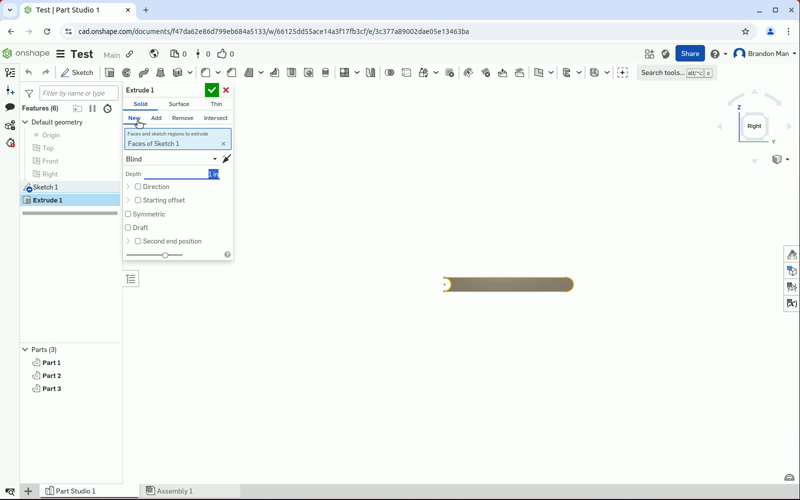
text(1.444)
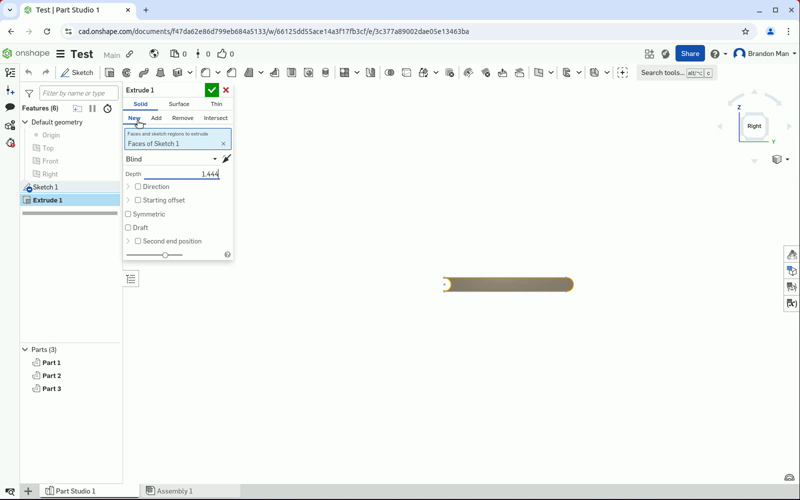
key(enter)
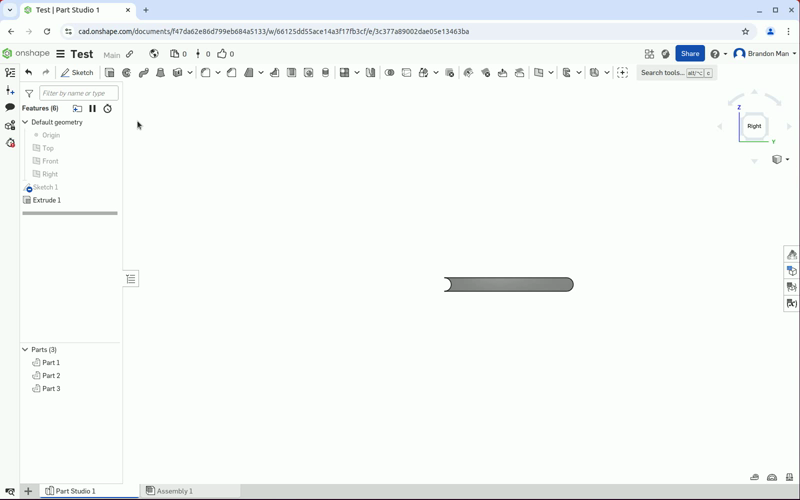
key(shift+h)
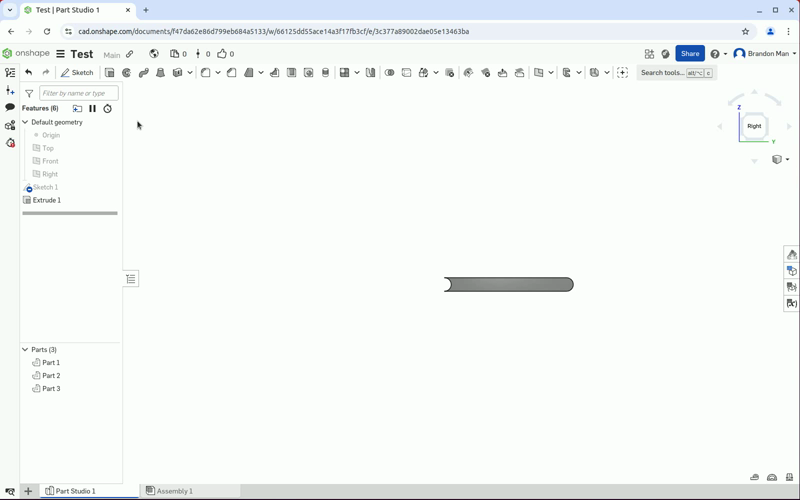
key(shift+h)
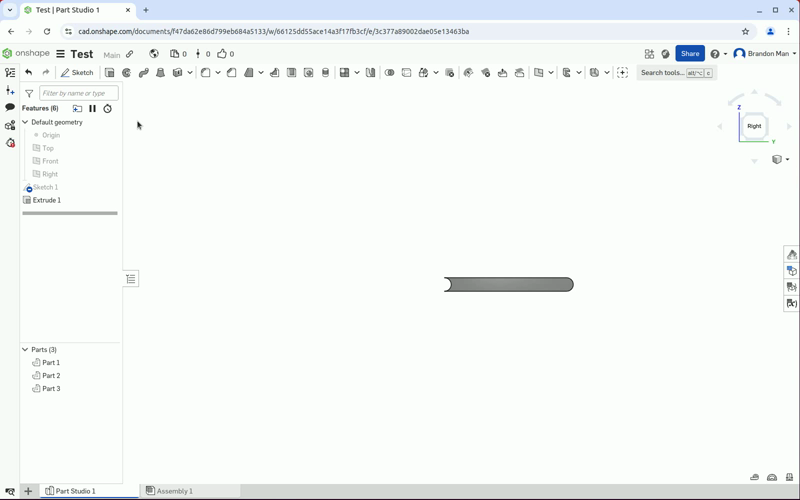
mouse_move(73, 189)
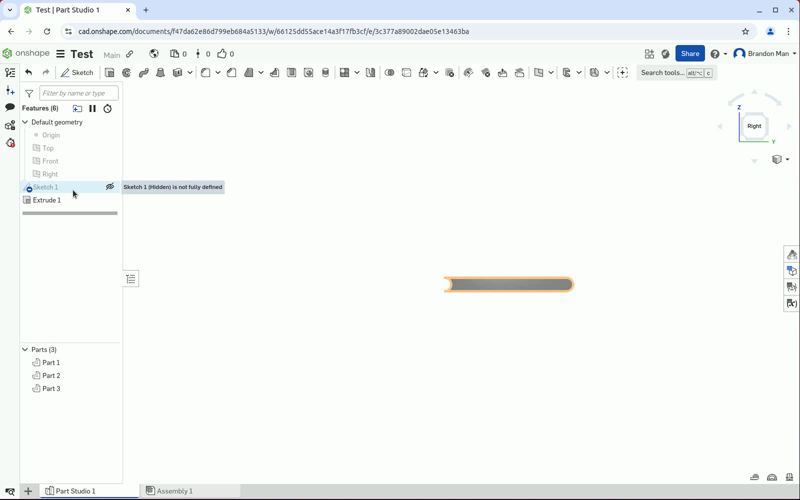
click(73, 189)
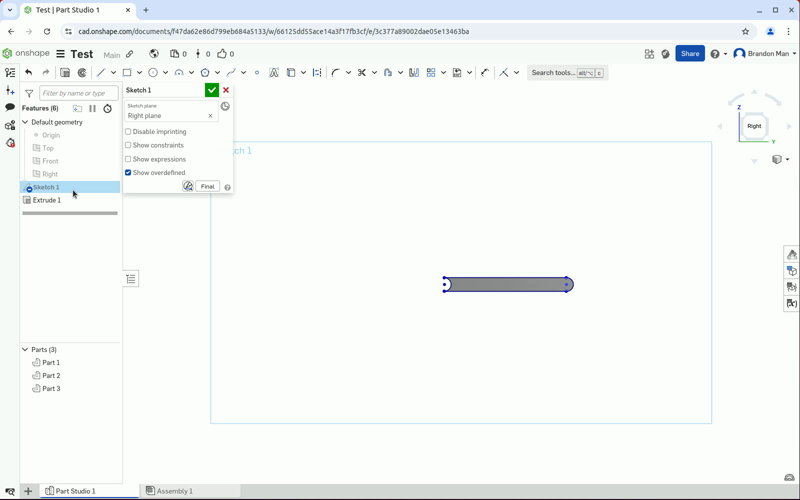
mouse_move(229, 92)
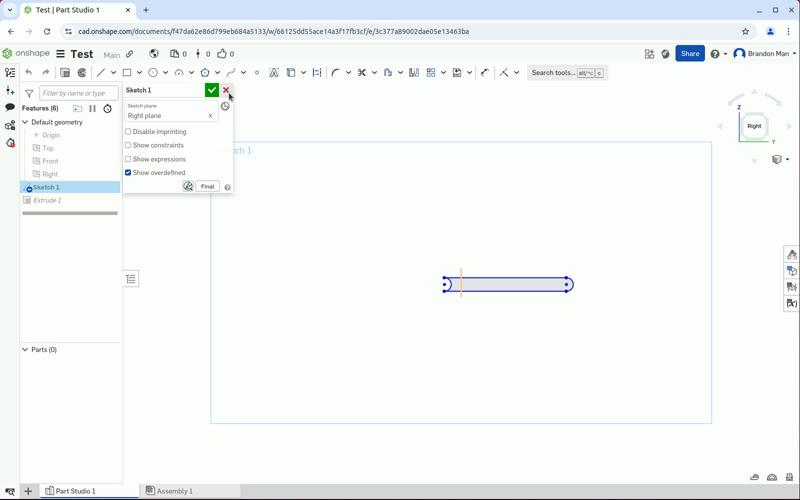
click(229, 92)
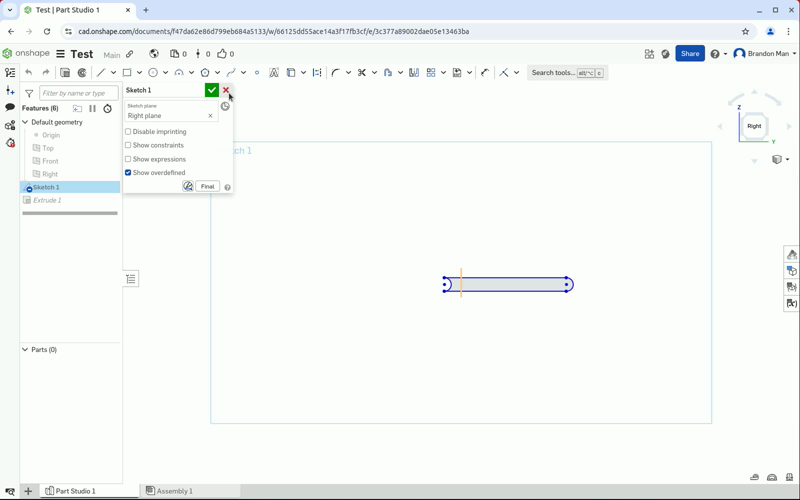
key(shift+s)
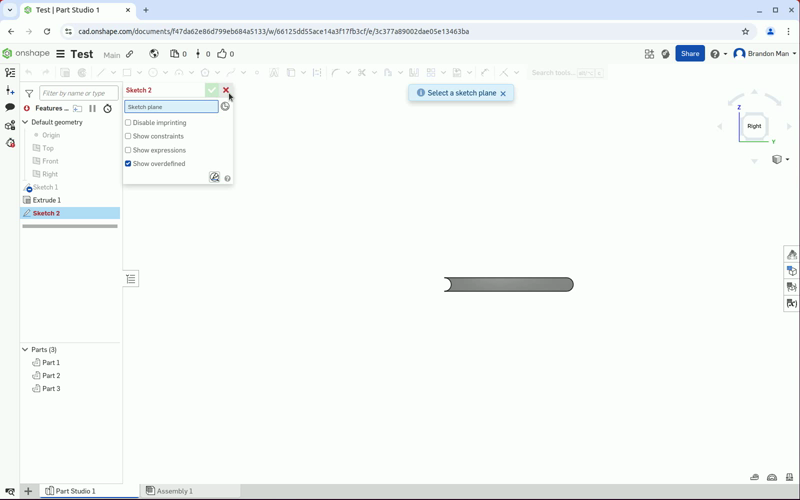
mouse_move(73, 176)
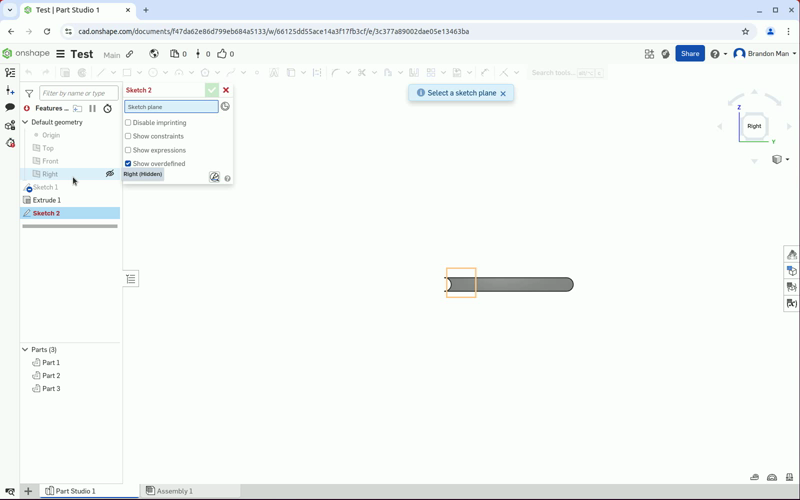
click(73, 176)
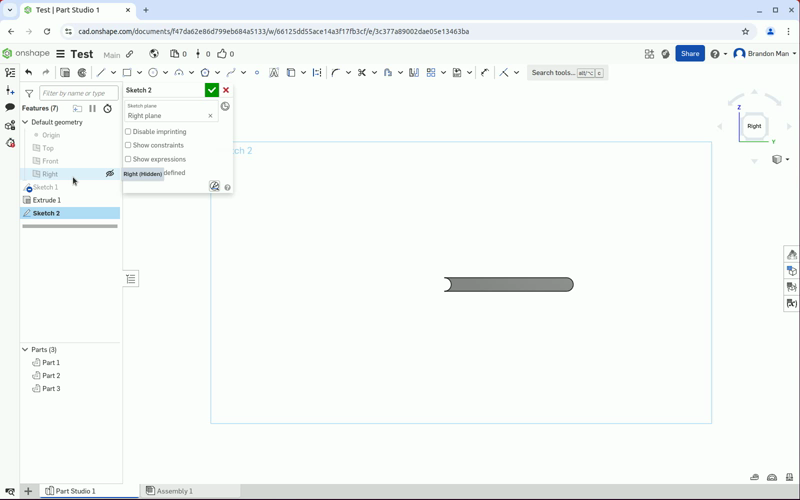
mouse_move(73, 352)
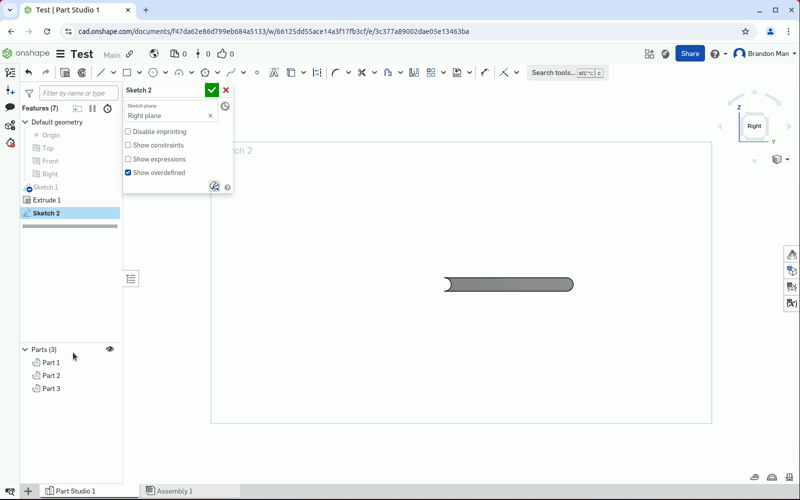
key(y)
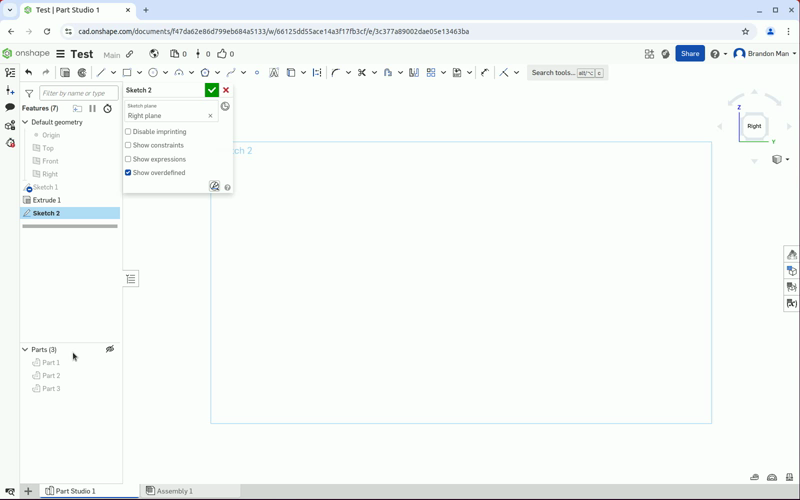
key(a)
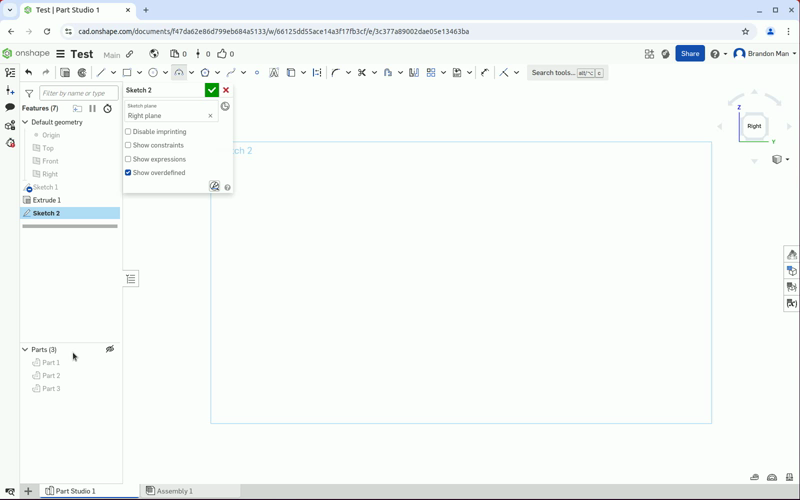
key_down(shift)
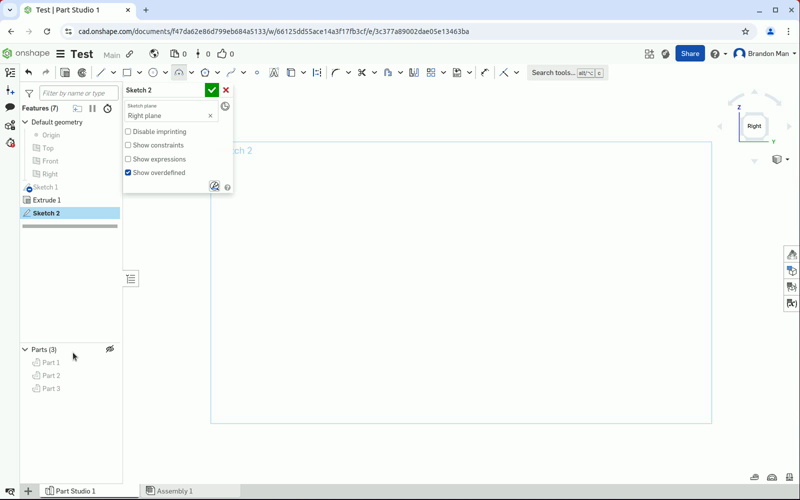
mouse_move(444, 291)
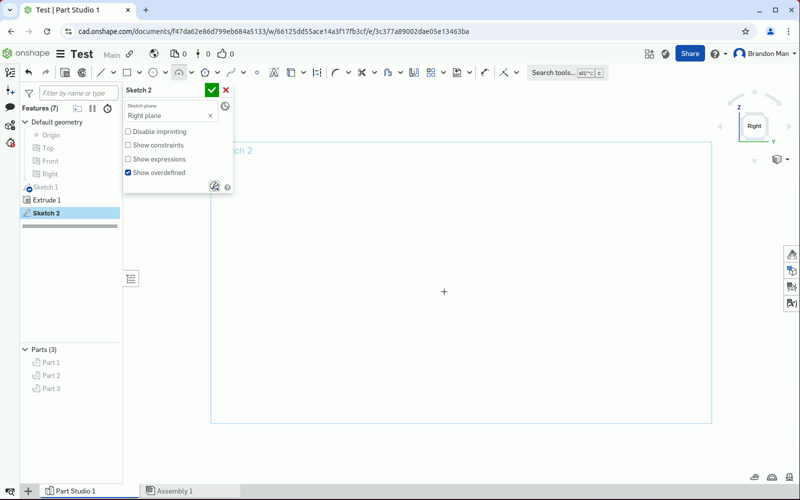
click(444, 291)
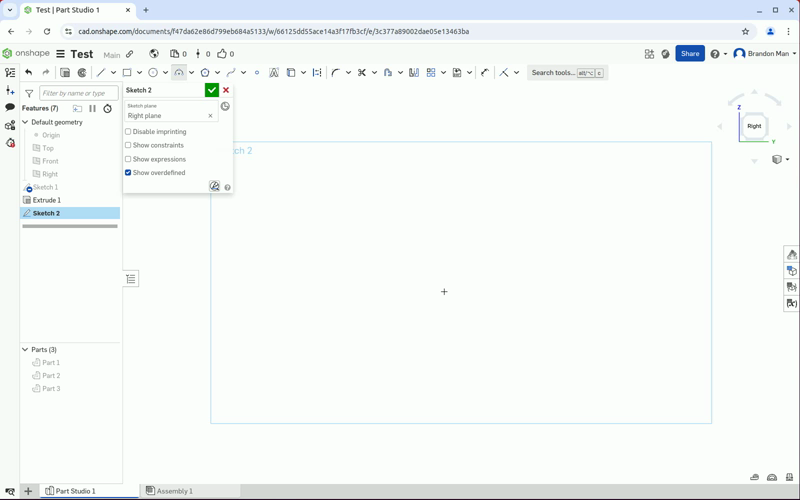
key_up(shift)
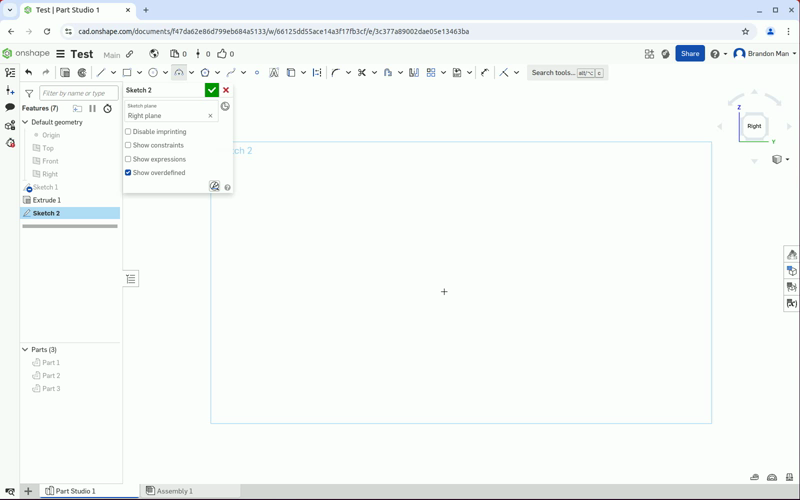
key_down(shift)
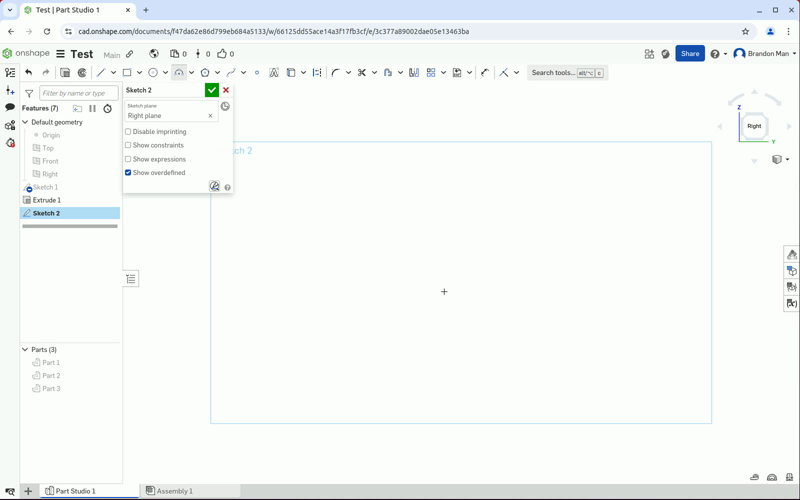
mouse_move(444, 276)
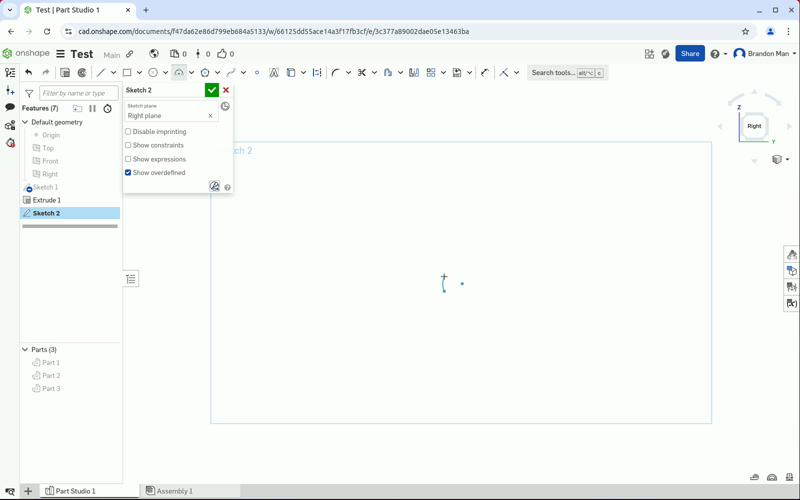
click(444, 276)
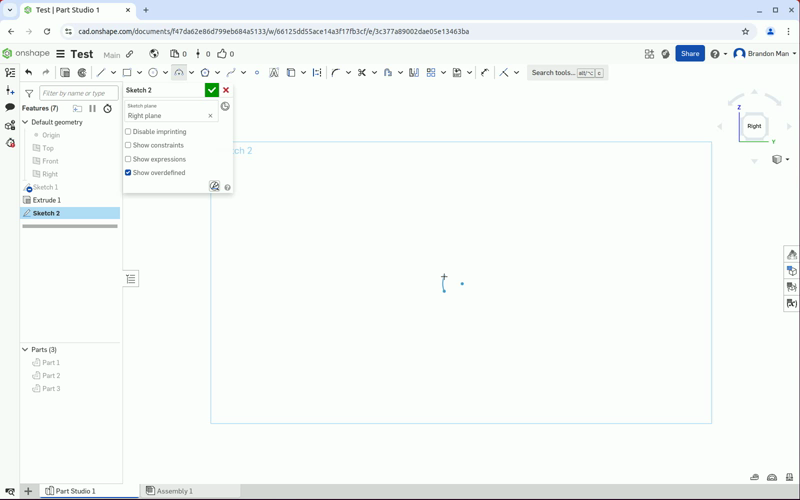
mouse_move(452, 283)
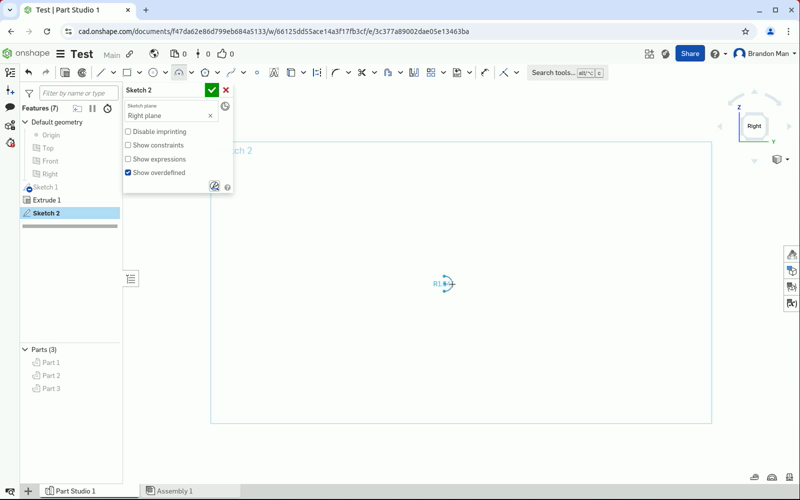
click(452, 283)
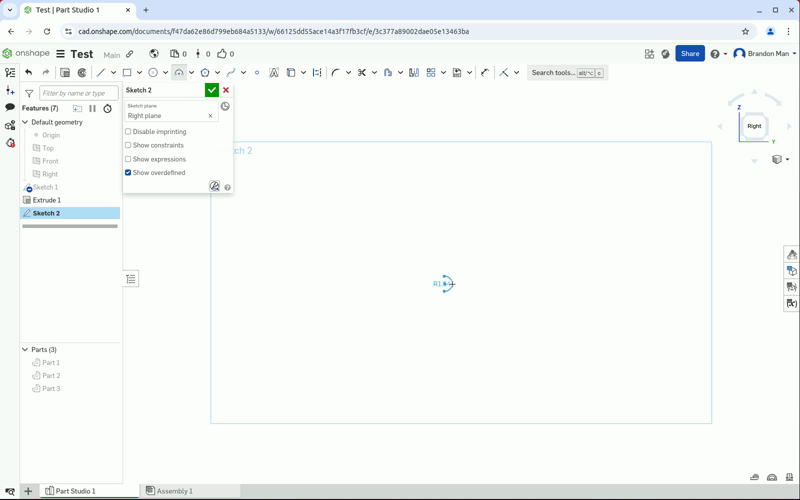
key_up(shift)
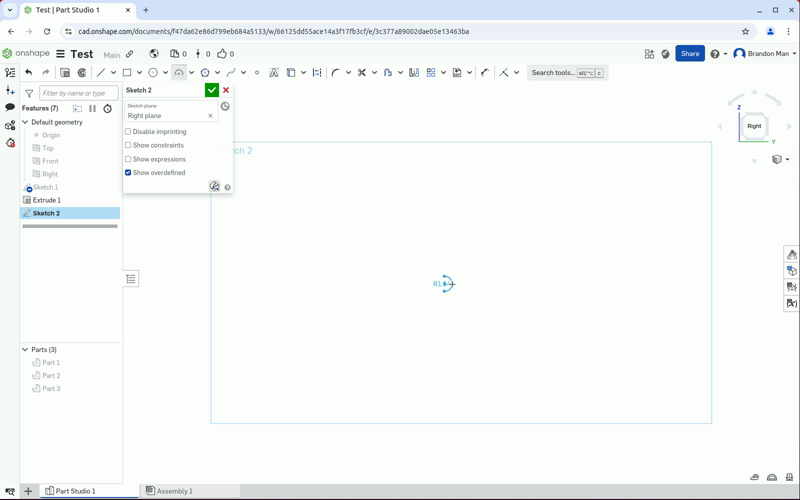
key(esc)
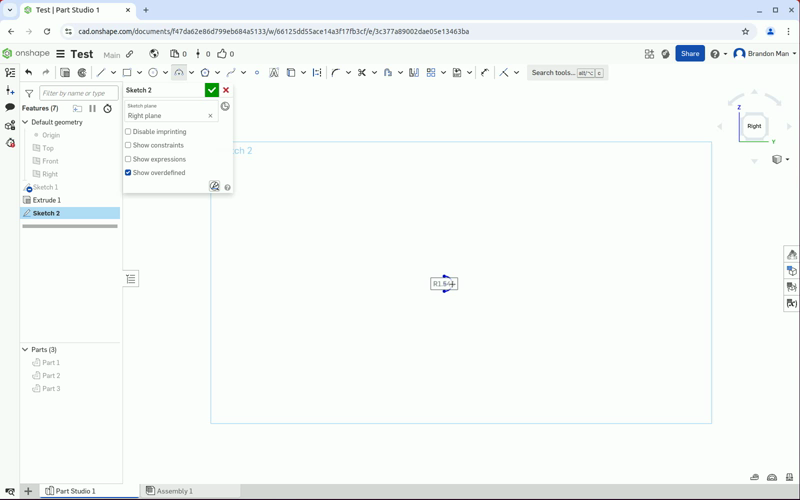
key(l)
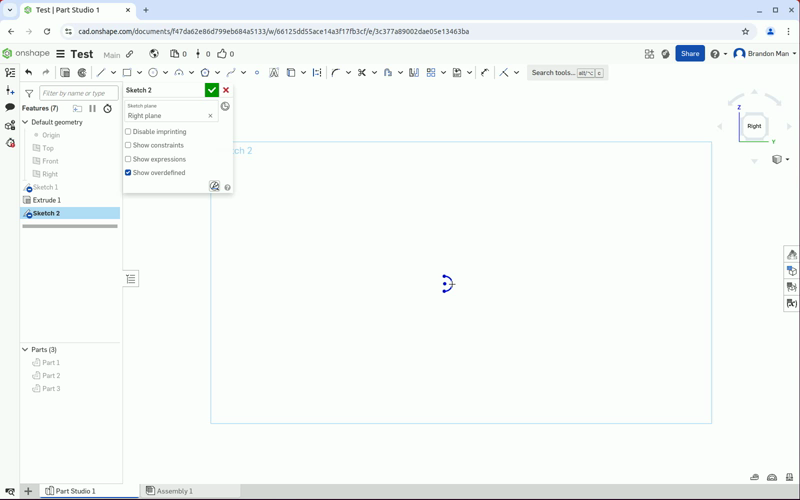
mouse_move(444, 276)
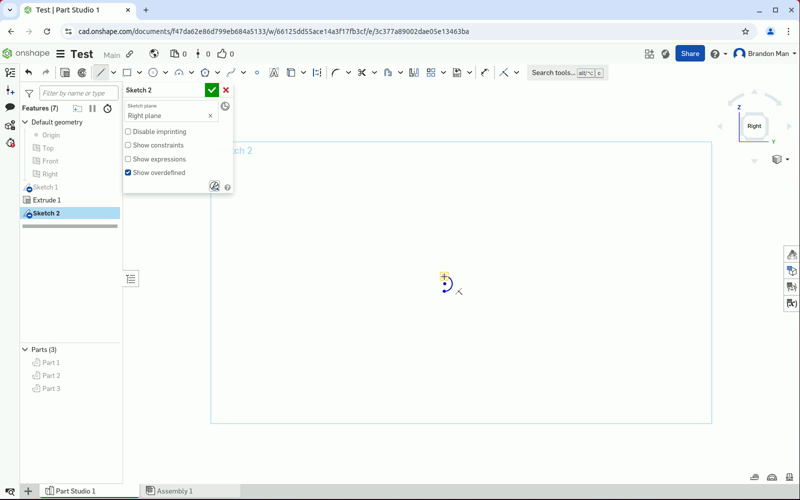
click(444, 276)
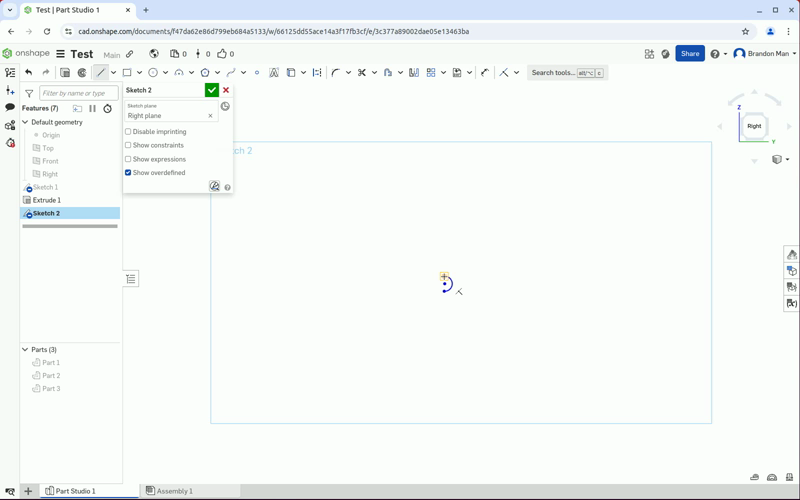
key_down(shift)
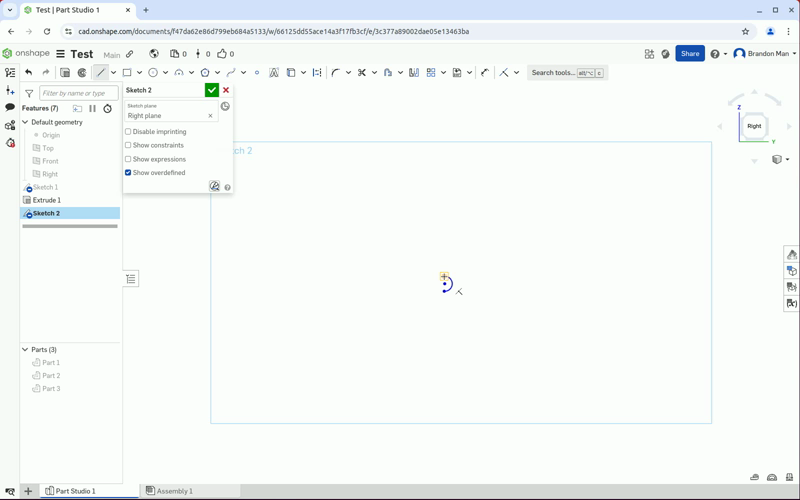
mouse_move(474, 276)
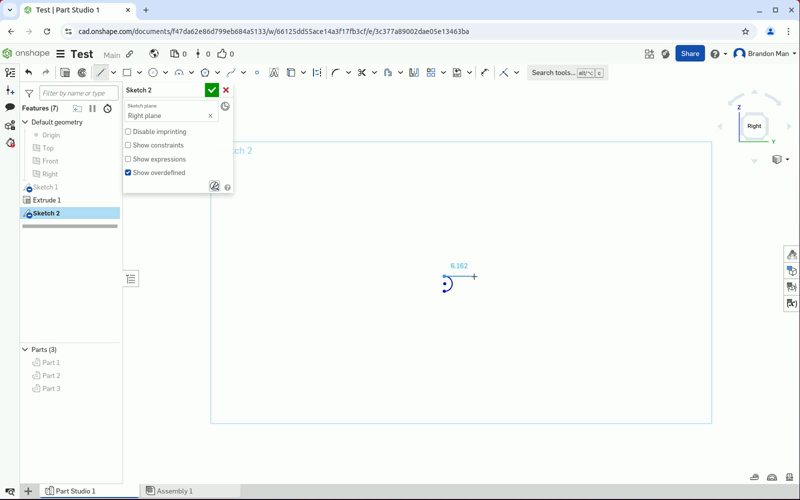
mouse_move(444, 279)
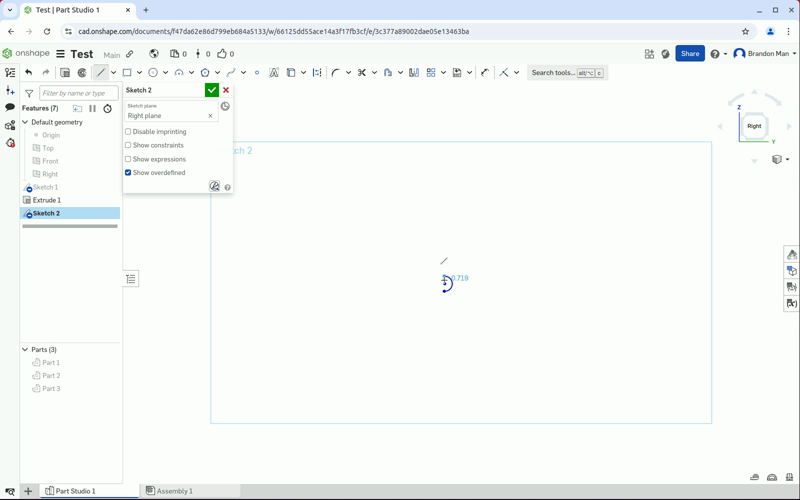
scroll(6)
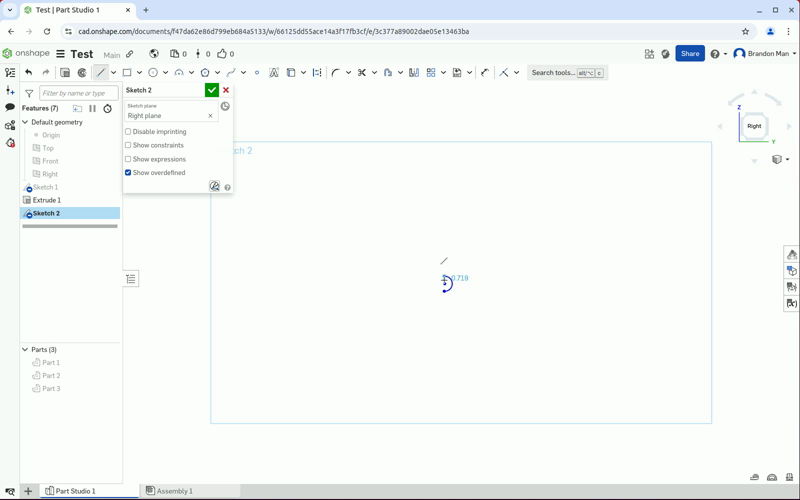
scroll(6)
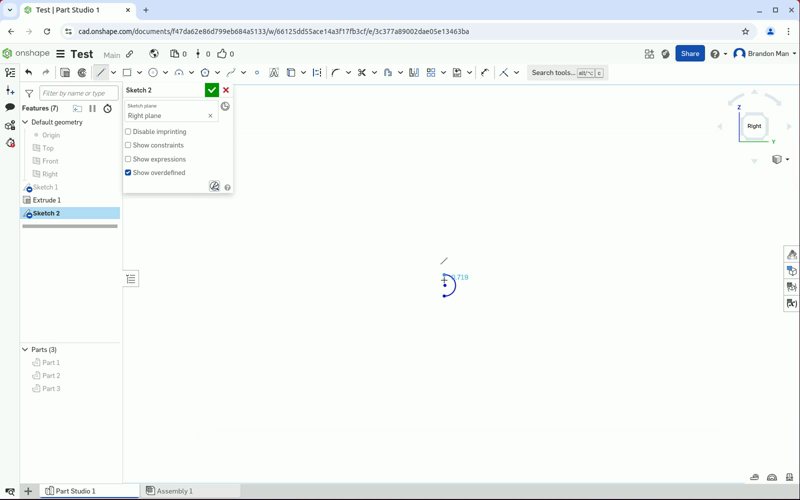
scroll(6)
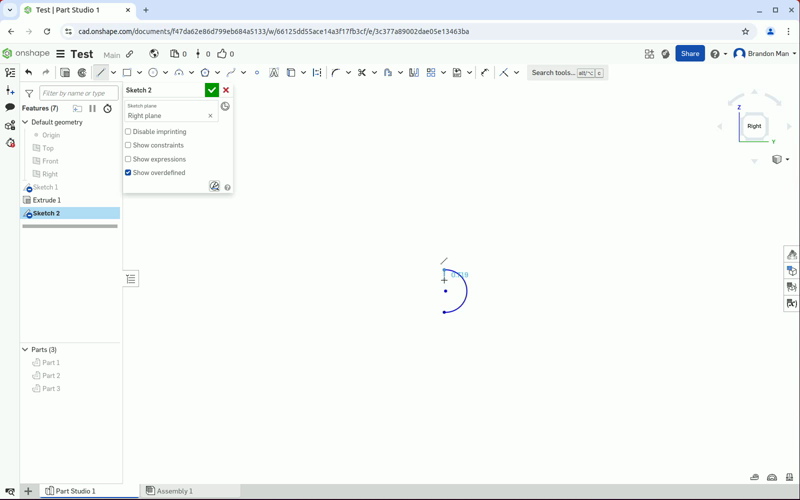
scroll(6)
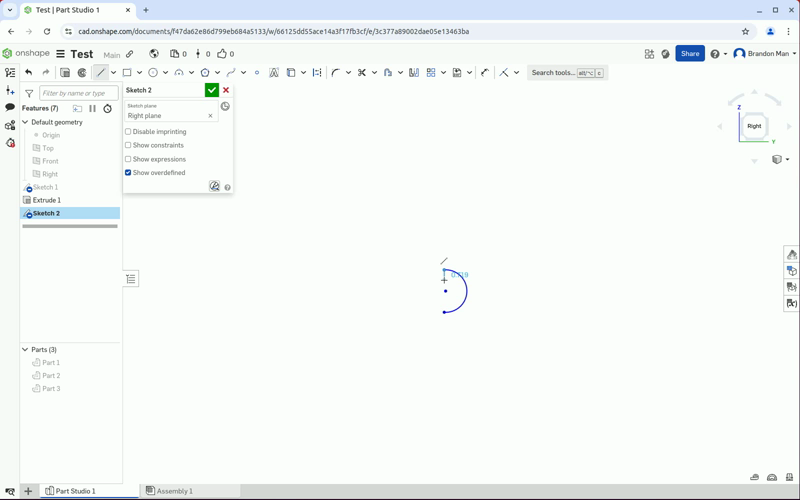
scroll(6)
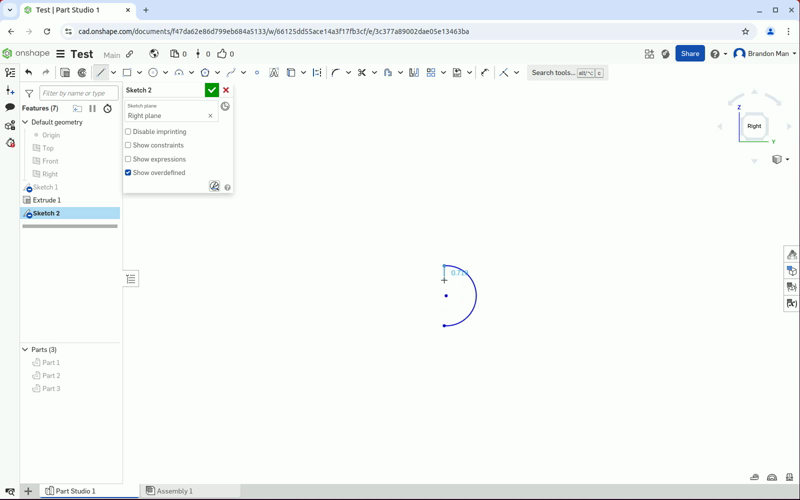
scroll(6)
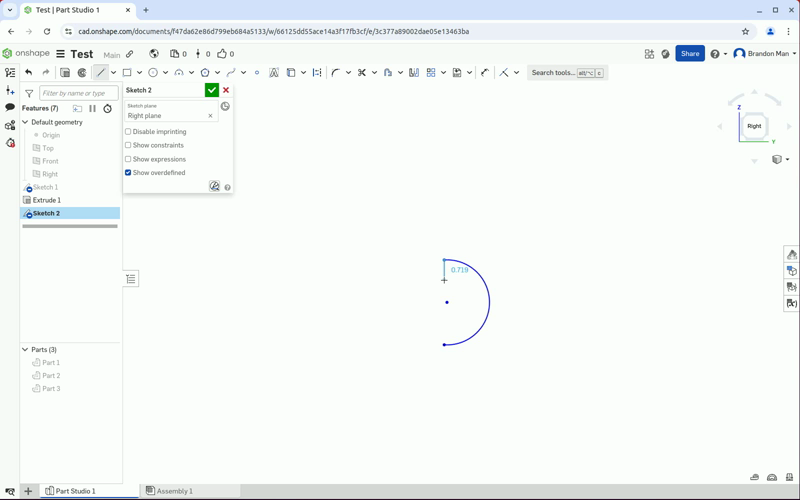
scroll(6)
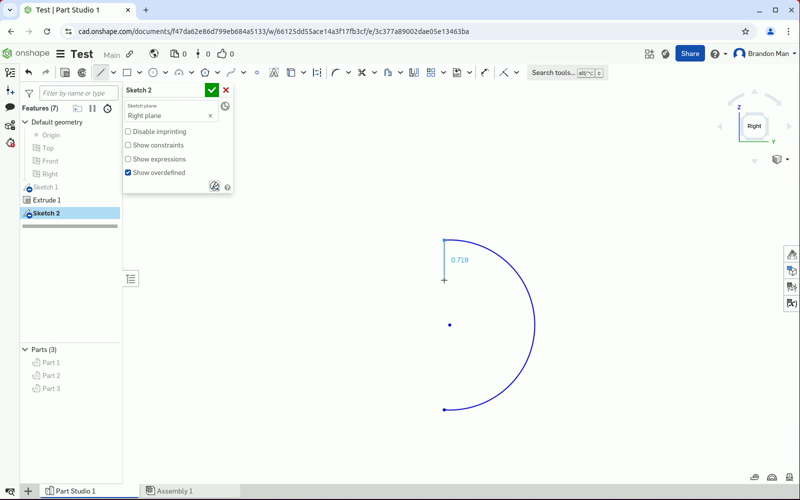
click(444, 279)
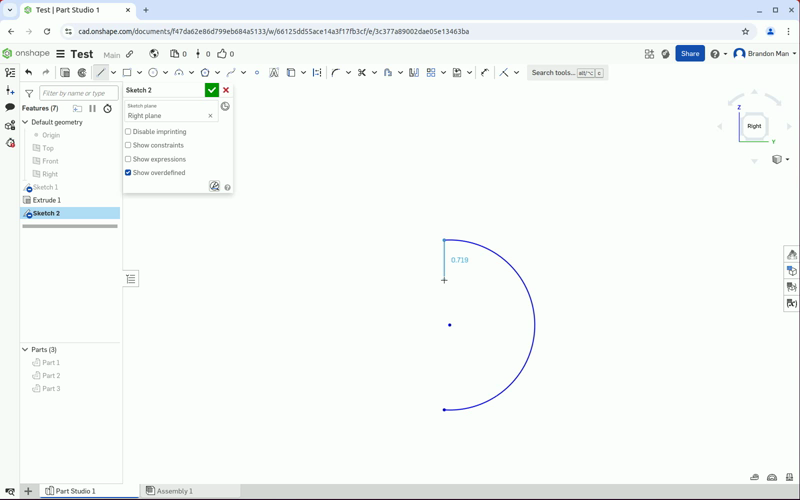
scroll(-6)
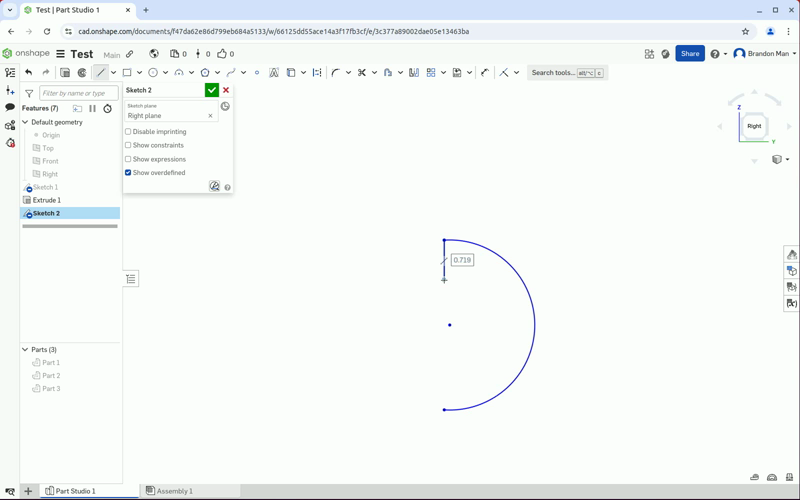
scroll(-6)
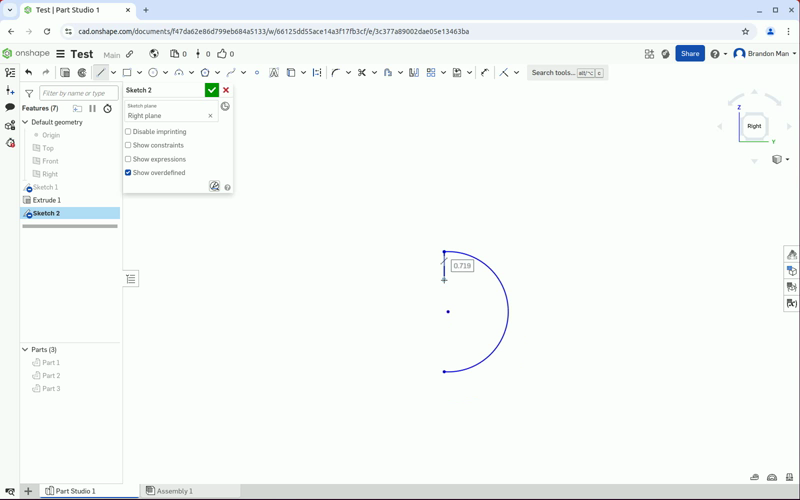
scroll(-6)
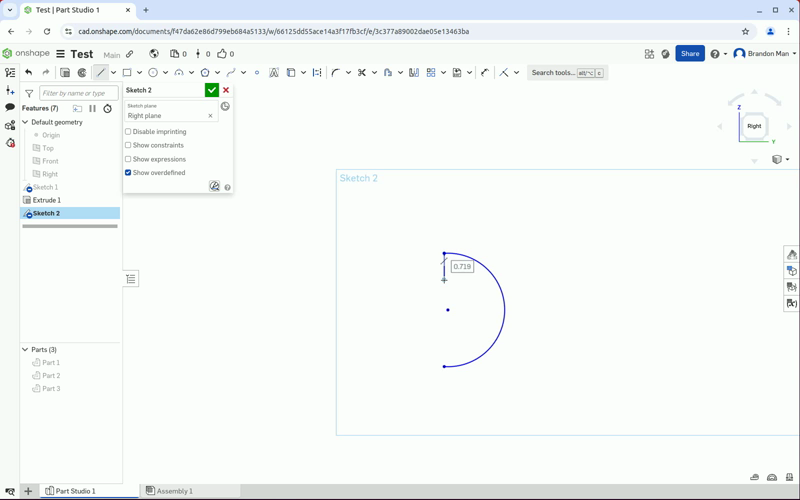
scroll(-6)
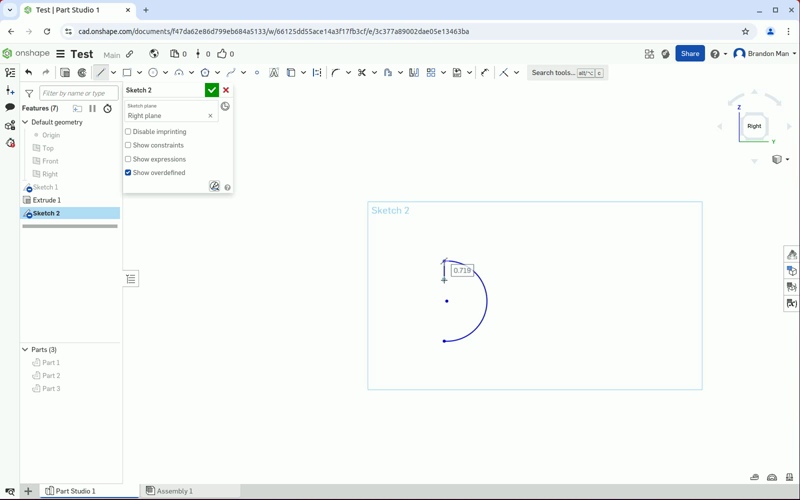
scroll(-6)
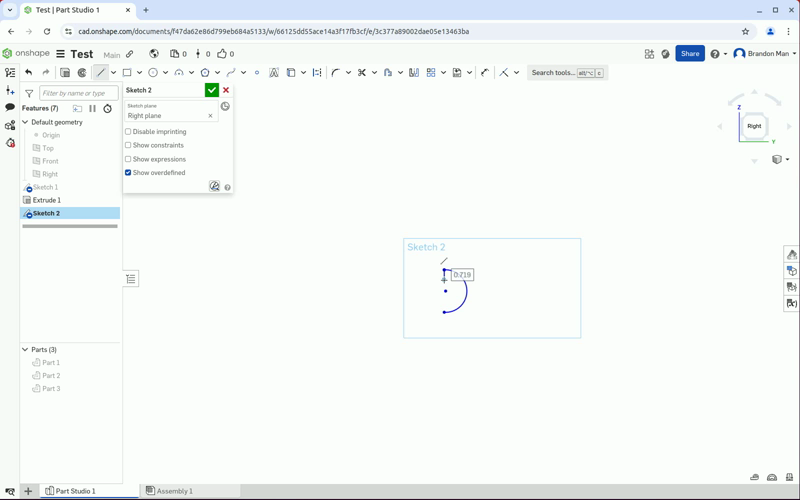
scroll(-6)
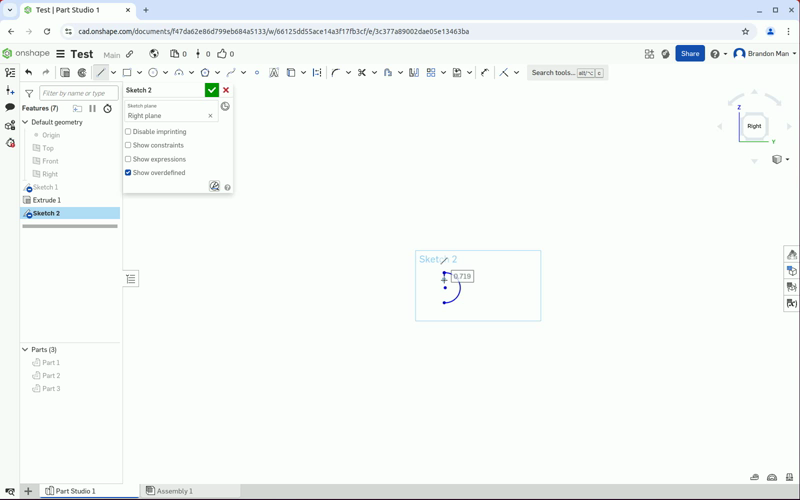
scroll(-6)
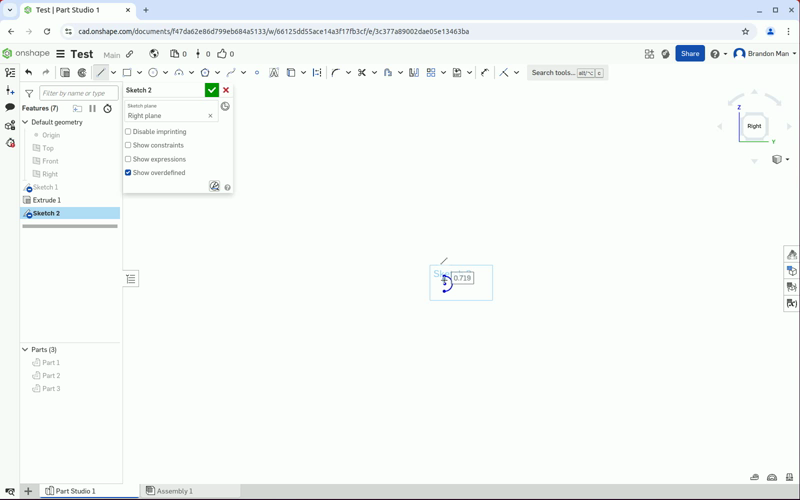
key_up(shift)
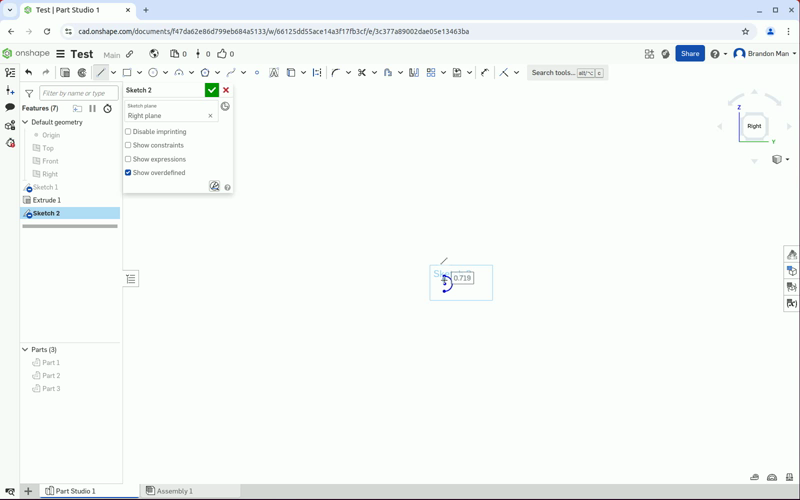
key(esc)
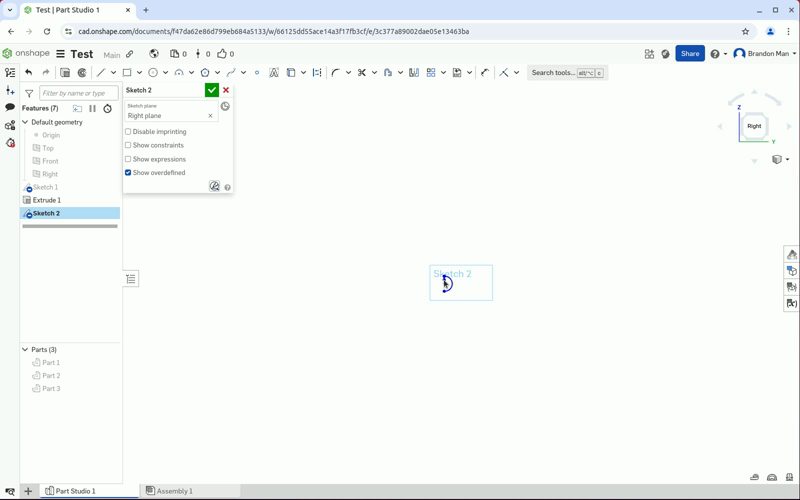
key(a)
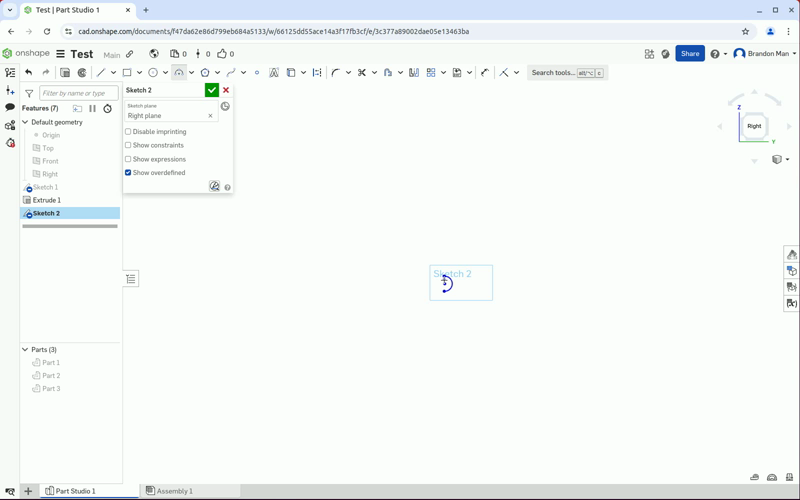
mouse_move(444, 279)
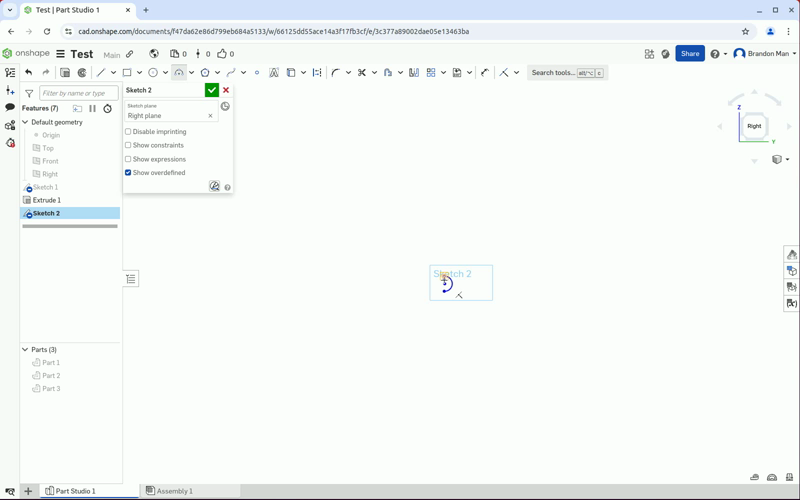
scroll(6)
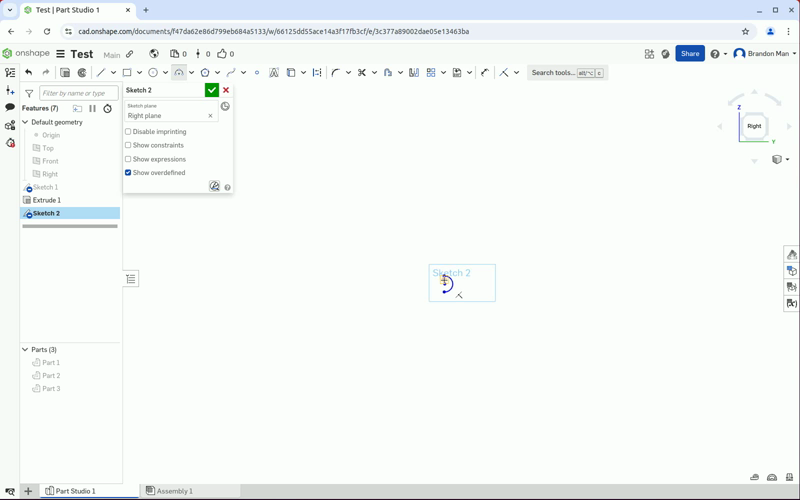
scroll(6)
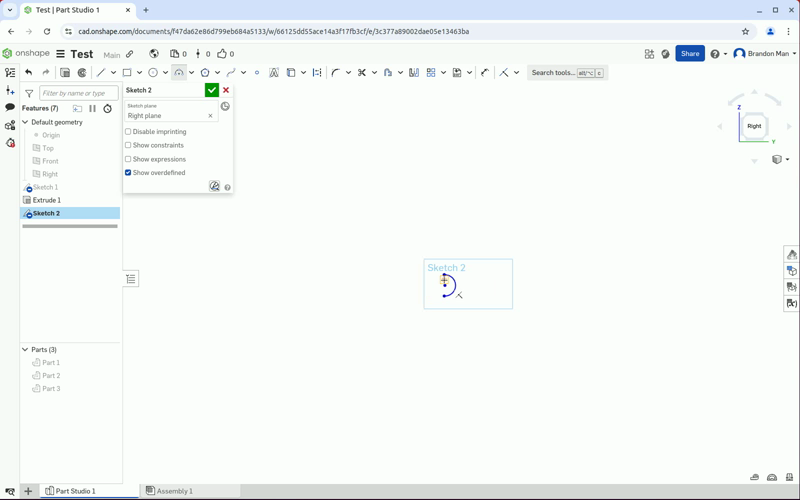
scroll(6)
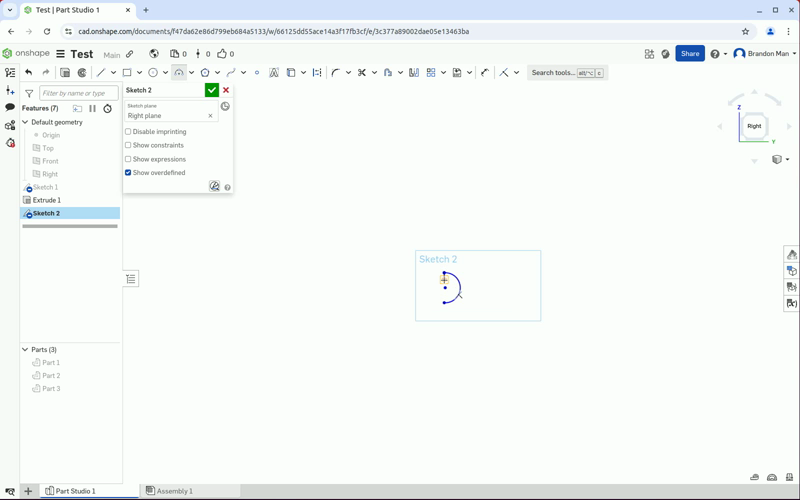
scroll(6)
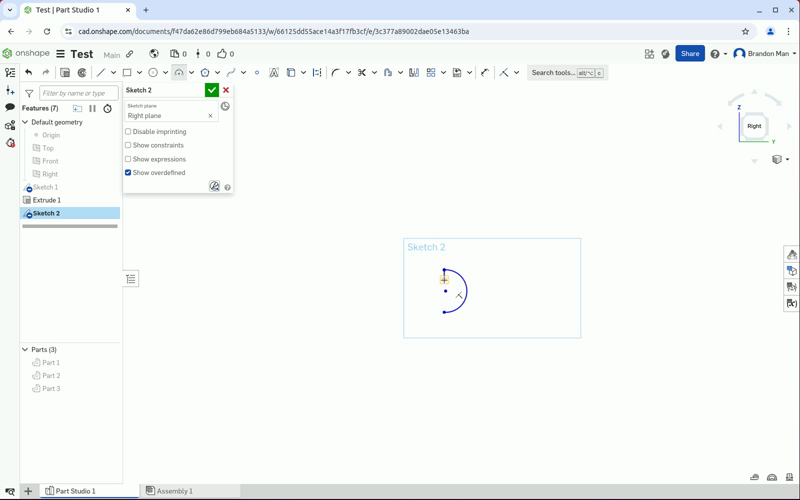
scroll(6)
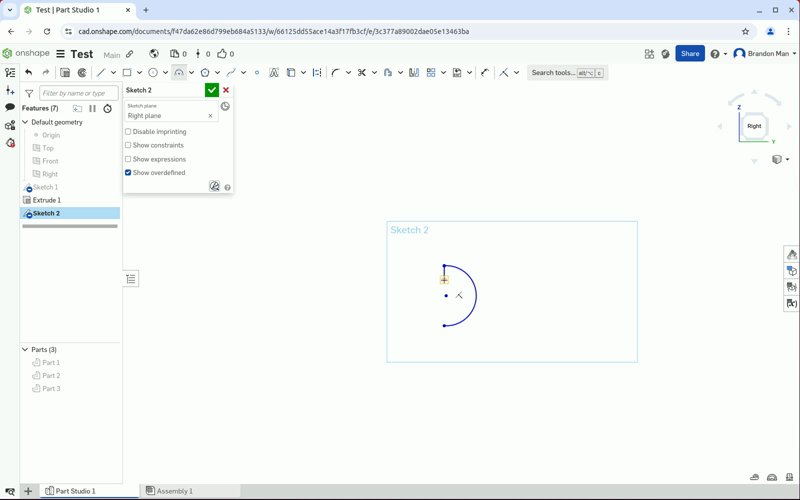
scroll(6)
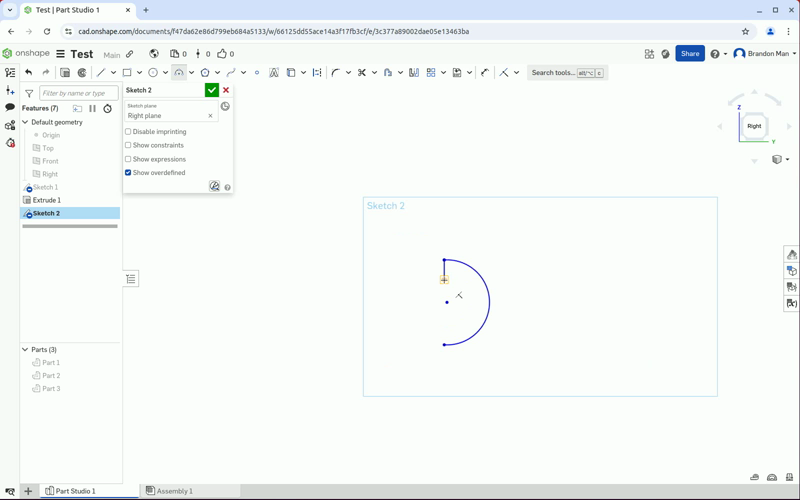
scroll(6)
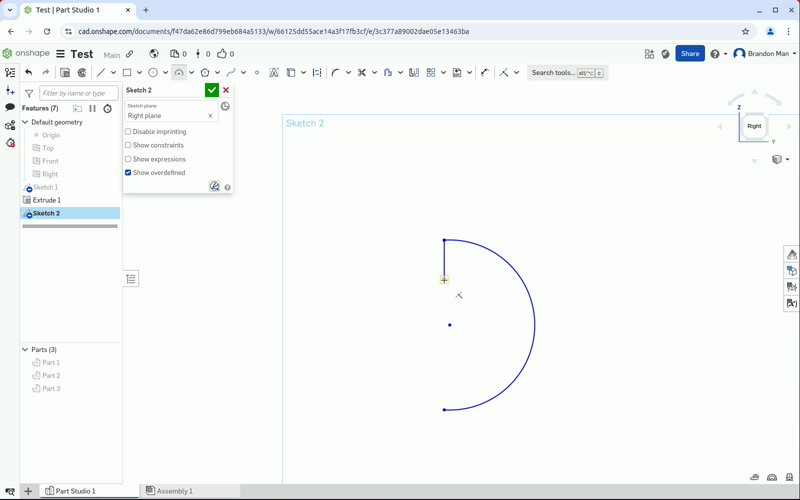
click(444, 279)
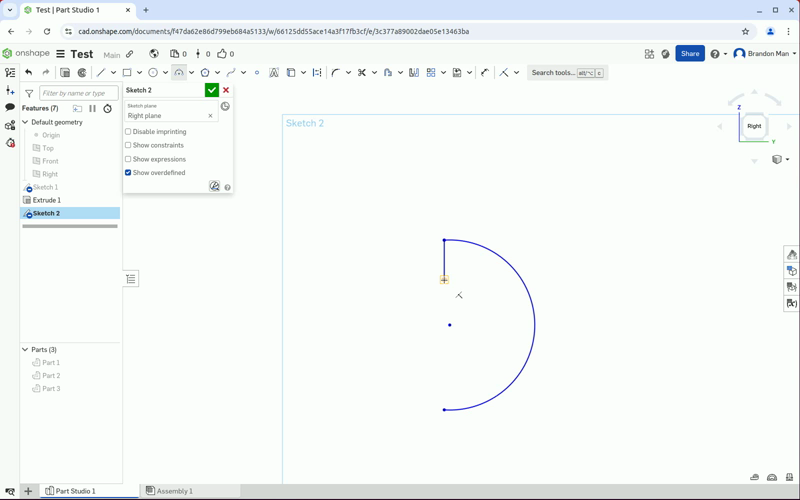
scroll(-6)
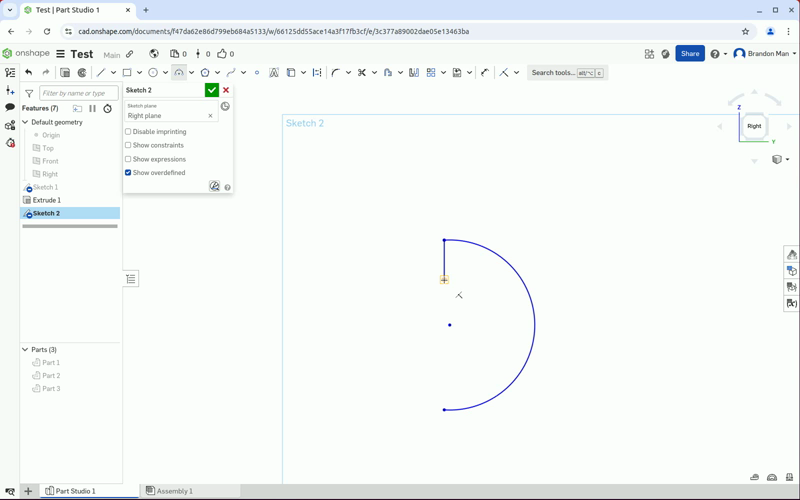
scroll(-6)
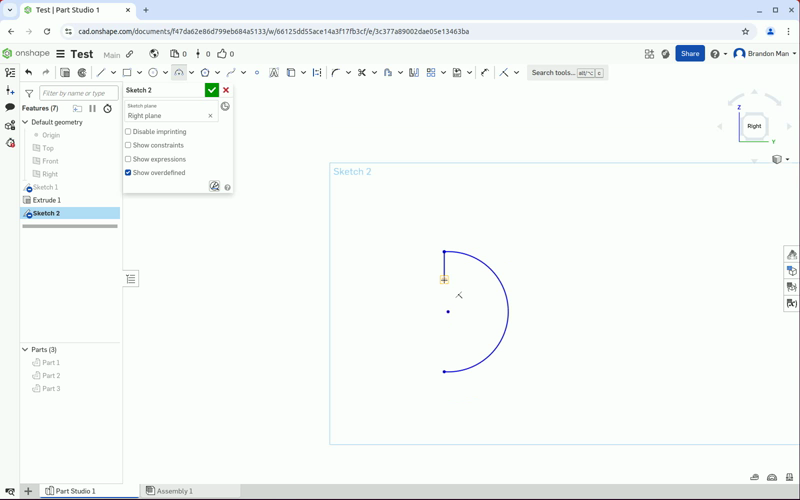
scroll(-6)
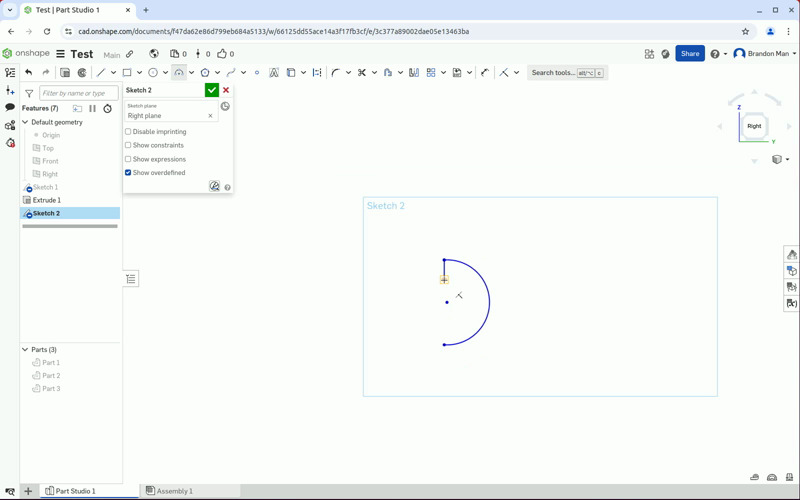
scroll(-6)
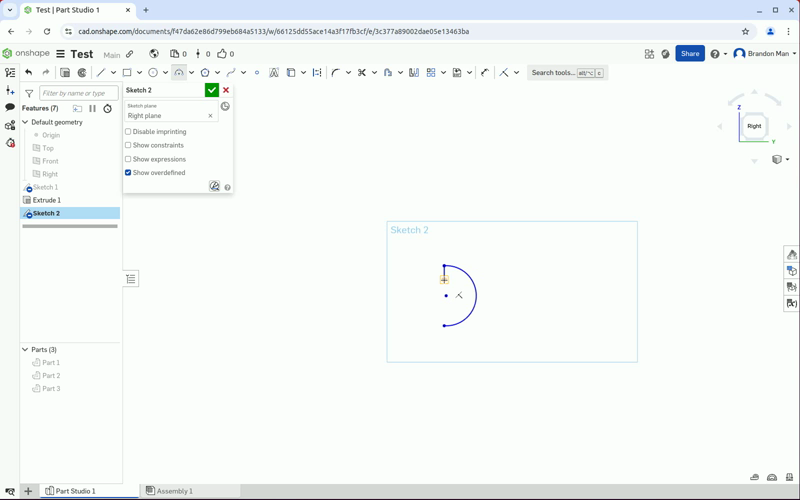
scroll(-6)
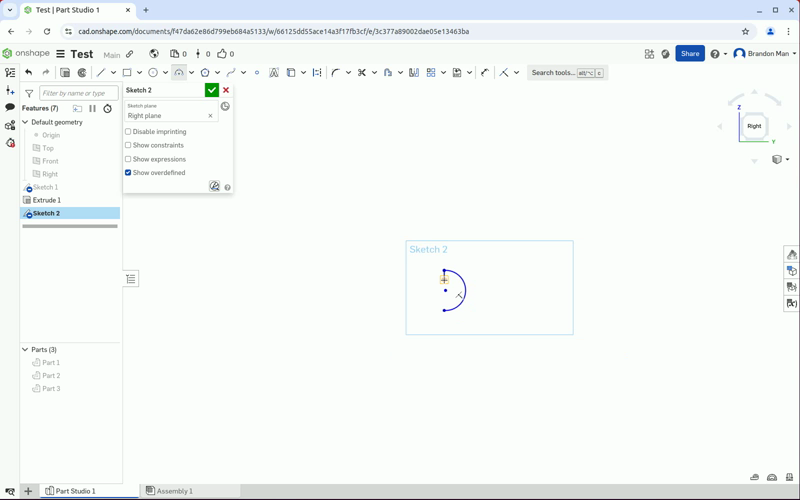
scroll(-6)
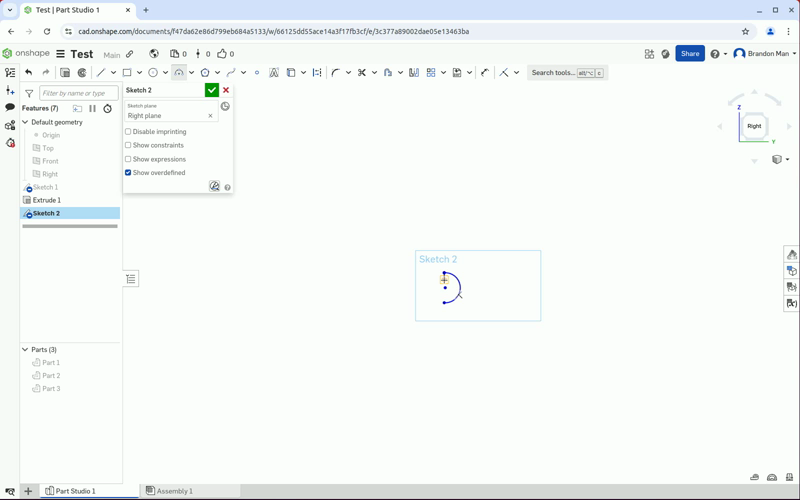
scroll(-6)
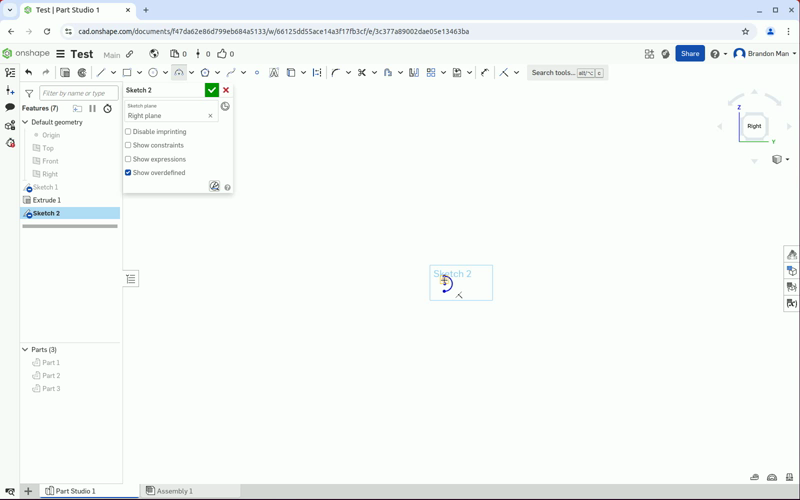
key_down(shift)
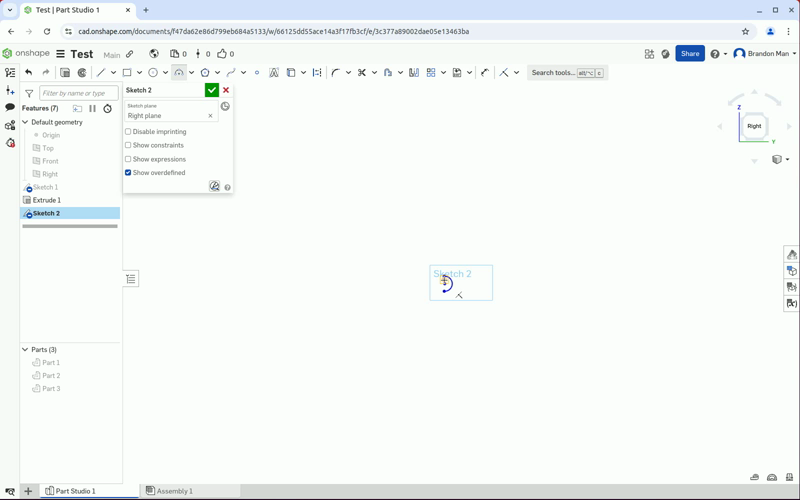
mouse_move(444, 287)
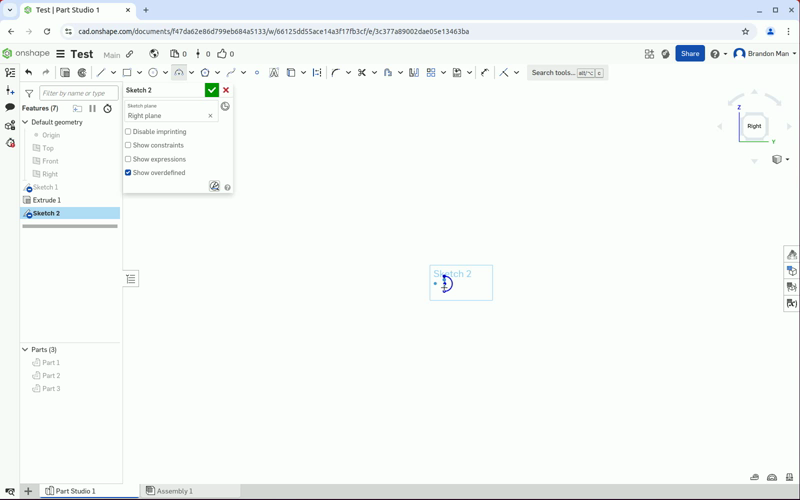
scroll(6)
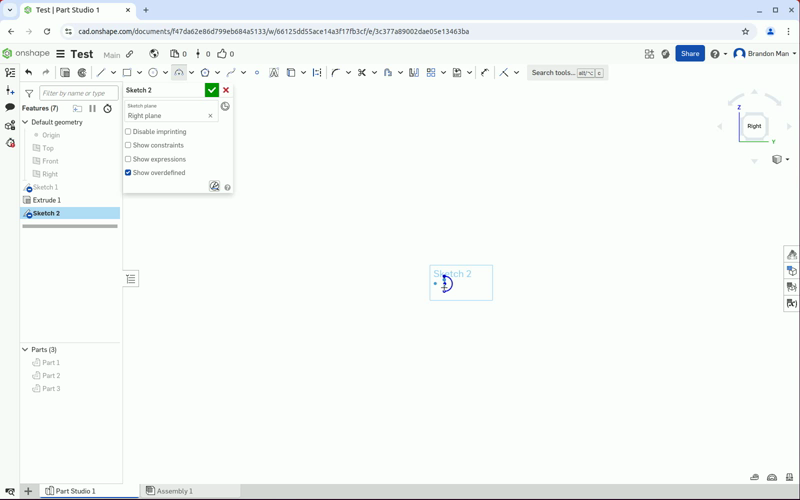
scroll(6)
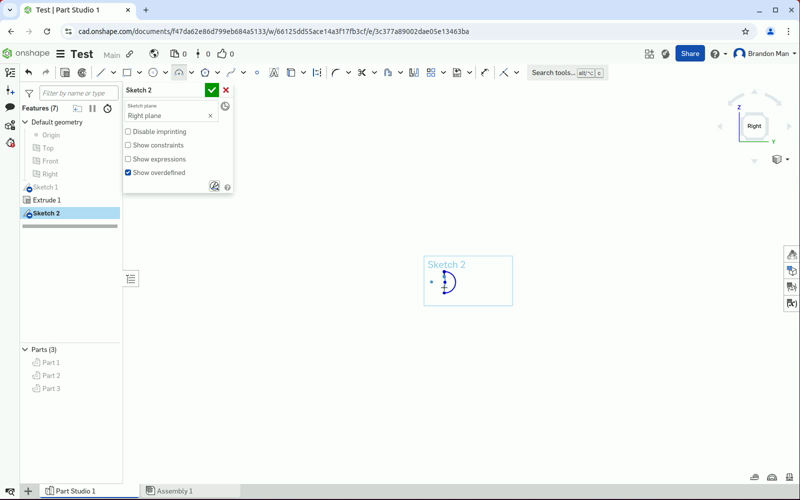
scroll(6)
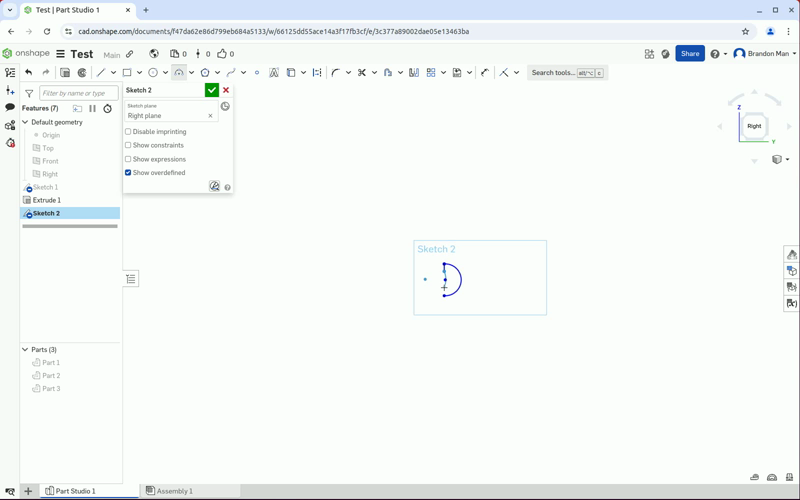
scroll(6)
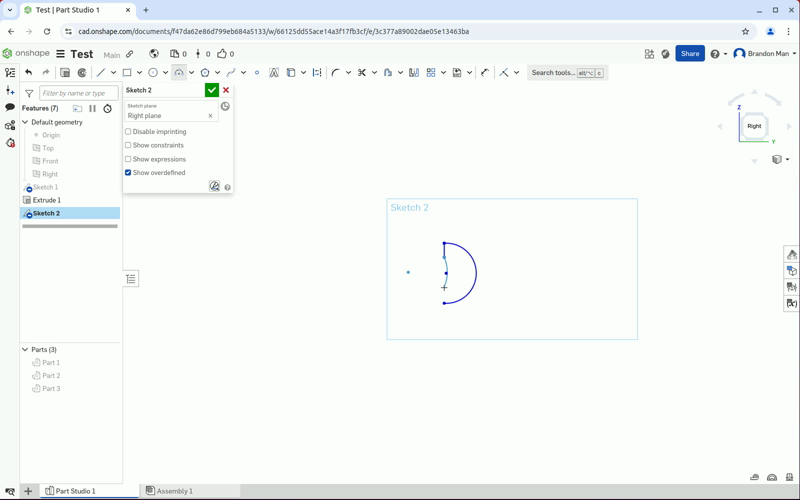
scroll(6)
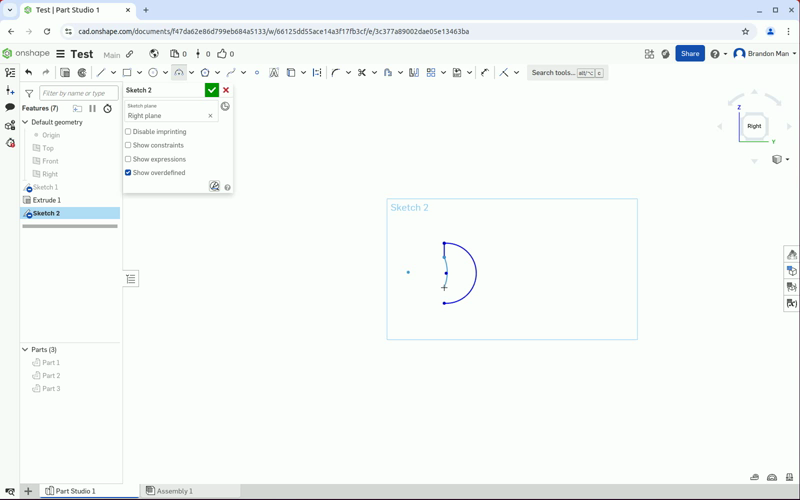
scroll(6)
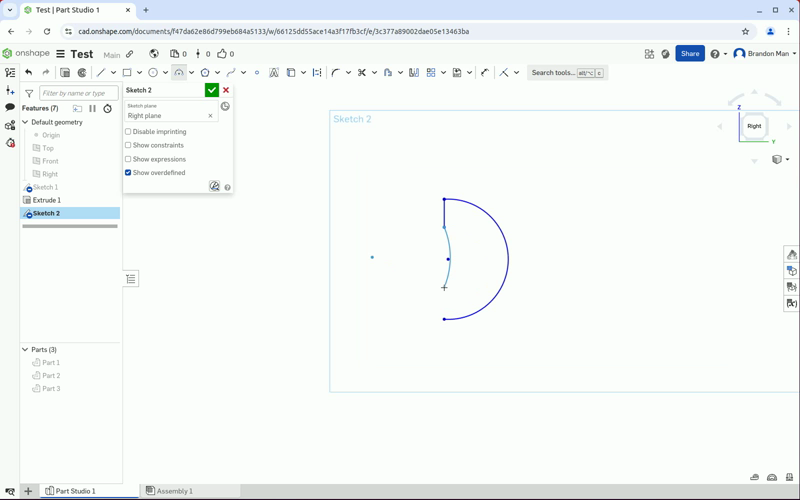
scroll(6)
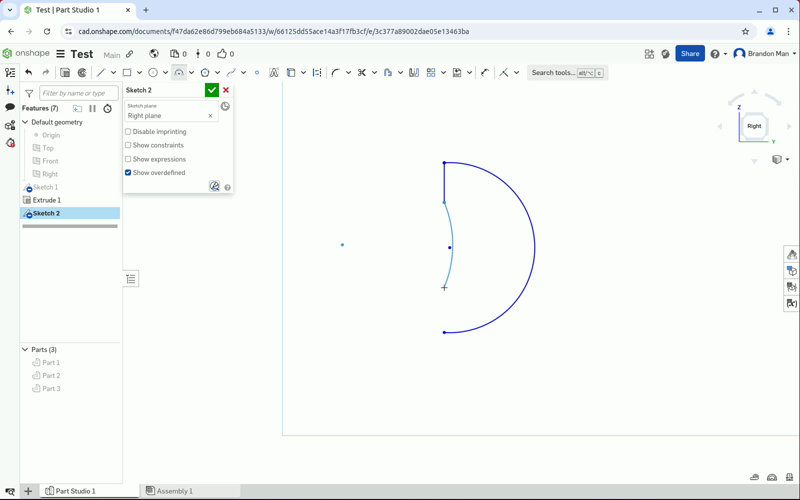
click(444, 287)
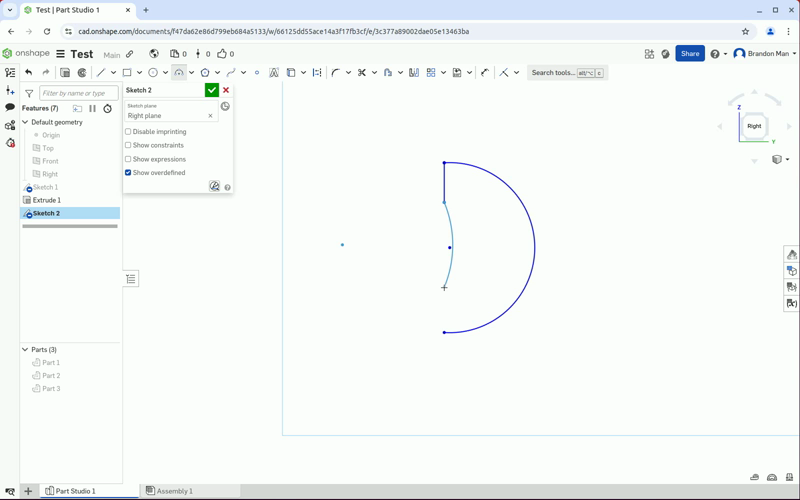
scroll(-6)
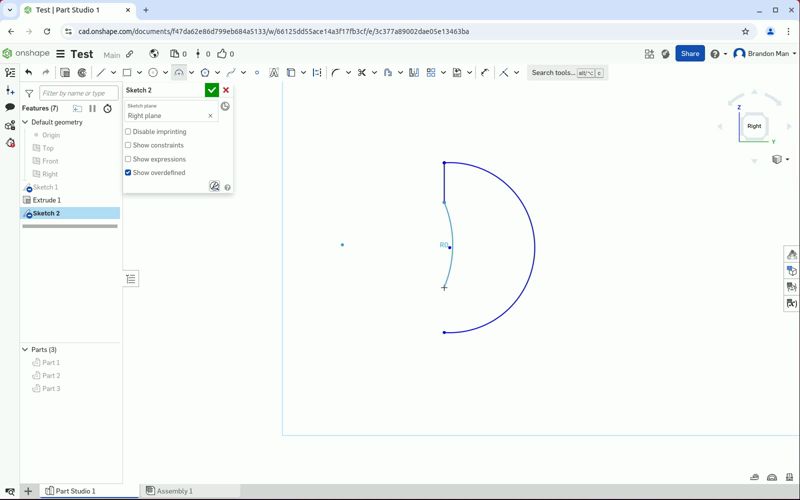
scroll(-6)
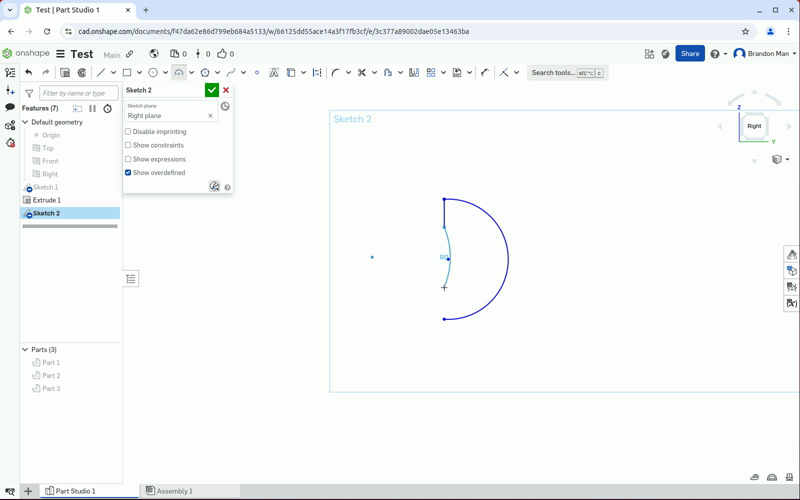
scroll(-6)
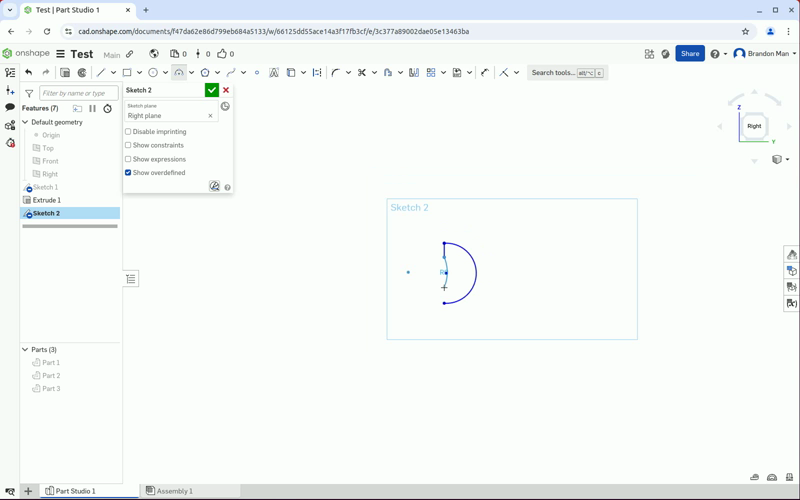
scroll(-6)
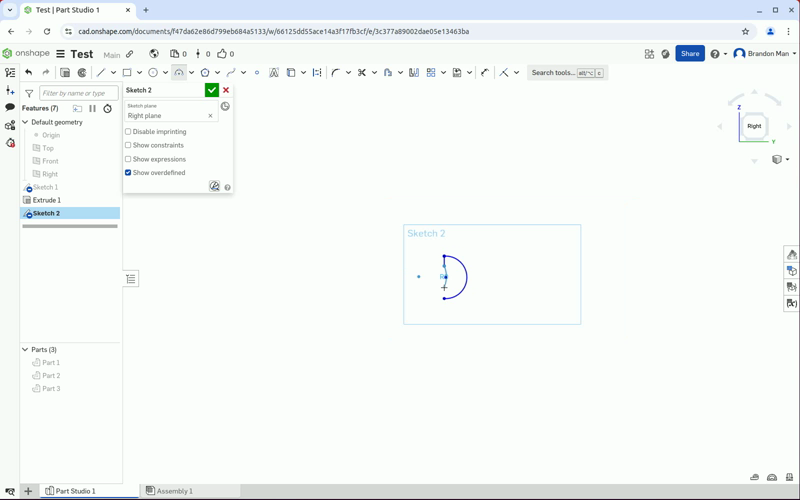
scroll(-6)
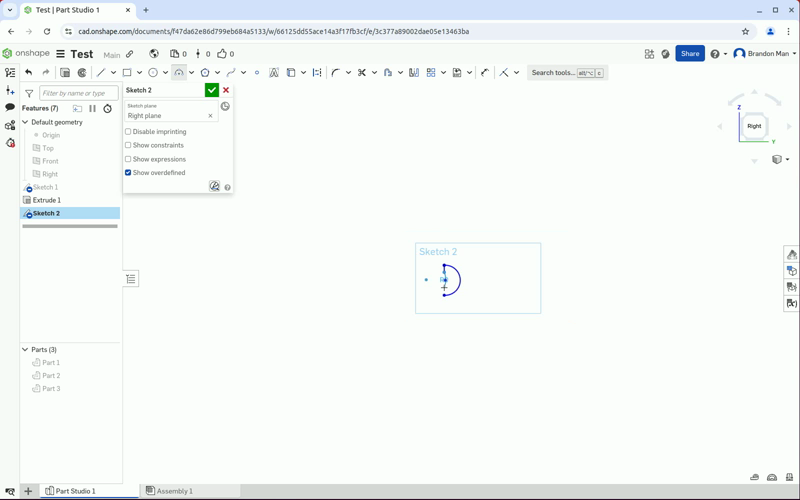
scroll(-6)
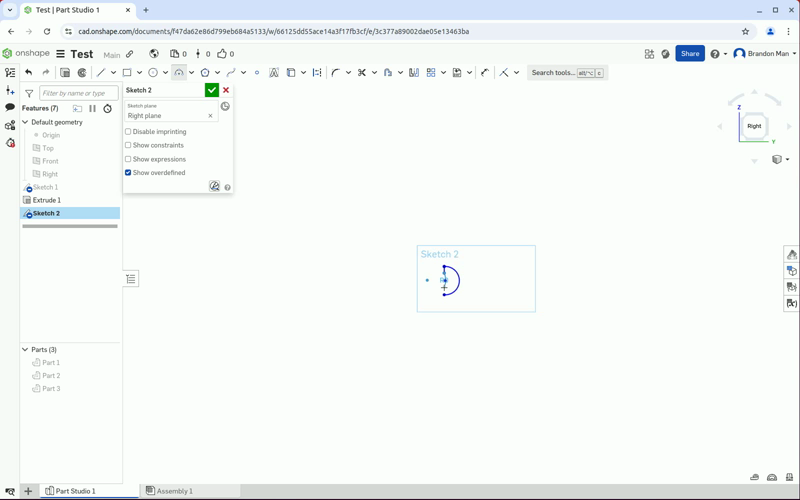
scroll(-6)
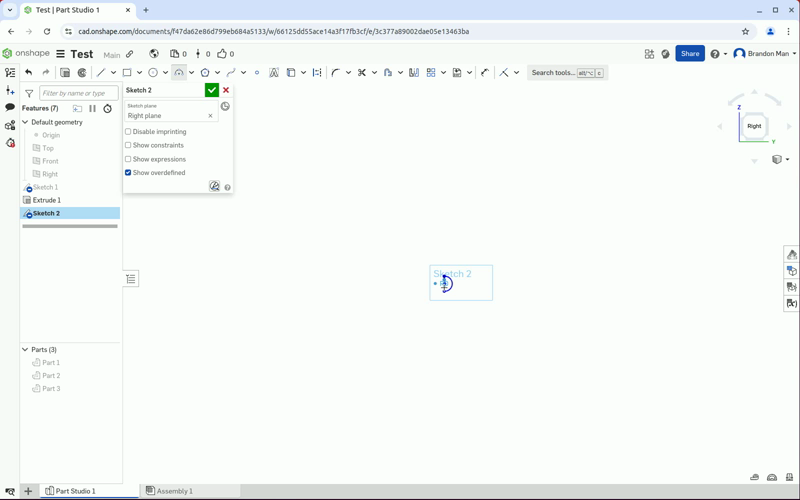
mouse_move(448, 283)
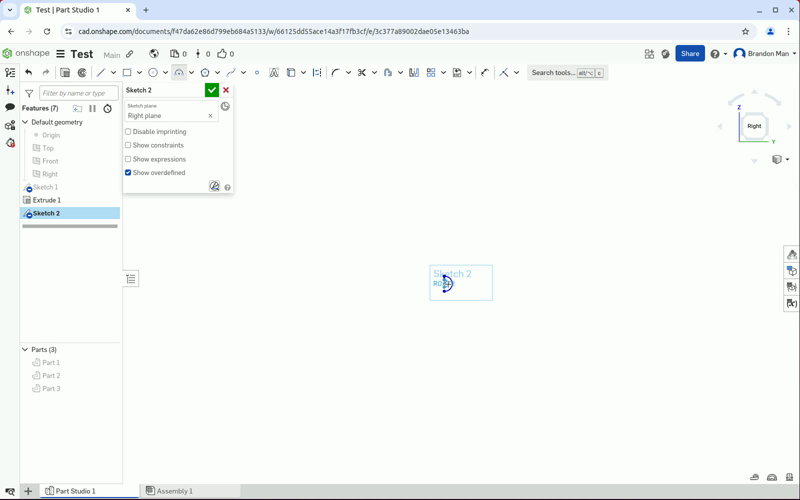
scroll(6)
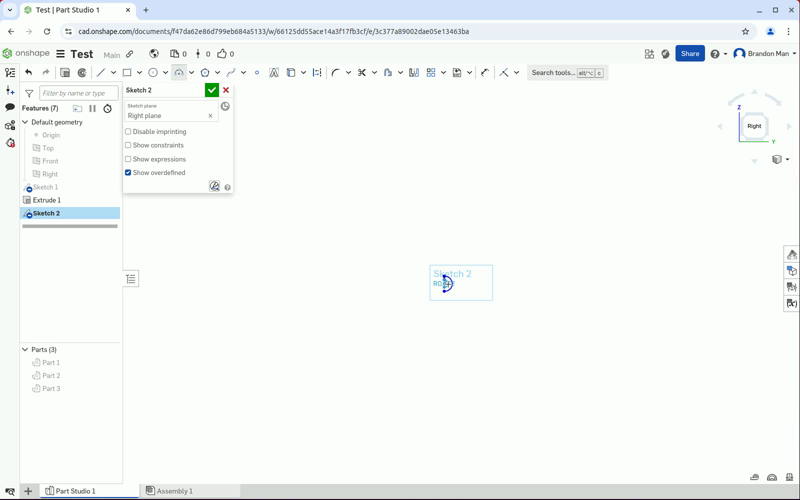
scroll(6)
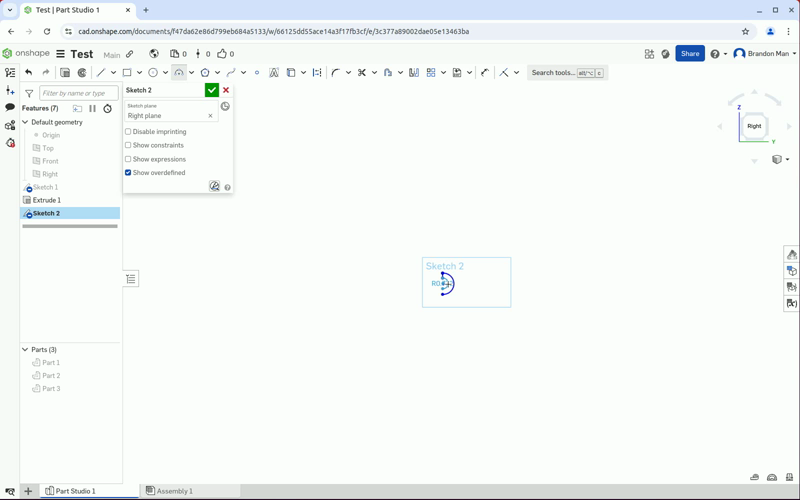
scroll(6)
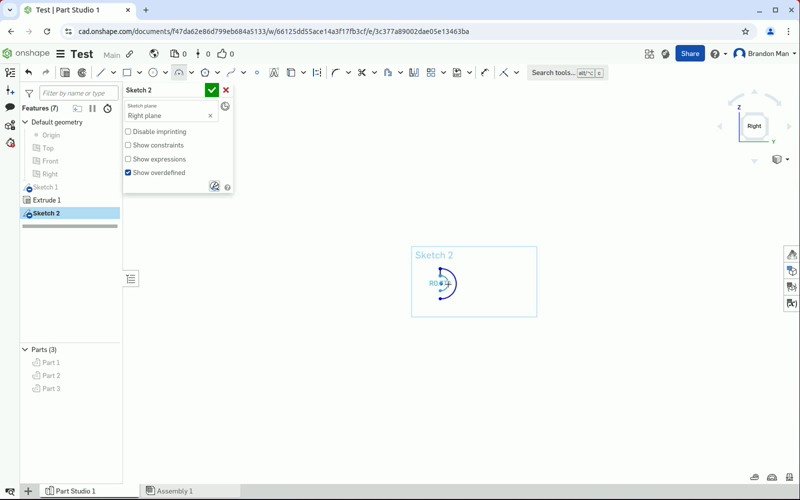
scroll(6)
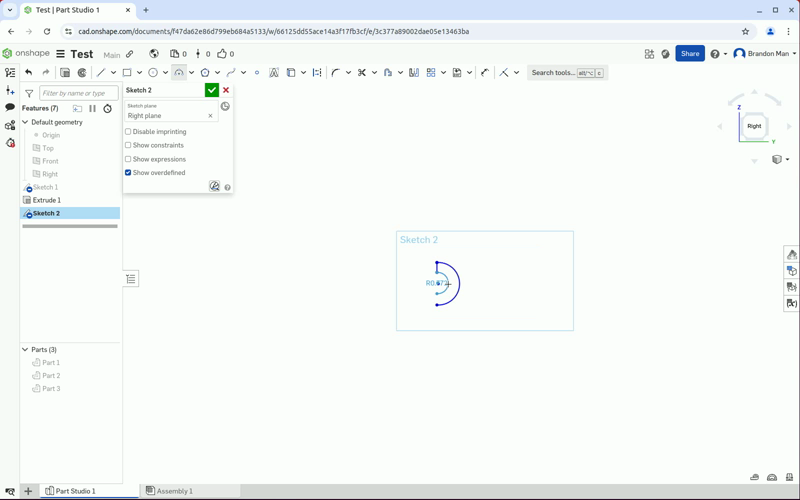
scroll(6)
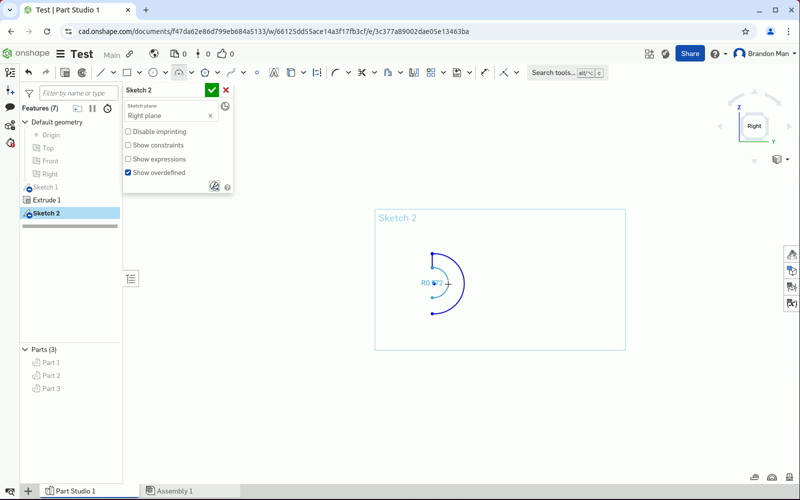
scroll(6)
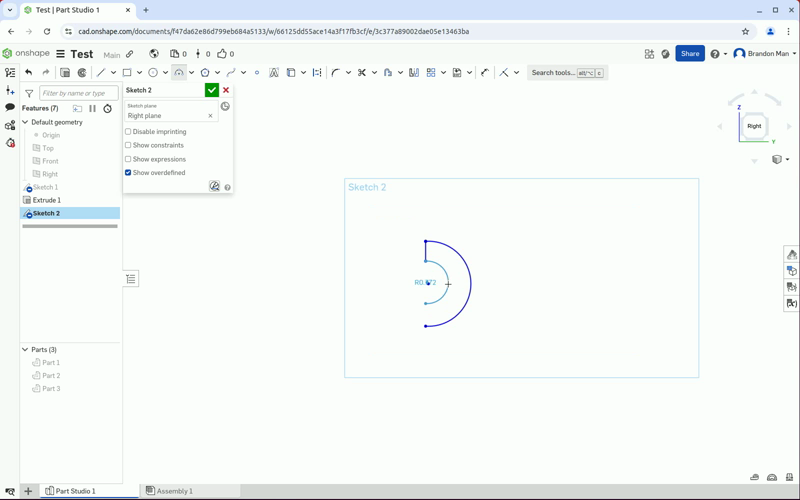
scroll(6)
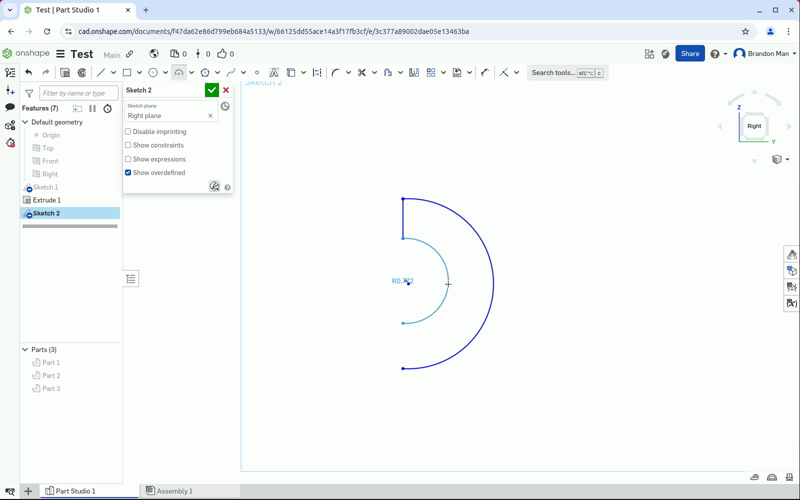
click(448, 283)
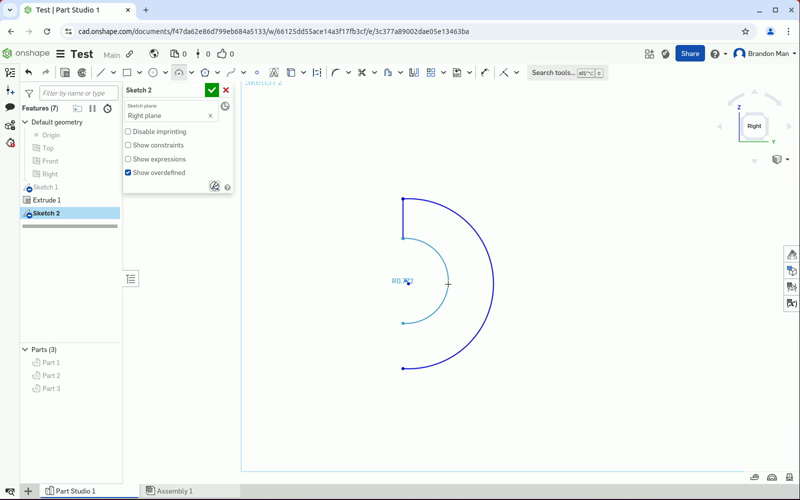
scroll(-6)
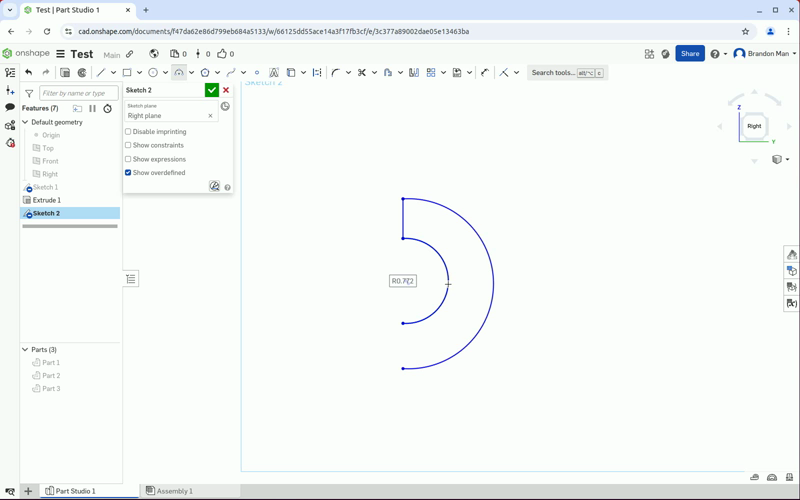
scroll(-6)
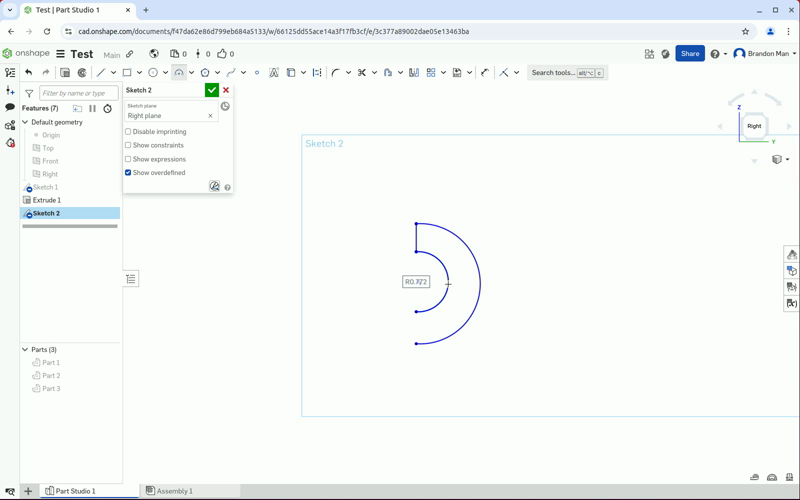
scroll(-6)
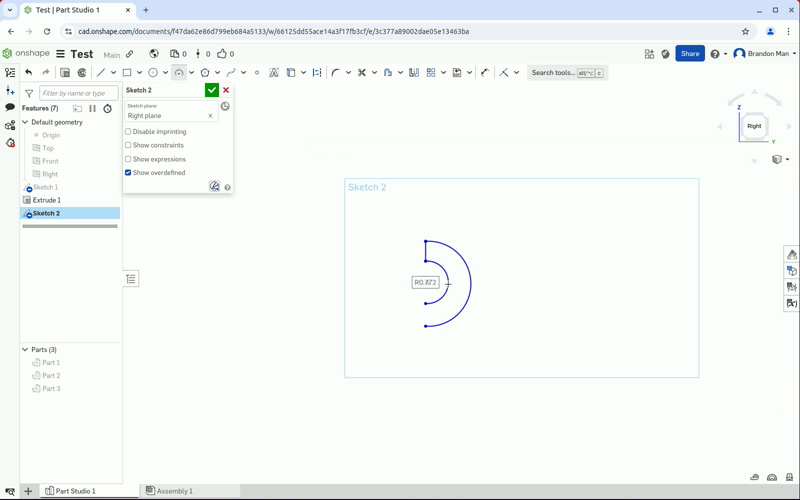
scroll(-6)
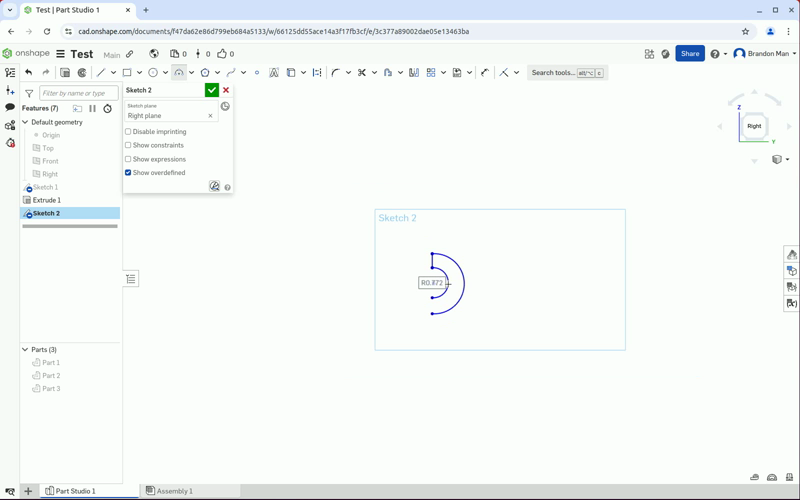
scroll(-6)
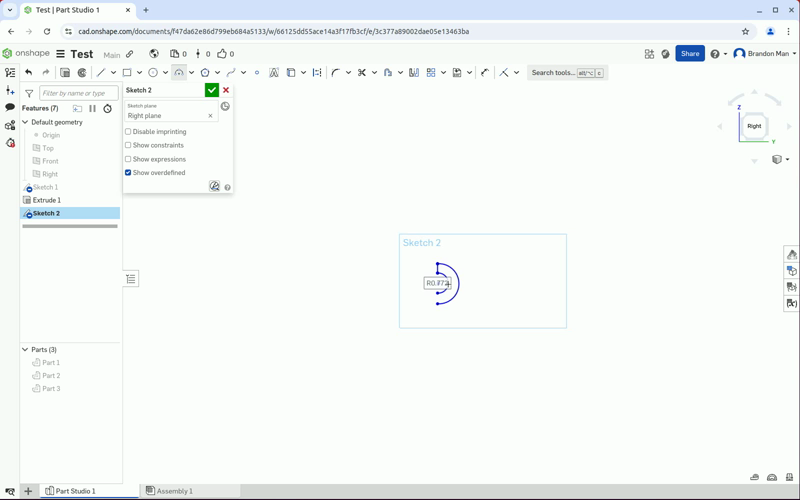
scroll(-6)
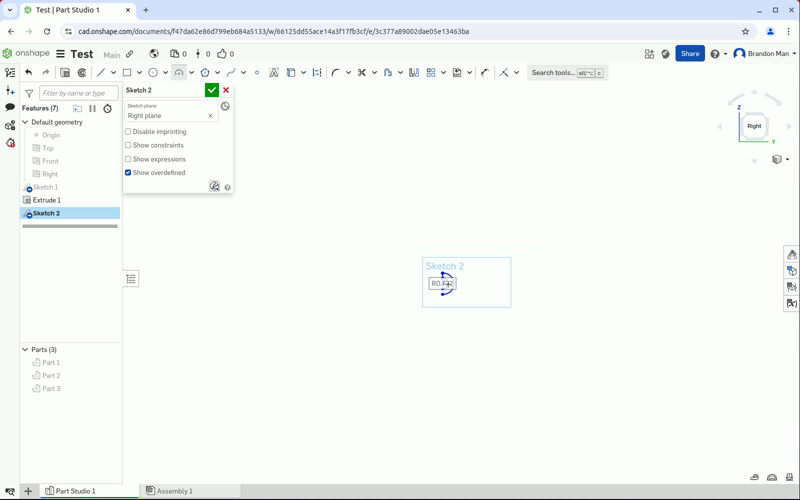
scroll(-6)
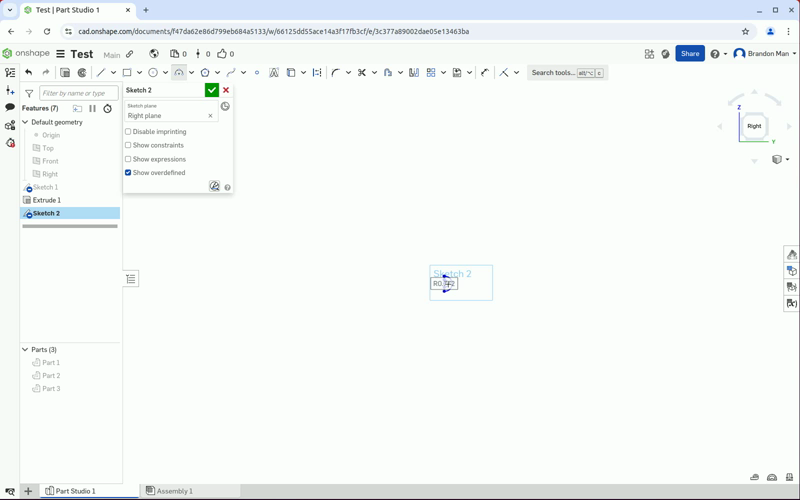
key_up(shift)
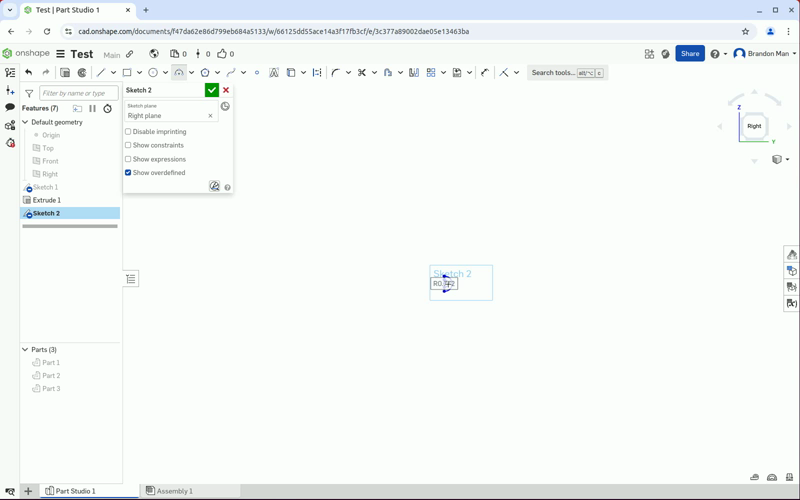
key(esc)
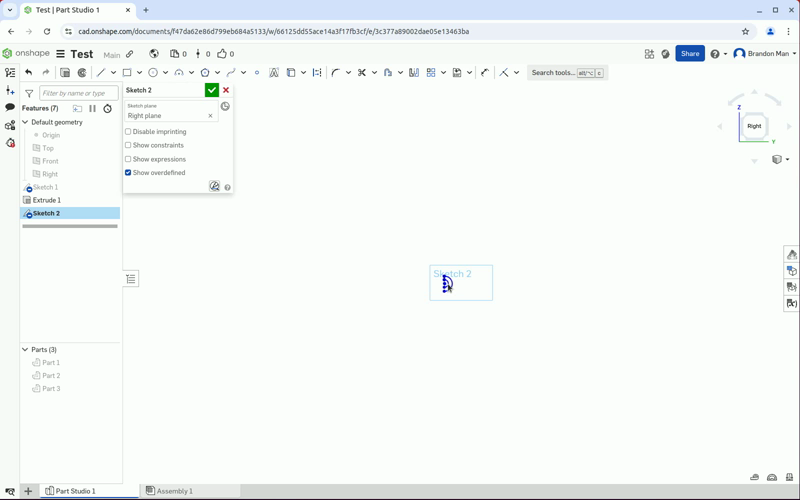
key(l)
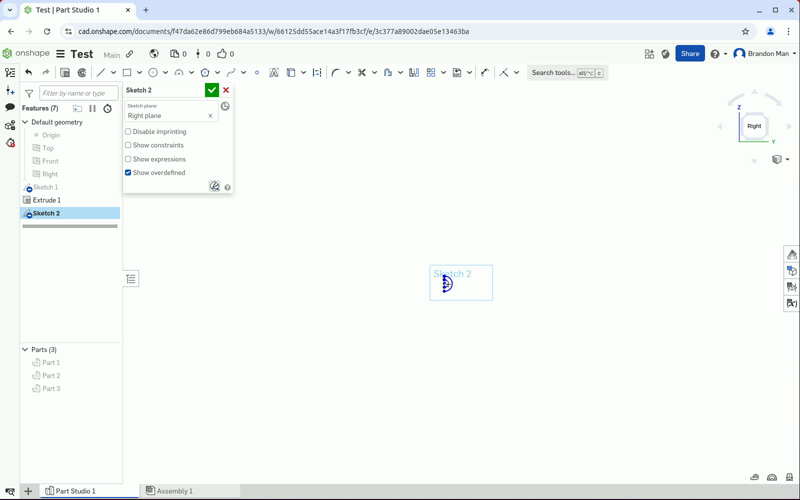
mouse_move(444, 287)
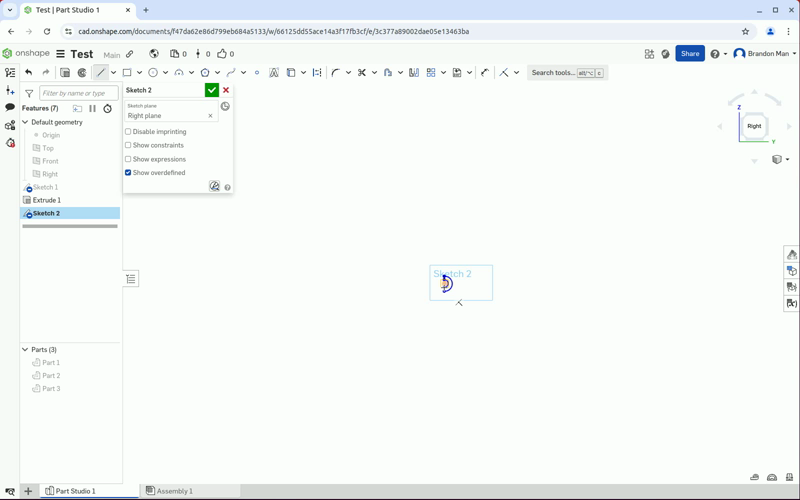
scroll(6)
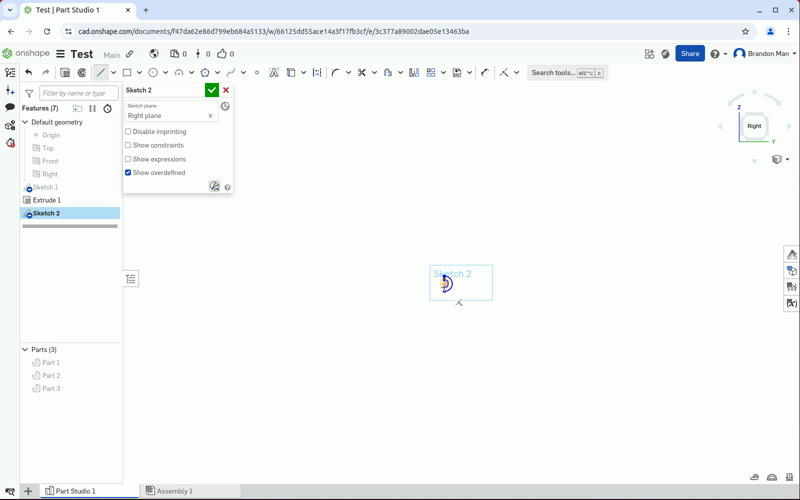
scroll(6)
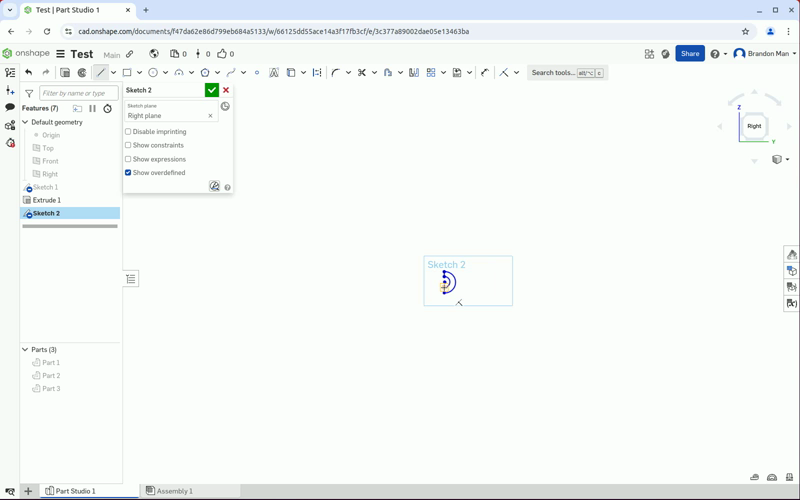
scroll(6)
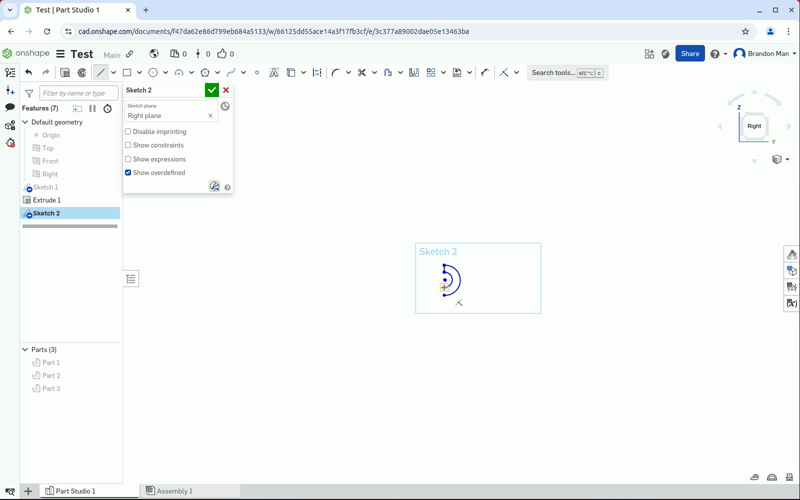
scroll(6)
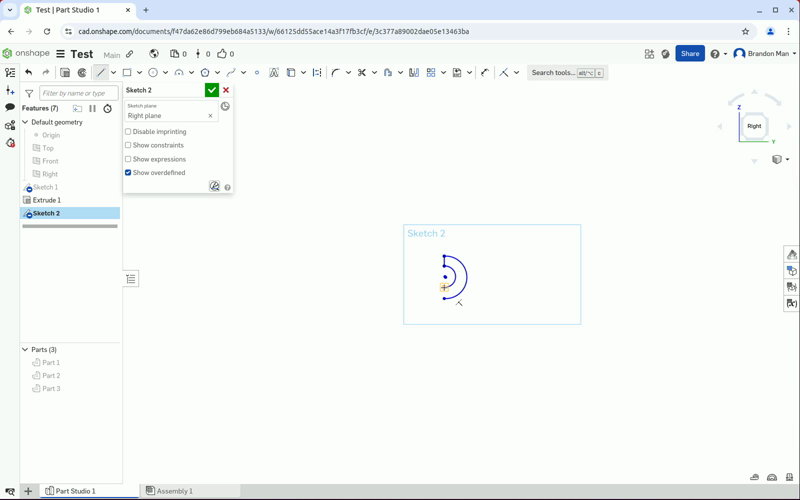
scroll(6)
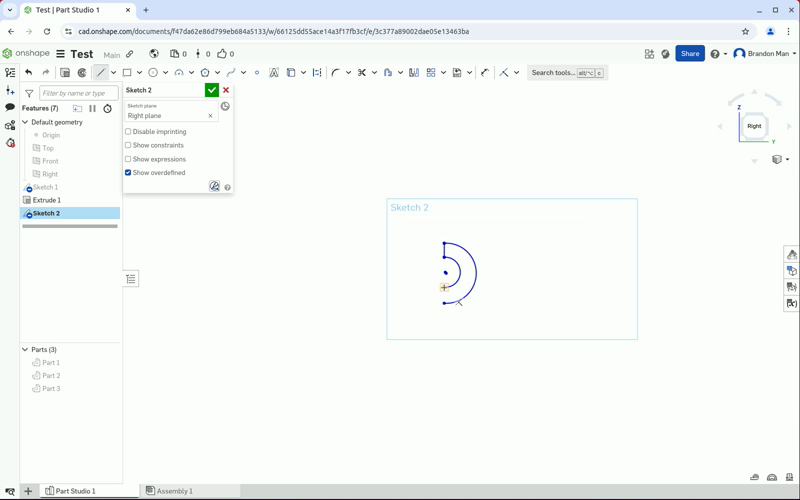
scroll(6)
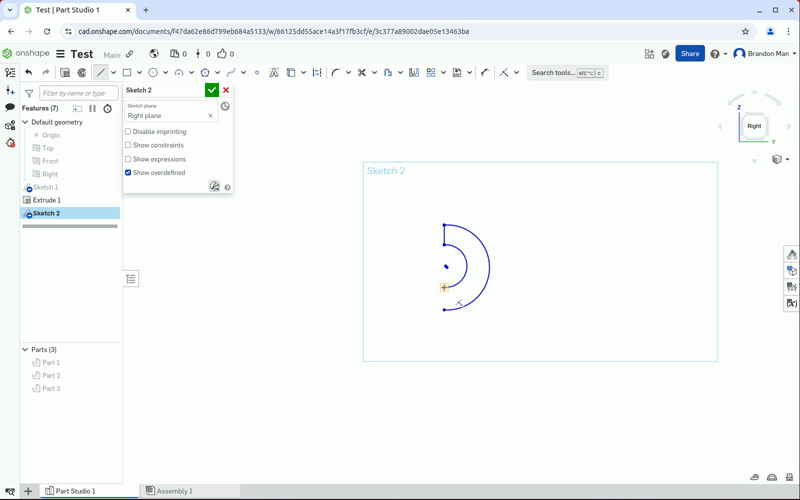
scroll(6)
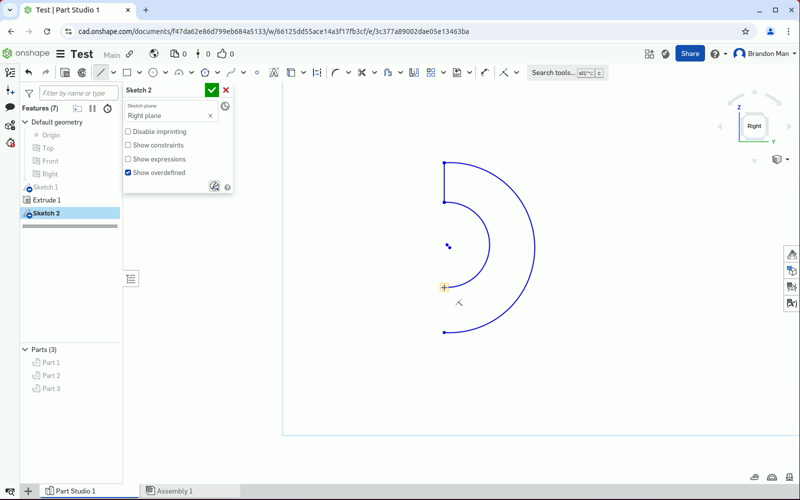
click(444, 287)
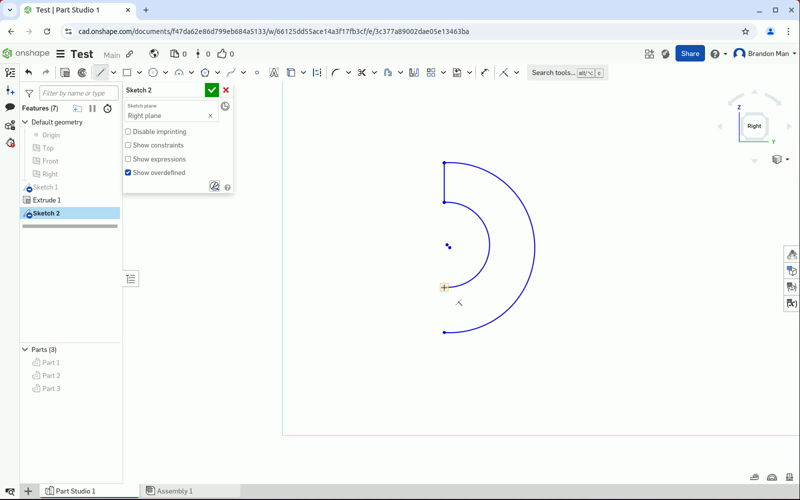
scroll(-6)
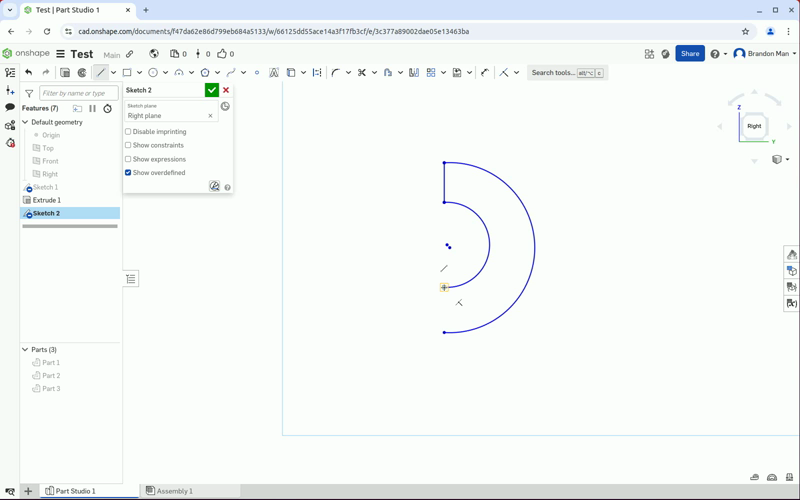
scroll(-6)
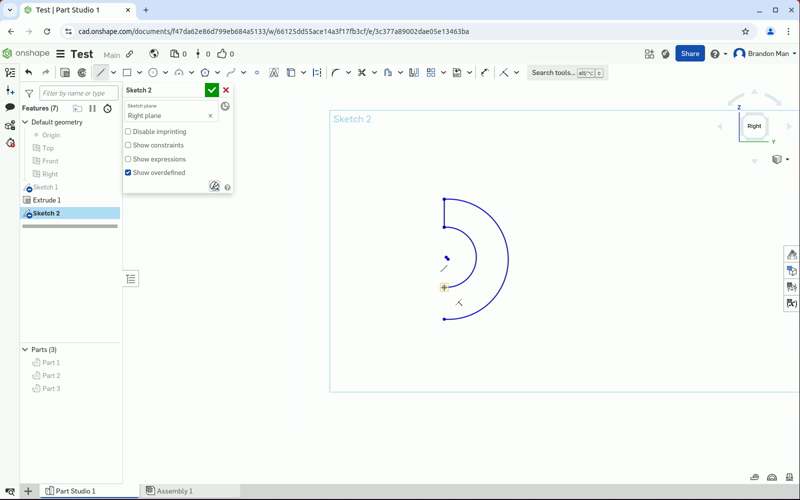
scroll(-6)
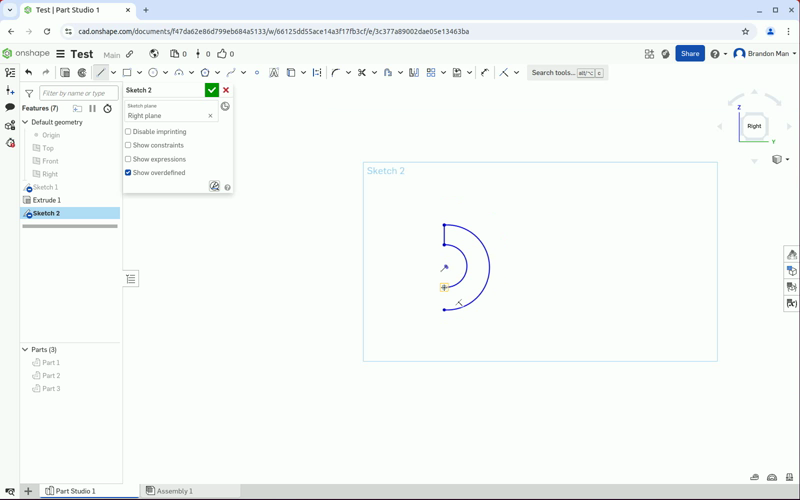
scroll(-6)
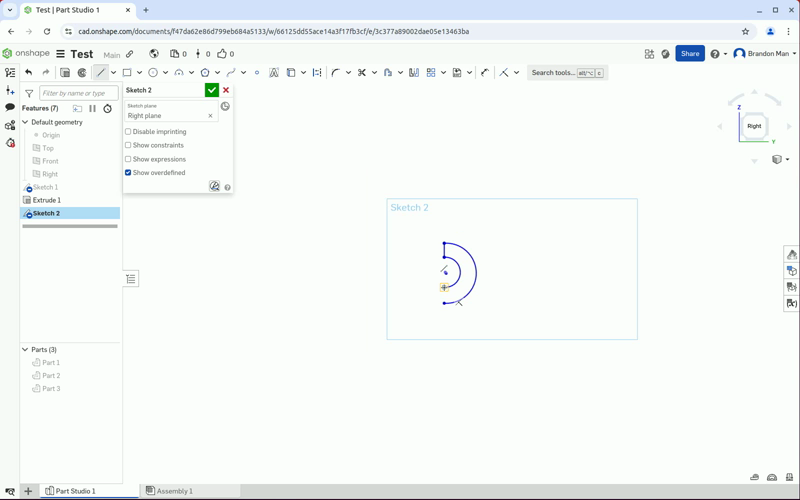
scroll(-6)
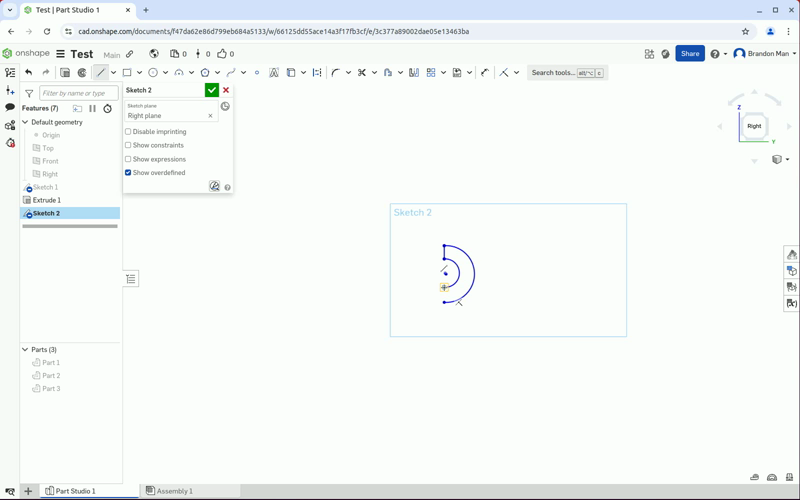
scroll(-6)
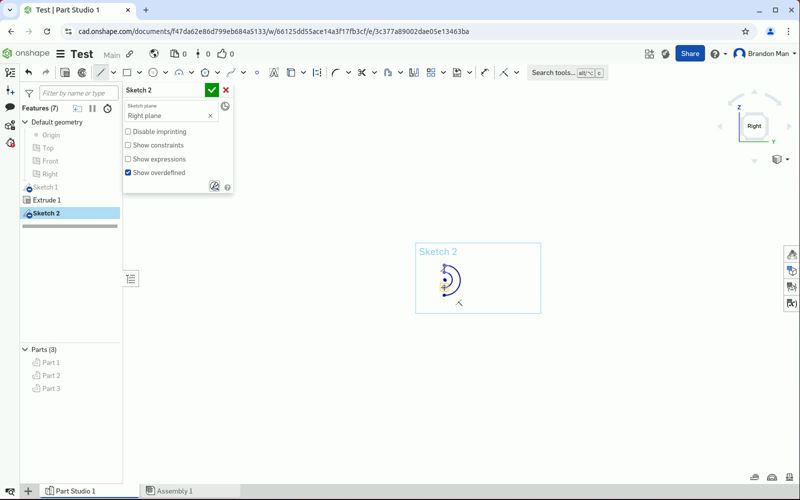
scroll(-6)
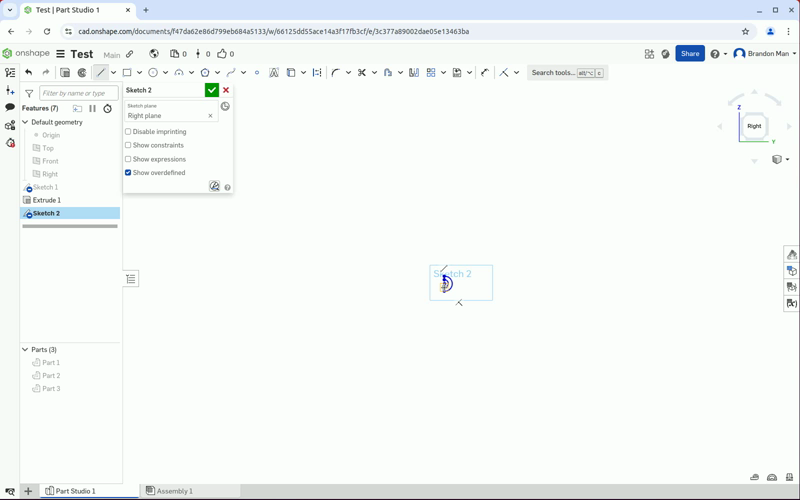
mouse_move(474, 287)
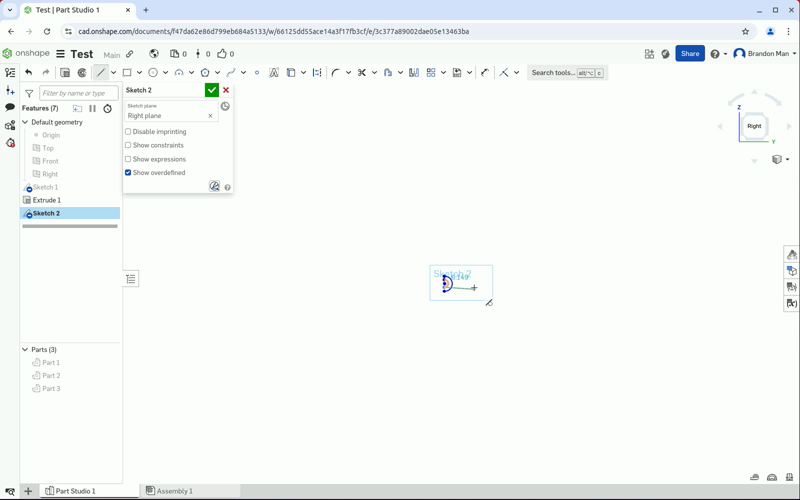
key_down(shift)
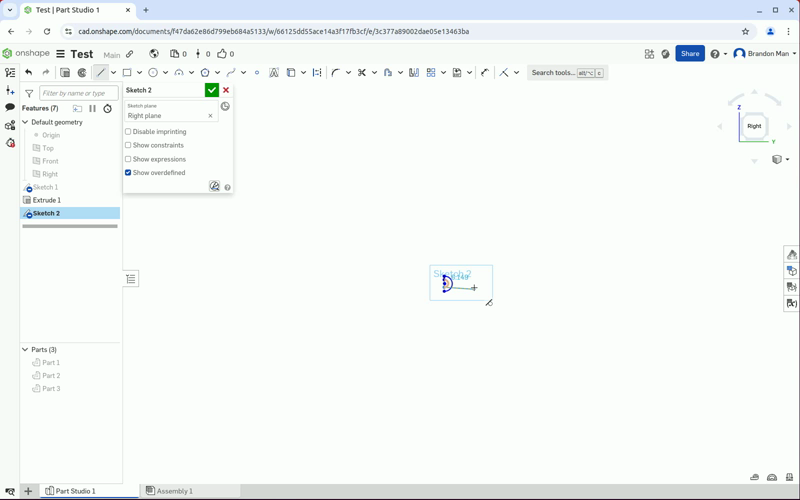
mouse_move(444, 291)
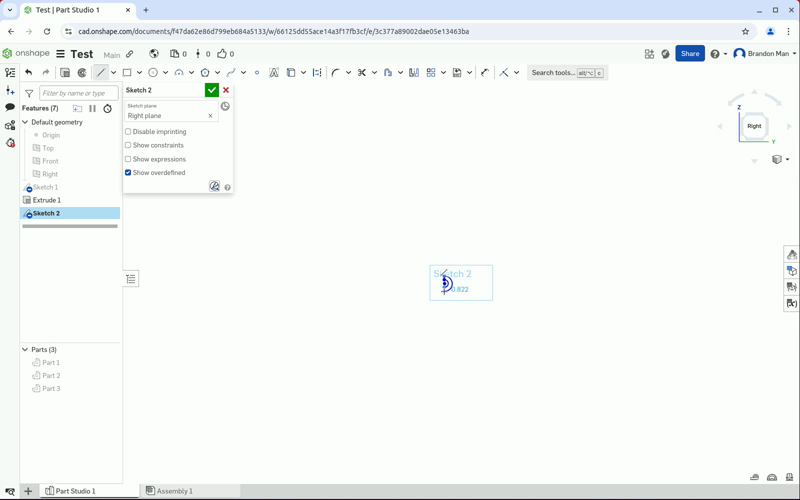
scroll(6)
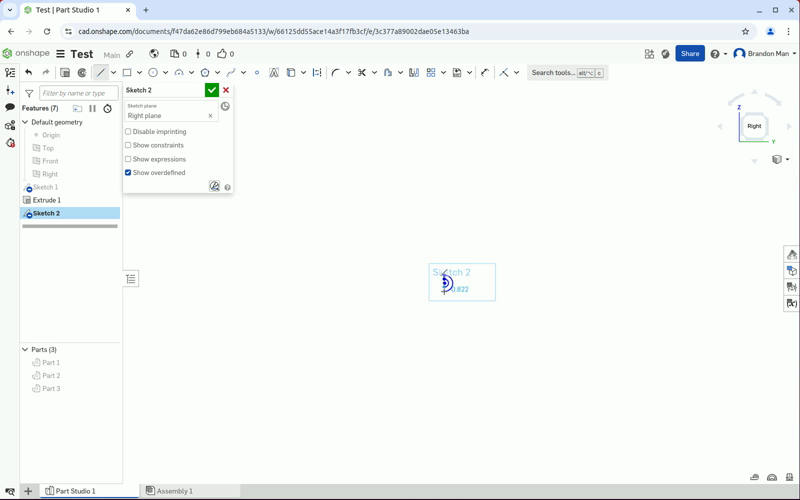
scroll(6)
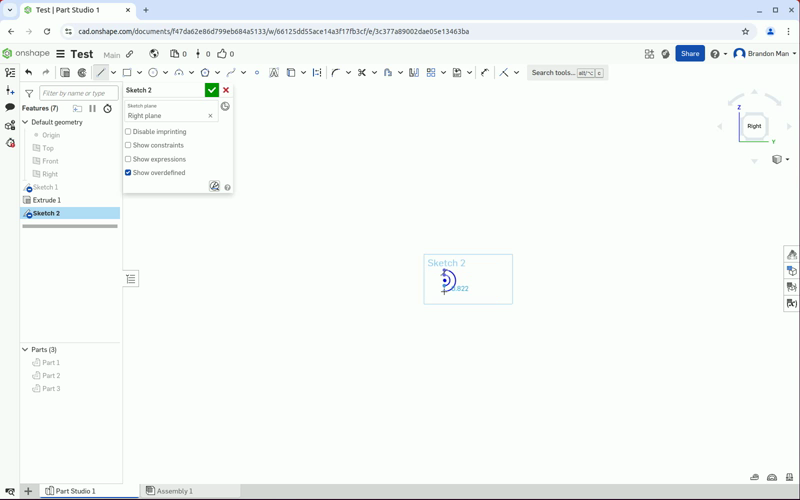
scroll(6)
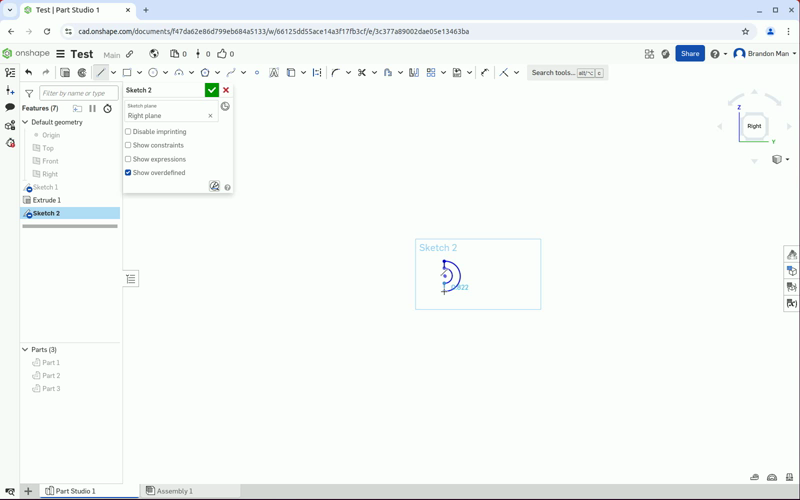
scroll(6)
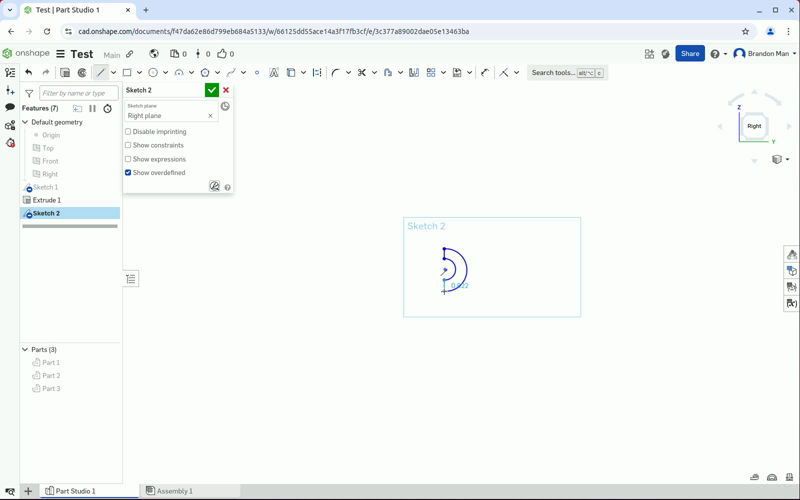
scroll(6)
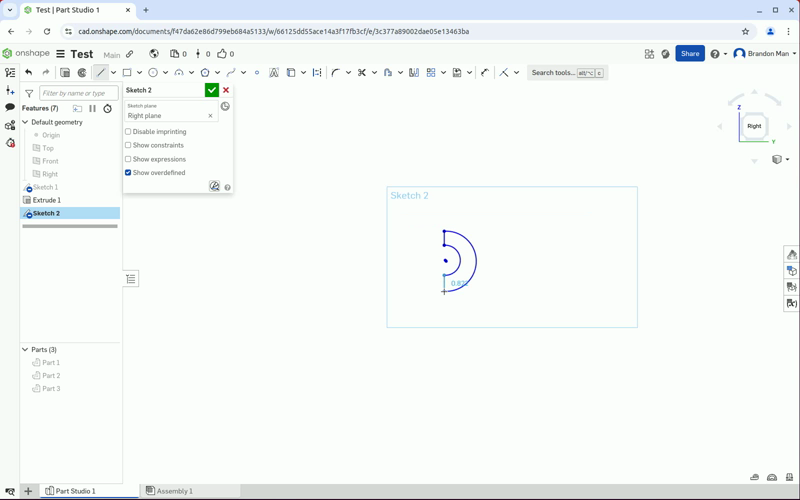
scroll(6)
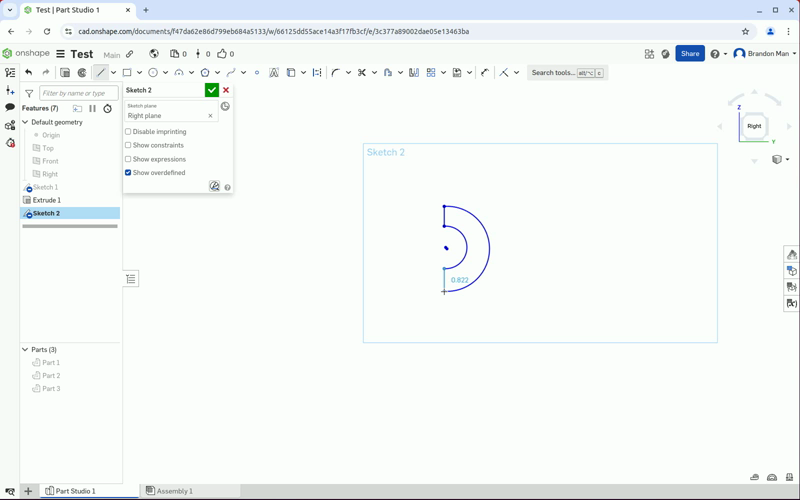
scroll(6)
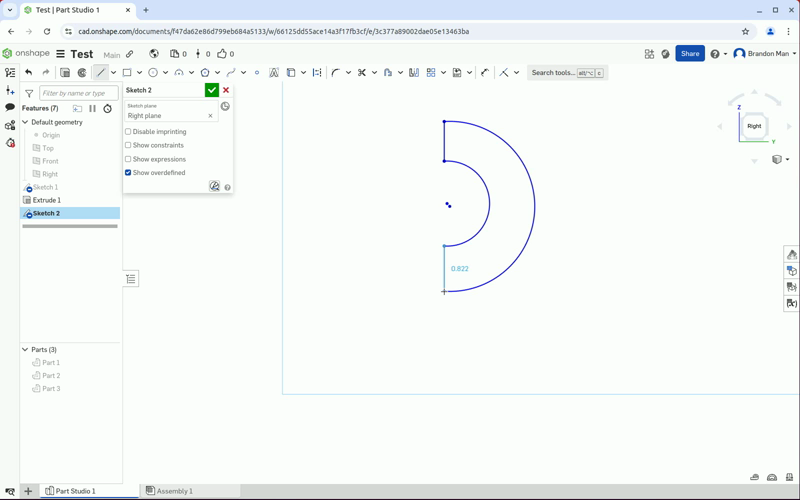
key_up(shift)
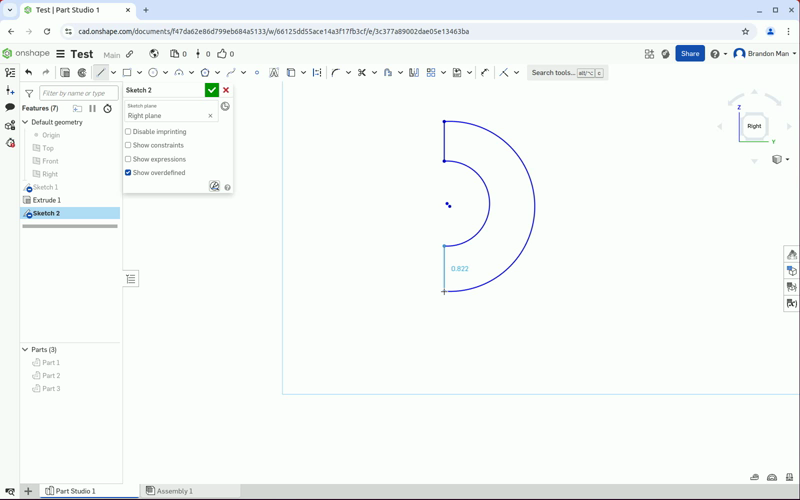
click(444, 291)
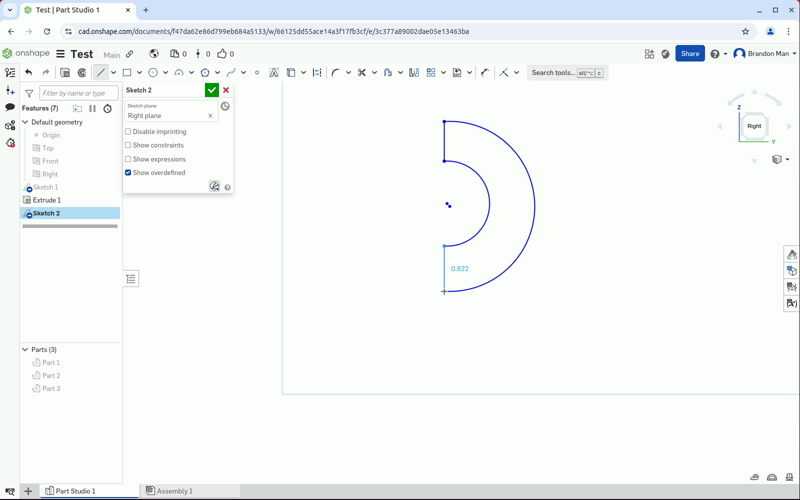
scroll(-6)
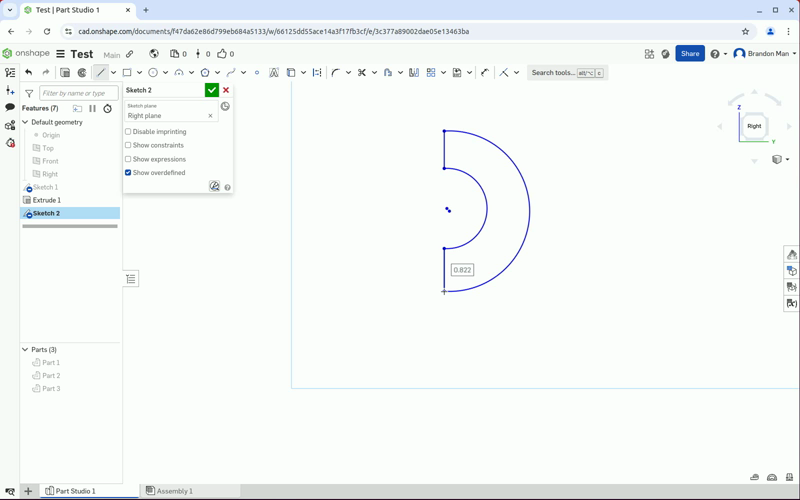
scroll(-6)
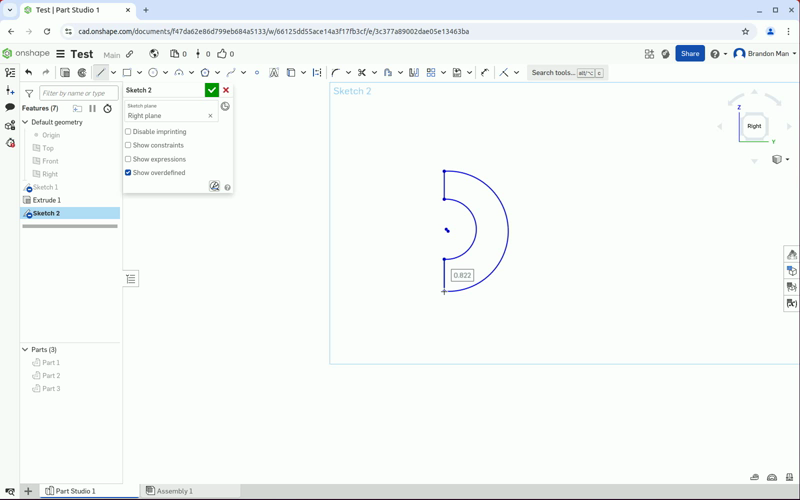
scroll(-6)
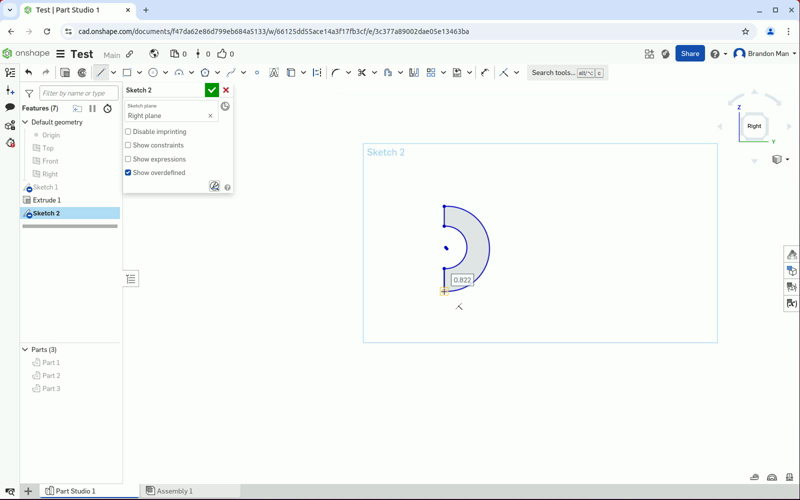
scroll(-6)
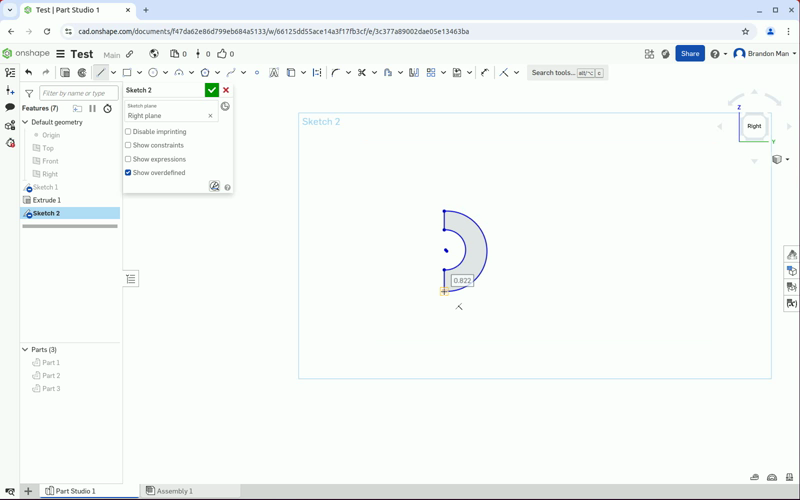
scroll(-6)
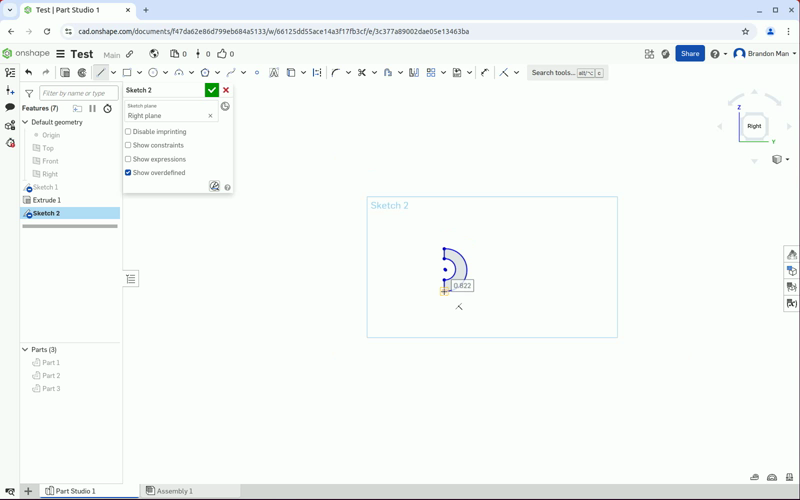
scroll(-6)
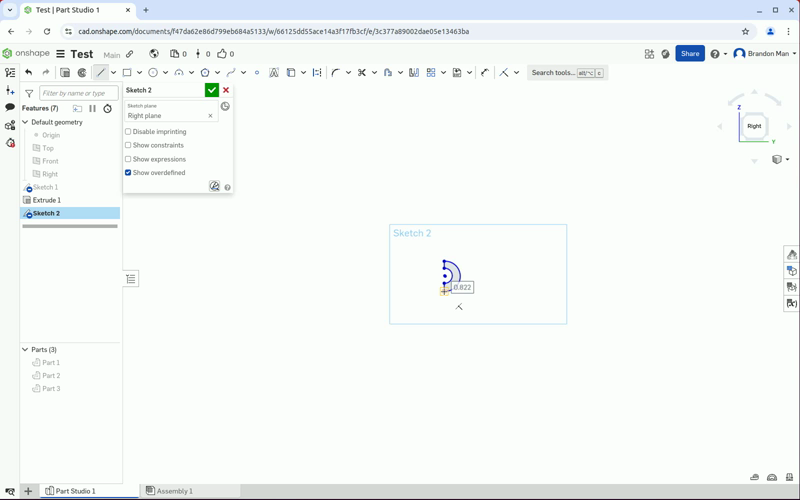
scroll(-6)
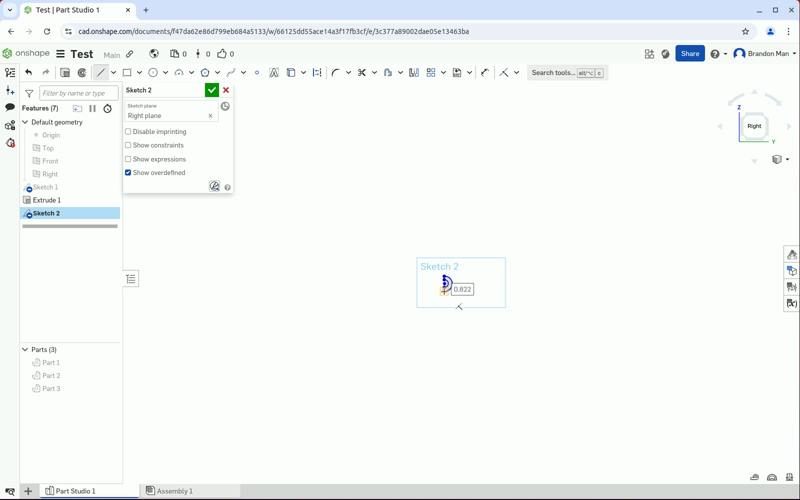
key(esc)
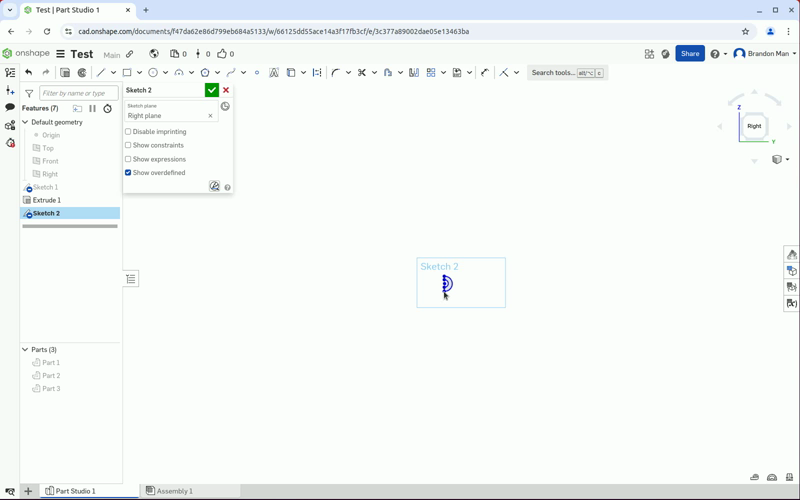
mouse_move(448, 288)
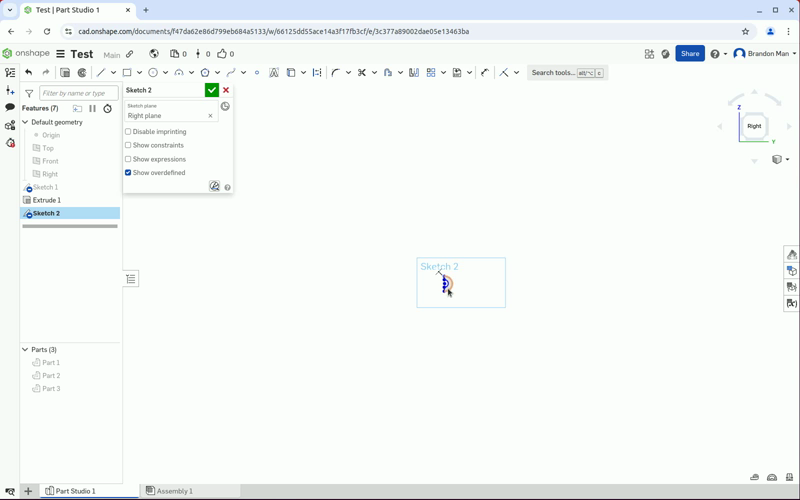
scroll(6)
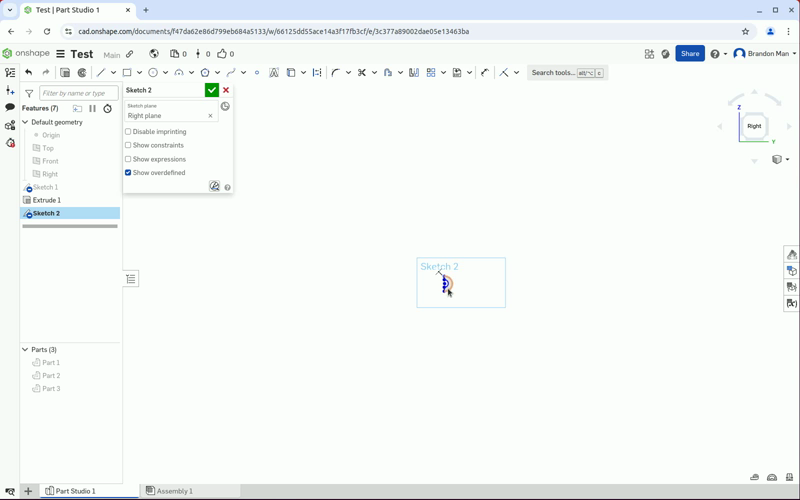
scroll(6)
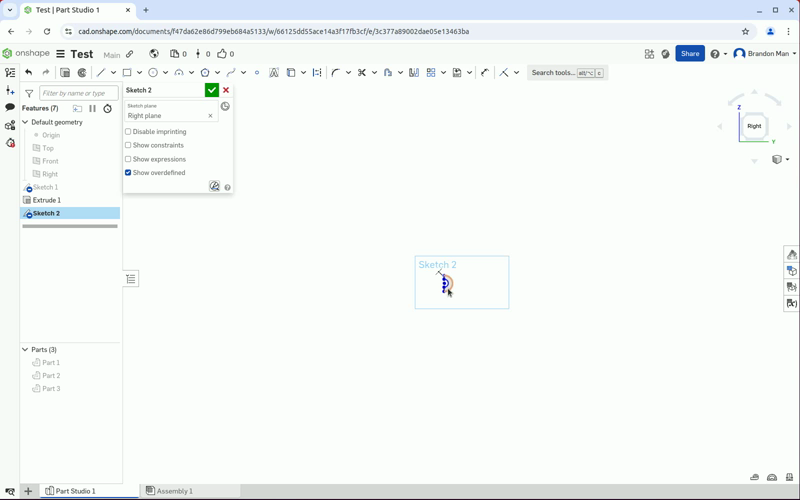
scroll(6)
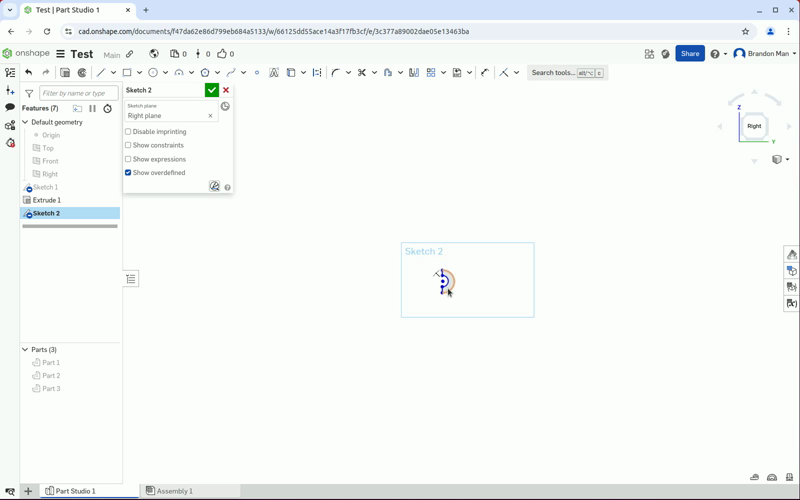
scroll(6)
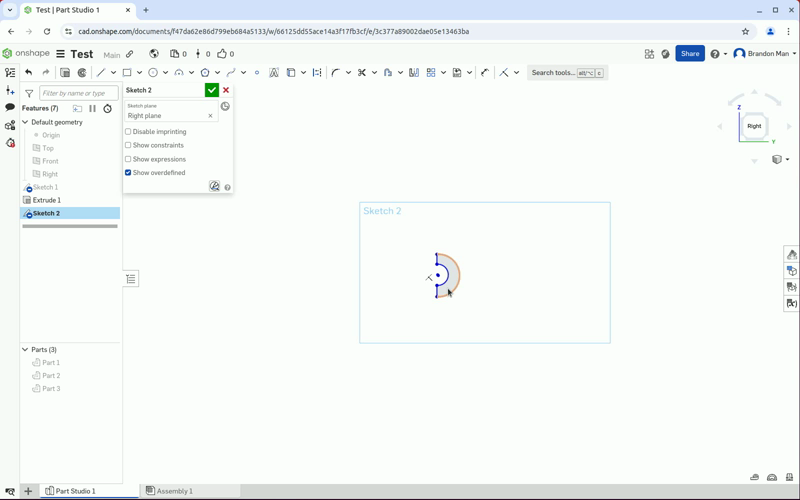
scroll(6)
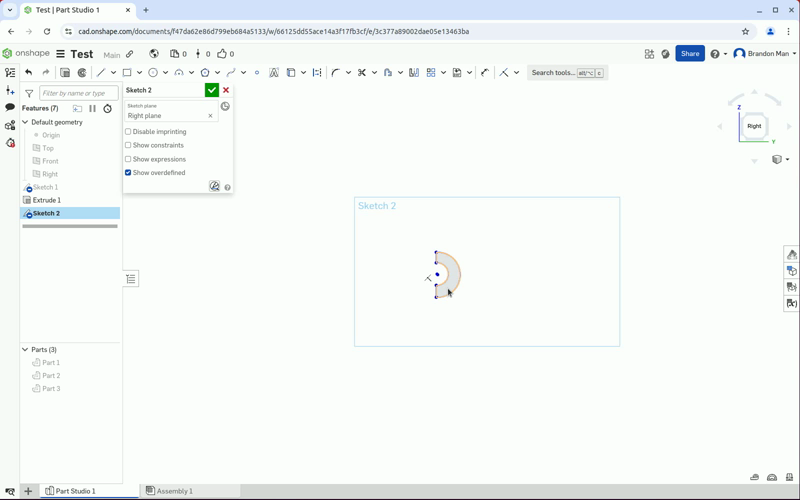
scroll(6)
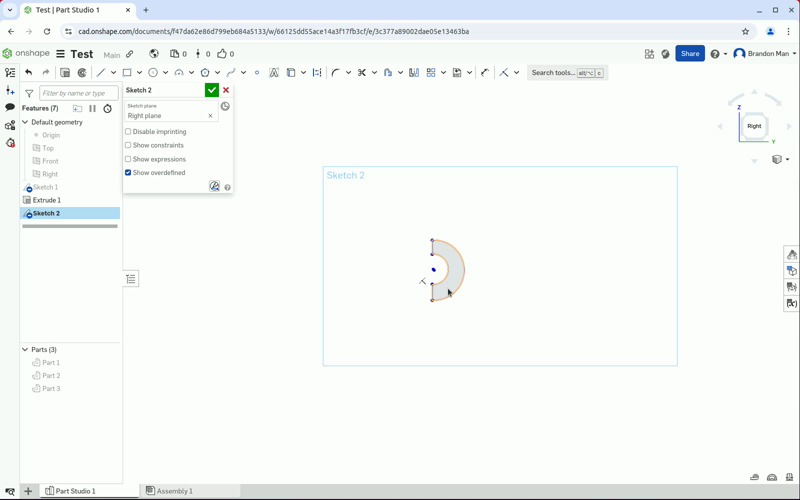
scroll(6)
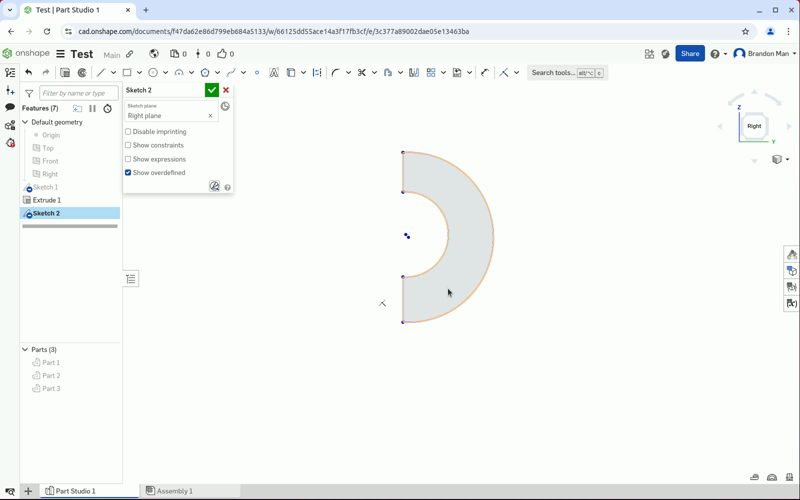
click(448, 288)
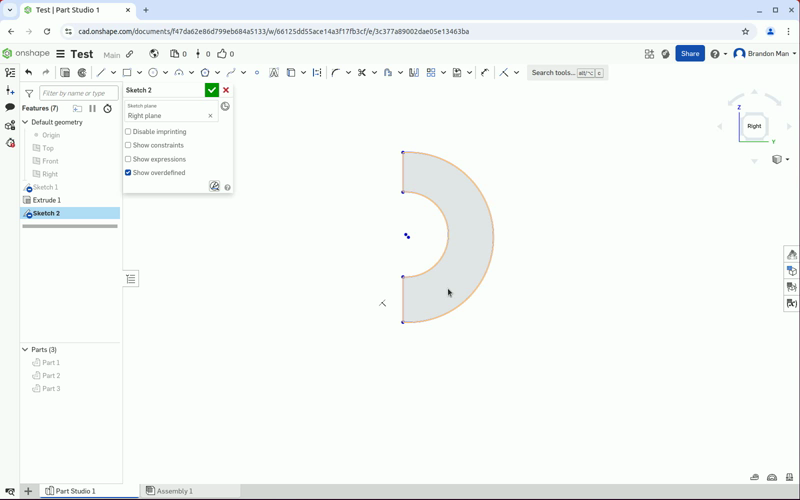
scroll(-6)
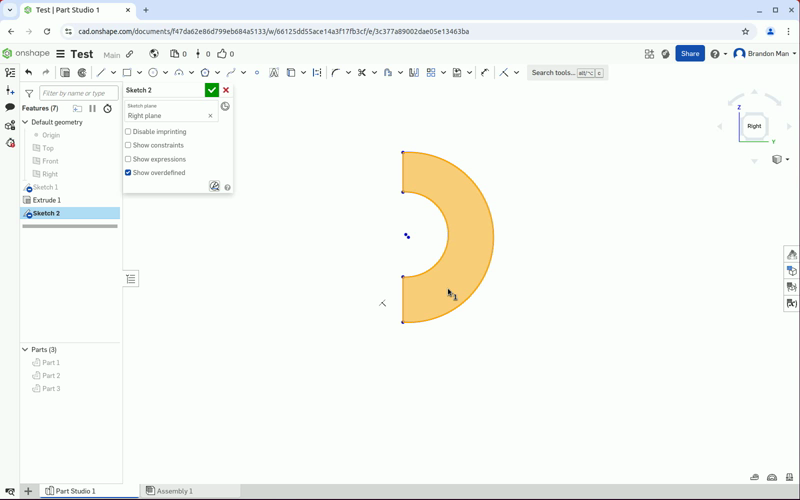
scroll(-6)
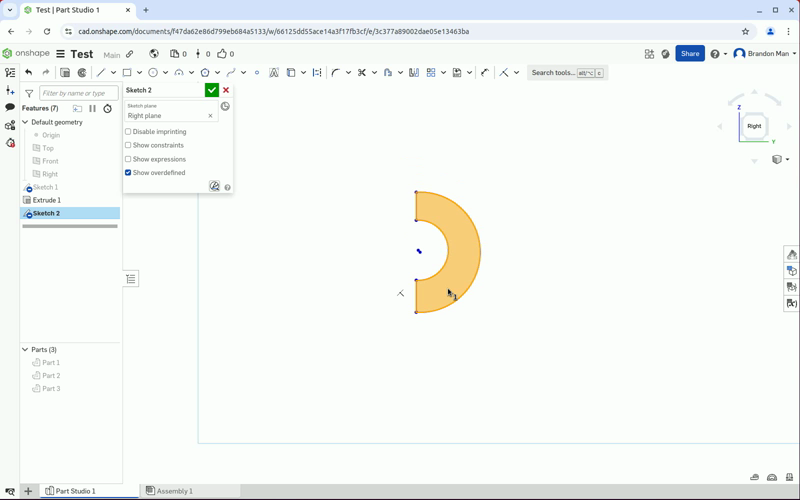
scroll(-6)
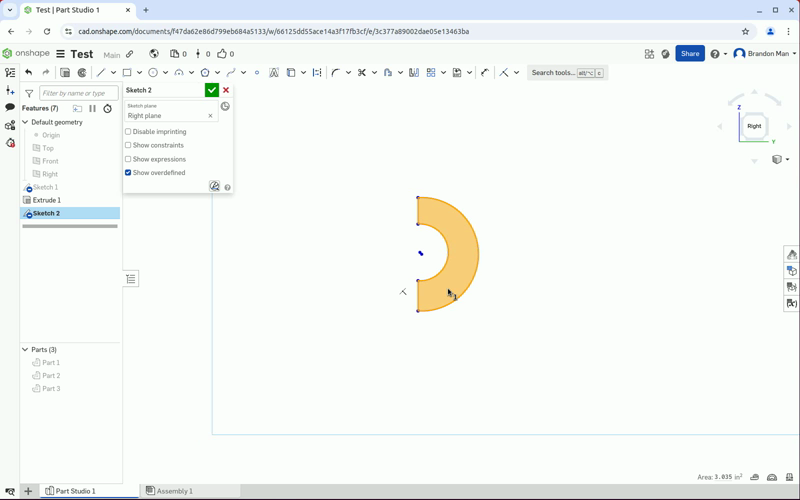
scroll(-6)
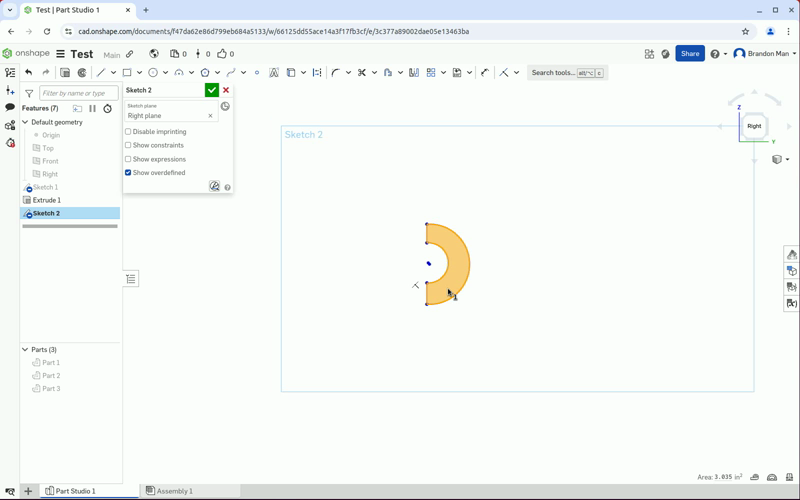
scroll(-6)
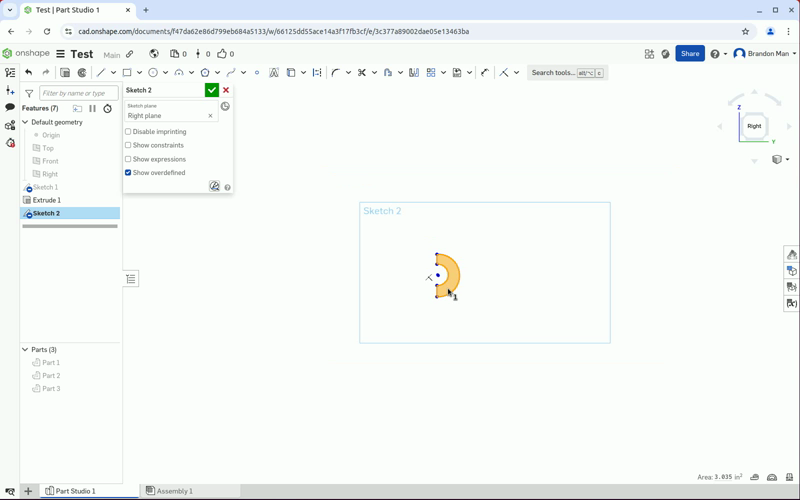
scroll(-6)
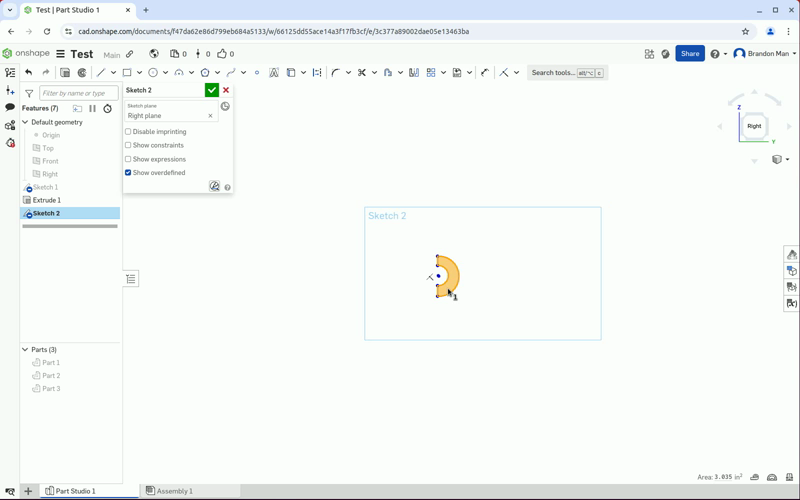
scroll(-6)
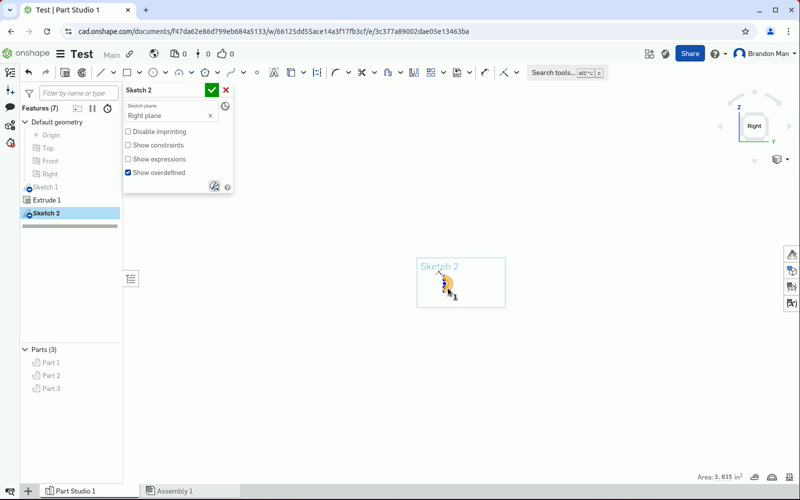
mouse_move(73, 352)
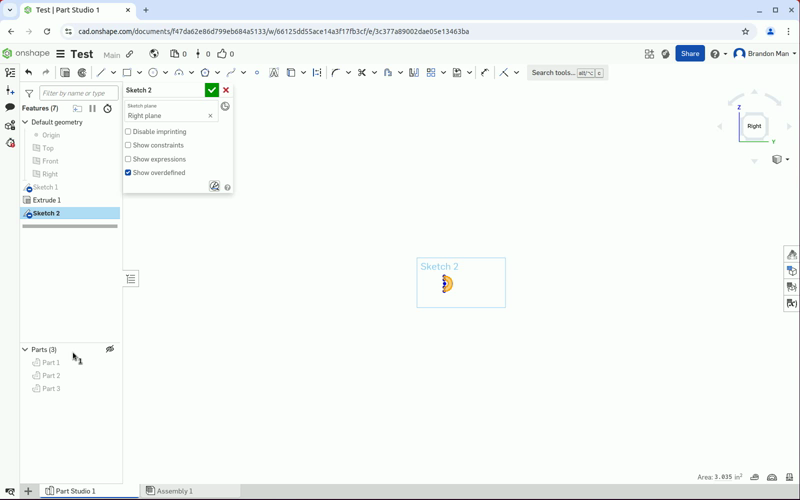
key(shift+y)
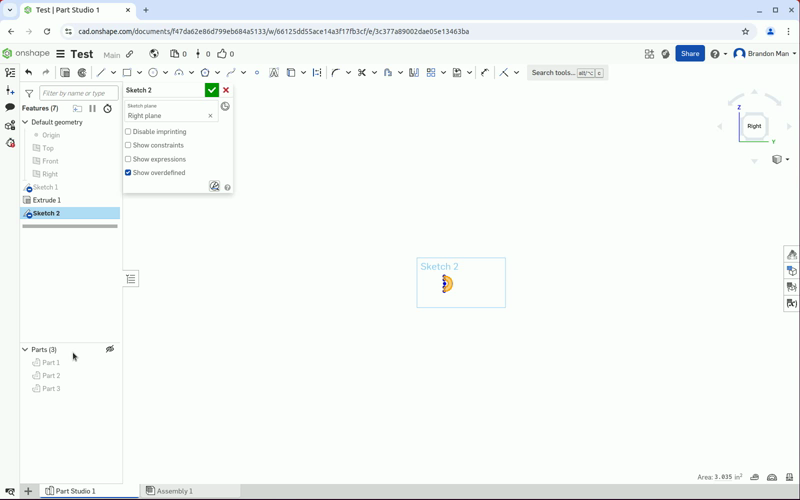
key(shift+e)
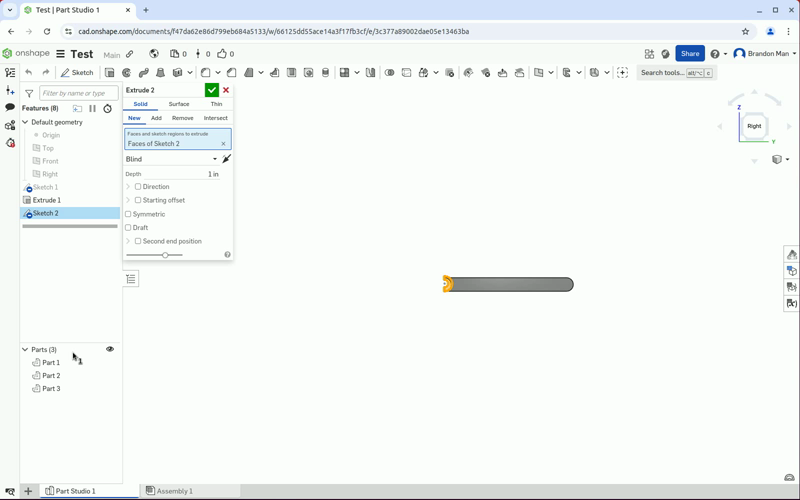
mouse_move(143, 106)
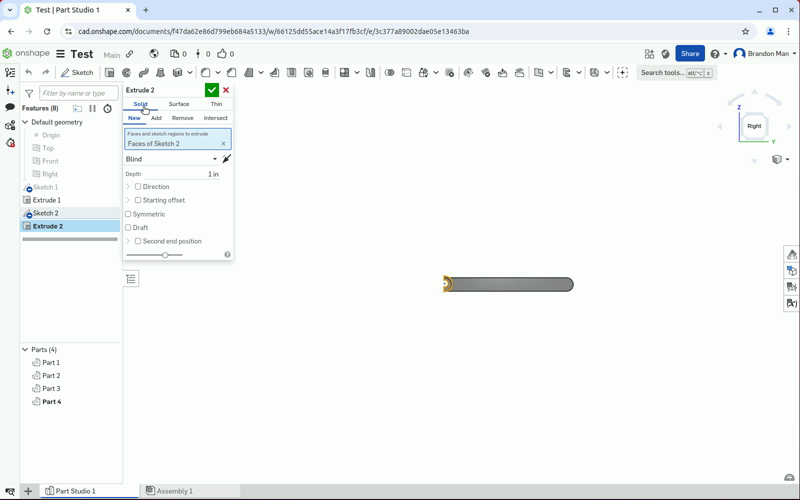
click(143, 106)
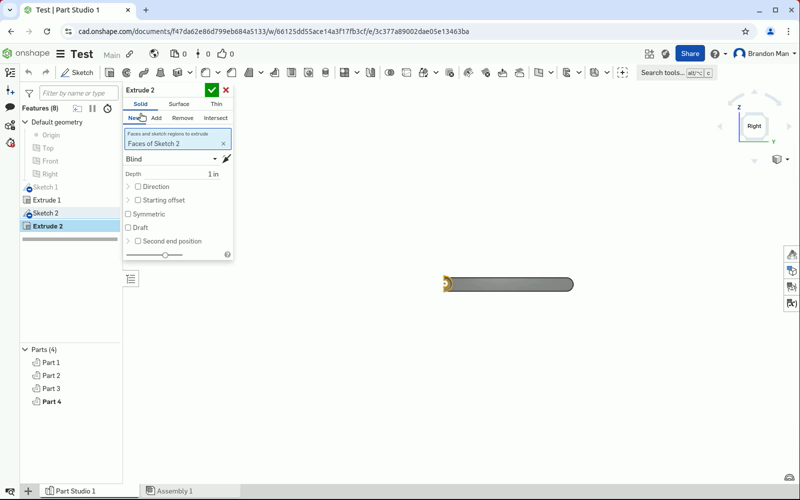
mouse_move(137, 120)
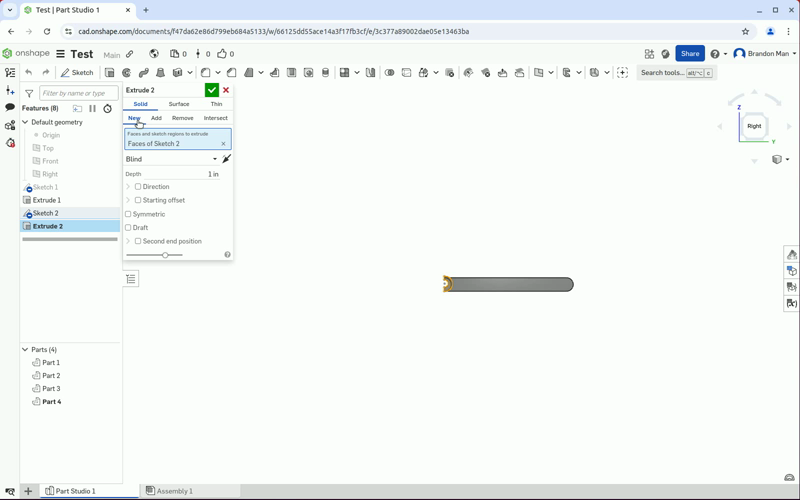
click(137, 120)
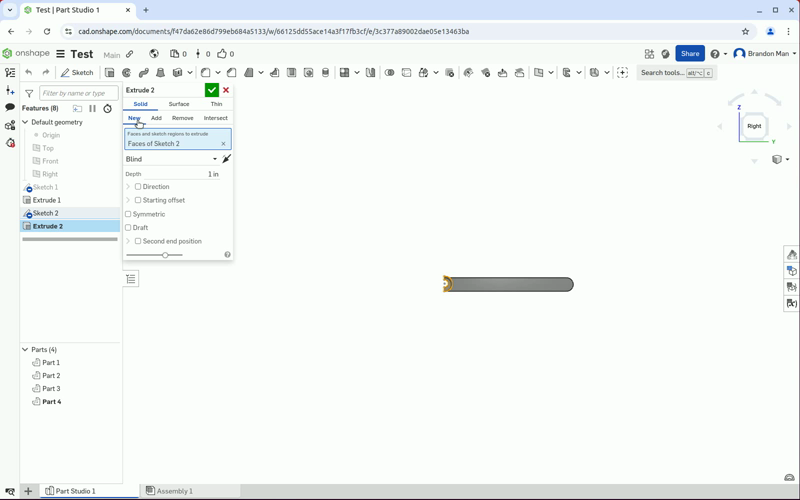
key(tab, 4)
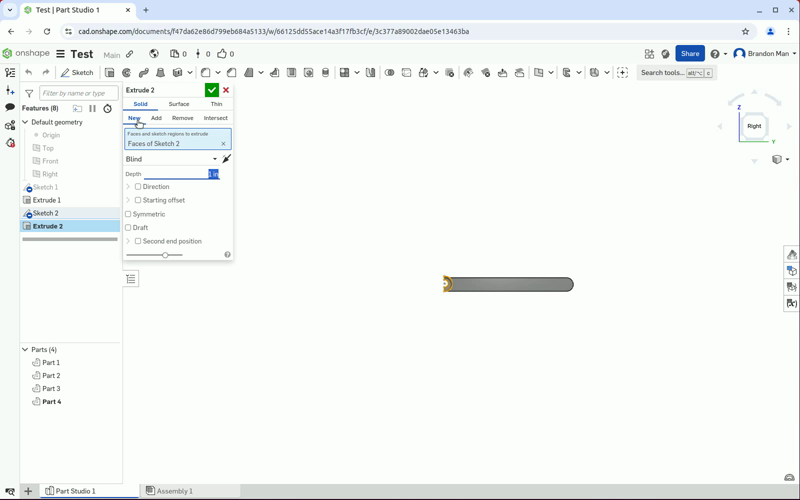
text(1.444)
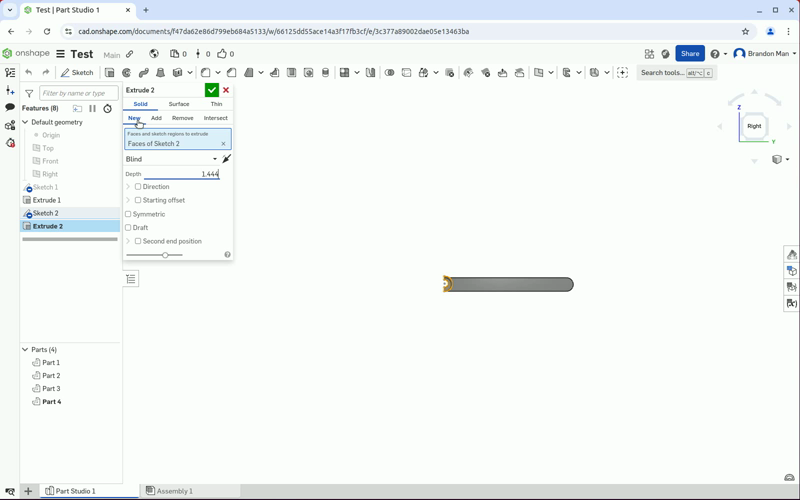
key(enter)
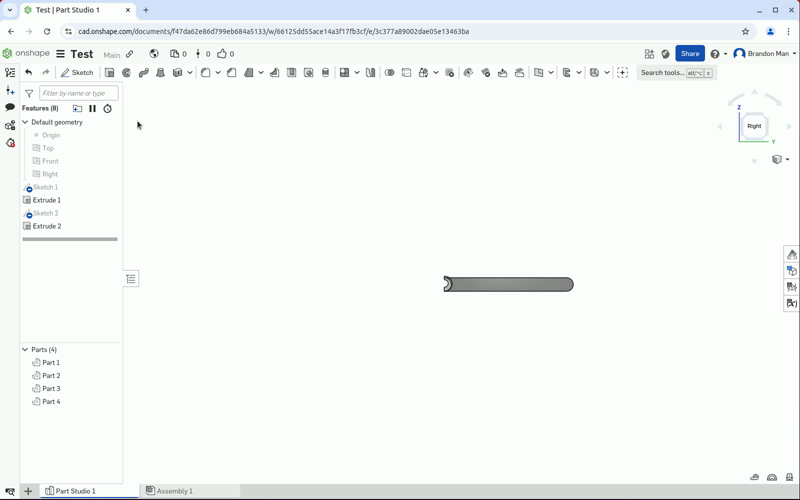
key(shift+h)
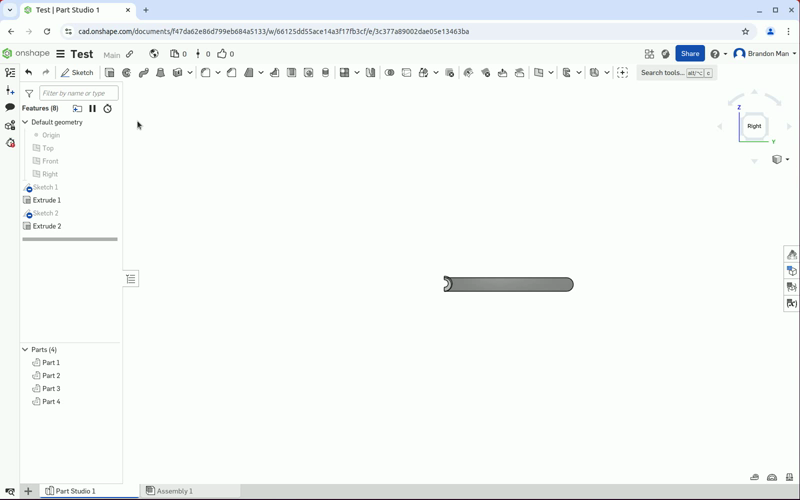
key(shift+h)
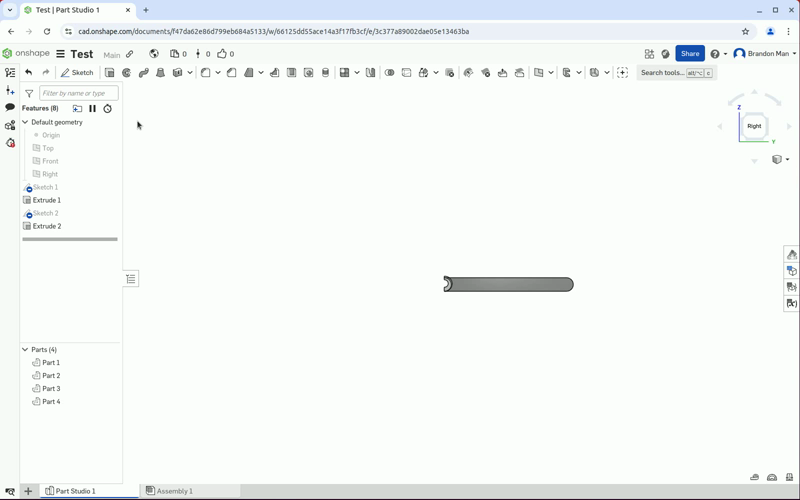
mouse_move(73, 189)
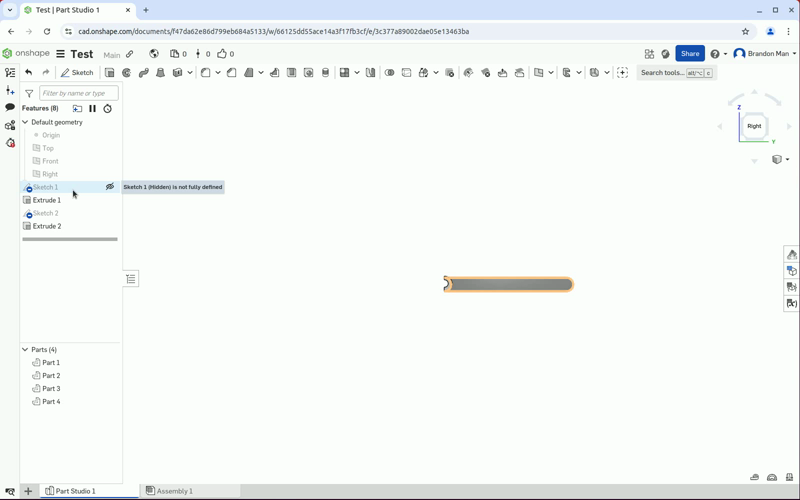
click(73, 189)
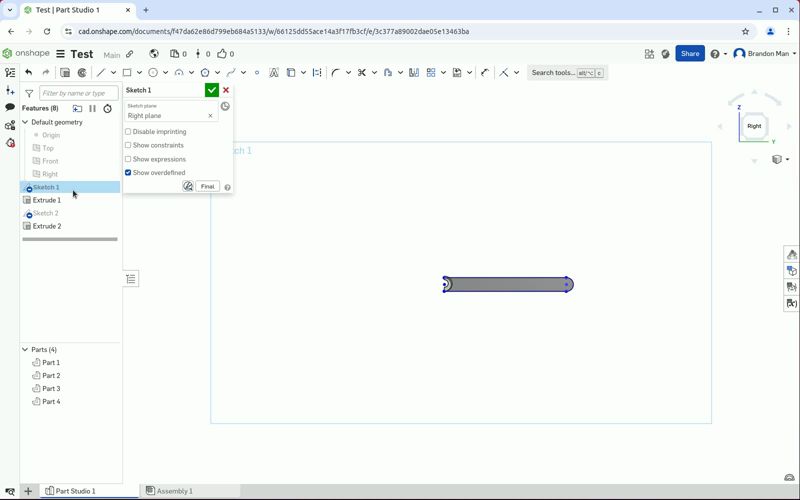
mouse_move(229, 92)
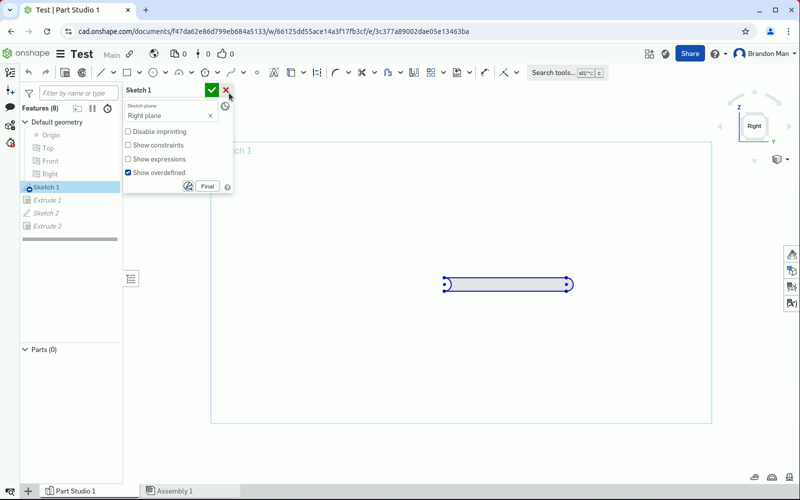
click(229, 92)
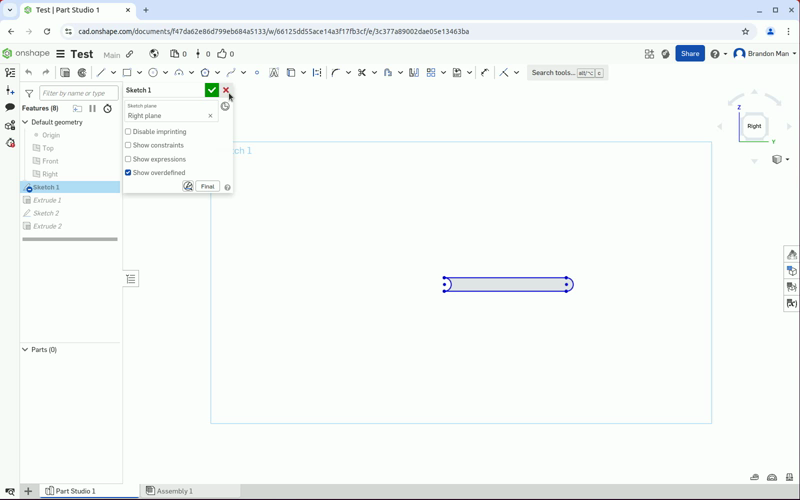
key(shift+s)
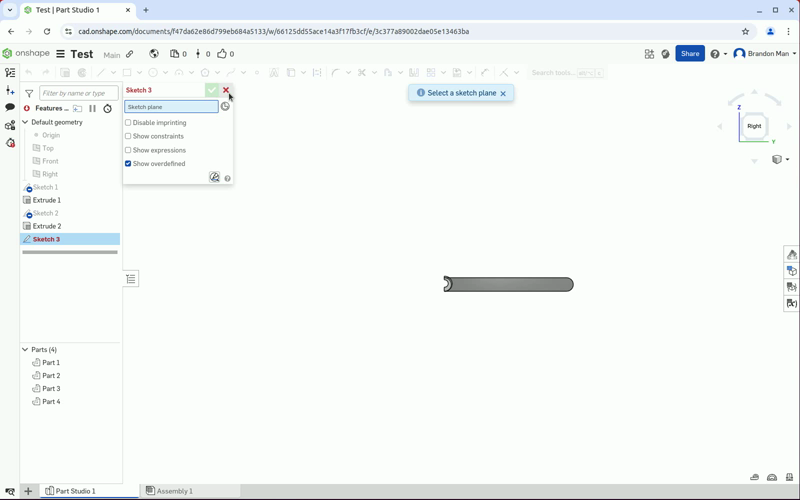
mouse_move(73, 176)
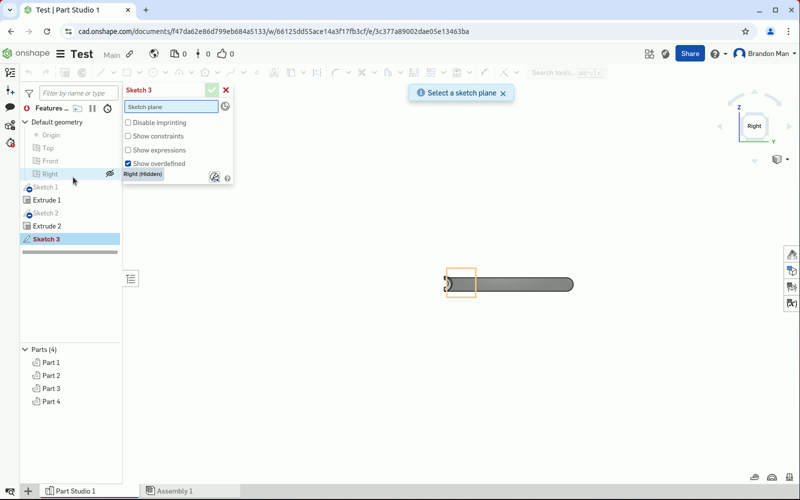
click(73, 176)
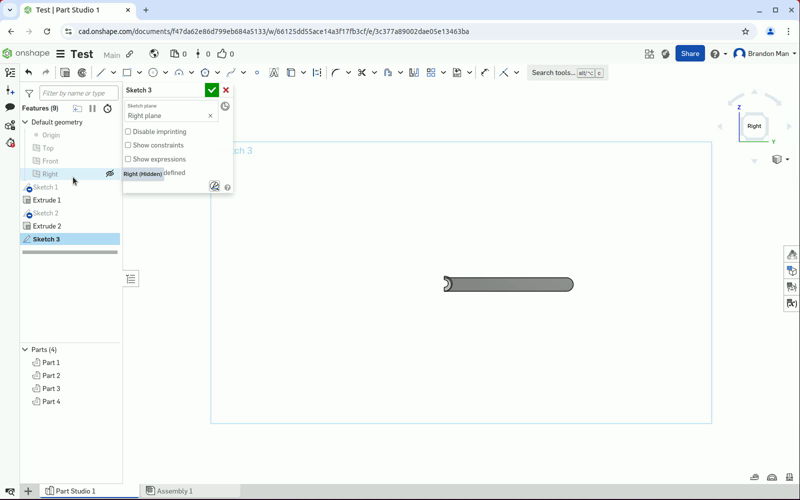
mouse_move(73, 352)
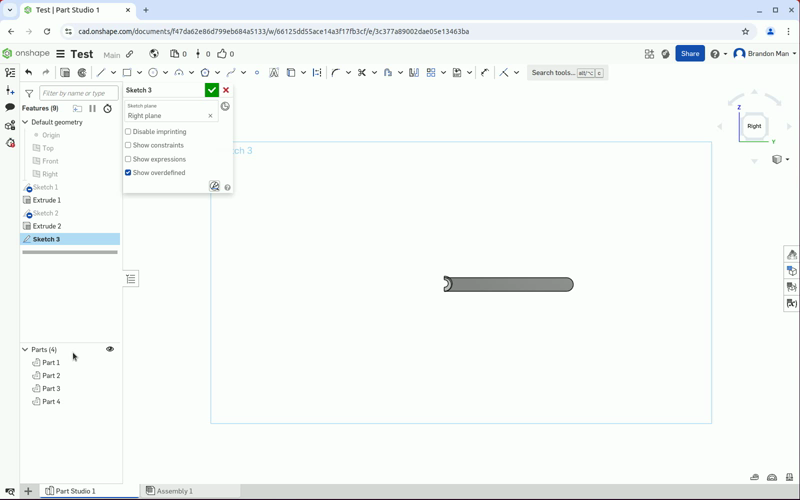
key(y)
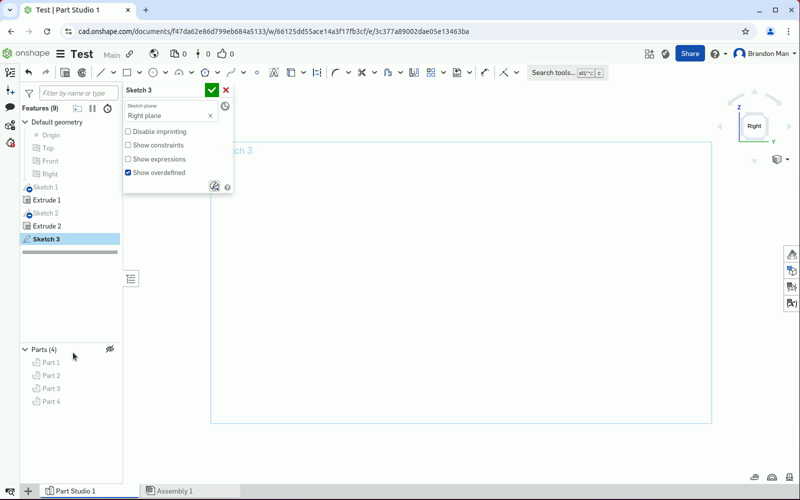
key(a)
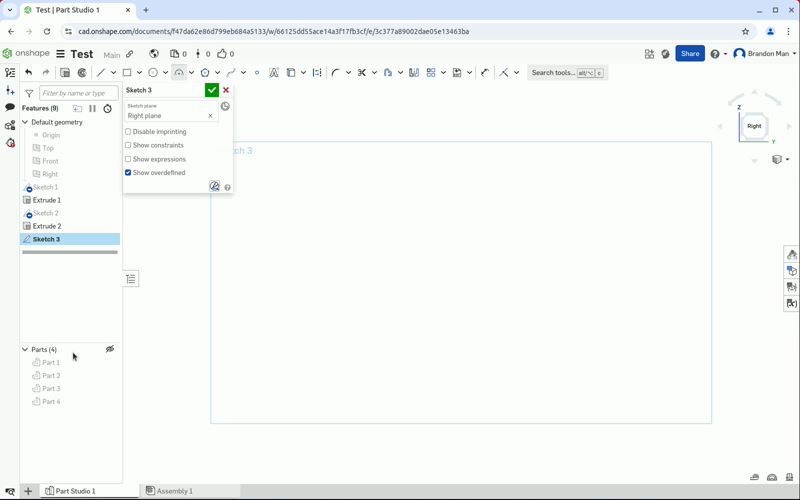
key_down(shift)
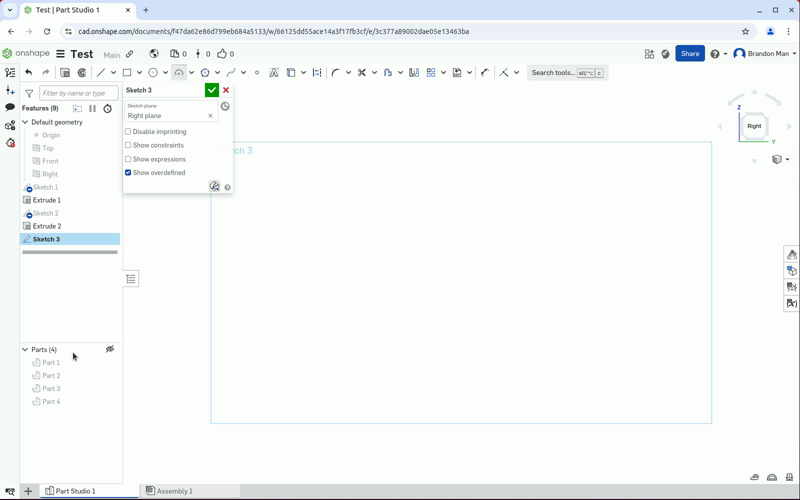
mouse_move(566, 291)
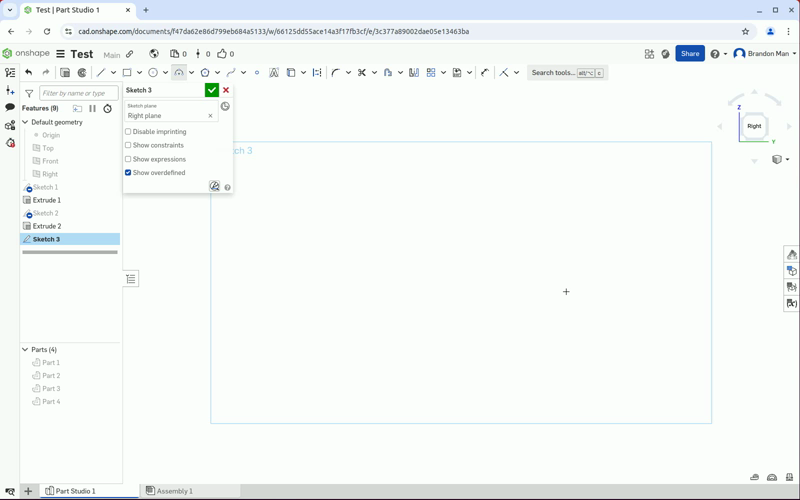
click(566, 291)
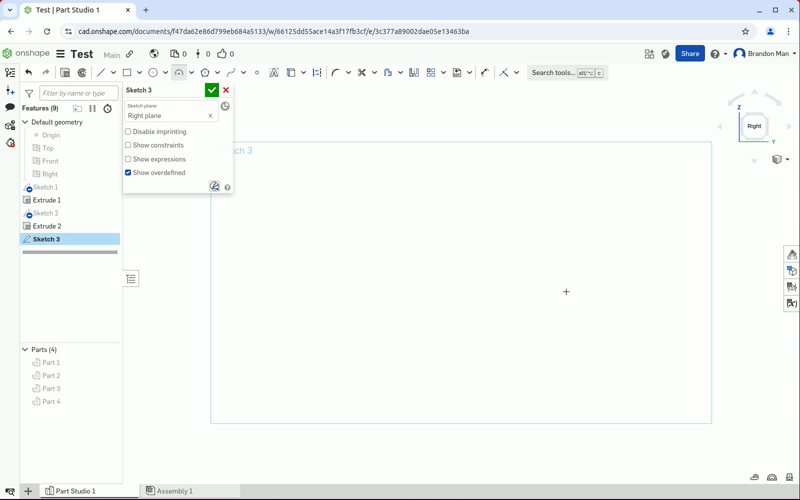
key_up(shift)
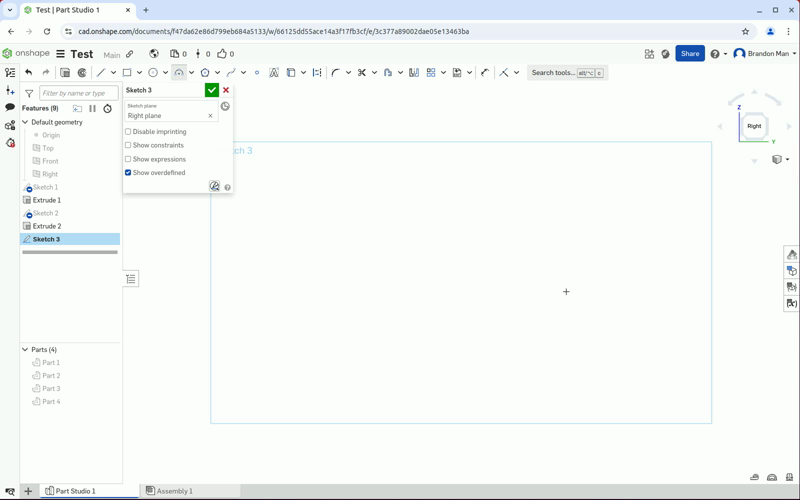
key_down(shift)
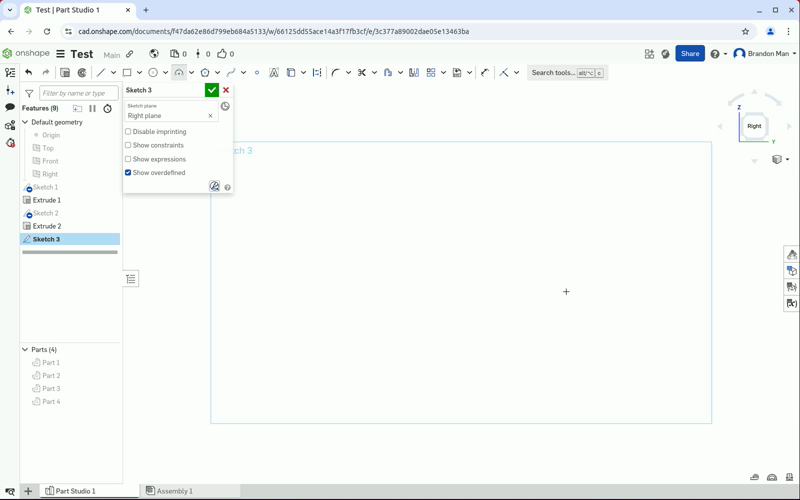
mouse_move(566, 276)
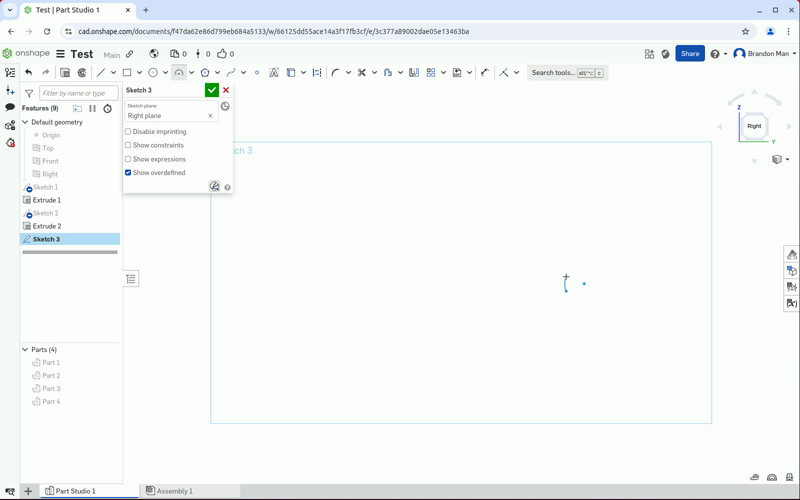
click(566, 276)
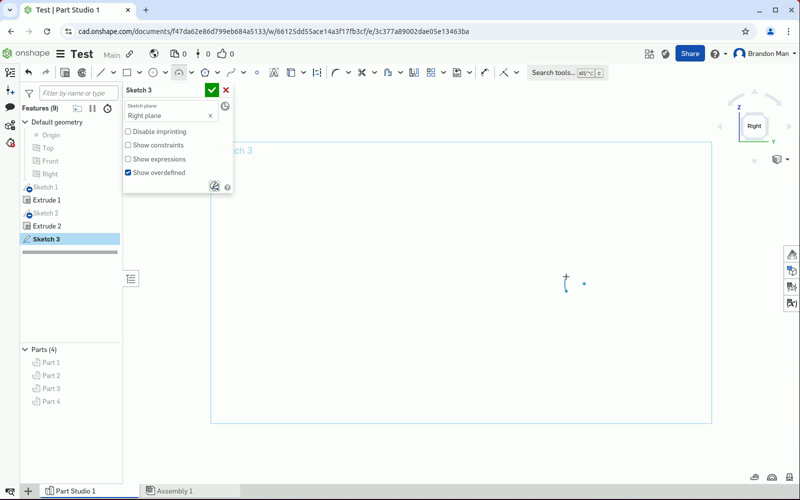
mouse_move(573, 283)
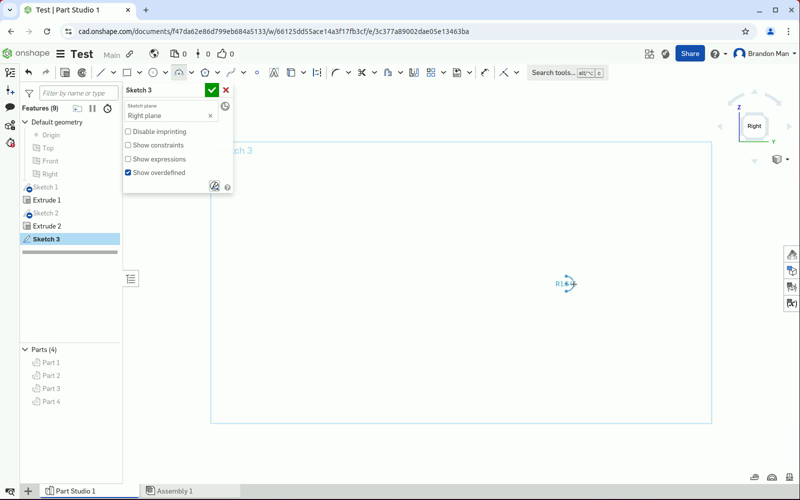
click(573, 283)
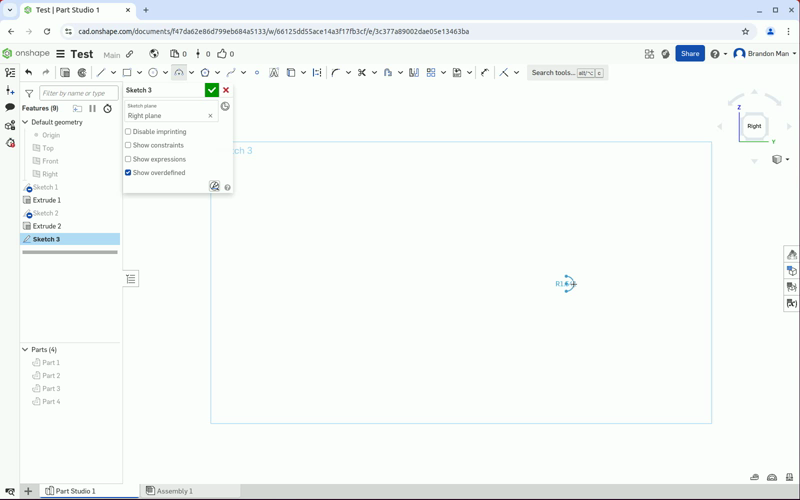
key_up(shift)
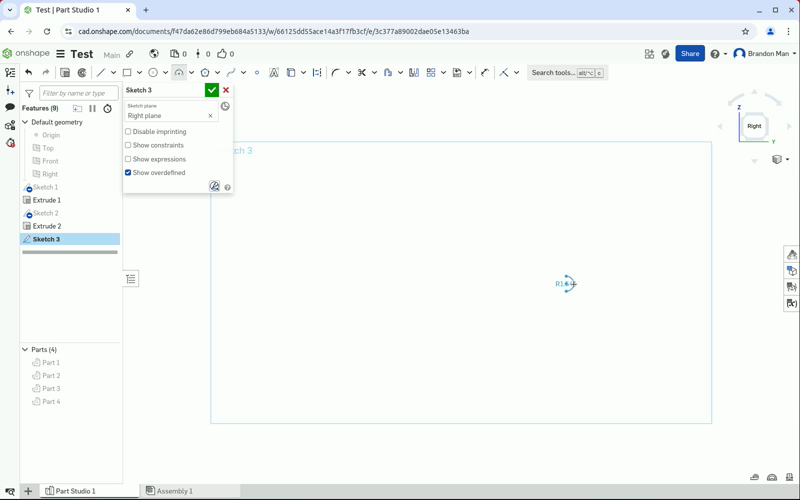
key(esc)
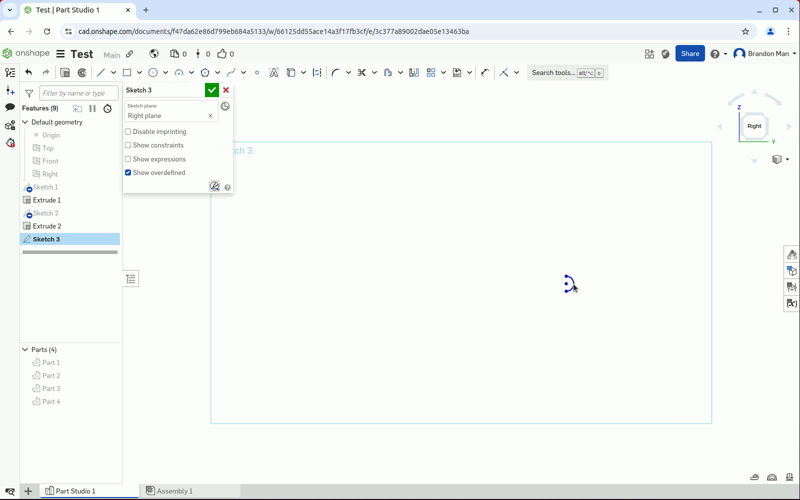
key(l)
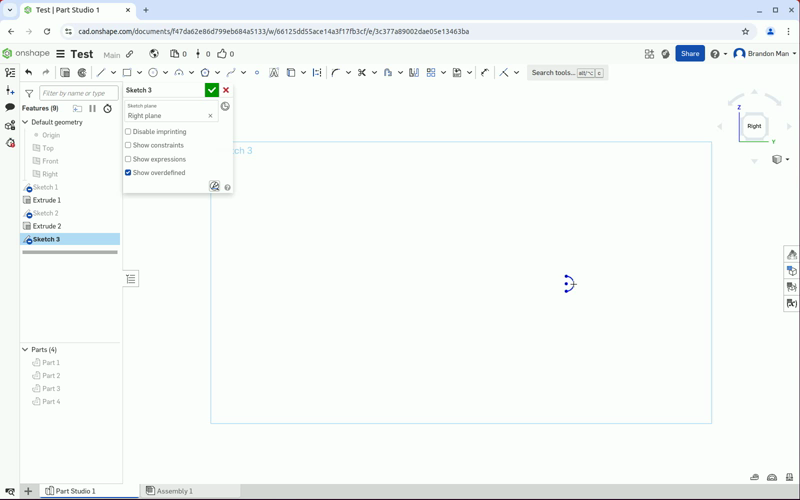
mouse_move(566, 276)
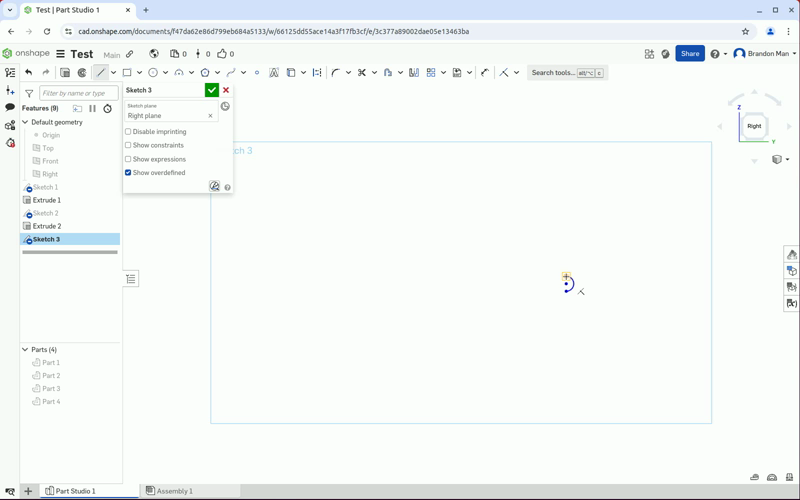
click(566, 276)
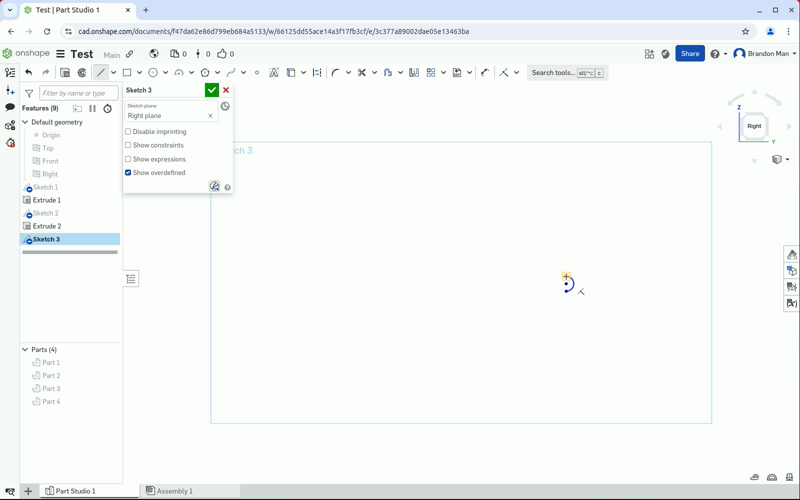
key_down(shift)
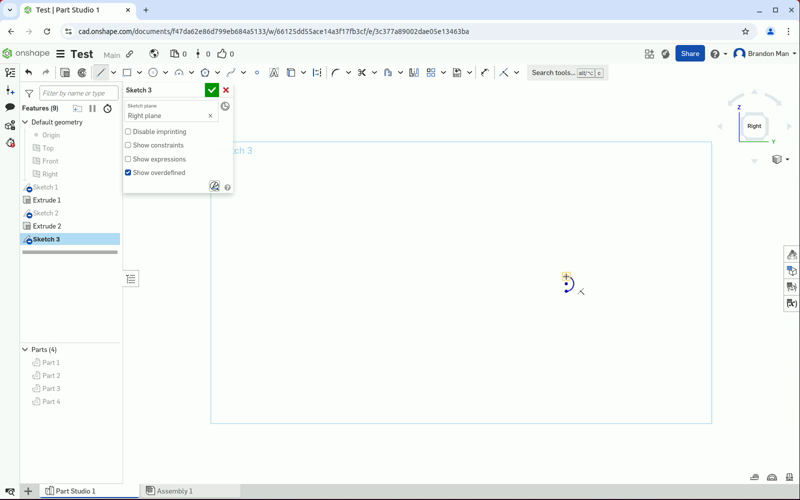
mouse_move(589, 276)
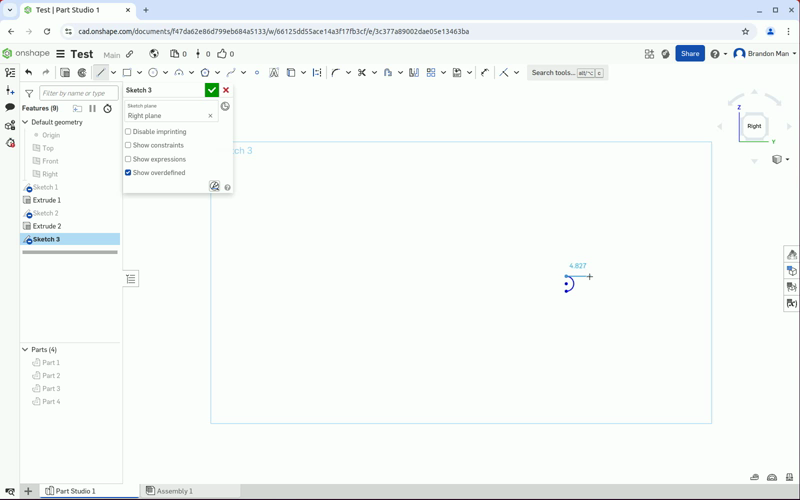
mouse_move(566, 279)
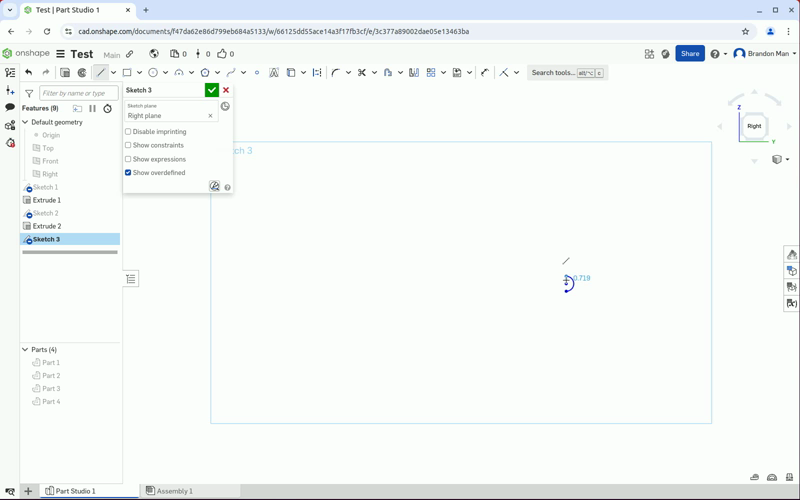
scroll(6)
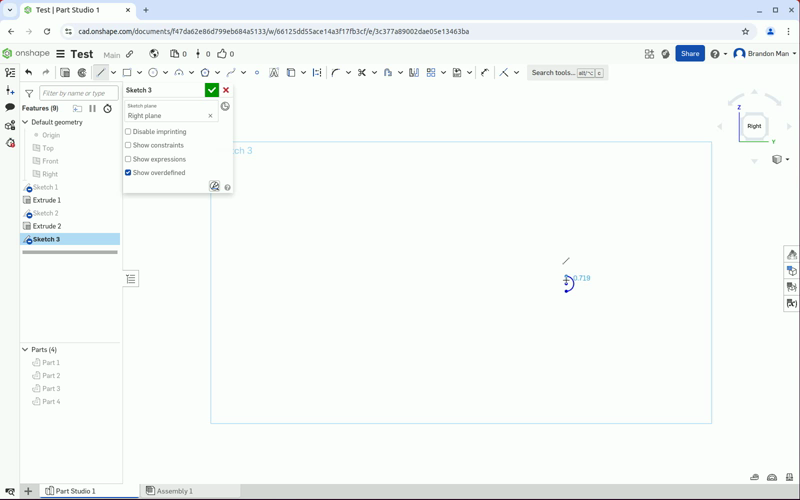
scroll(6)
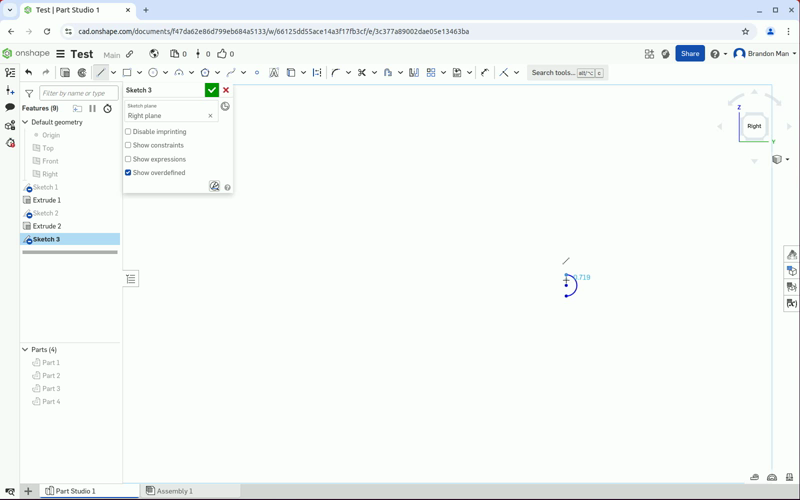
scroll(6)
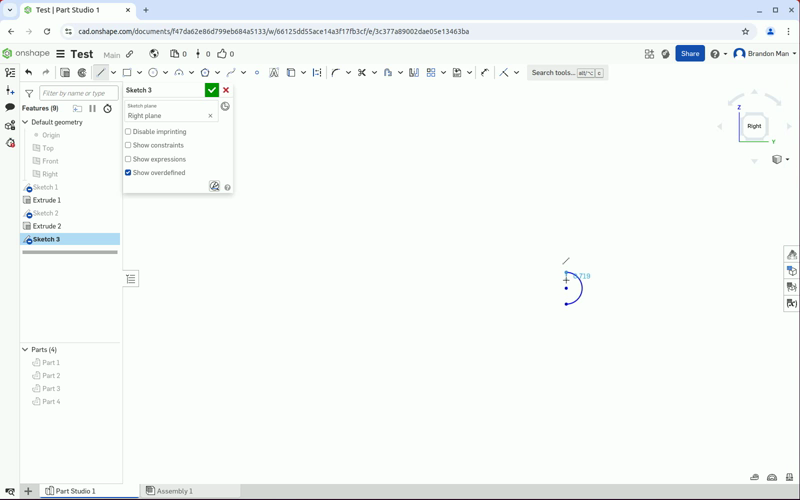
scroll(6)
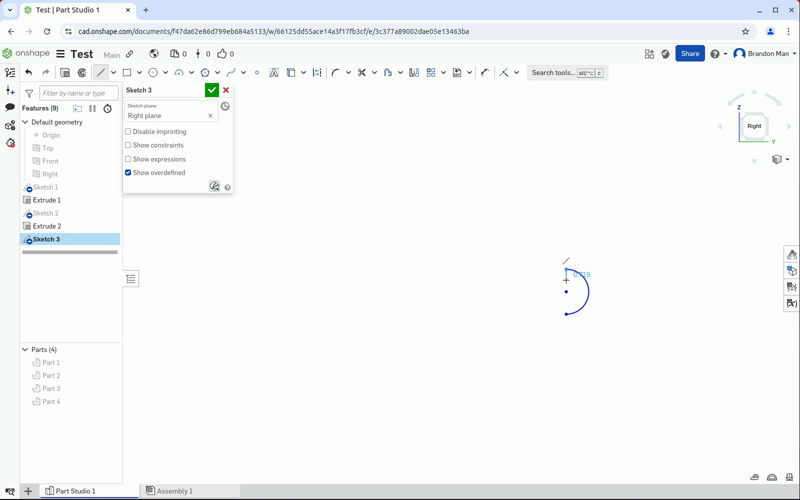
scroll(6)
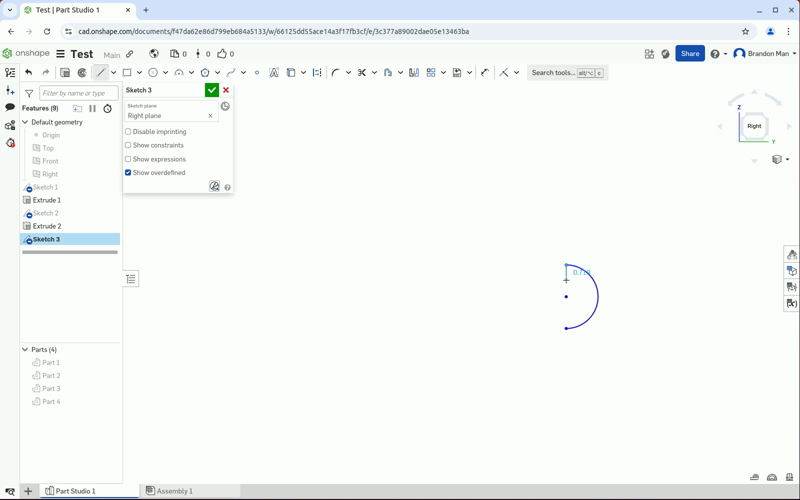
scroll(6)
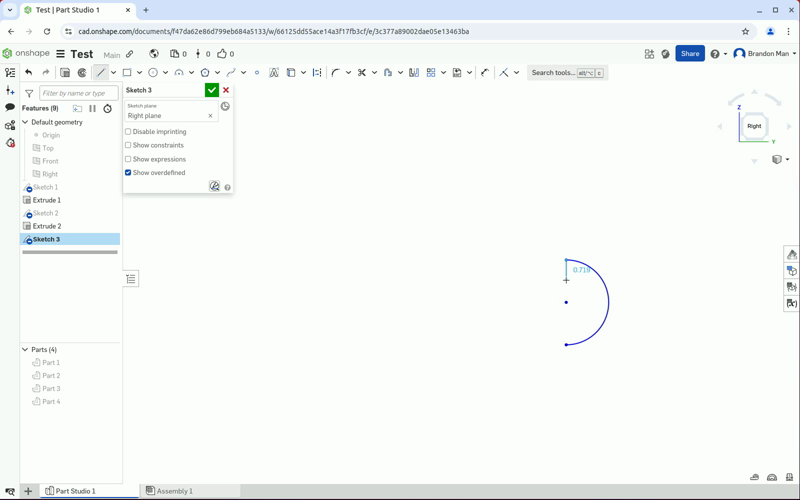
scroll(6)
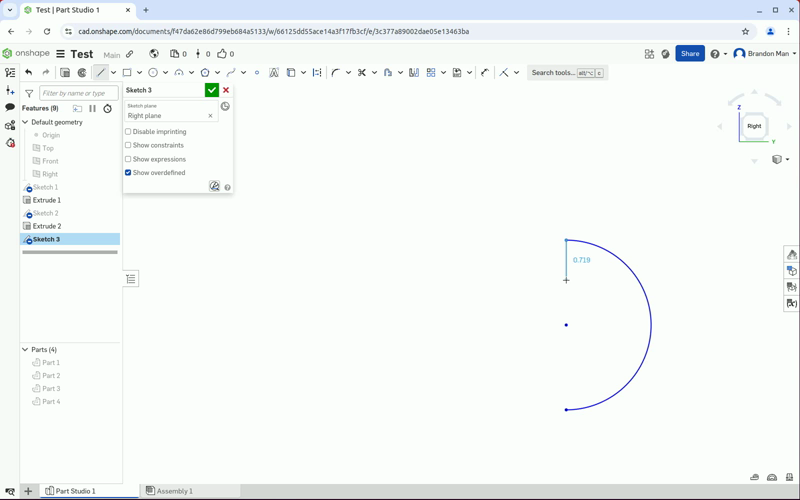
click(566, 279)
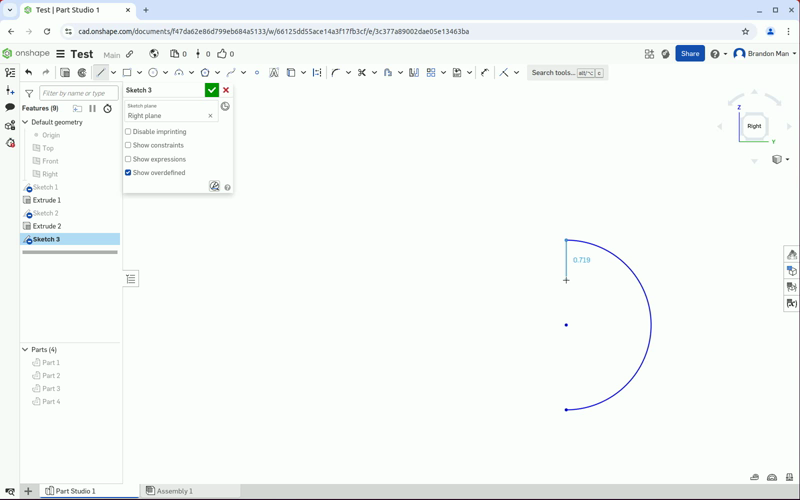
scroll(-6)
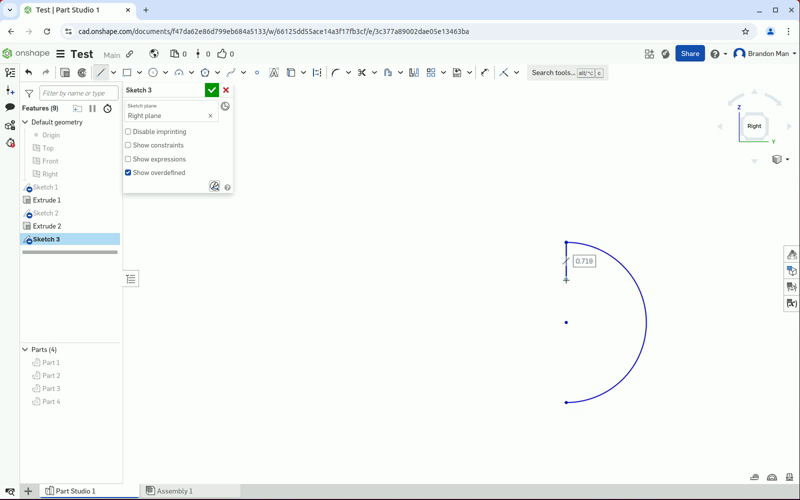
scroll(-6)
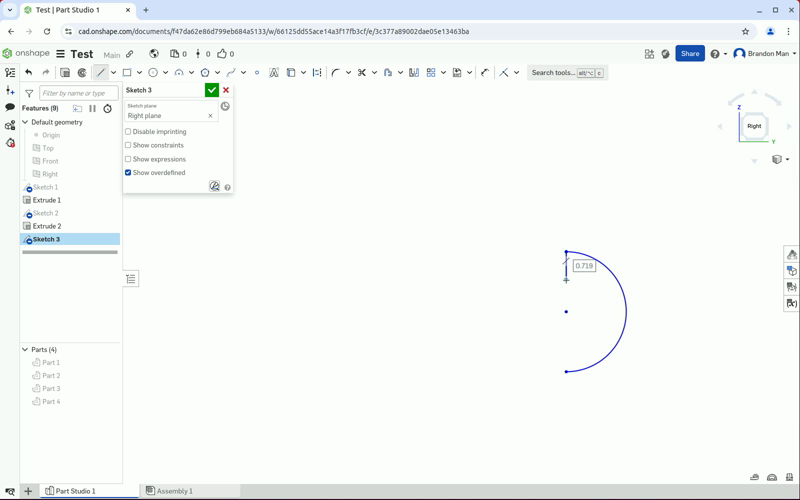
scroll(-6)
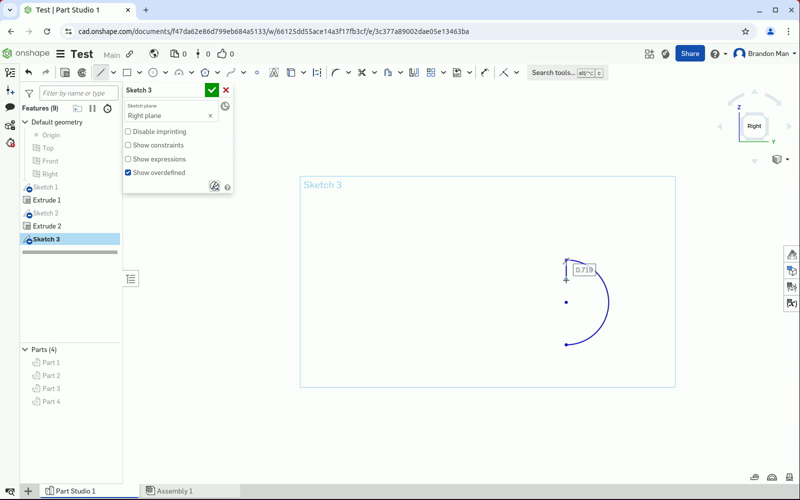
scroll(-6)
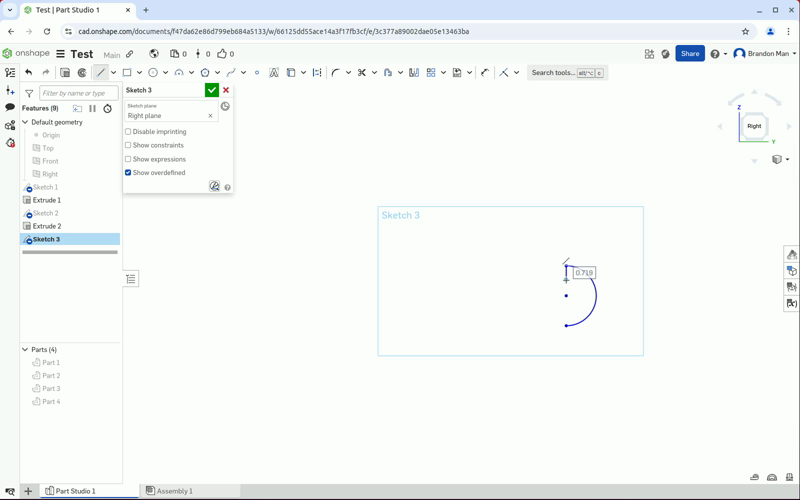
scroll(-6)
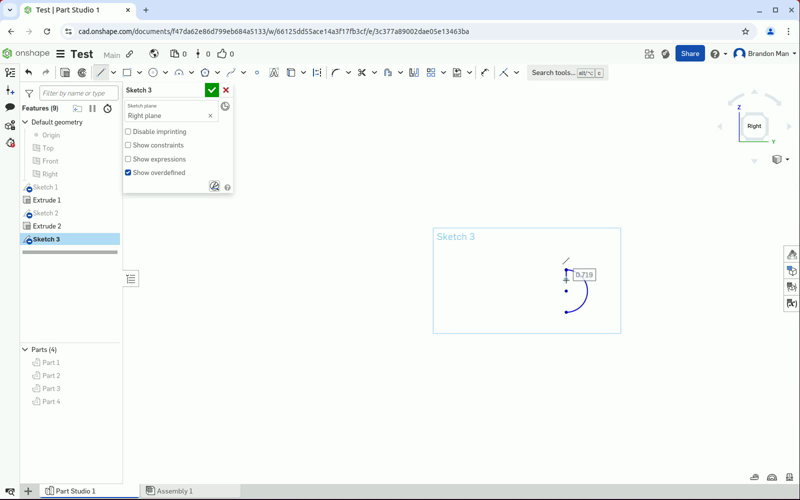
scroll(-6)
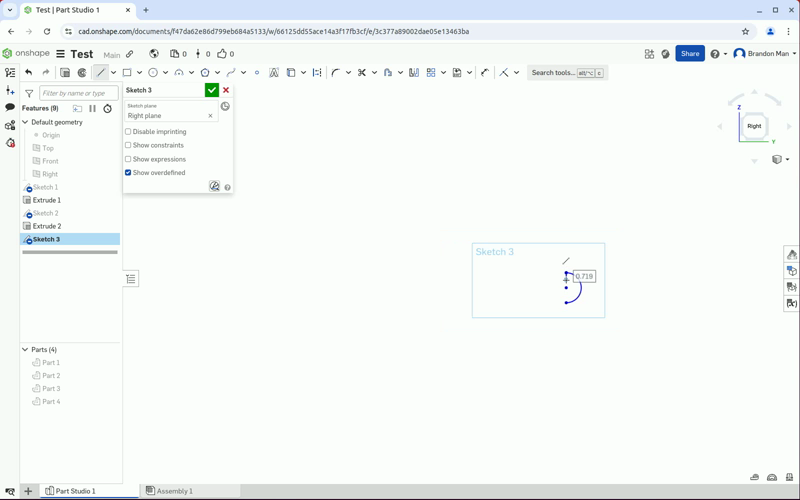
scroll(-6)
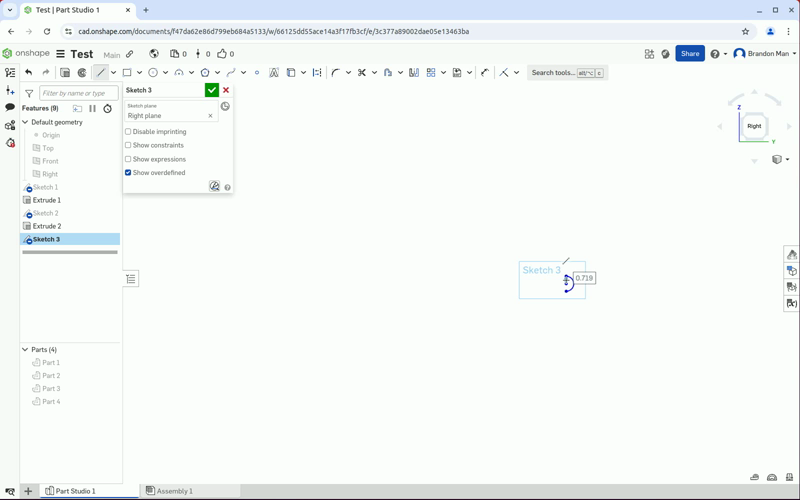
key_up(shift)
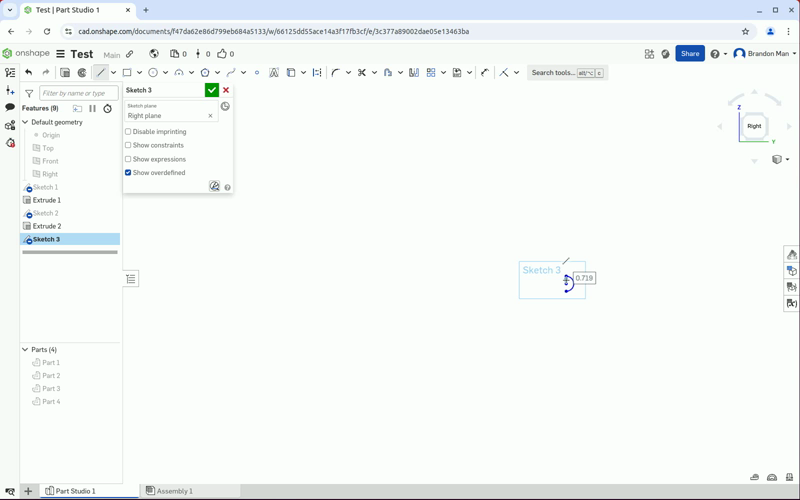
key(esc)
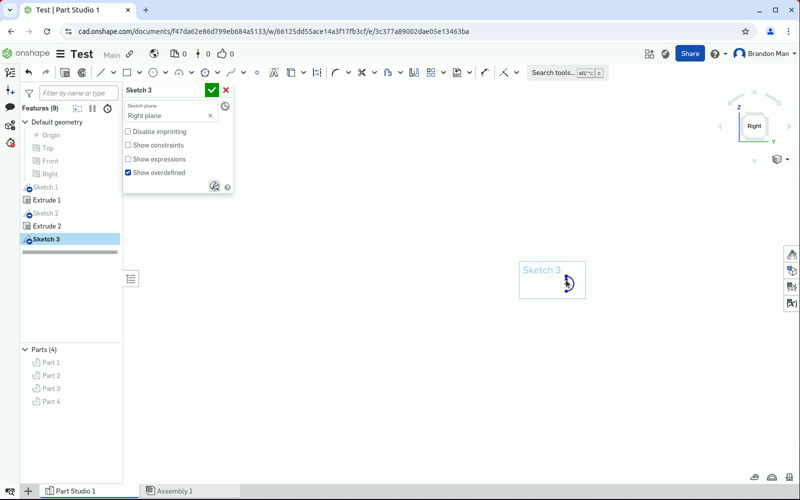
key(a)
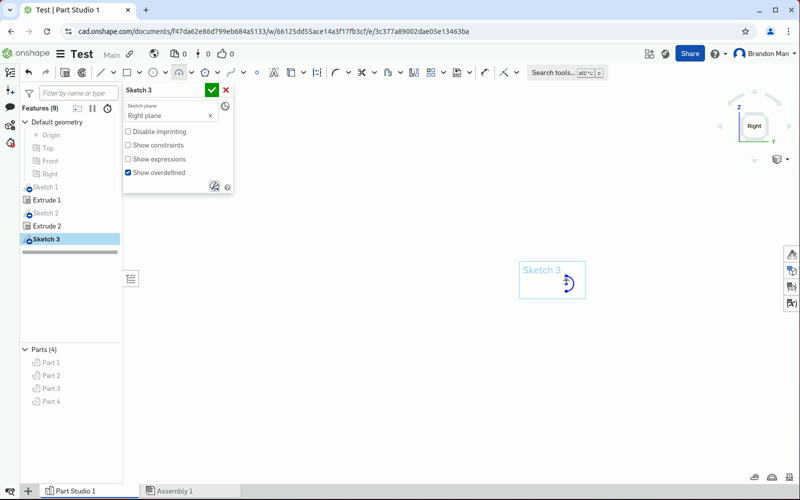
mouse_move(566, 279)
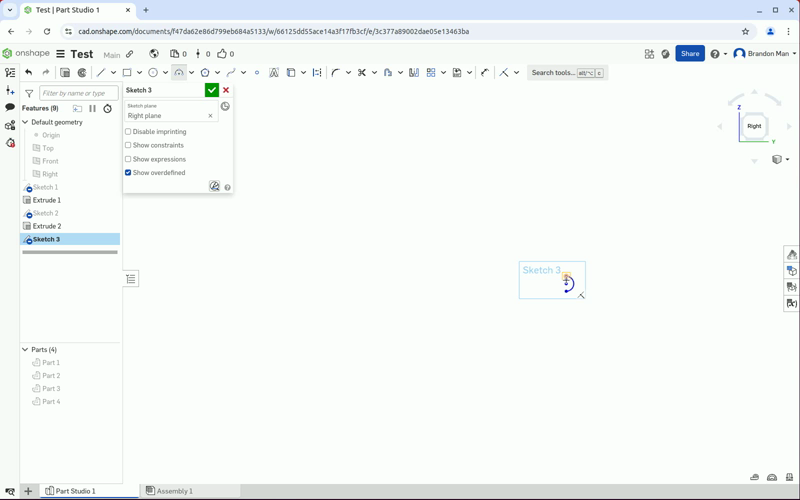
scroll(6)
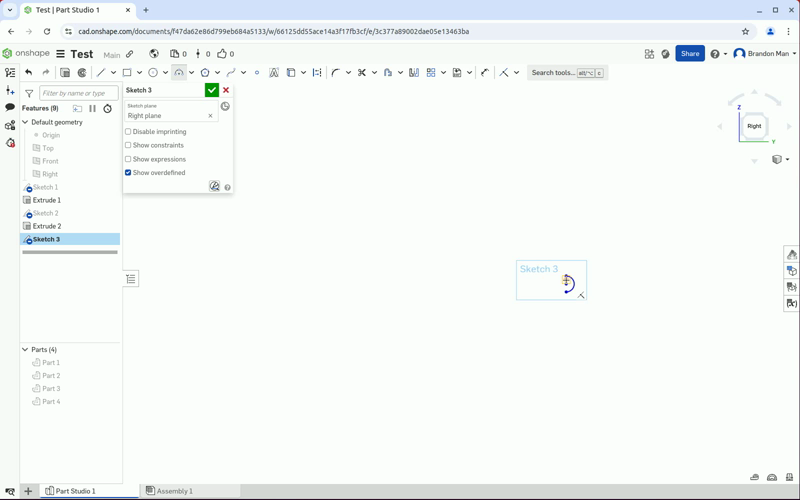
scroll(6)
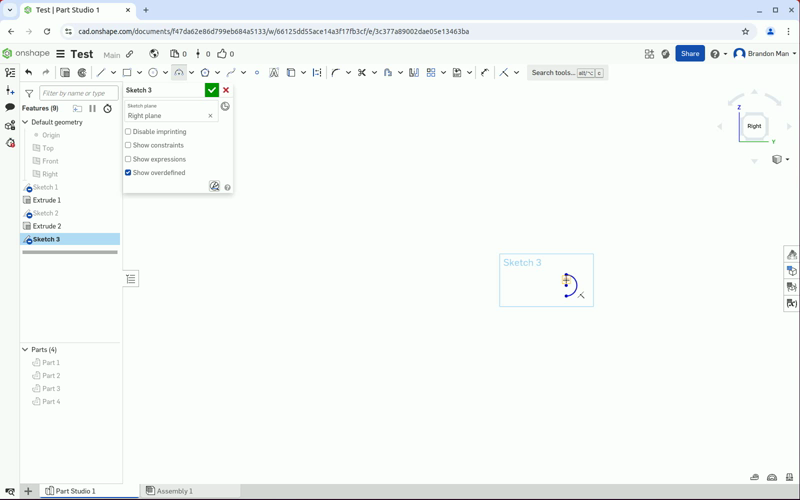
scroll(6)
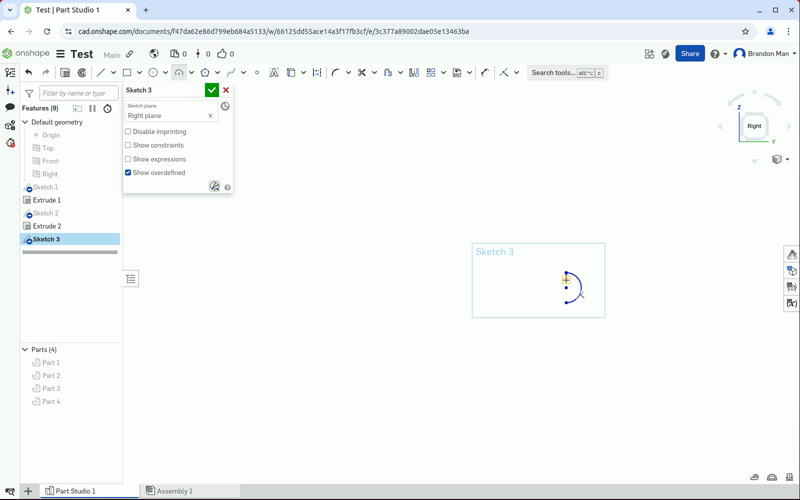
scroll(6)
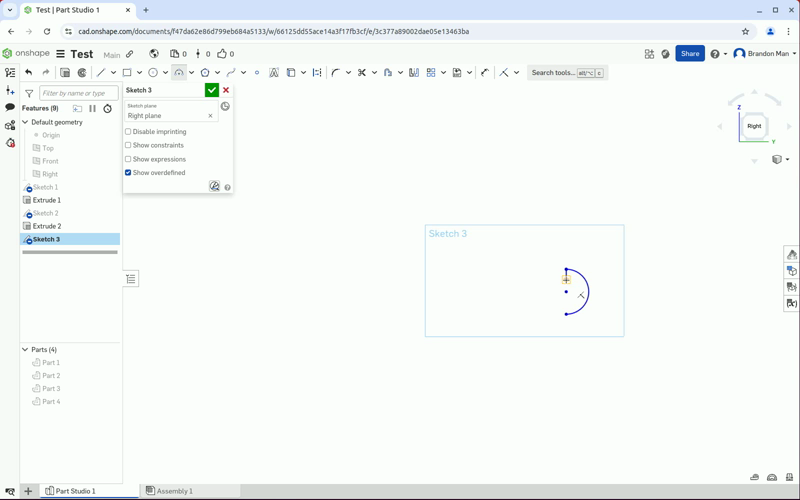
scroll(6)
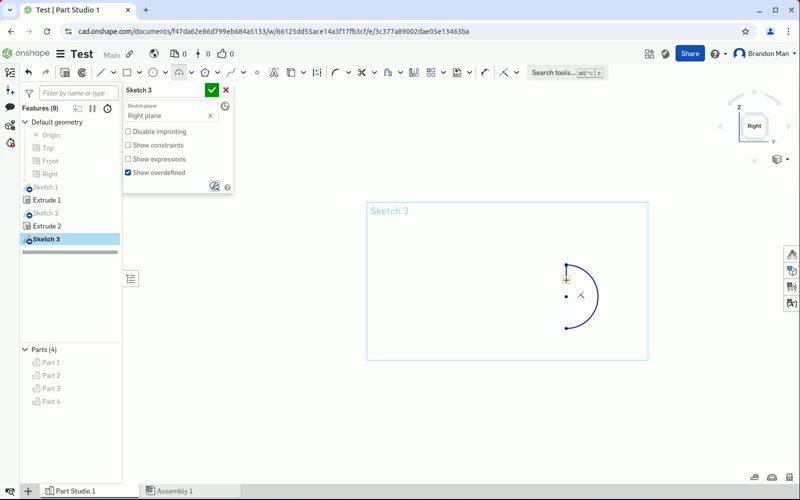
scroll(6)
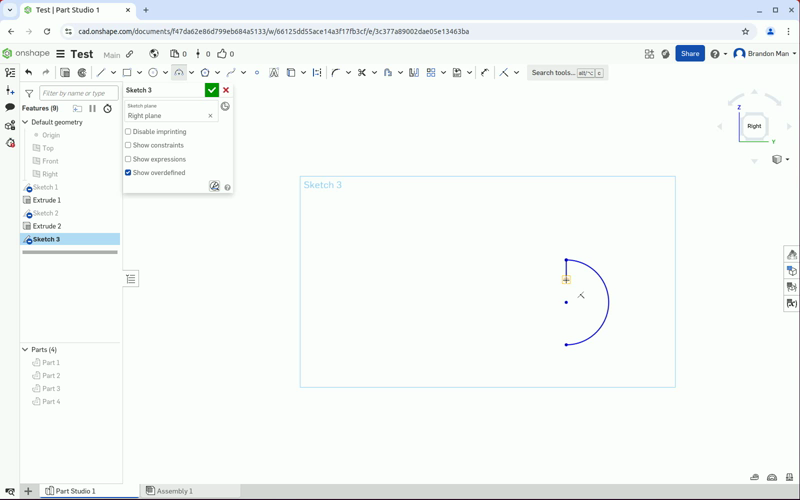
scroll(6)
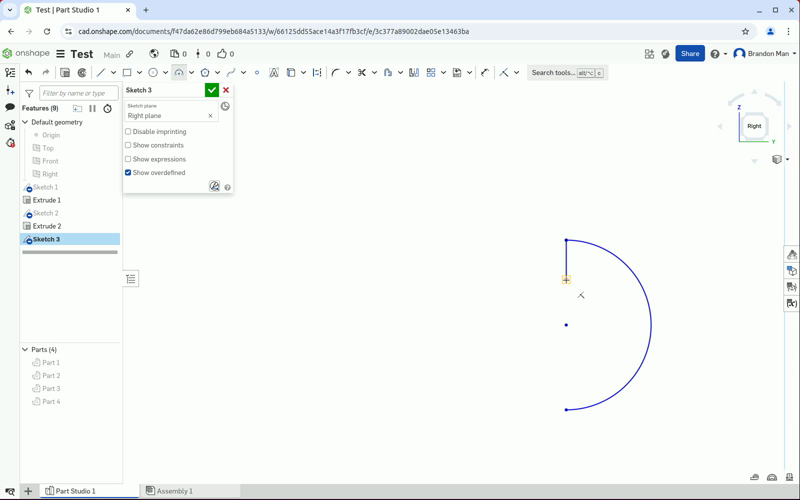
click(566, 279)
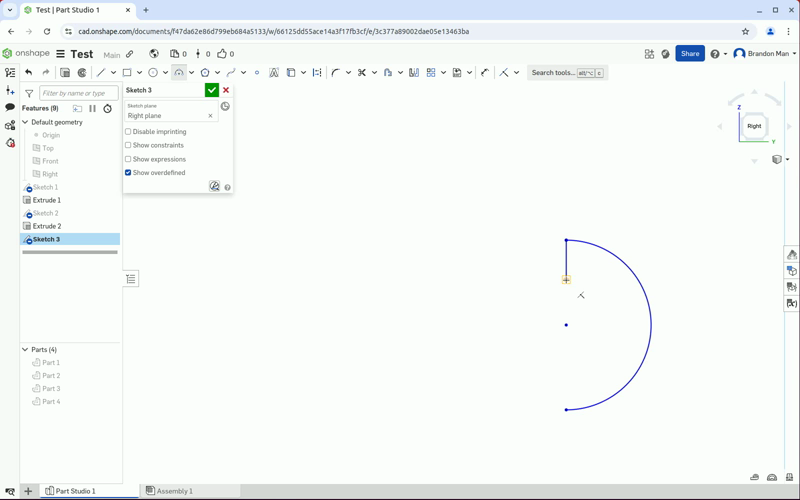
scroll(-6)
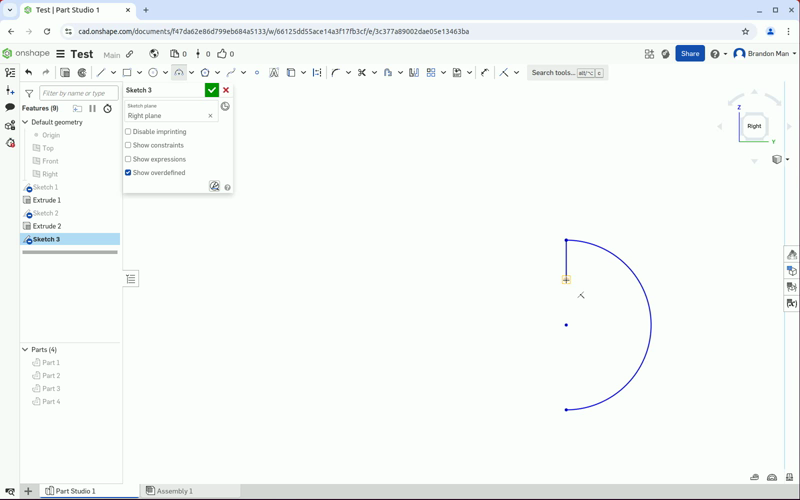
scroll(-6)
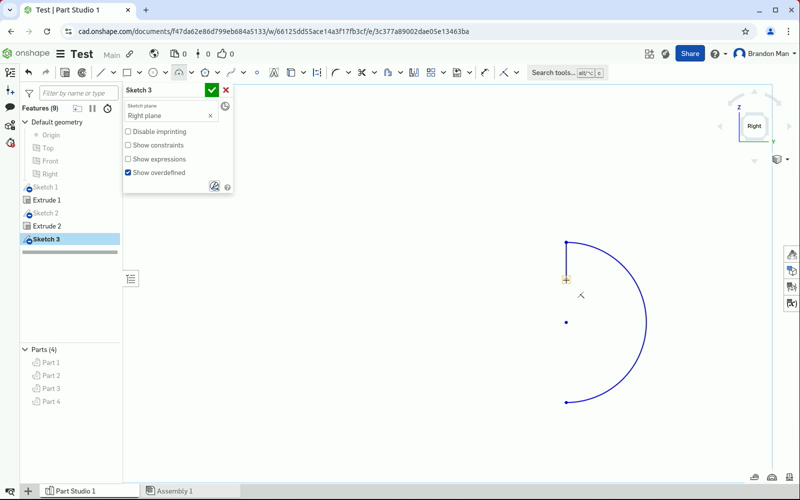
scroll(-6)
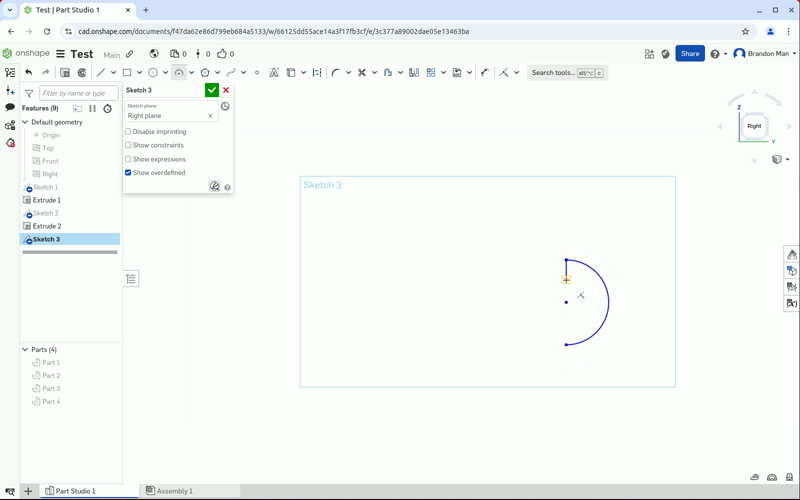
scroll(-6)
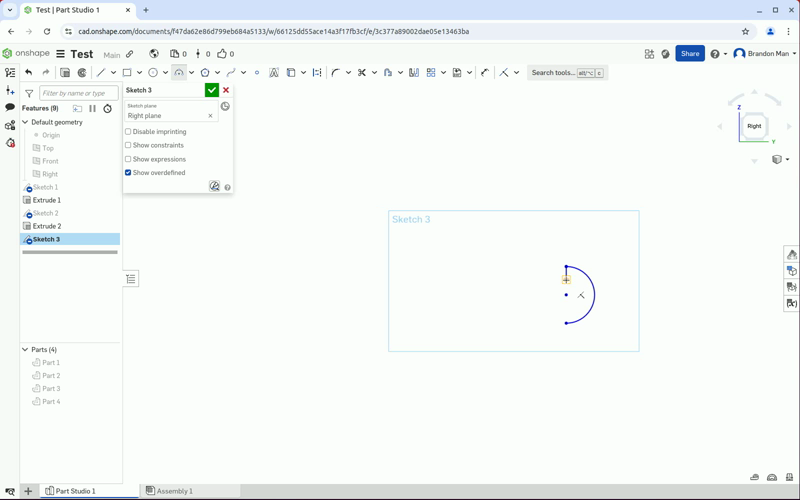
scroll(-6)
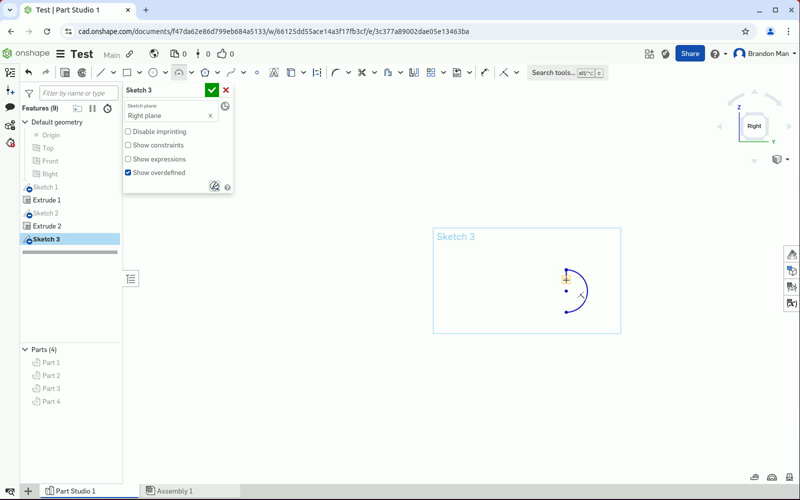
scroll(-6)
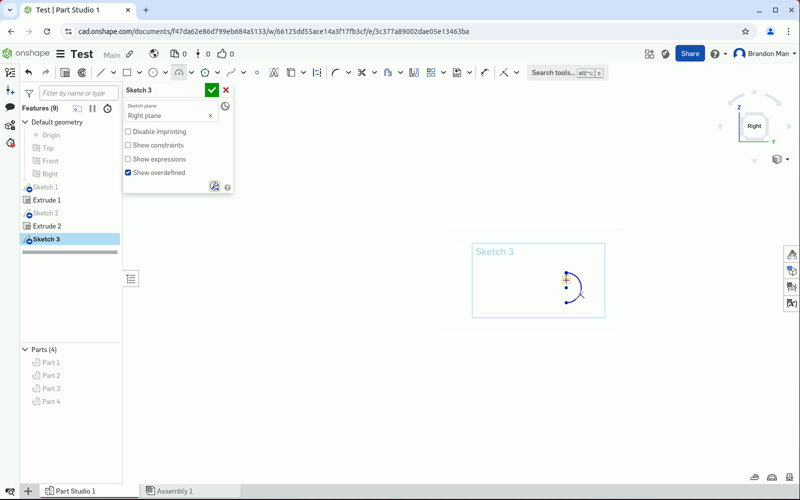
scroll(-6)
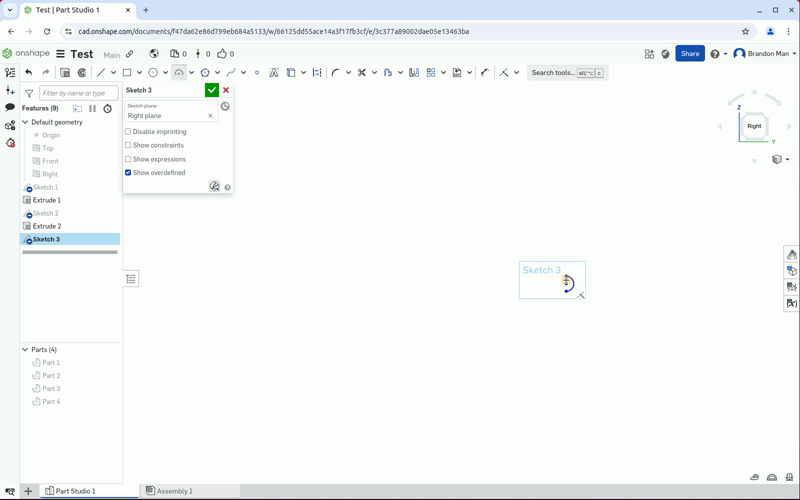
key_down(shift)
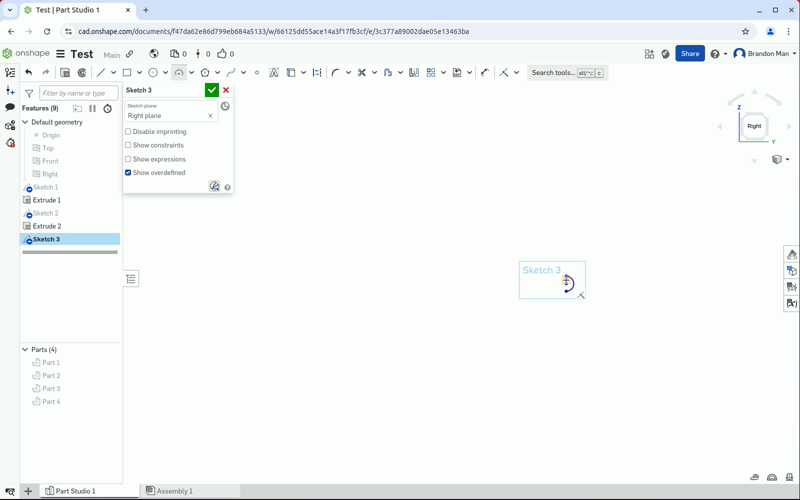
mouse_move(566, 287)
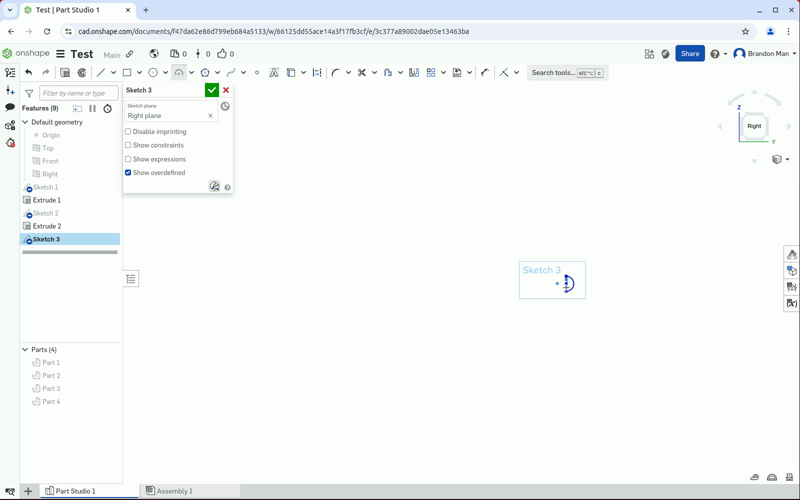
scroll(6)
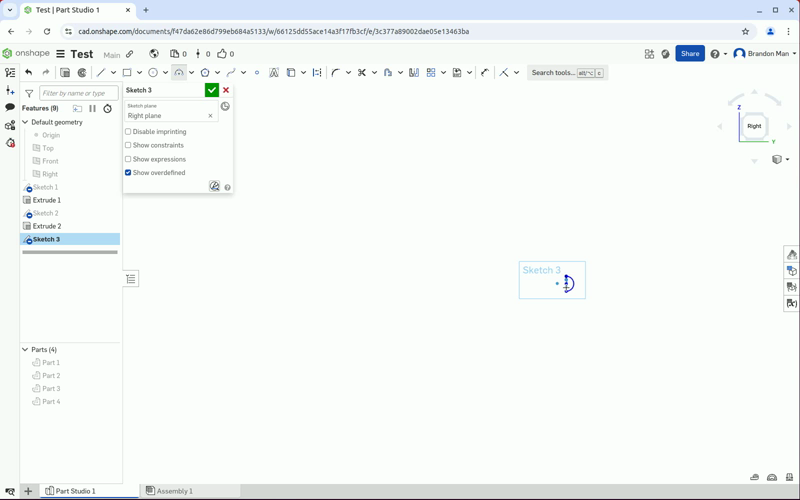
scroll(6)
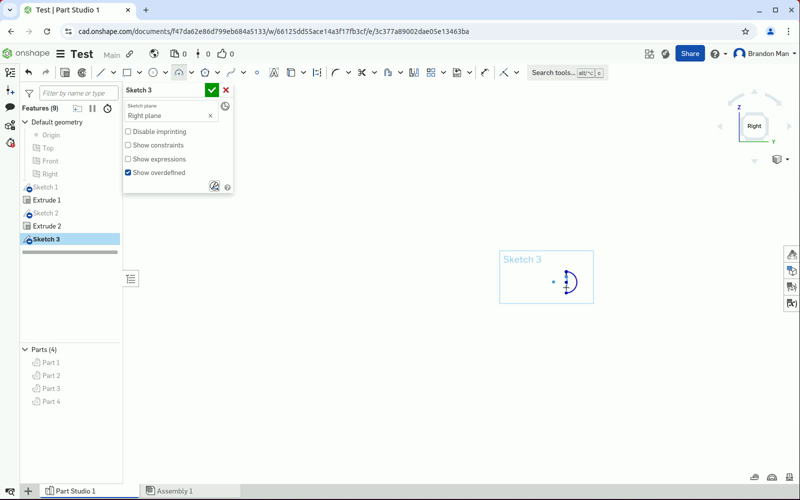
scroll(6)
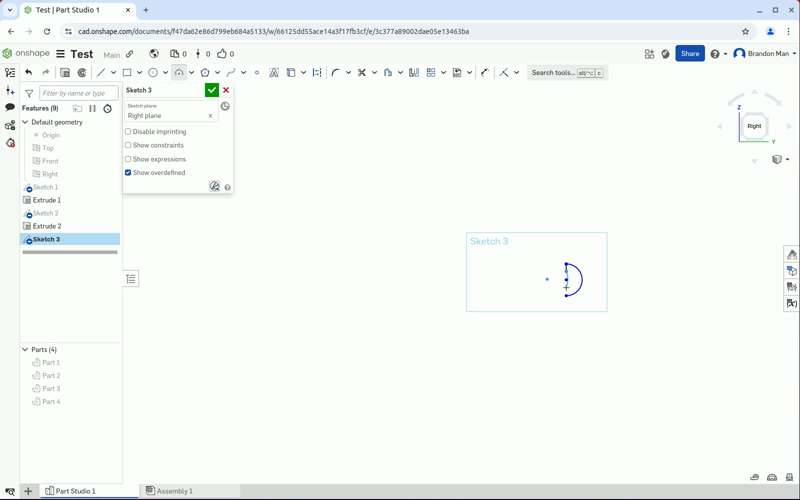
scroll(6)
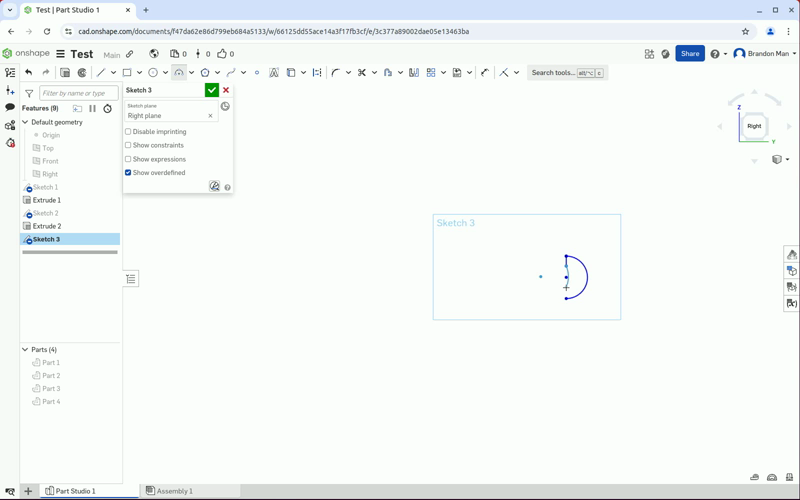
scroll(6)
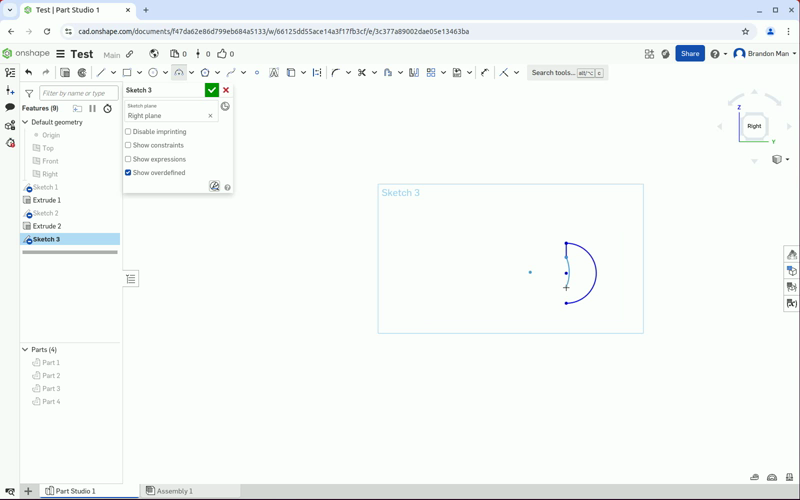
scroll(6)
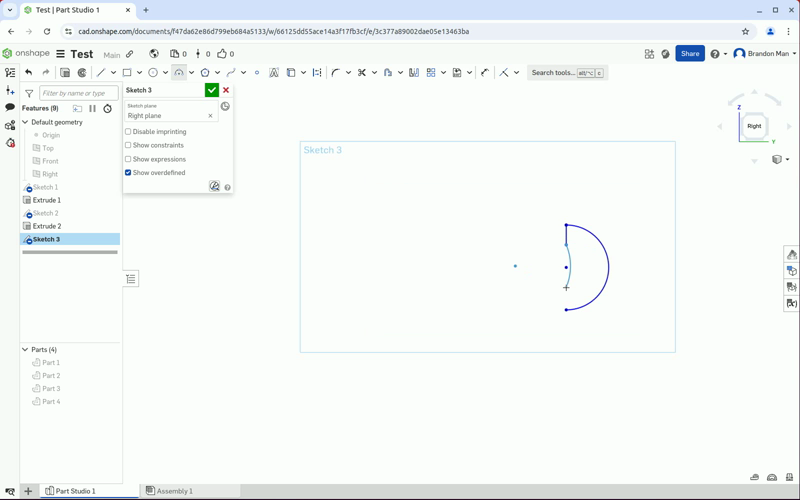
scroll(6)
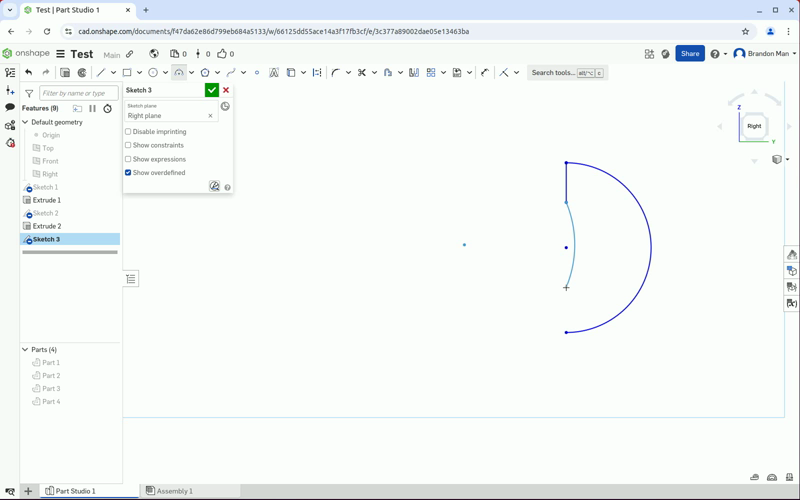
click(566, 287)
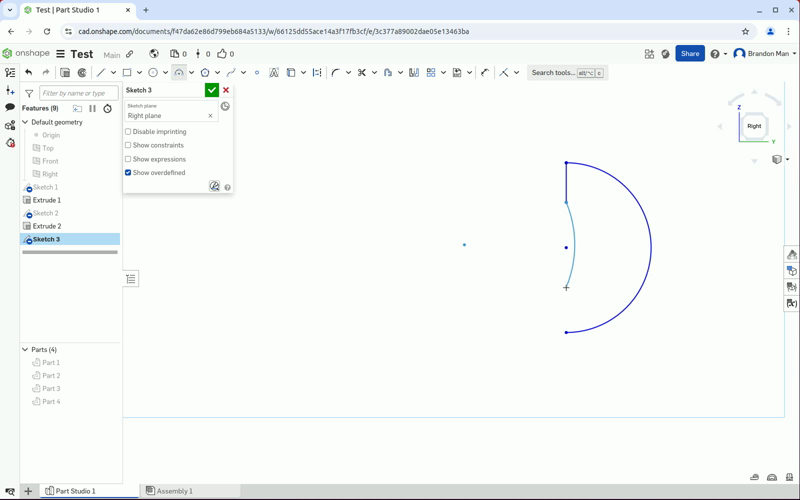
scroll(-6)
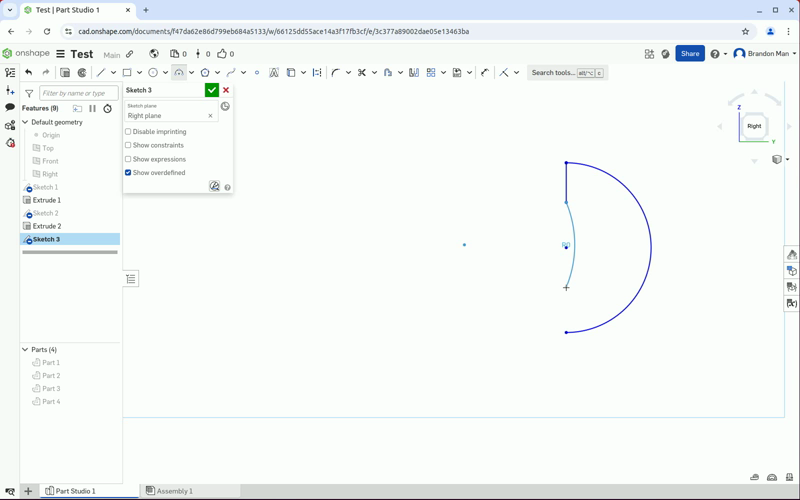
scroll(-6)
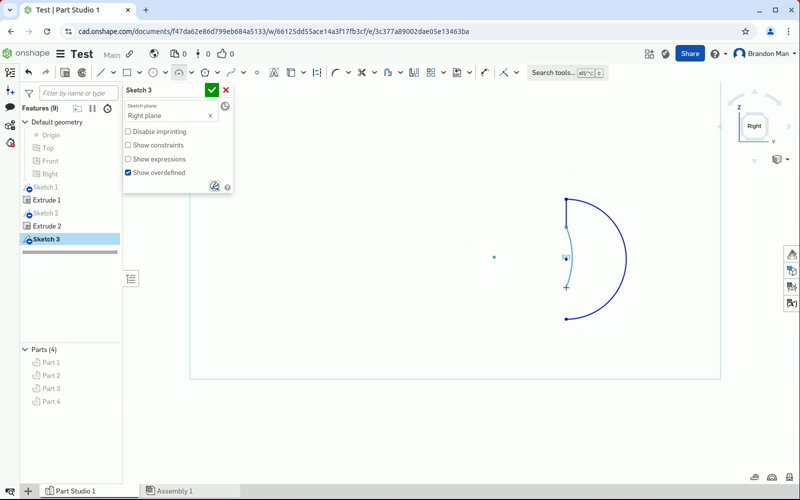
scroll(-6)
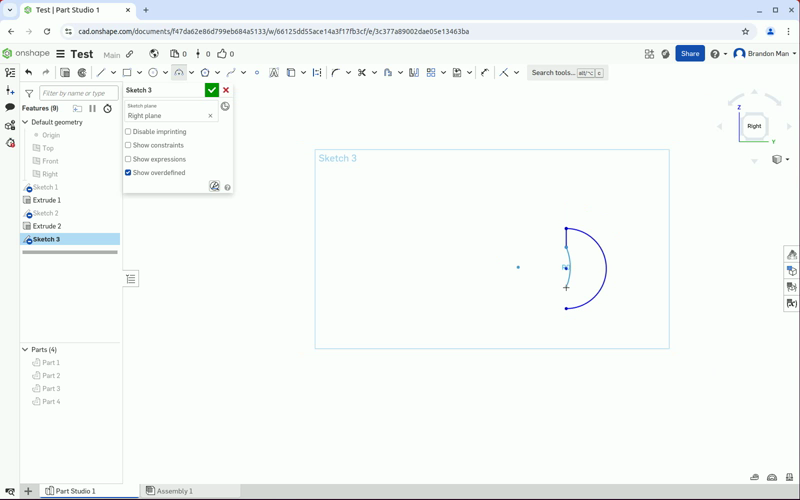
scroll(-6)
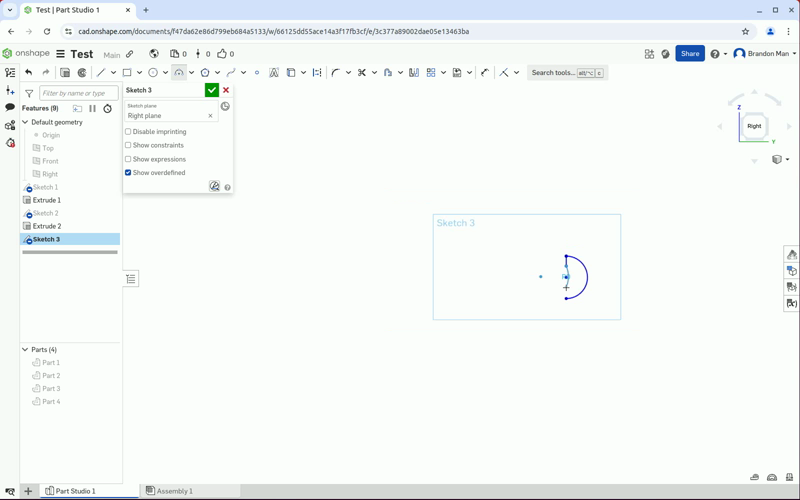
scroll(-6)
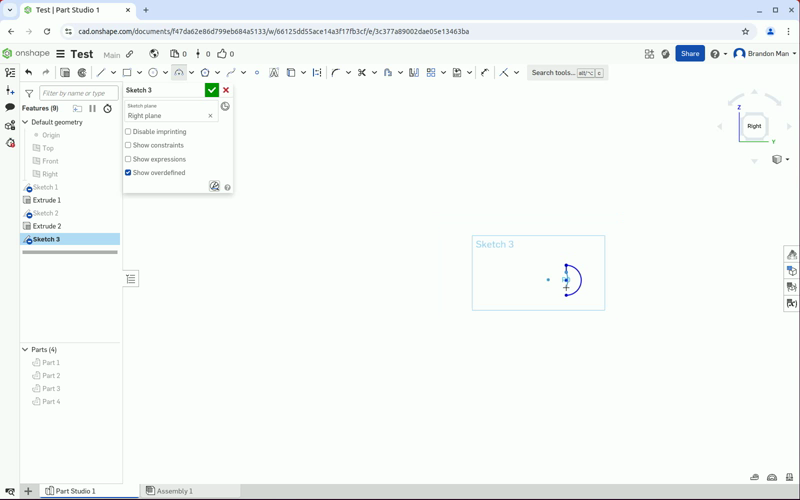
scroll(-6)
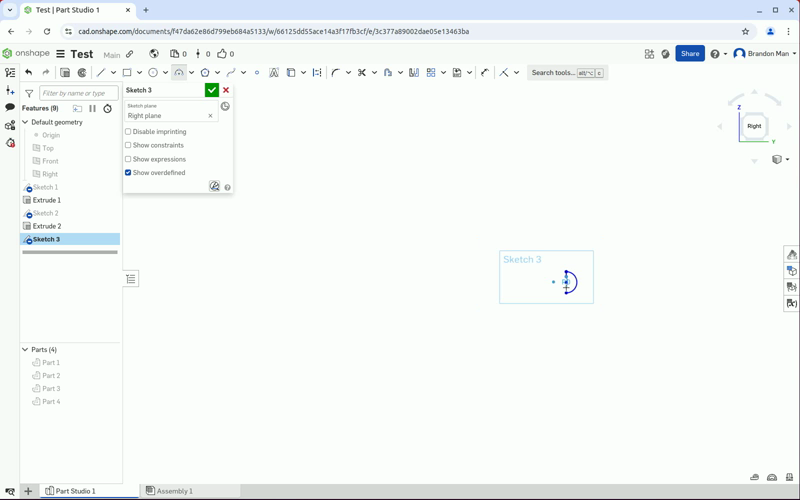
scroll(-6)
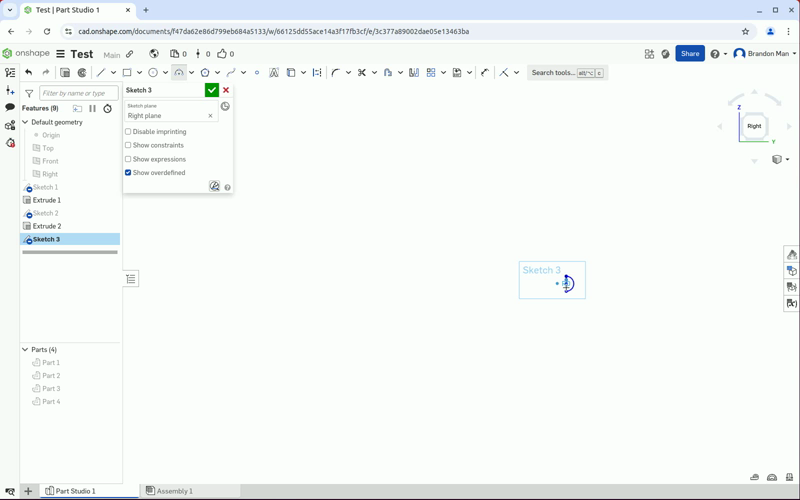
mouse_move(570, 283)
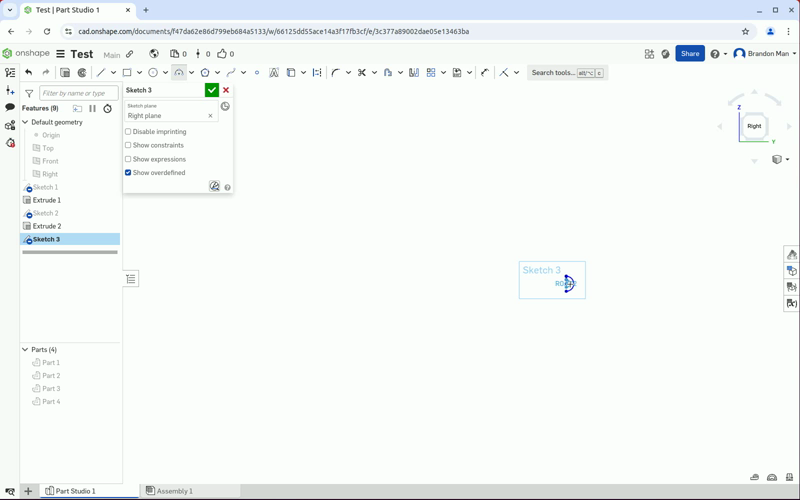
scroll(6)
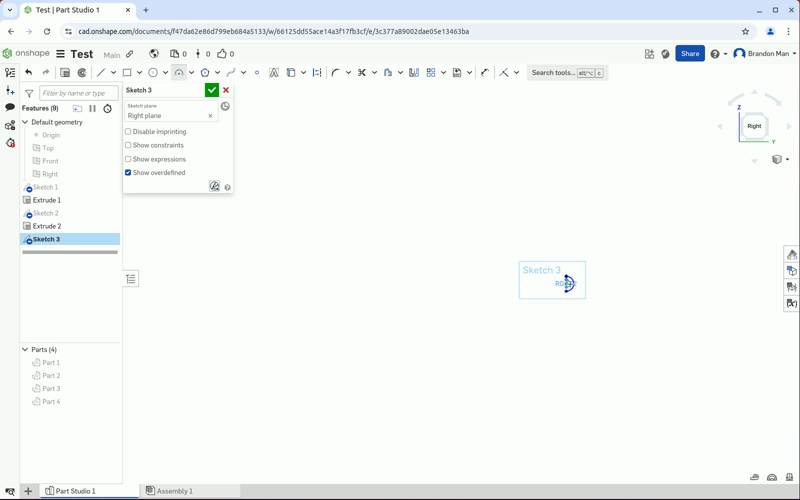
scroll(6)
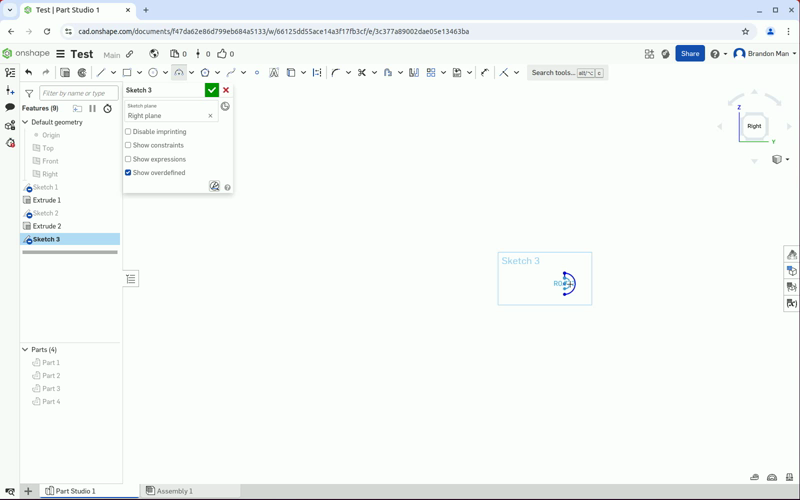
scroll(6)
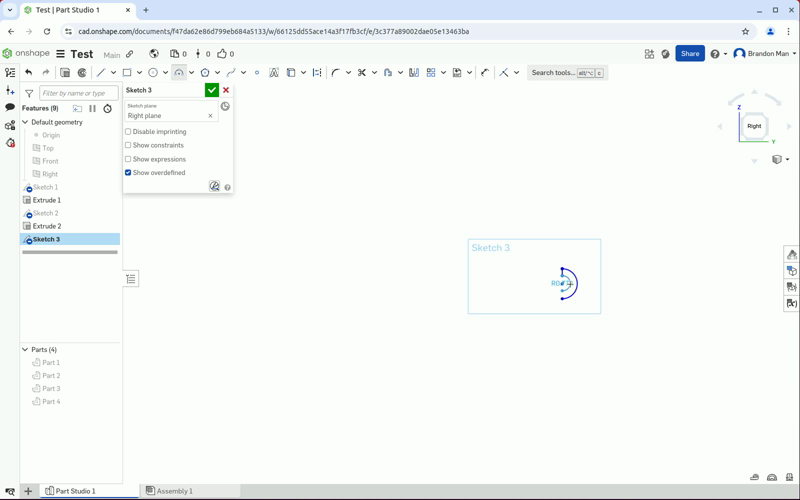
scroll(6)
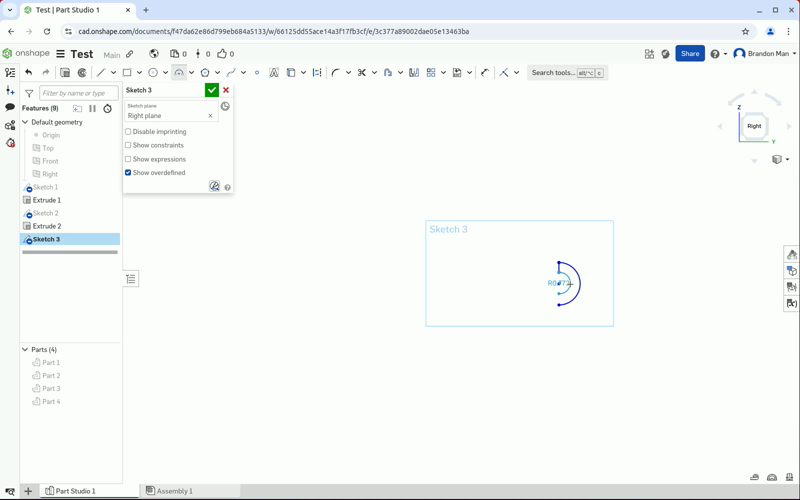
scroll(6)
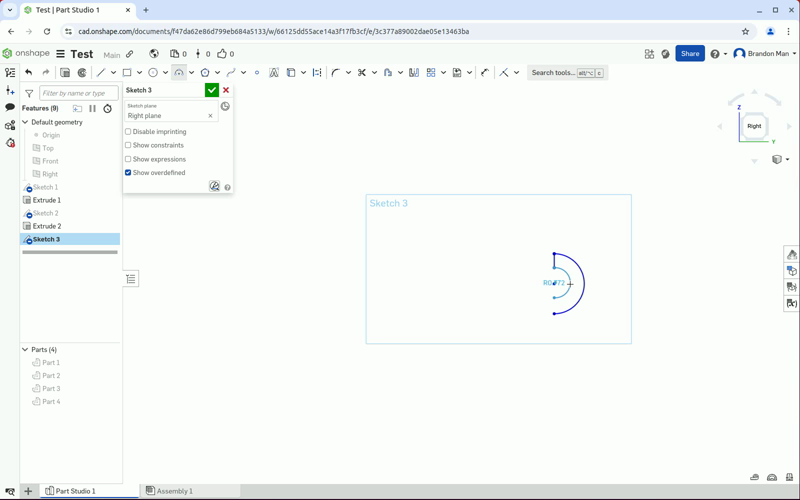
scroll(6)
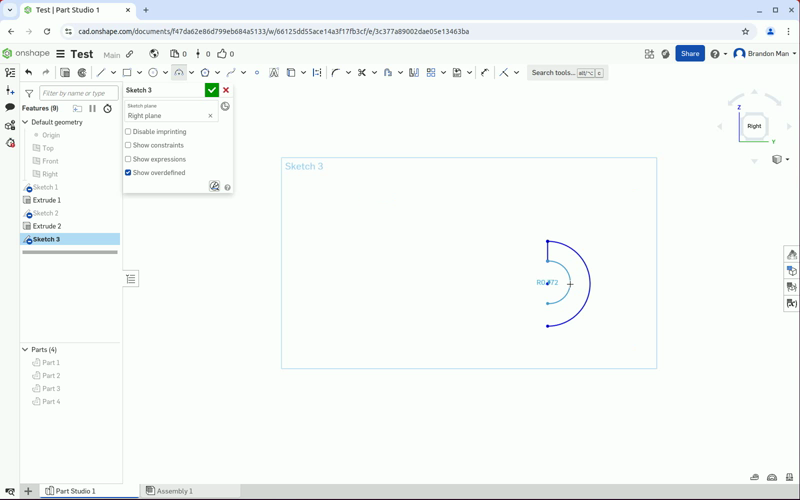
scroll(6)
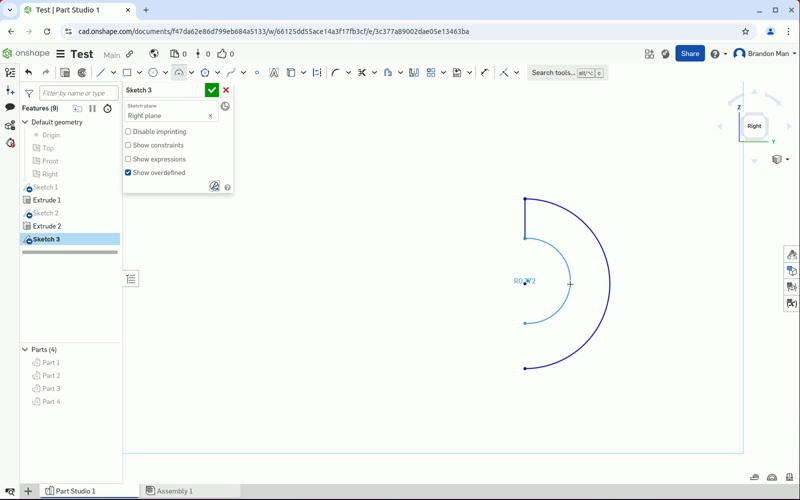
click(570, 283)
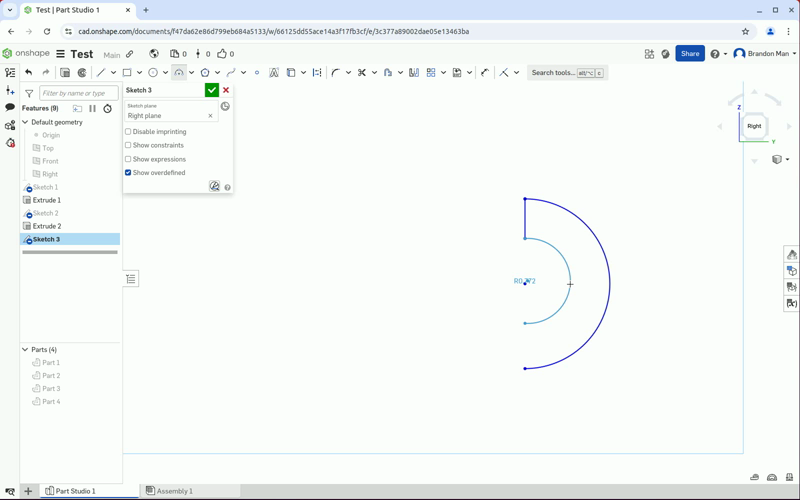
scroll(-6)
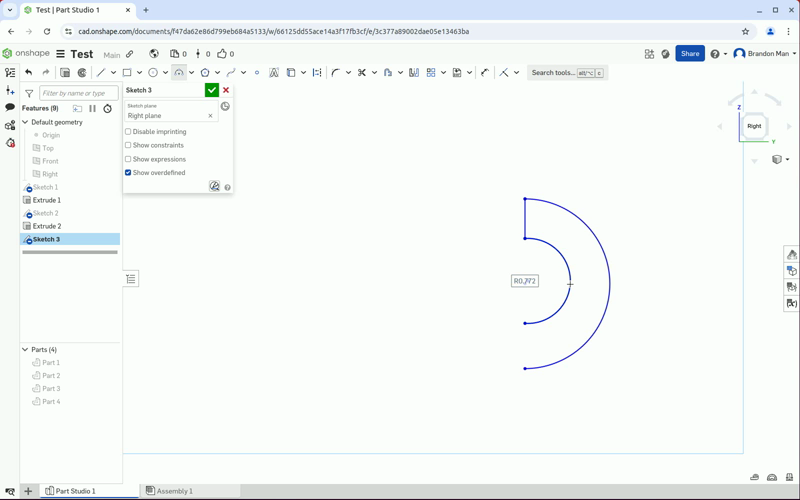
scroll(-6)
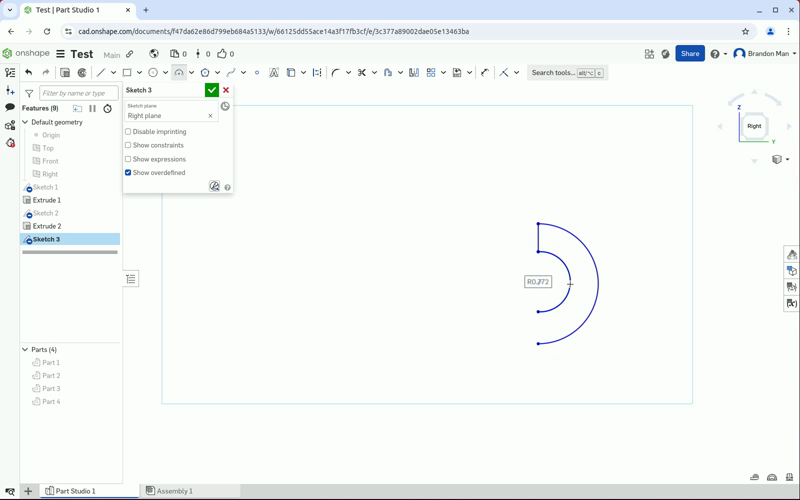
scroll(-6)
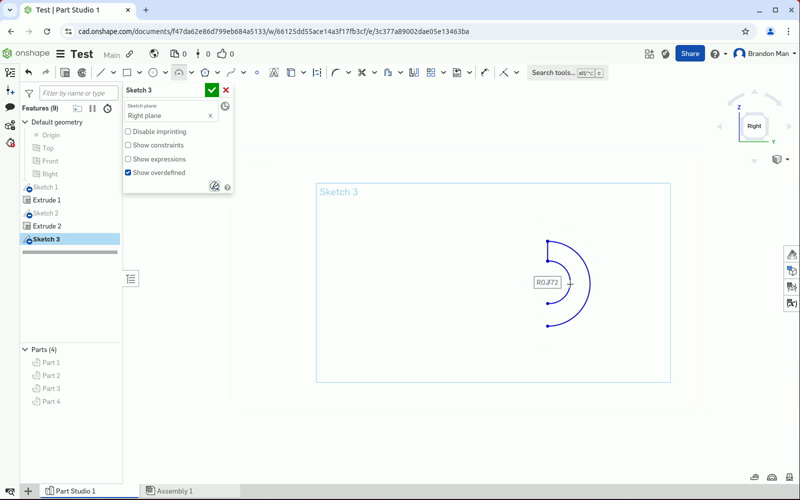
scroll(-6)
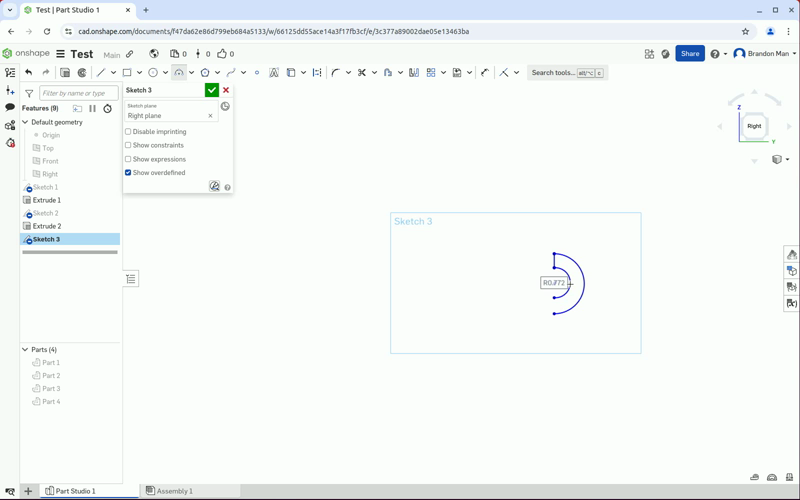
scroll(-6)
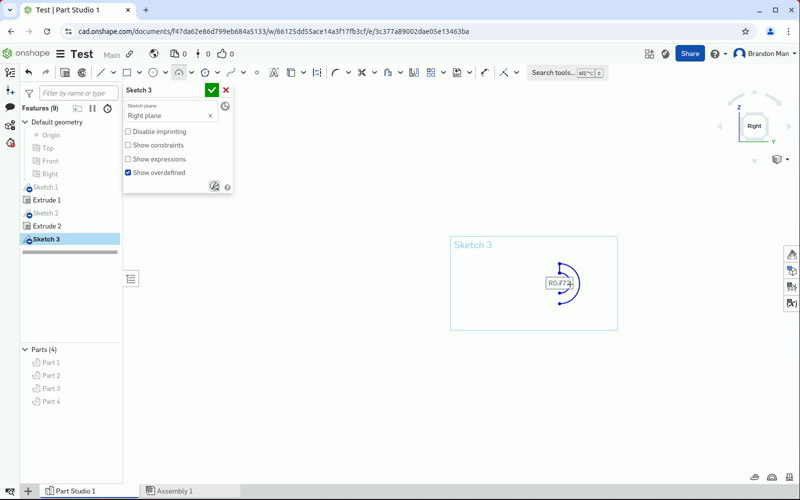
scroll(-6)
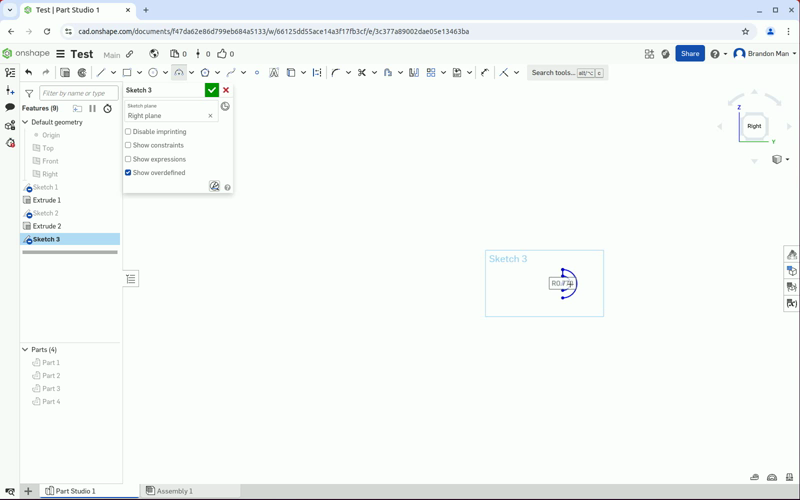
scroll(-6)
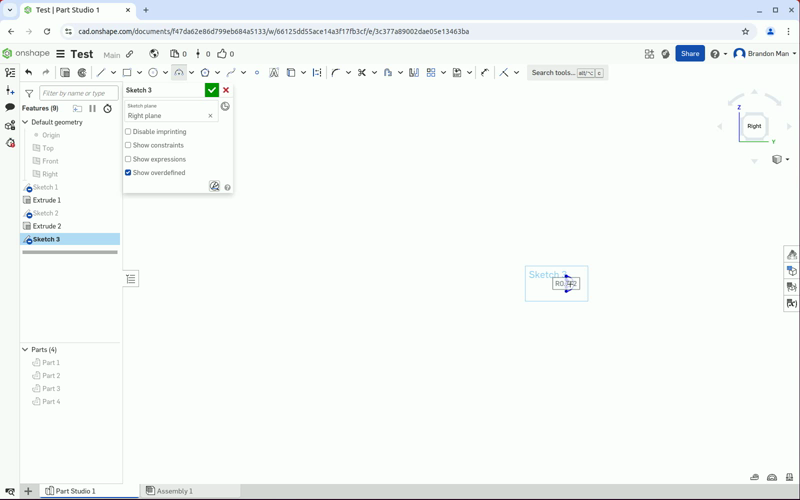
key_up(shift)
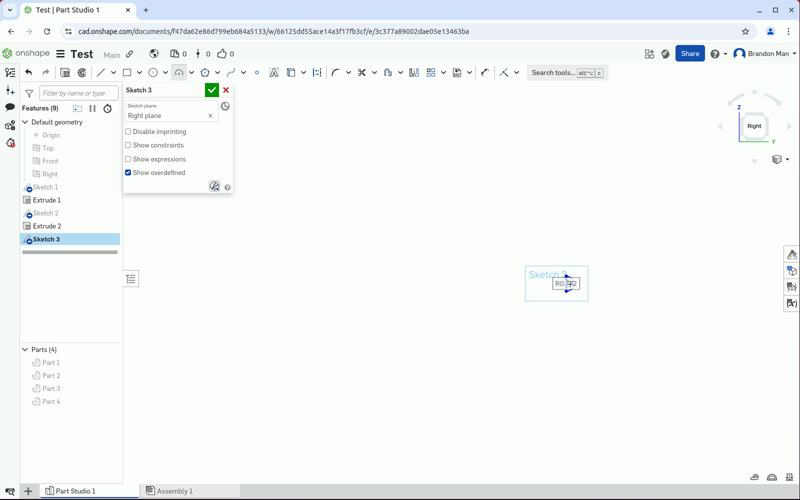
key(esc)
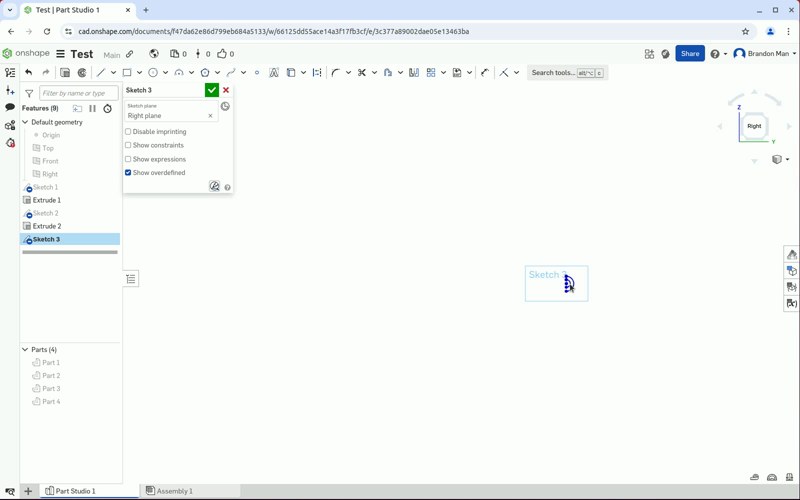
key(l)
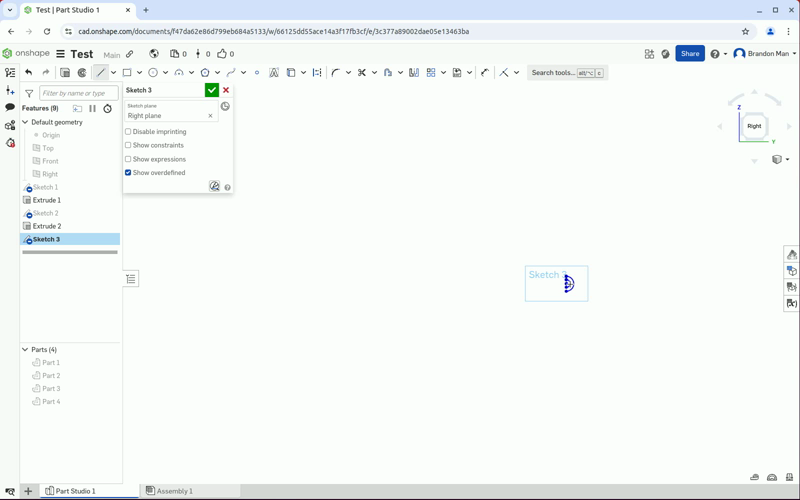
mouse_move(566, 287)
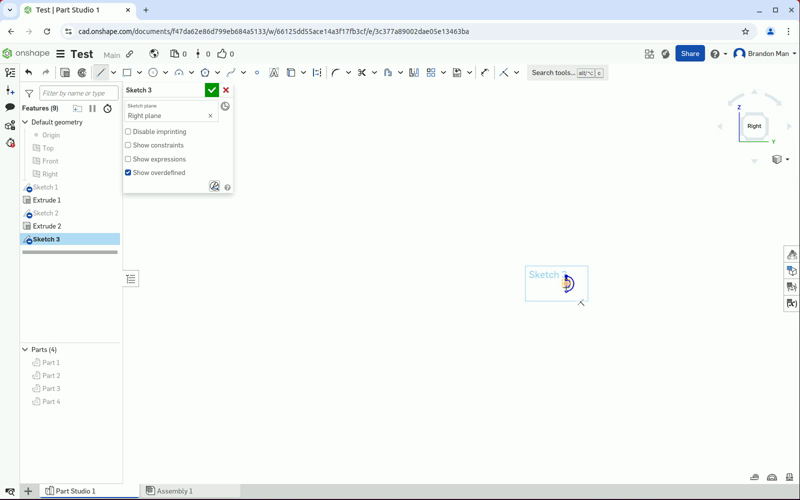
scroll(6)
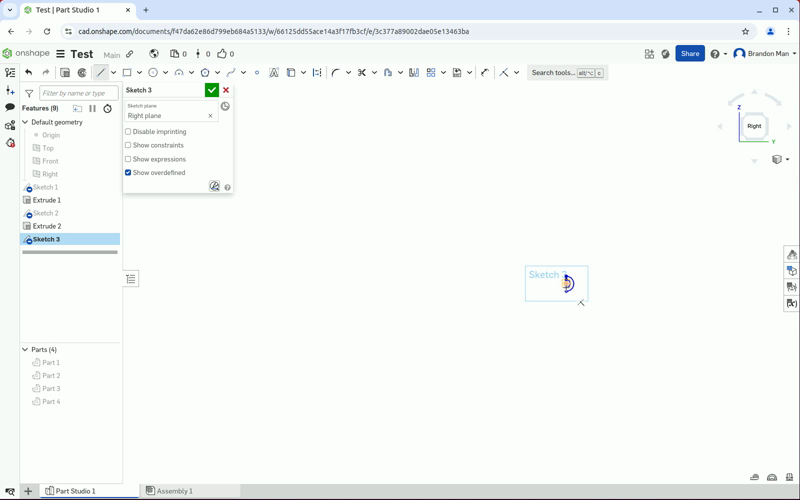
scroll(6)
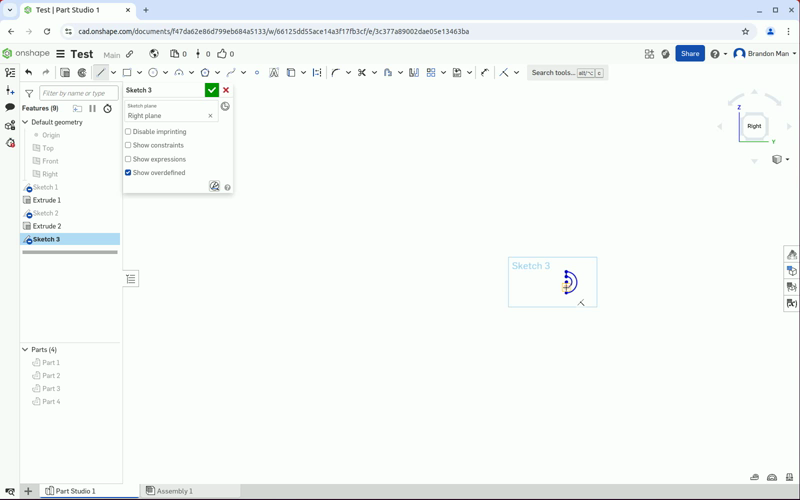
scroll(6)
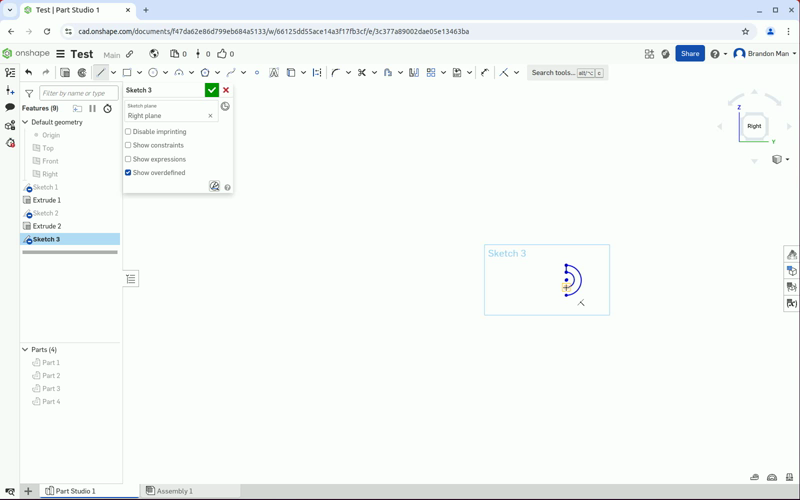
scroll(6)
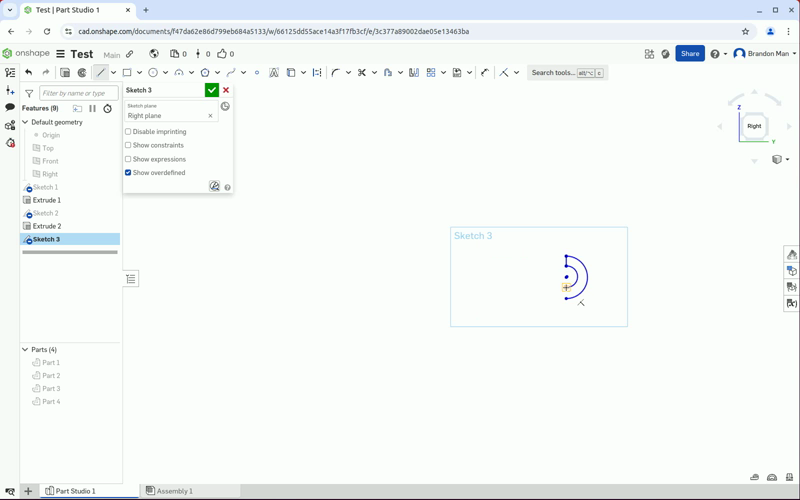
scroll(6)
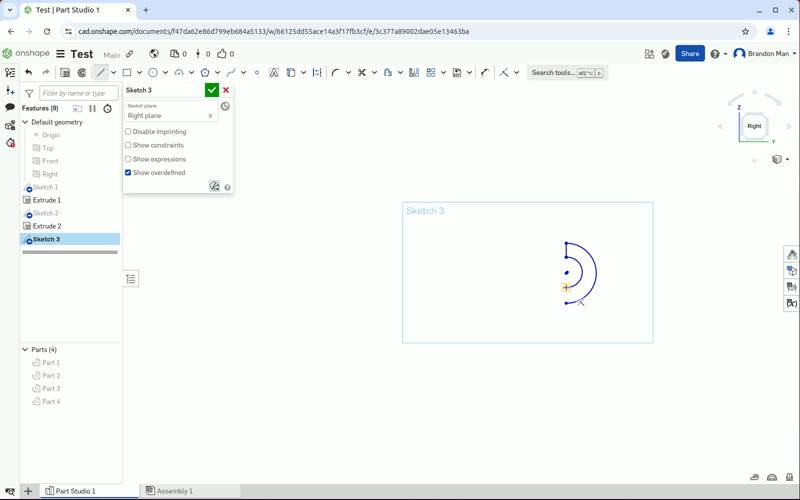
scroll(6)
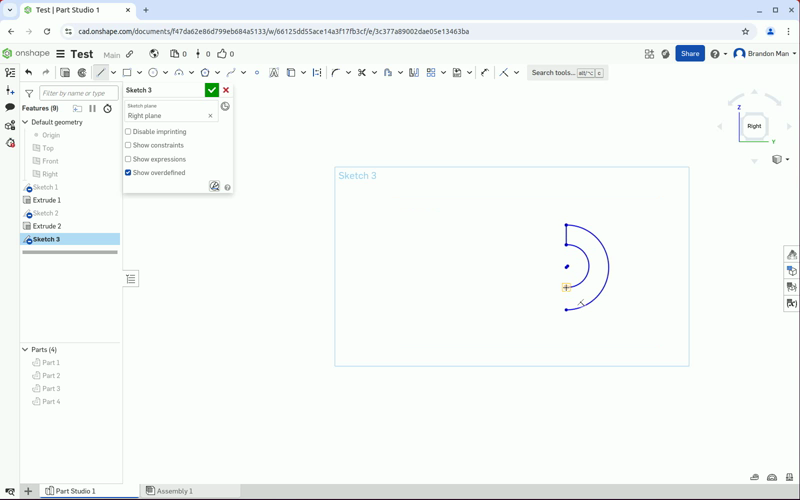
scroll(6)
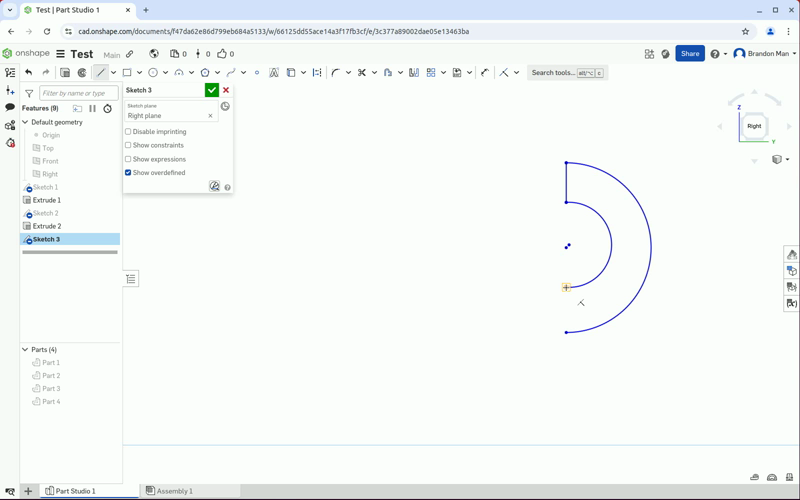
click(566, 287)
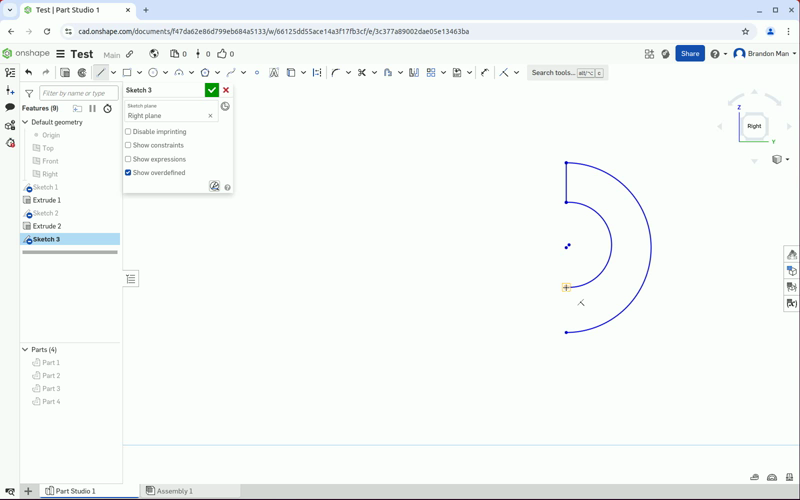
scroll(-6)
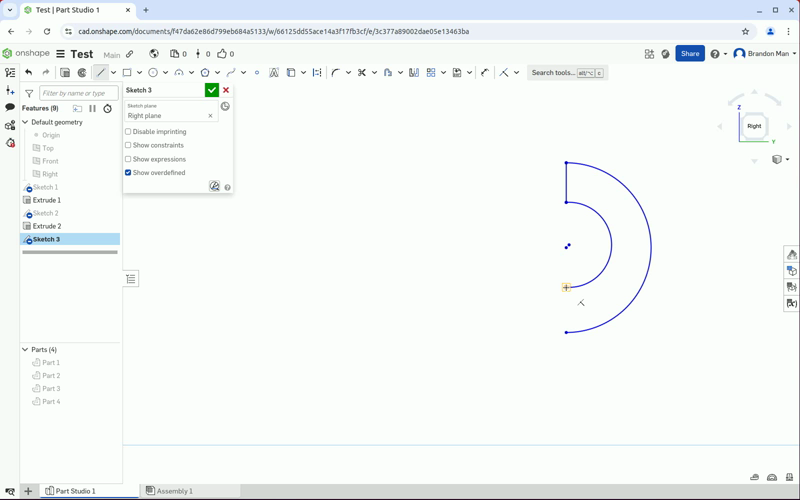
scroll(-6)
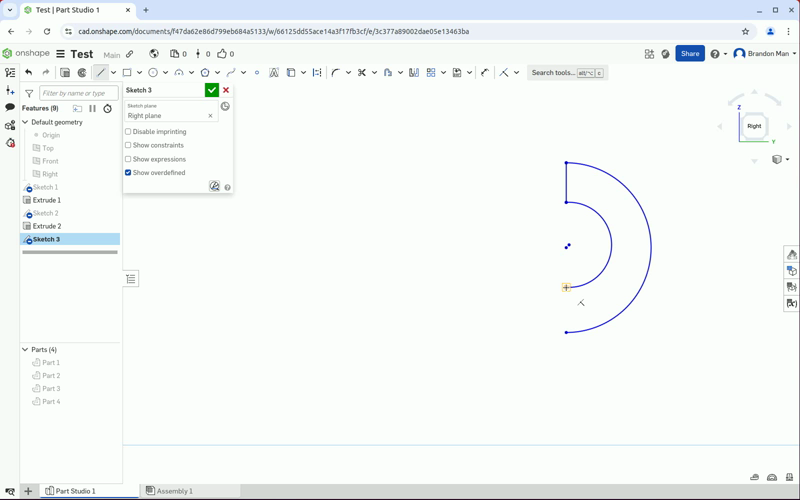
scroll(-6)
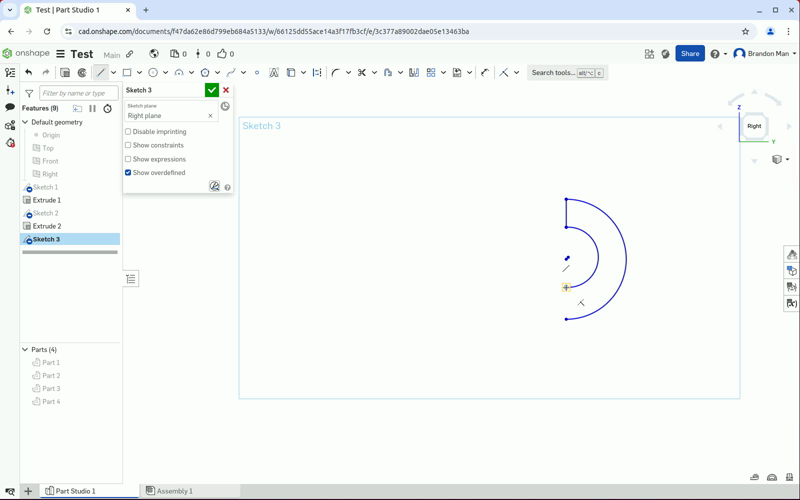
scroll(-6)
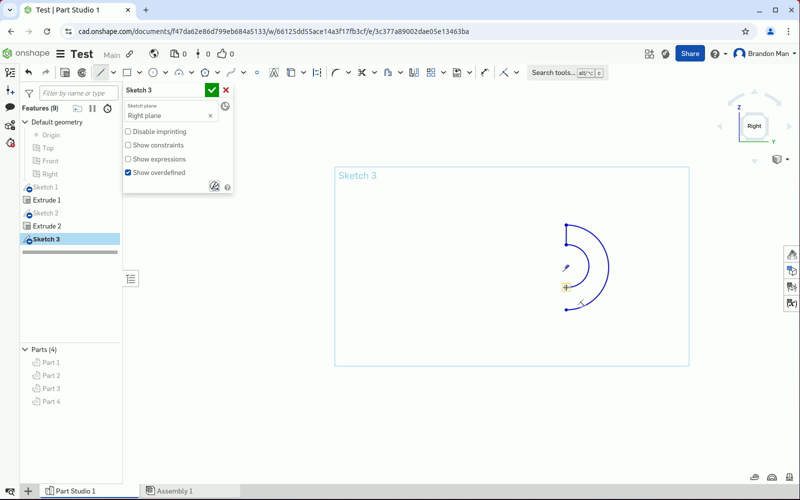
scroll(-6)
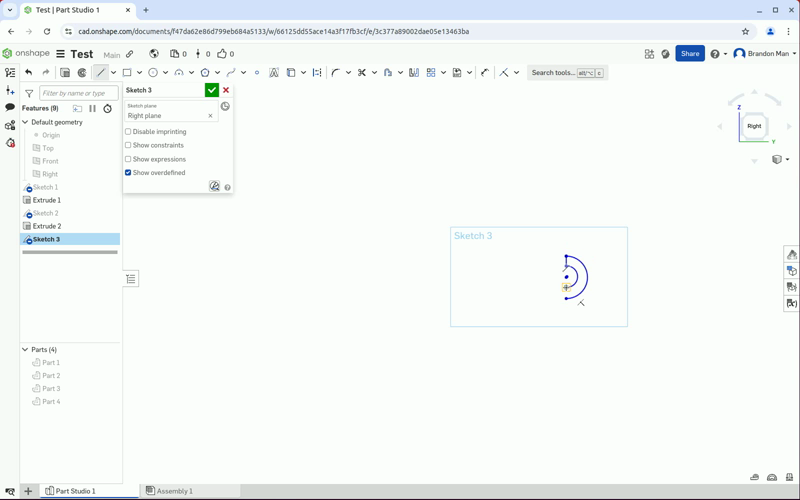
scroll(-6)
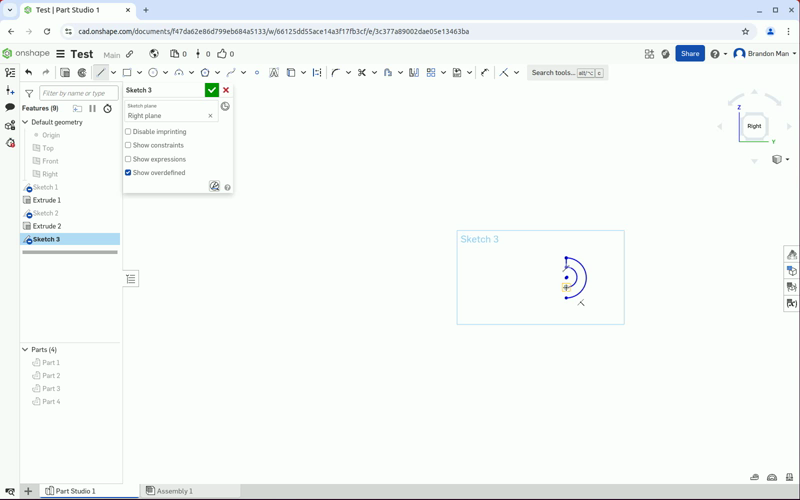
scroll(-6)
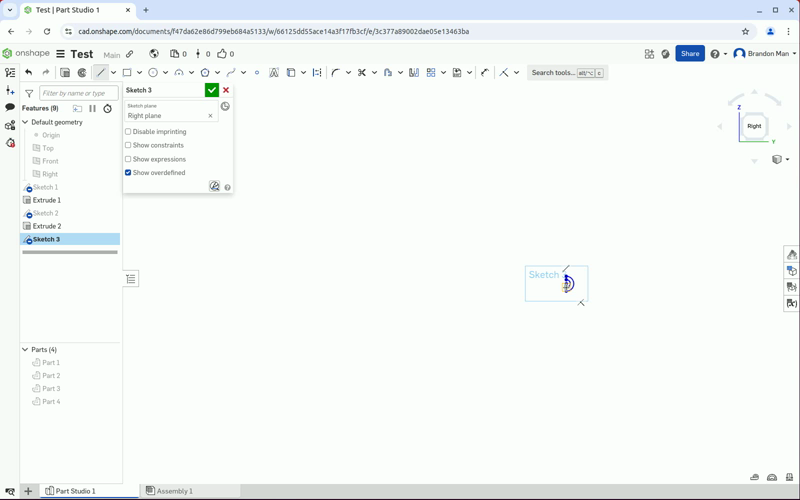
mouse_move(589, 287)
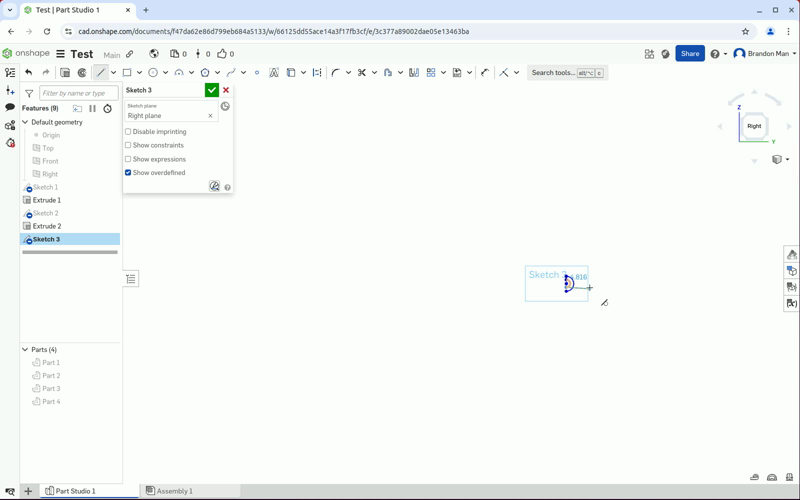
key_down(shift)
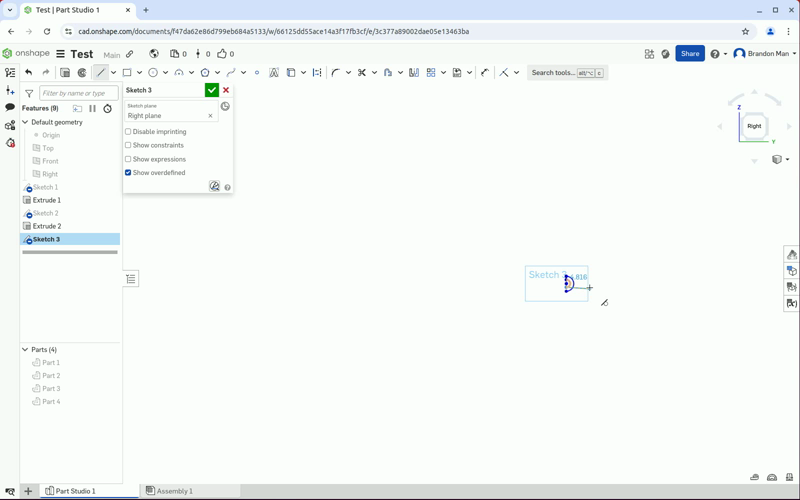
mouse_move(566, 291)
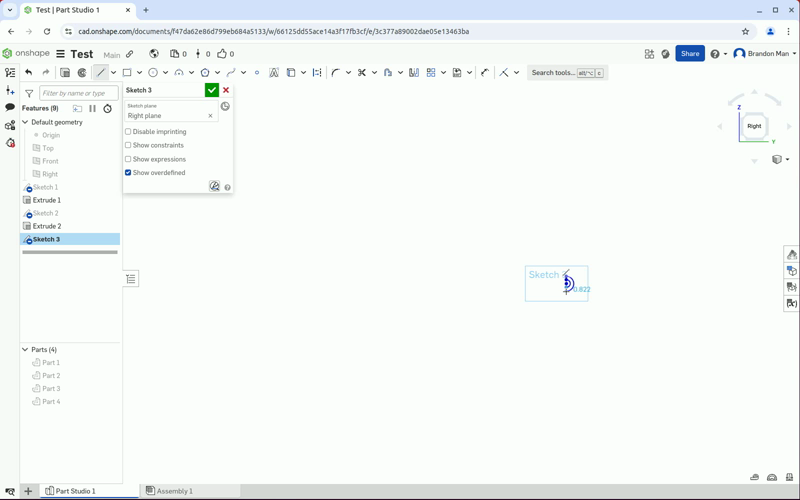
scroll(6)
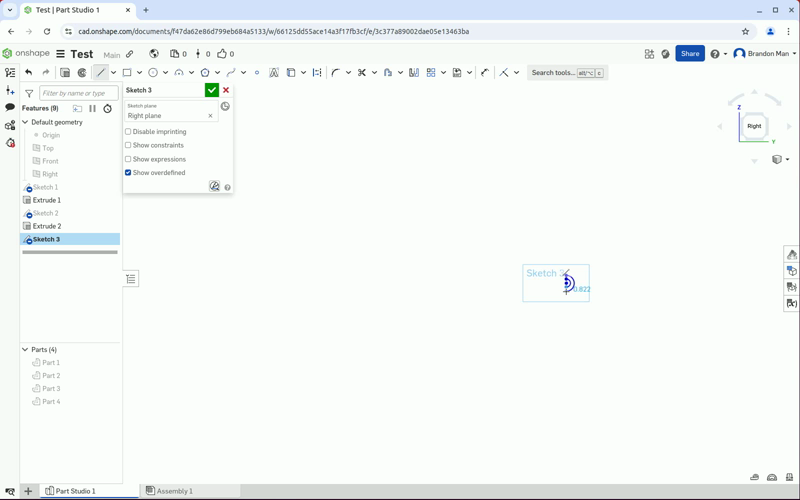
scroll(6)
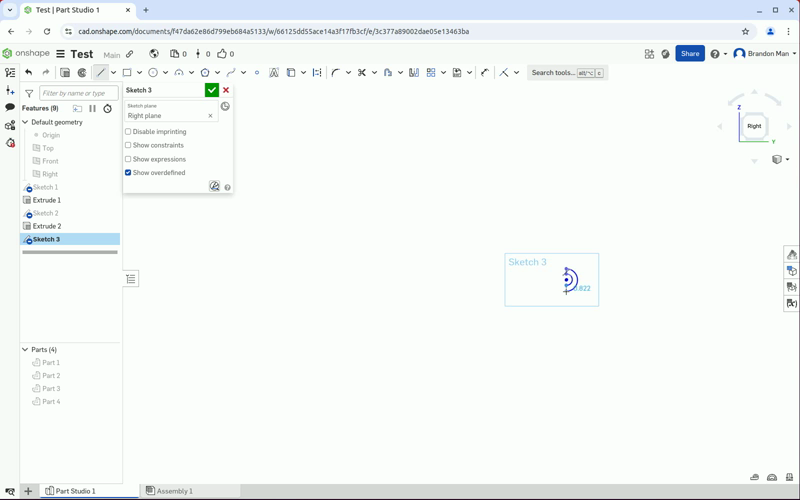
scroll(6)
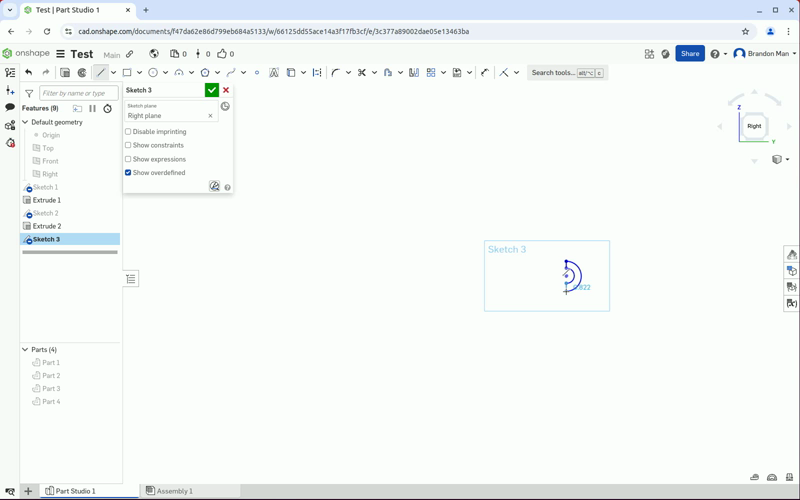
scroll(6)
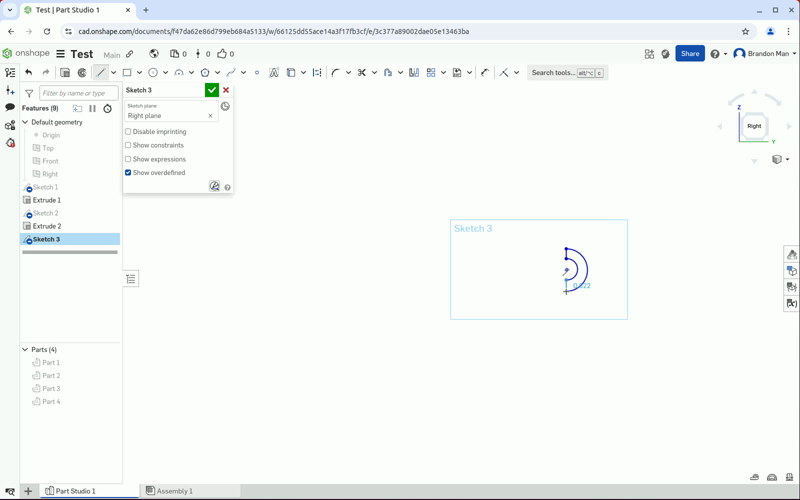
scroll(6)
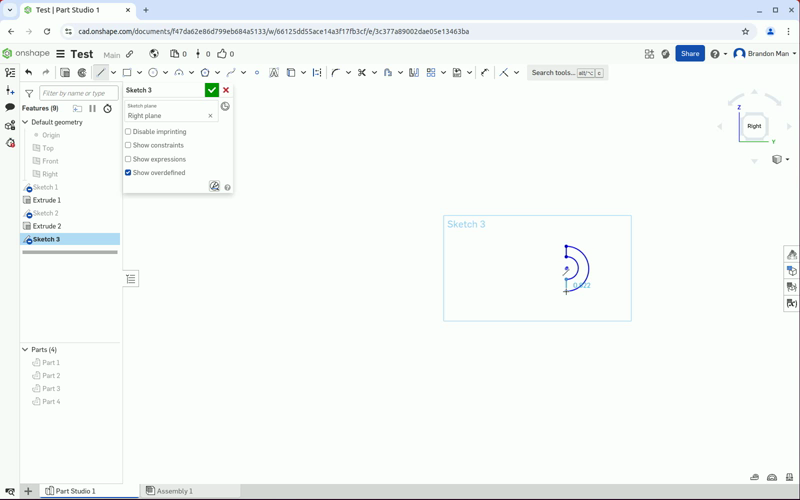
scroll(6)
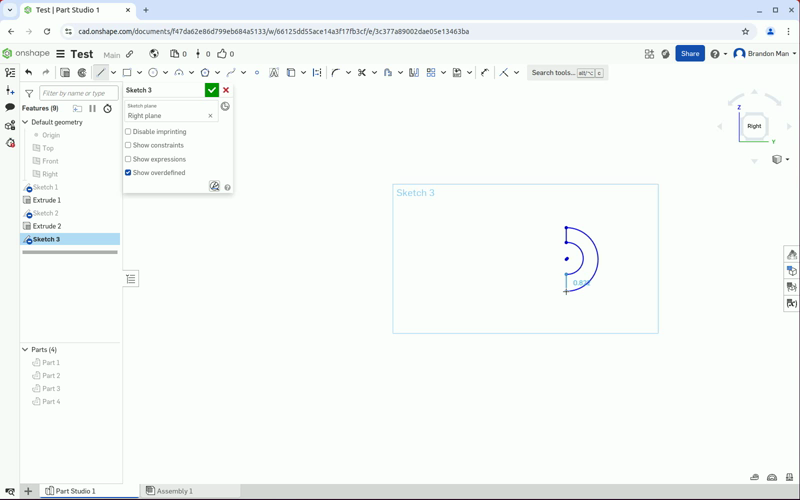
scroll(6)
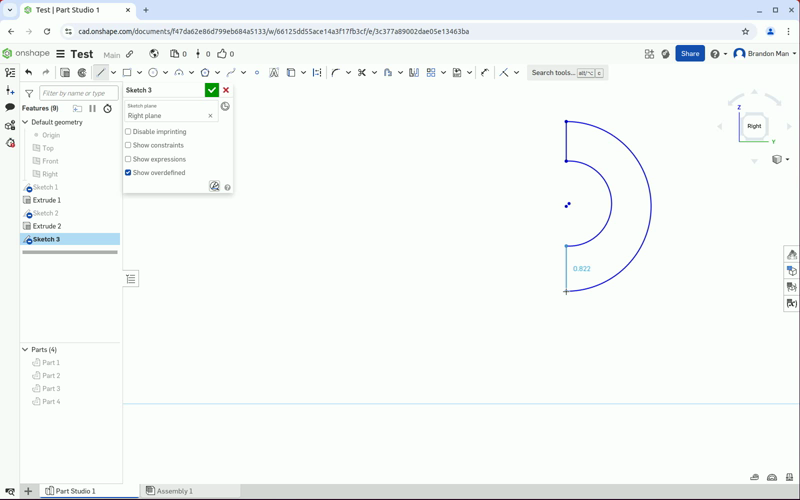
key_up(shift)
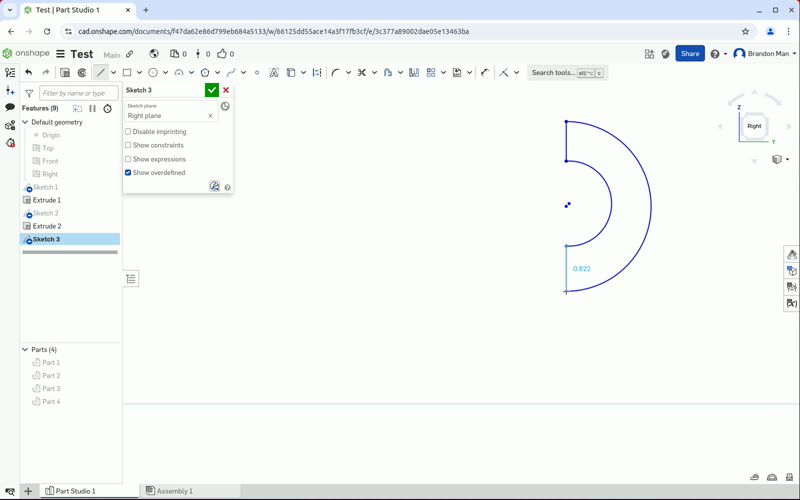
click(566, 291)
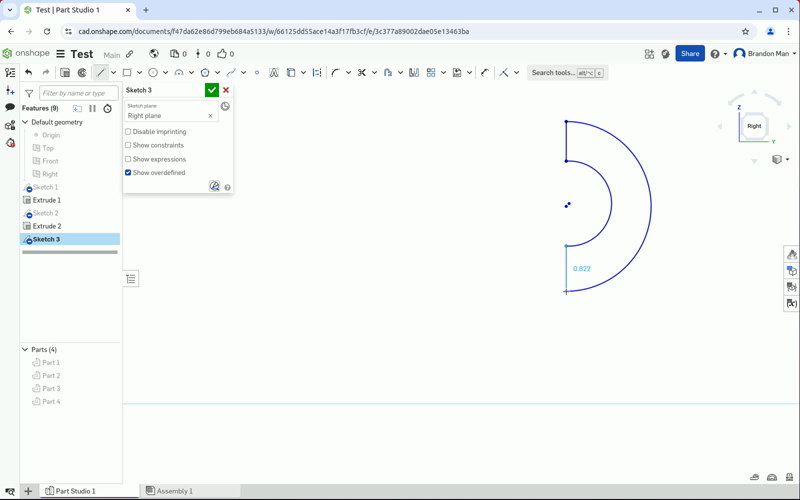
scroll(-6)
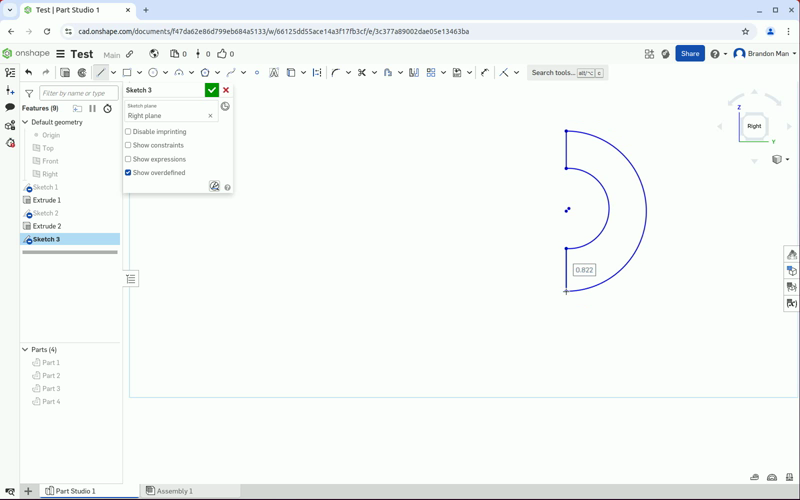
scroll(-6)
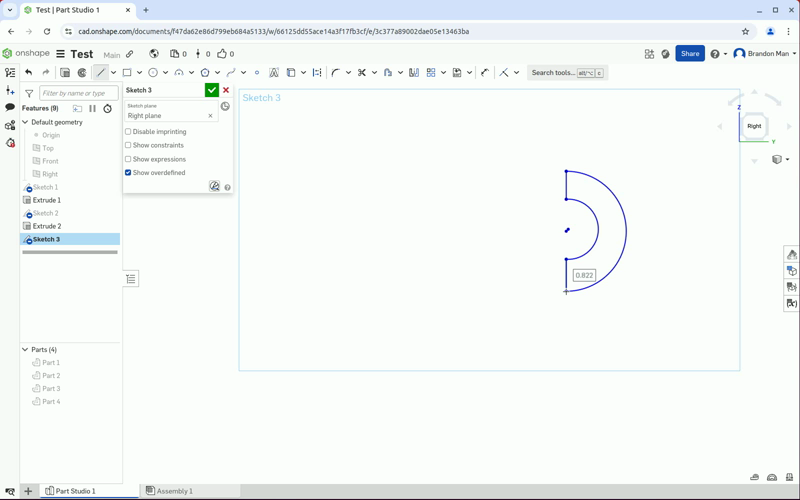
scroll(-6)
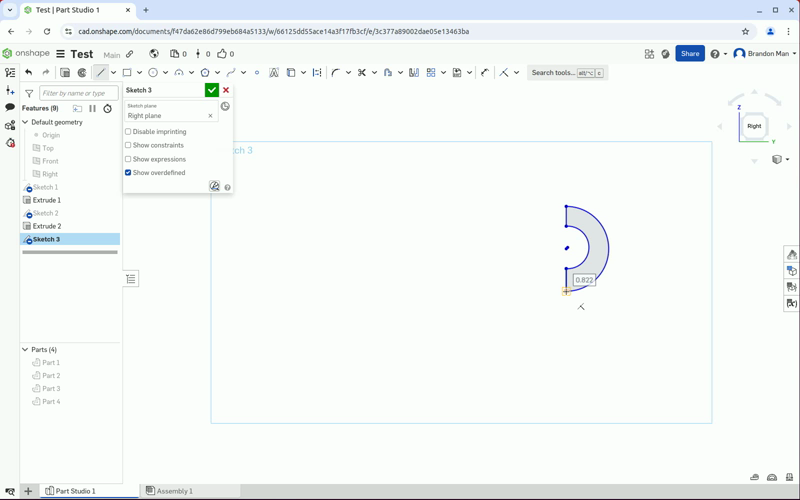
scroll(-6)
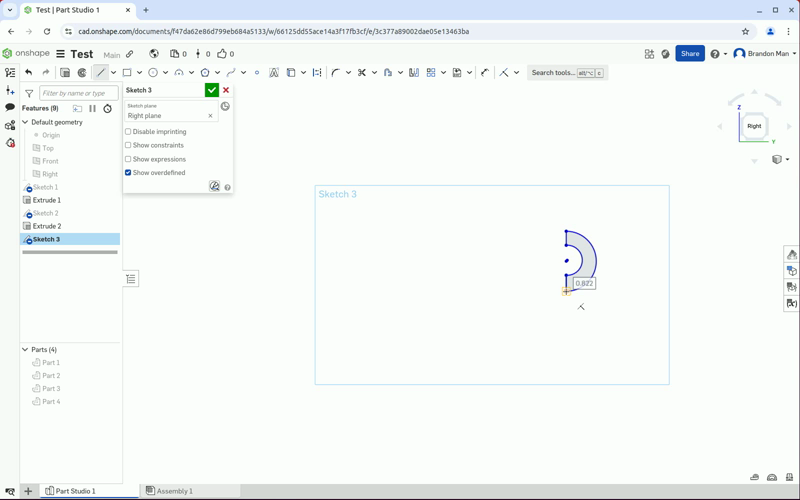
scroll(-6)
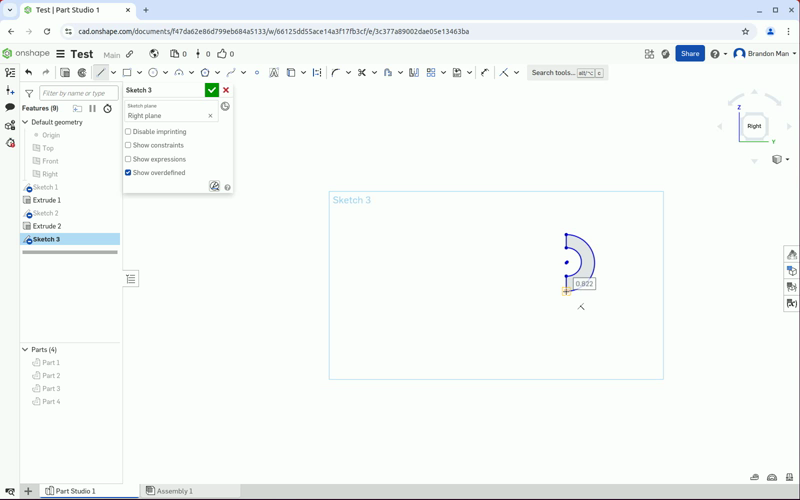
scroll(-6)
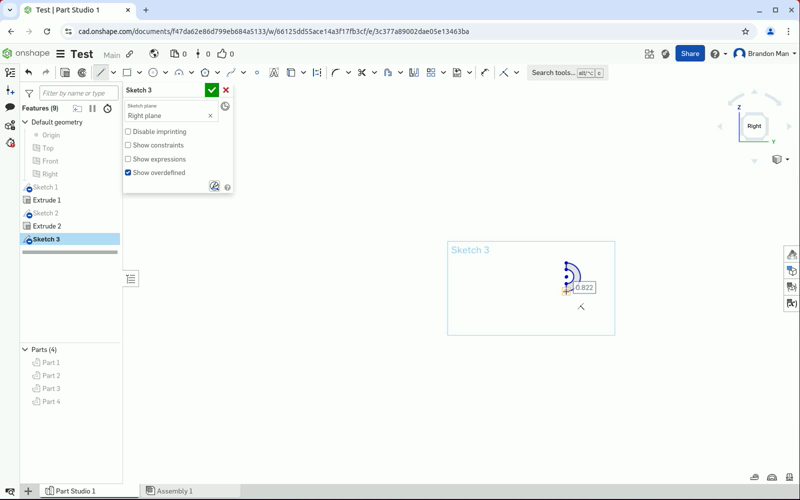
scroll(-6)
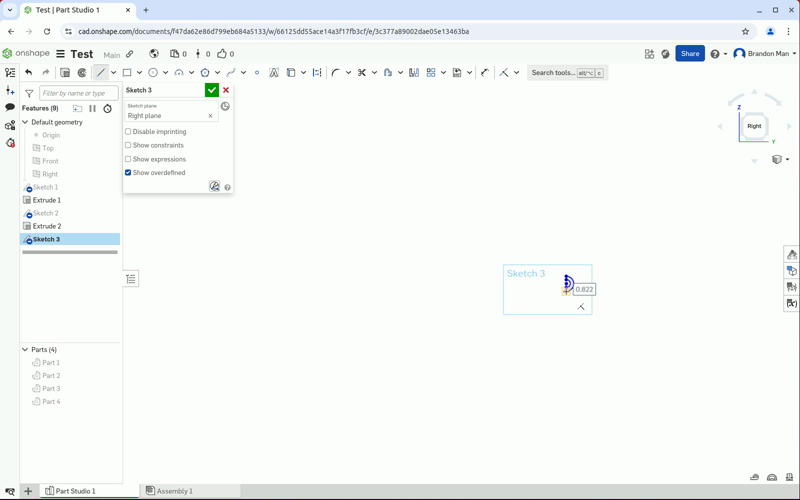
key(esc)
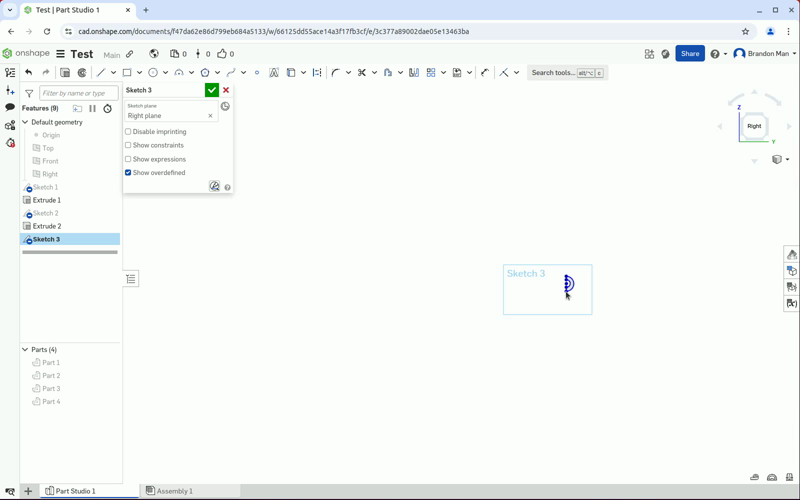
mouse_move(569, 284)
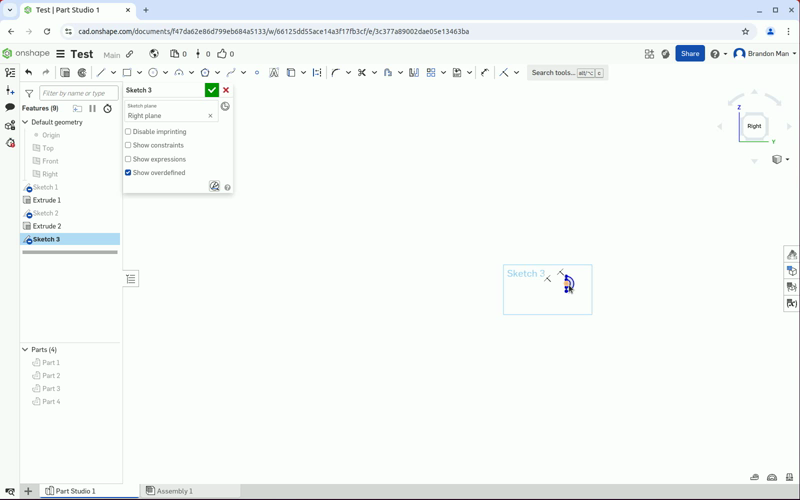
scroll(6)
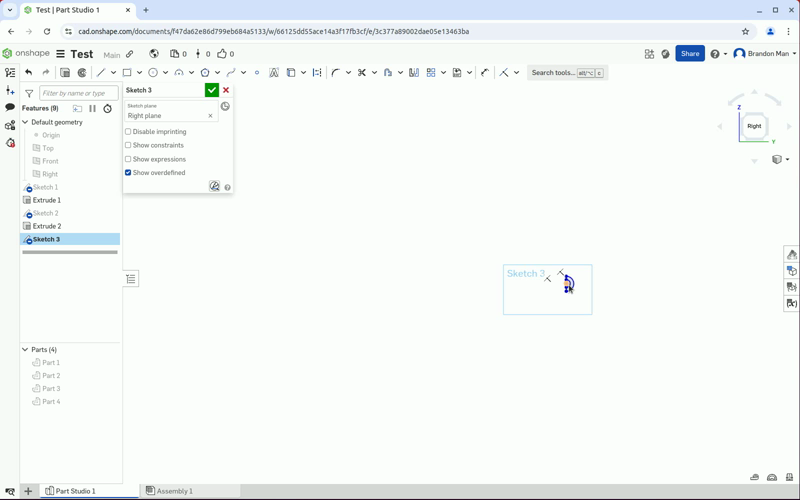
scroll(6)
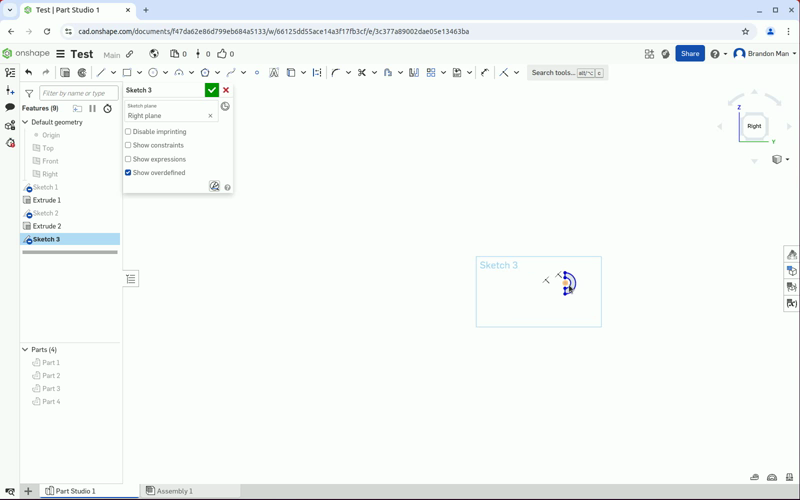
scroll(6)
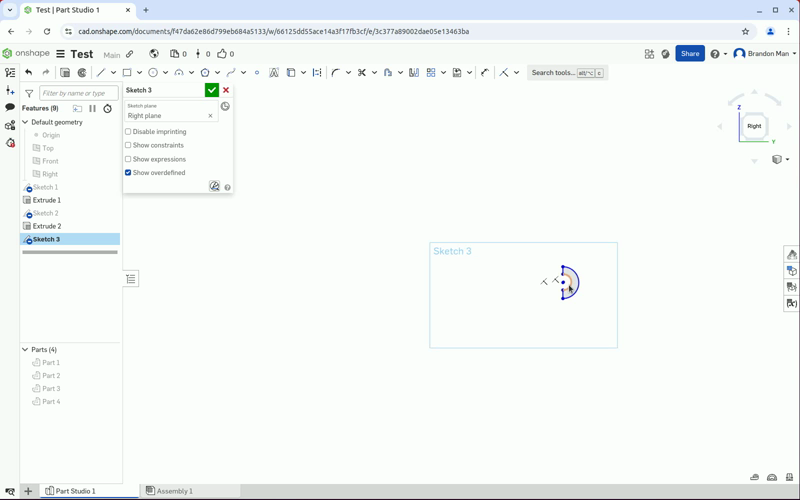
scroll(6)
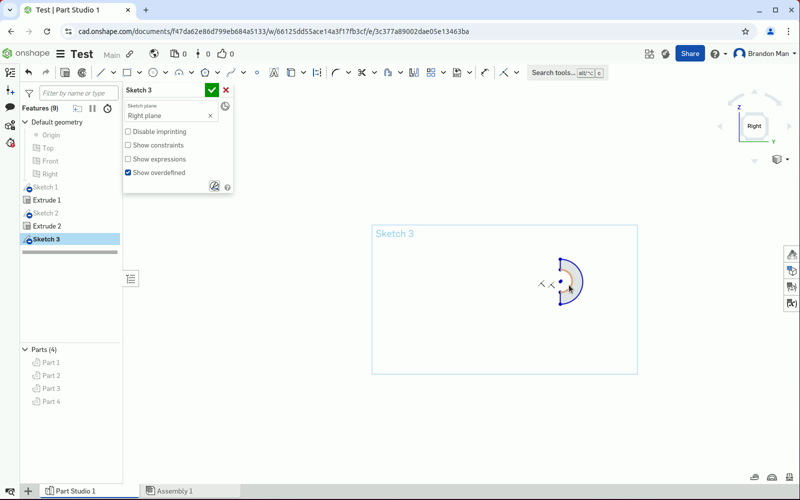
scroll(6)
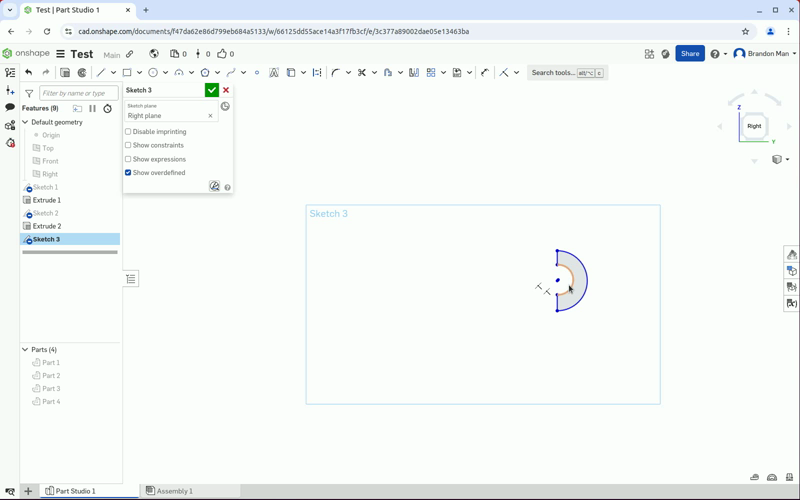
scroll(6)
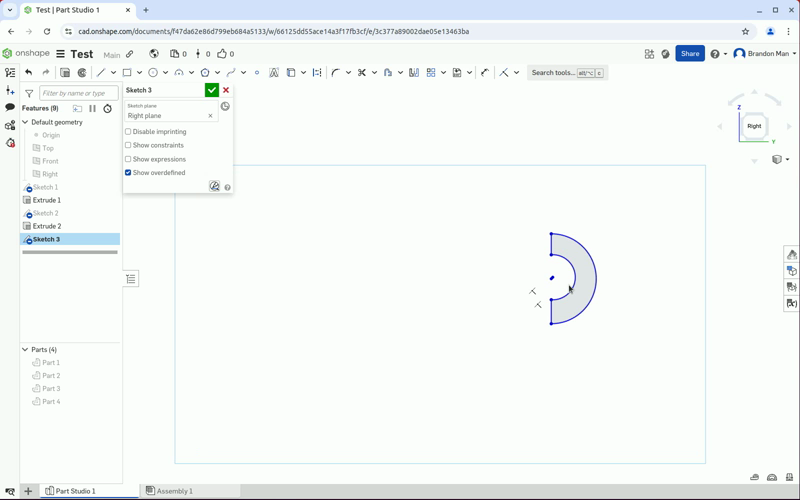
scroll(6)
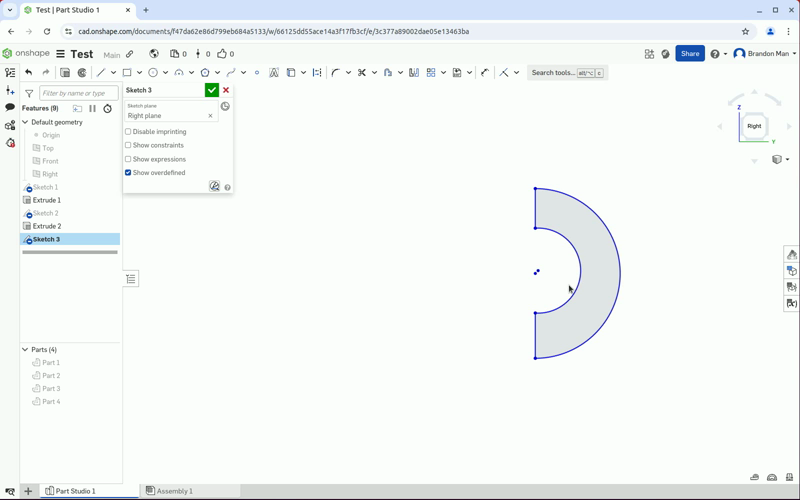
click(569, 284)
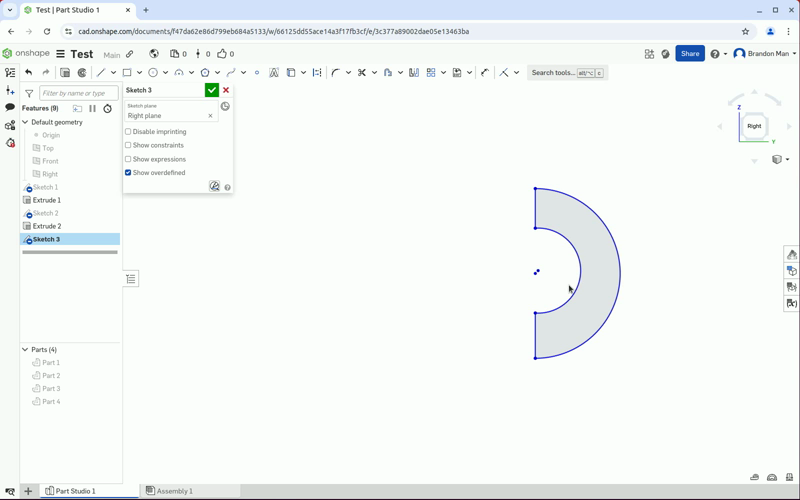
scroll(-6)
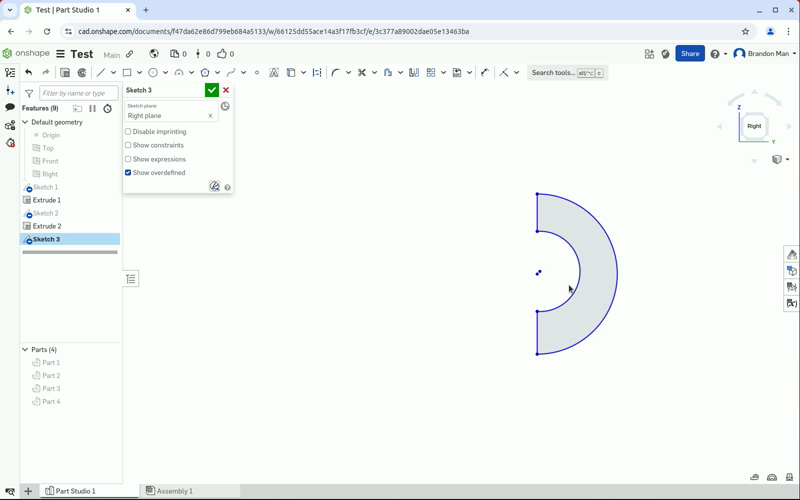
scroll(-6)
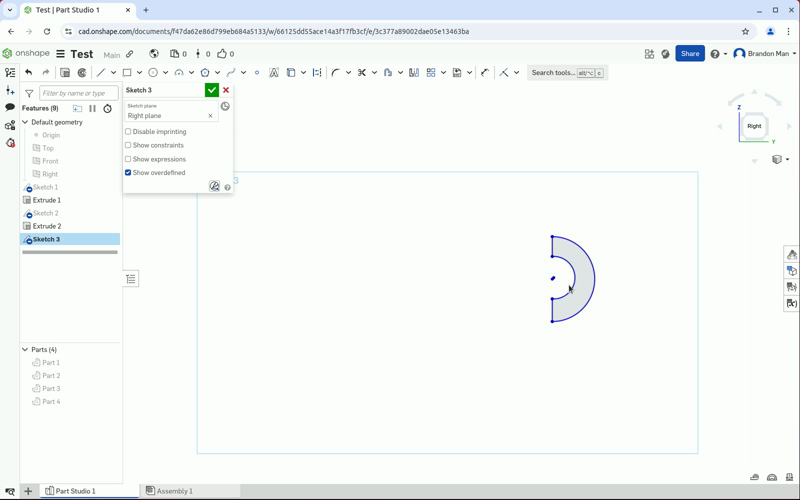
scroll(-6)
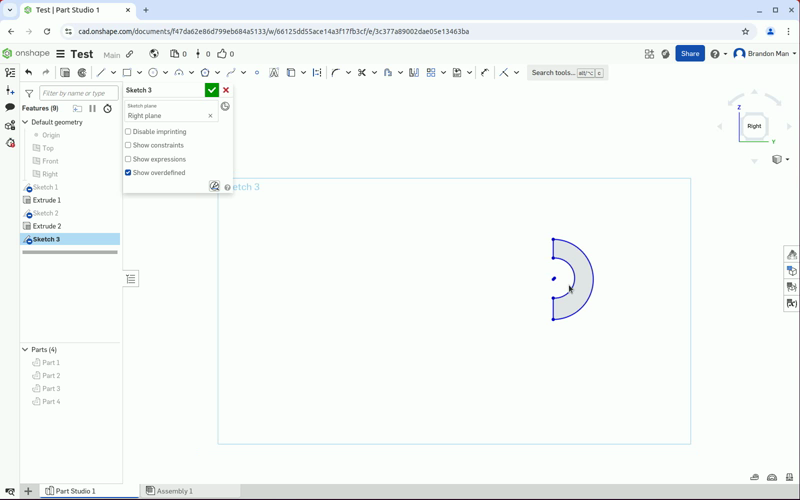
scroll(-6)
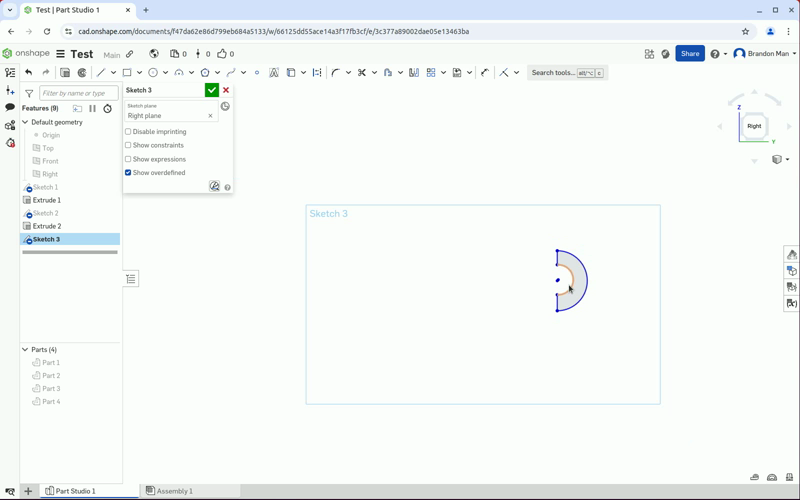
scroll(-6)
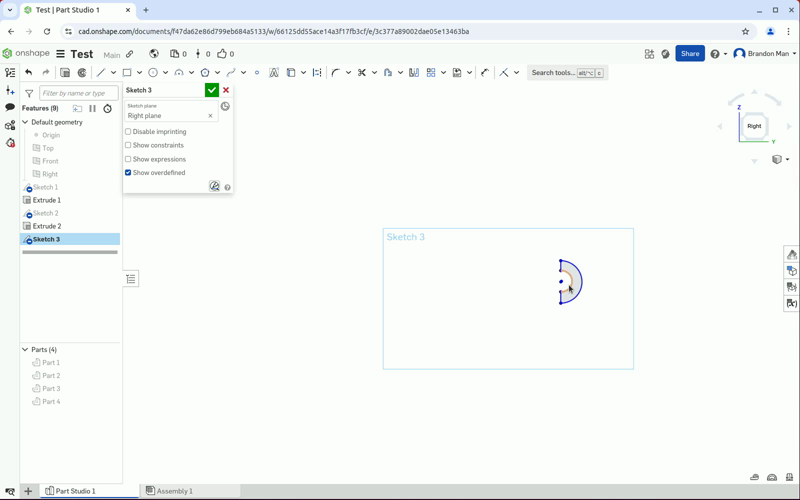
scroll(-6)
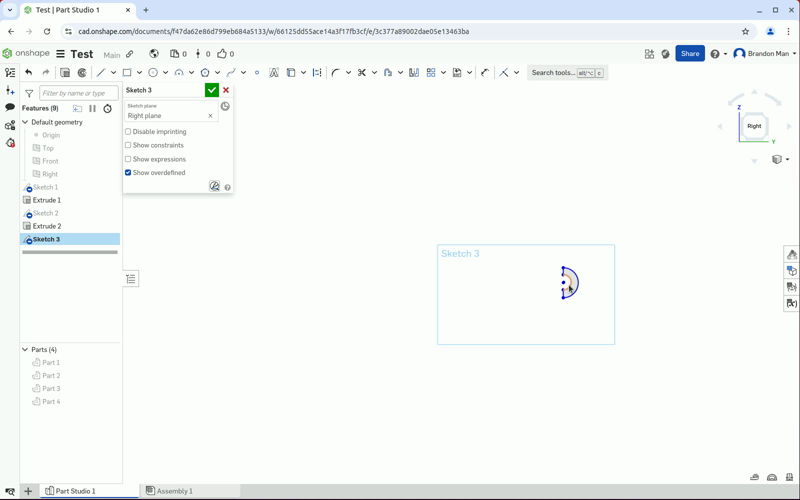
scroll(-6)
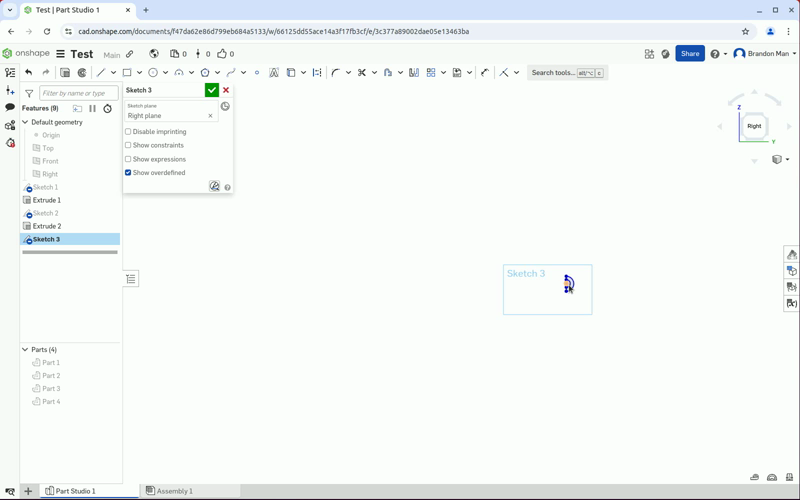
mouse_move(73, 352)
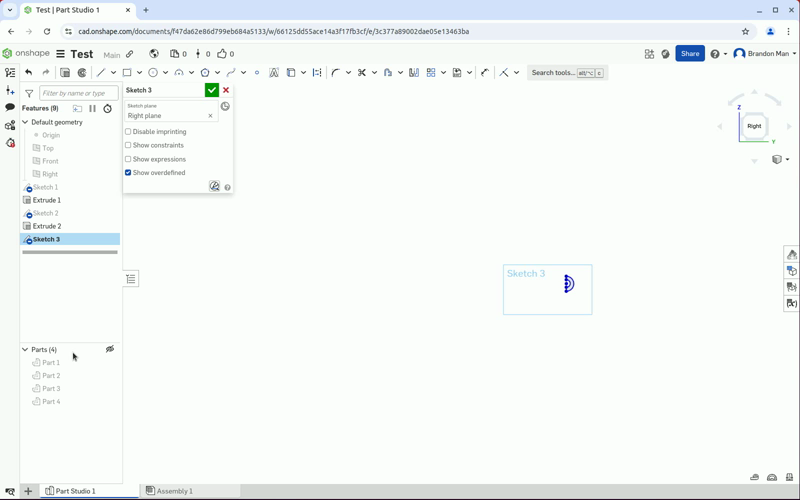
key(shift+y)
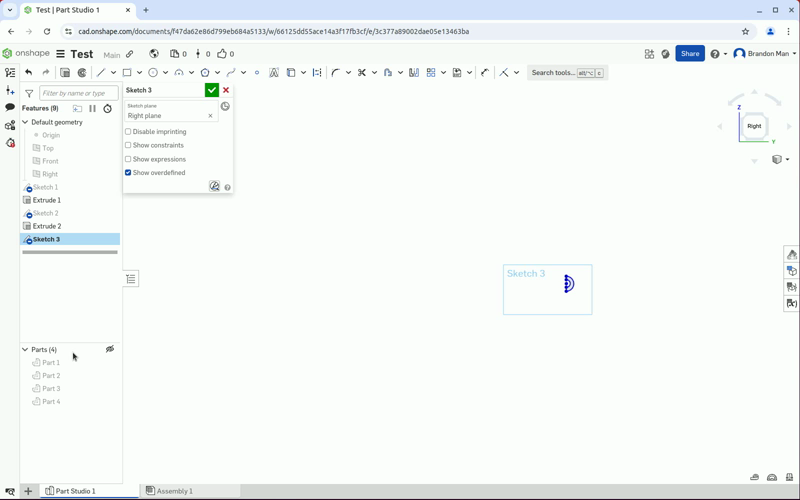
key(shift+e)
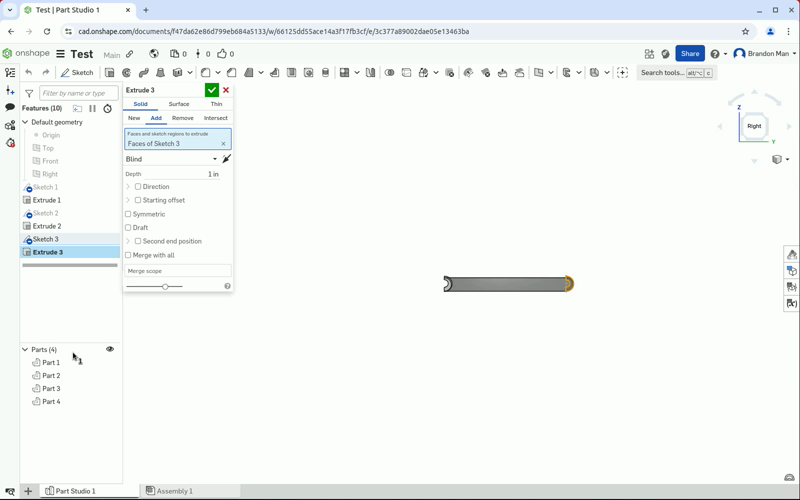
mouse_move(143, 106)
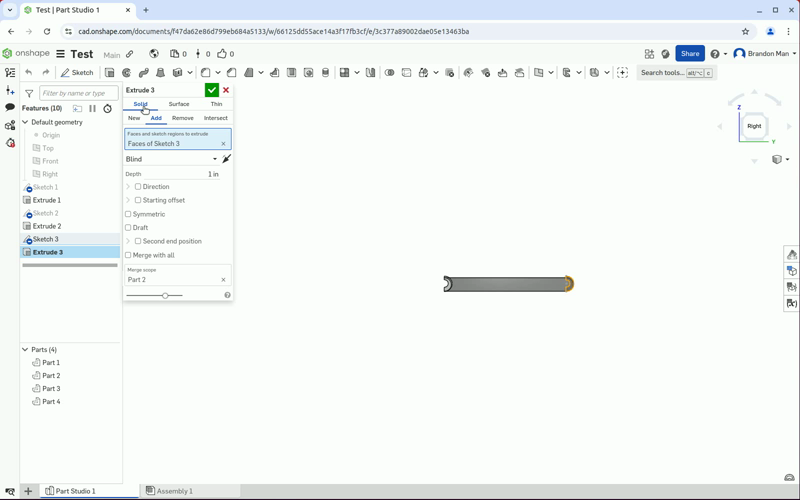
click(143, 106)
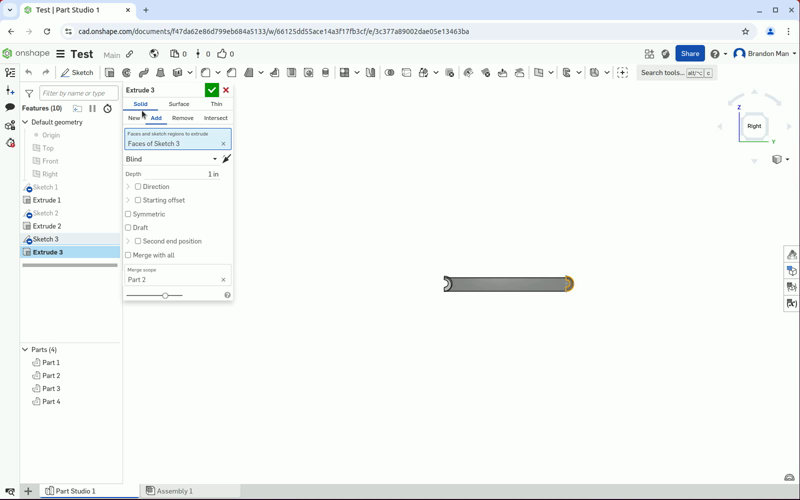
mouse_move(137, 120)
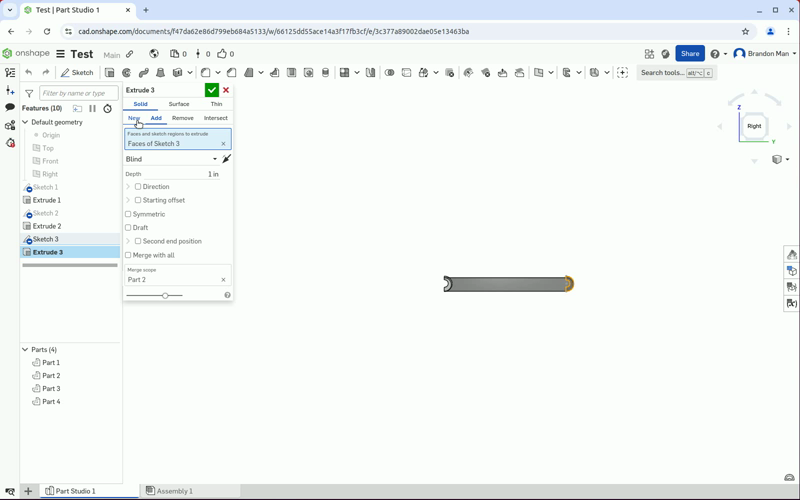
click(137, 120)
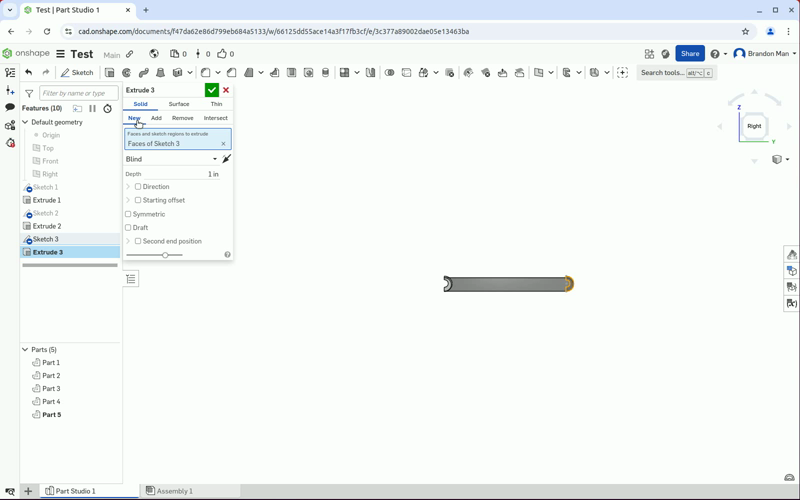
key(tab, 4)
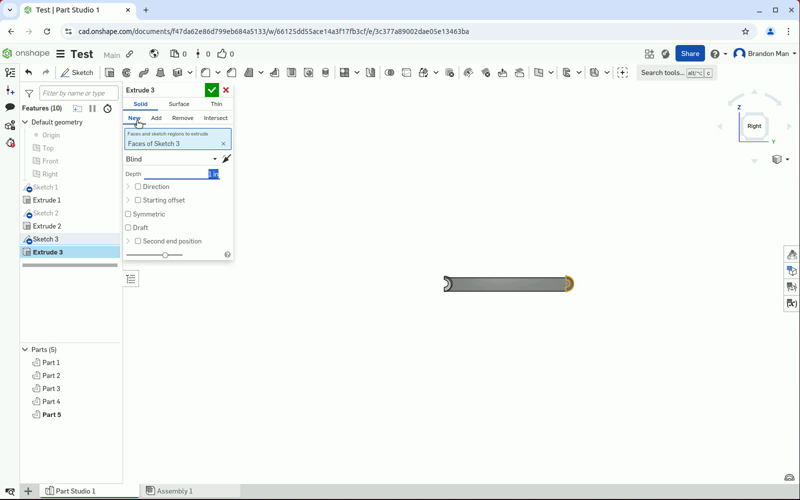
text(1.444)
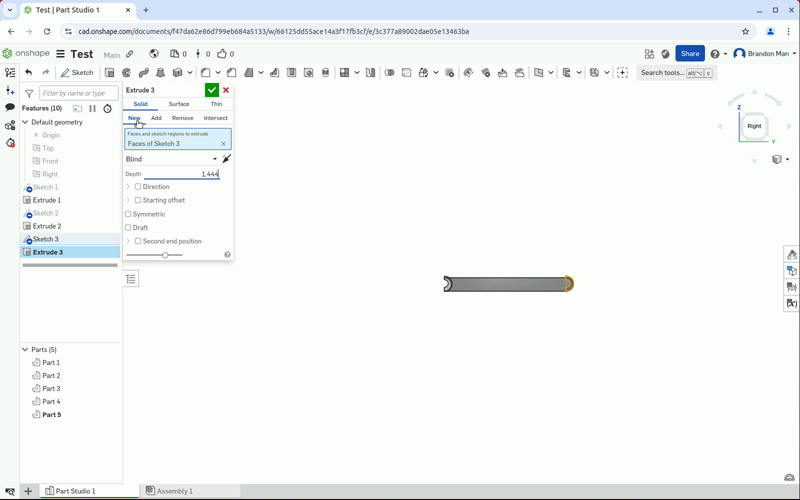
key(enter)
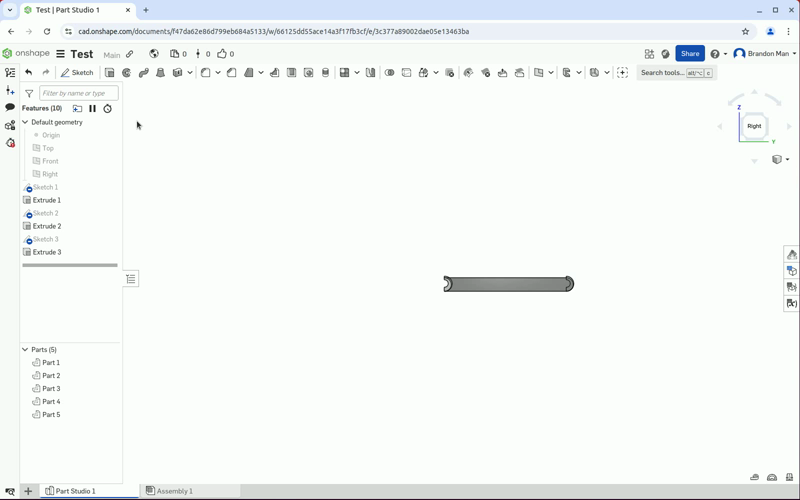
key(shift+h)
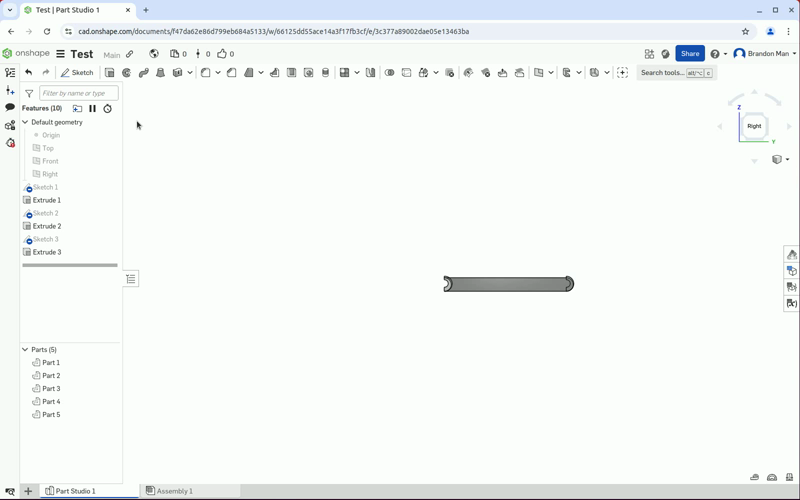
key(shift+h)
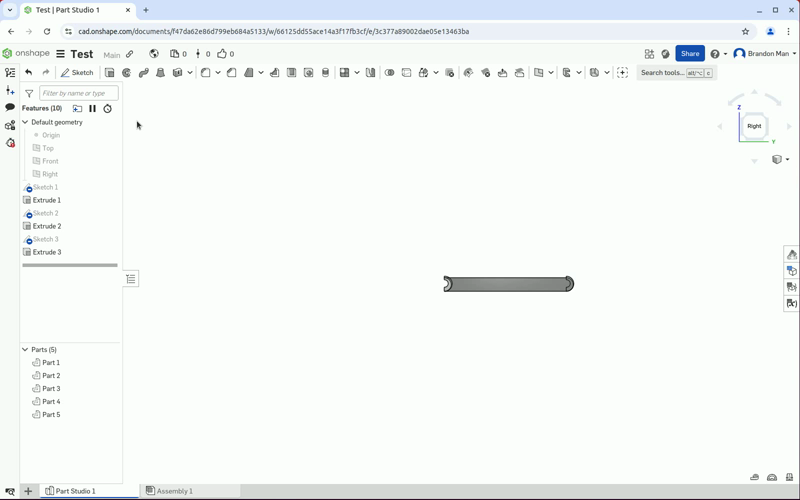
mouse_move(73, 189)
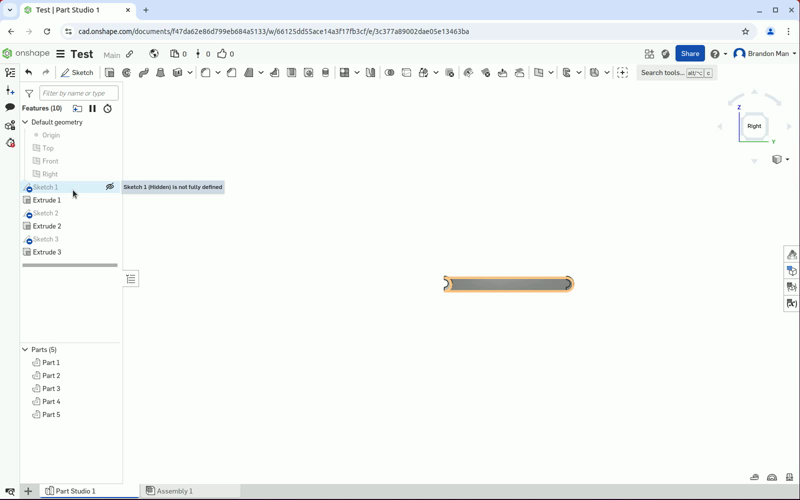
click(73, 189)
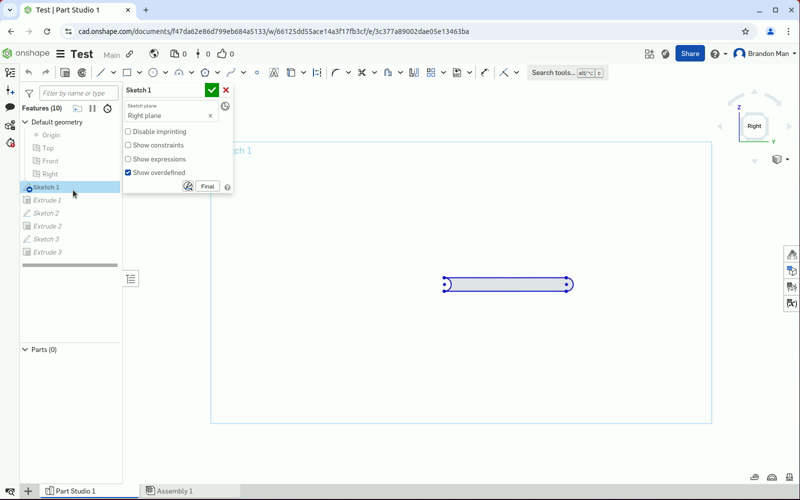
mouse_move(229, 92)
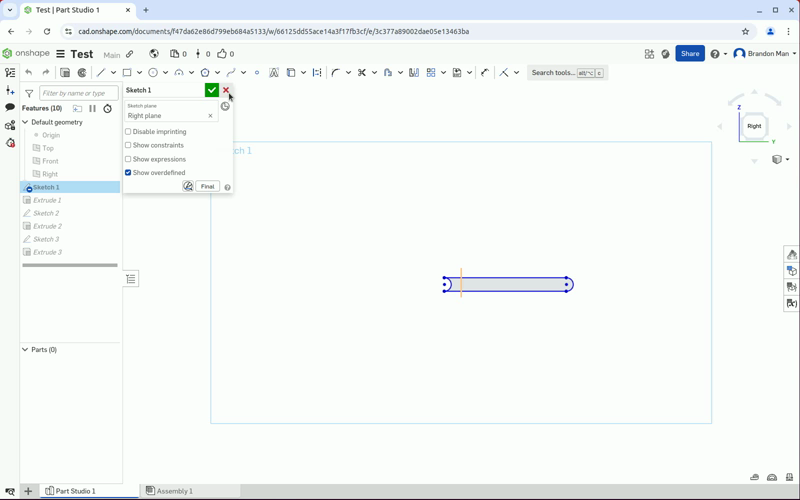
click(229, 92)
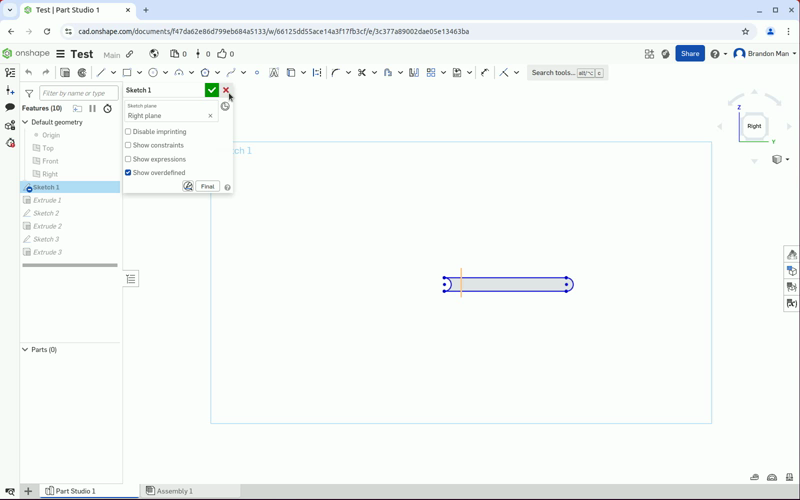
key(shift+s)
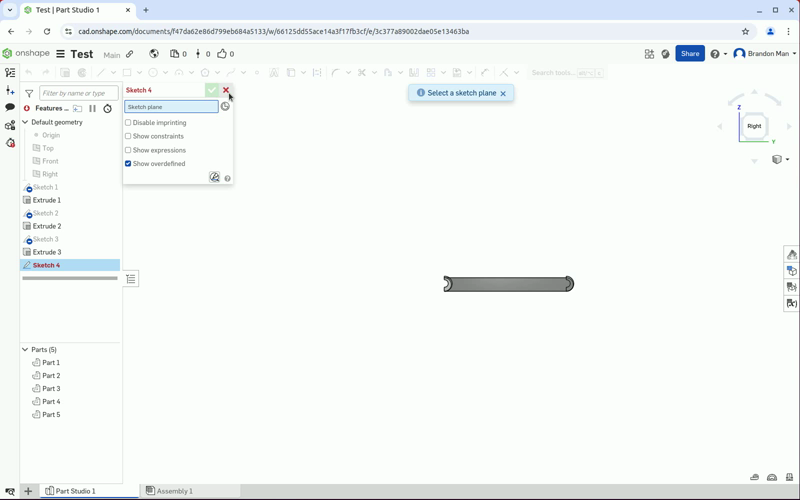
mouse_move(73, 176)
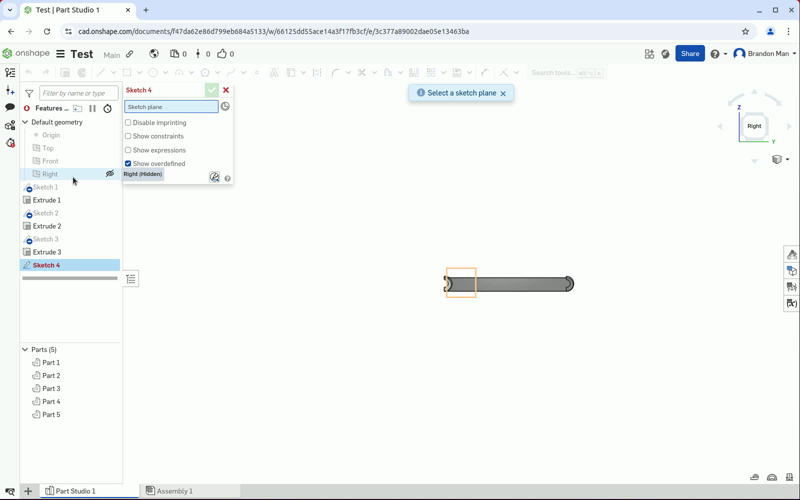
click(73, 176)
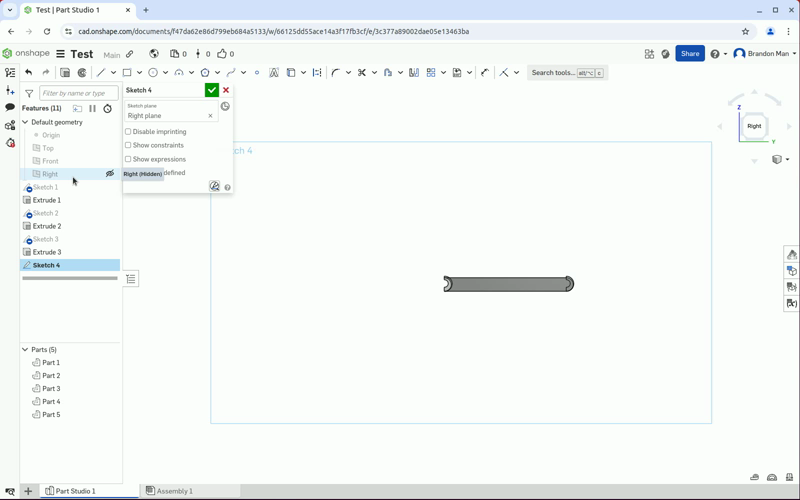
mouse_move(73, 352)
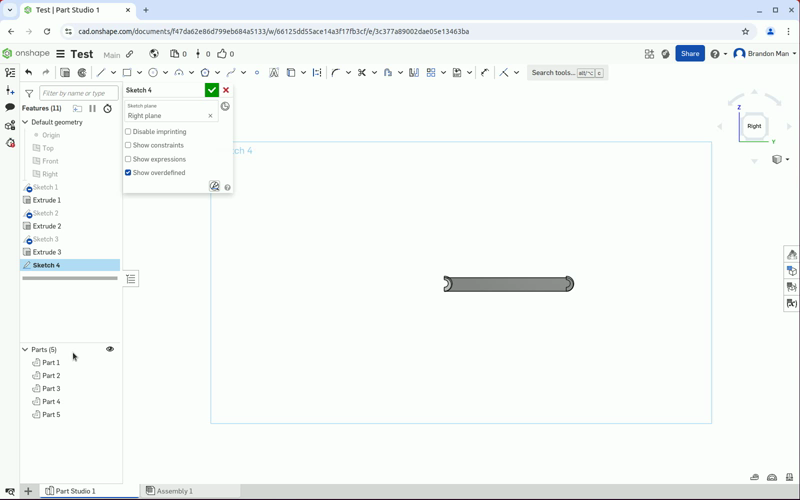
key(y)
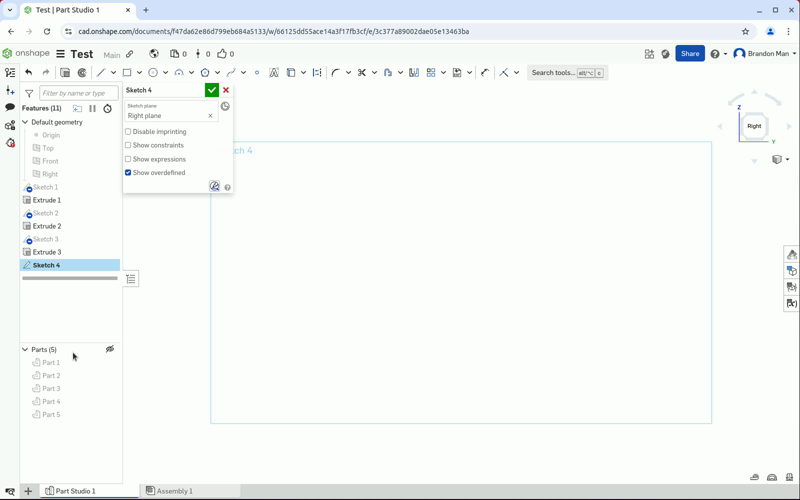
key(a)
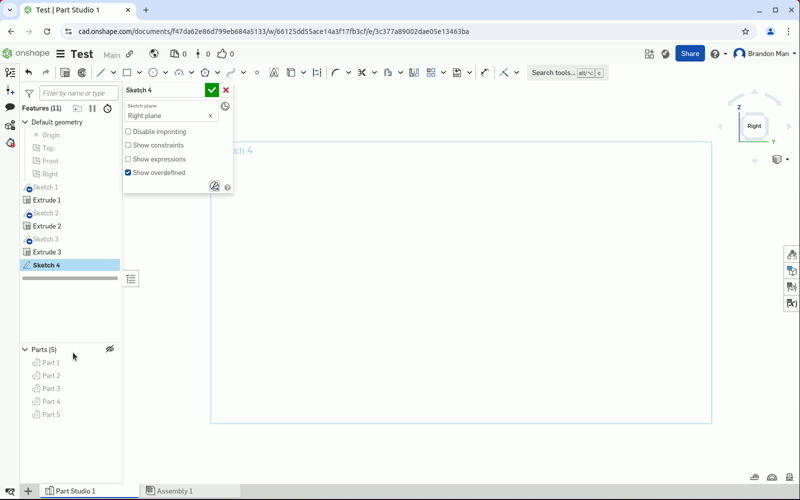
key_down(shift)
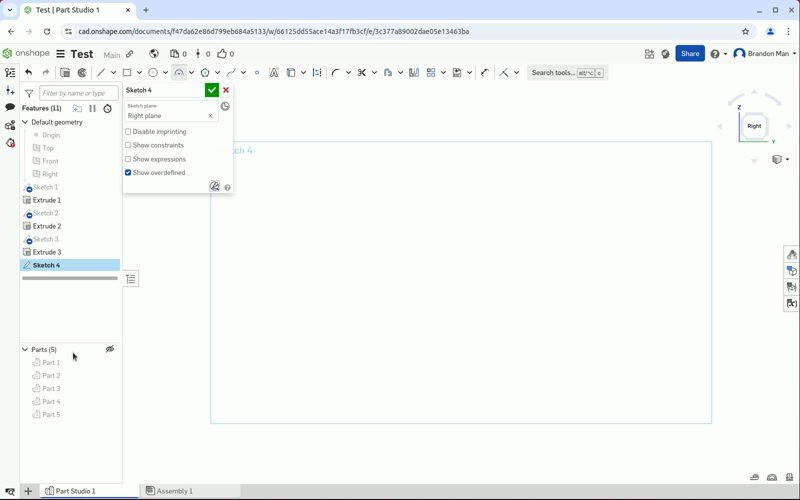
mouse_move(444, 291)
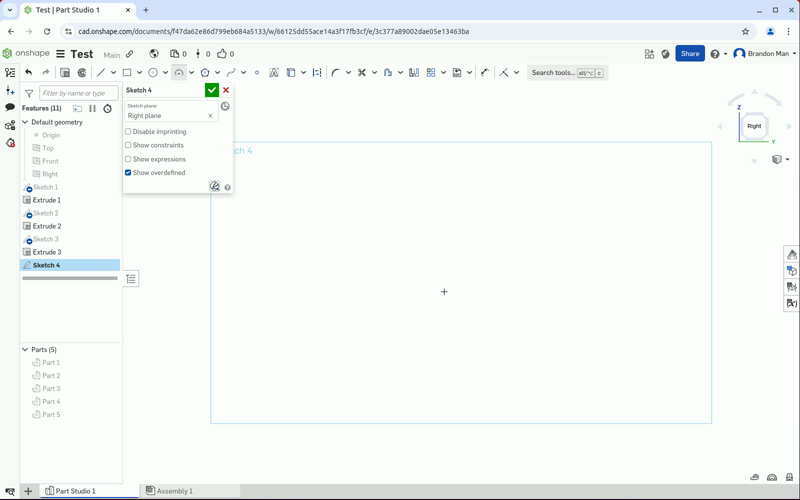
click(444, 291)
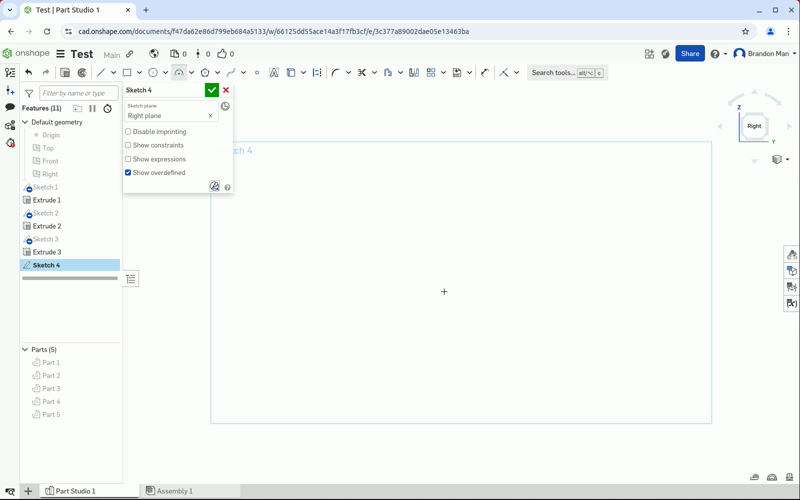
key_up(shift)
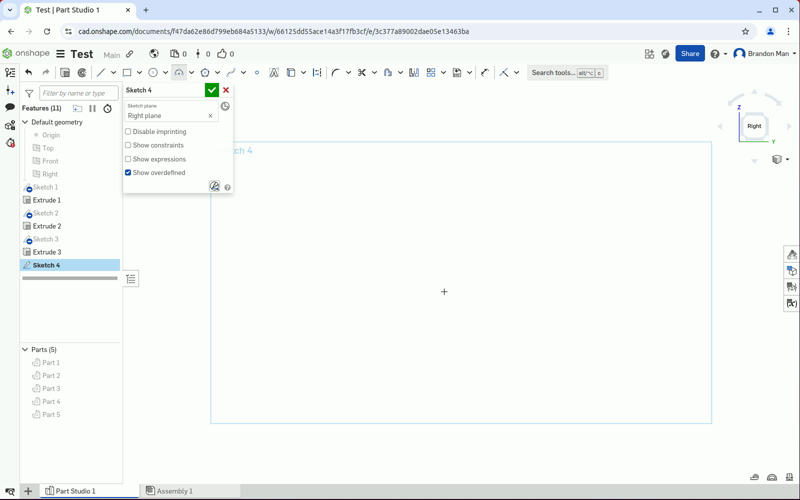
key_down(shift)
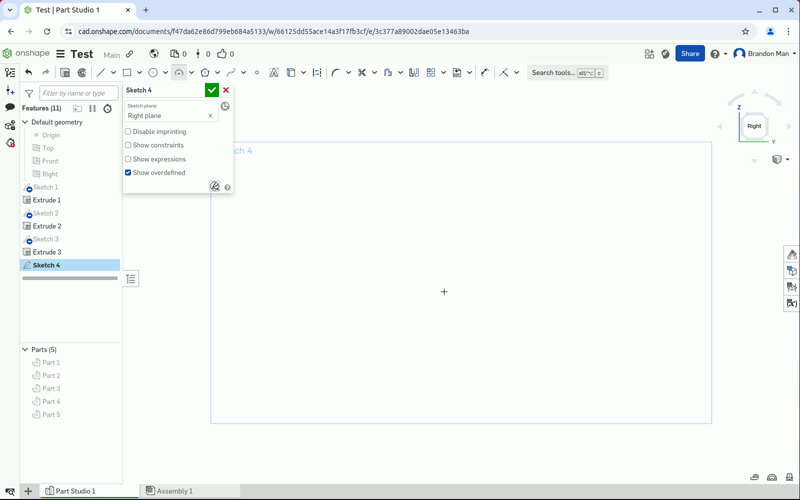
mouse_move(444, 276)
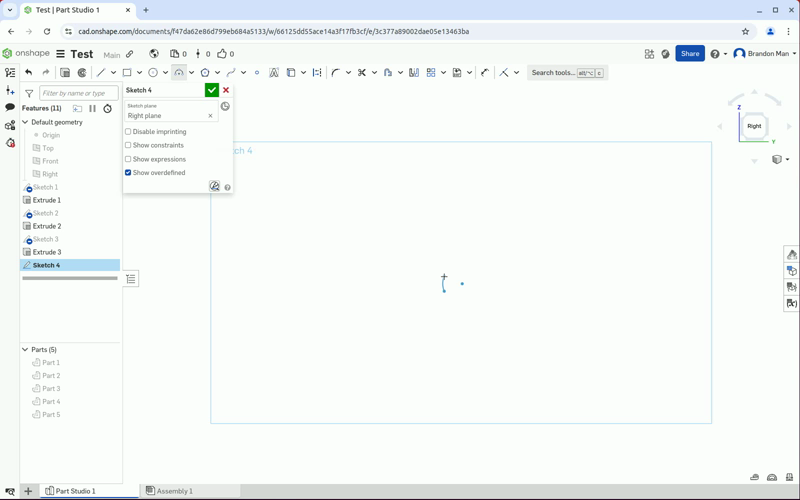
click(444, 276)
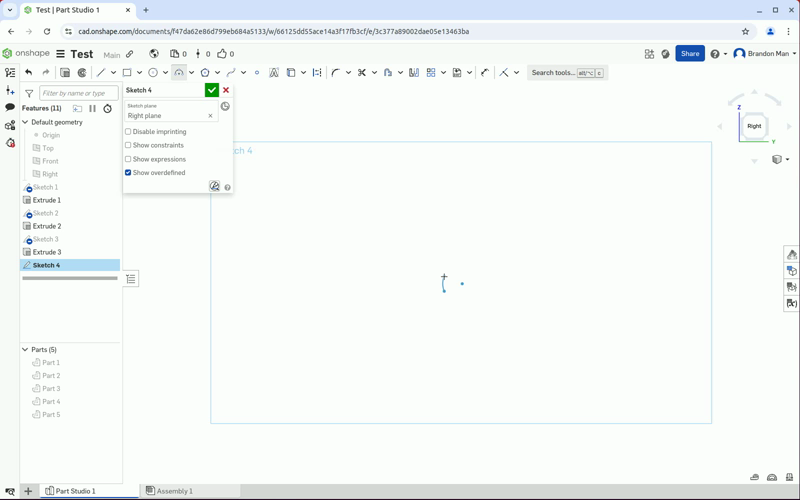
mouse_move(452, 283)
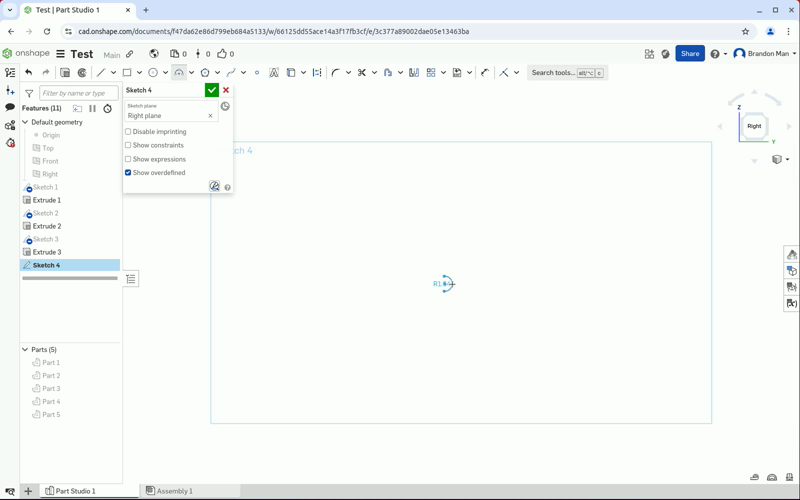
click(452, 283)
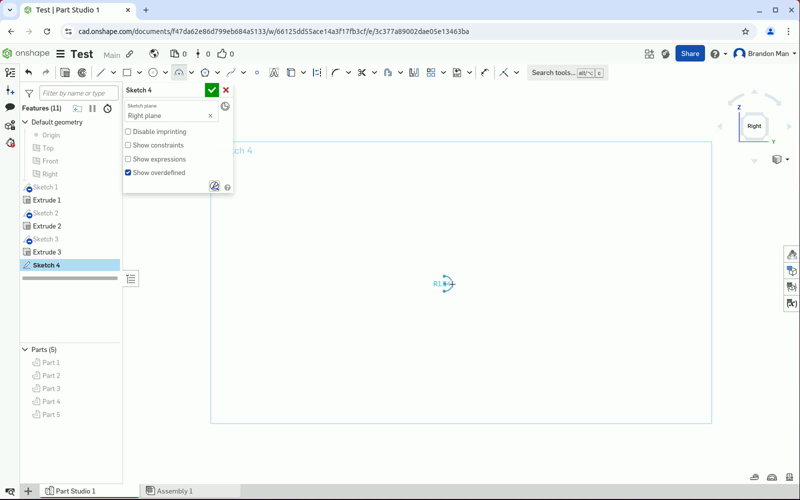
key_up(shift)
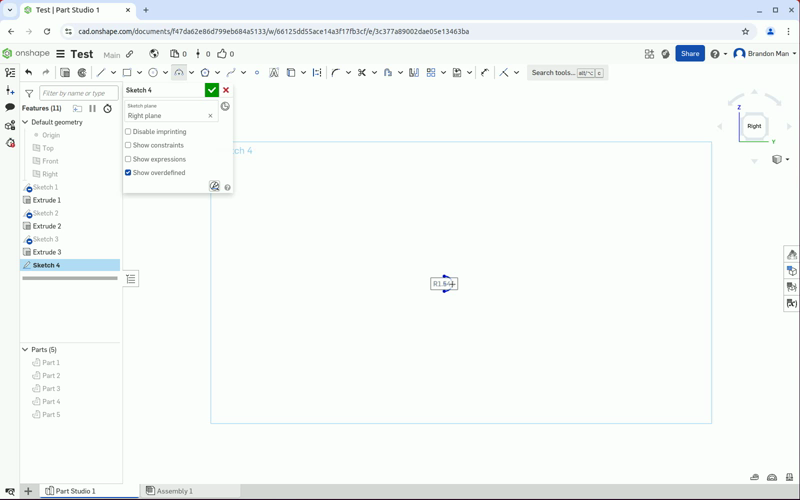
key(esc)
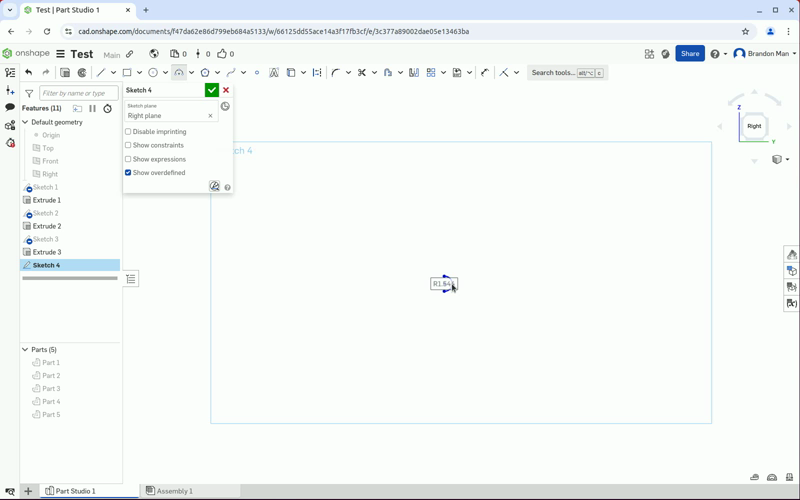
key(l)
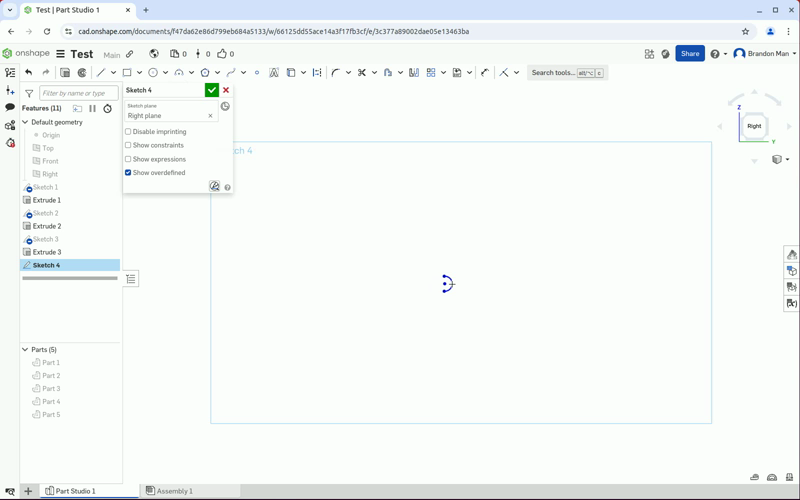
mouse_move(444, 276)
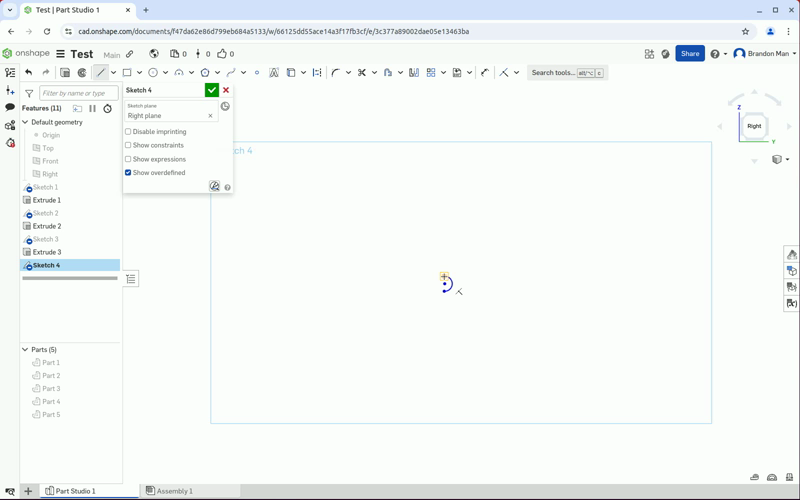
click(444, 276)
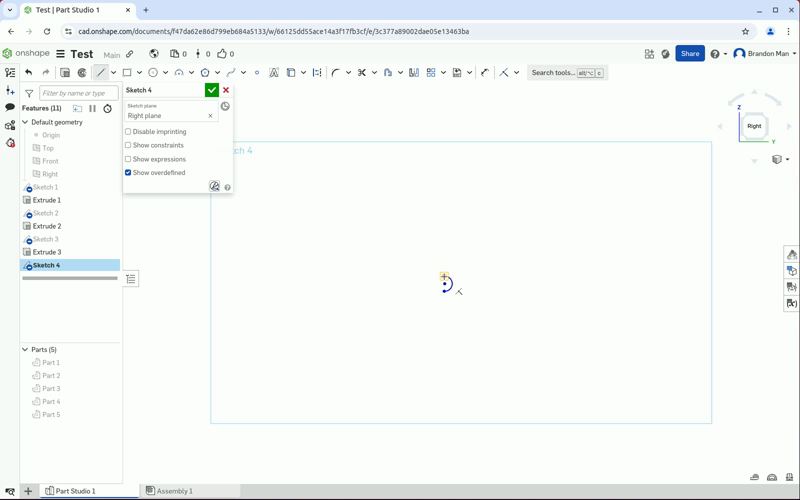
key_down(shift)
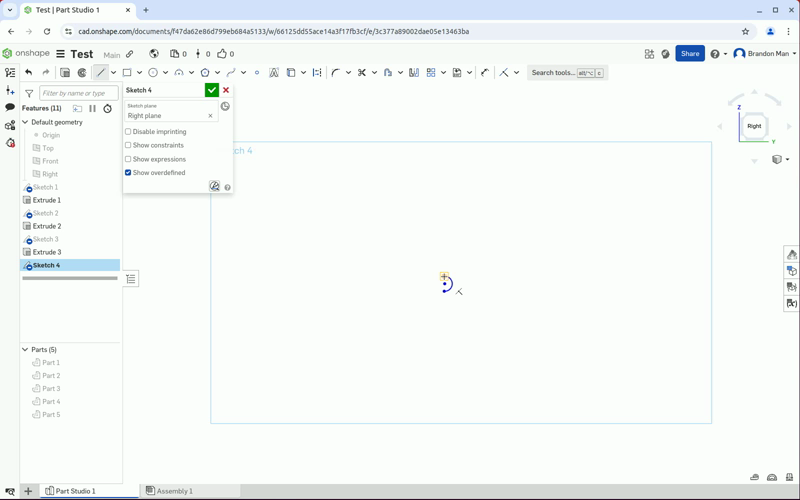
mouse_move(474, 276)
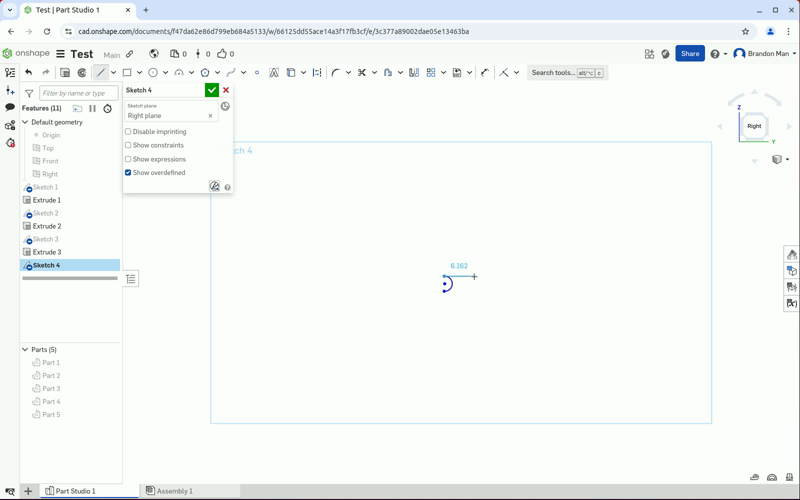
mouse_move(444, 279)
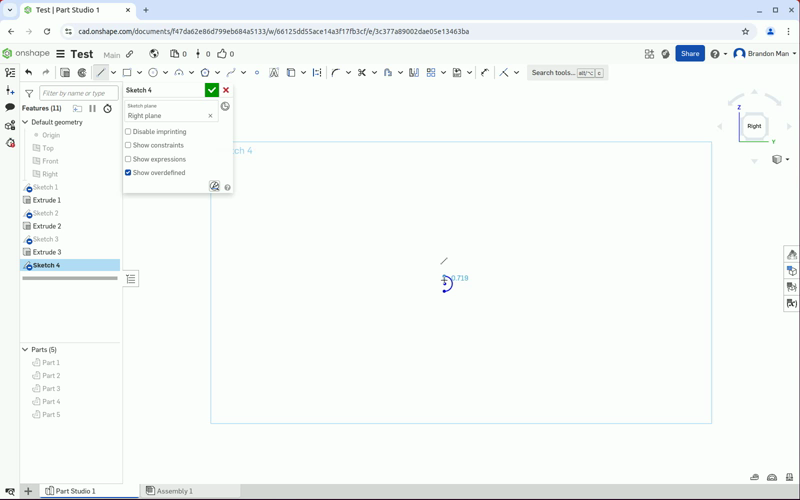
scroll(6)
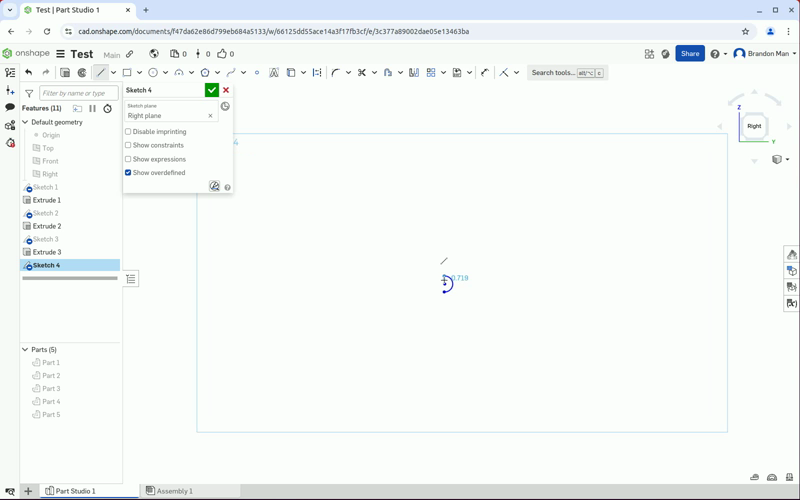
scroll(6)
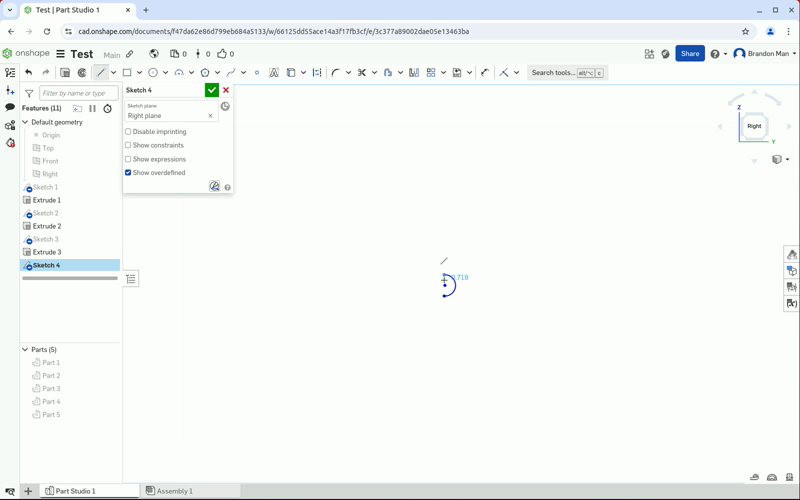
scroll(6)
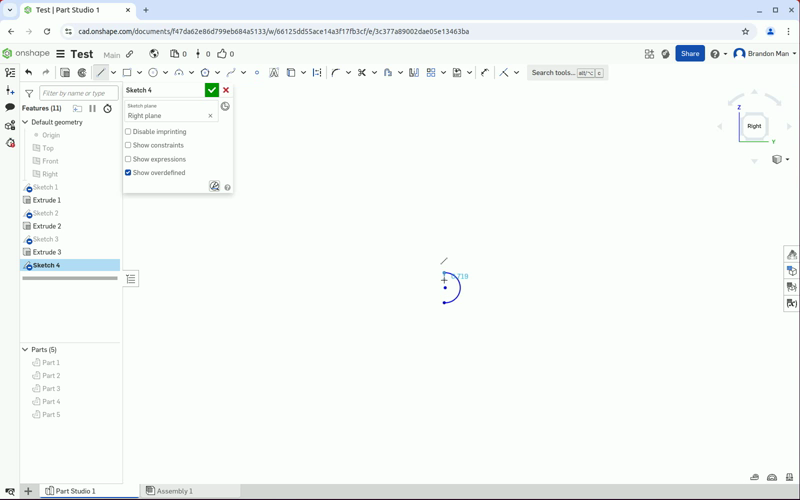
scroll(6)
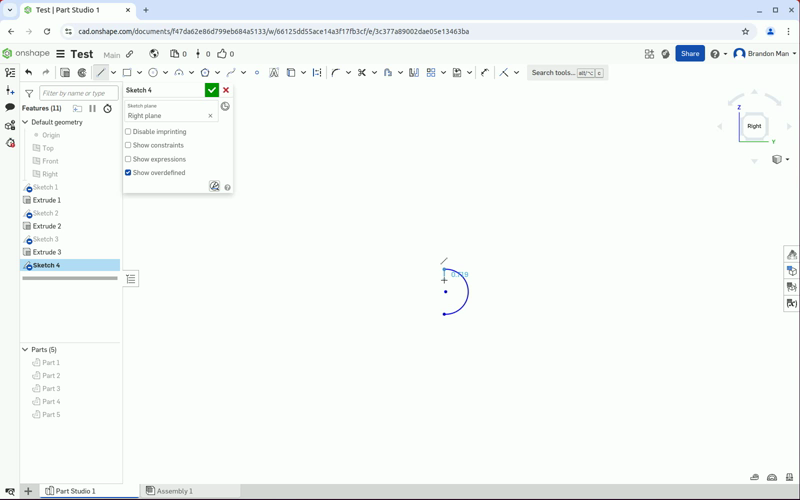
scroll(6)
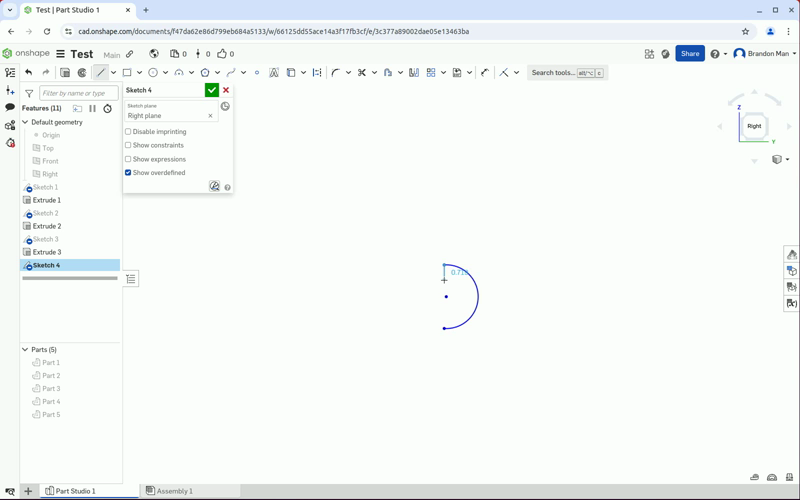
scroll(6)
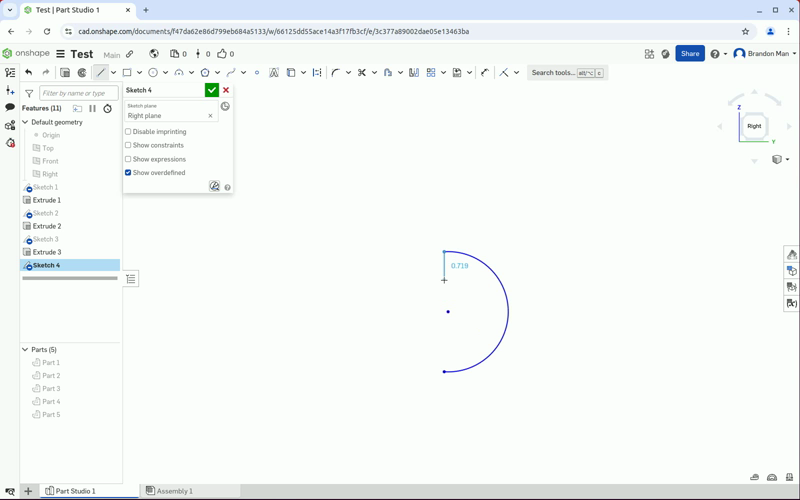
scroll(6)
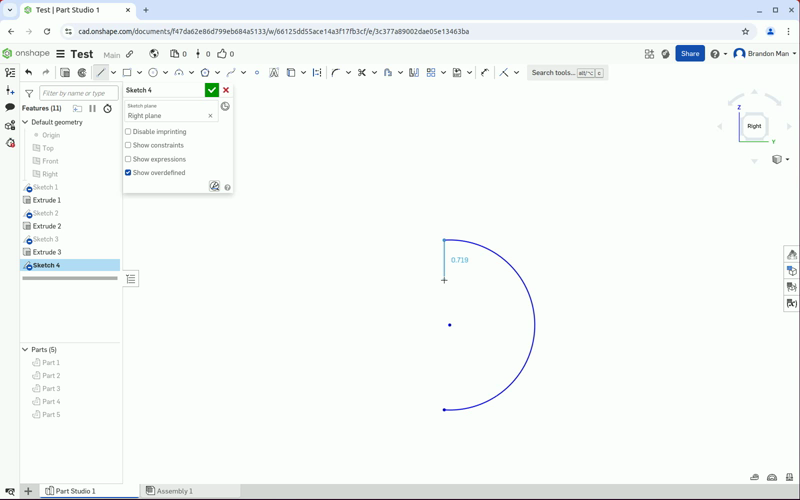
click(444, 279)
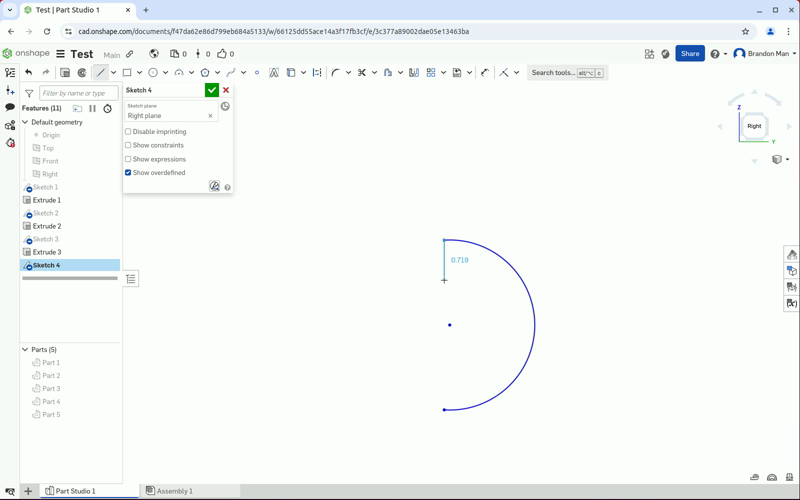
scroll(-6)
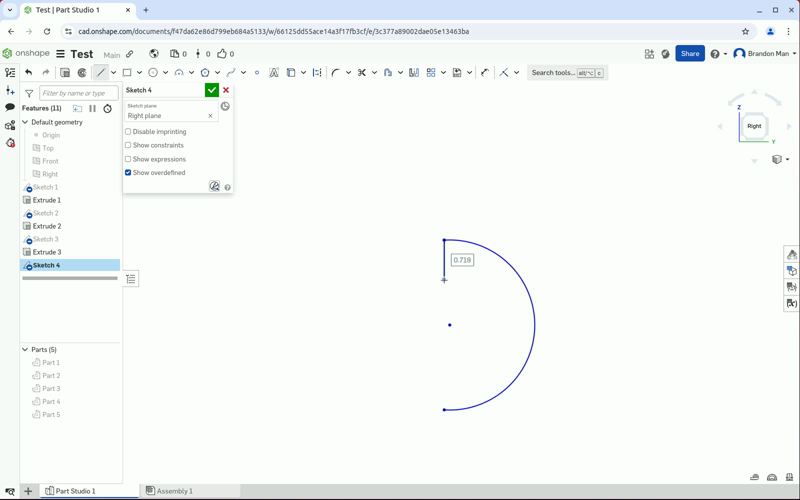
scroll(-6)
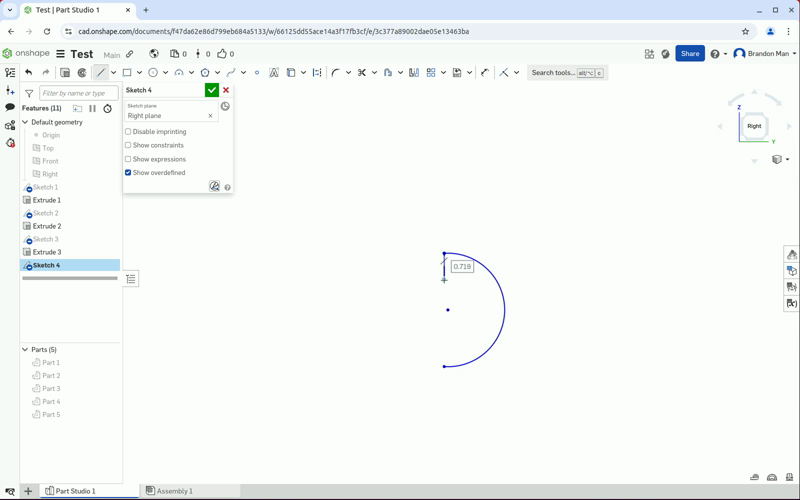
scroll(-6)
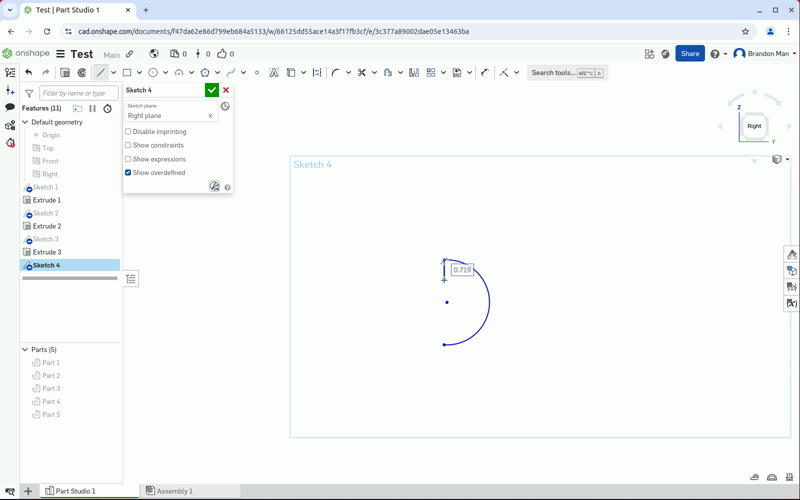
scroll(-6)
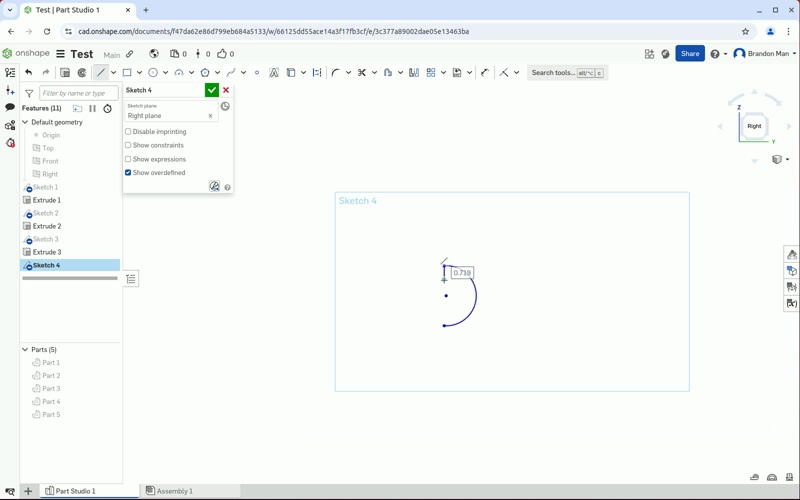
scroll(-6)
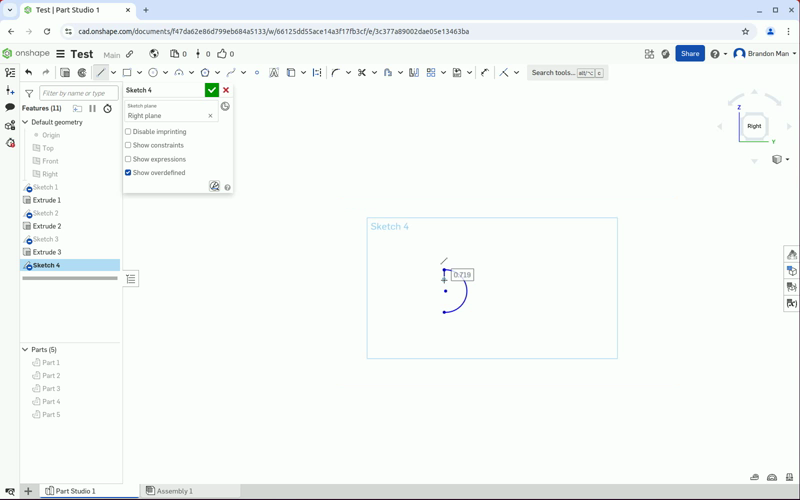
scroll(-6)
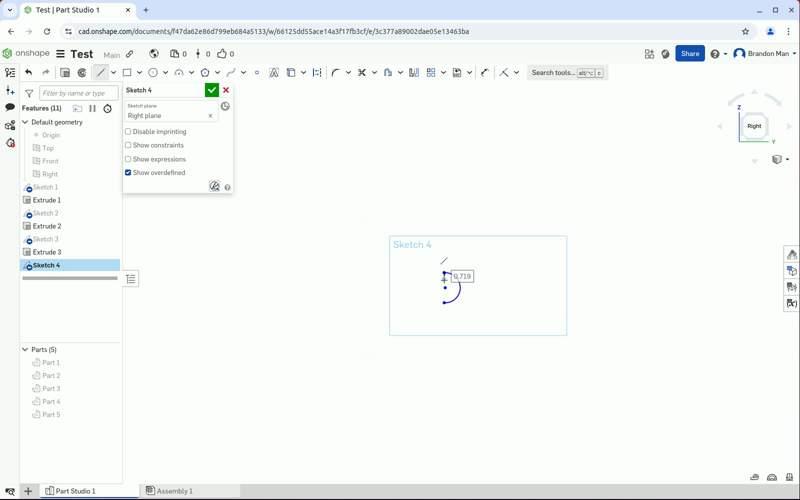
scroll(-6)
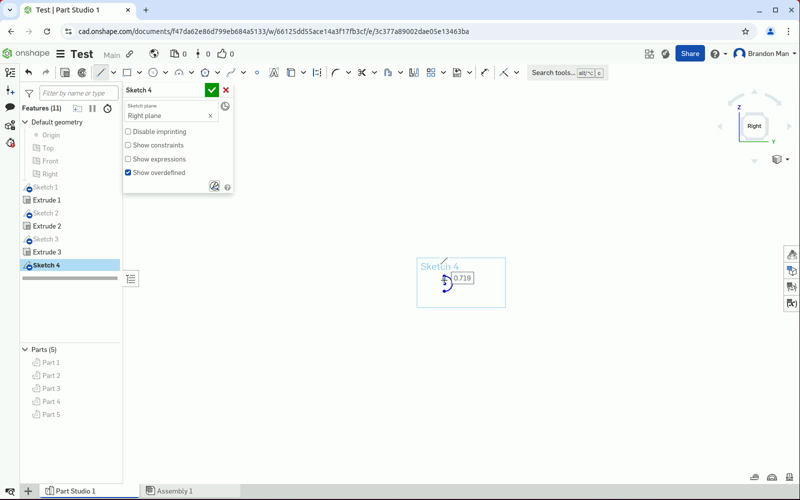
key_up(shift)
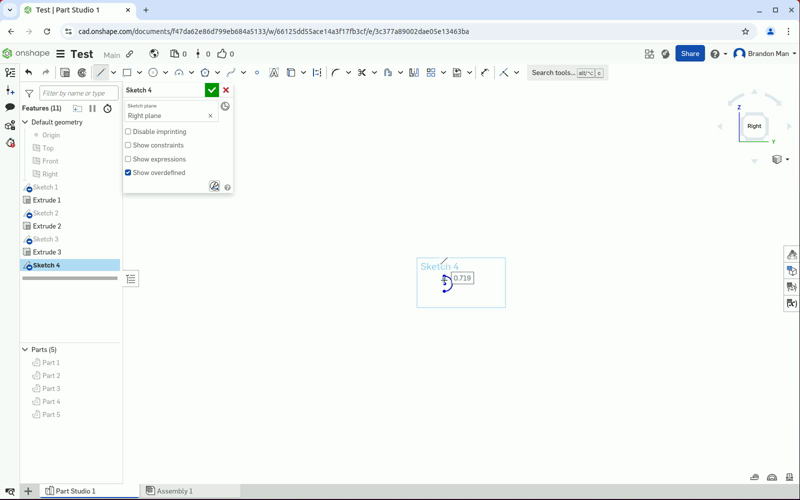
key(esc)
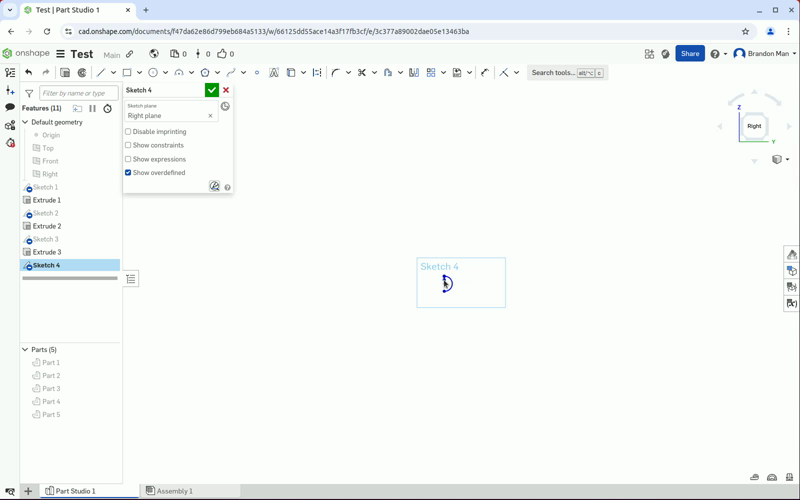
key(a)
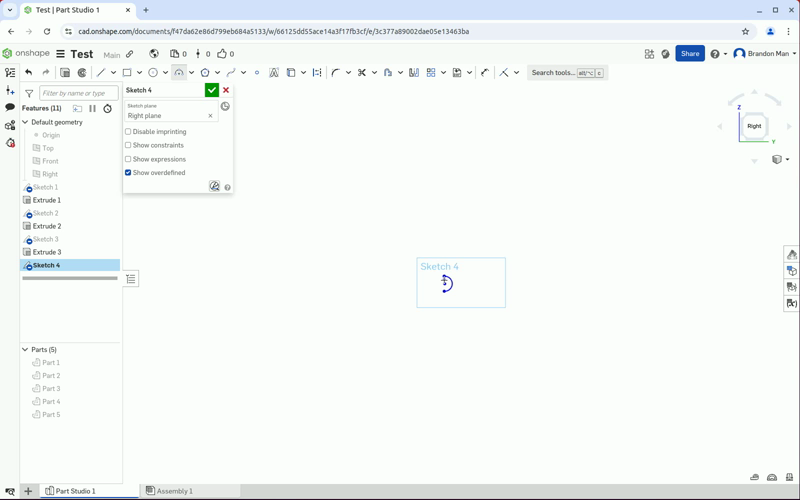
mouse_move(444, 279)
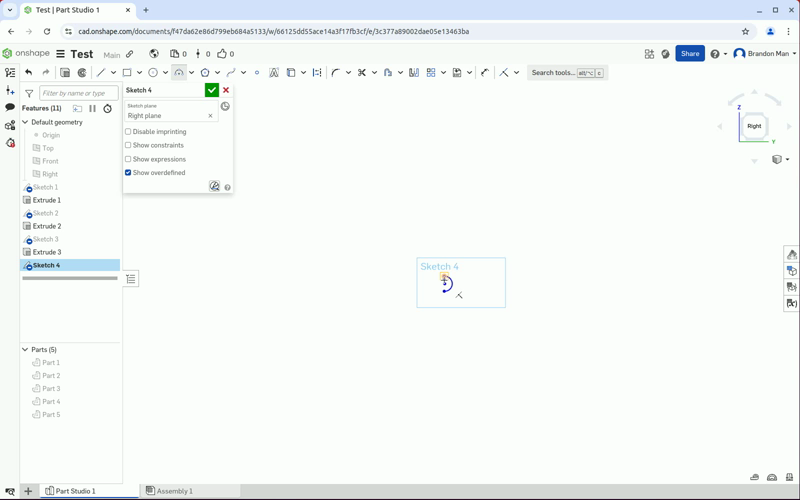
scroll(6)
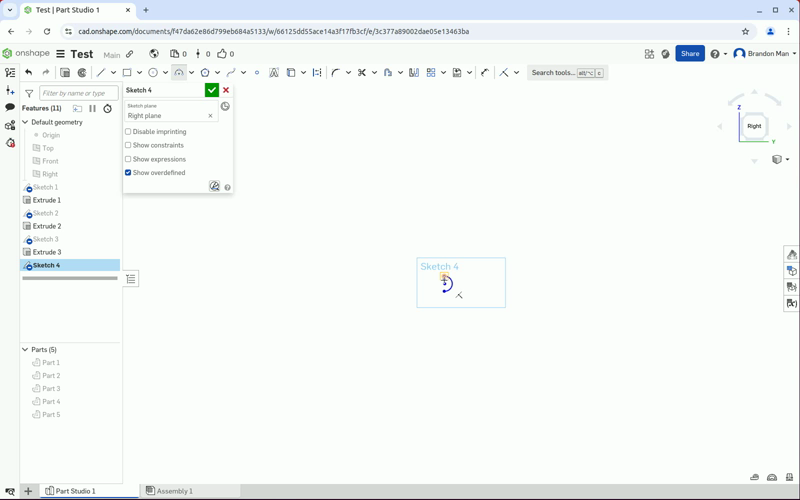
scroll(6)
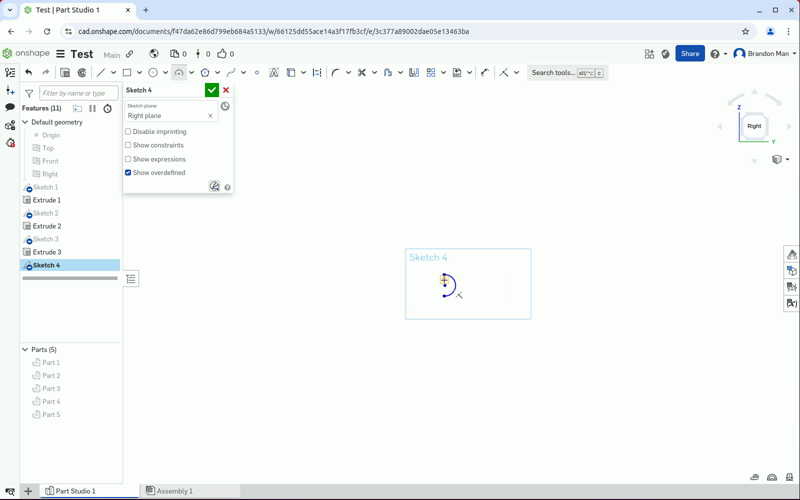
scroll(6)
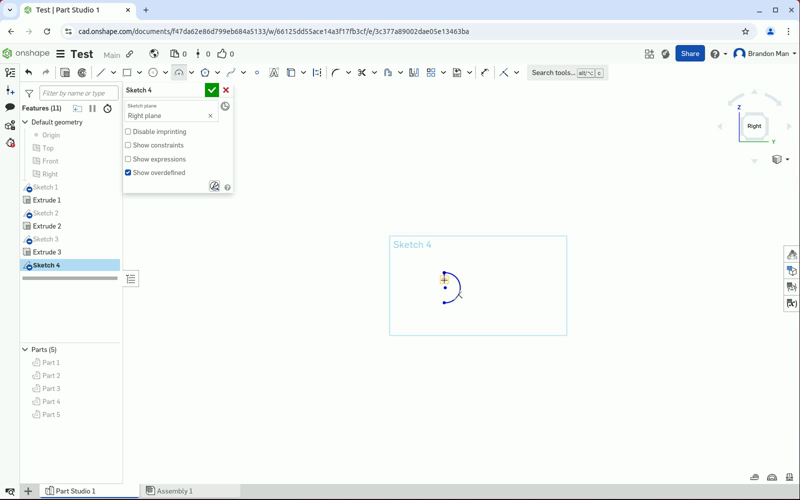
scroll(6)
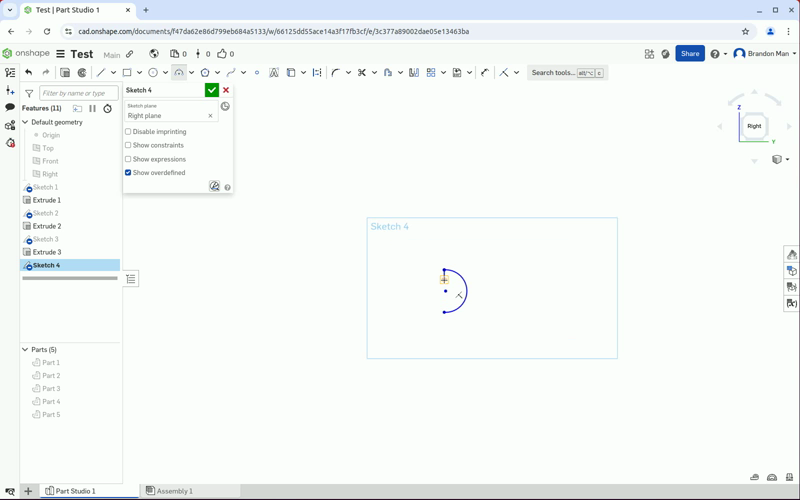
scroll(6)
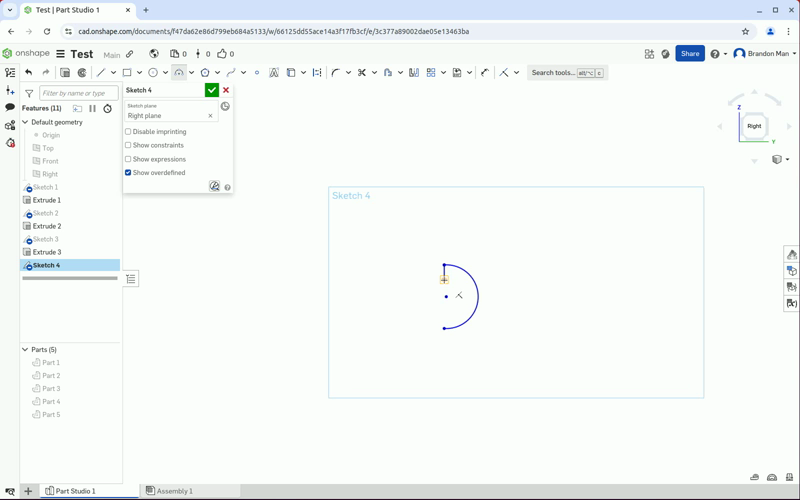
scroll(6)
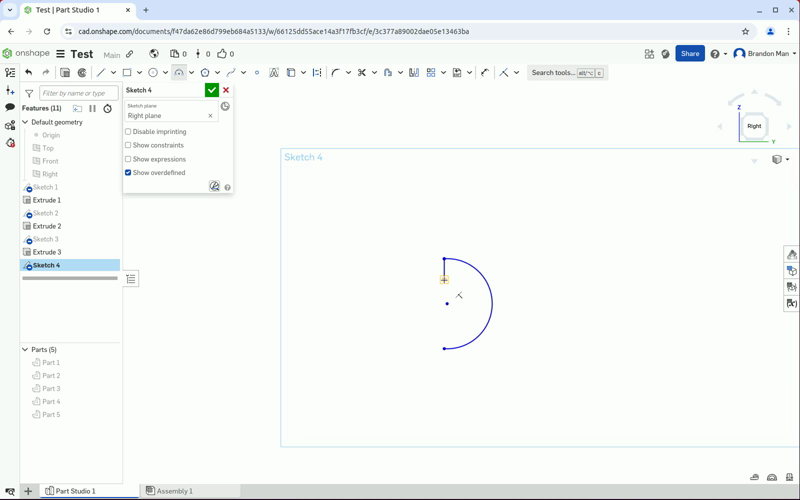
scroll(6)
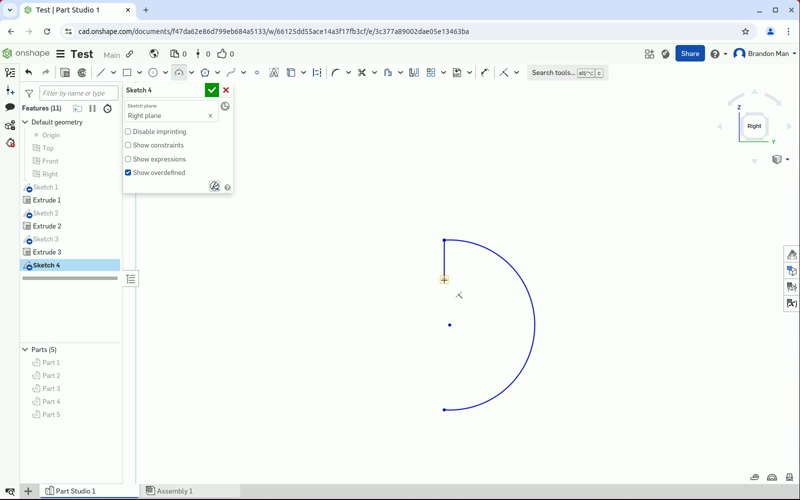
click(444, 279)
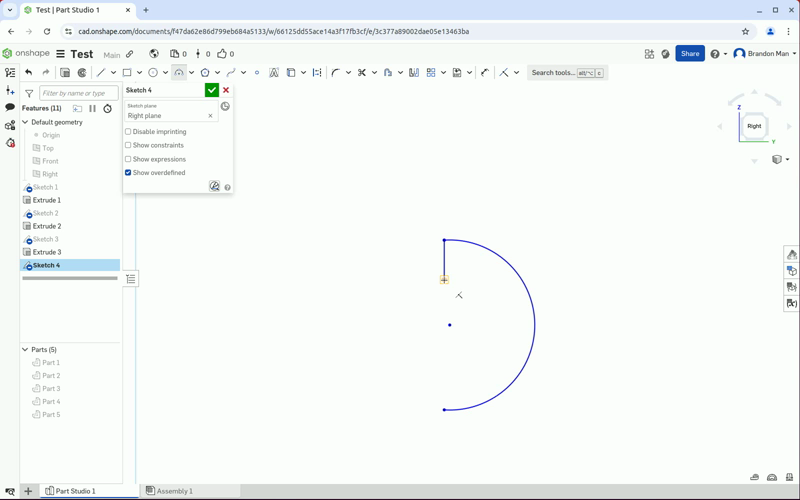
scroll(-6)
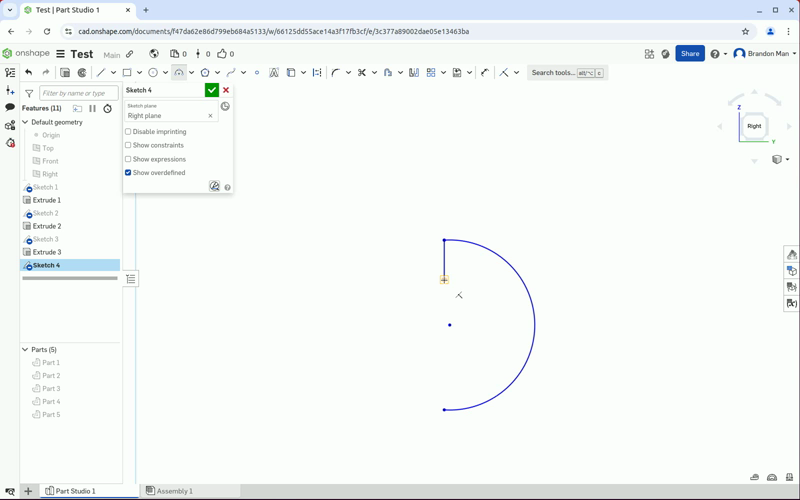
scroll(-6)
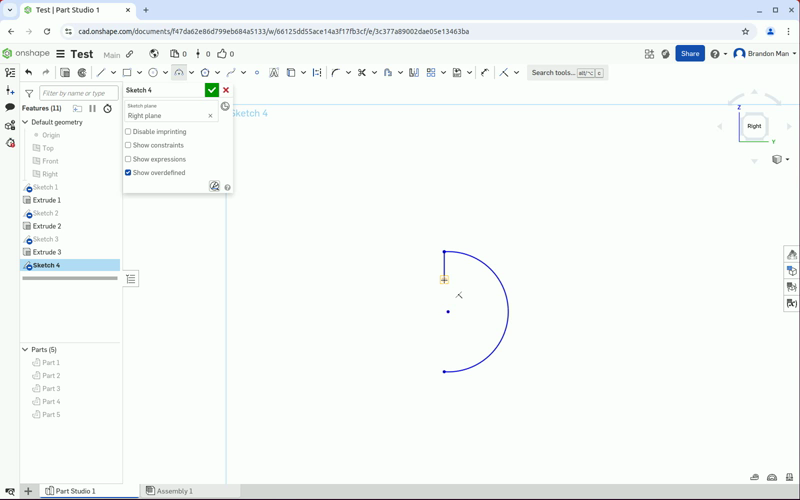
scroll(-6)
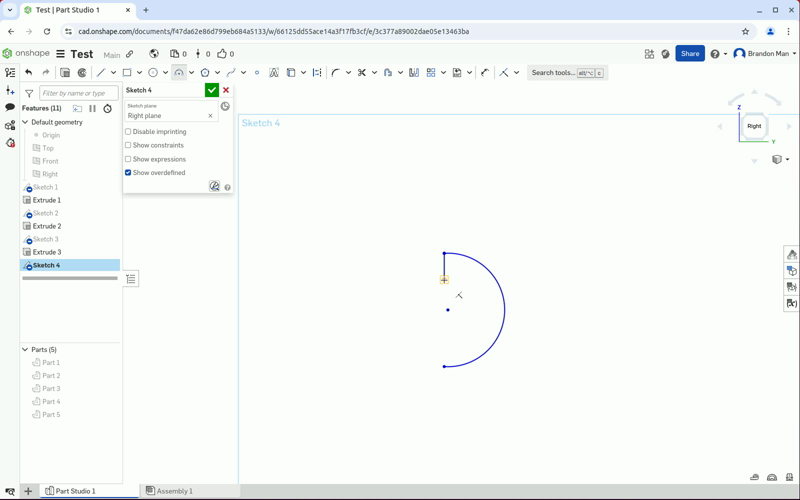
scroll(-6)
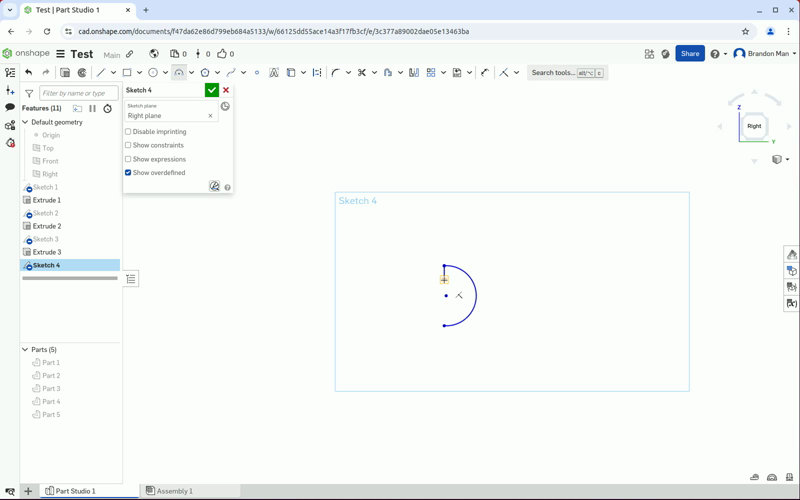
scroll(-6)
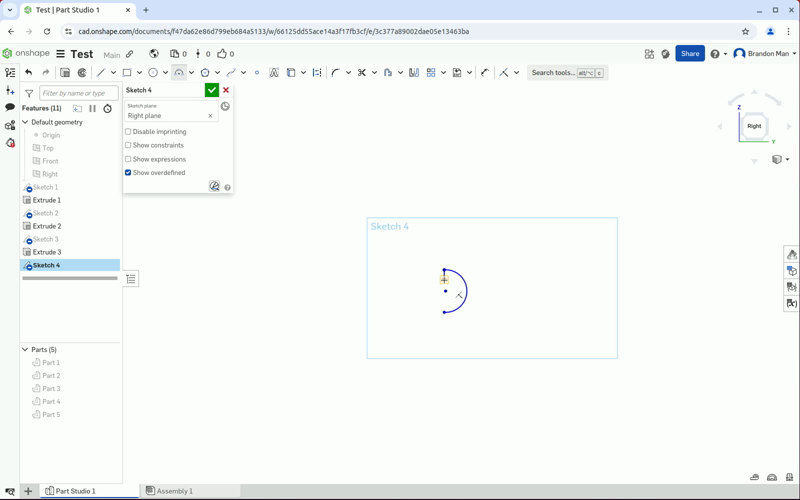
scroll(-6)
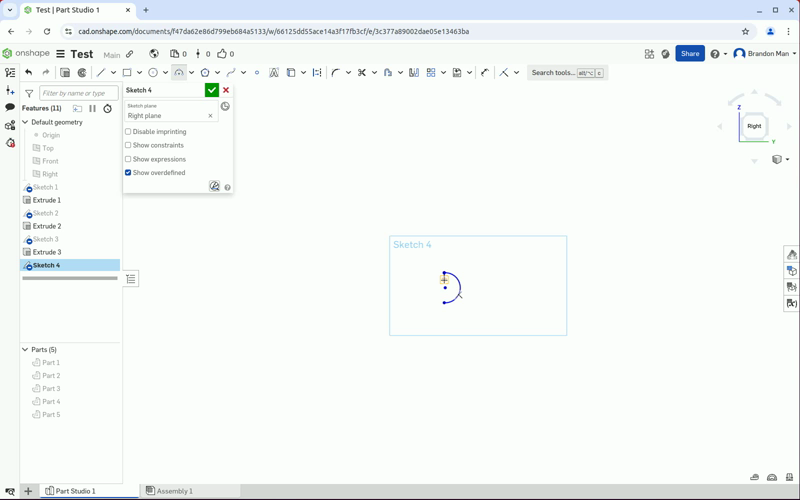
scroll(-6)
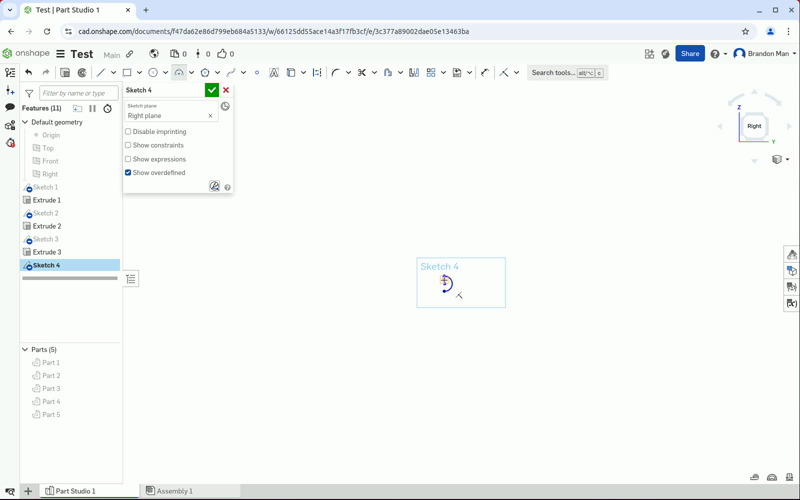
key_down(shift)
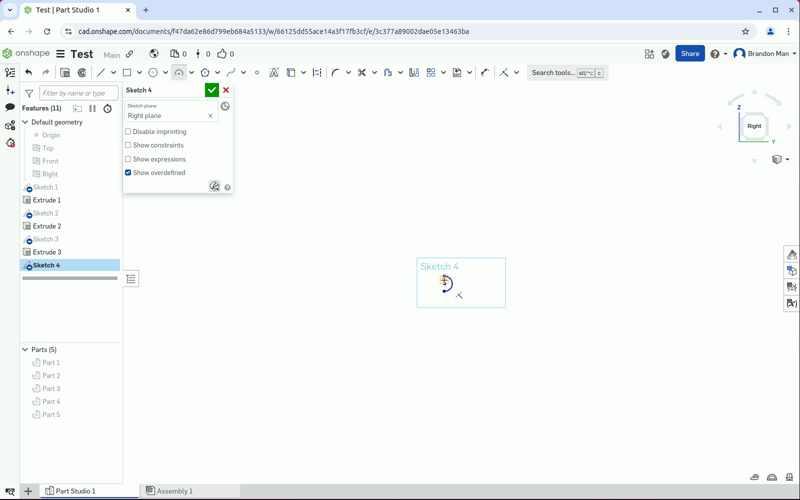
mouse_move(444, 287)
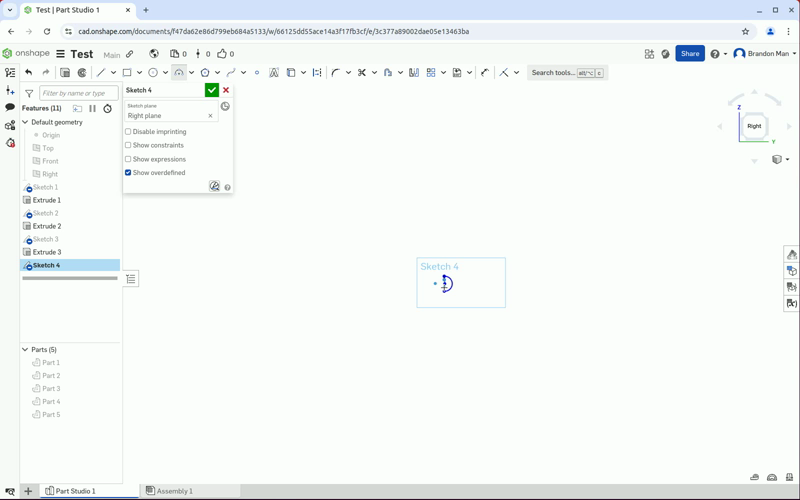
scroll(6)
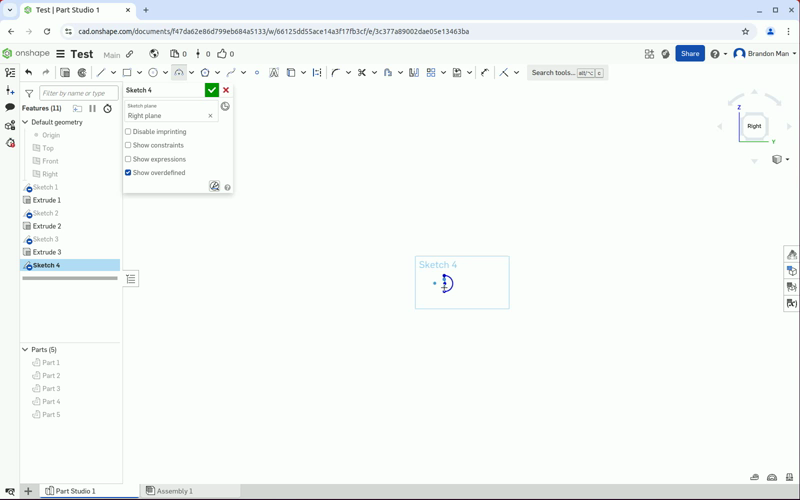
scroll(6)
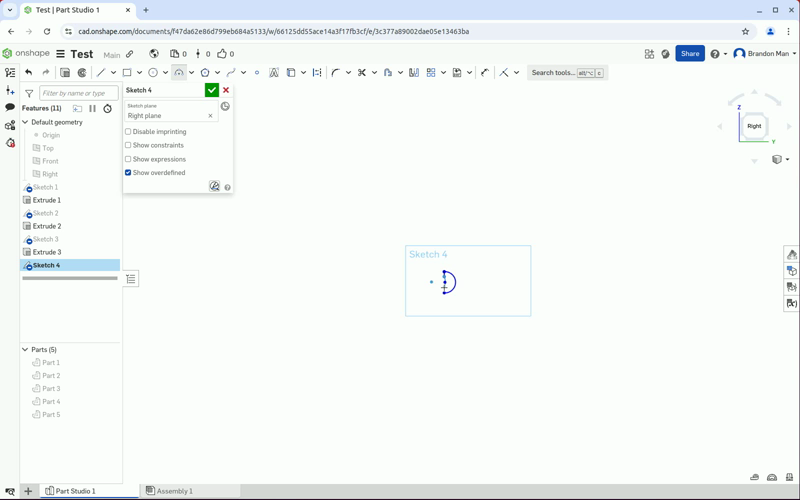
scroll(6)
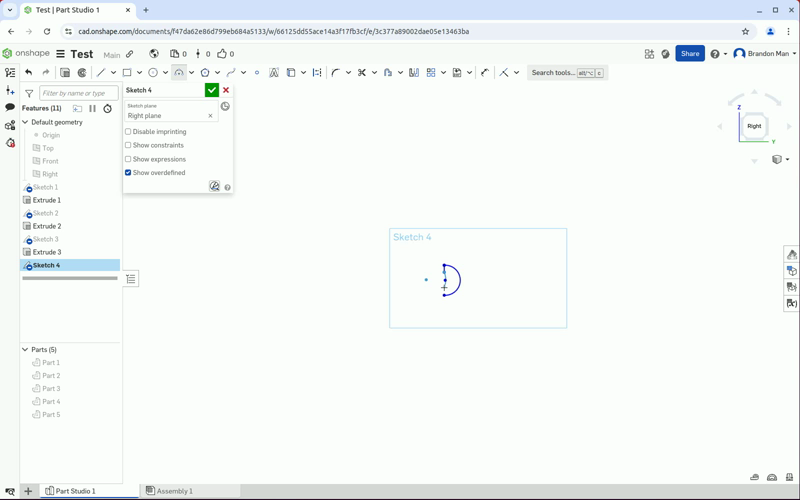
scroll(6)
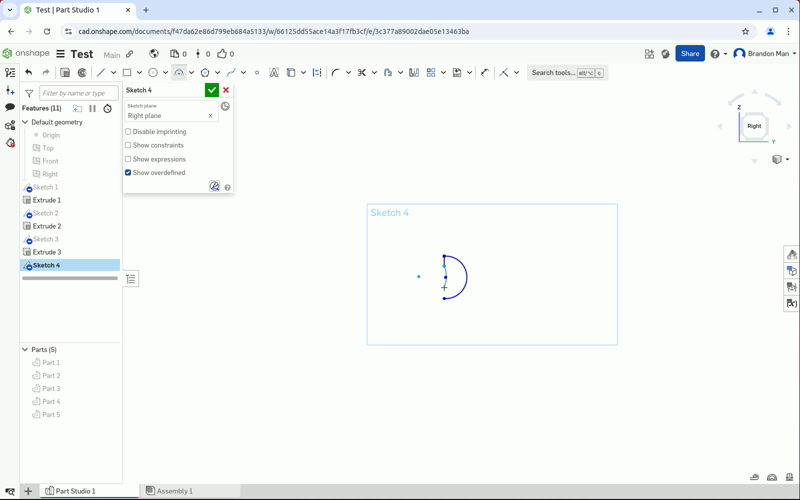
scroll(6)
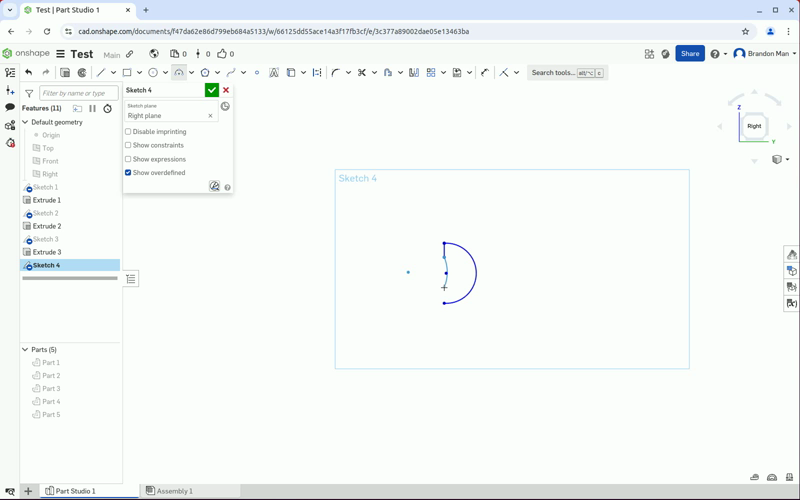
scroll(6)
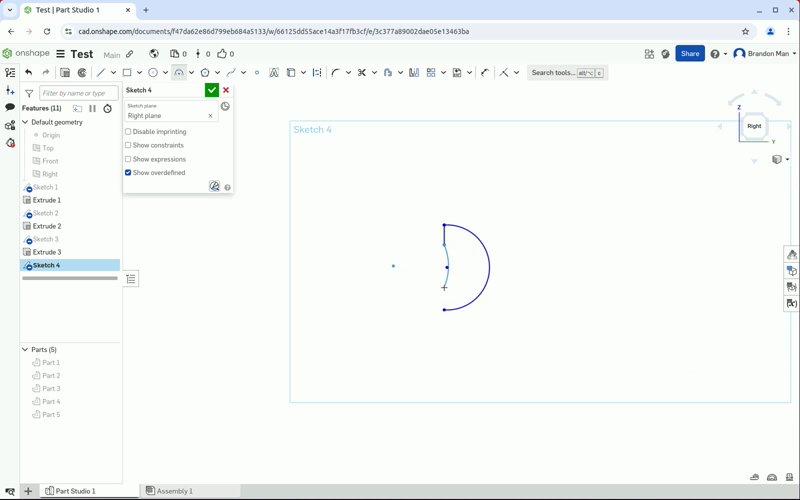
scroll(6)
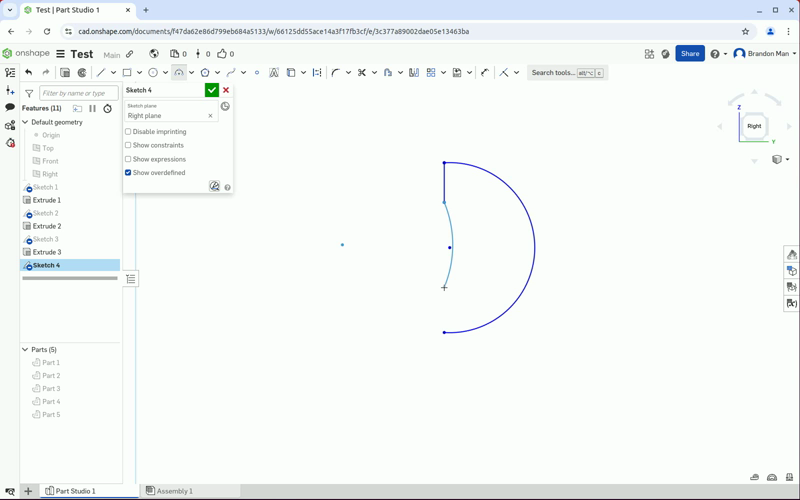
click(444, 287)
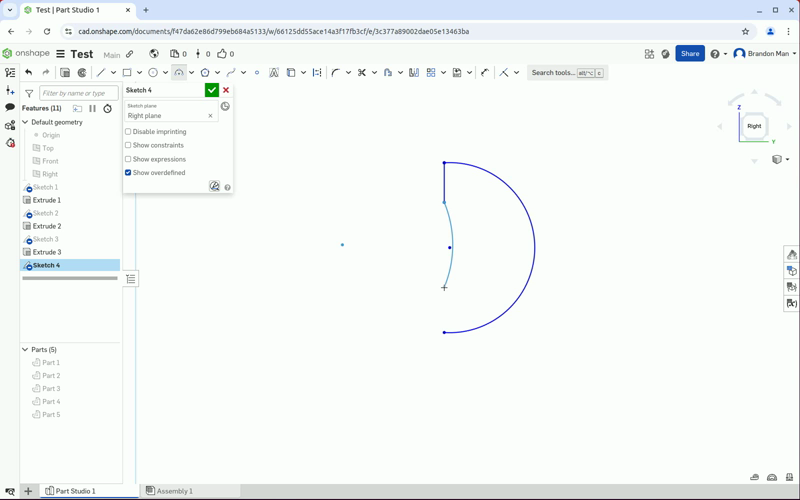
scroll(-6)
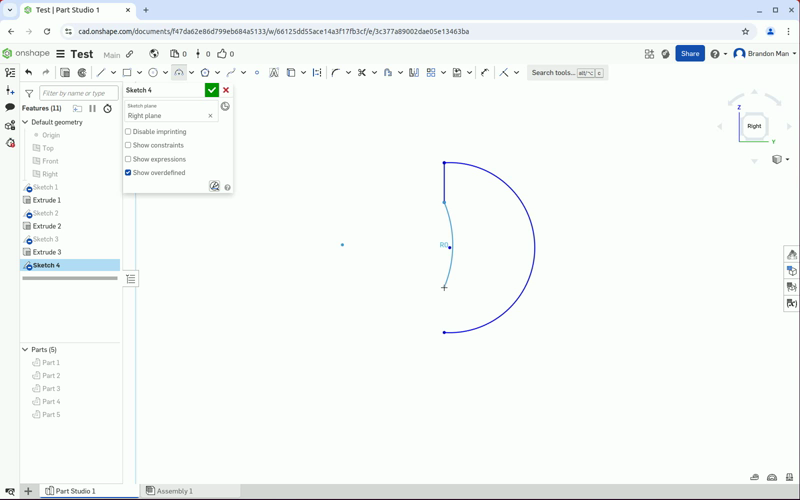
scroll(-6)
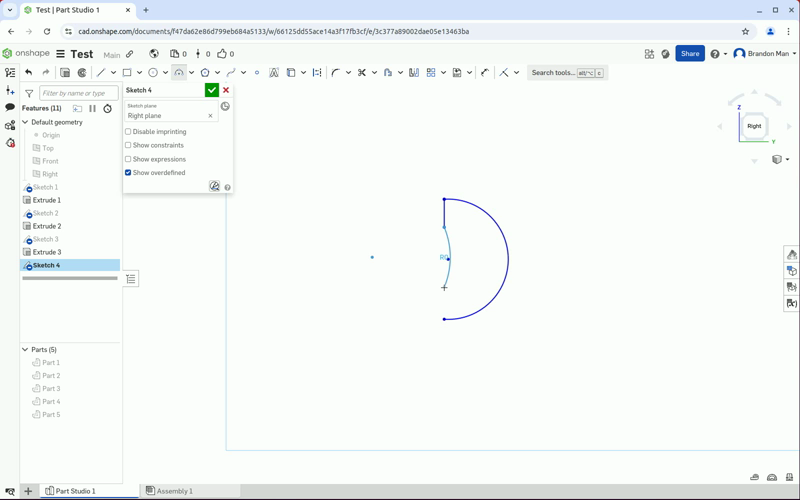
scroll(-6)
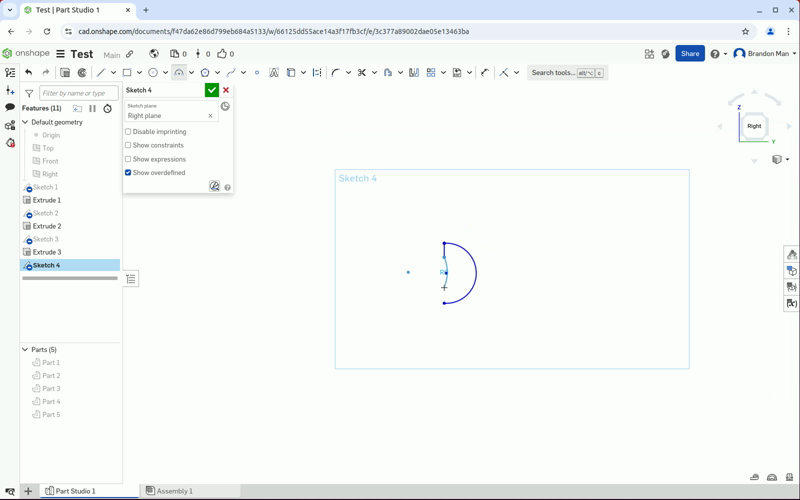
scroll(-6)
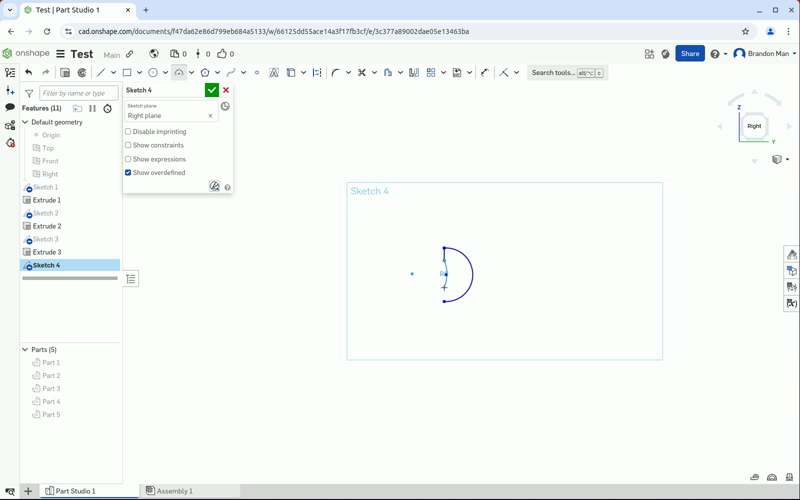
scroll(-6)
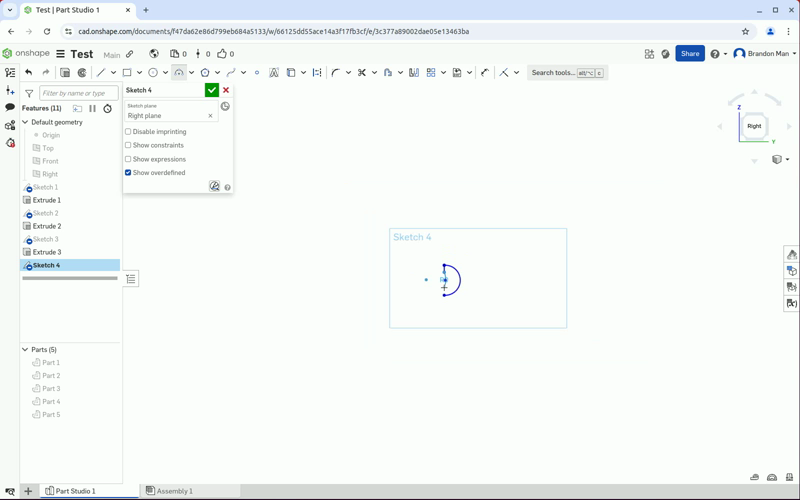
scroll(-6)
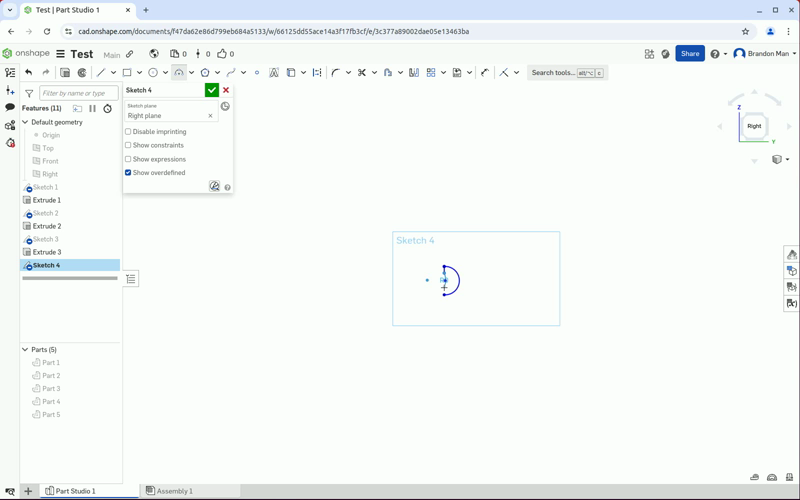
scroll(-6)
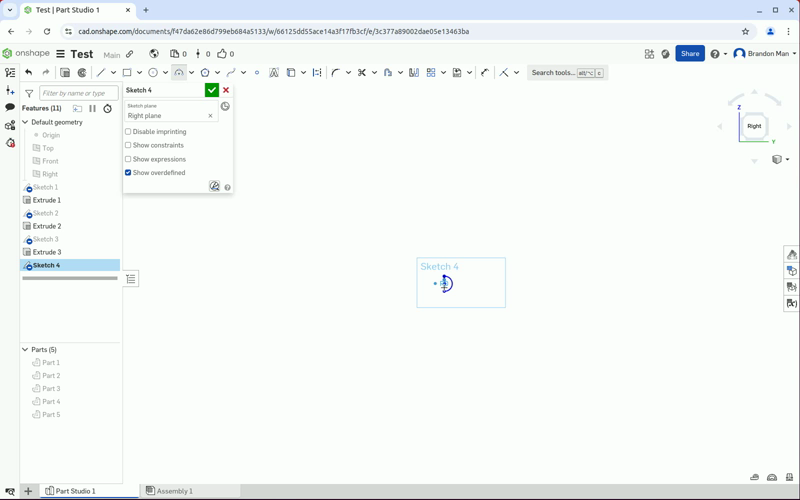
mouse_move(448, 283)
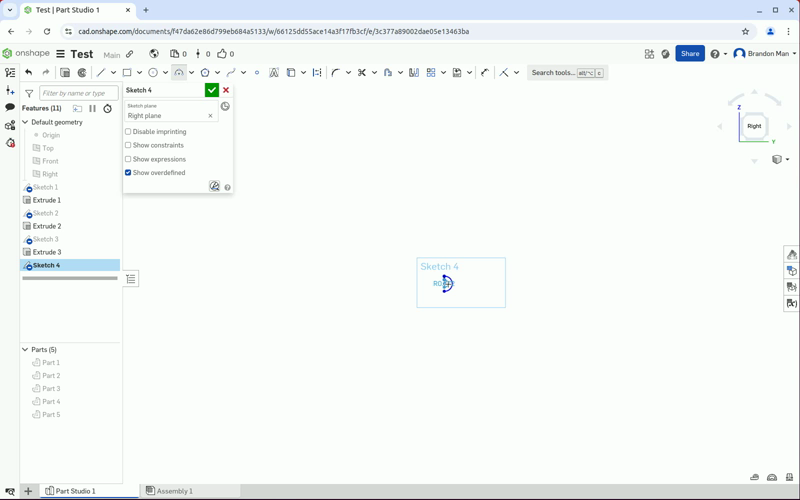
scroll(6)
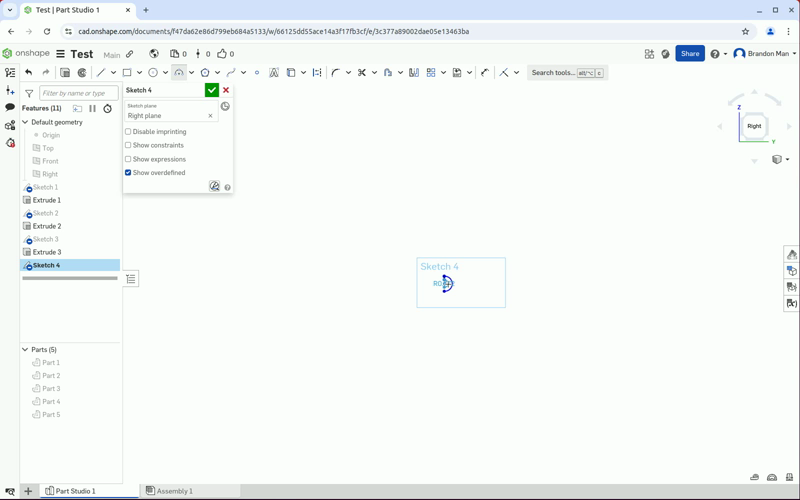
scroll(6)
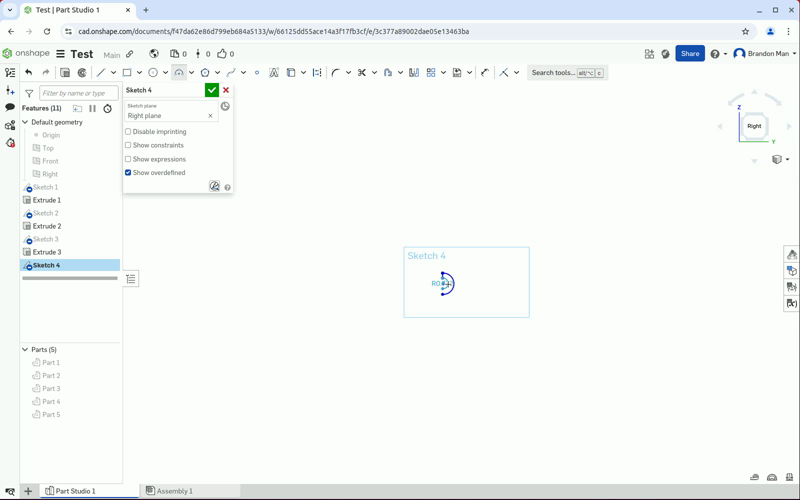
scroll(6)
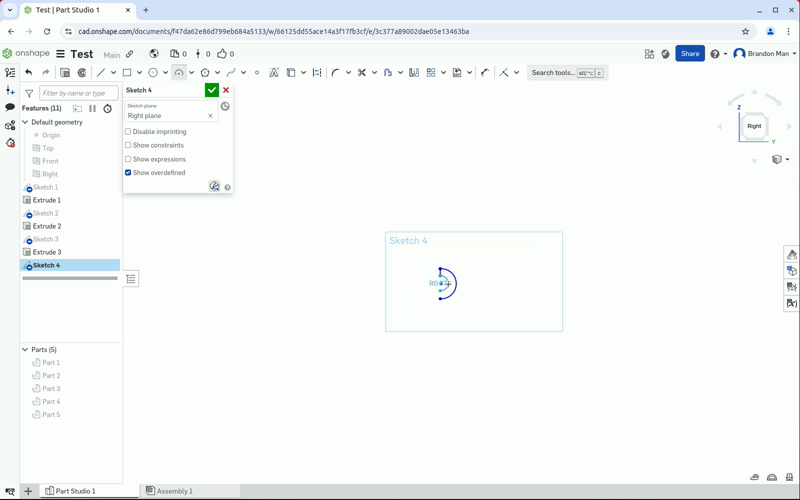
scroll(6)
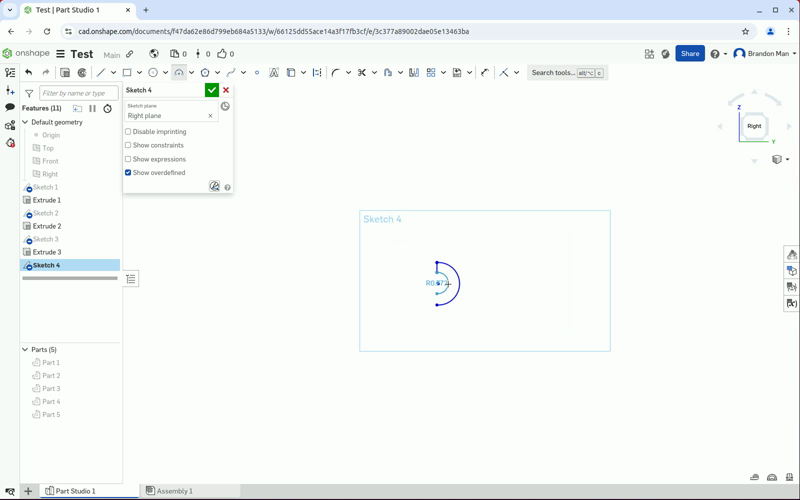
scroll(6)
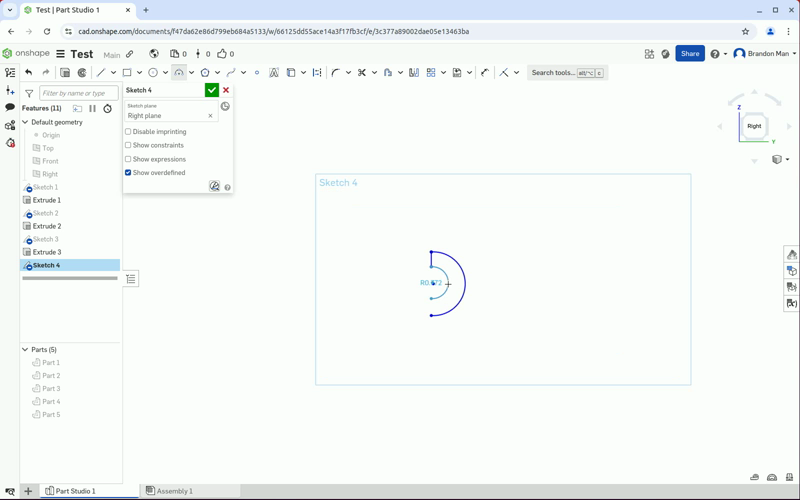
scroll(6)
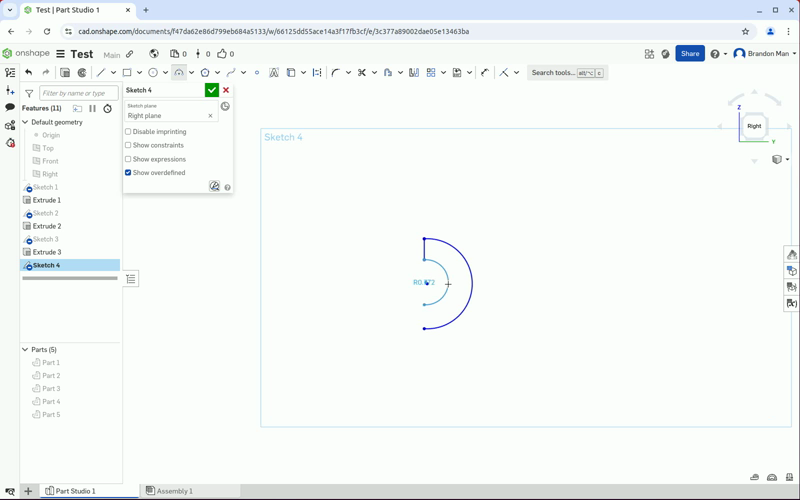
scroll(6)
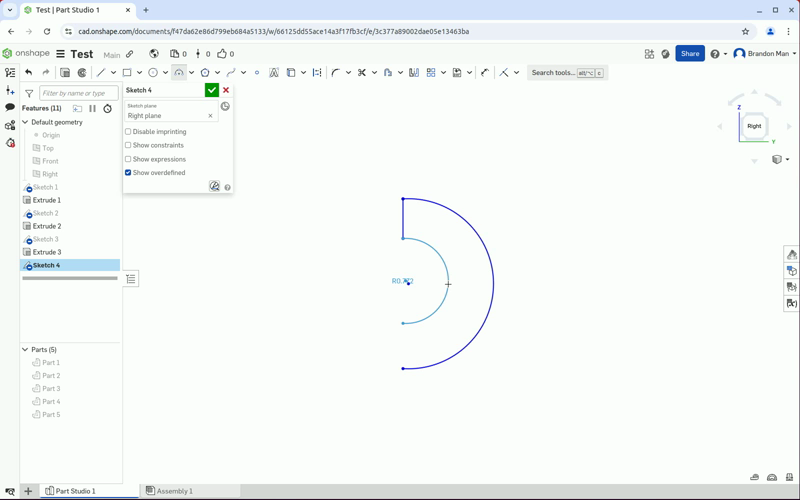
click(448, 283)
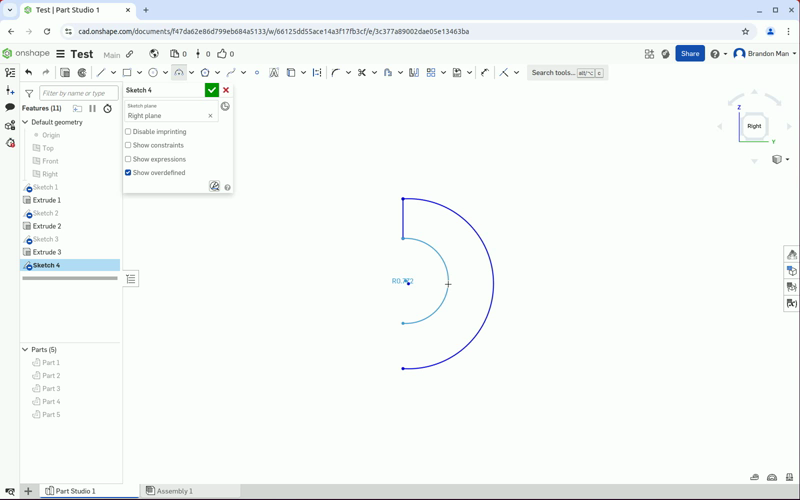
scroll(-6)
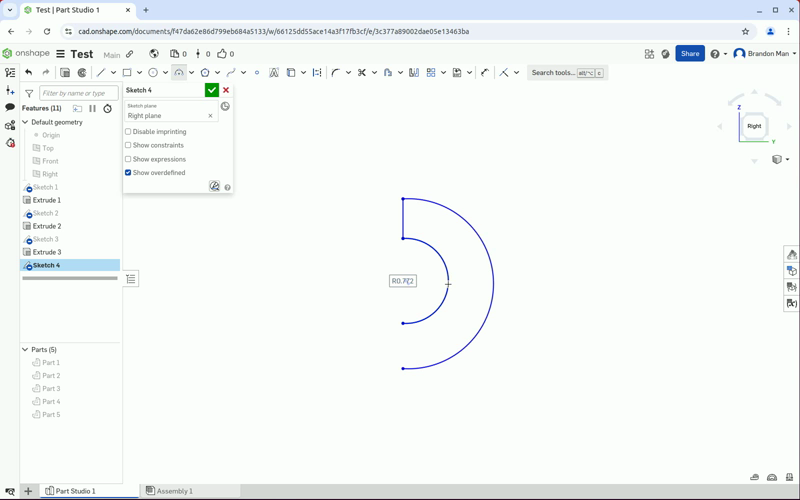
scroll(-6)
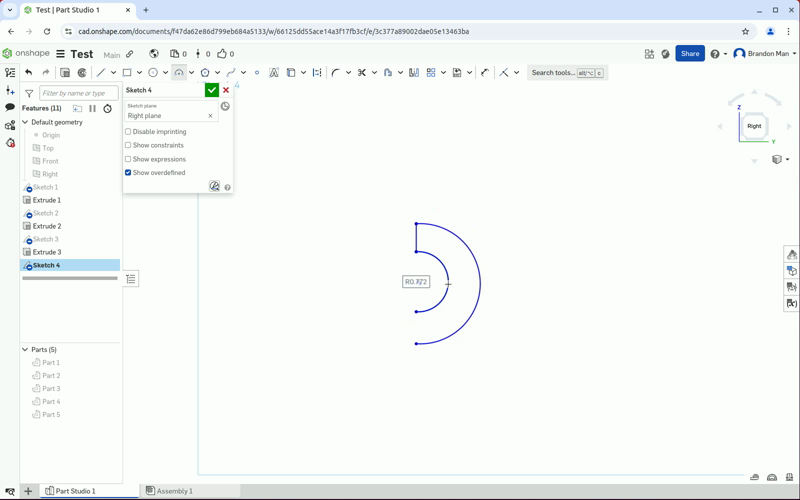
scroll(-6)
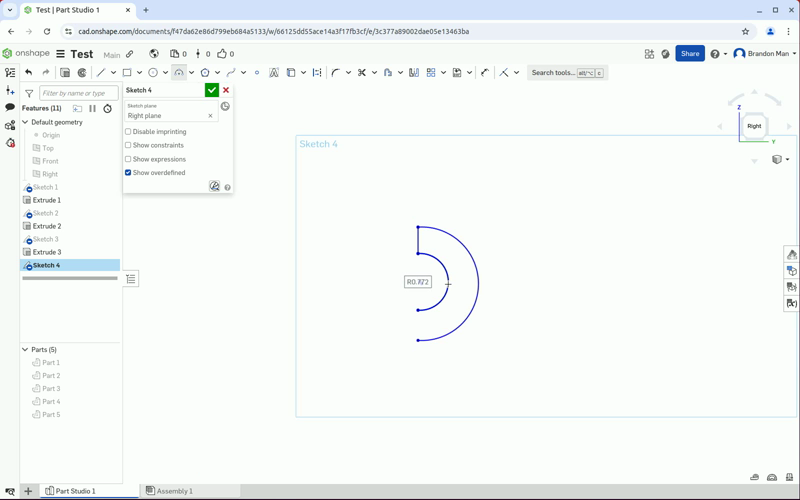
scroll(-6)
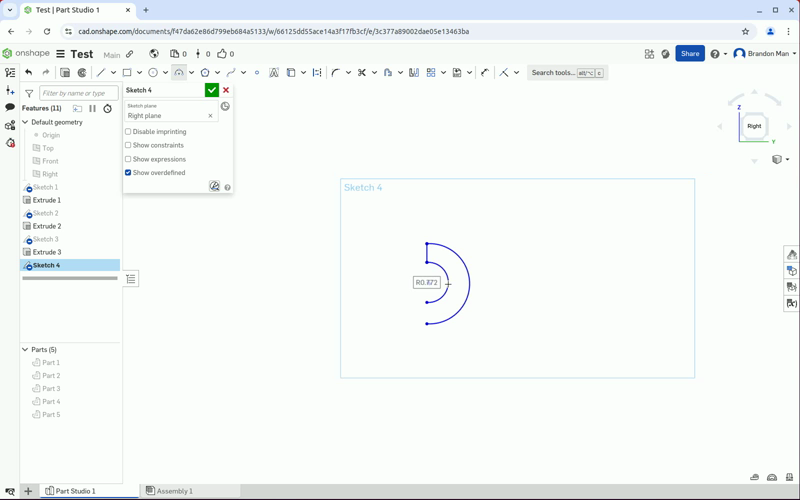
scroll(-6)
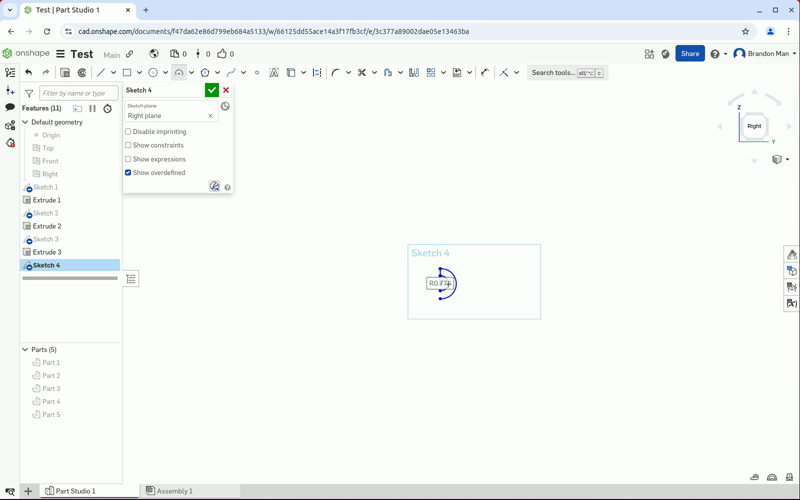
scroll(-6)
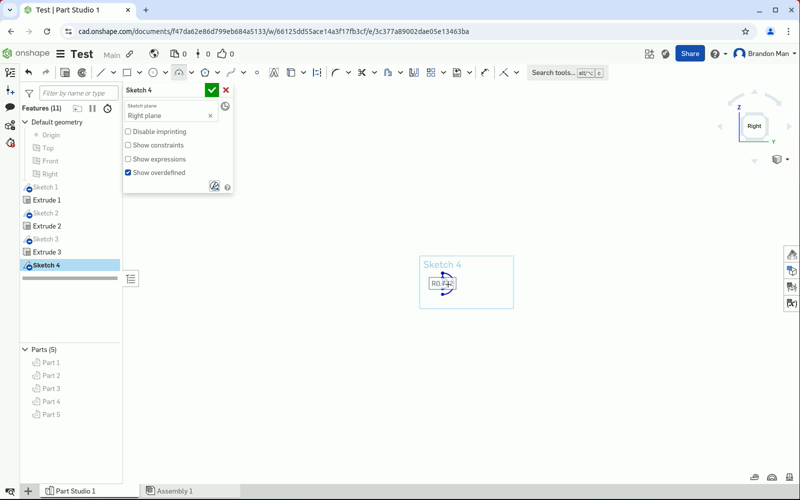
scroll(-6)
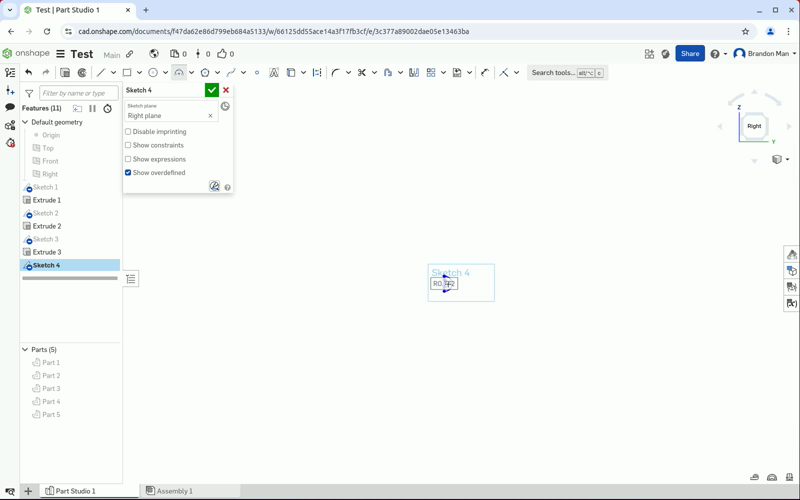
key_up(shift)
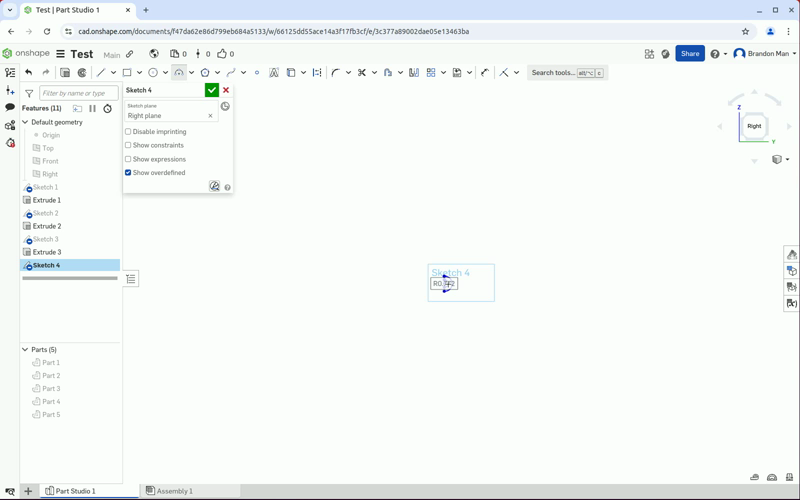
key(esc)
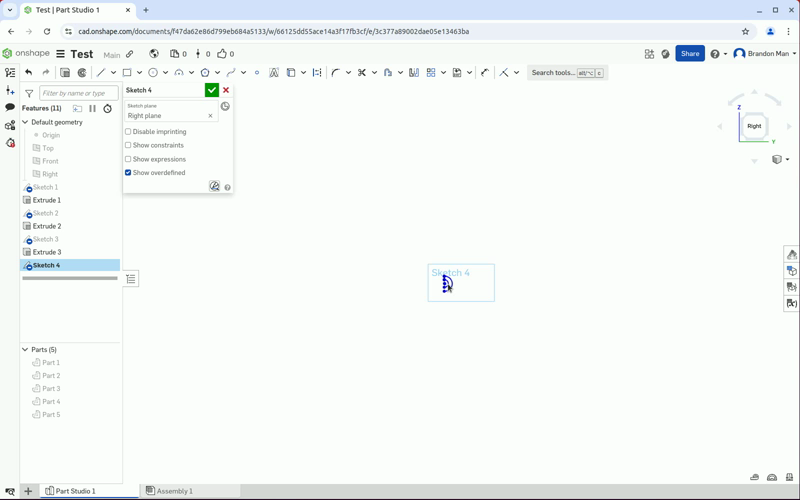
key(l)
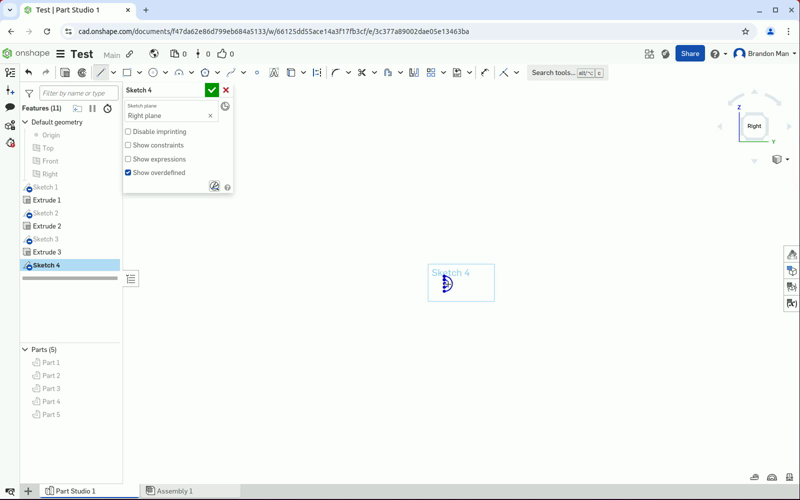
mouse_move(444, 287)
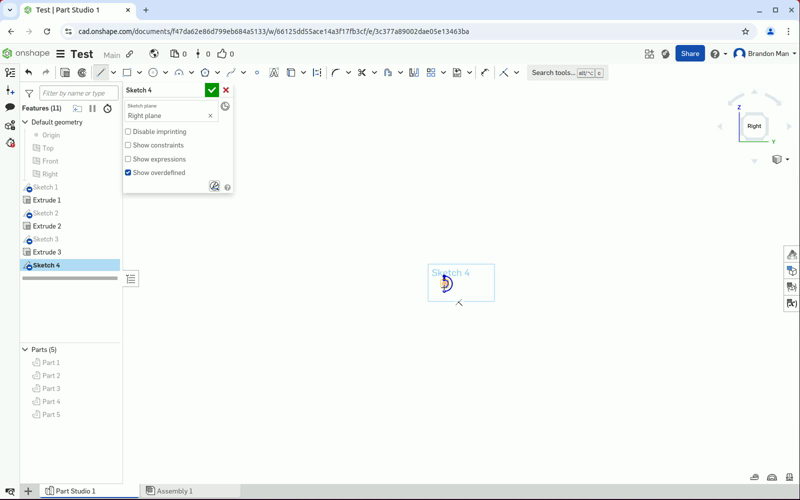
scroll(6)
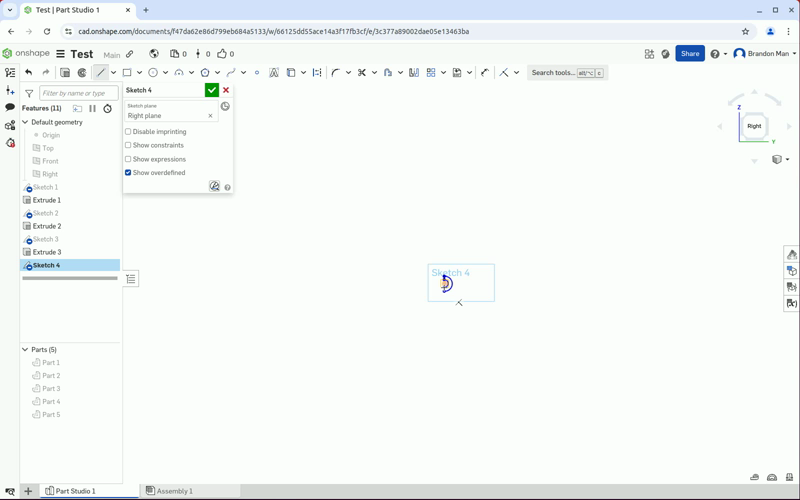
scroll(6)
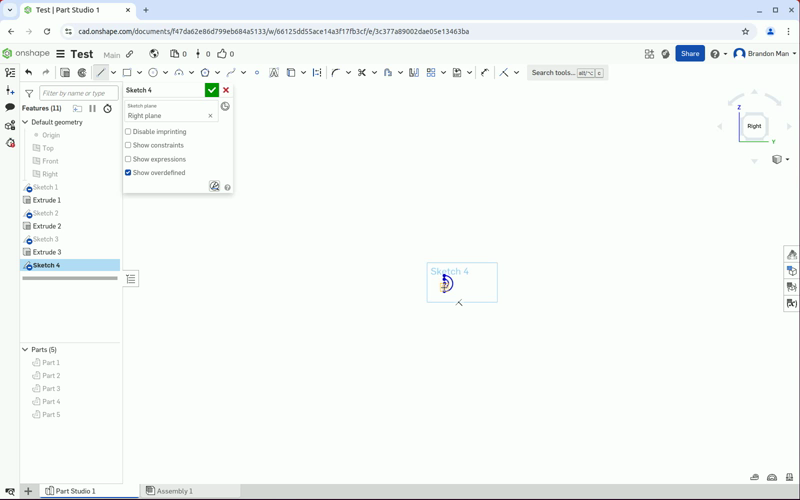
scroll(6)
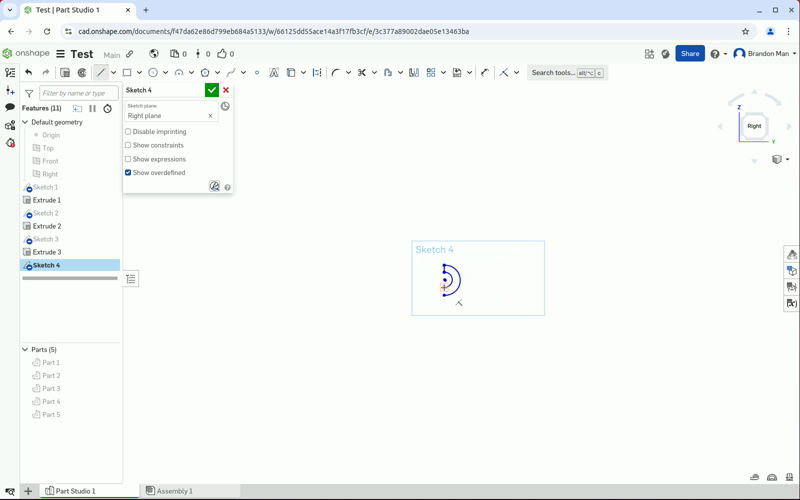
scroll(6)
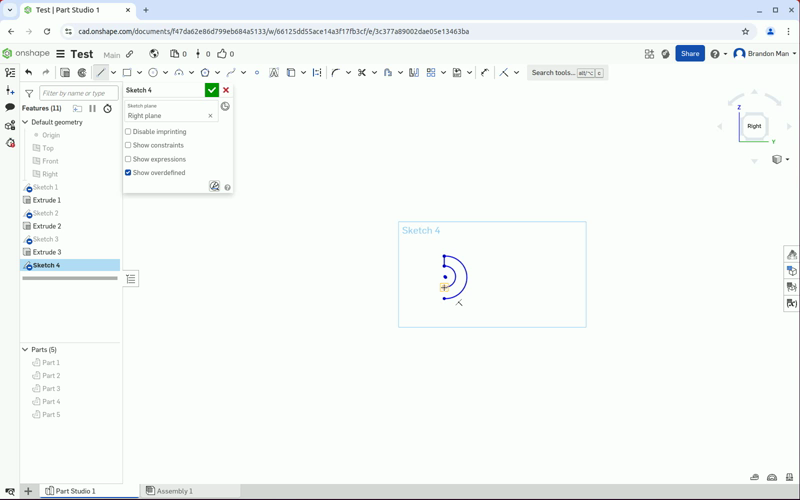
scroll(6)
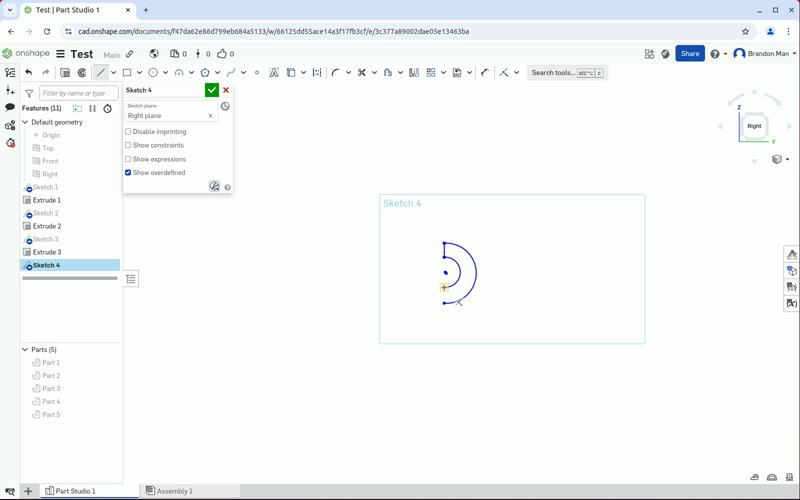
scroll(6)
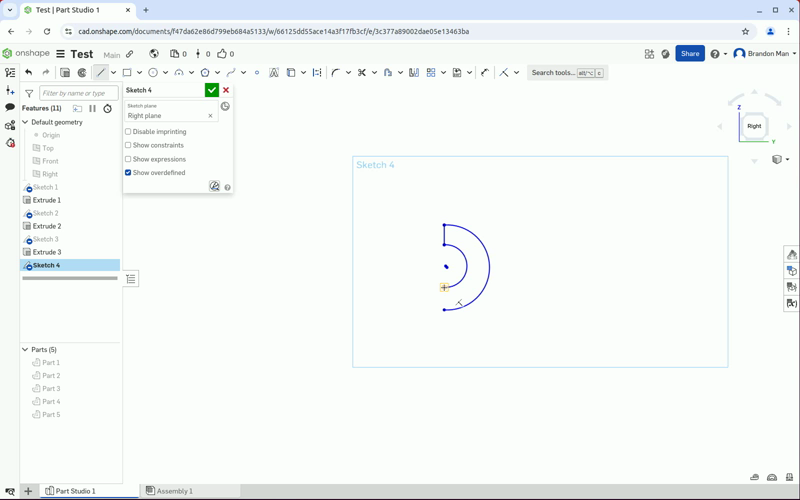
scroll(6)
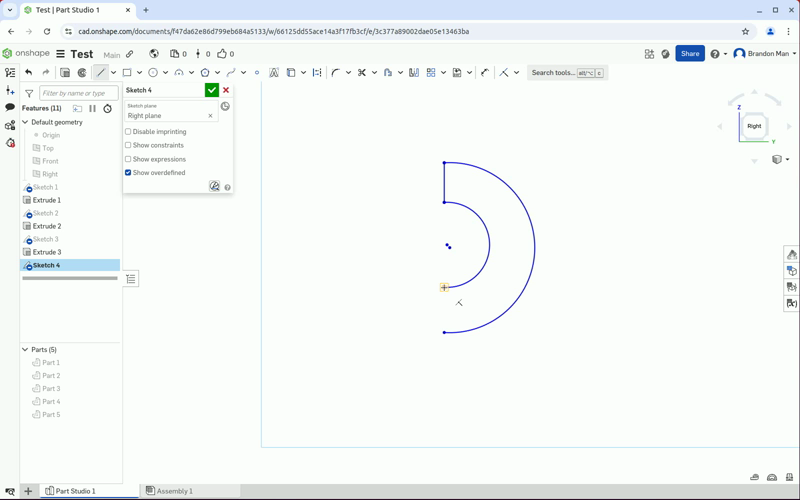
click(444, 287)
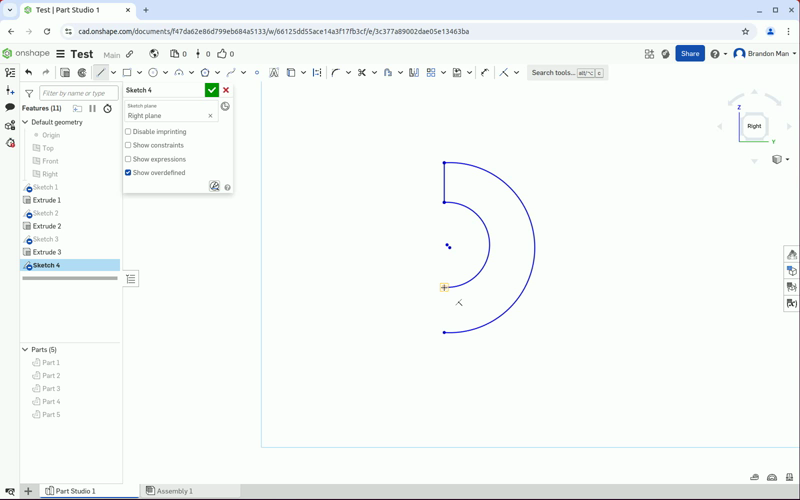
scroll(-6)
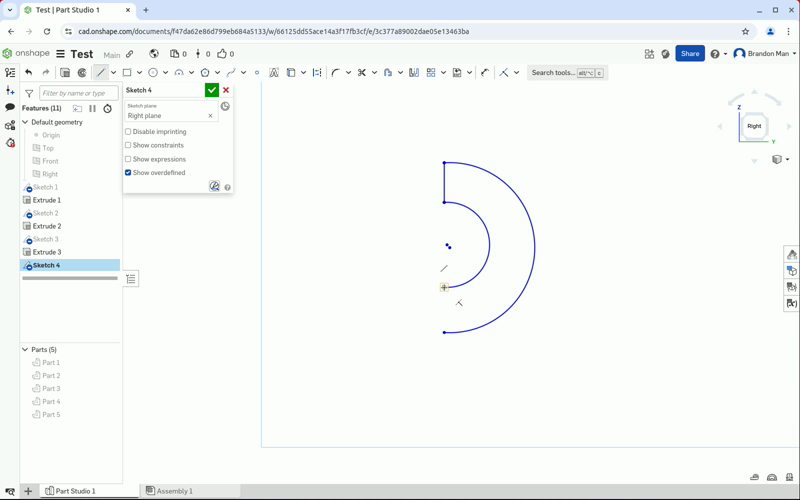
scroll(-6)
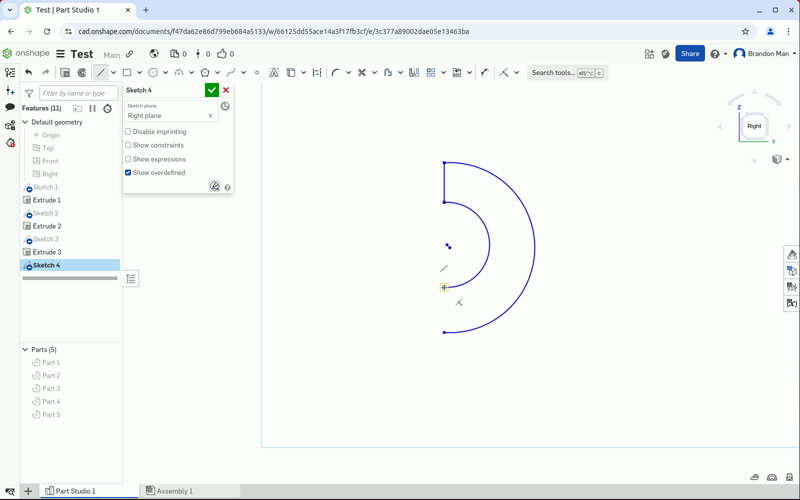
scroll(-6)
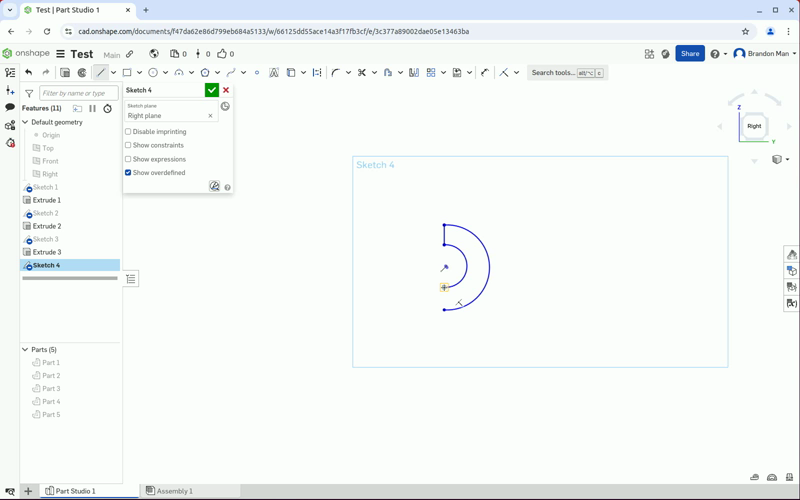
scroll(-6)
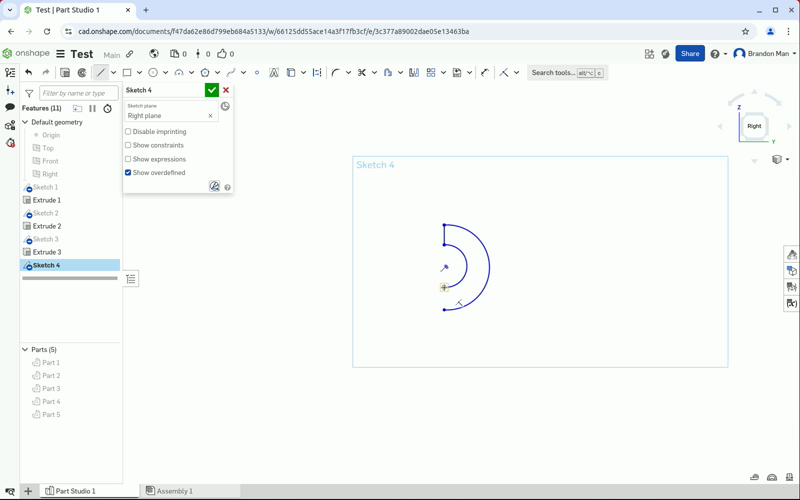
scroll(-6)
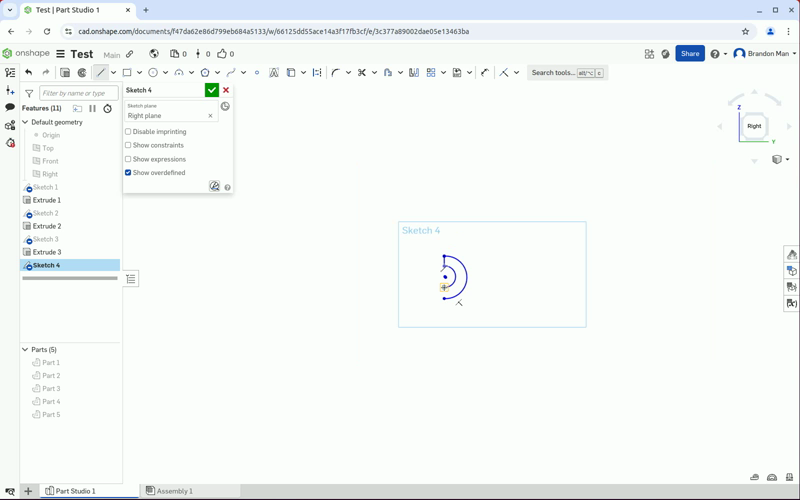
scroll(-6)
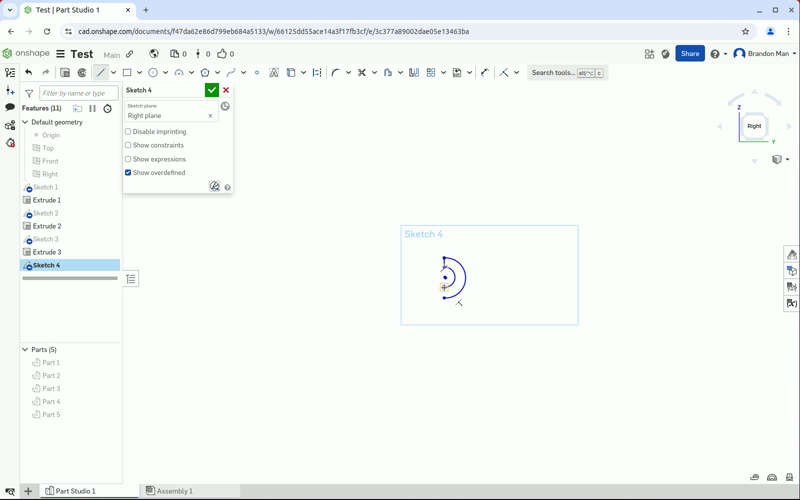
scroll(-6)
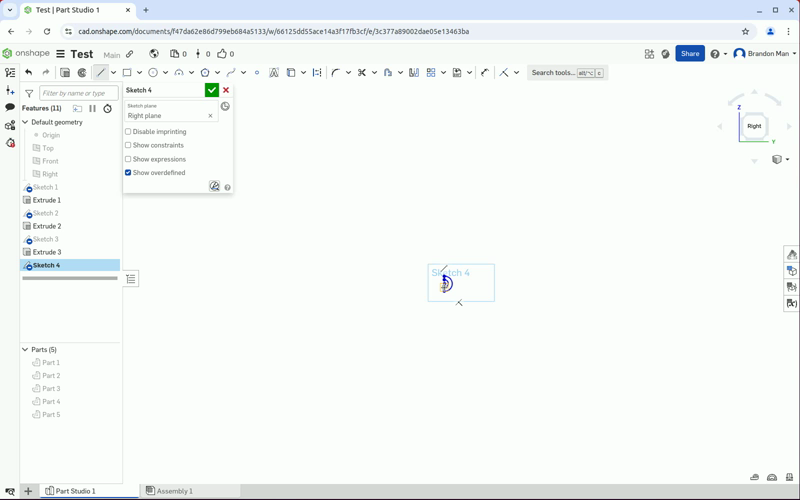
mouse_move(474, 287)
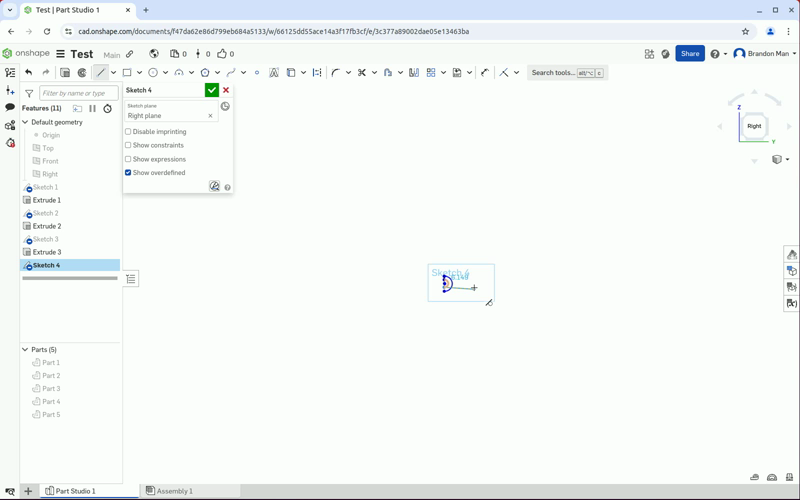
key_down(shift)
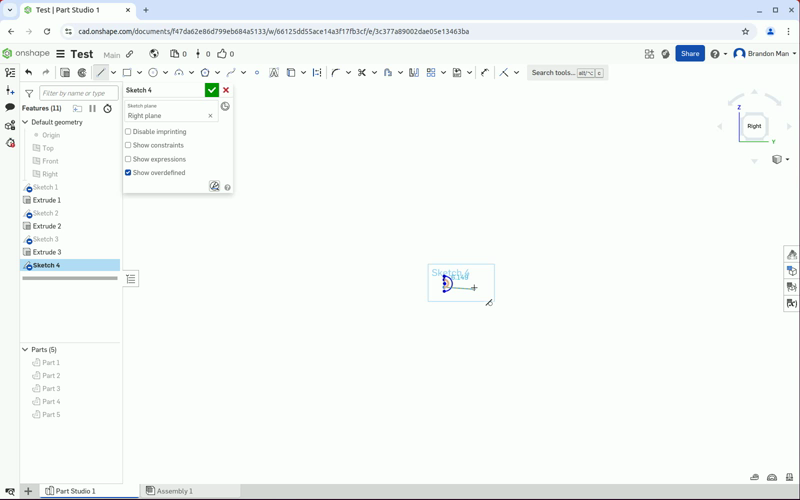
mouse_move(444, 291)
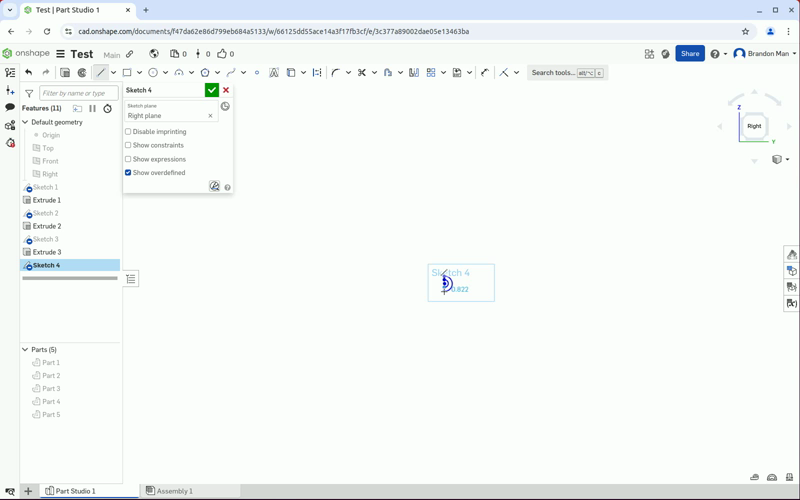
scroll(6)
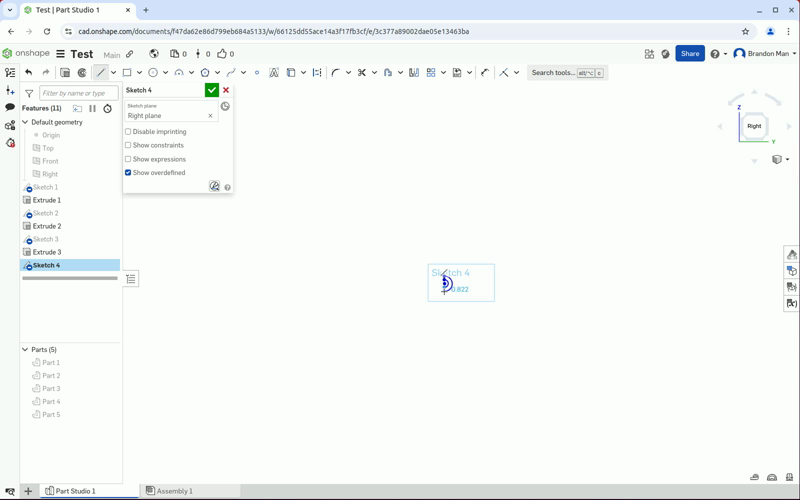
scroll(6)
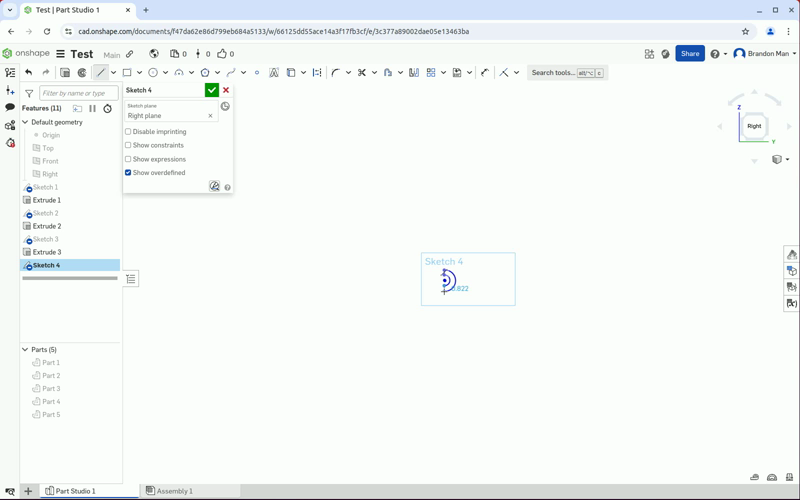
scroll(6)
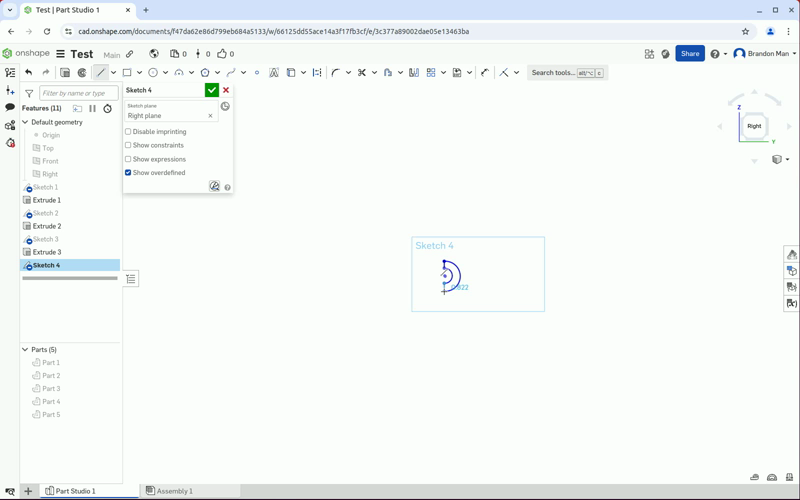
scroll(6)
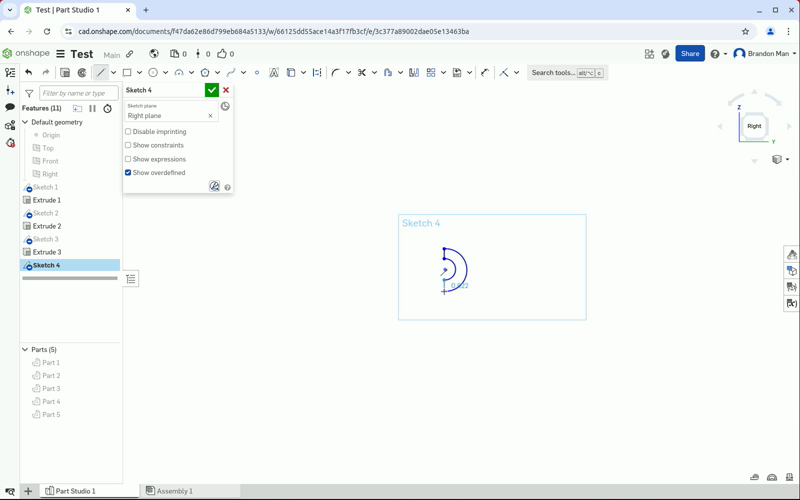
scroll(6)
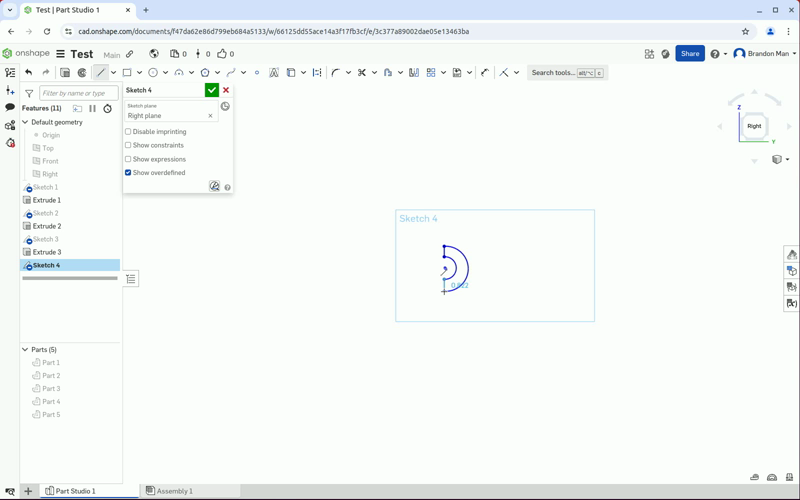
scroll(6)
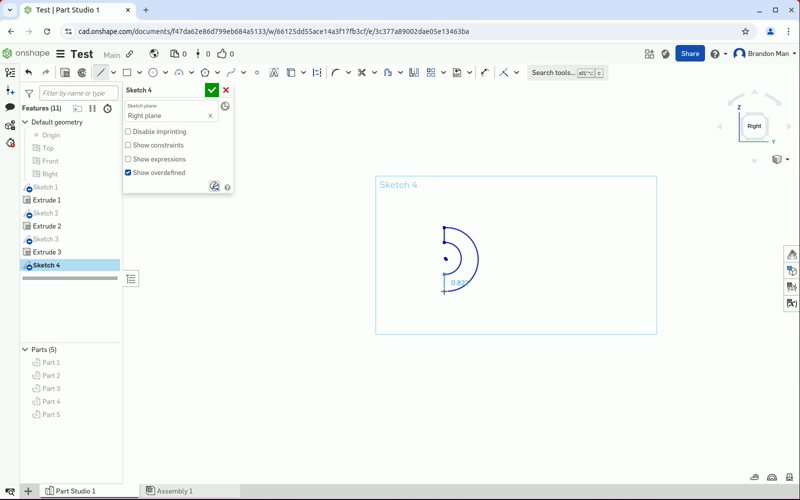
scroll(6)
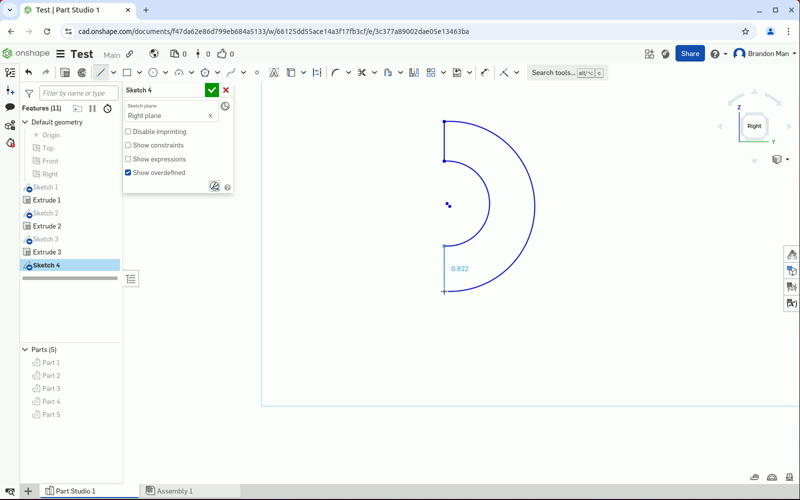
key_up(shift)
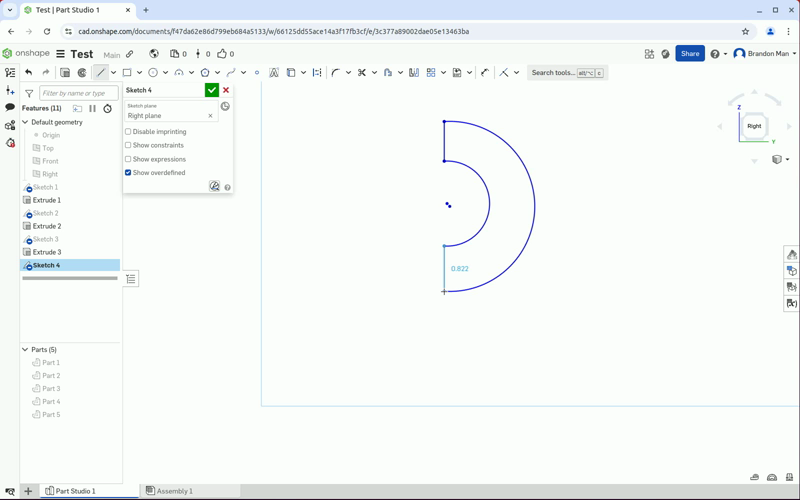
click(444, 291)
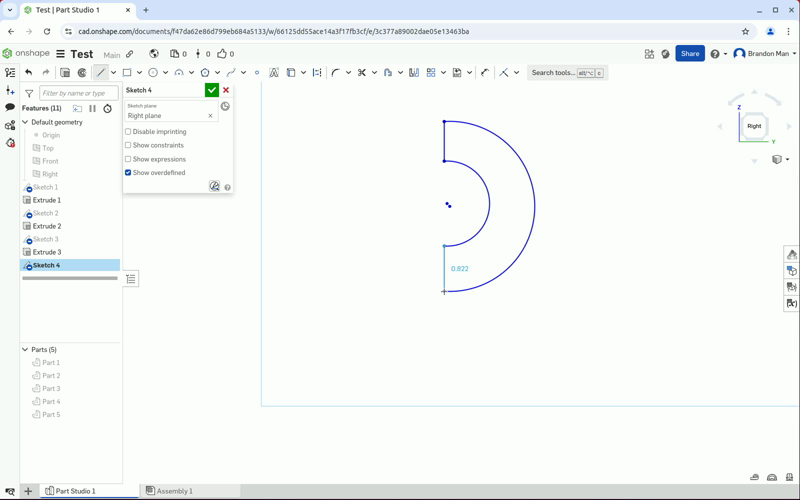
scroll(-6)
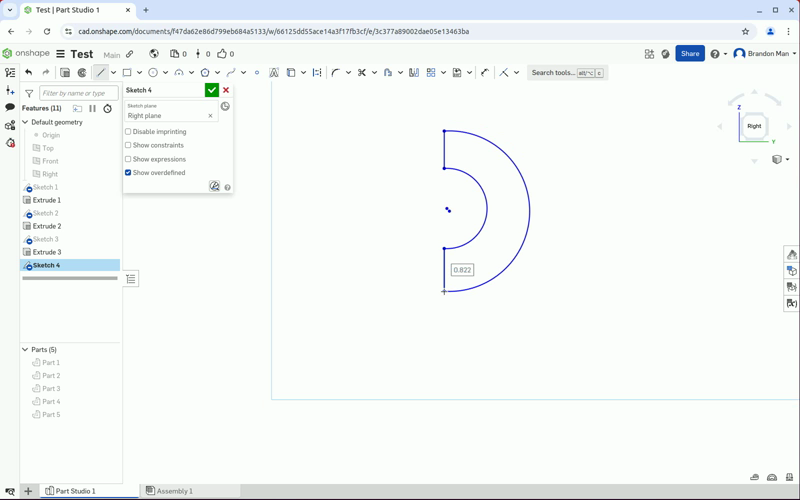
scroll(-6)
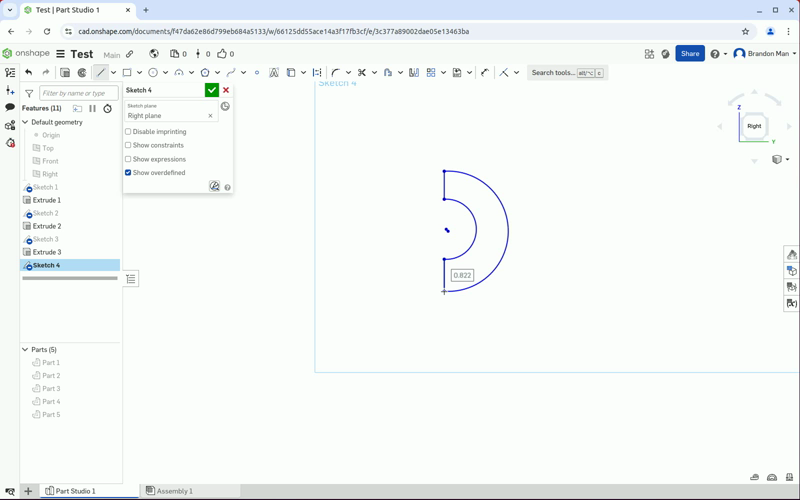
scroll(-6)
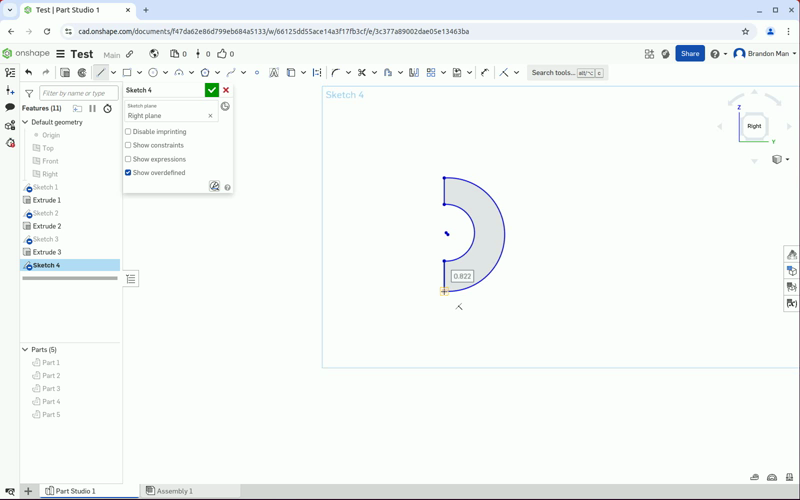
scroll(-6)
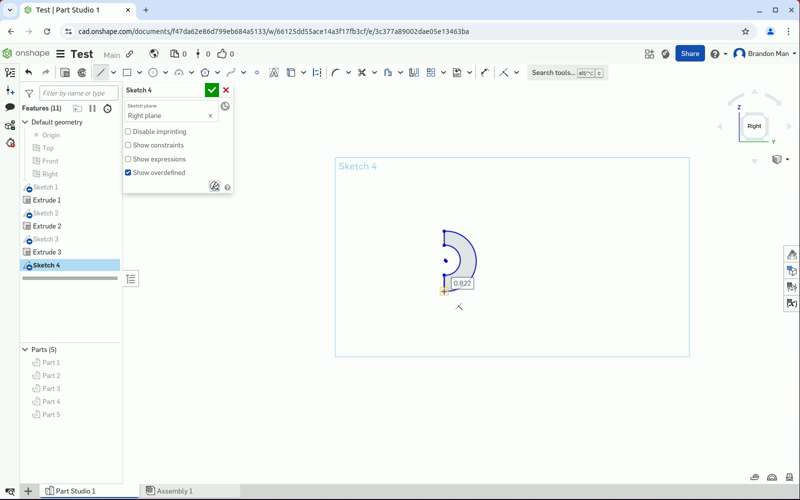
scroll(-6)
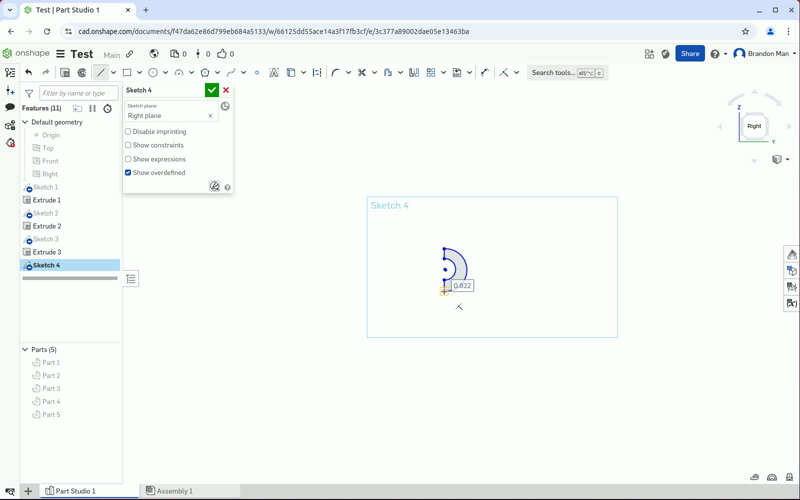
scroll(-6)
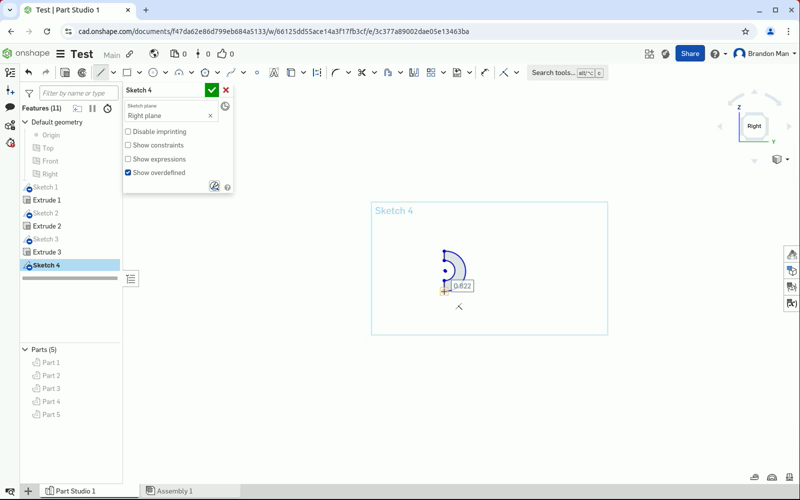
scroll(-6)
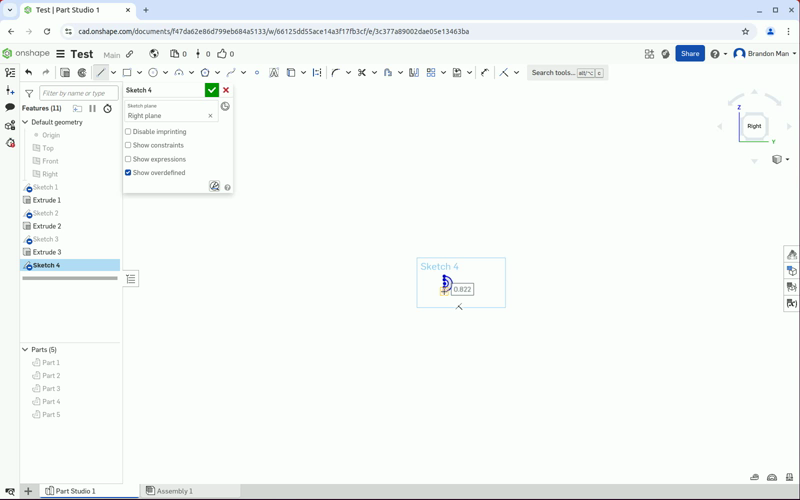
key(esc)
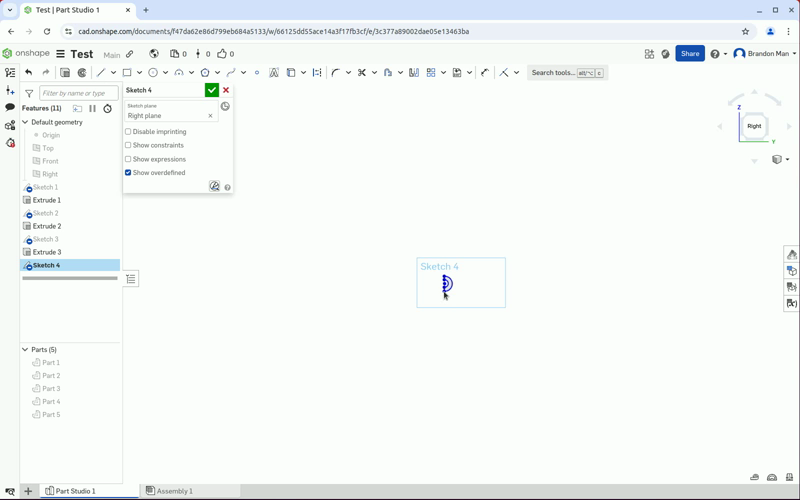
mouse_move(444, 279)
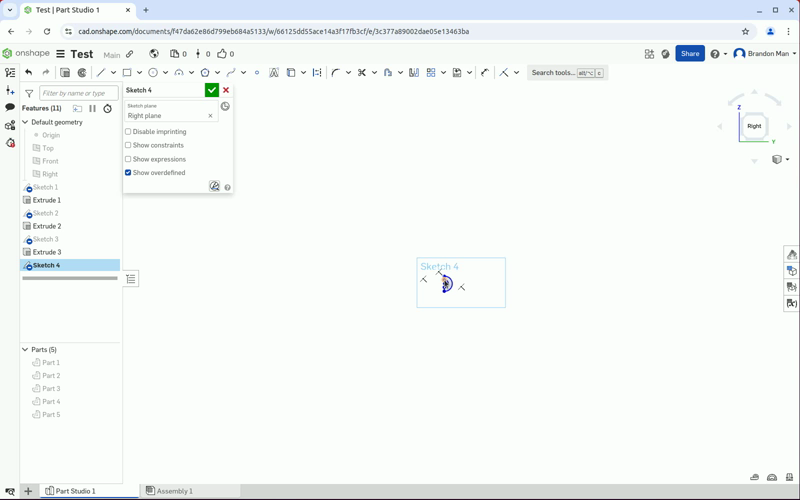
scroll(6)
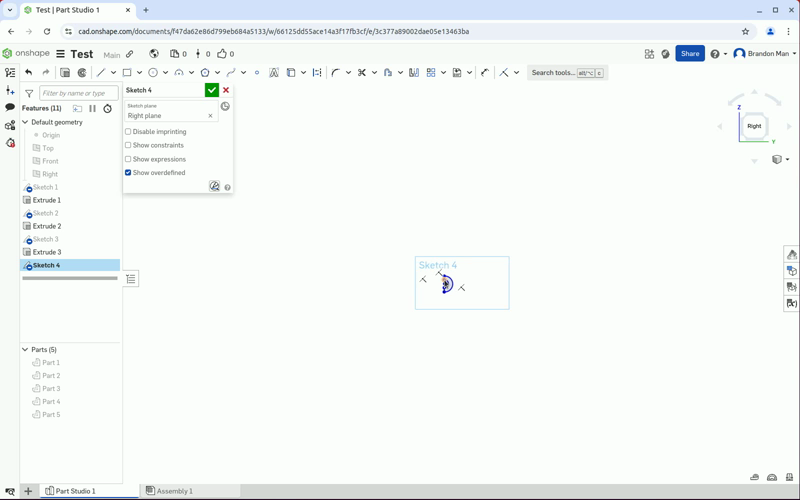
scroll(6)
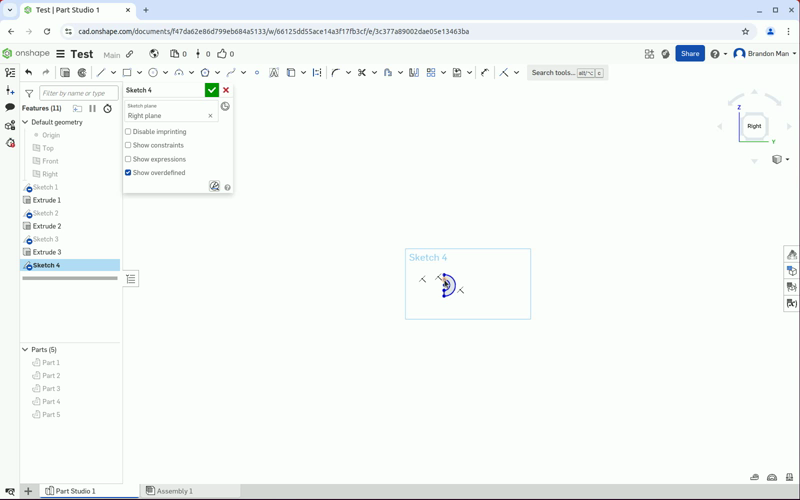
scroll(6)
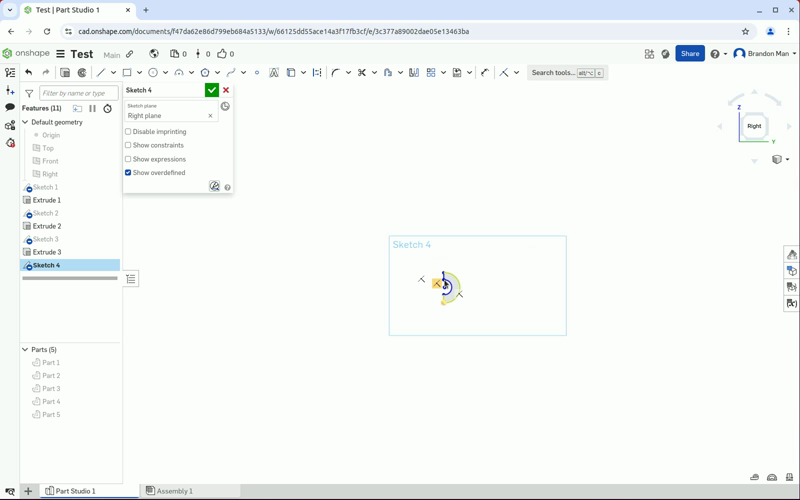
scroll(6)
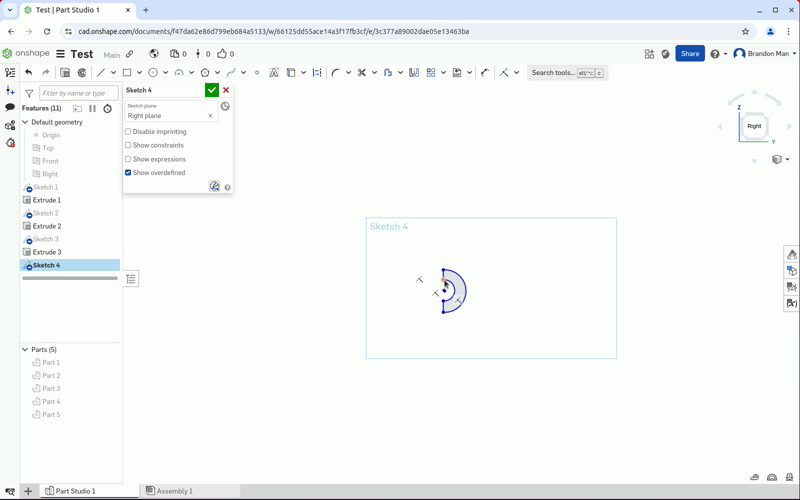
scroll(6)
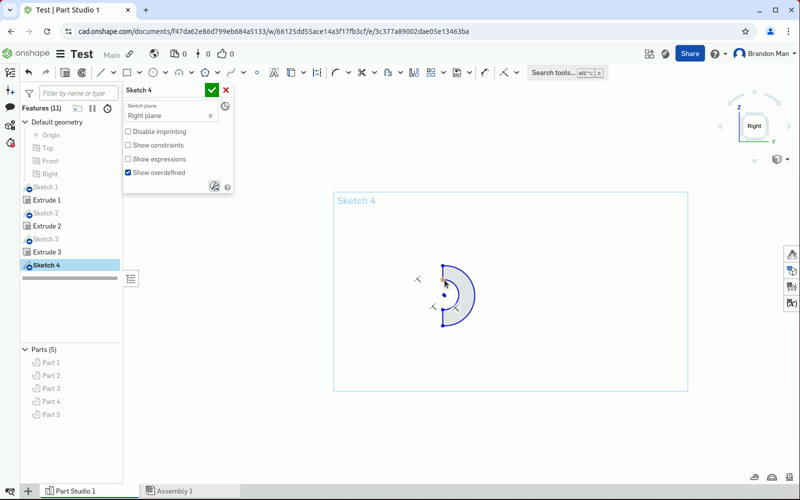
scroll(6)
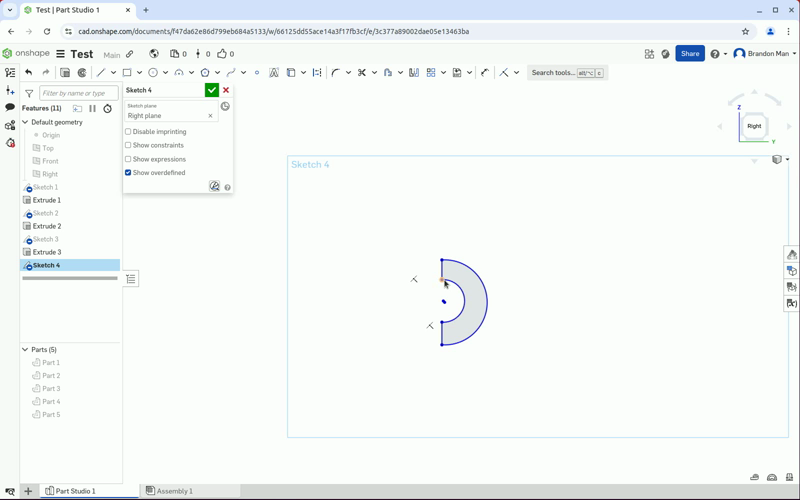
scroll(6)
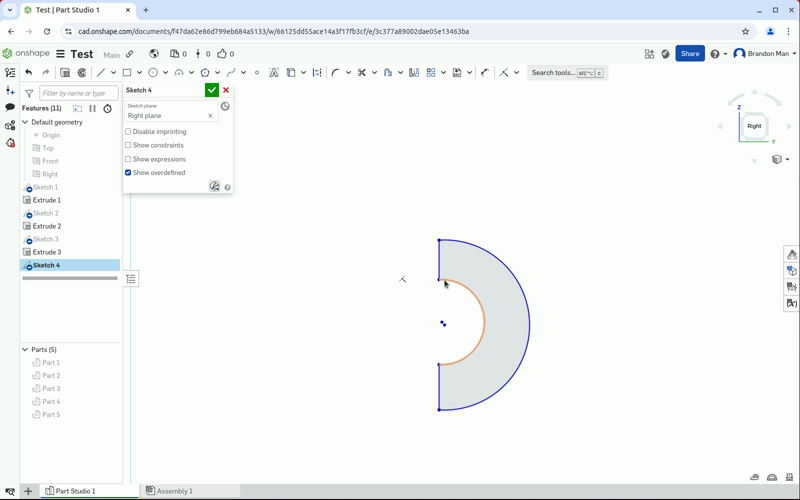
click(444, 279)
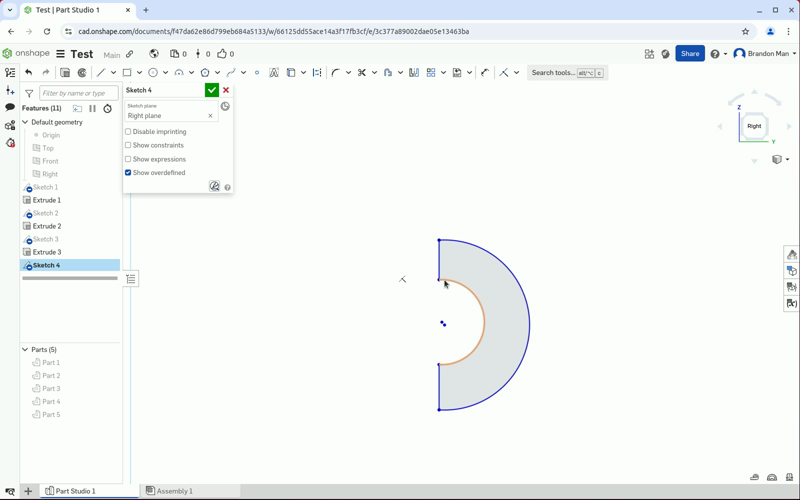
scroll(-6)
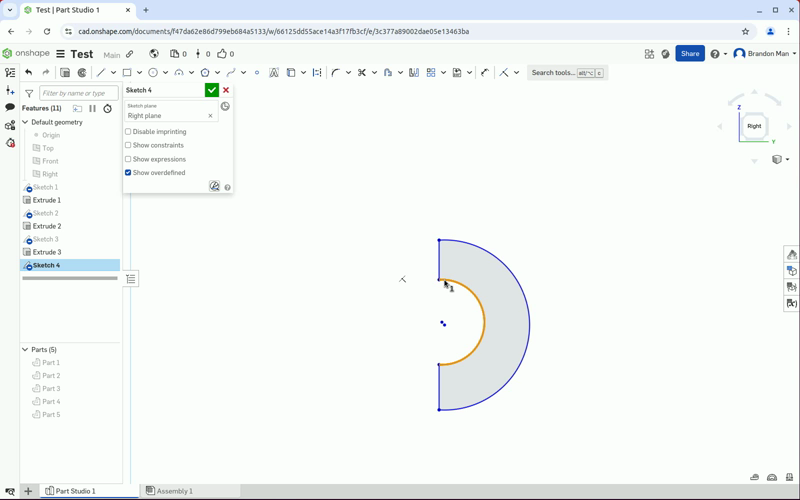
scroll(-6)
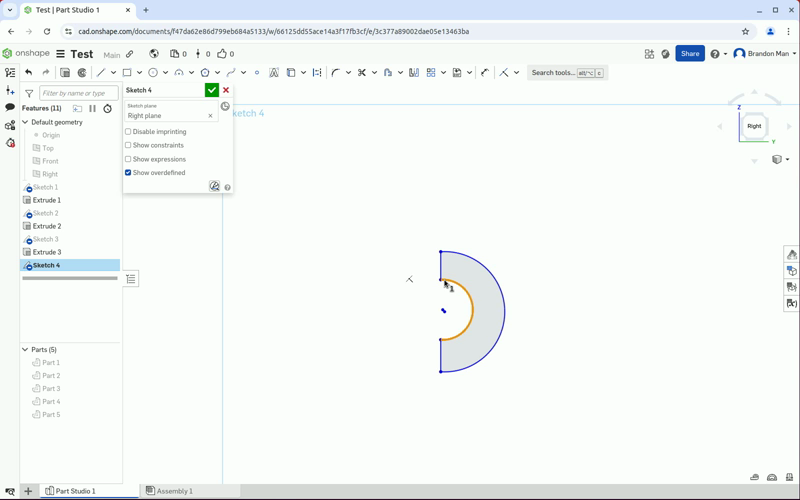
scroll(-6)
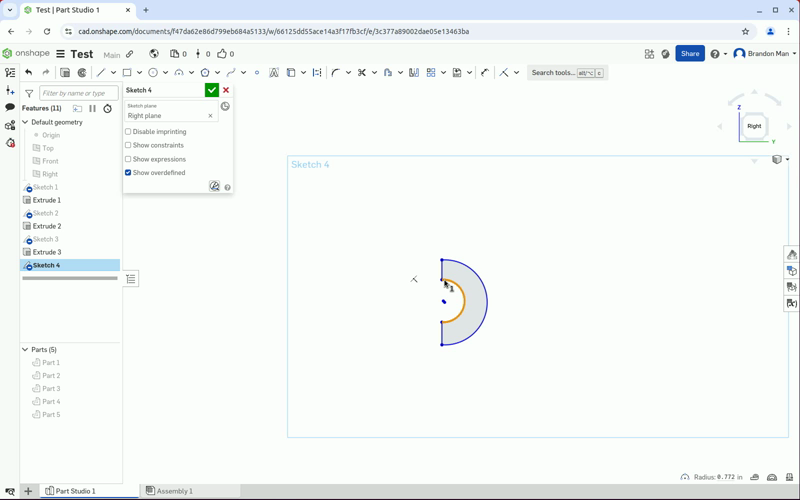
scroll(-6)
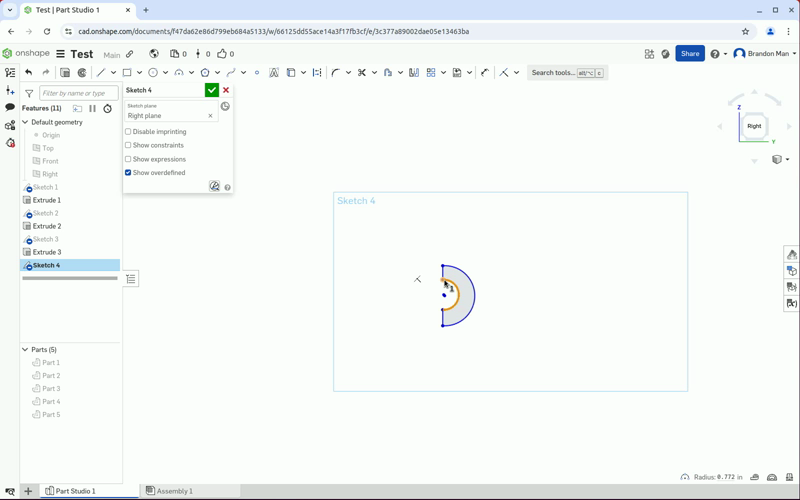
scroll(-6)
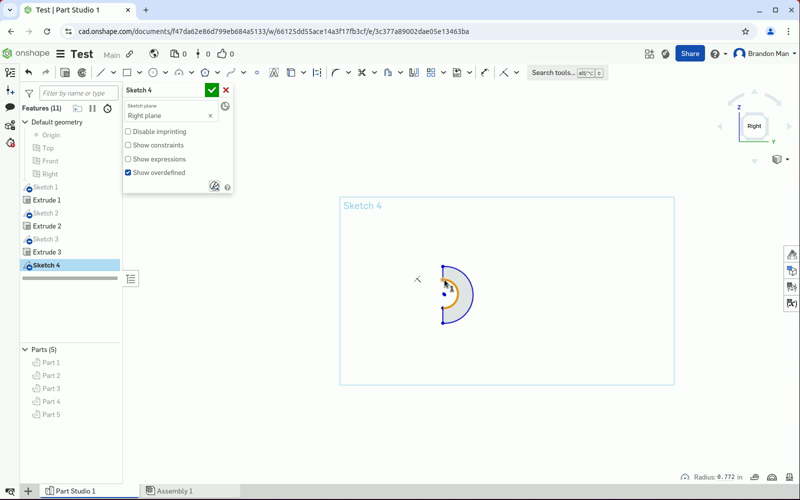
scroll(-6)
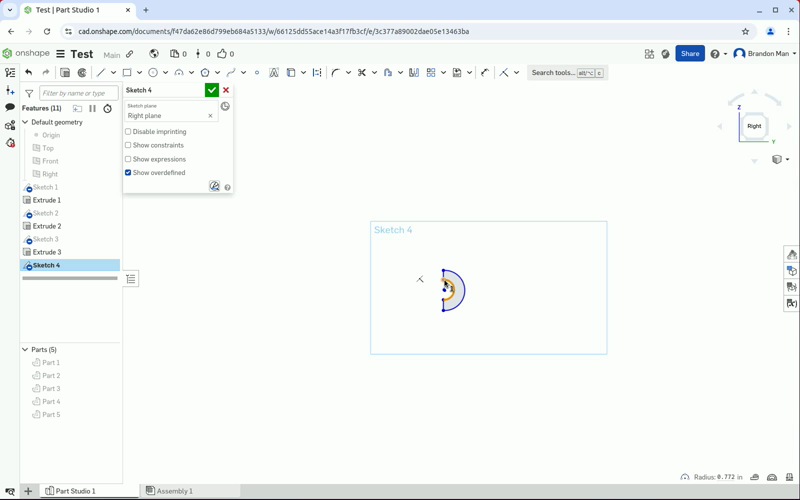
scroll(-6)
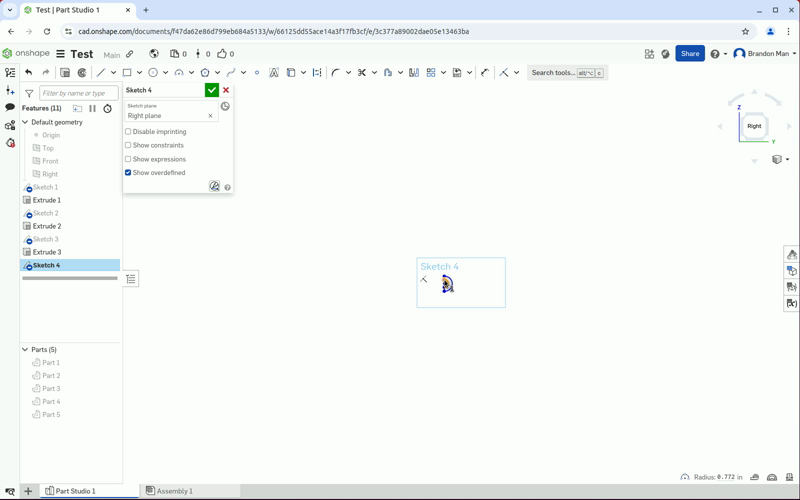
mouse_move(73, 352)
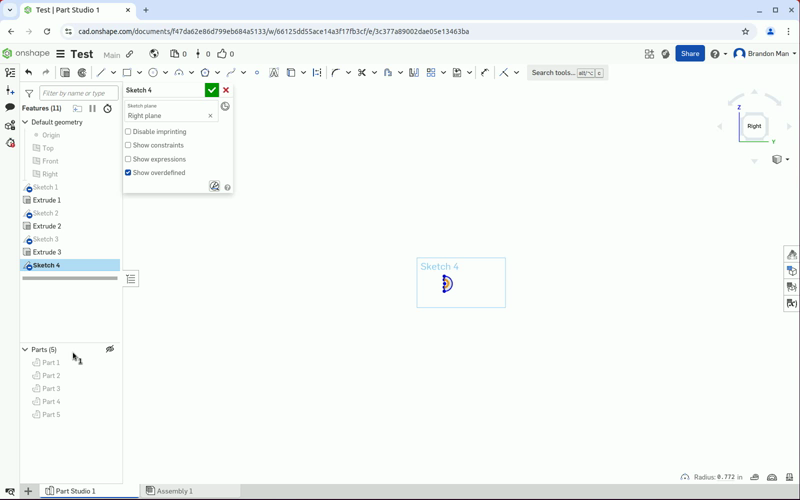
key(shift+y)
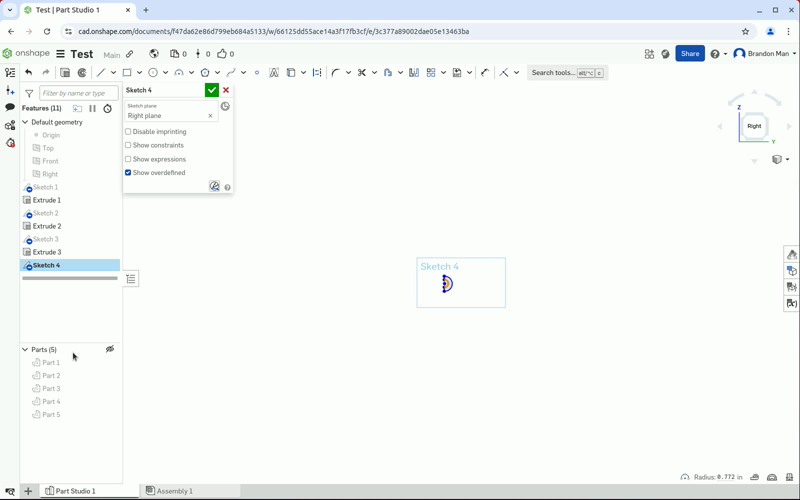
key(shift+e)
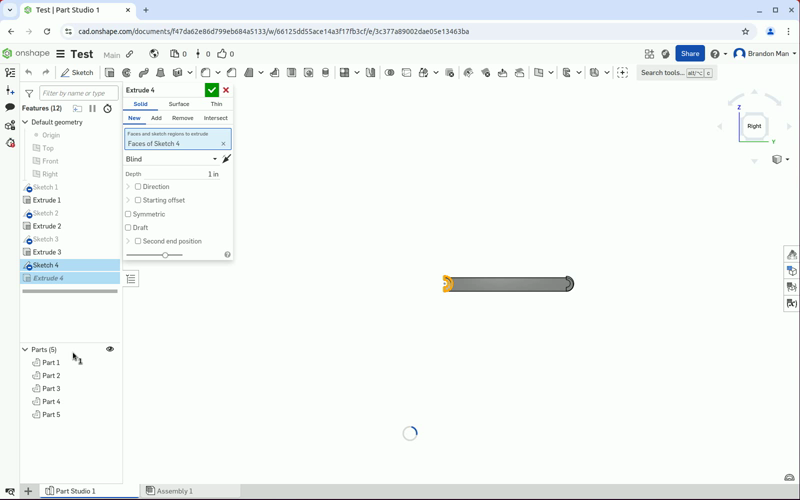
mouse_move(143, 106)
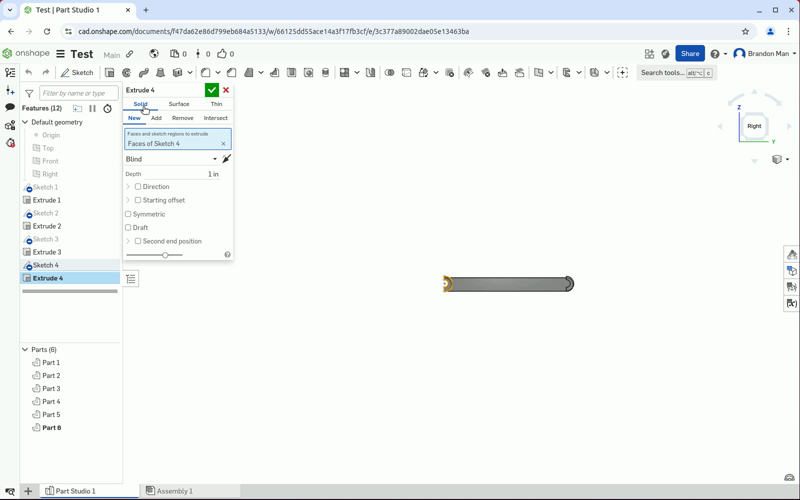
click(143, 106)
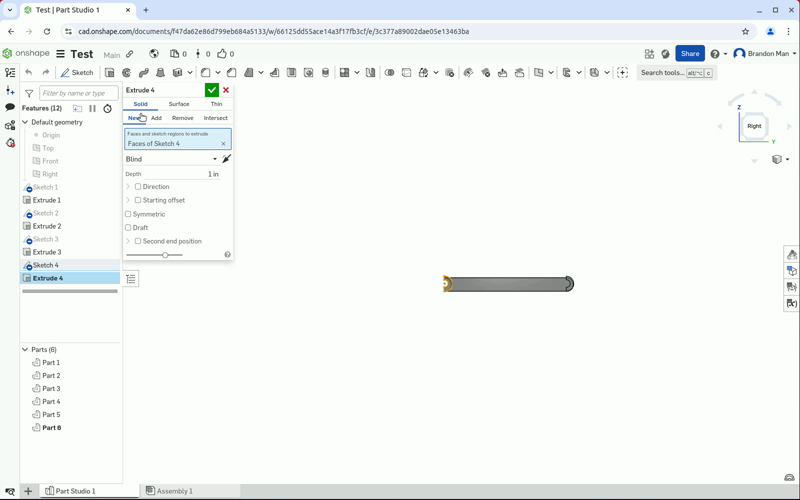
mouse_move(137, 120)
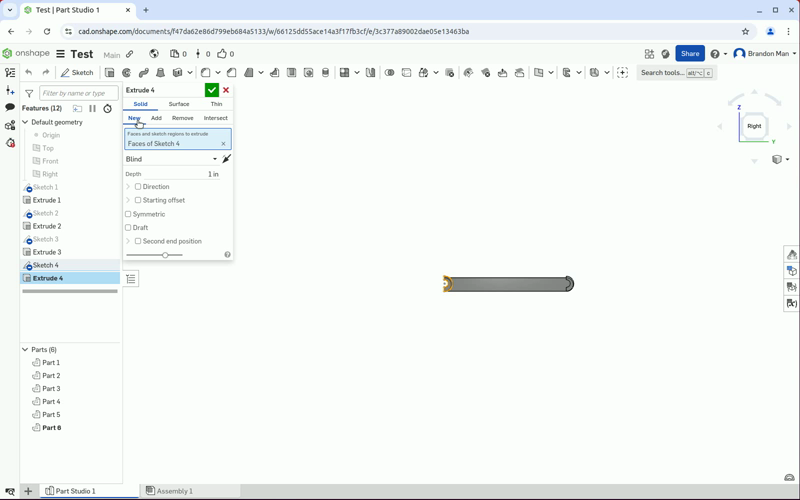
click(137, 120)
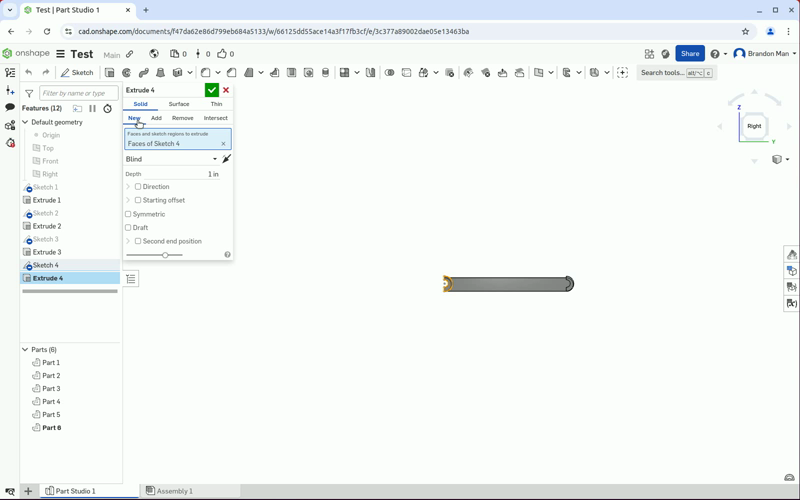
key(tab, 4)
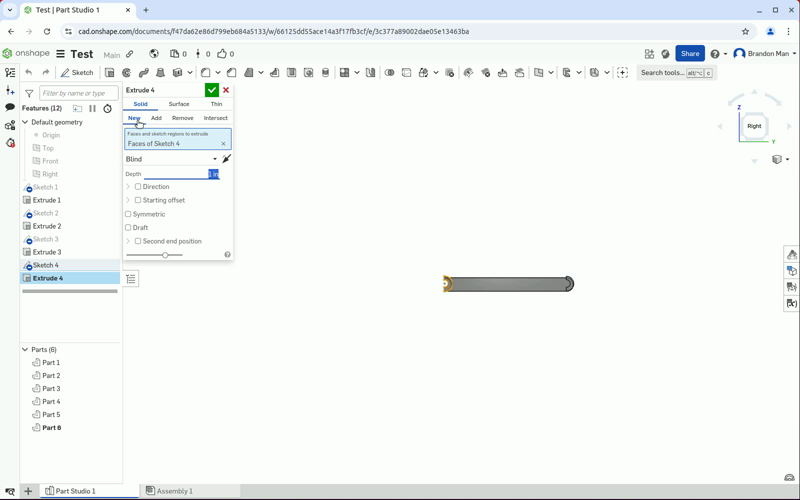
text(1.444)
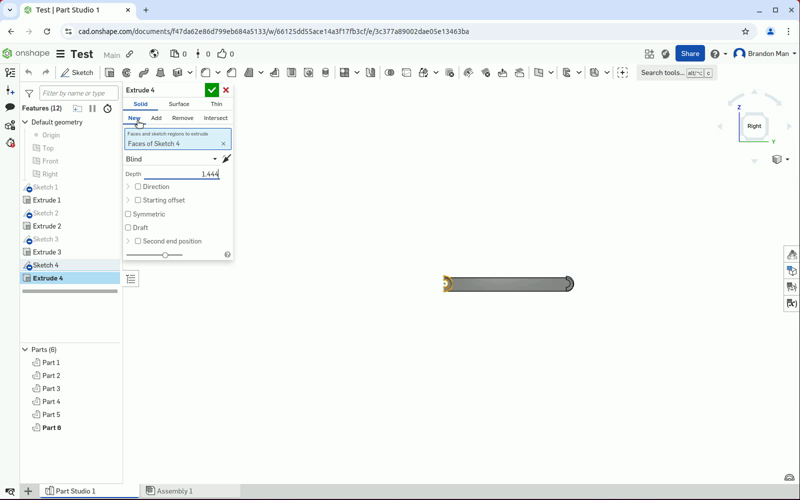
key(enter)
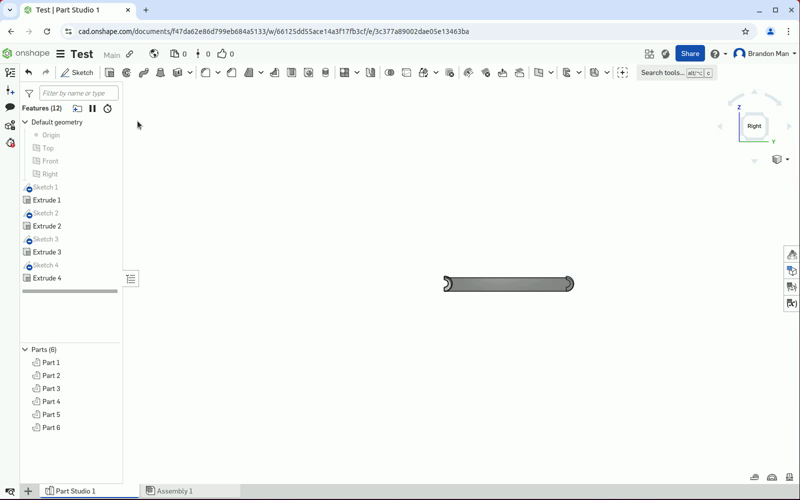
key(shift+h)
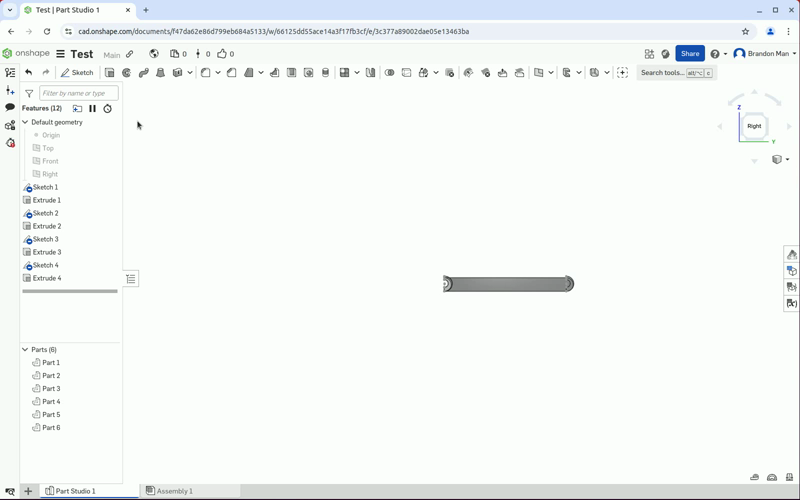
key(shift+h)
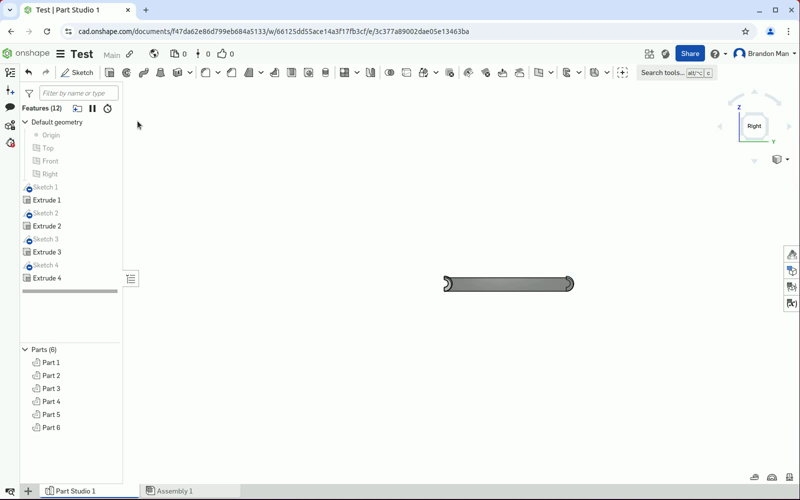
mouse_move(73, 189)
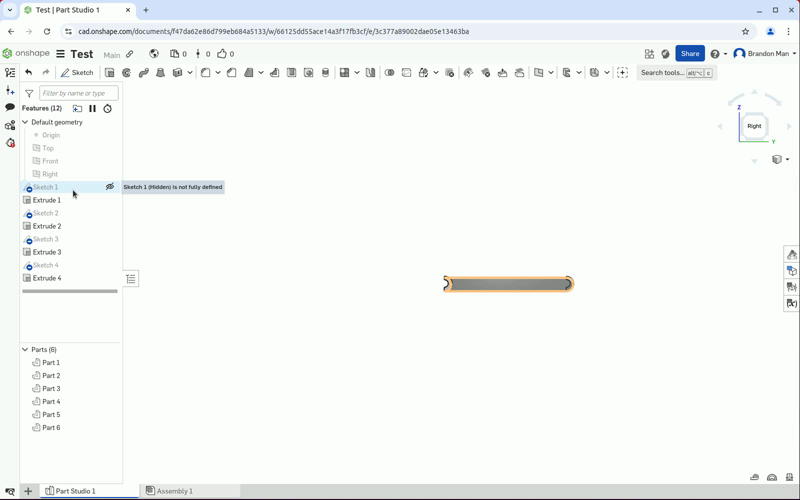
click(73, 189)
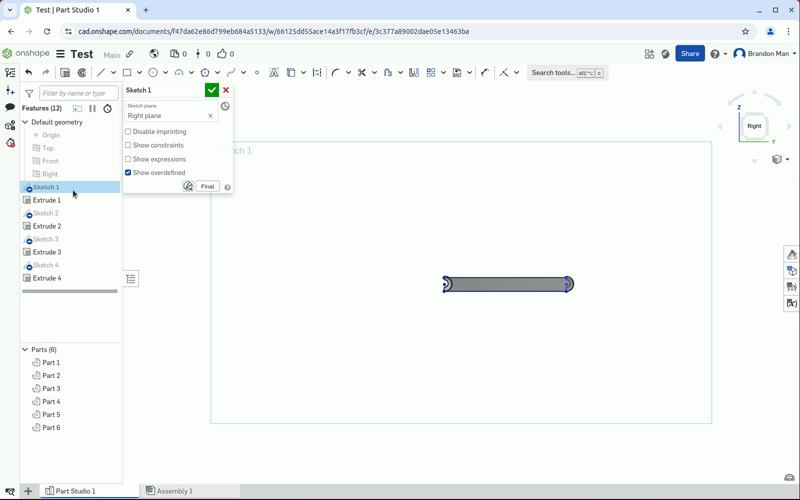
mouse_move(229, 92)
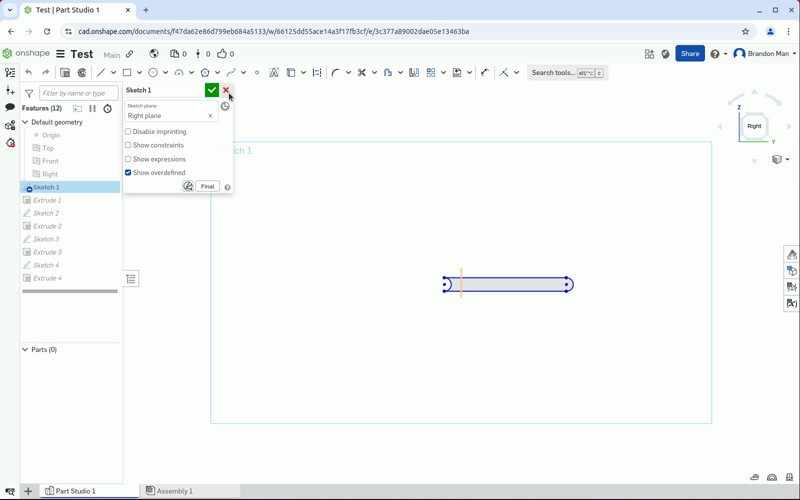
click(229, 92)
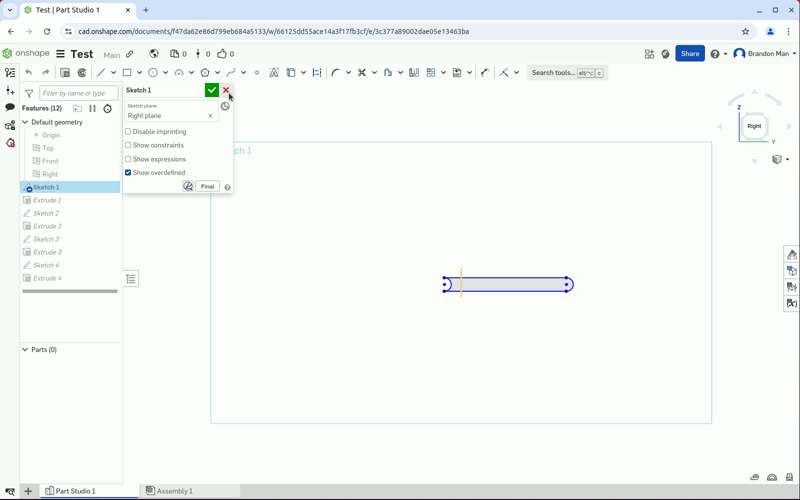
key(shift+s)
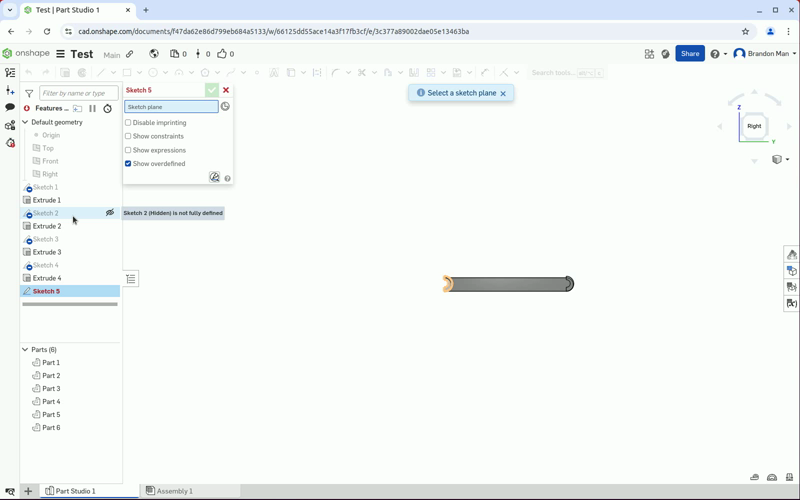
scroll(3)
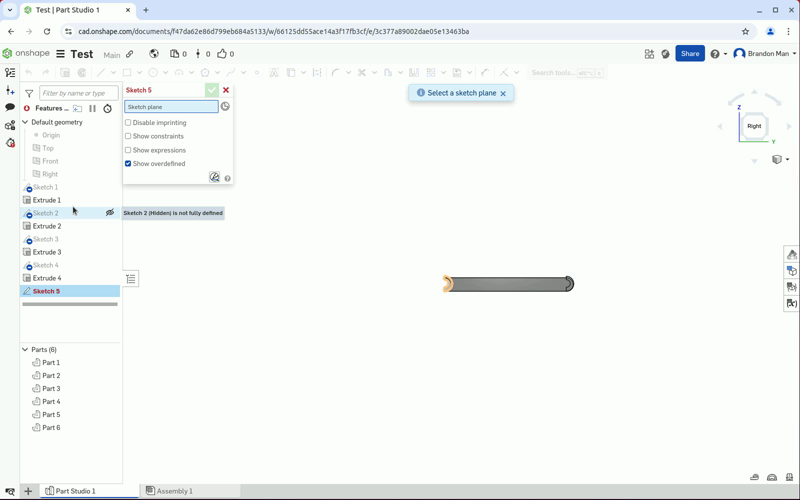
mouse_move(73, 176)
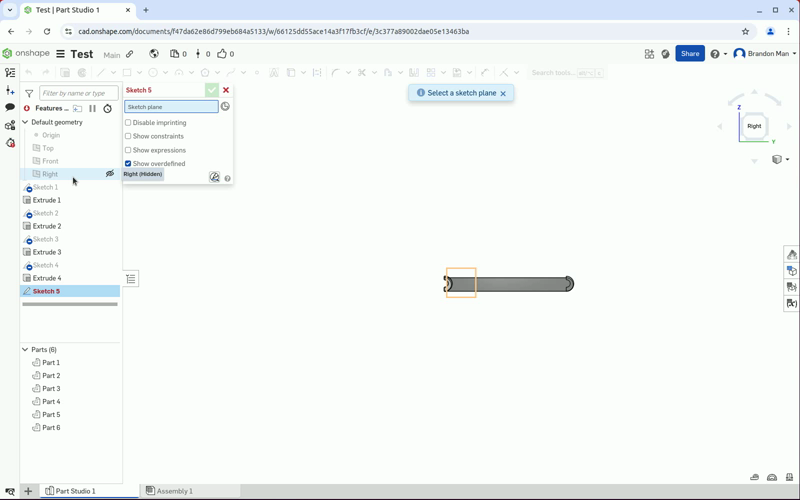
click(73, 176)
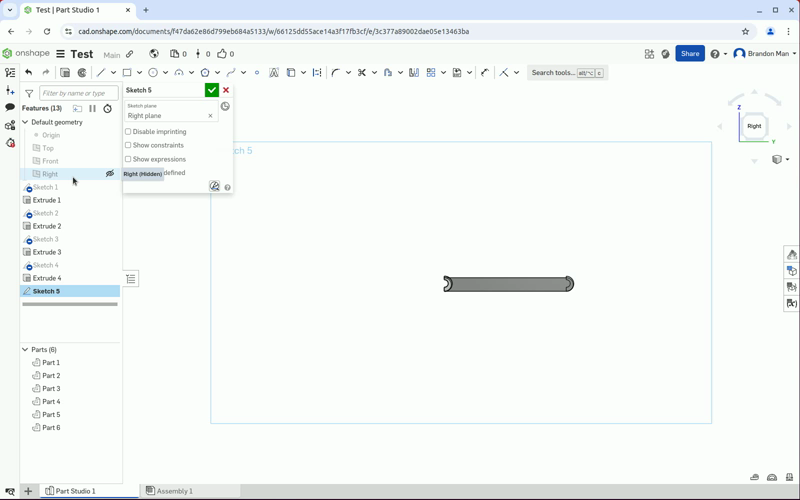
mouse_move(73, 352)
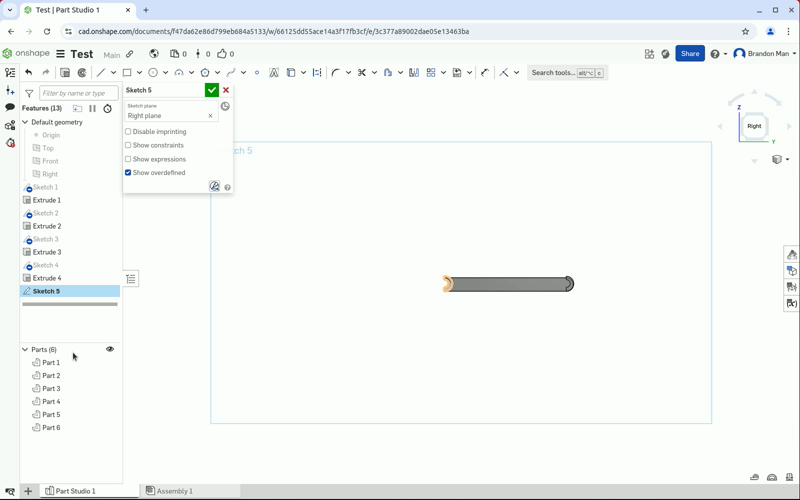
key(y)
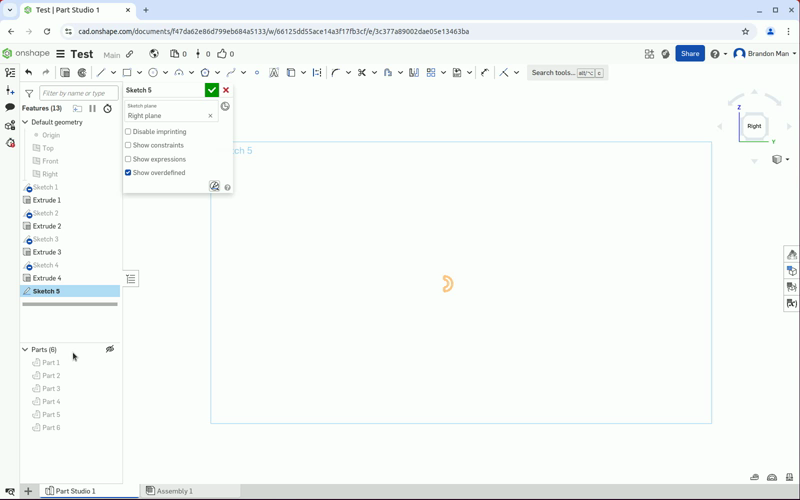
key(a)
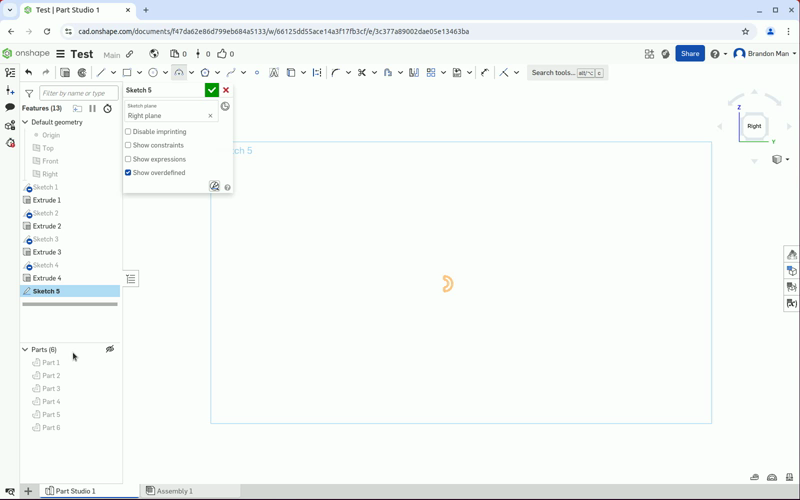
key_down(shift)
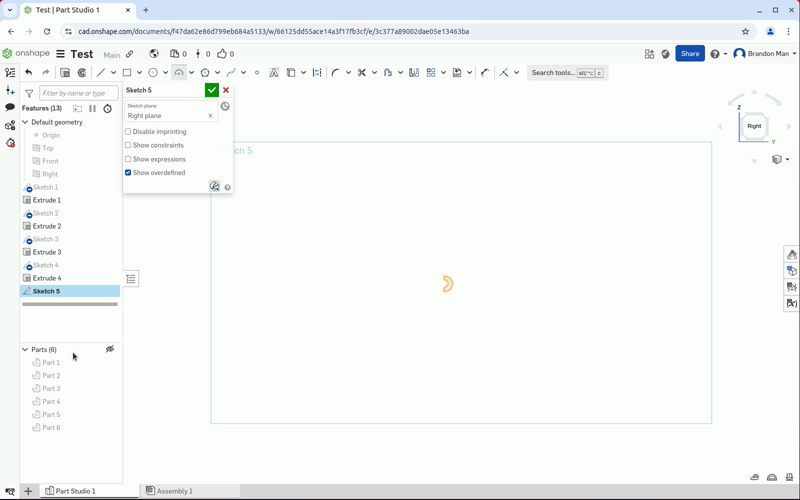
mouse_move(566, 291)
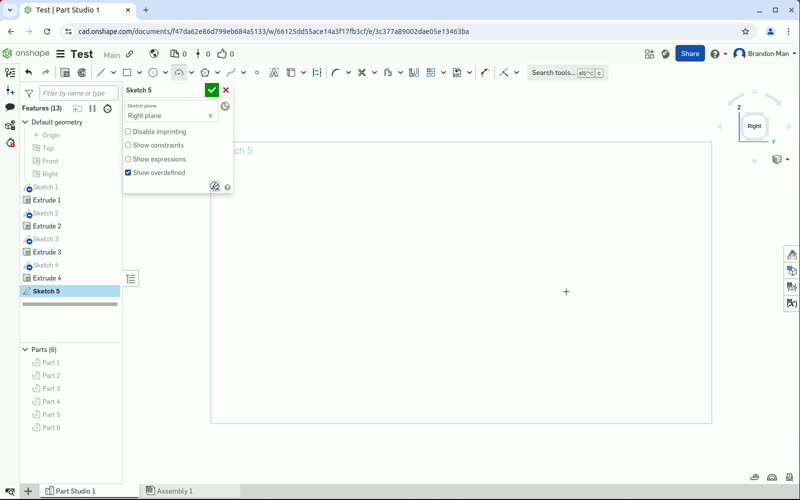
click(566, 291)
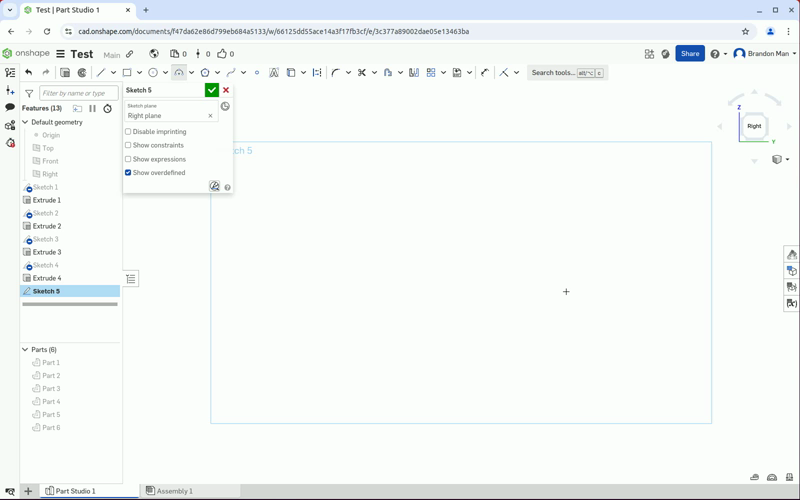
key_up(shift)
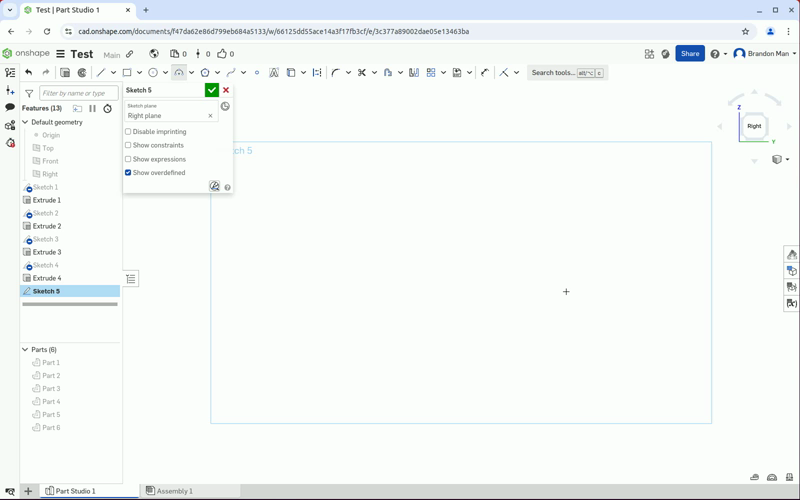
key_down(shift)
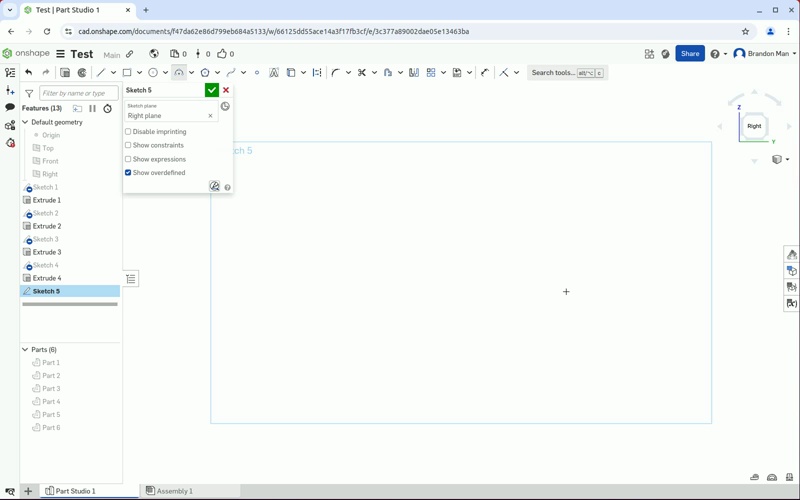
mouse_move(566, 276)
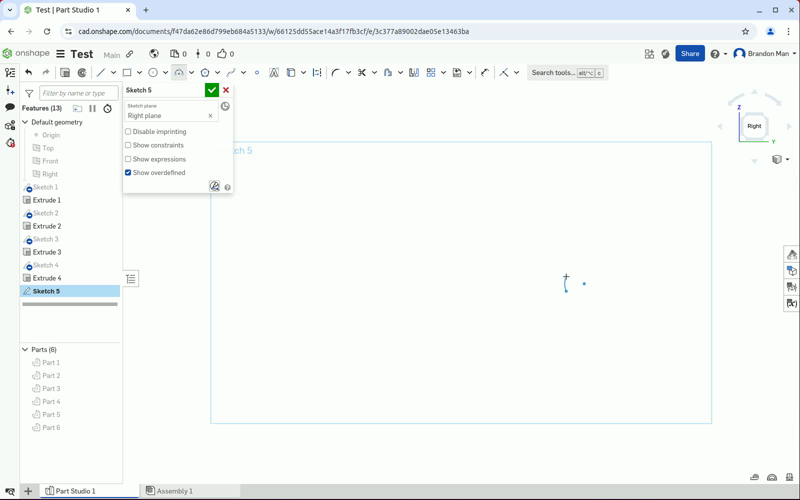
click(566, 276)
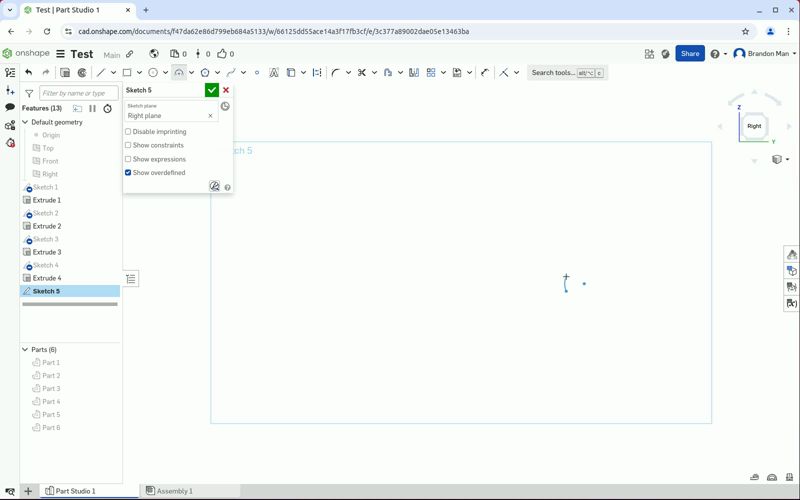
mouse_move(573, 283)
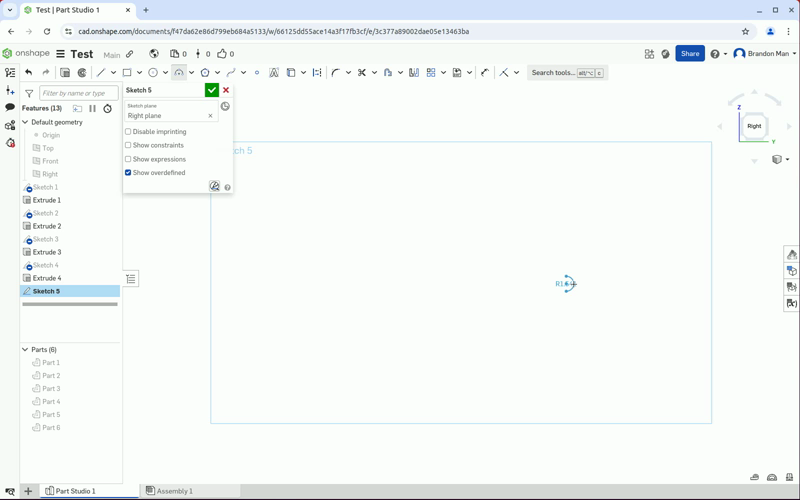
click(573, 283)
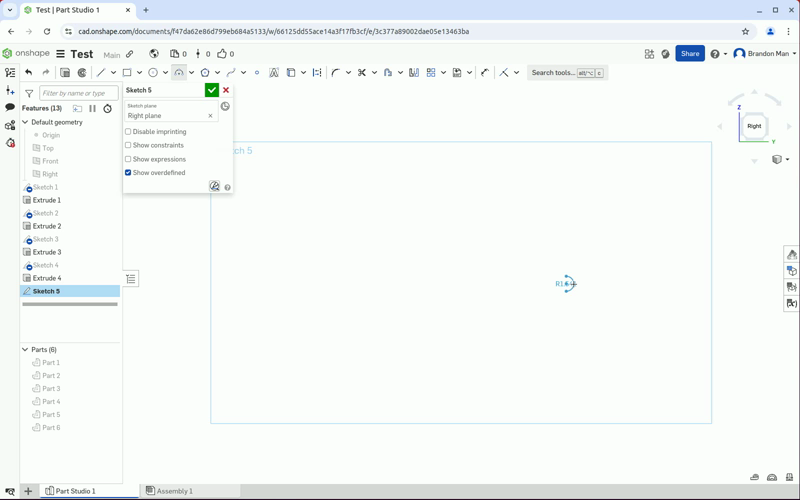
key_up(shift)
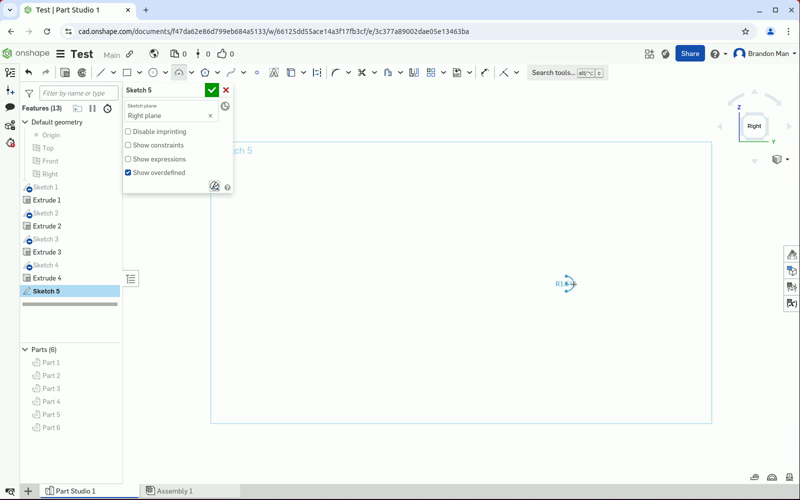
key(esc)
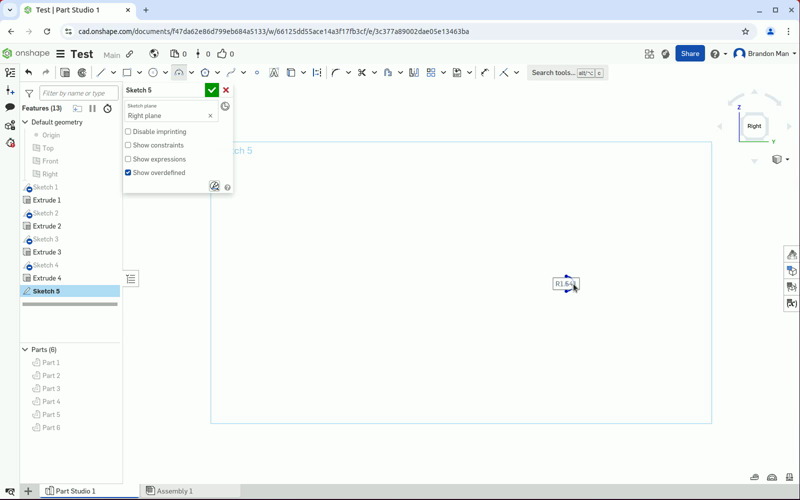
key(l)
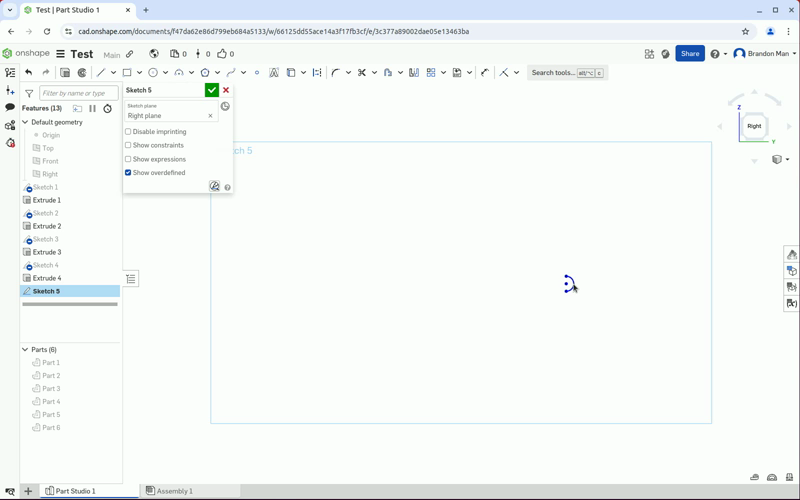
mouse_move(566, 276)
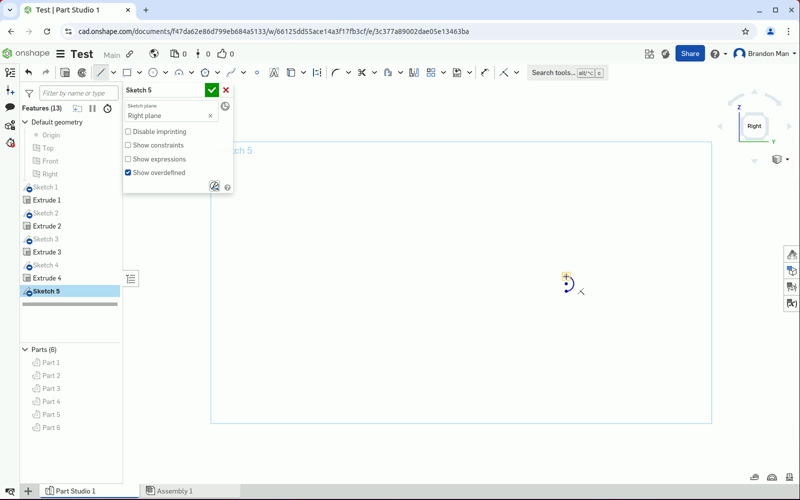
click(566, 276)
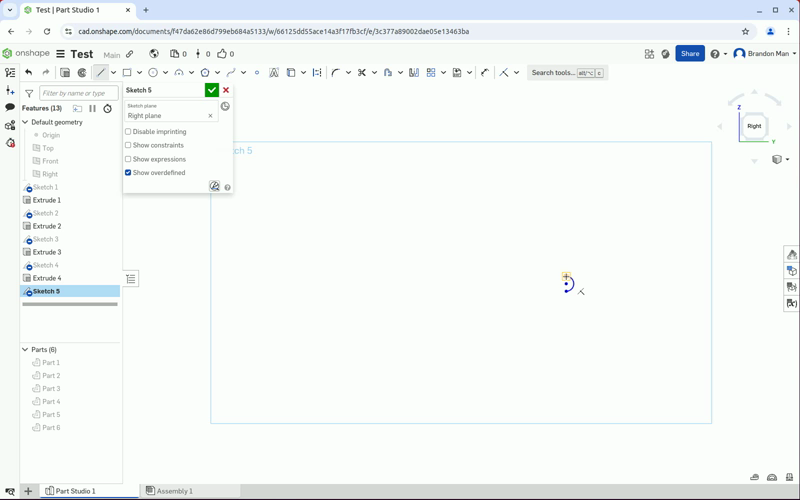
key_down(shift)
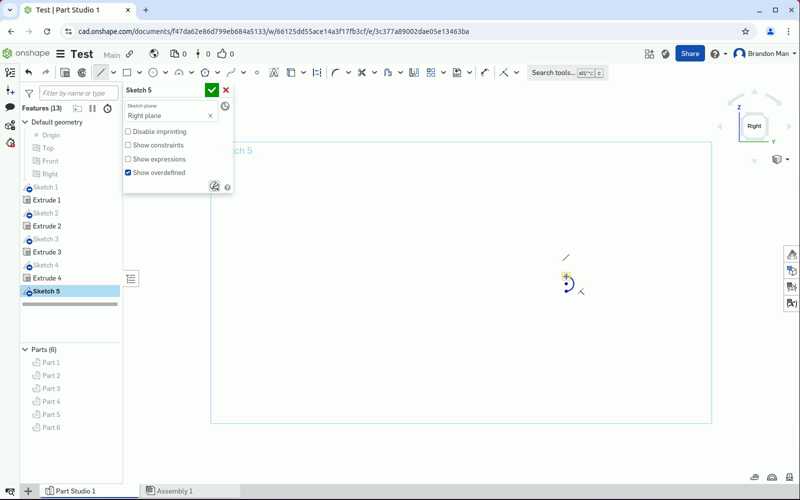
mouse_move(589, 276)
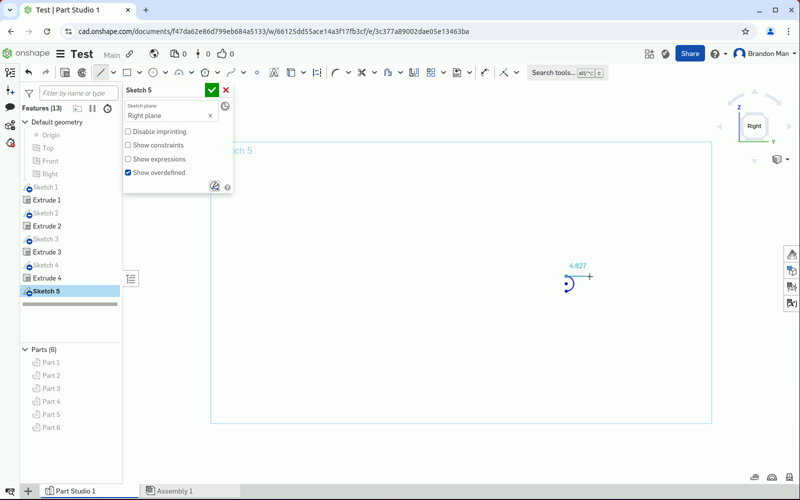
mouse_move(566, 279)
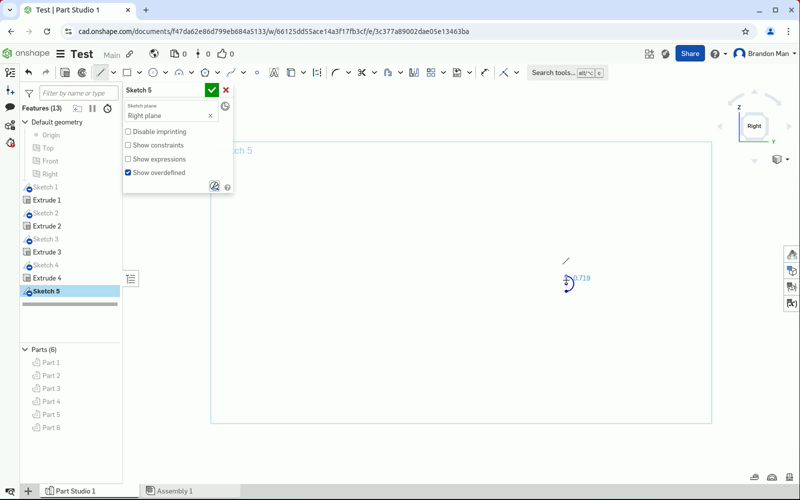
scroll(6)
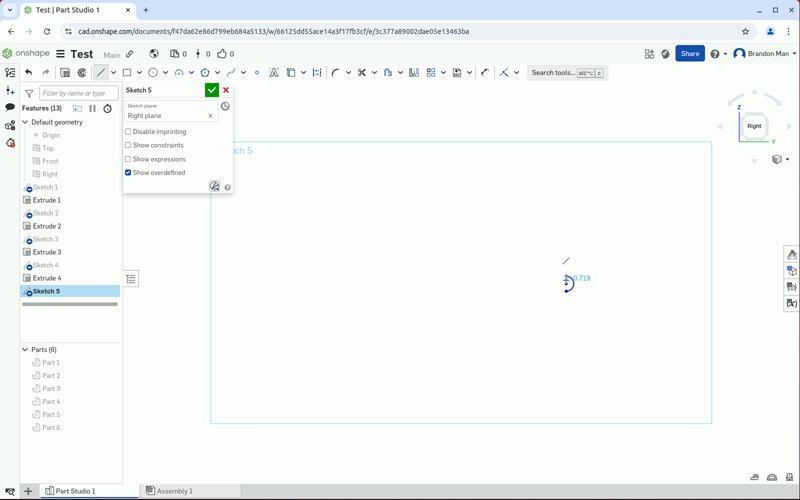
scroll(6)
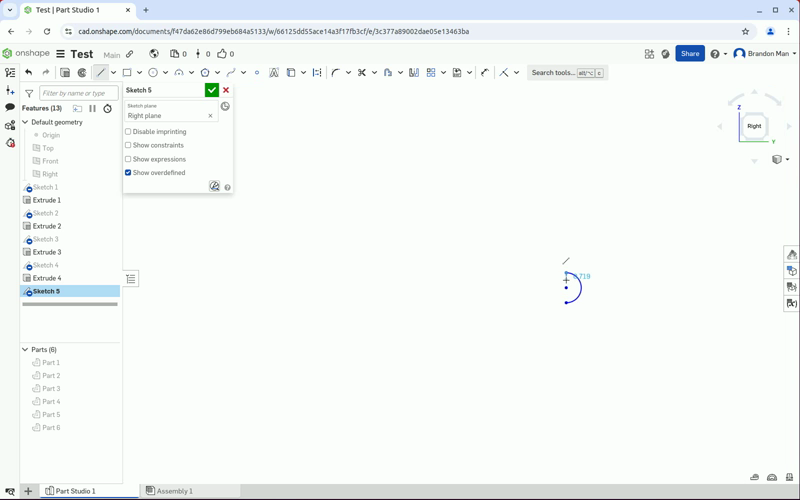
scroll(6)
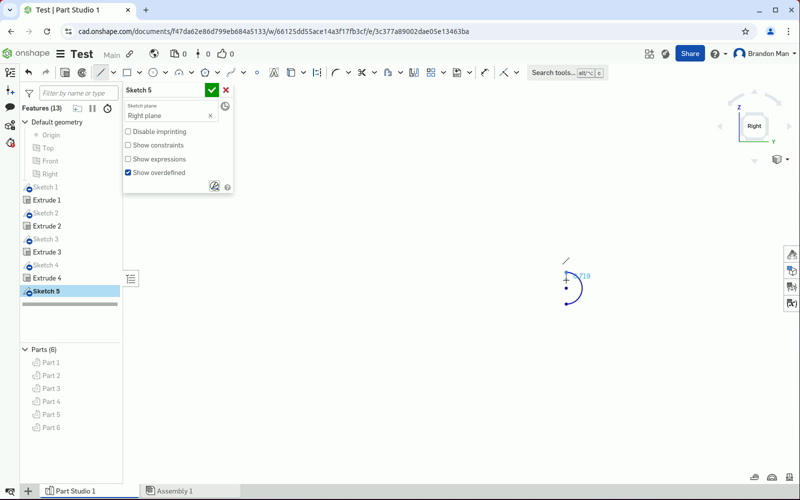
scroll(6)
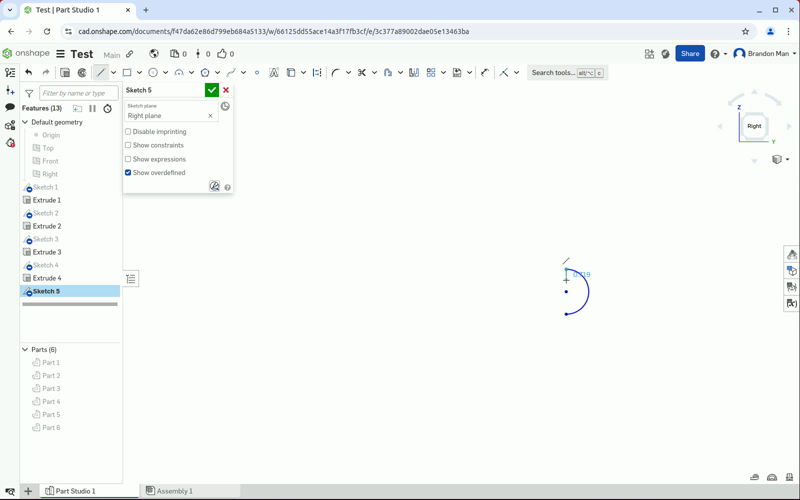
scroll(6)
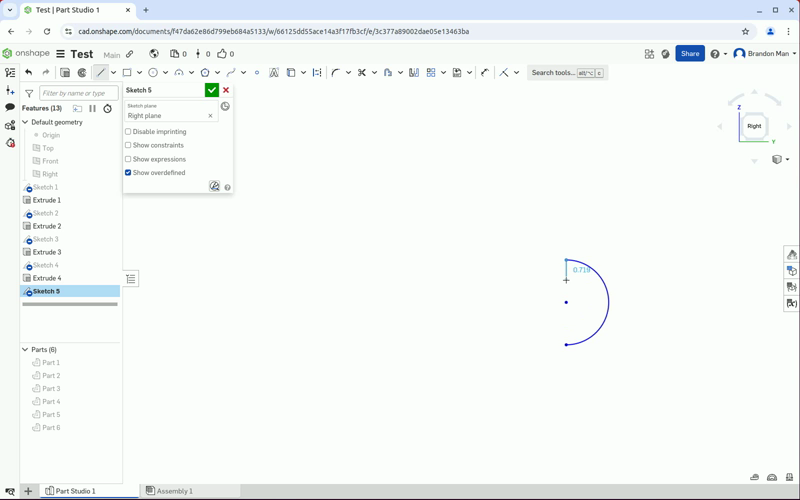
scroll(6)
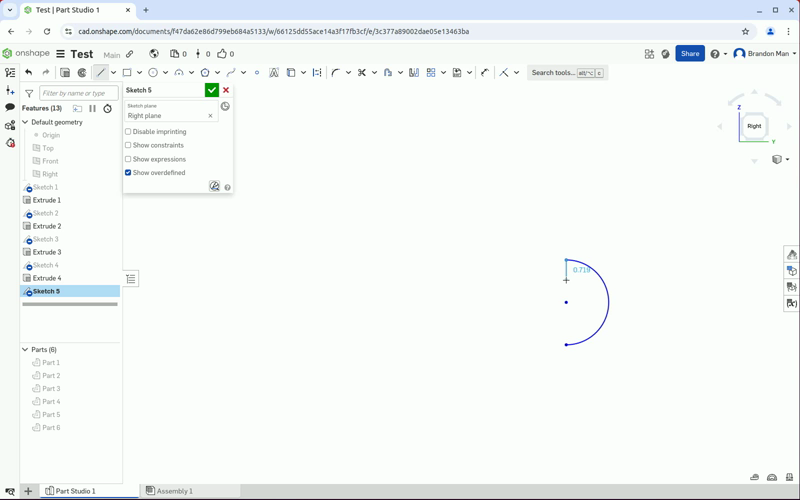
scroll(6)
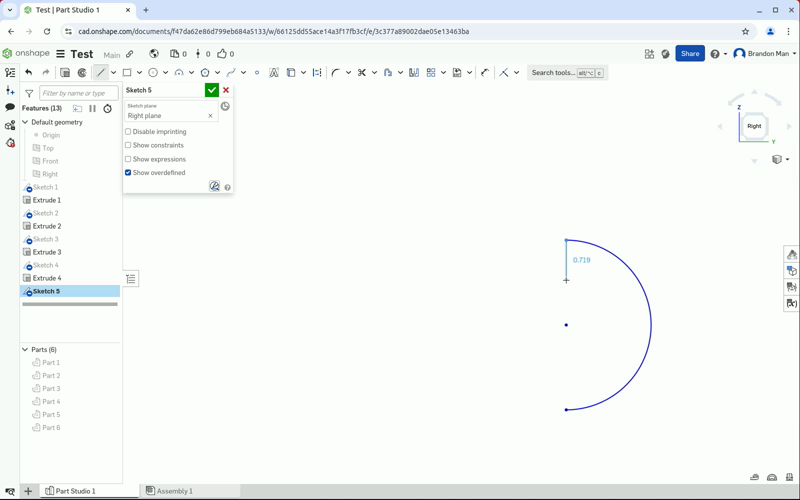
click(566, 279)
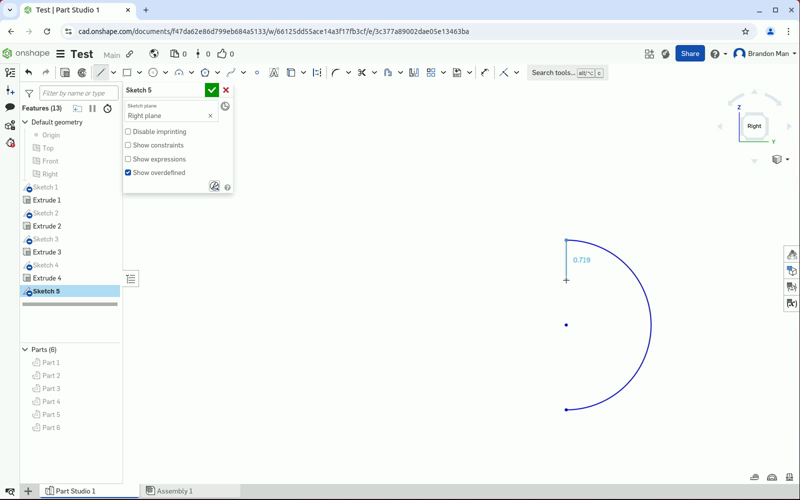
scroll(-6)
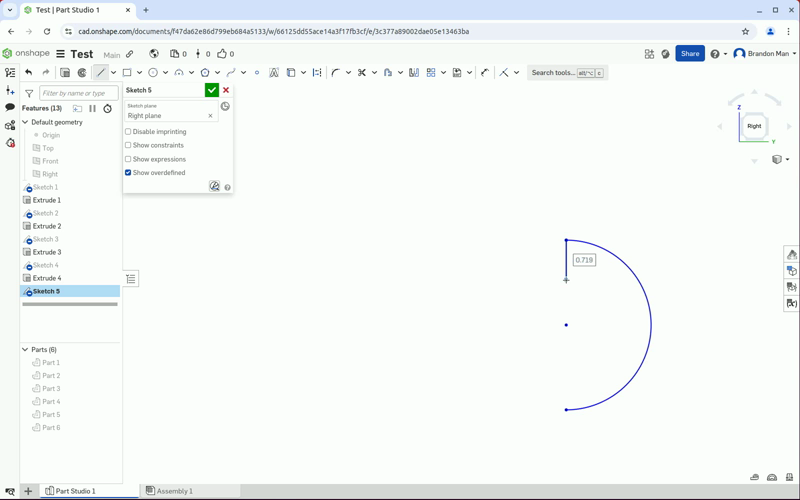
scroll(-6)
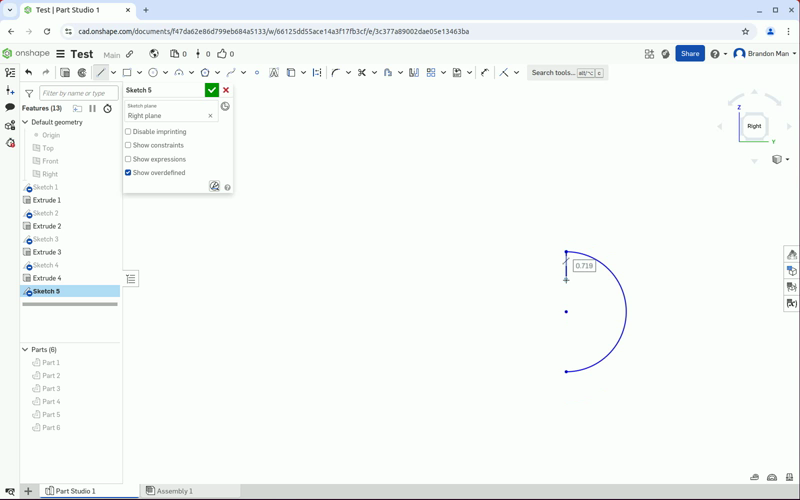
scroll(-6)
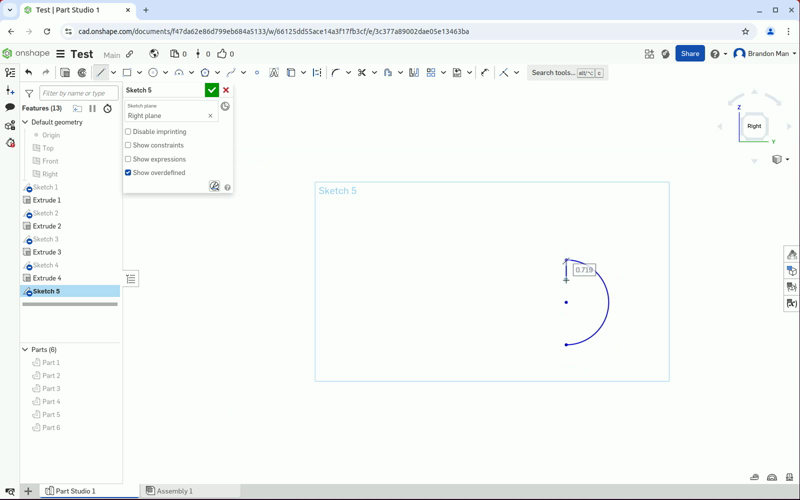
scroll(-6)
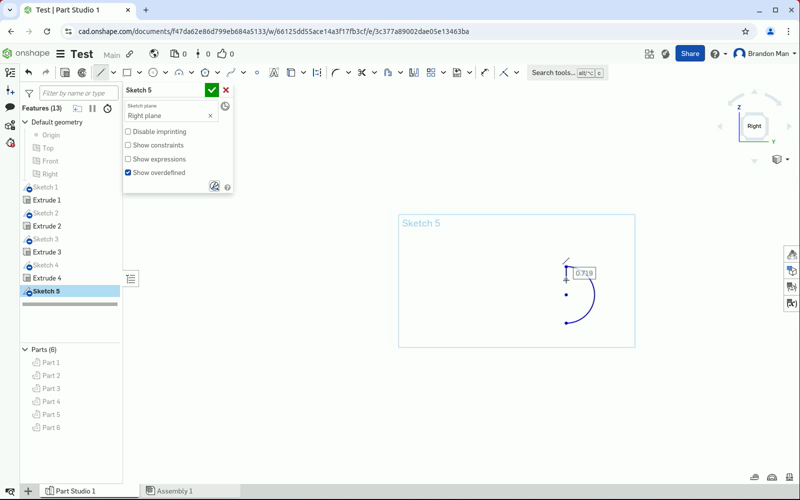
scroll(-6)
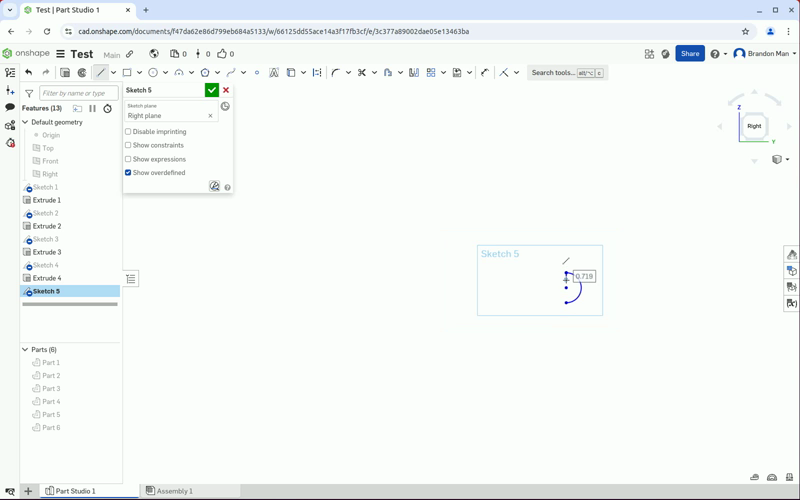
scroll(-6)
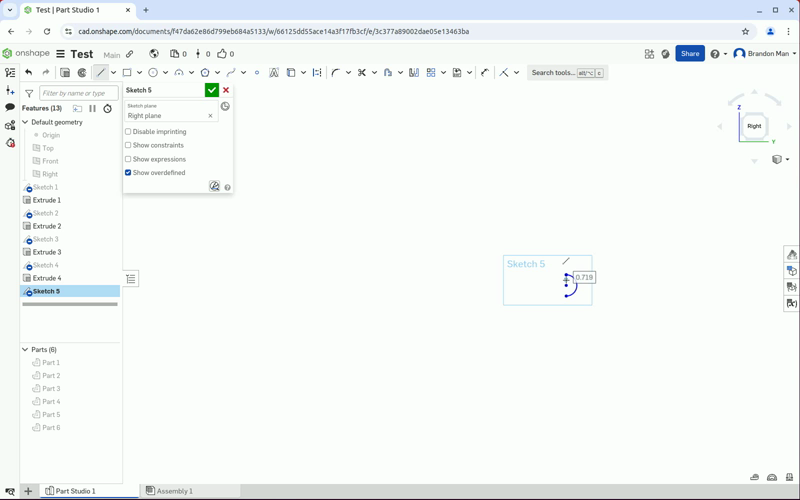
scroll(-6)
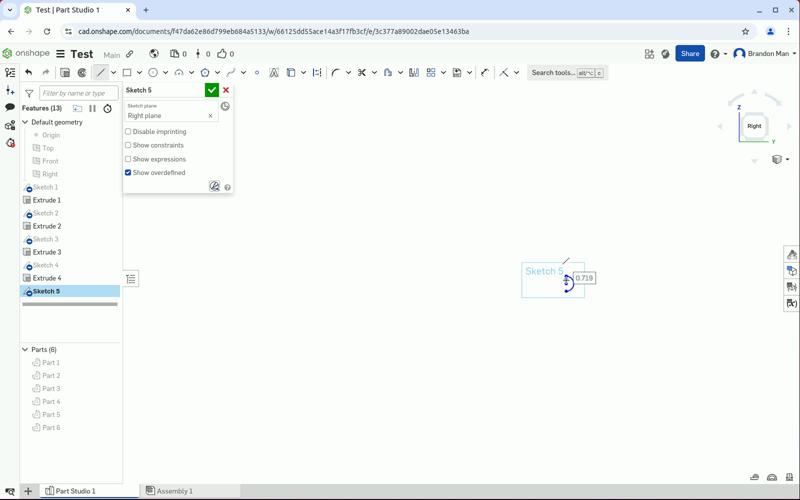
key_up(shift)
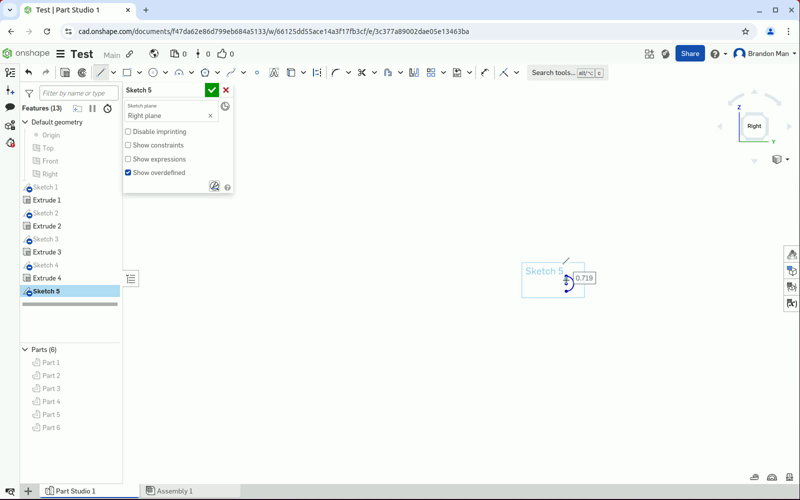
key(esc)
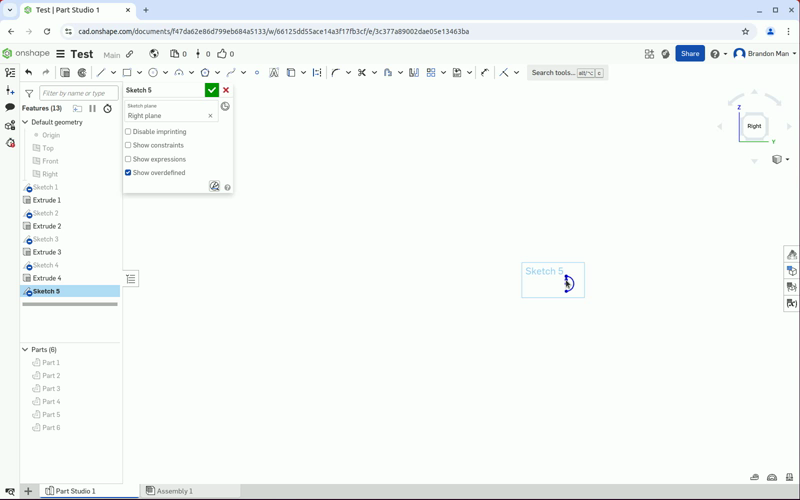
key(a)
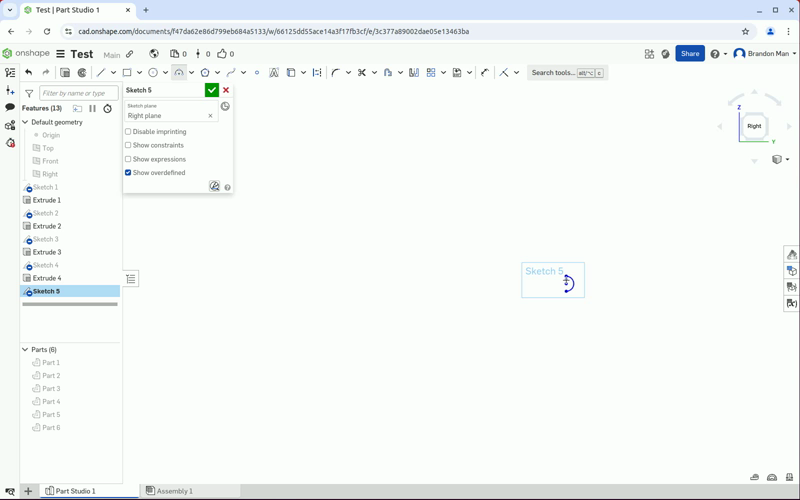
mouse_move(566, 279)
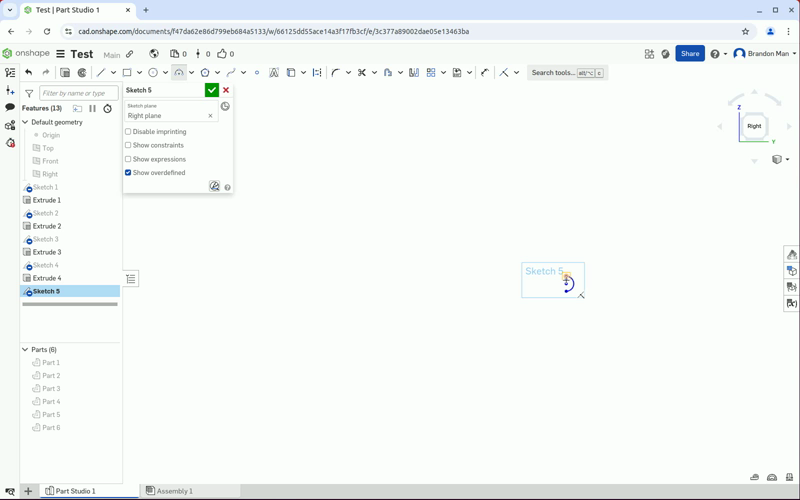
scroll(6)
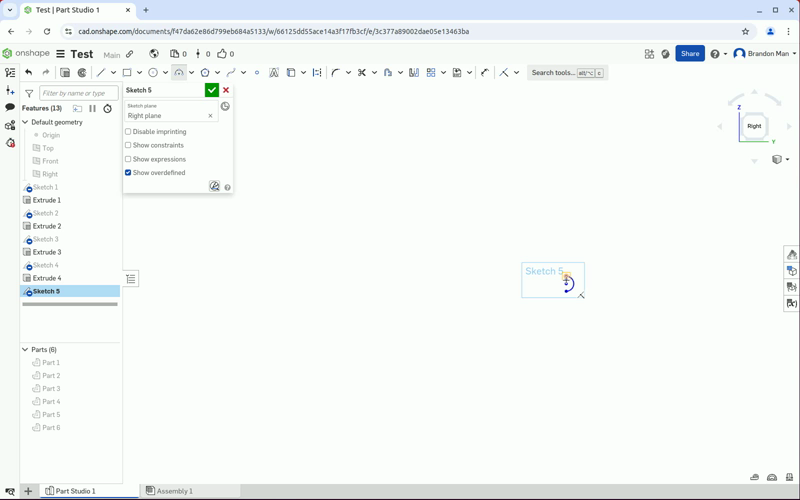
scroll(6)
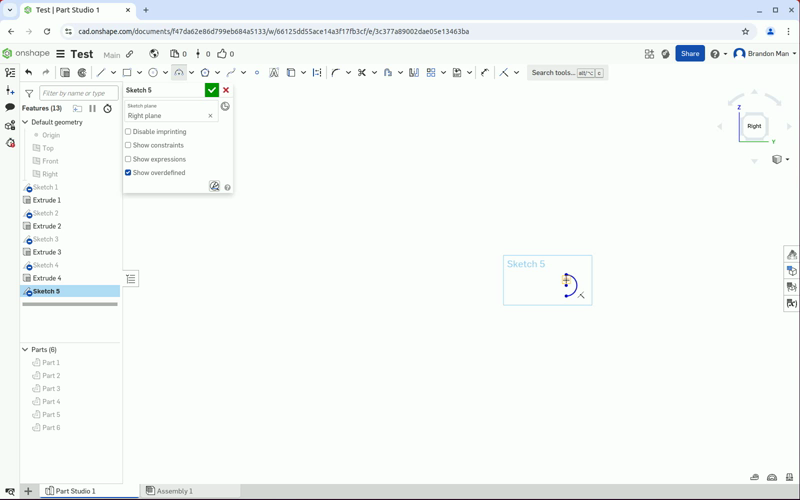
scroll(6)
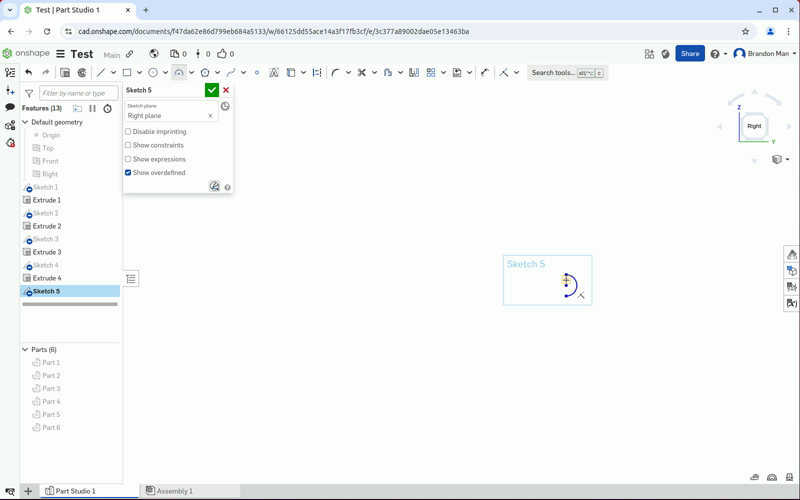
scroll(6)
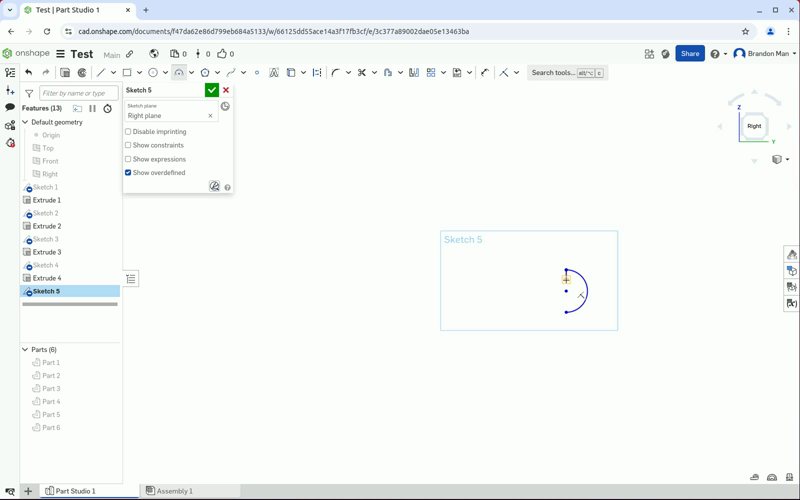
scroll(6)
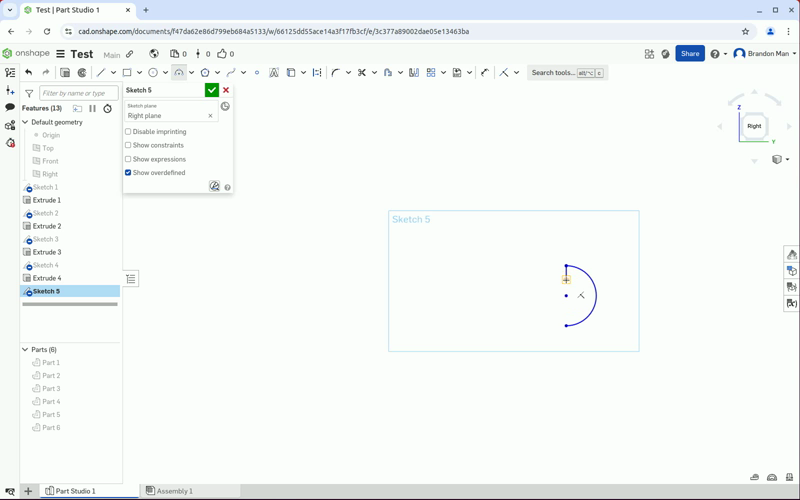
scroll(6)
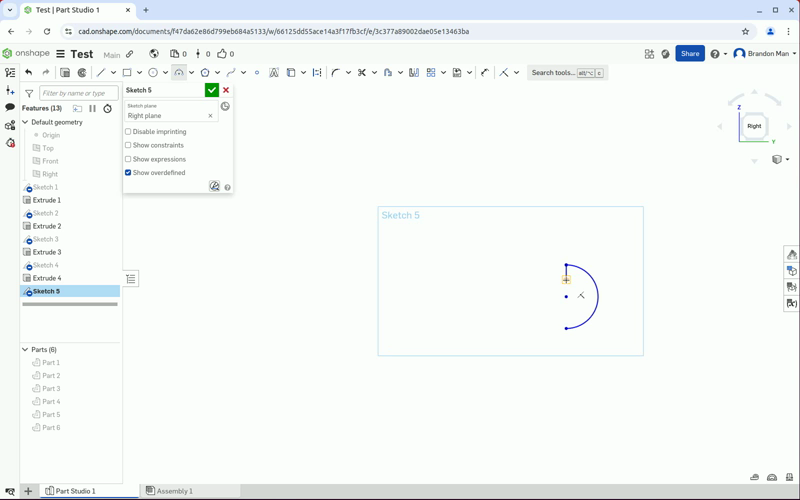
scroll(6)
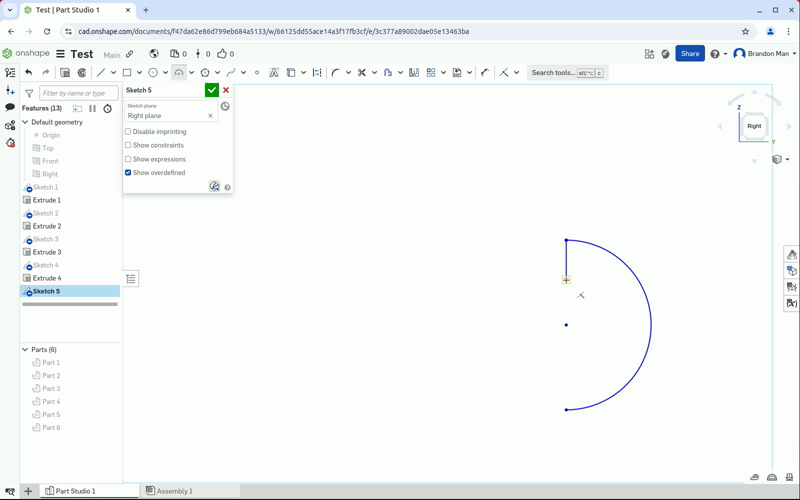
click(566, 279)
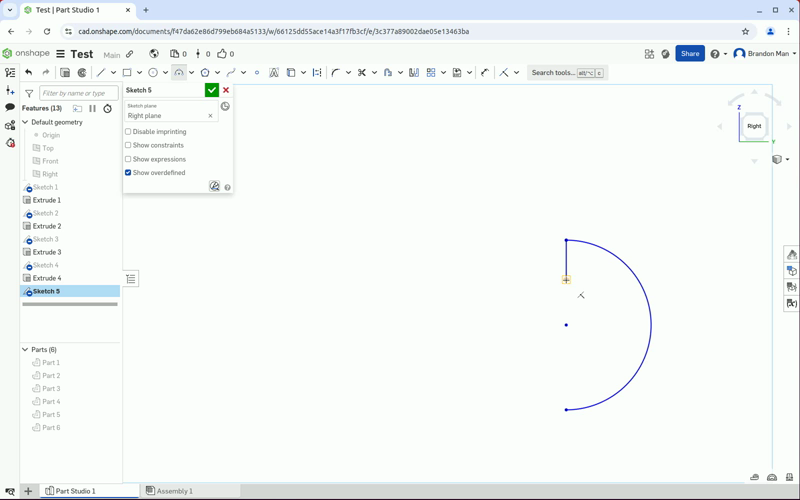
scroll(-6)
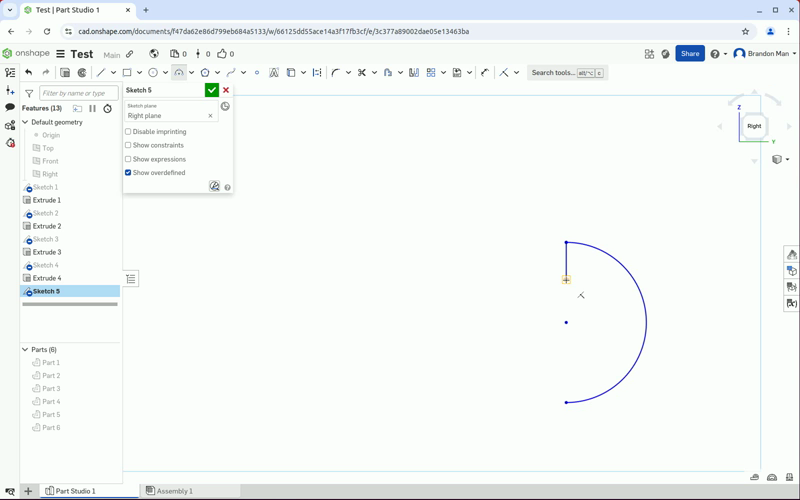
scroll(-6)
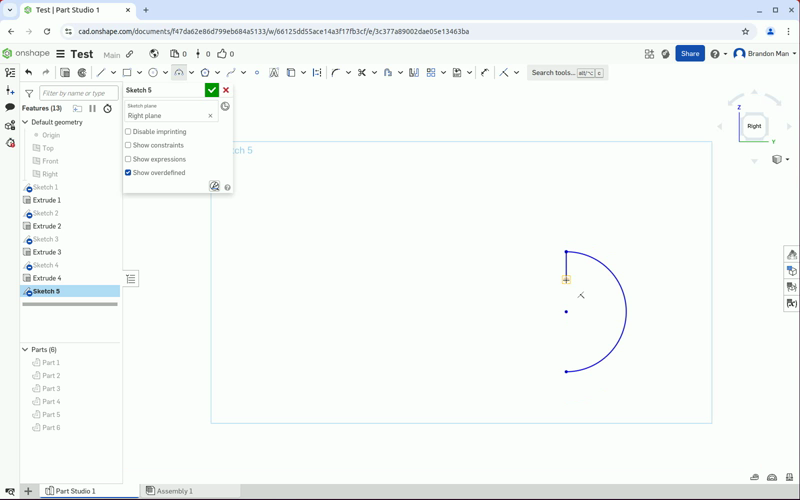
scroll(-6)
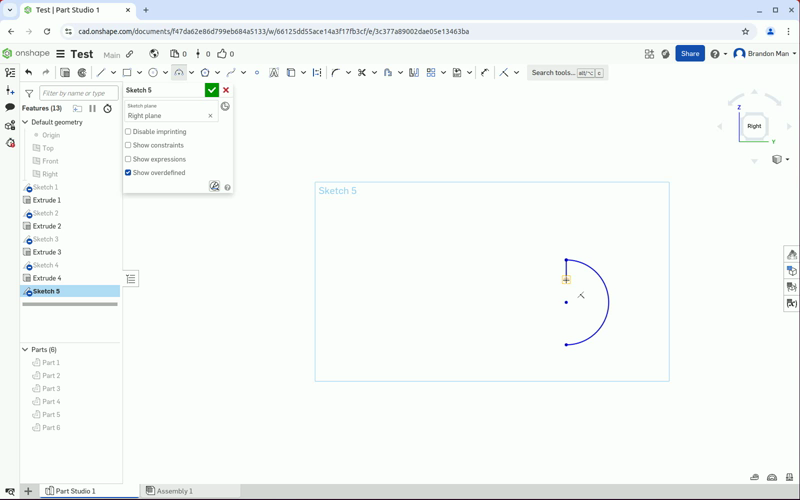
scroll(-6)
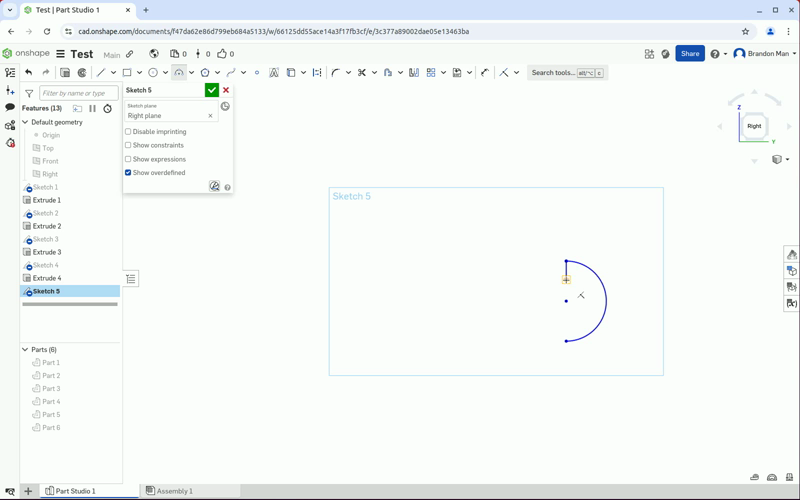
scroll(-6)
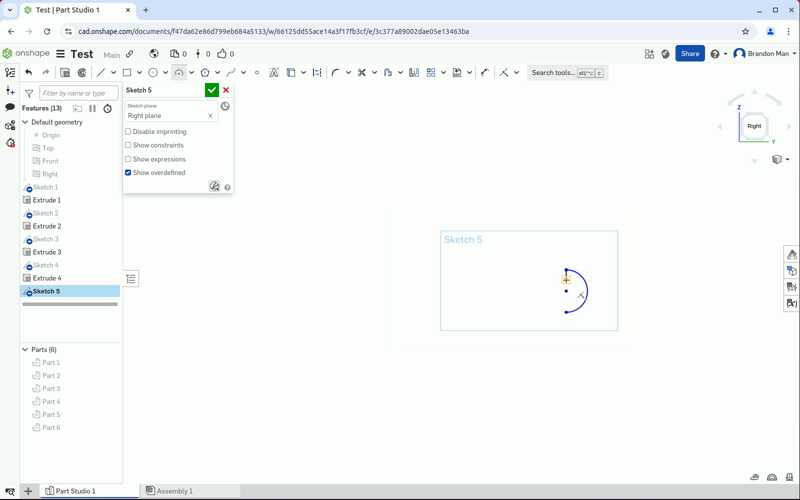
scroll(-6)
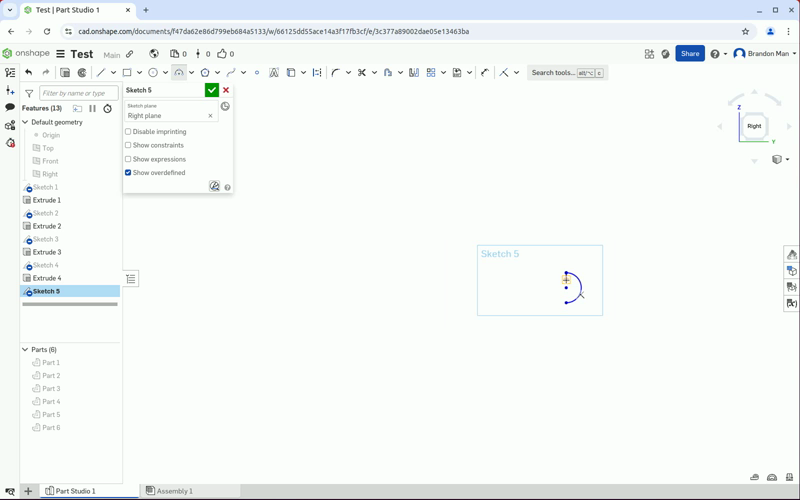
scroll(-6)
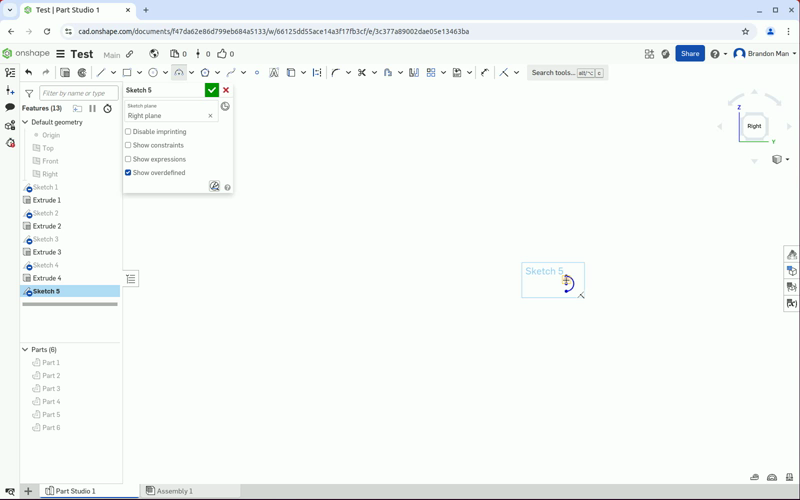
key_down(shift)
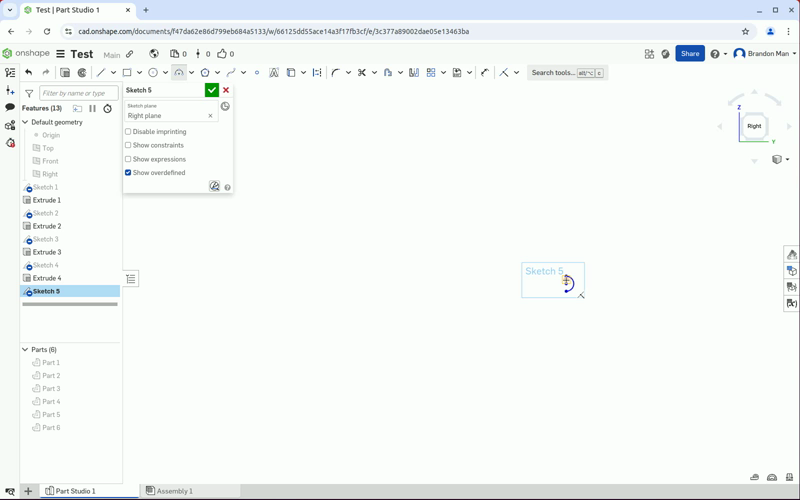
mouse_move(566, 287)
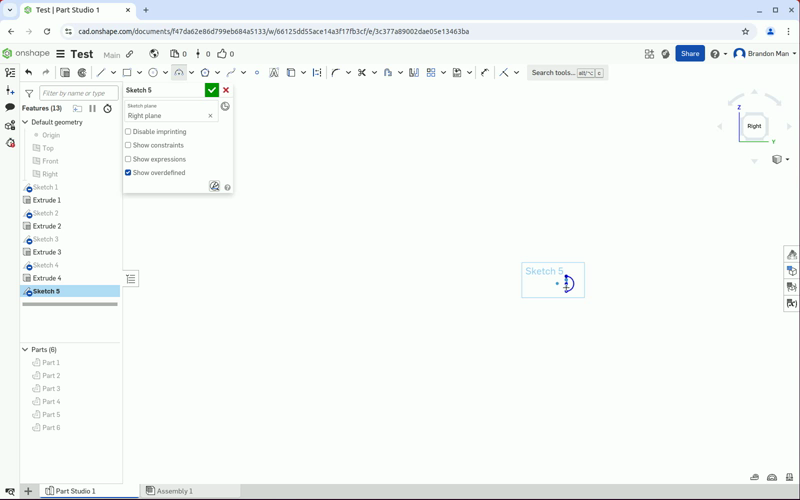
scroll(6)
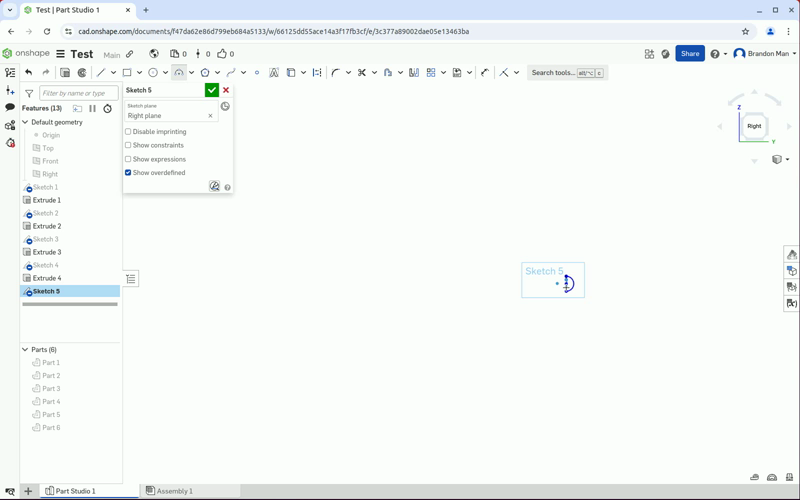
scroll(6)
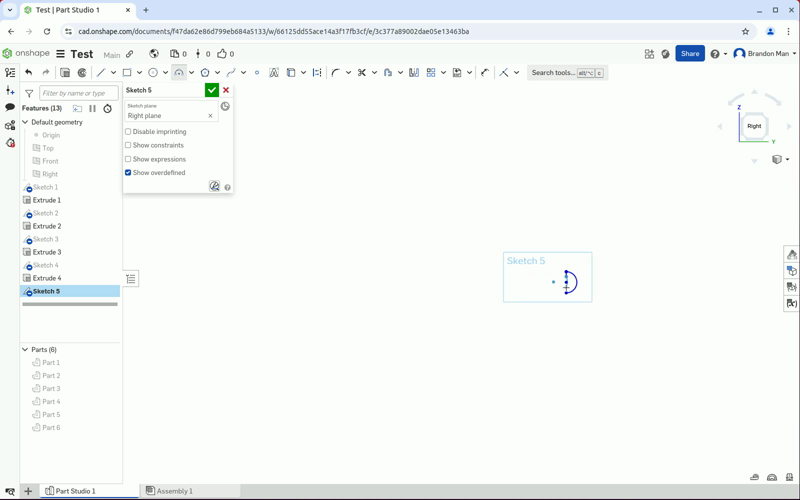
scroll(6)
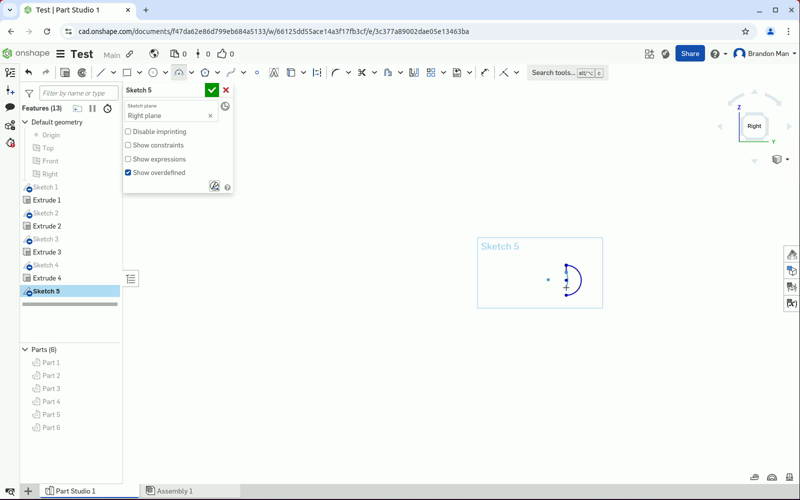
scroll(6)
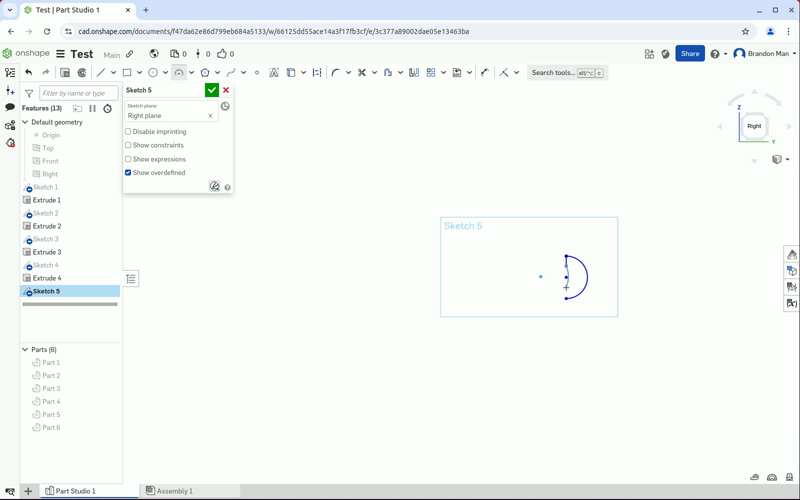
scroll(6)
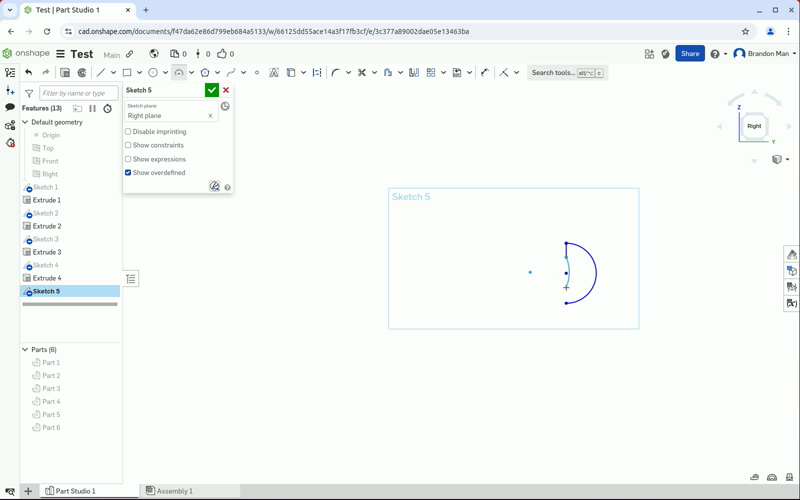
scroll(6)
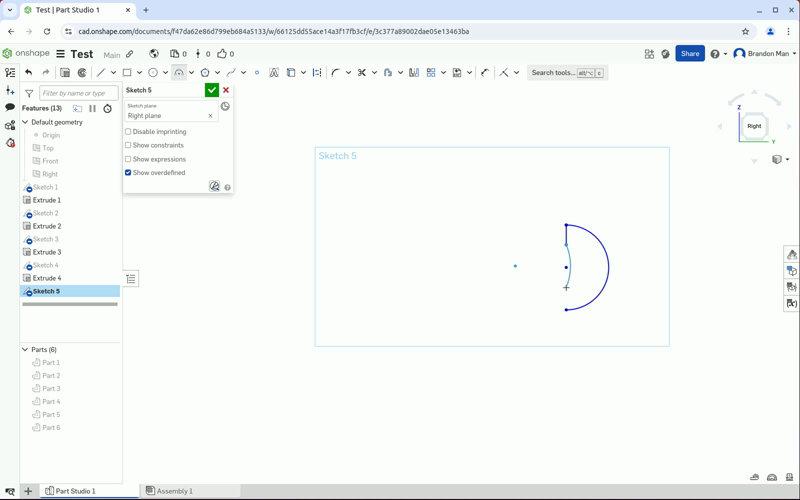
scroll(6)
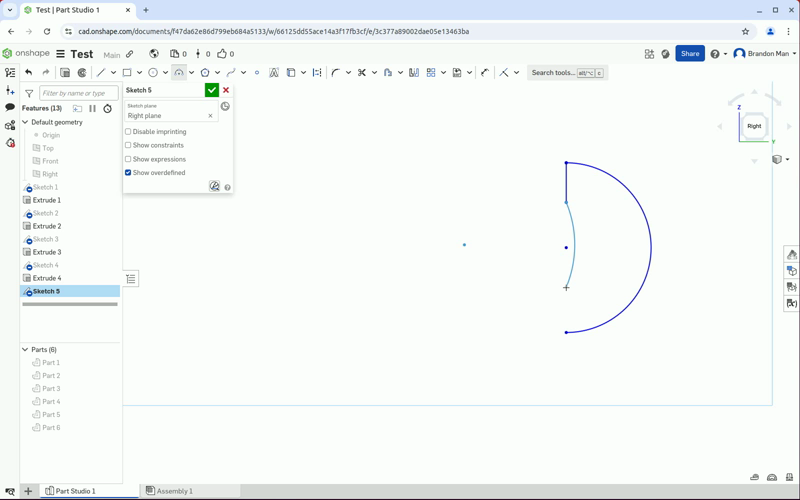
click(566, 287)
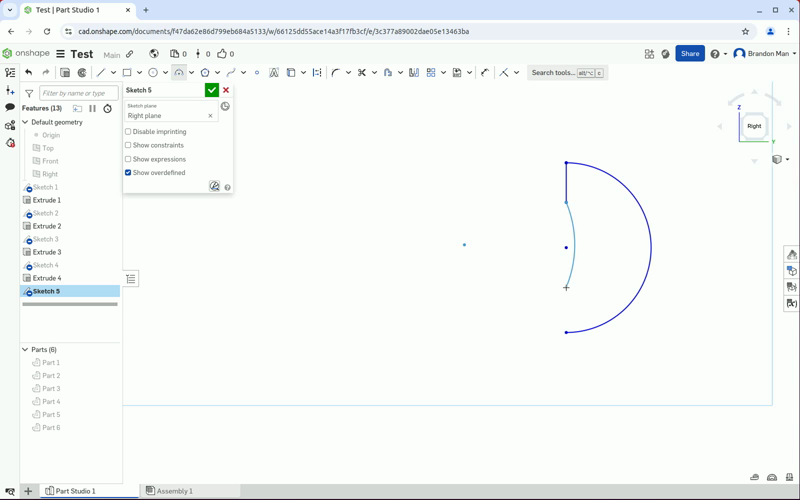
scroll(-6)
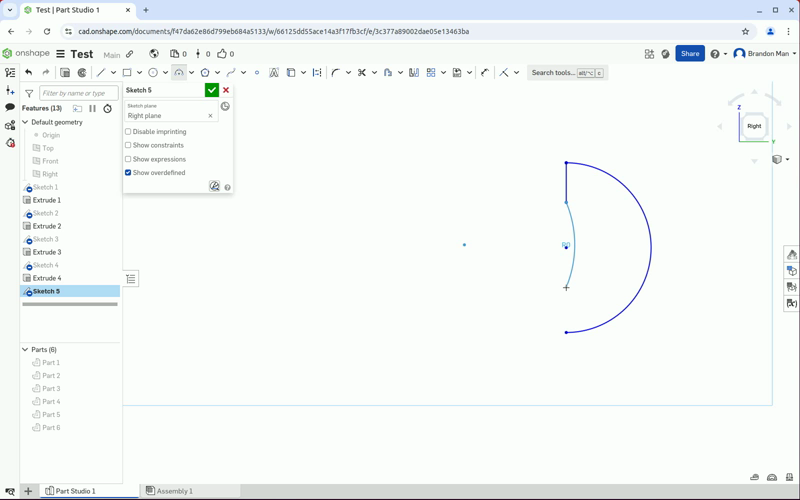
scroll(-6)
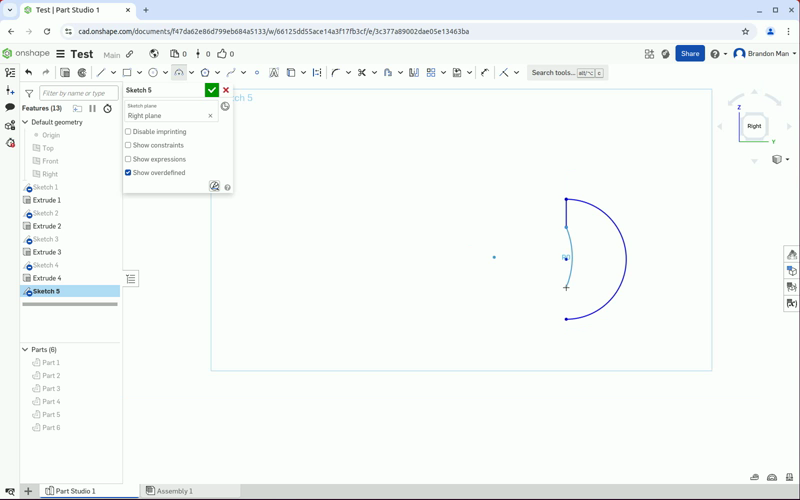
scroll(-6)
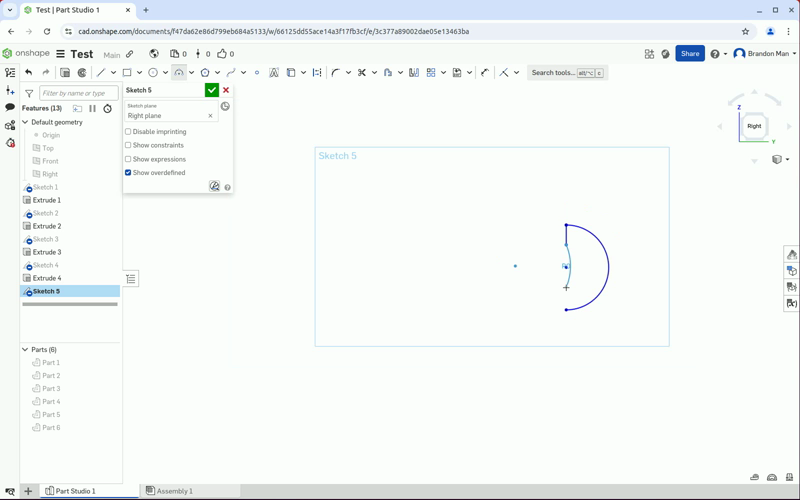
scroll(-6)
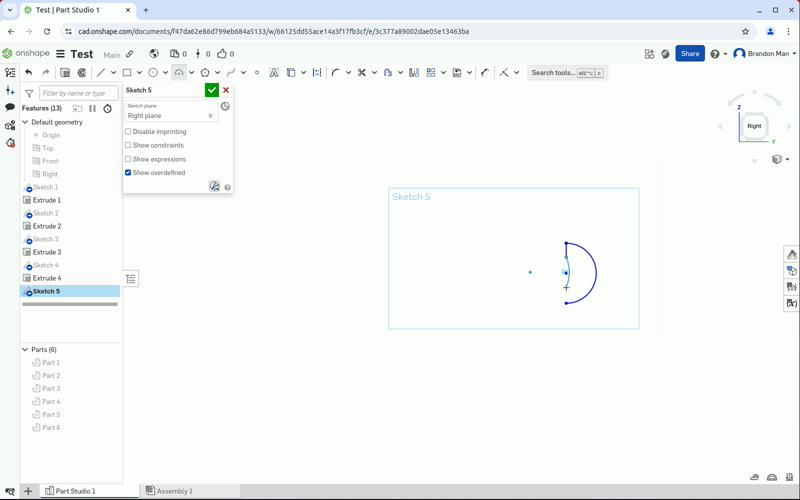
scroll(-6)
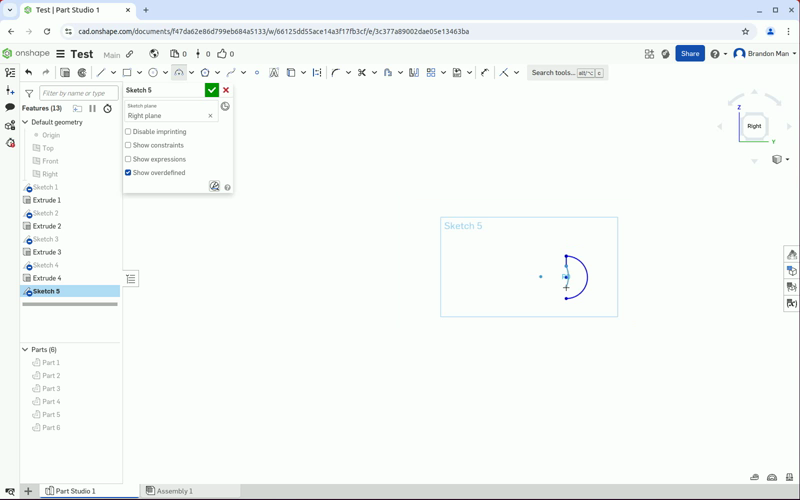
scroll(-6)
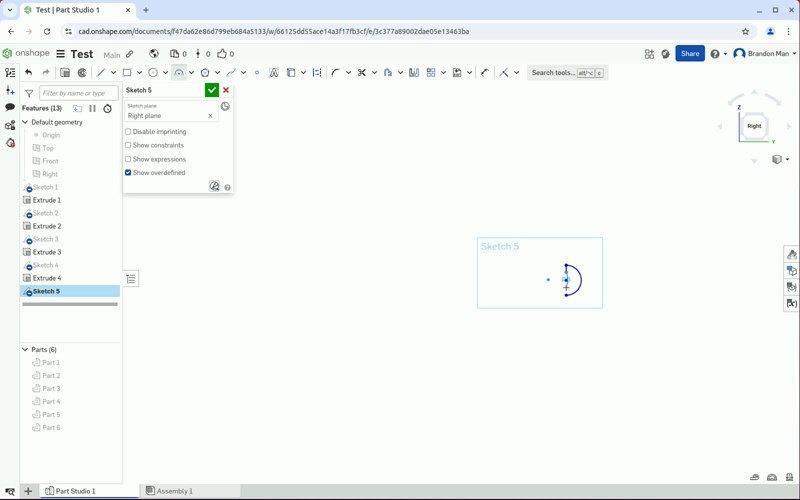
scroll(-6)
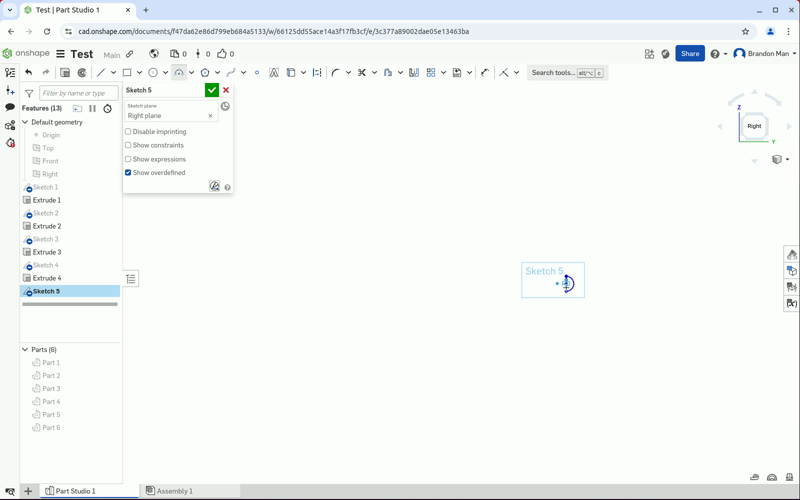
mouse_move(570, 283)
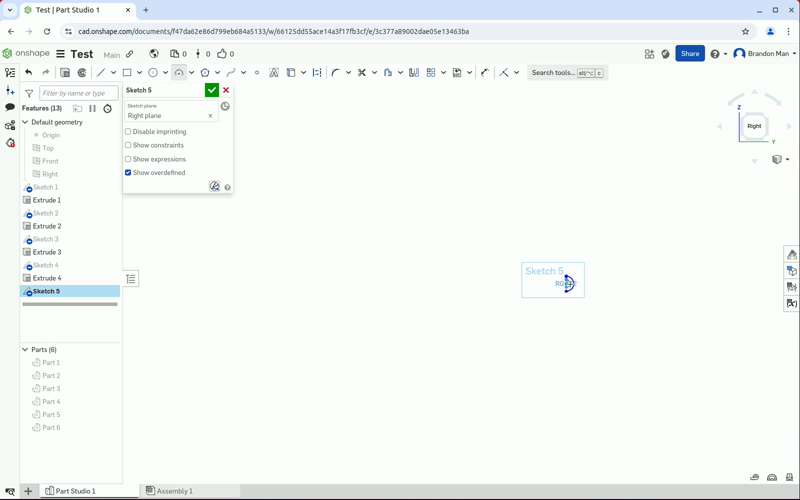
scroll(6)
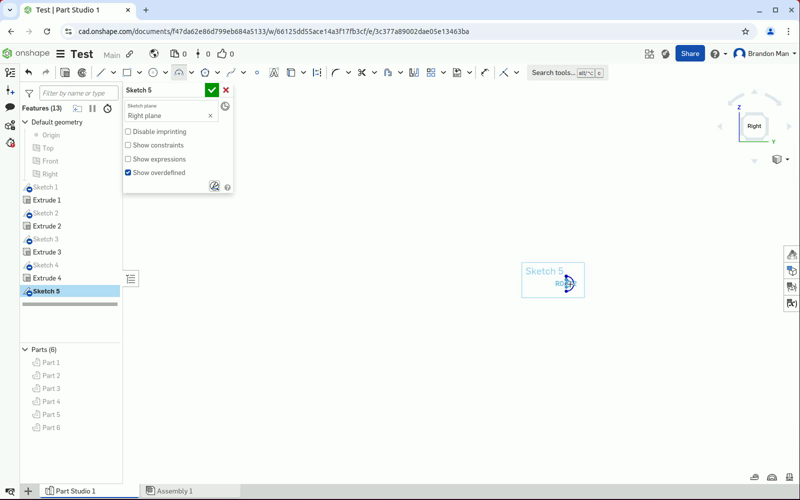
scroll(6)
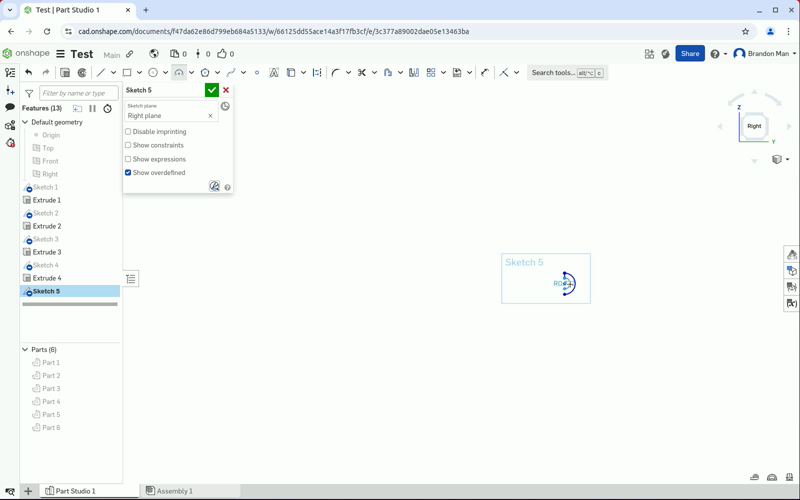
scroll(6)
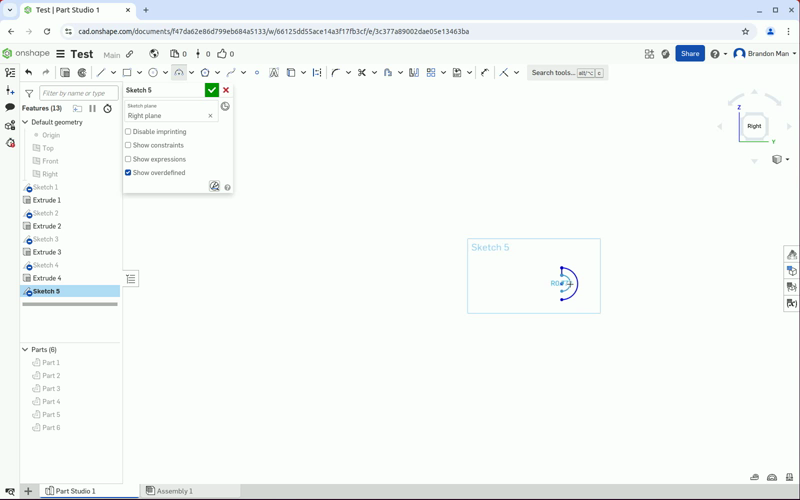
scroll(6)
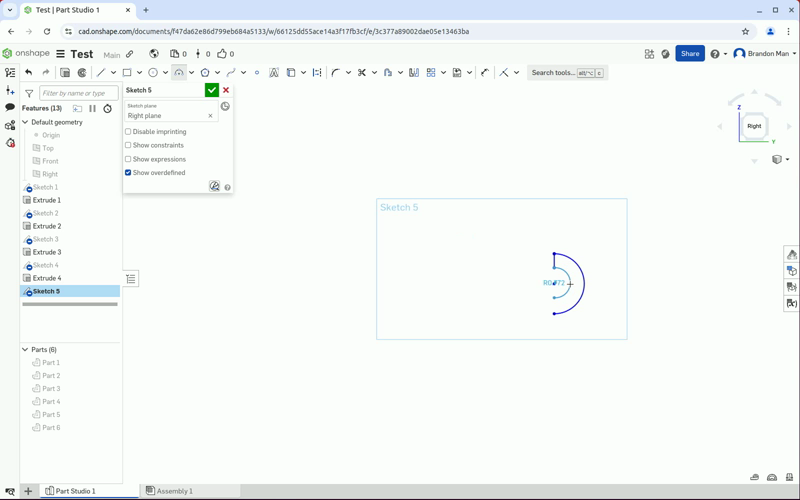
scroll(6)
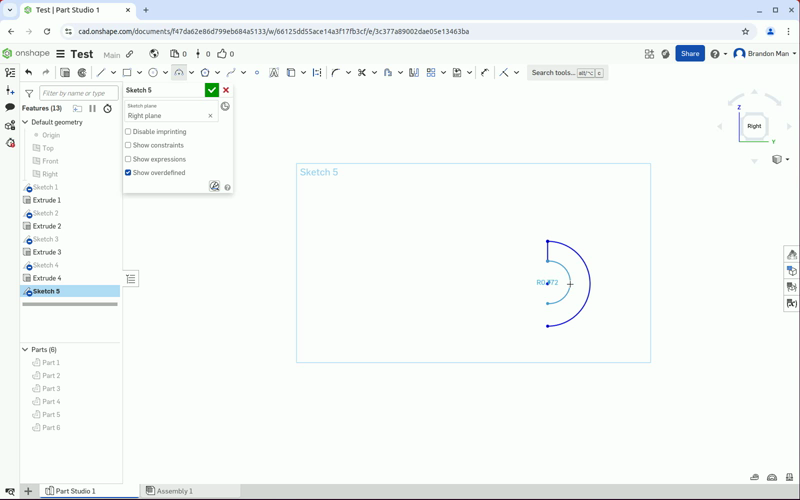
scroll(6)
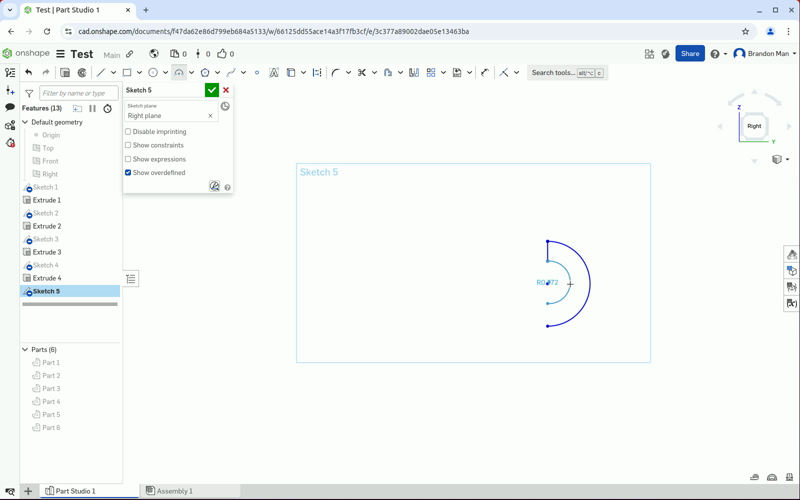
scroll(6)
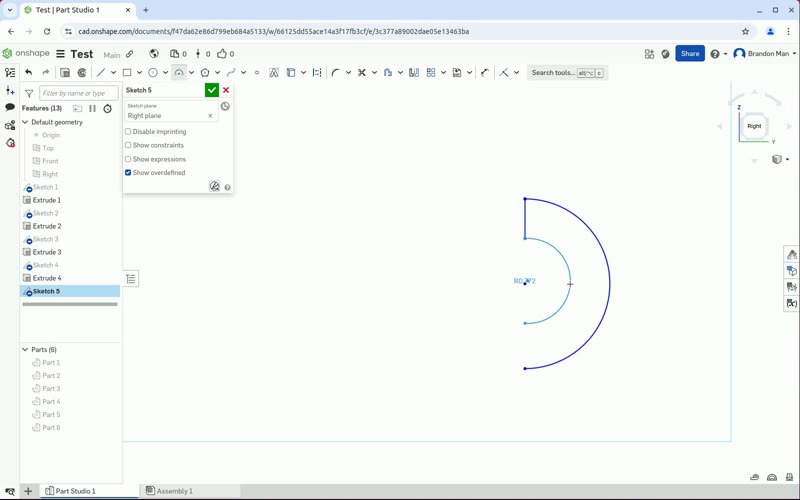
click(570, 283)
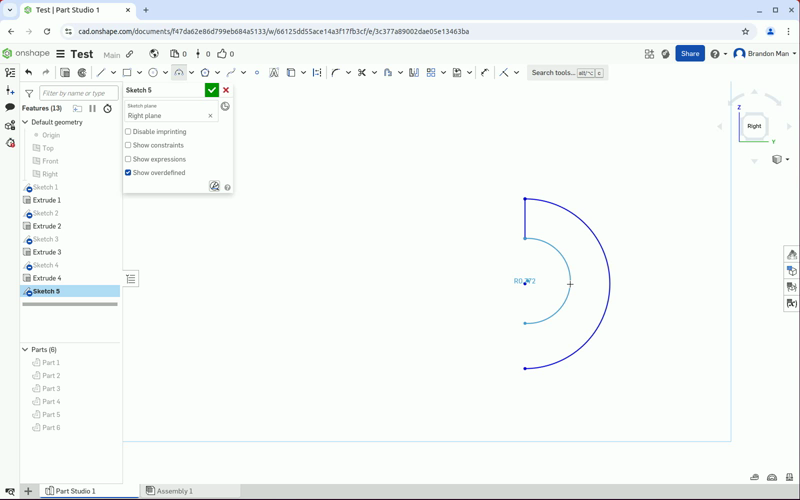
scroll(-6)
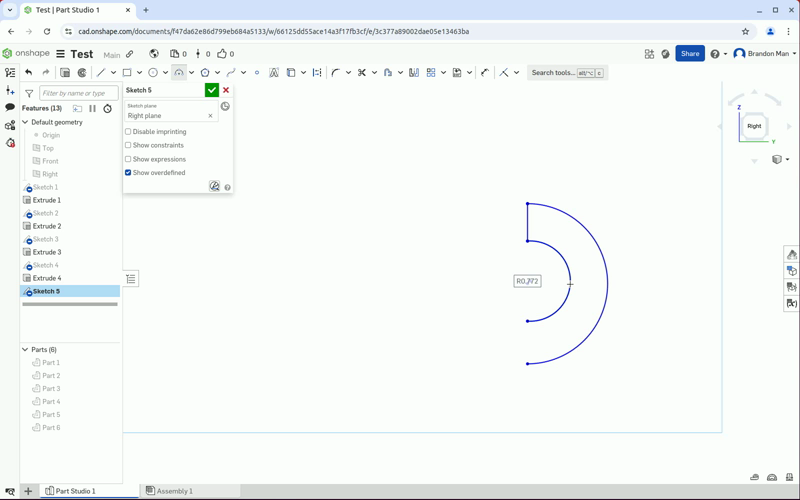
scroll(-6)
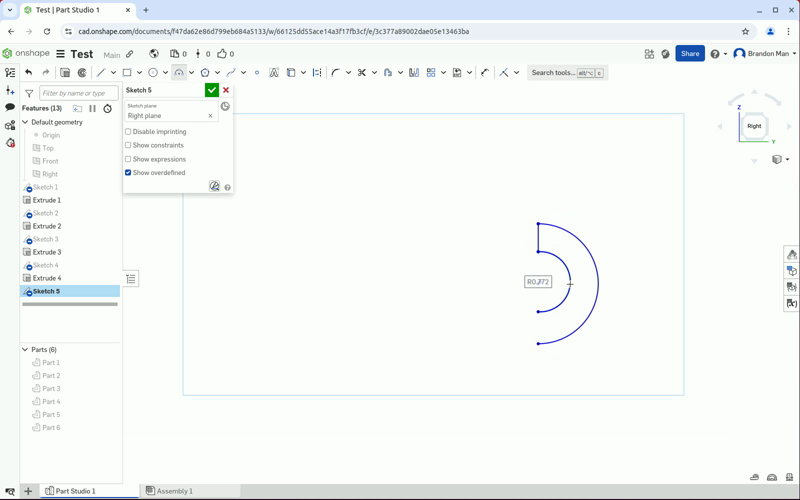
scroll(-6)
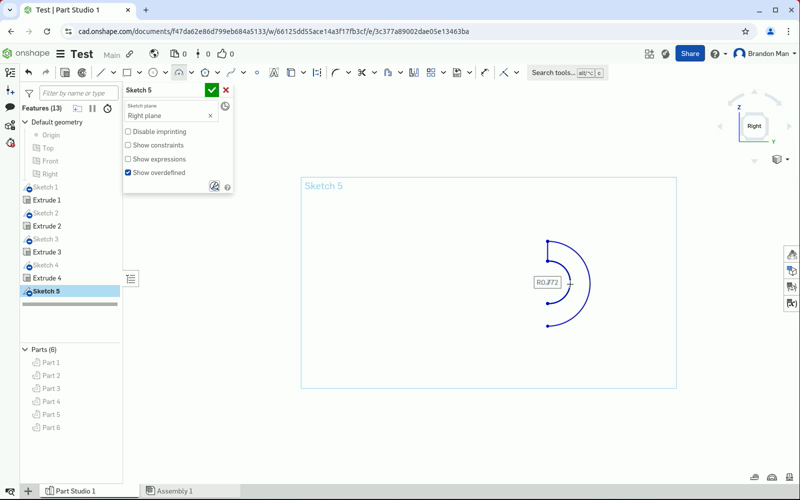
scroll(-6)
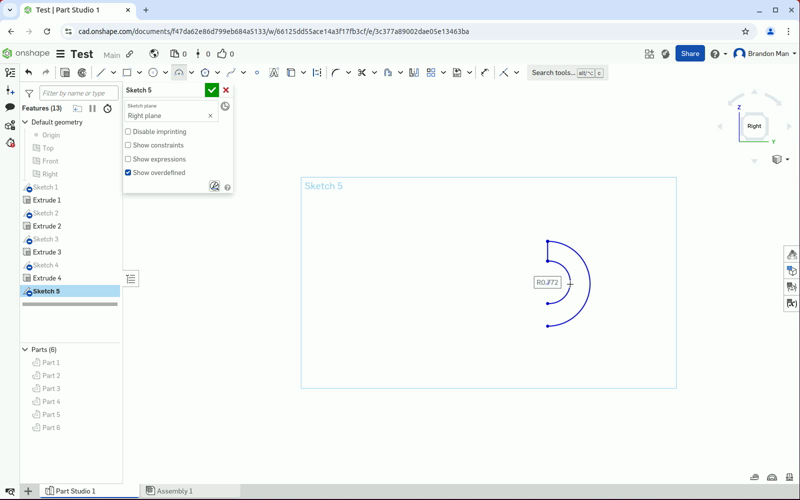
scroll(-6)
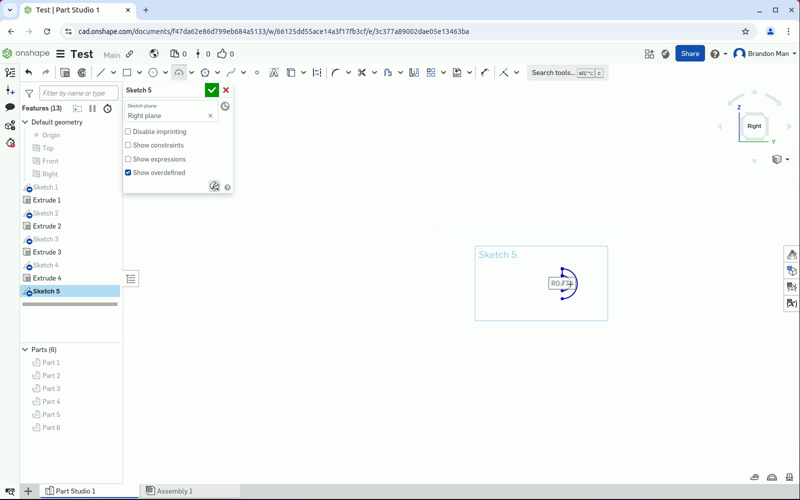
scroll(-6)
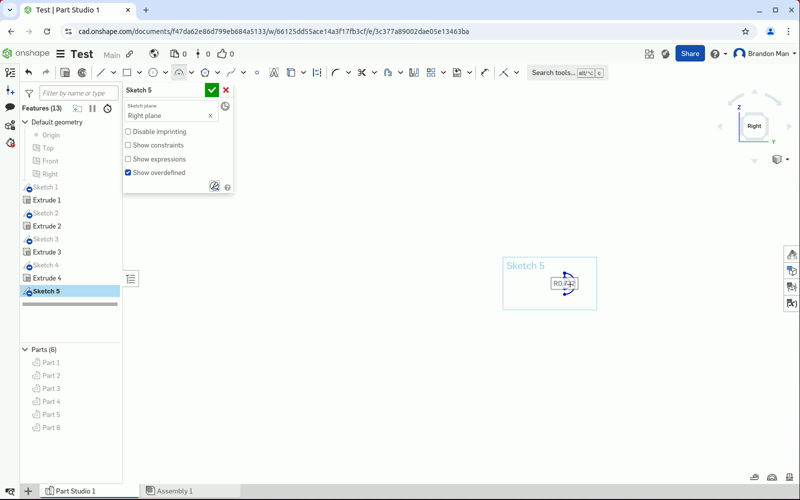
scroll(-6)
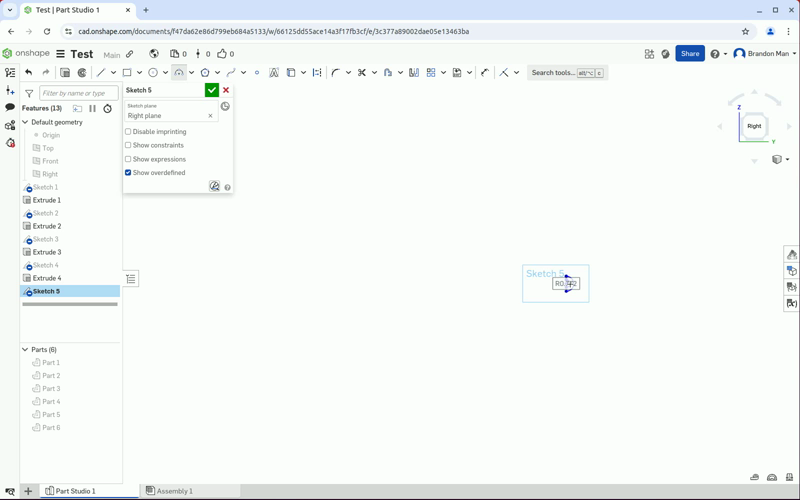
key_up(shift)
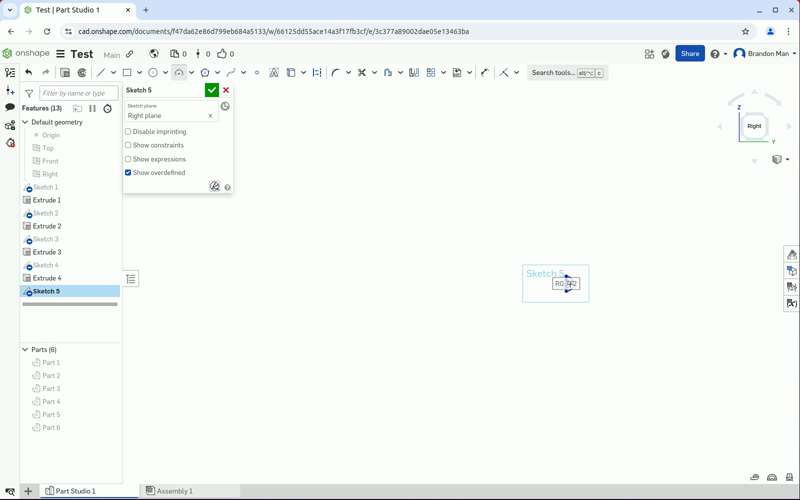
key(esc)
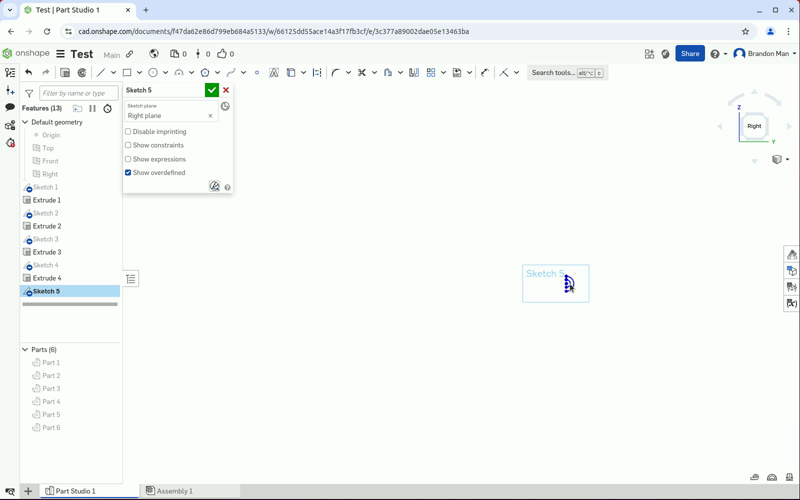
key(l)
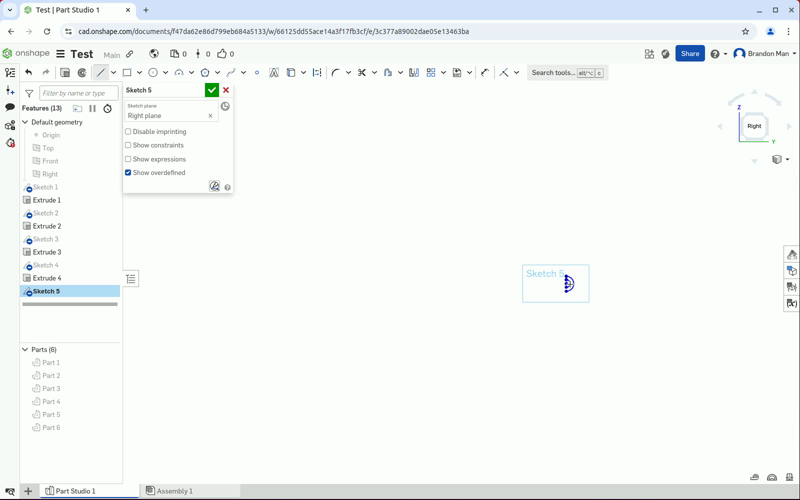
mouse_move(566, 287)
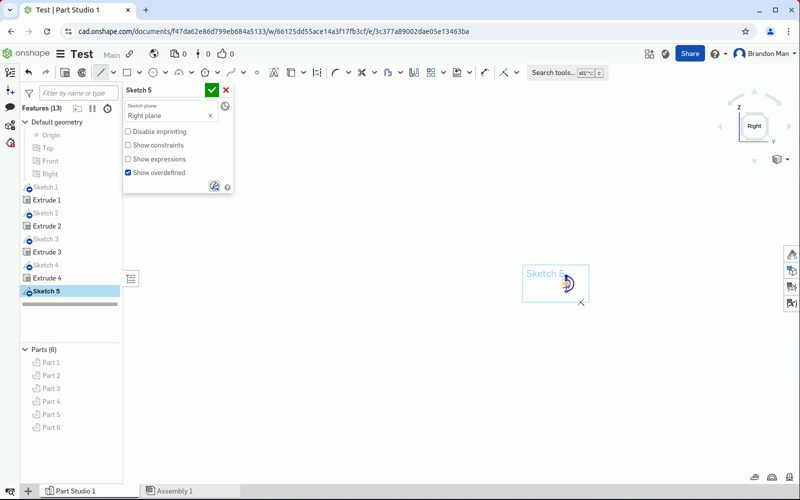
scroll(6)
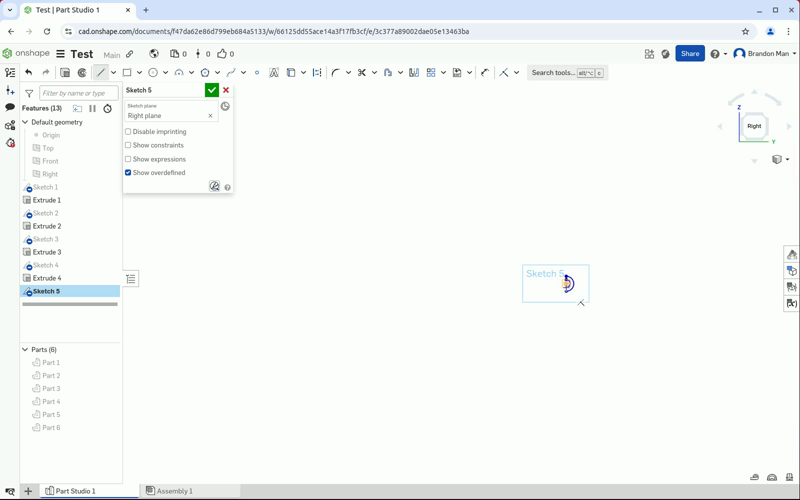
scroll(6)
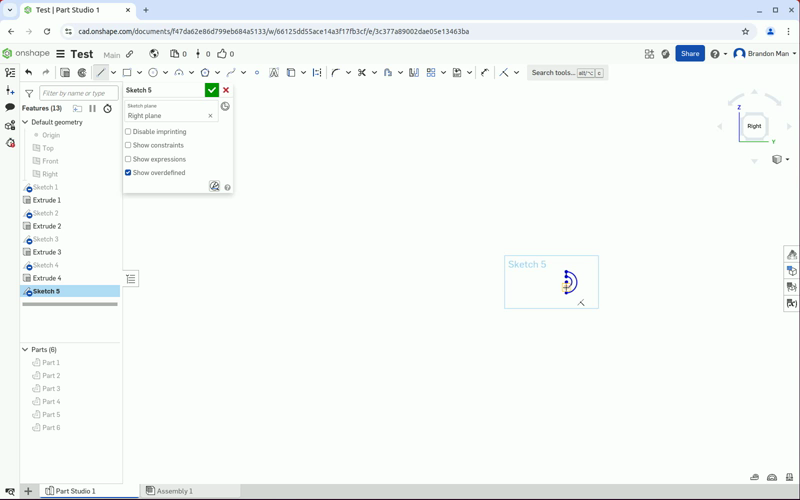
scroll(6)
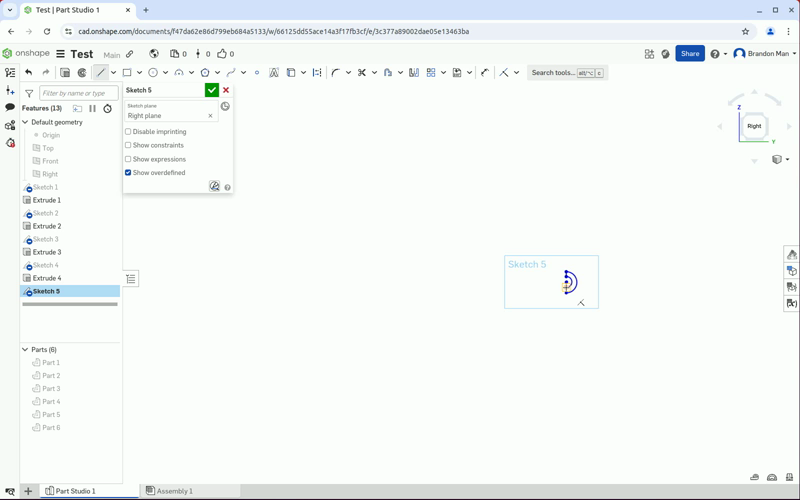
scroll(6)
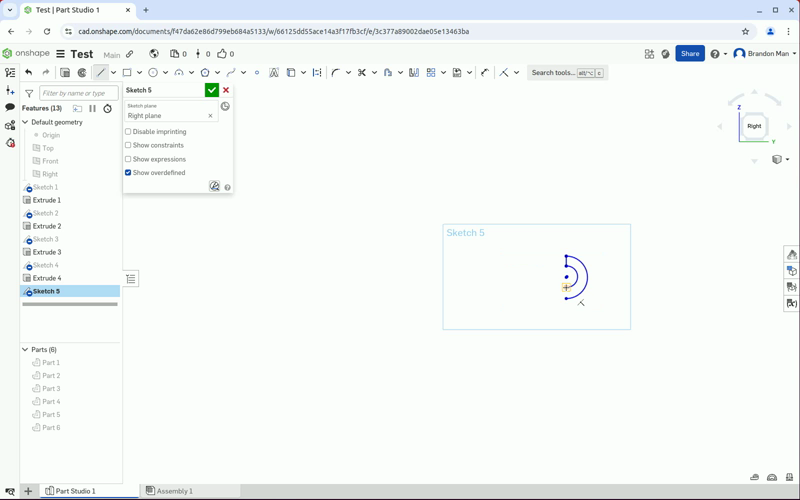
scroll(6)
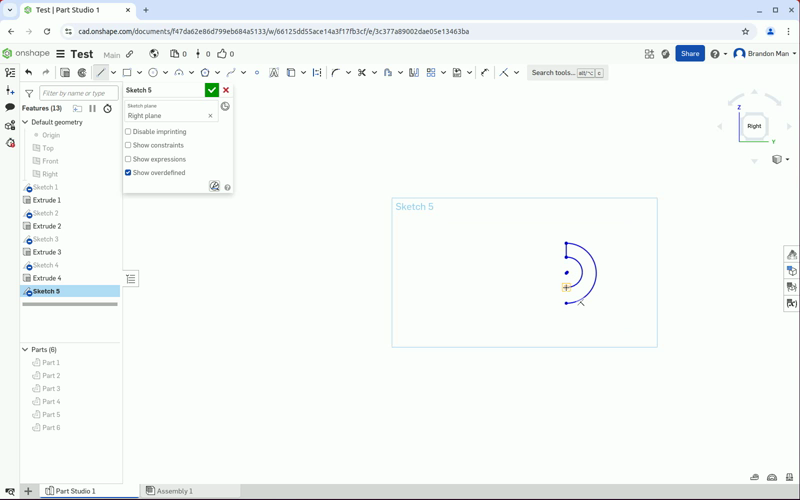
scroll(6)
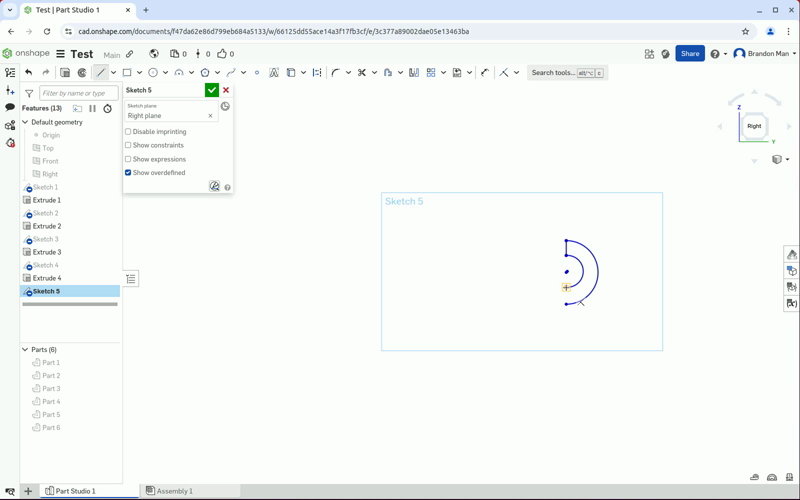
scroll(6)
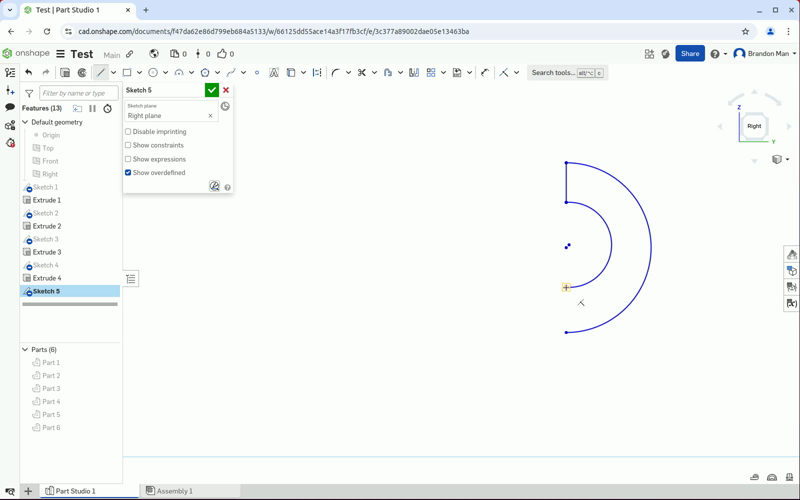
click(566, 287)
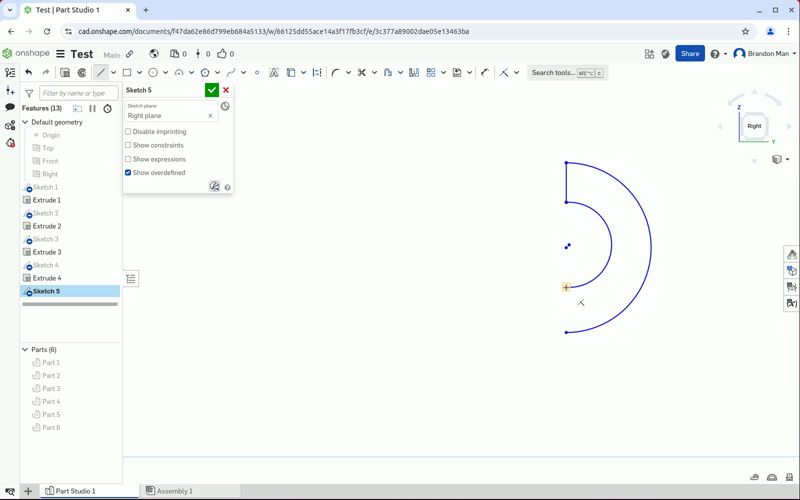
scroll(-6)
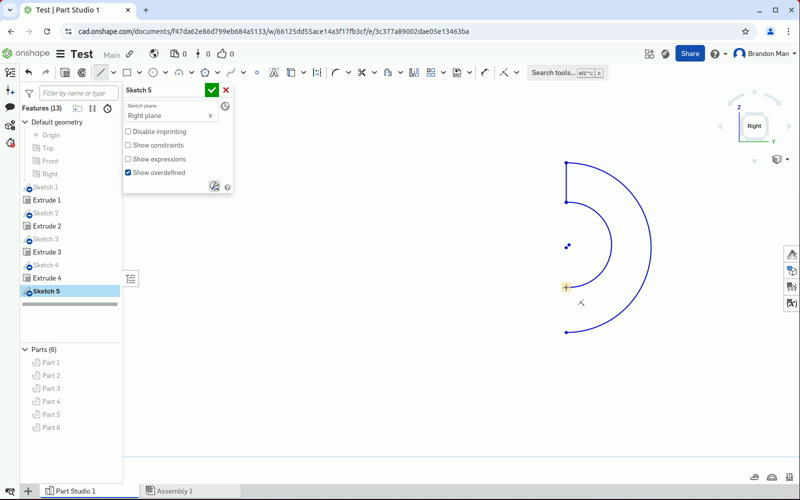
scroll(-6)
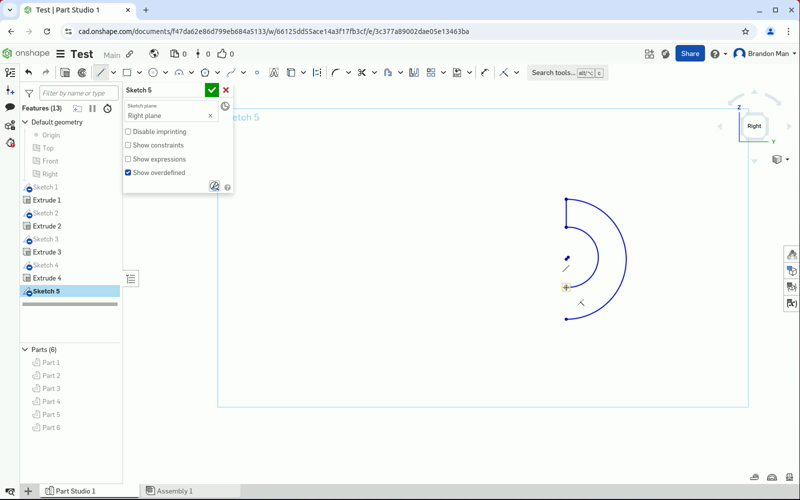
scroll(-6)
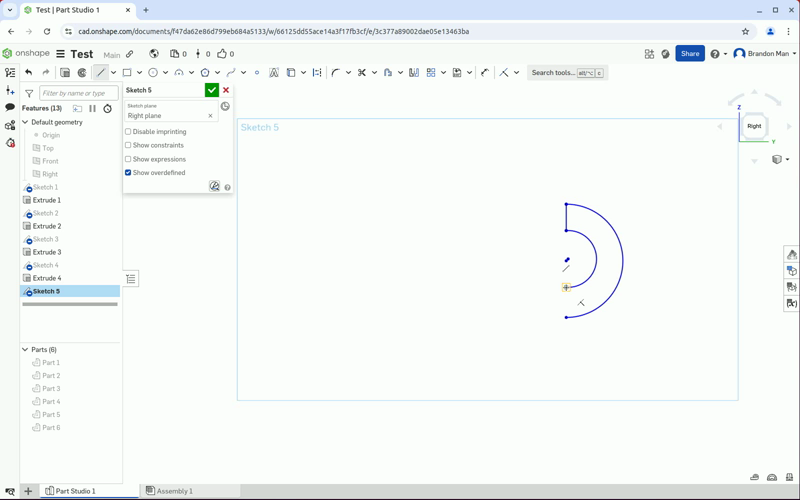
scroll(-6)
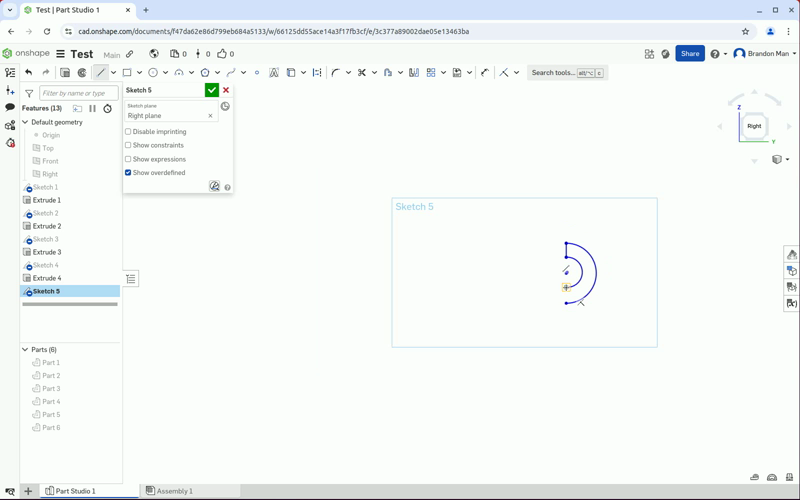
scroll(-6)
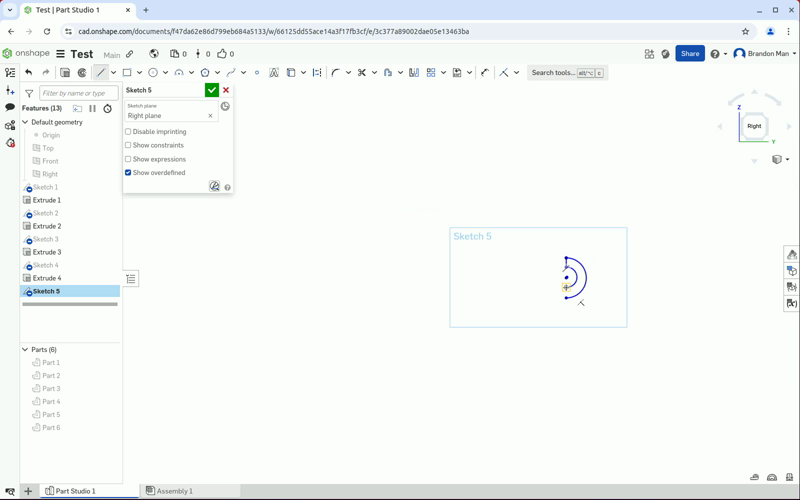
scroll(-6)
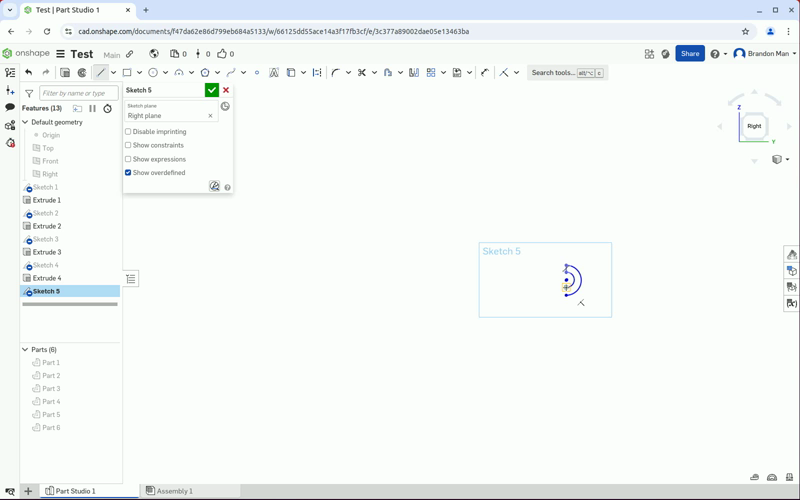
scroll(-6)
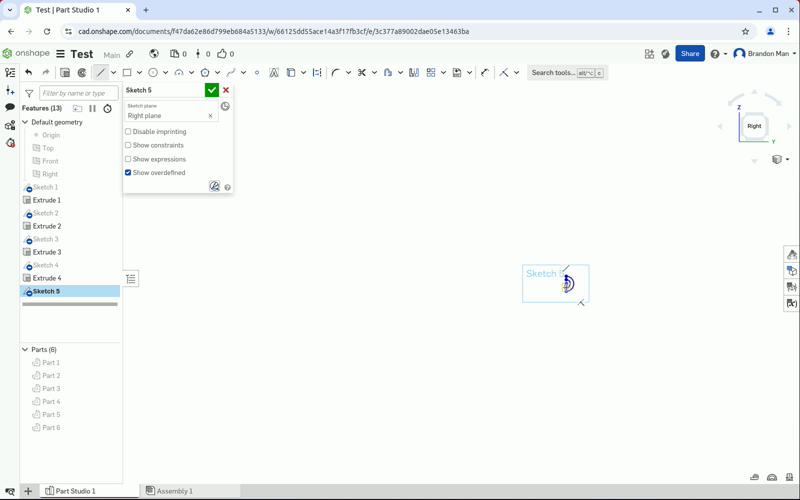
mouse_move(589, 287)
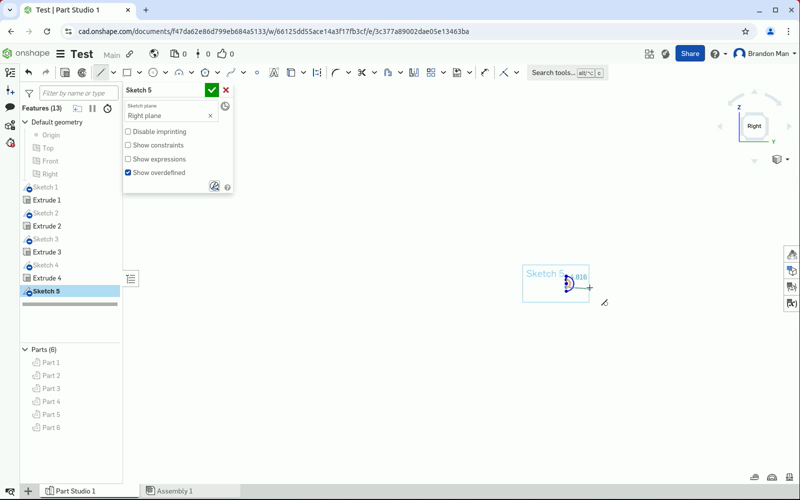
key_down(shift)
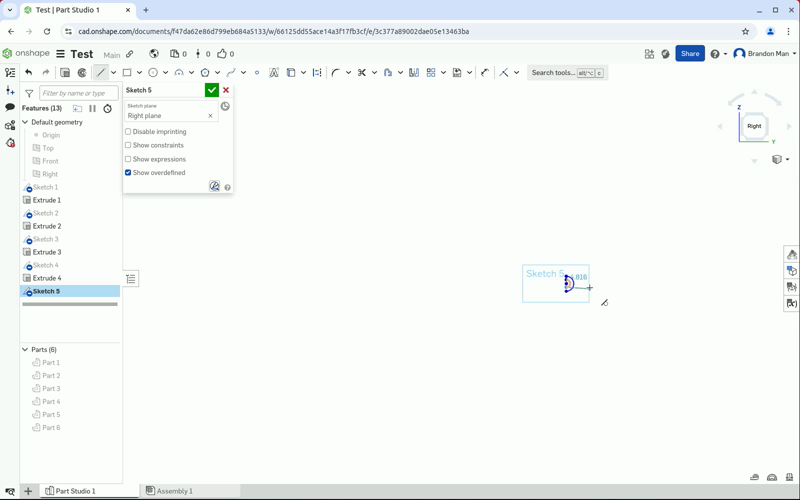
mouse_move(566, 291)
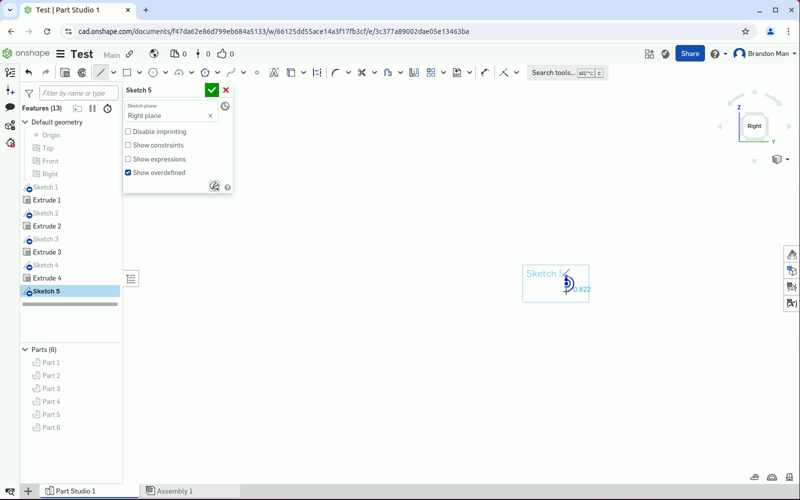
scroll(6)
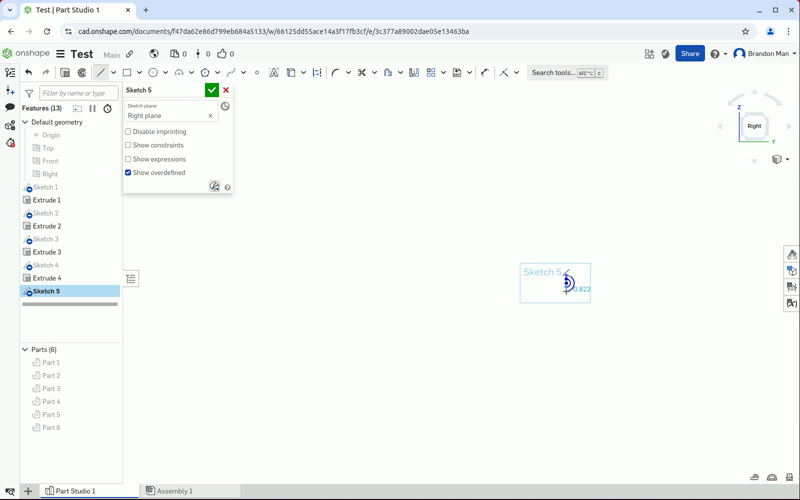
scroll(6)
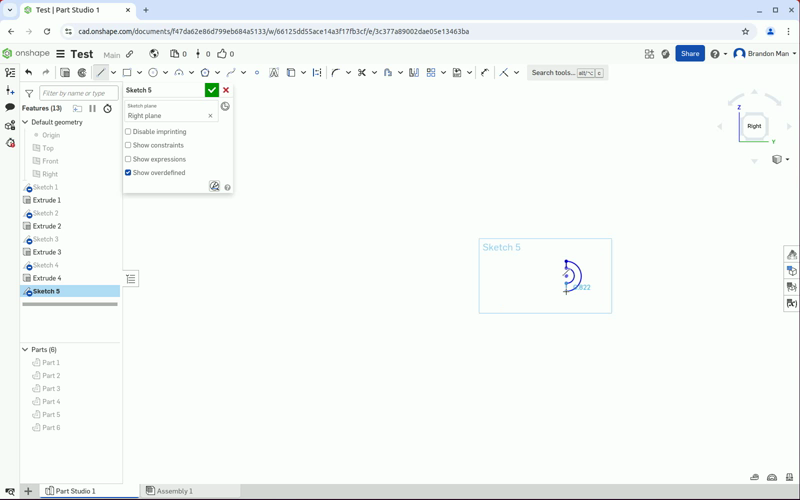
scroll(6)
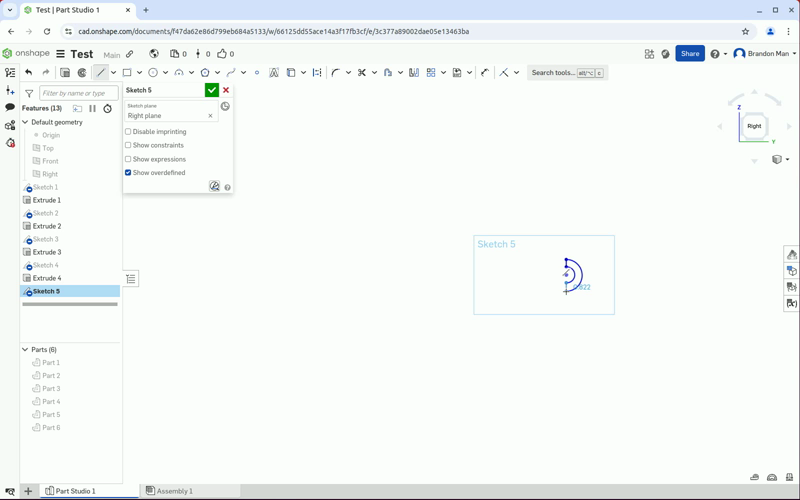
scroll(6)
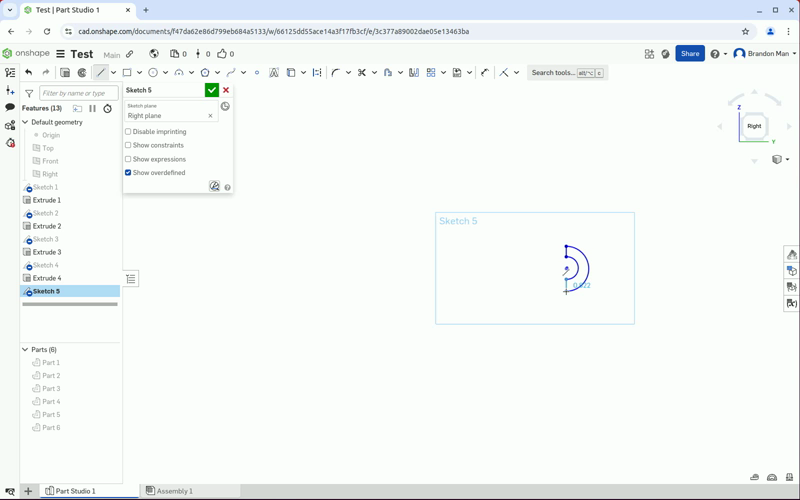
scroll(6)
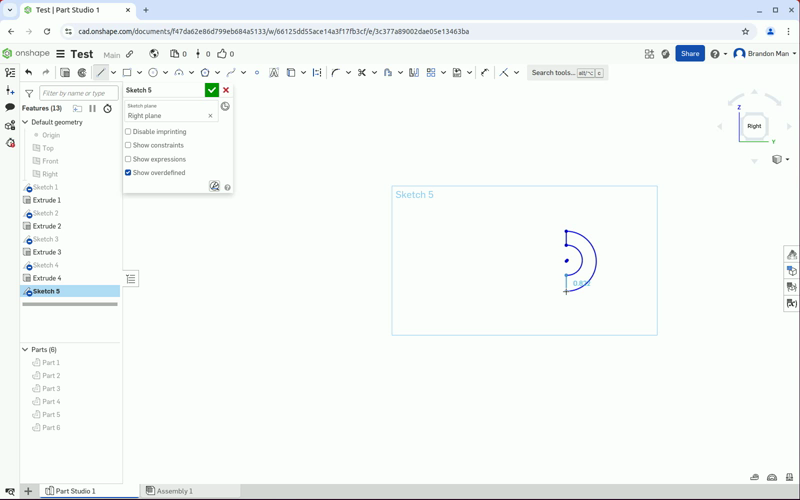
scroll(6)
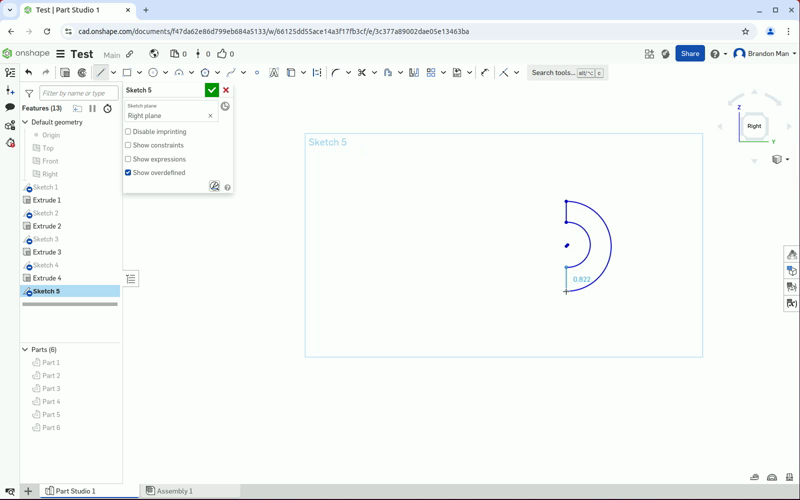
scroll(6)
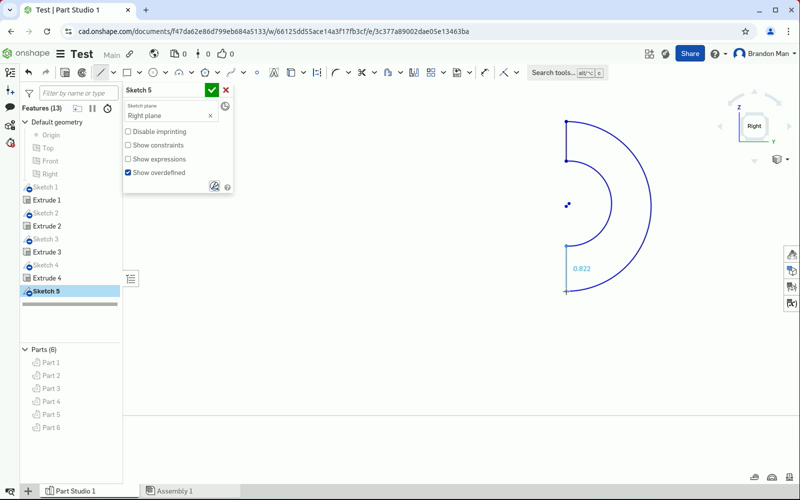
key_up(shift)
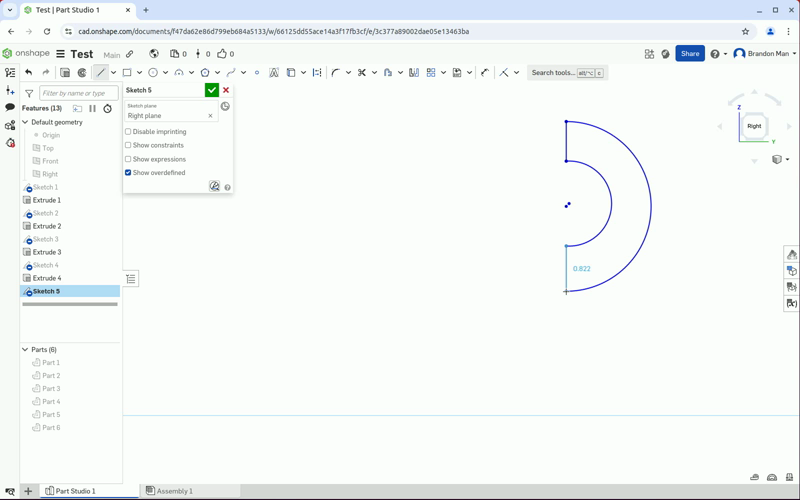
click(566, 291)
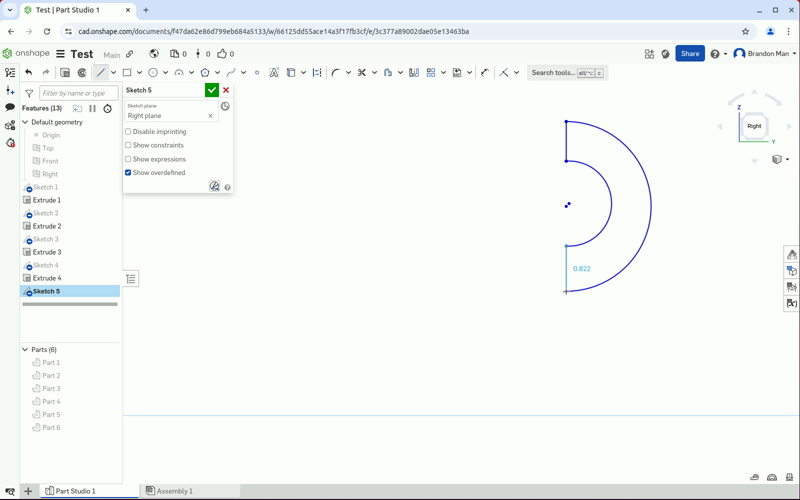
scroll(-6)
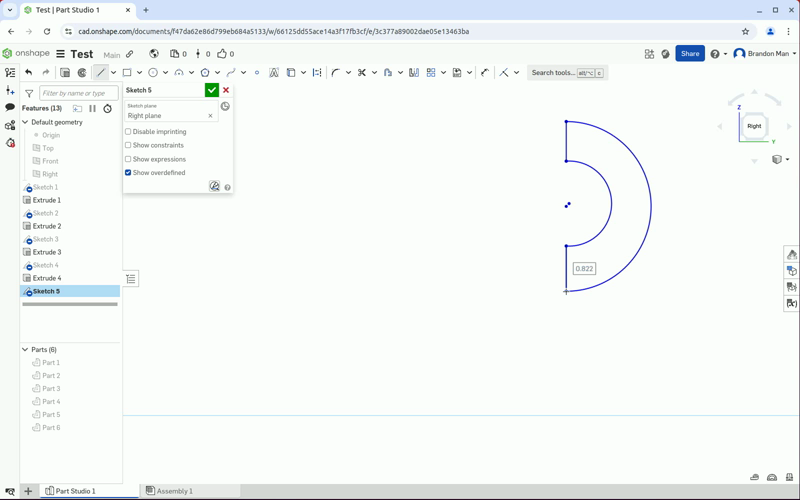
scroll(-6)
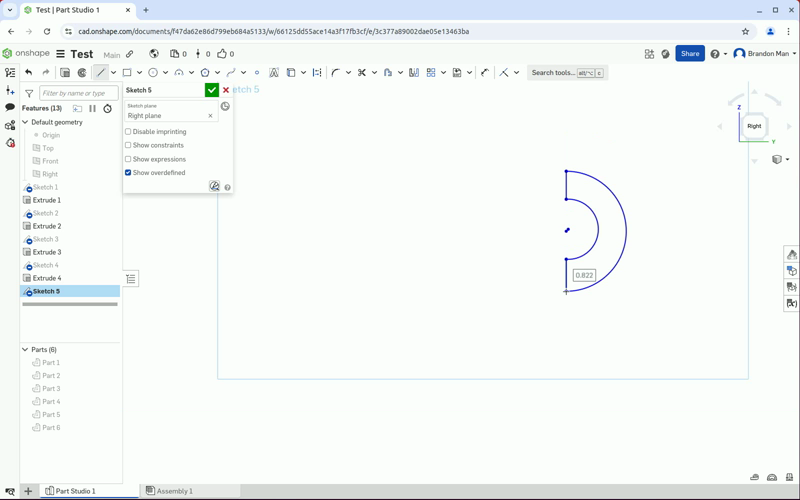
scroll(-6)
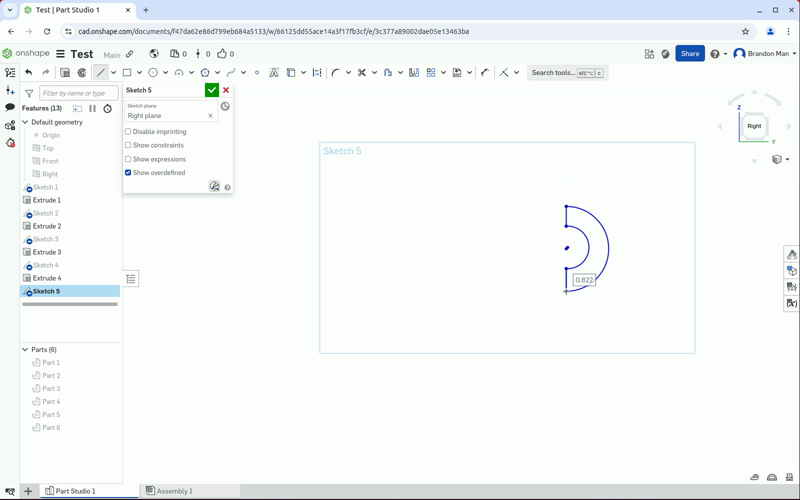
scroll(-6)
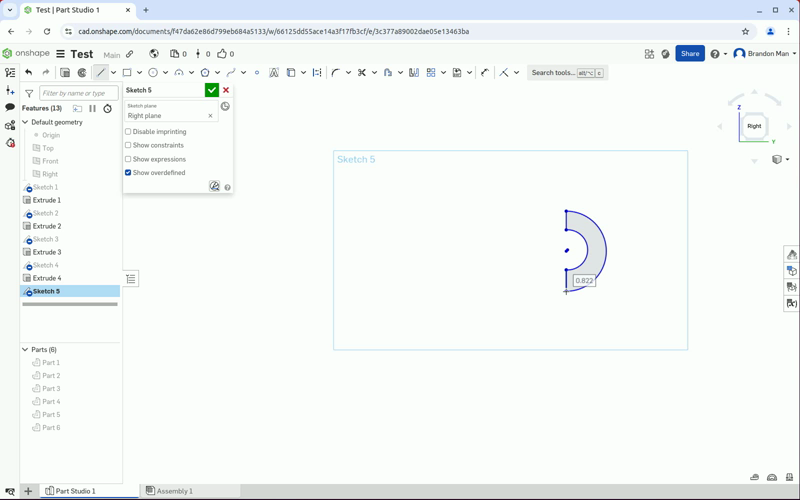
scroll(-6)
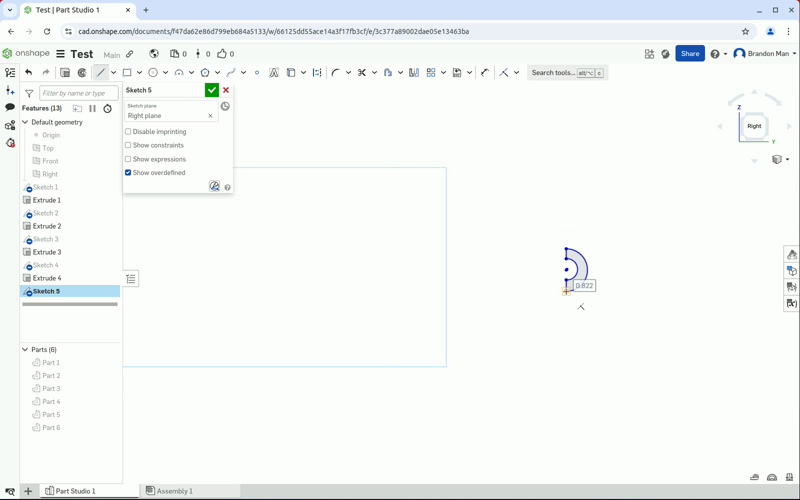
scroll(-6)
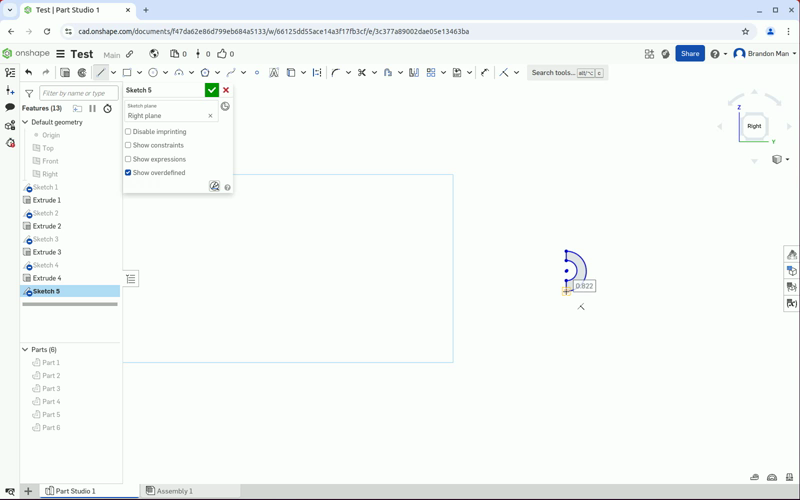
scroll(-6)
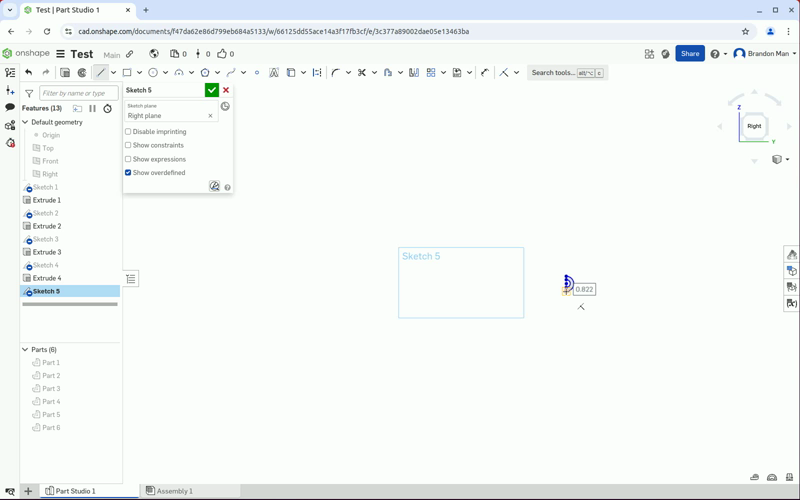
key(esc)
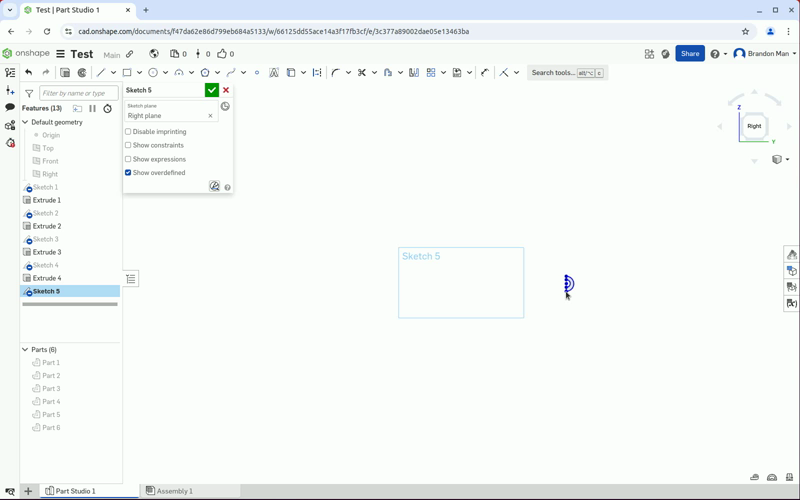
mouse_move(567, 281)
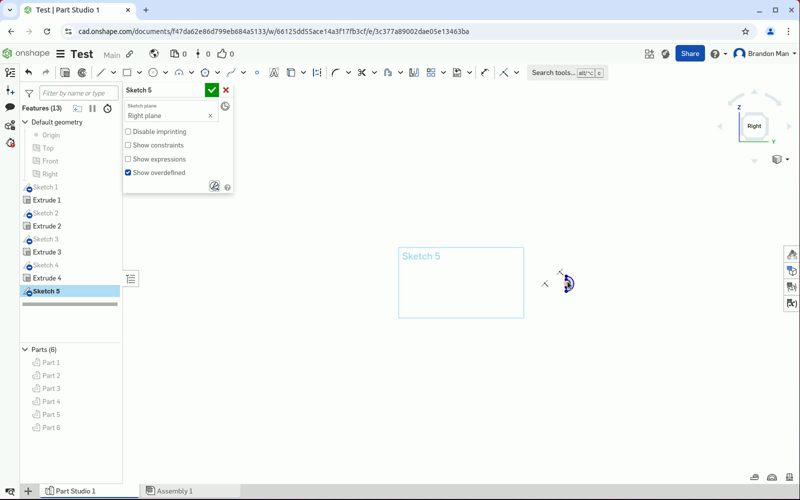
scroll(6)
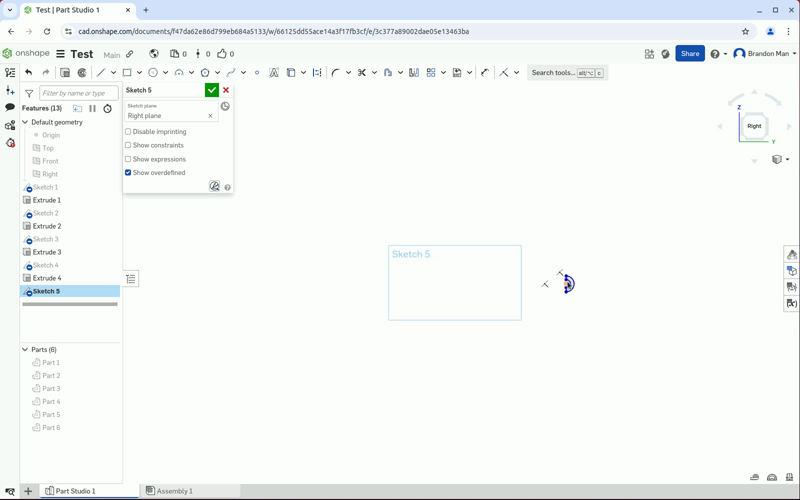
scroll(6)
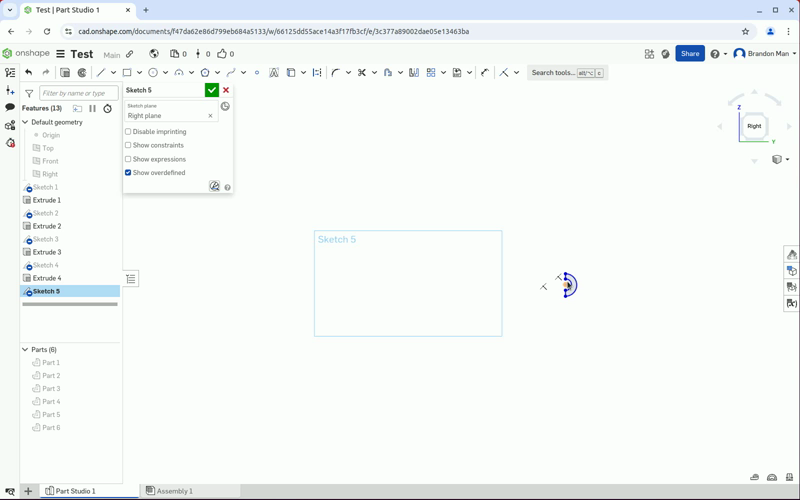
scroll(6)
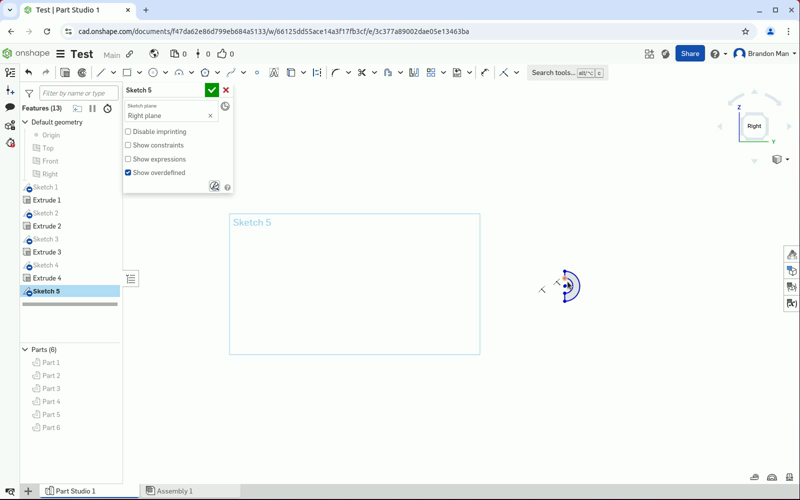
scroll(6)
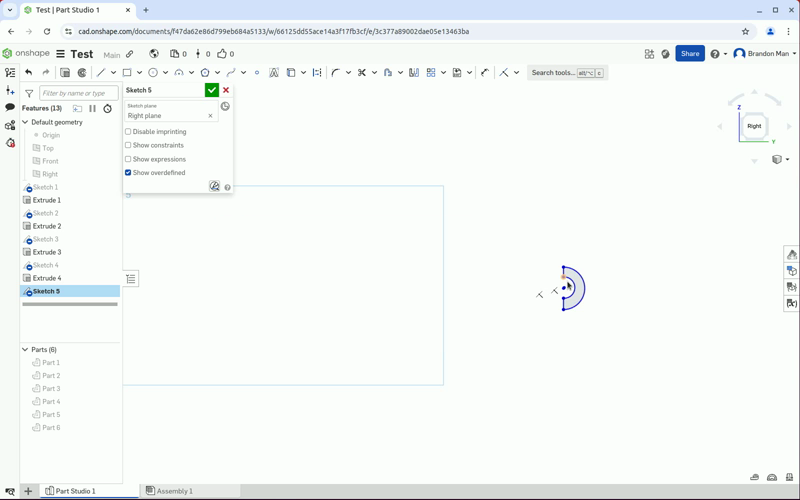
scroll(6)
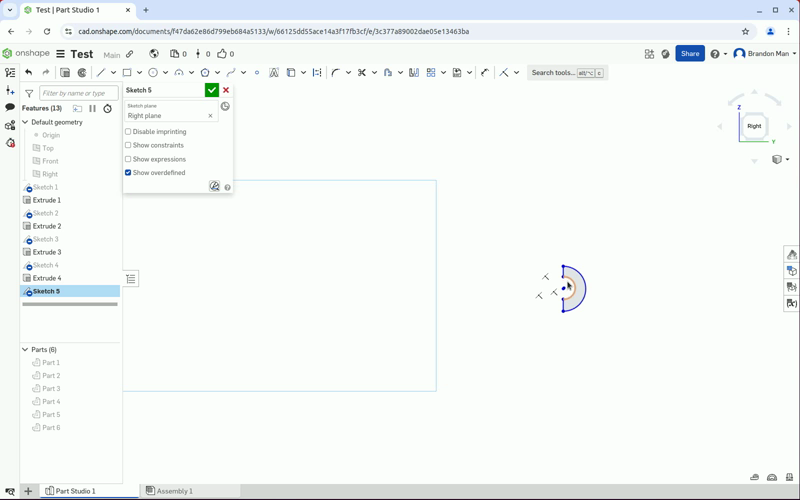
scroll(6)
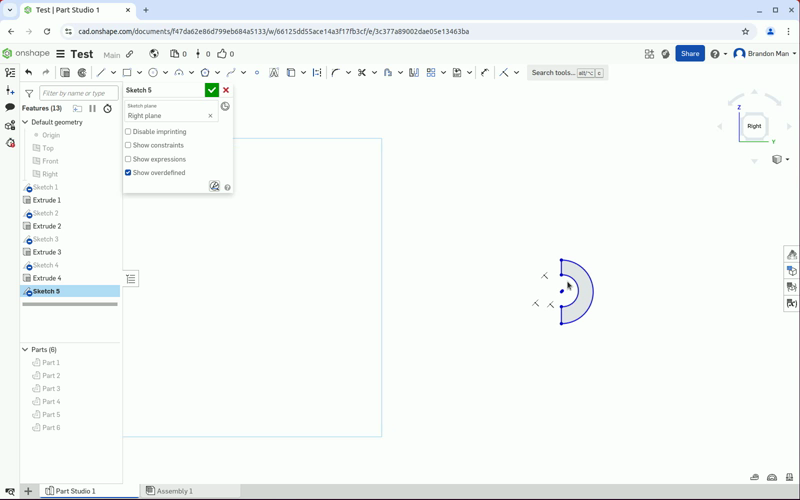
scroll(6)
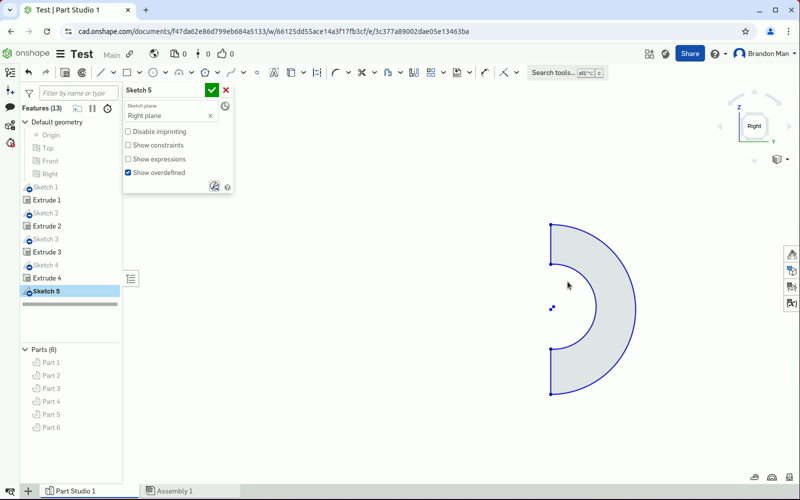
click(567, 281)
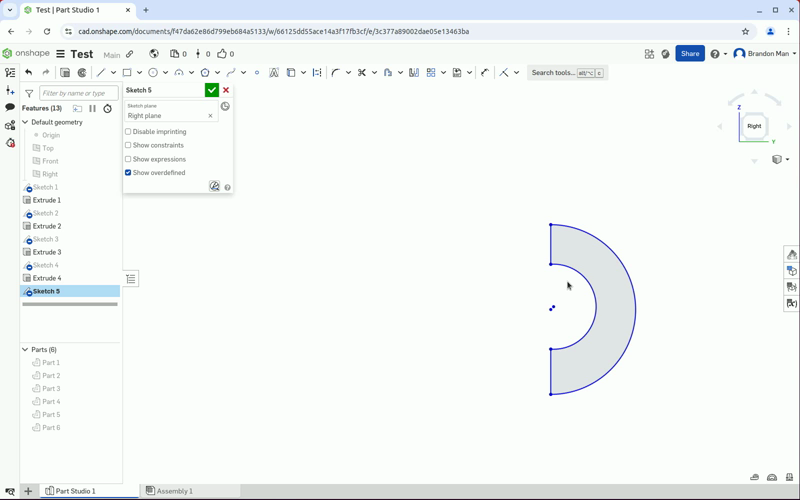
scroll(-6)
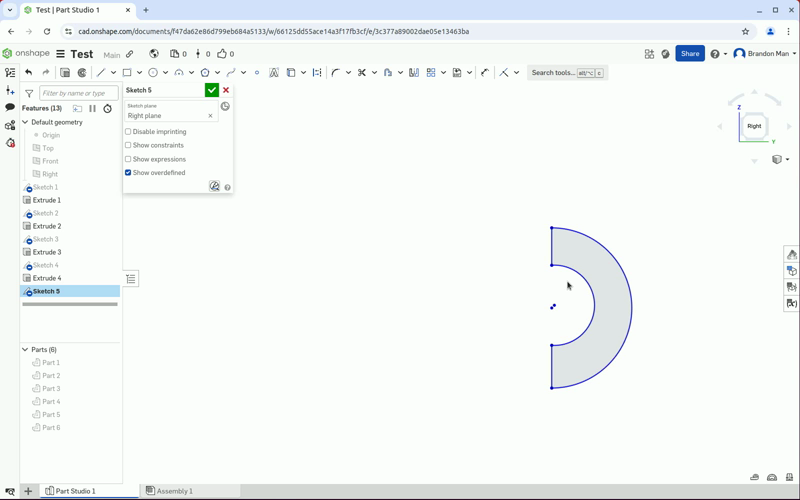
scroll(-6)
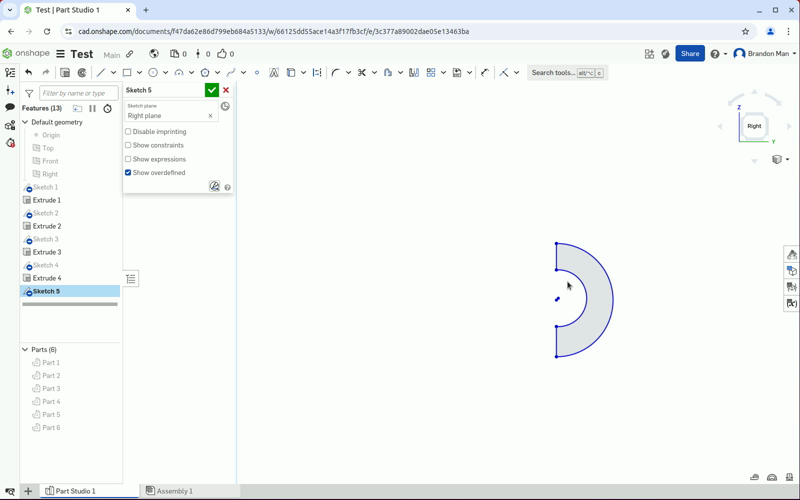
scroll(-6)
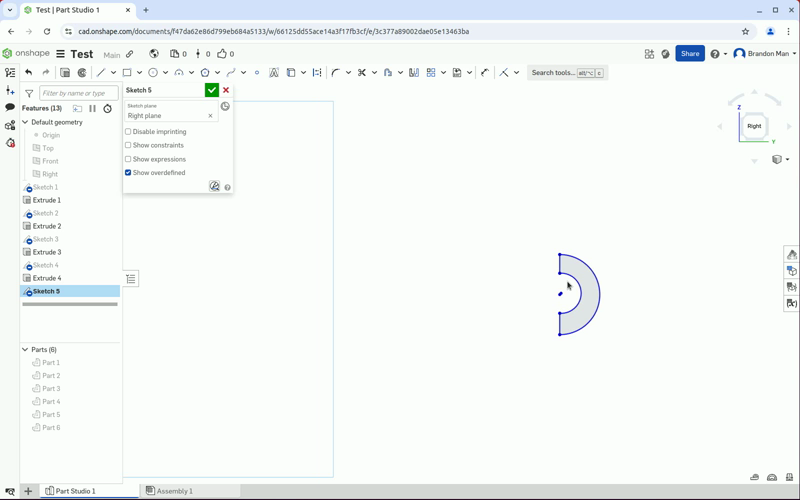
scroll(-6)
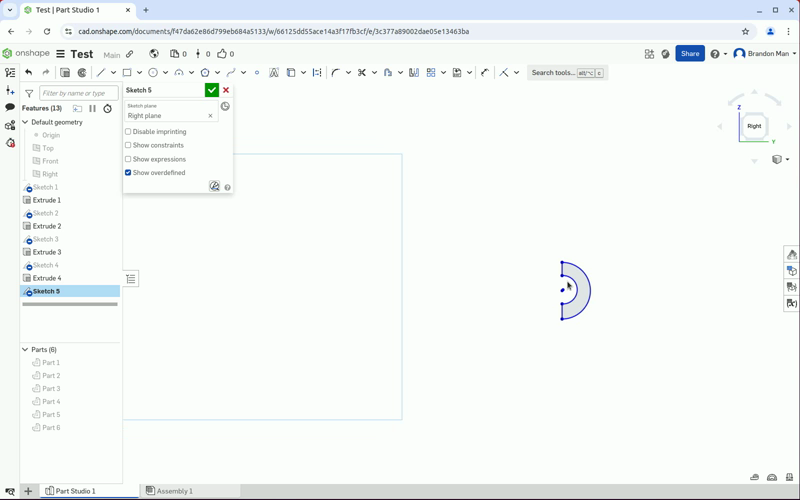
scroll(-6)
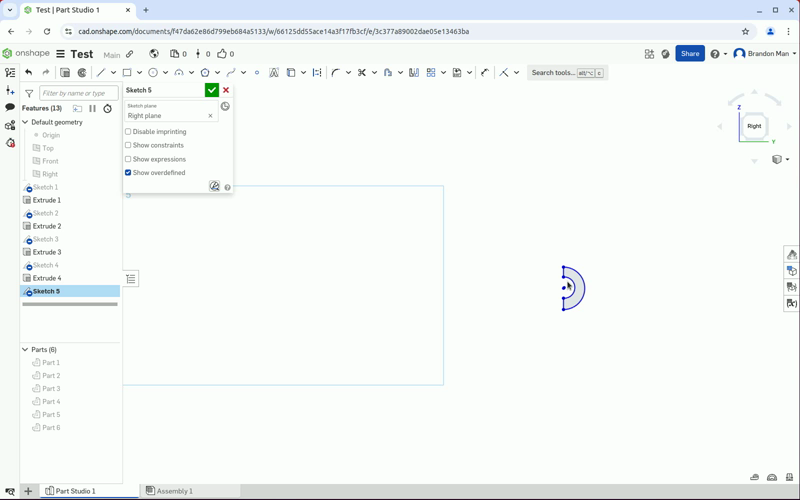
scroll(-6)
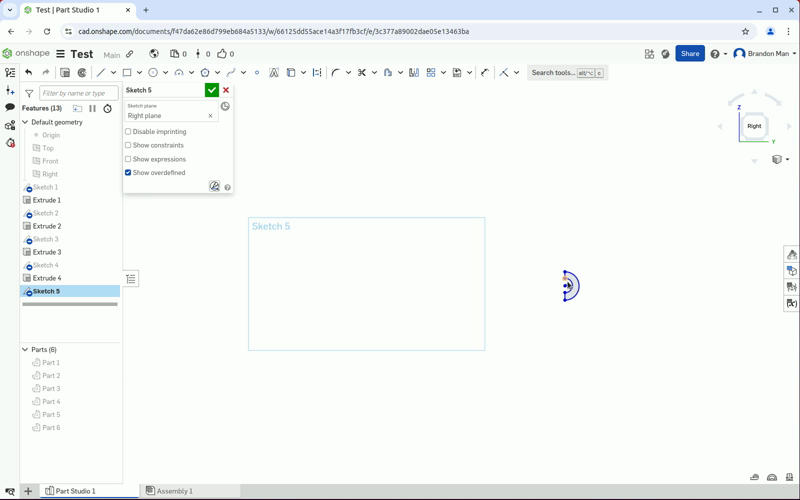
scroll(-6)
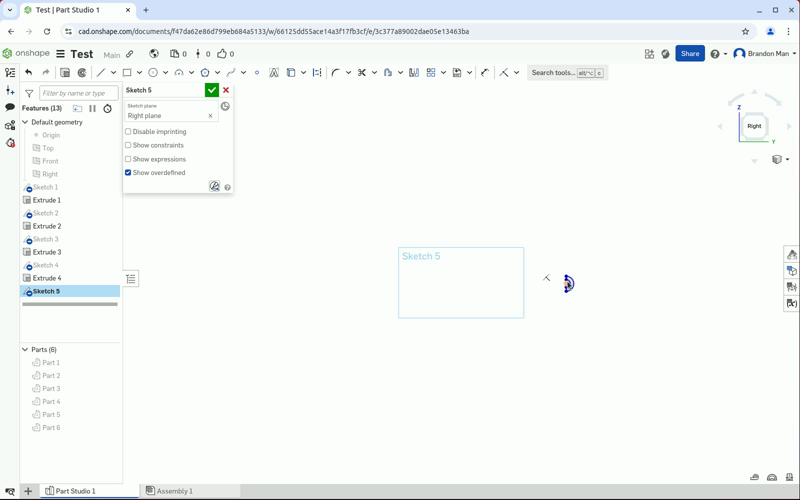
mouse_move(73, 352)
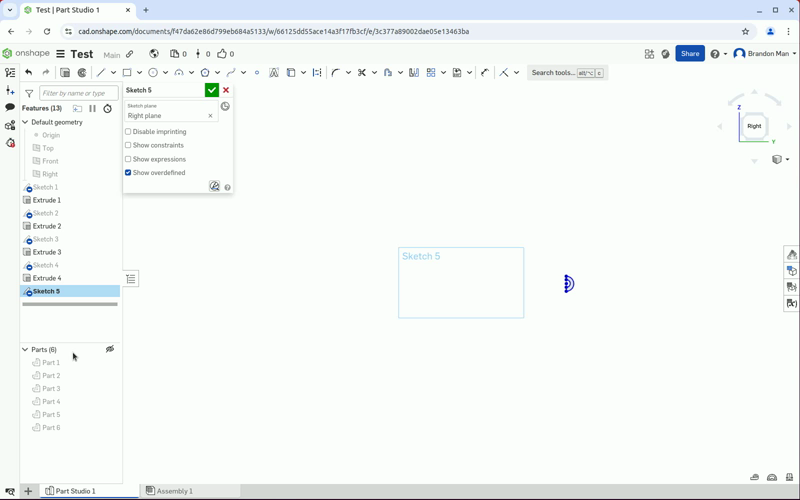
key(shift+y)
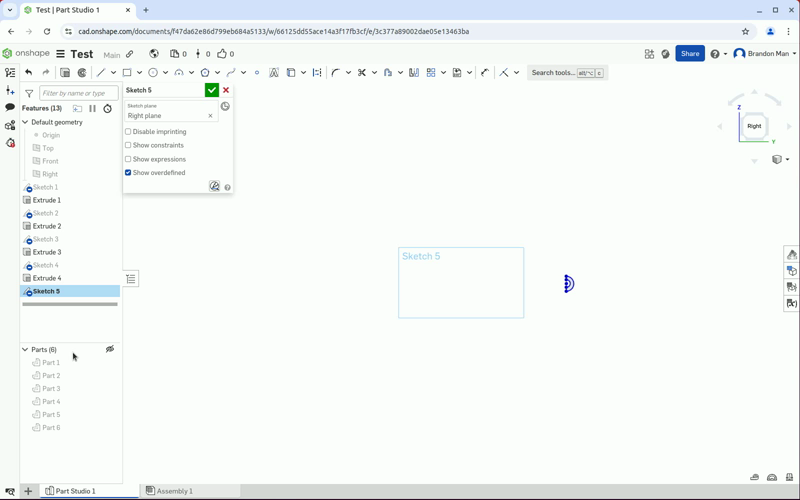
key(shift+e)
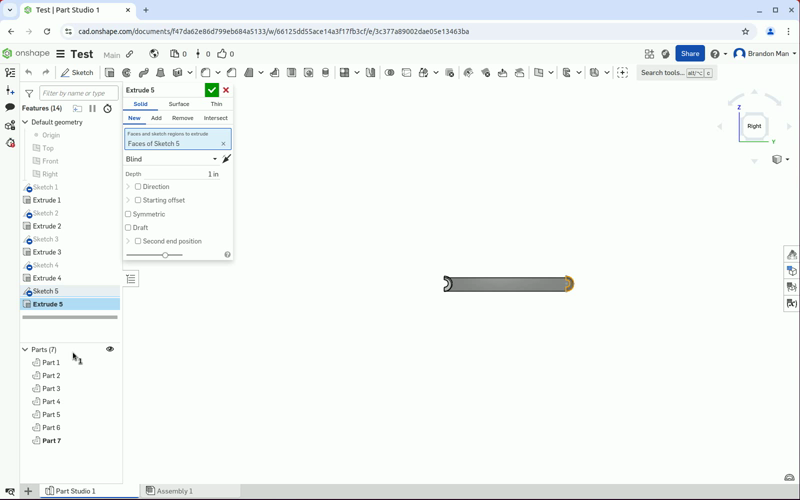
mouse_move(143, 106)
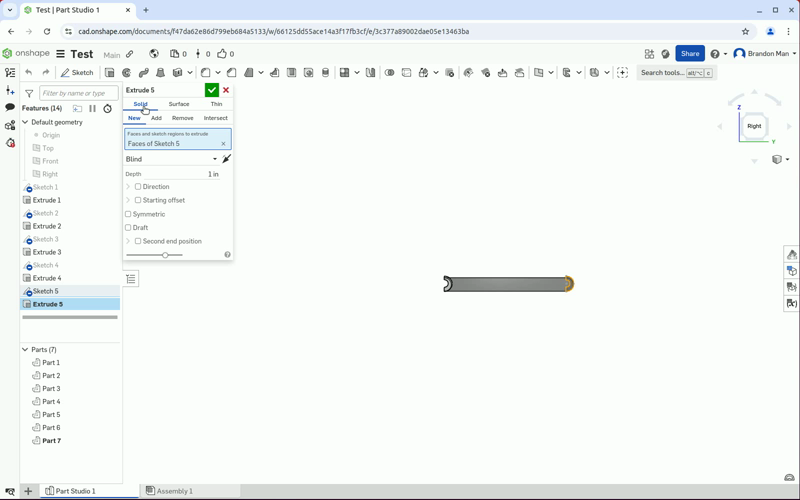
click(143, 106)
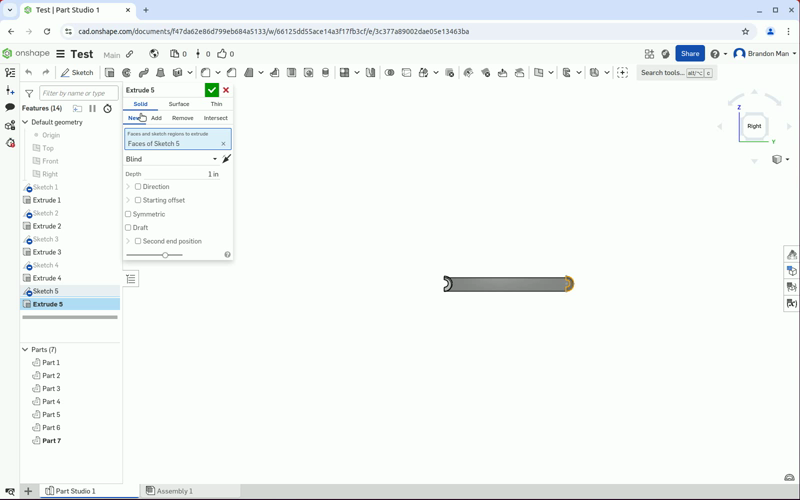
mouse_move(137, 120)
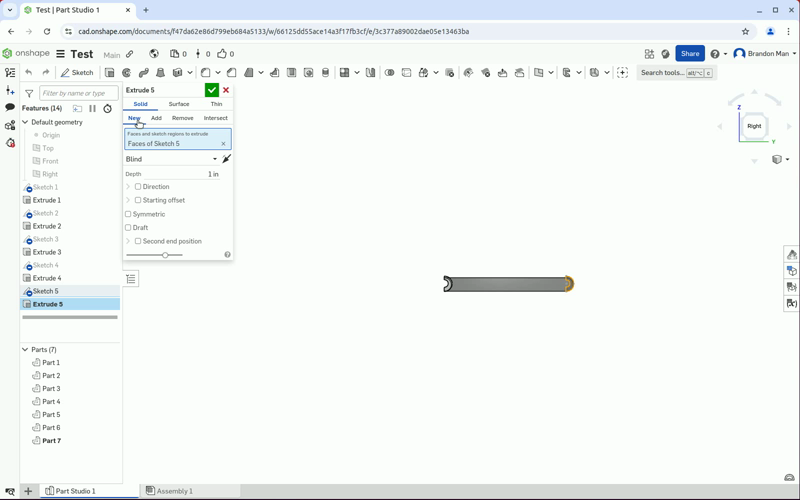
click(137, 120)
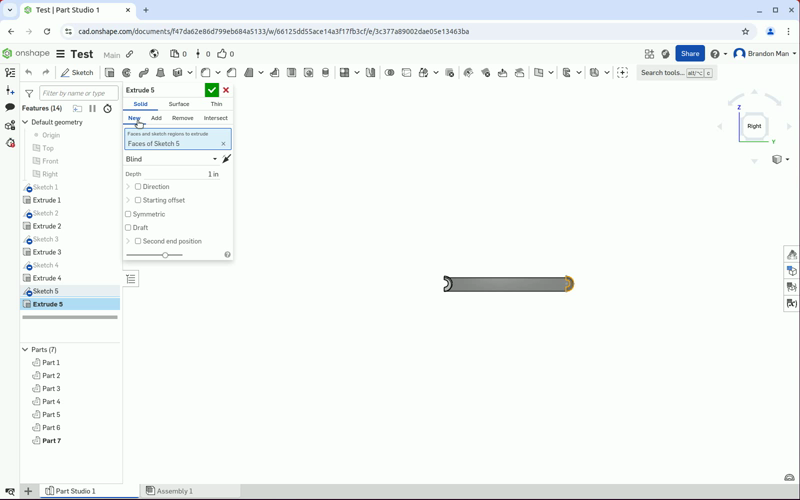
key(tab, 4)
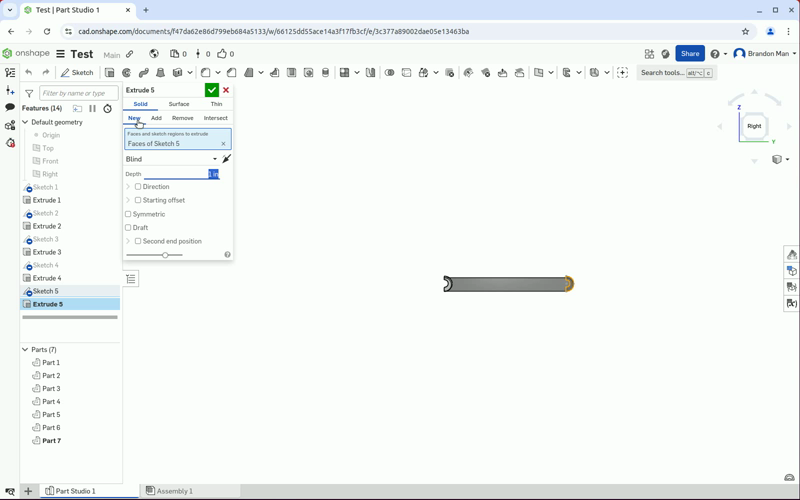
text(1.444)
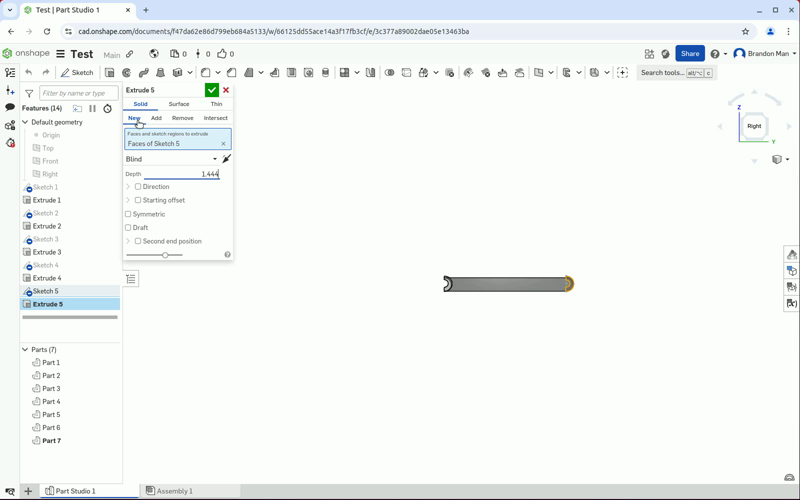
key(enter)
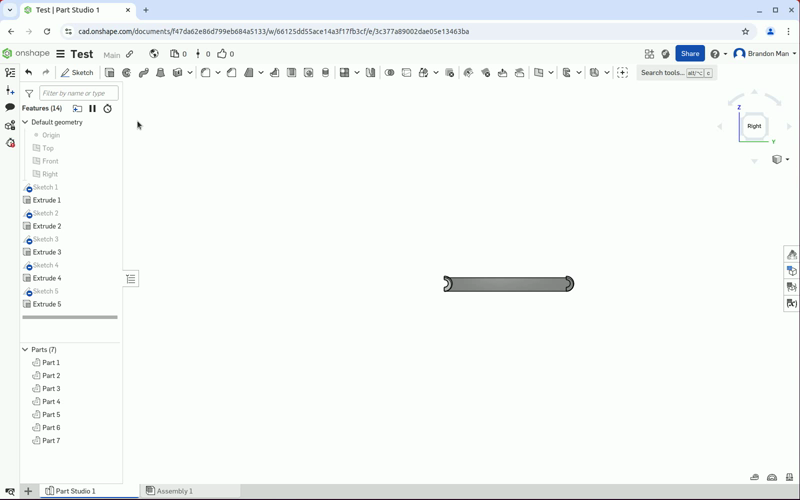
key(shift+h)
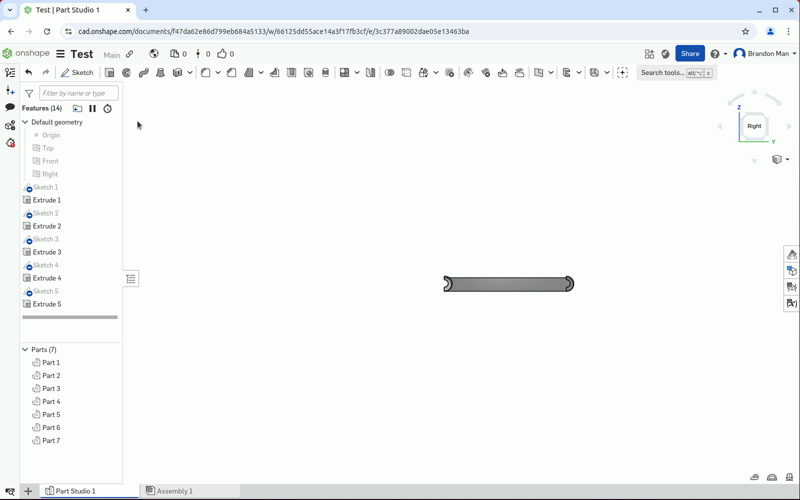
key(shift+h)
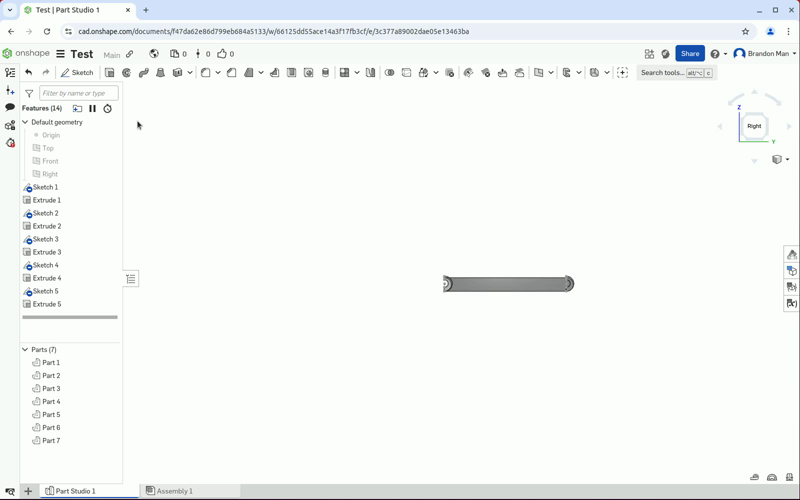
key(shift+7)
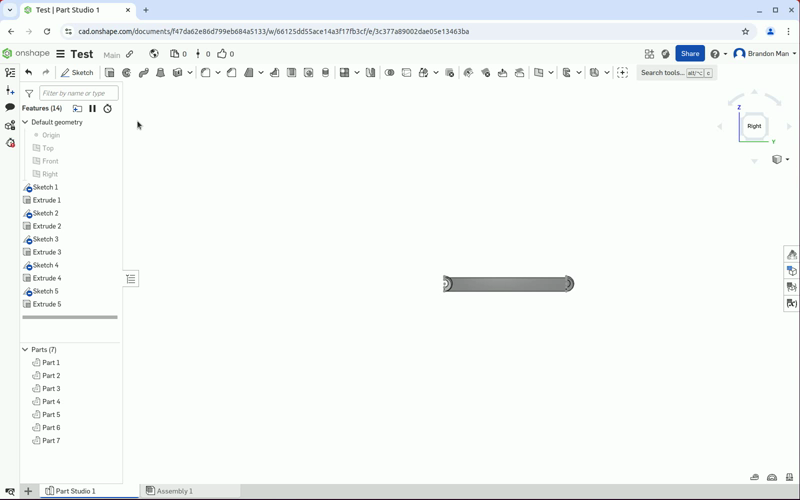
key(right, 2)
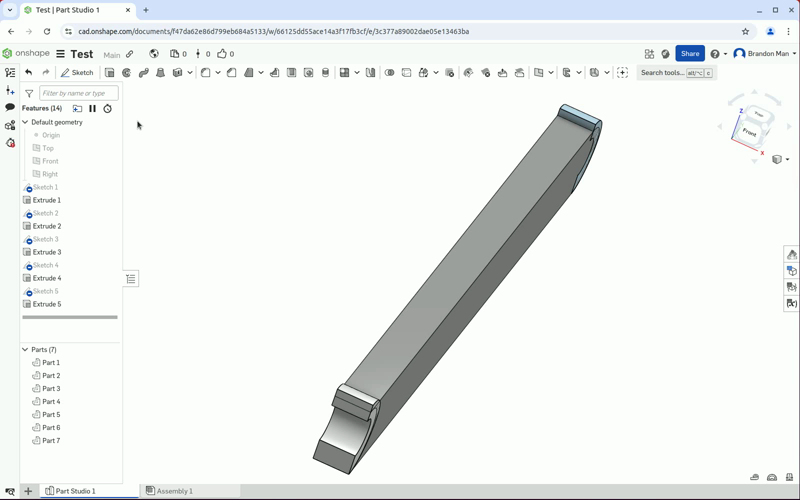
key(down, 2)
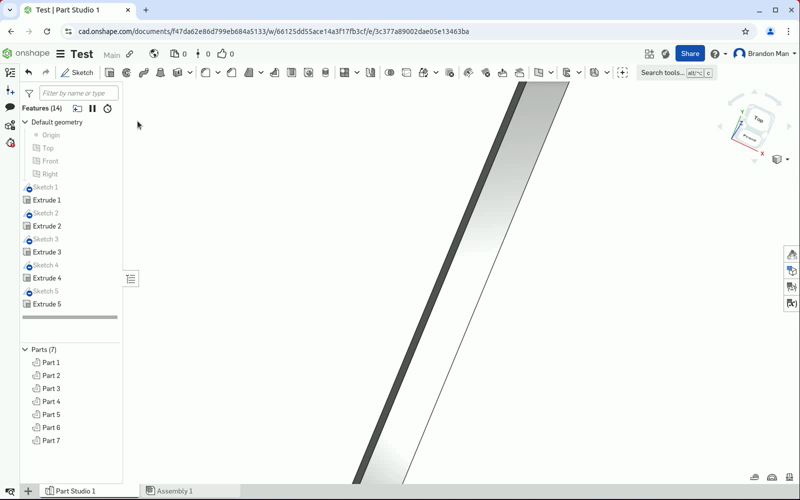
key(up, 2)
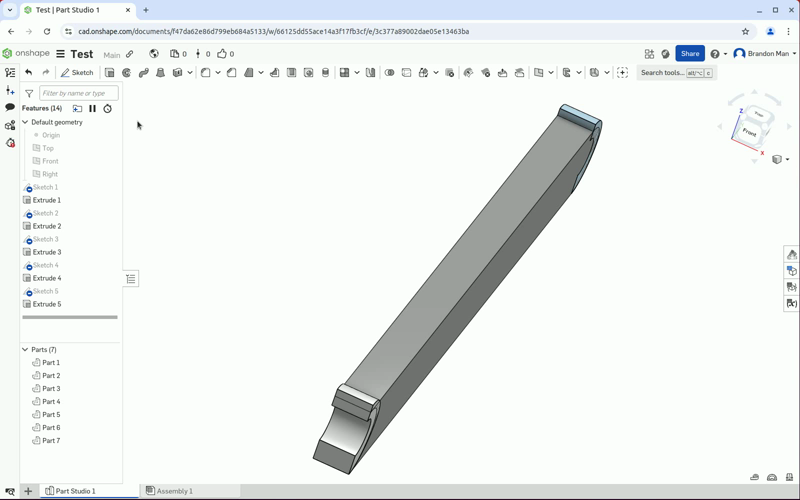
key(left, 2)
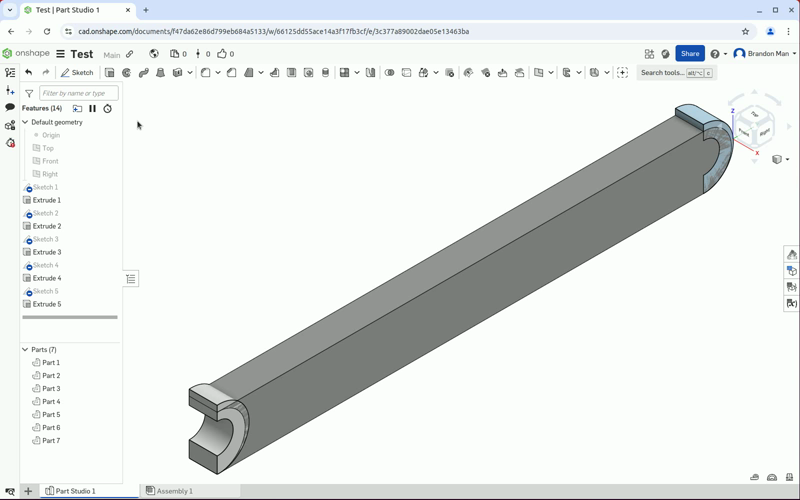
mouse_move(73, 189)
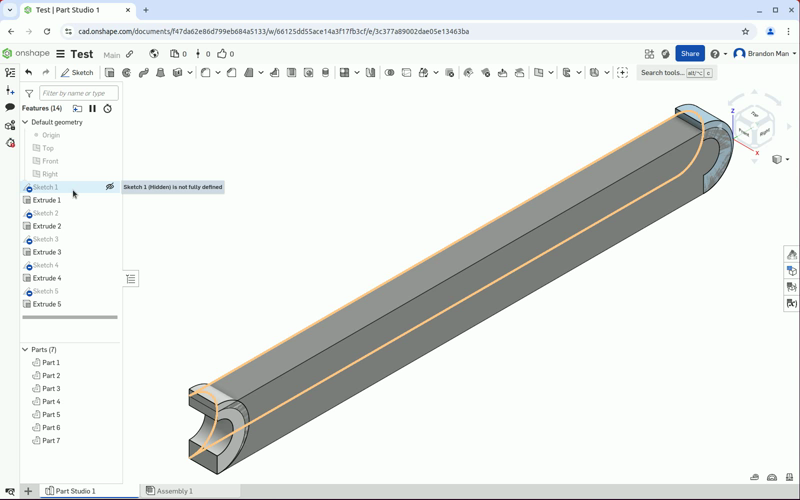
click(73, 189)